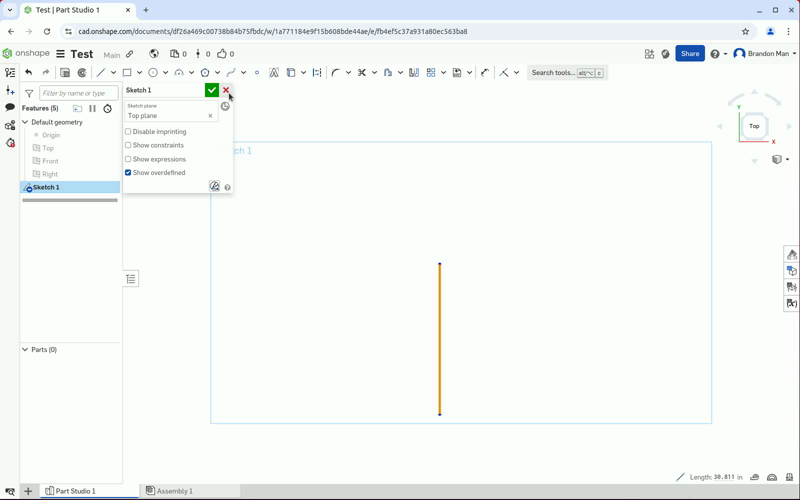
key(shift+h)
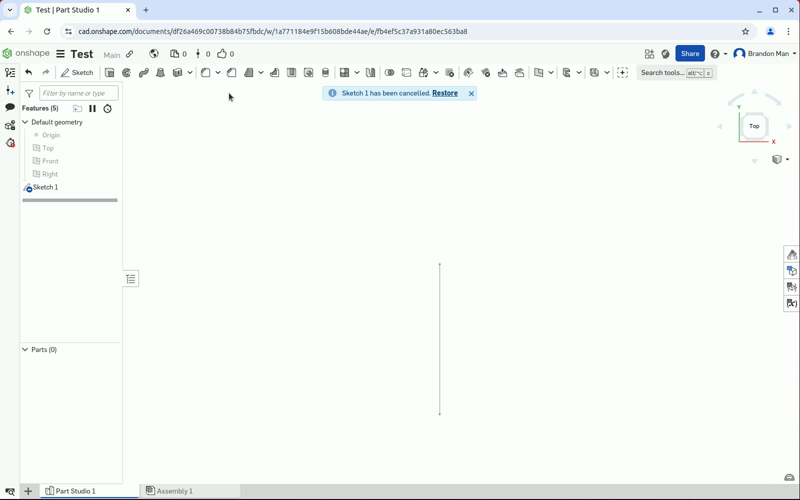
key(shift+s)
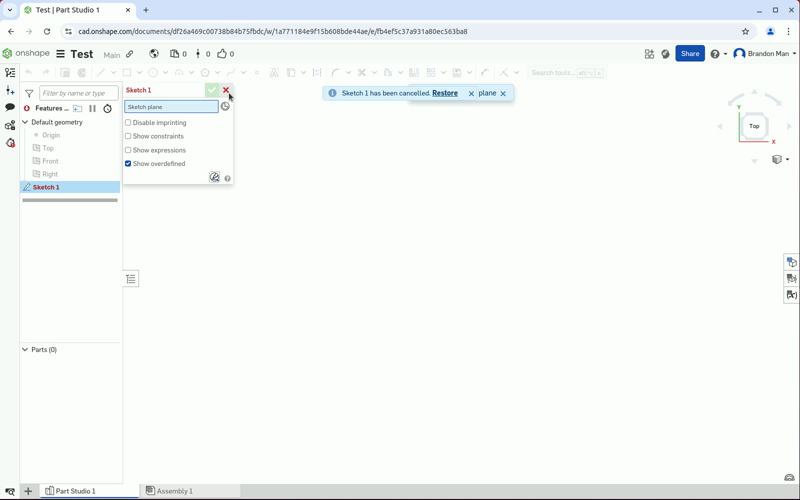
mouse_move(73, 150)
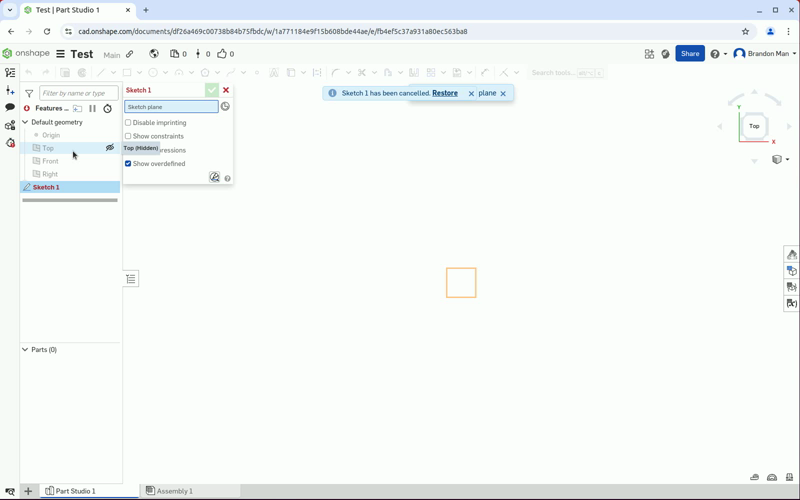
click(73, 150)
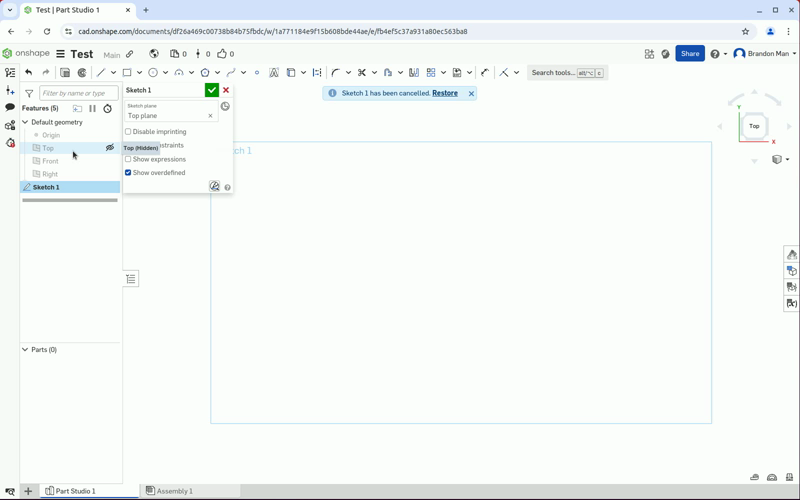
mouse_move(73, 352)
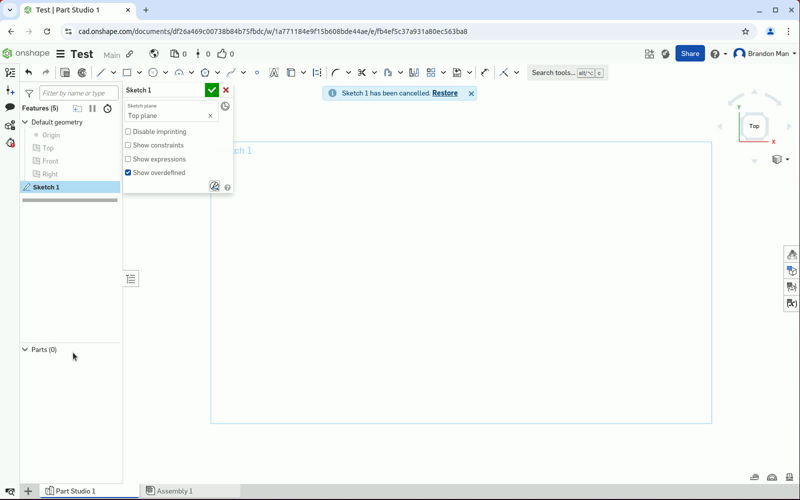
key(y)
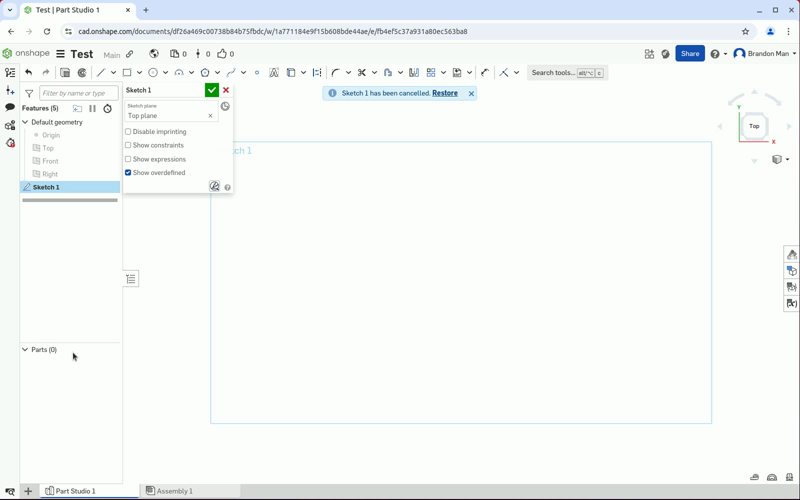
key(l)
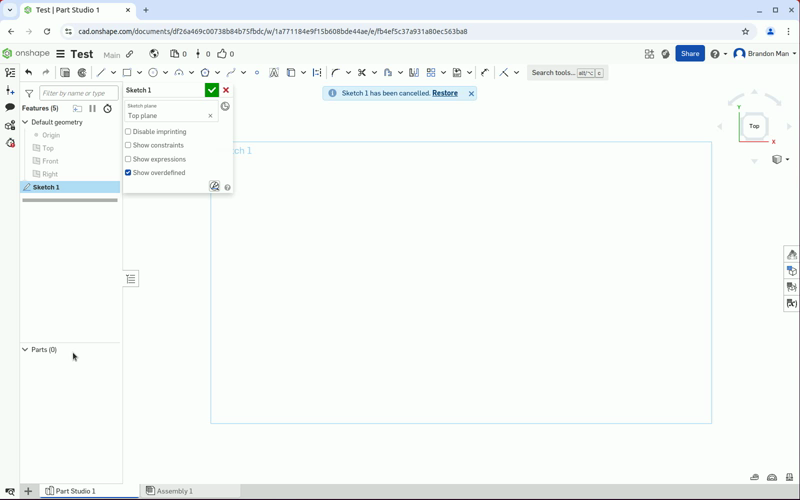
key_down(shift)
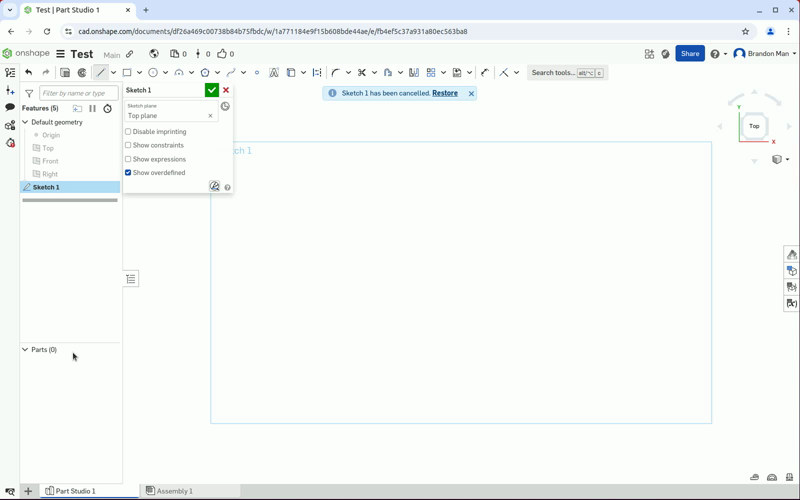
mouse_move(380, 203)
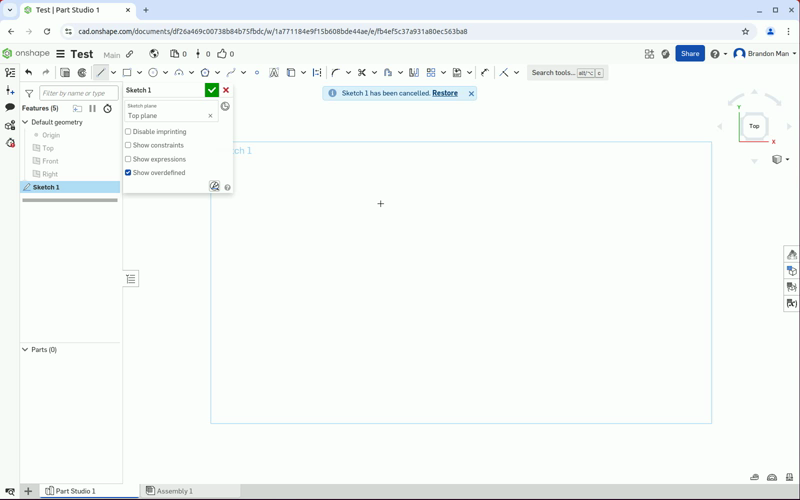
click(380, 203)
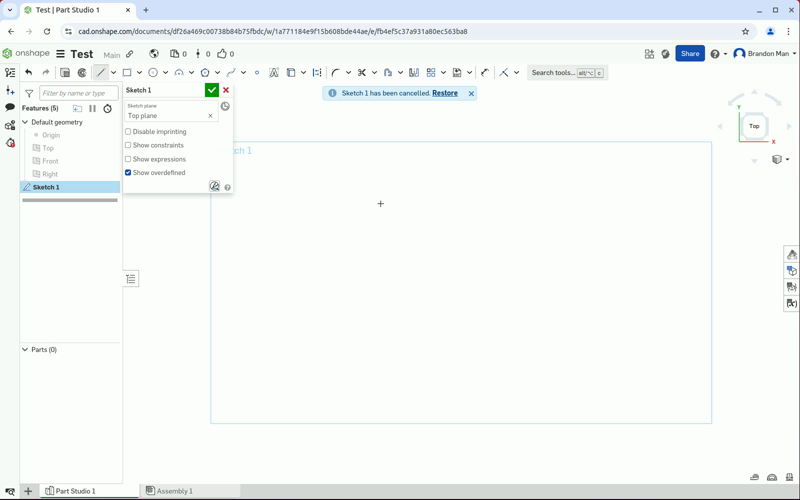
key_up(shift)
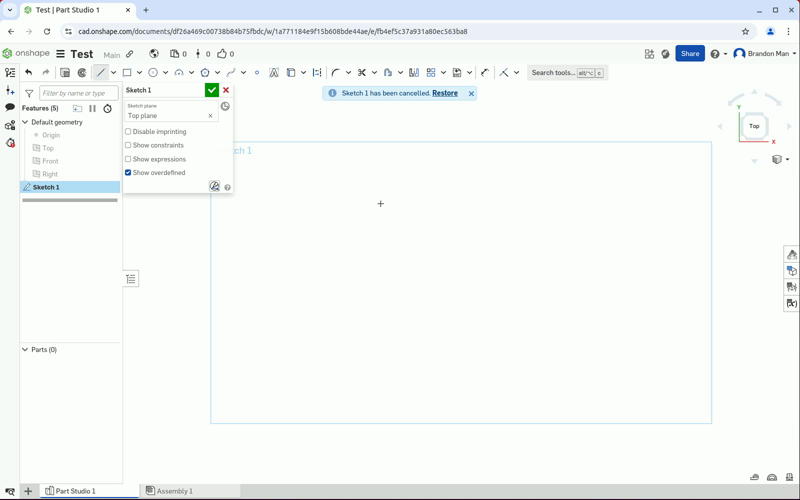
key_down(shift)
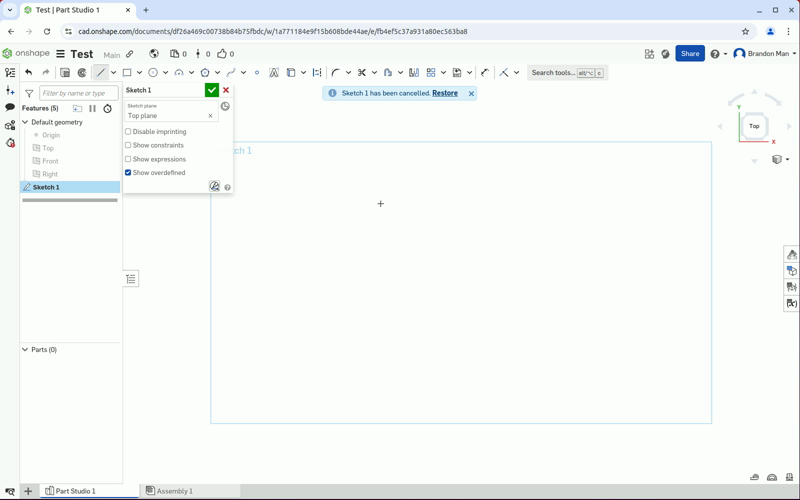
mouse_move(410, 203)
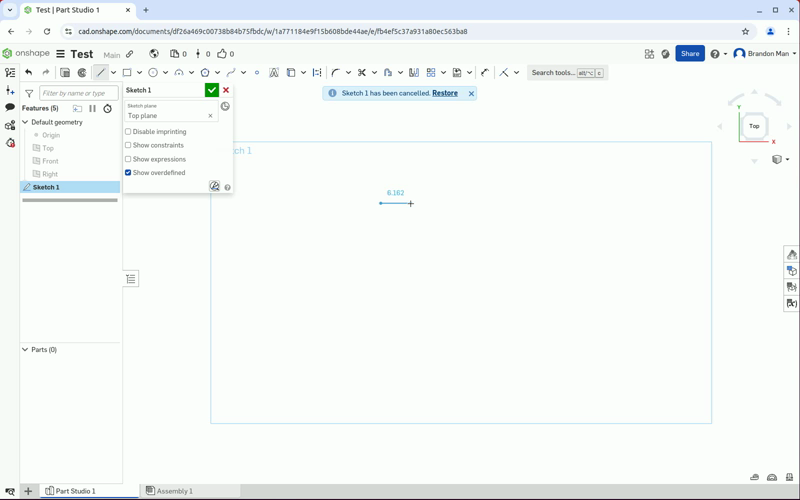
mouse_move(381, 204)
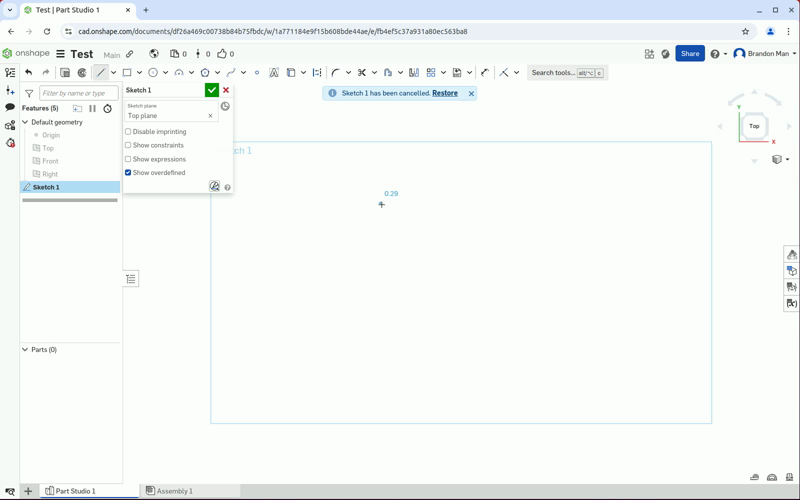
scroll(6)
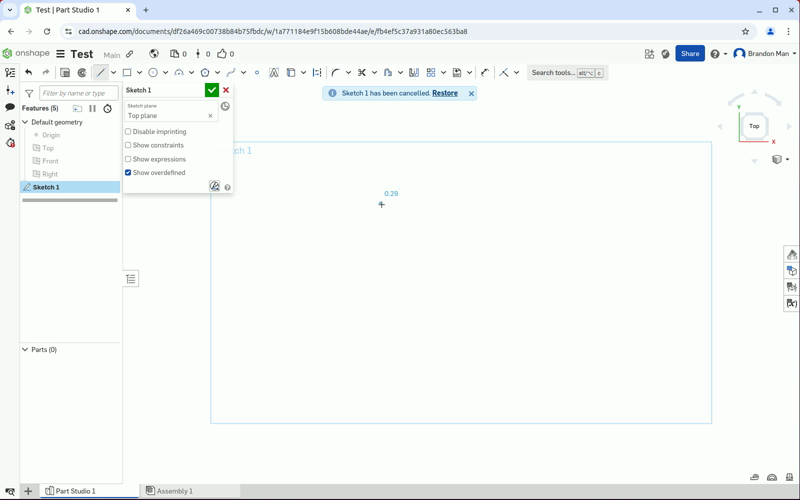
scroll(6)
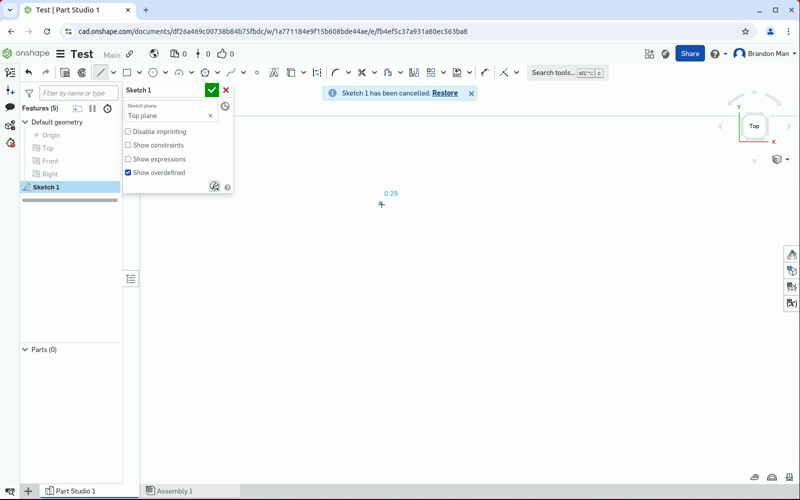
scroll(6)
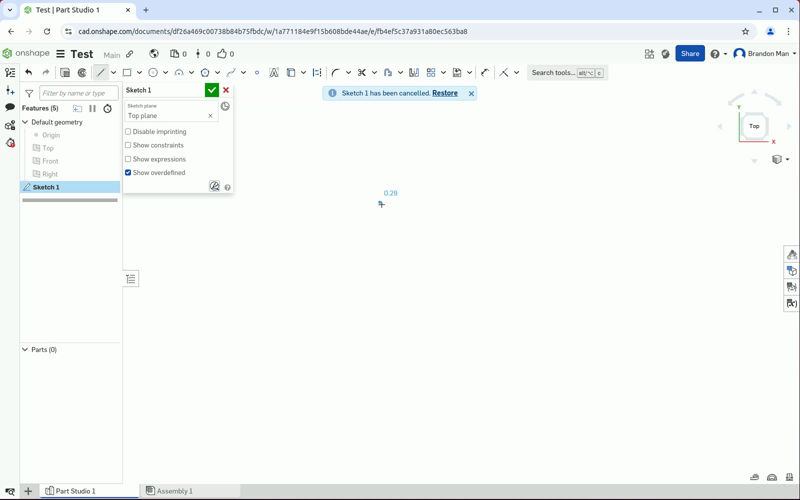
scroll(6)
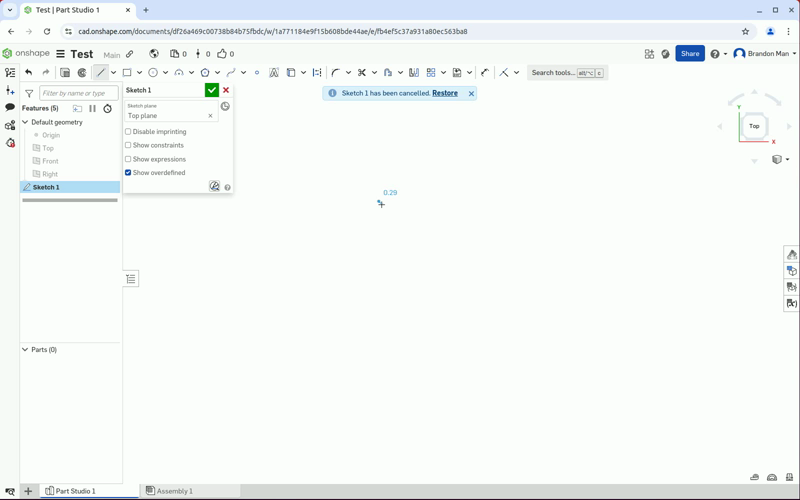
scroll(6)
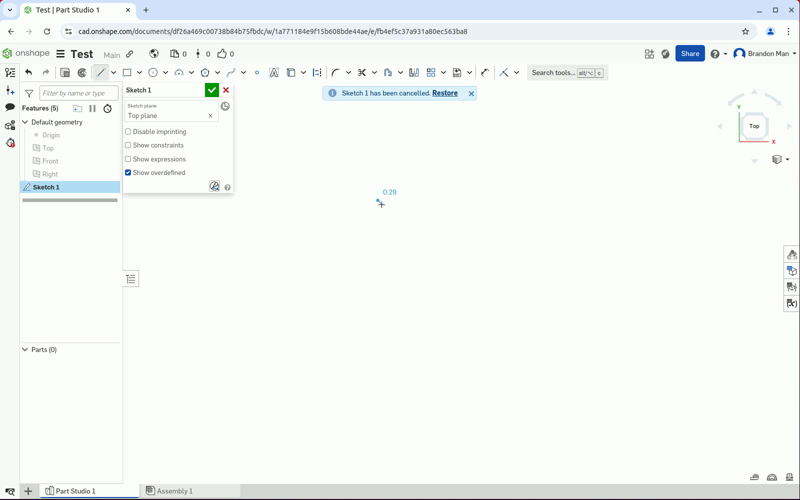
scroll(6)
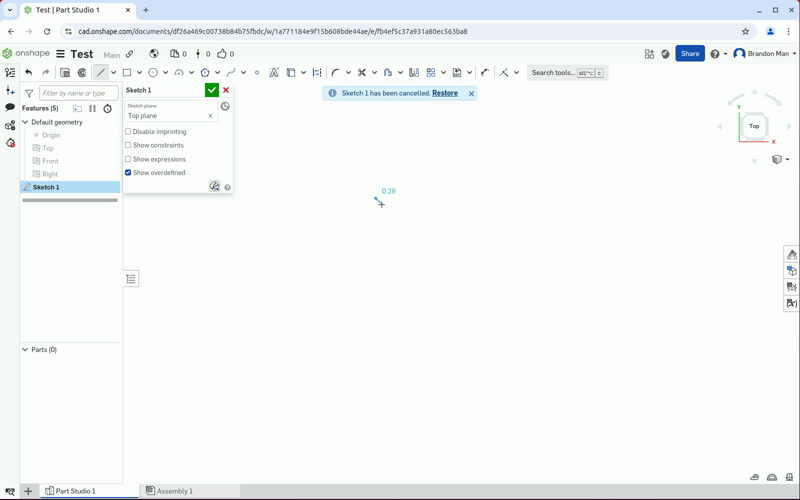
scroll(6)
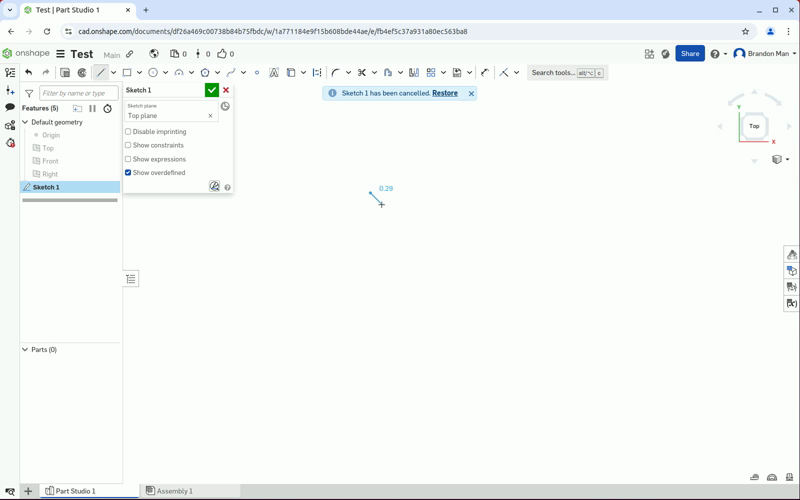
click(381, 204)
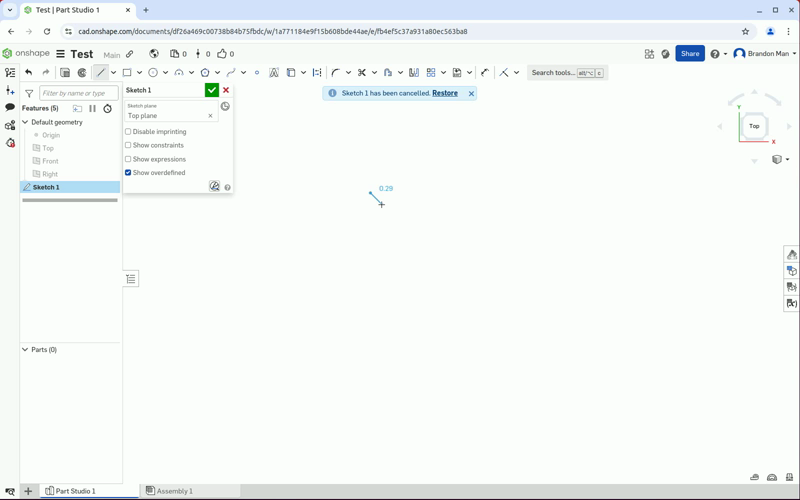
scroll(-6)
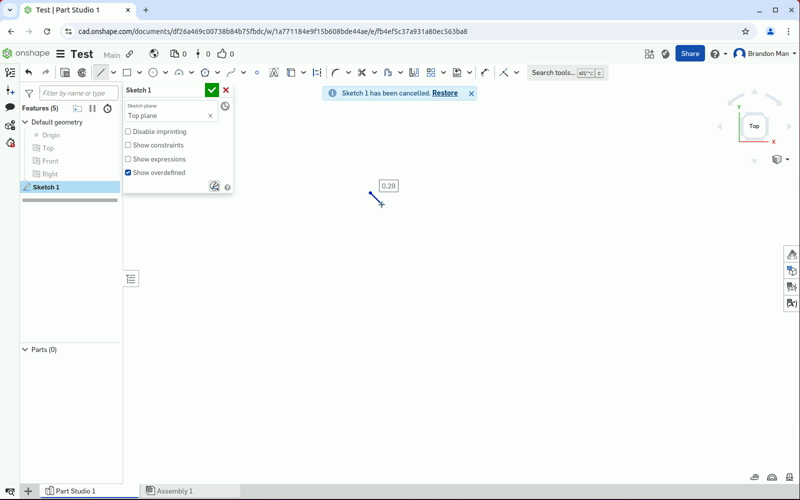
scroll(-6)
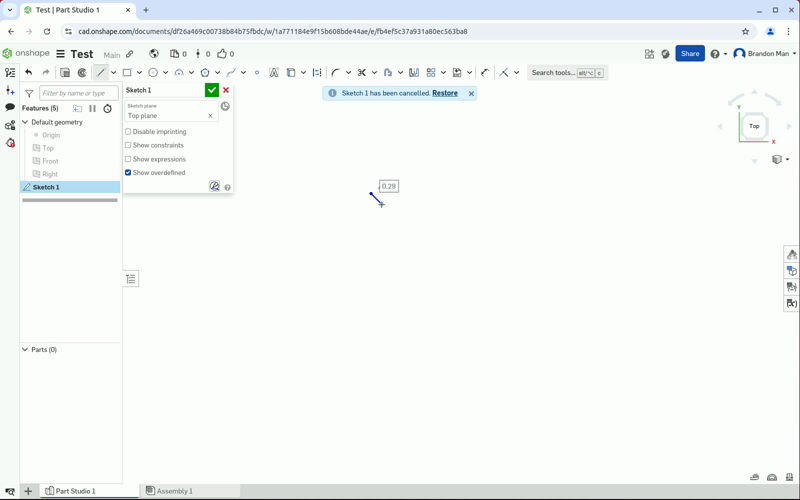
scroll(-6)
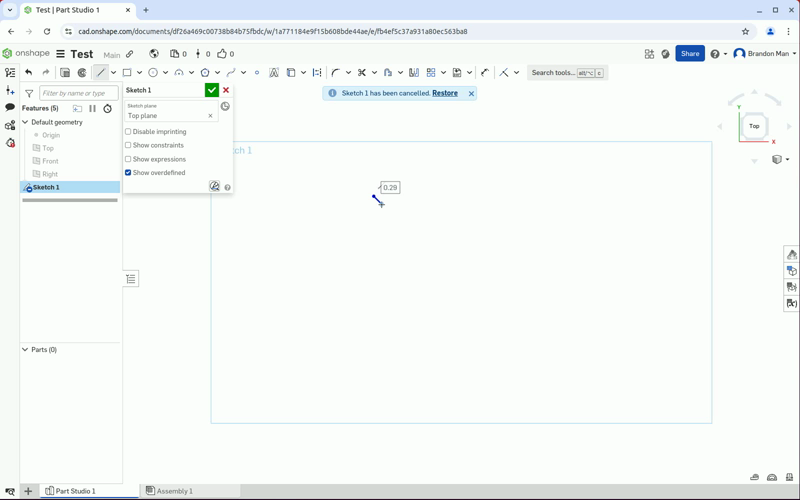
scroll(-6)
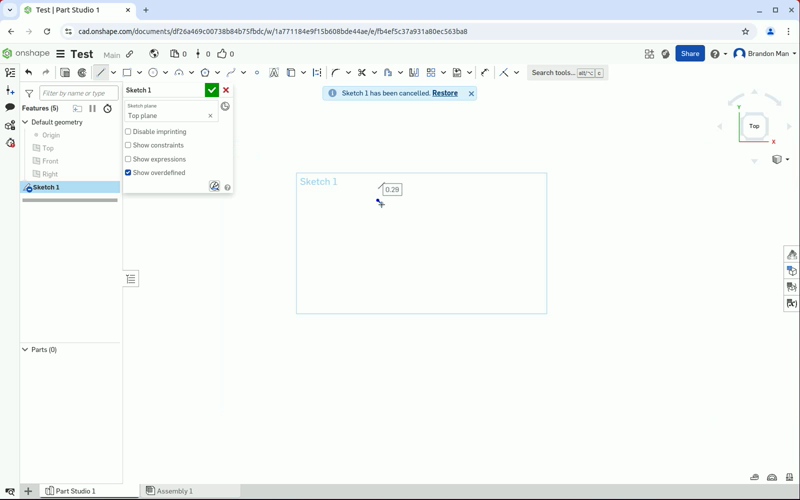
scroll(-6)
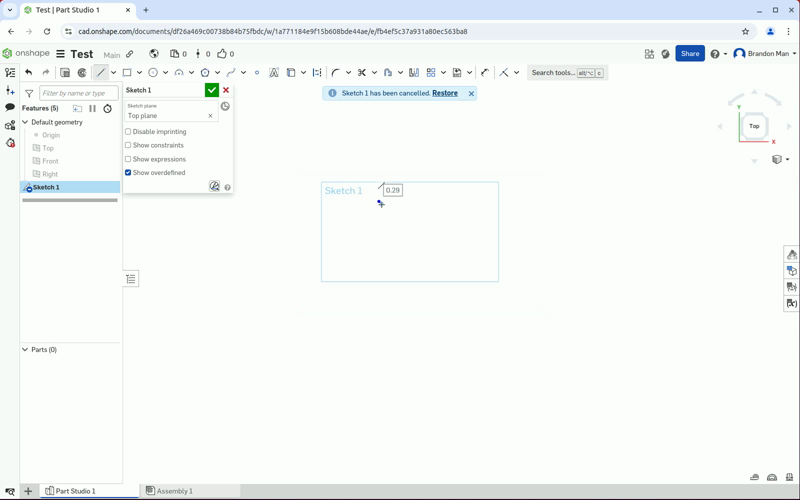
scroll(-6)
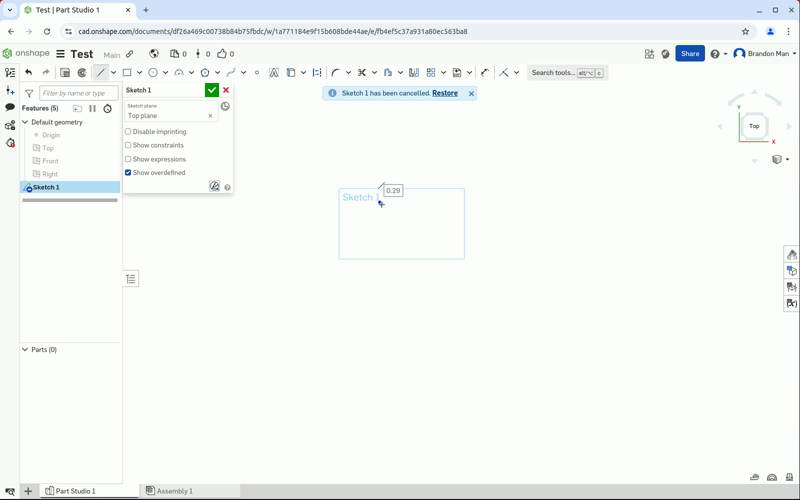
scroll(-6)
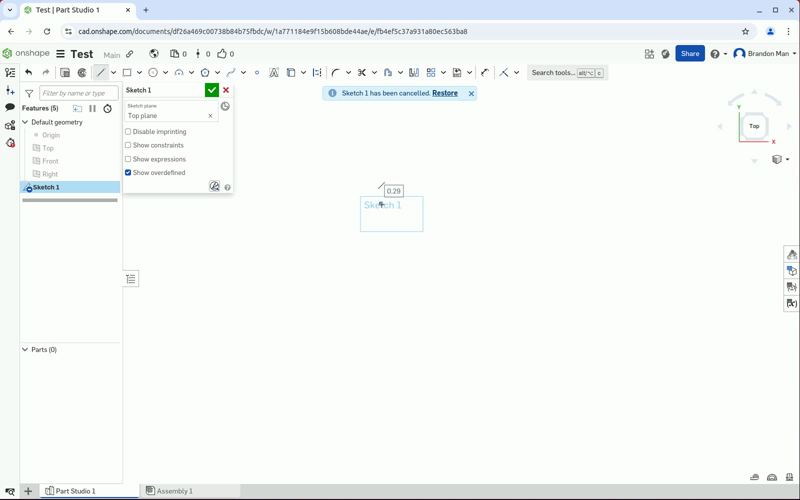
key_up(shift)
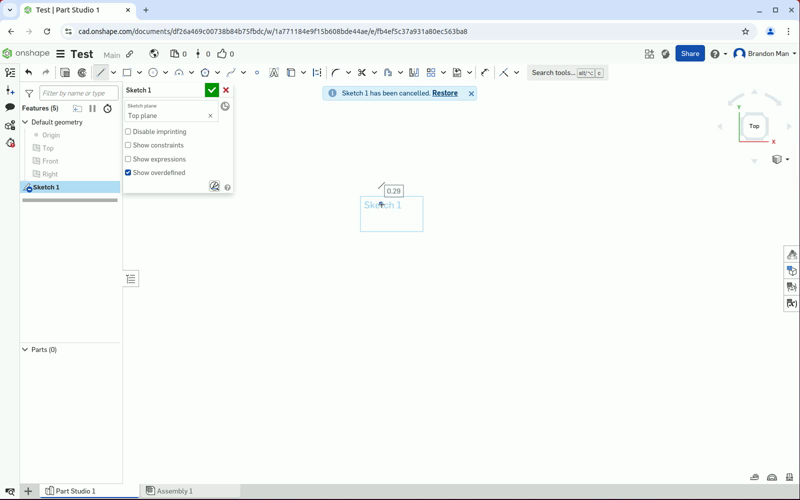
key_down(shift)
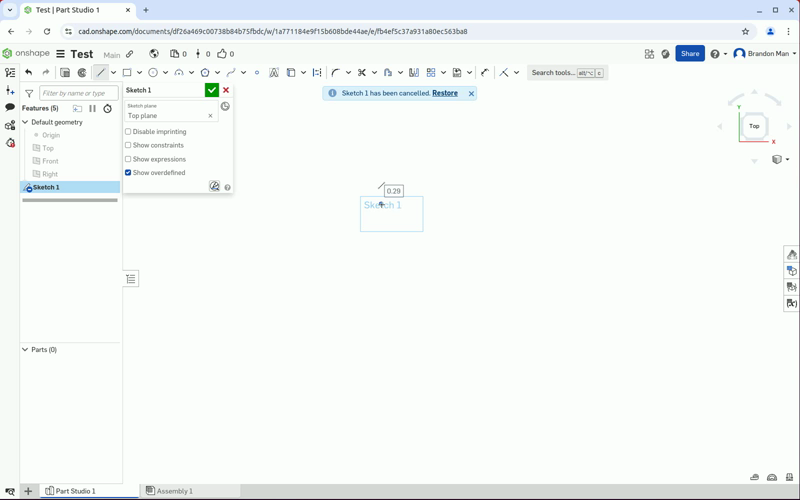
mouse_move(461, 171)
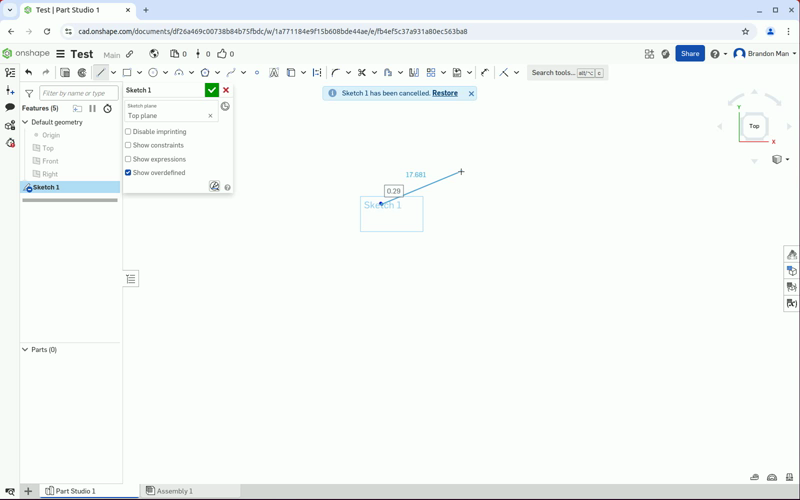
click(461, 171)
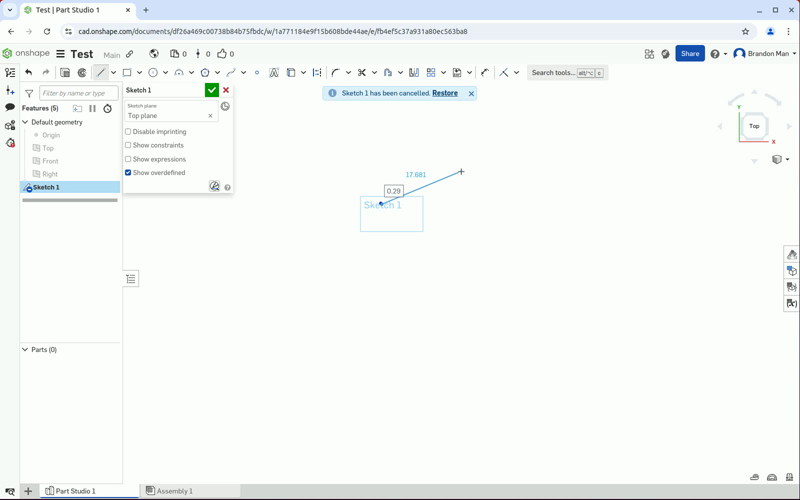
key_up(shift)
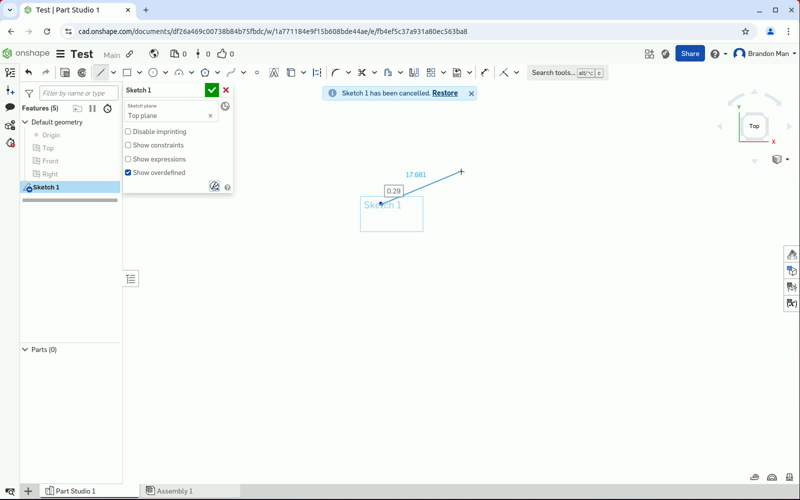
key_down(shift)
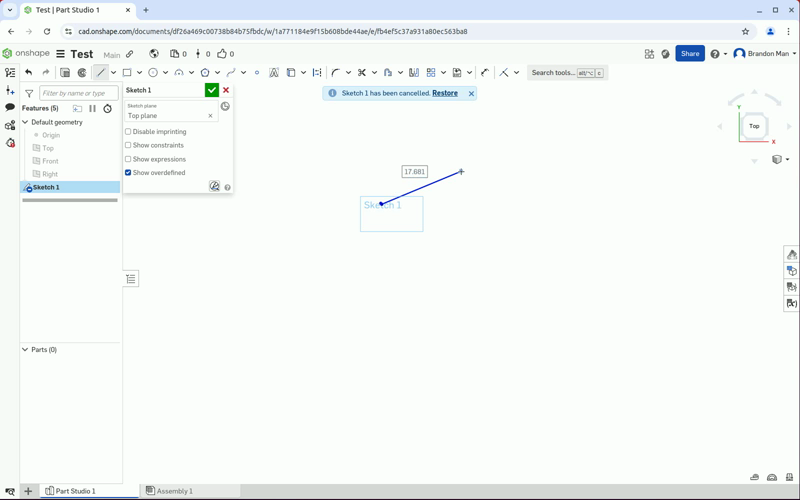
mouse_move(491, 171)
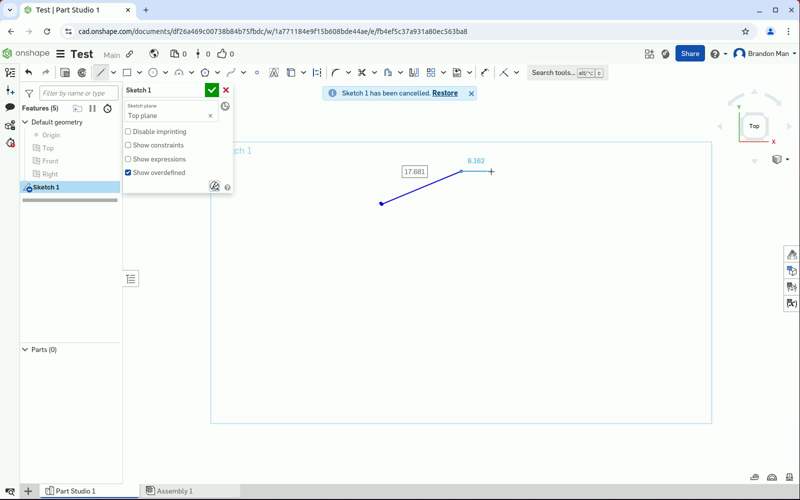
mouse_move(461, 170)
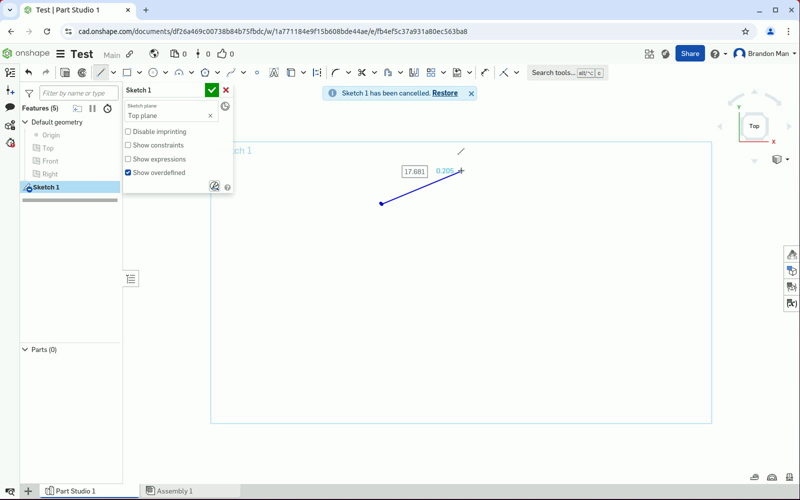
scroll(6)
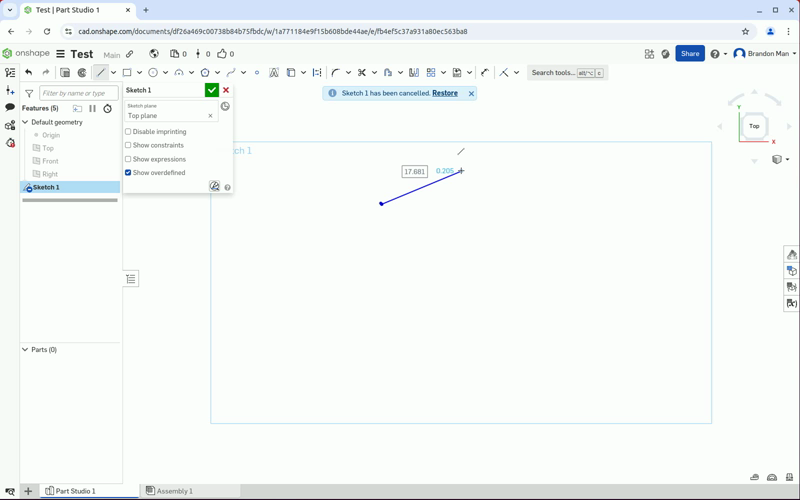
scroll(6)
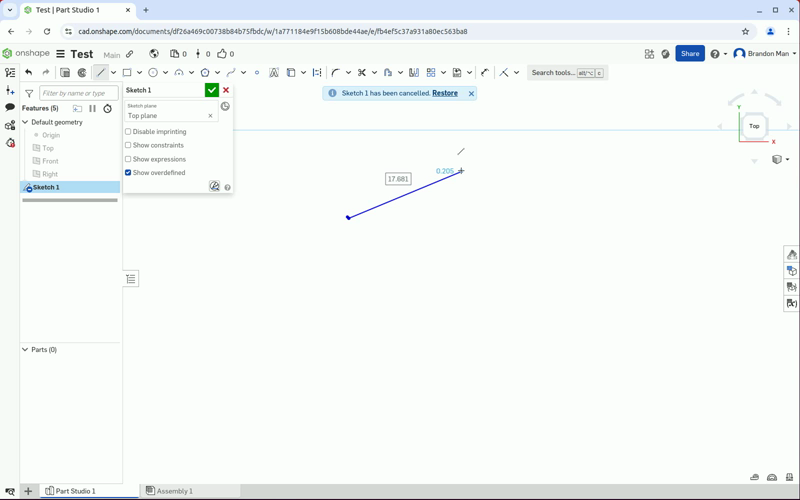
scroll(6)
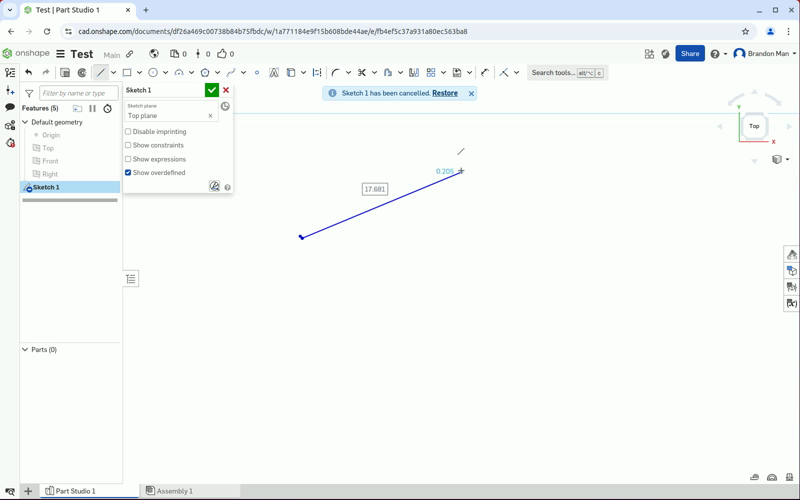
scroll(6)
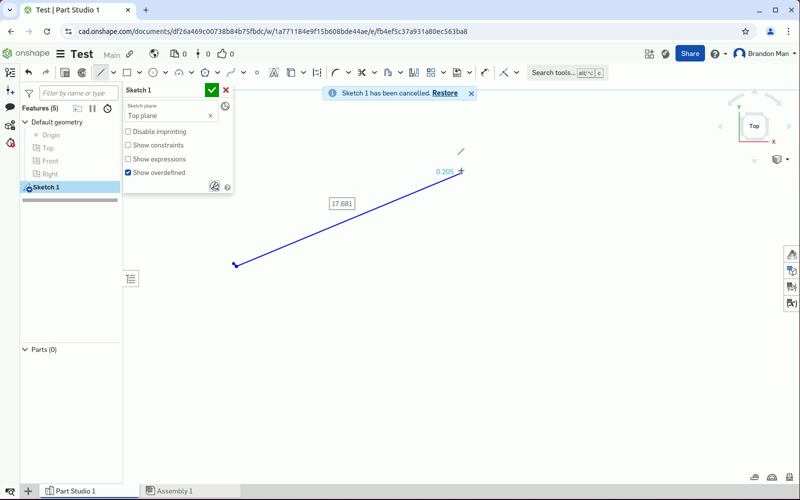
scroll(6)
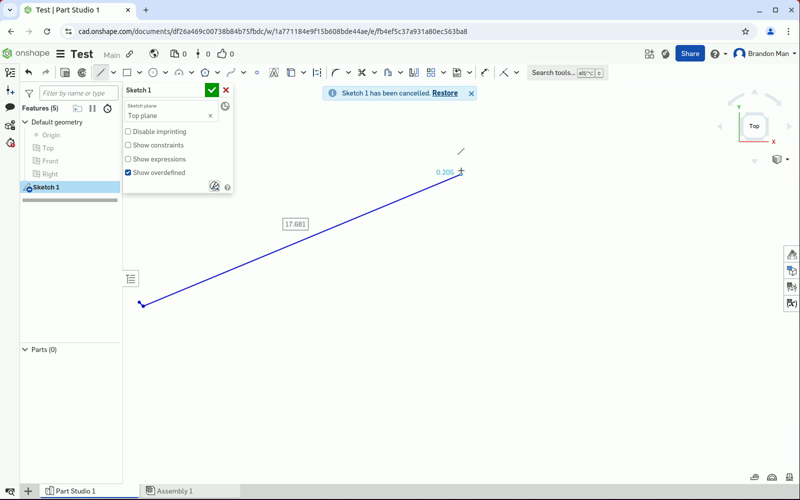
scroll(6)
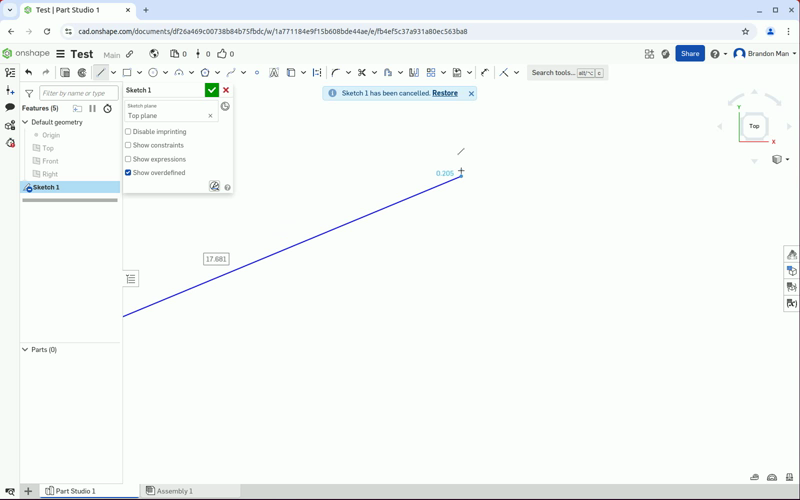
scroll(6)
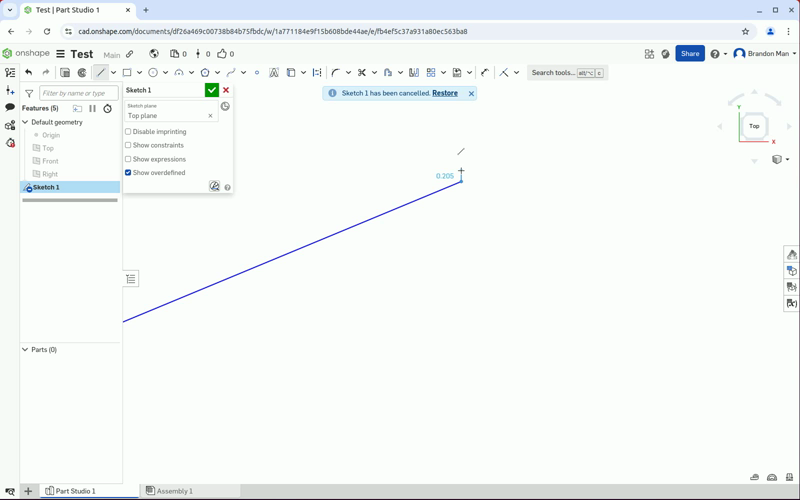
click(461, 170)
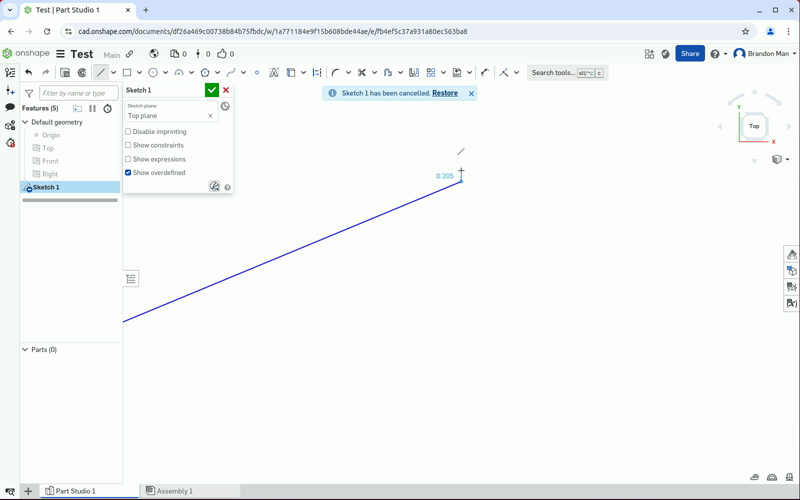
scroll(-6)
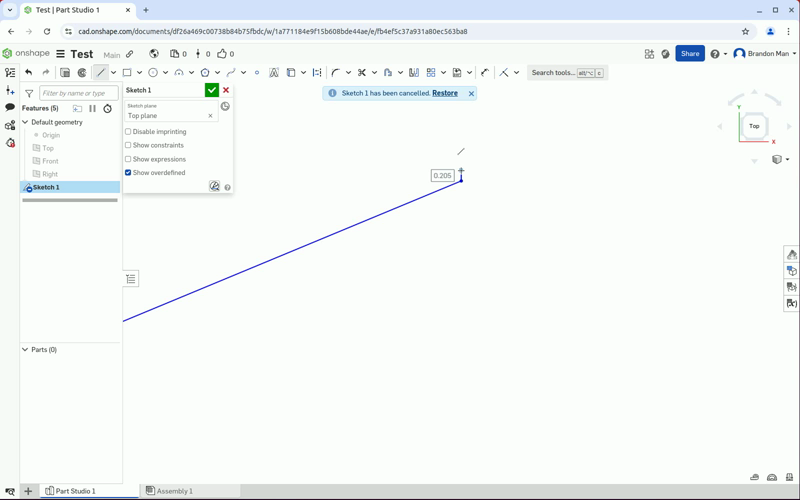
scroll(-6)
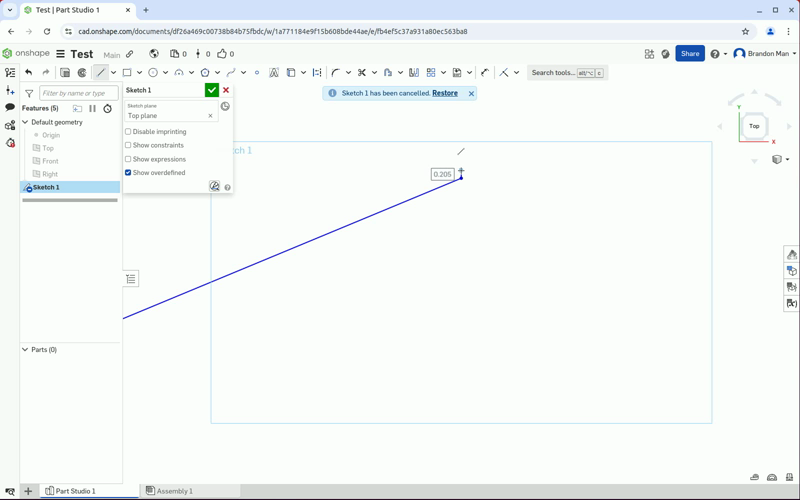
scroll(-6)
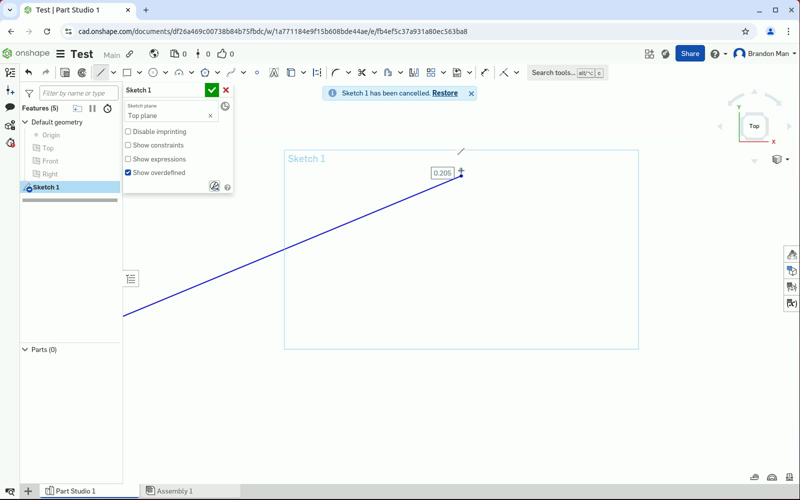
scroll(-6)
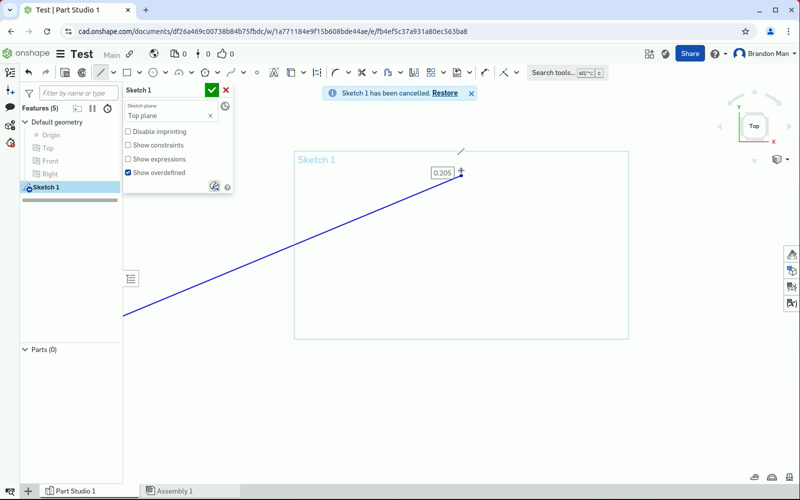
scroll(-6)
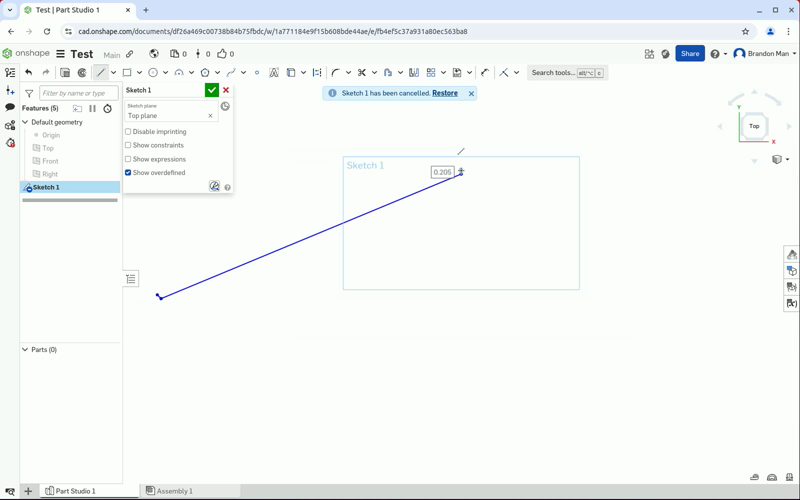
scroll(-6)
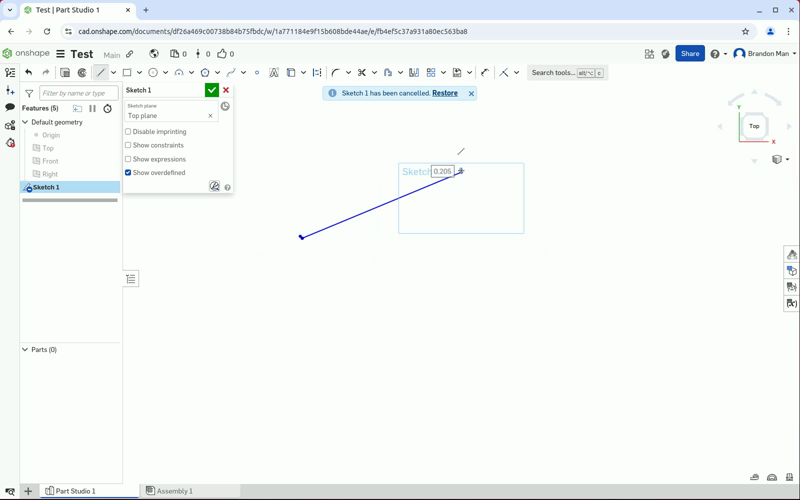
scroll(-6)
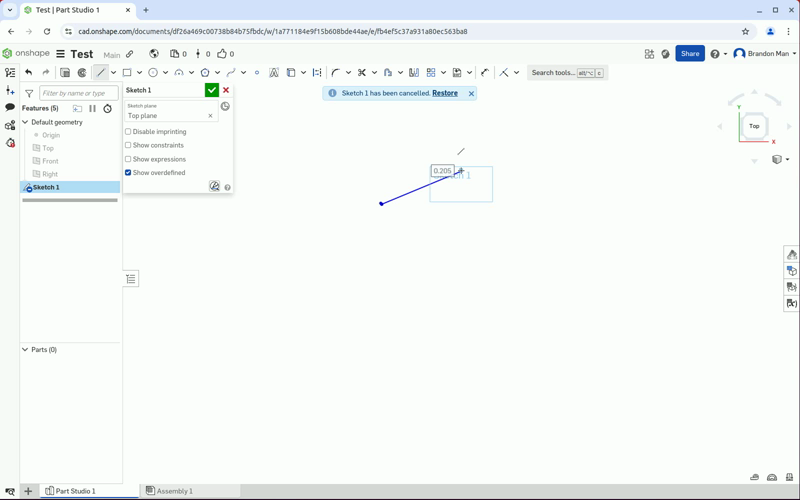
key_up(shift)
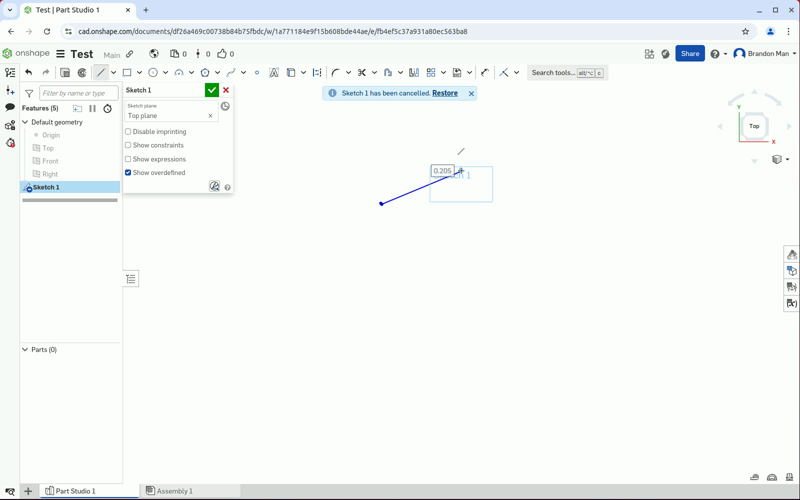
key_down(shift)
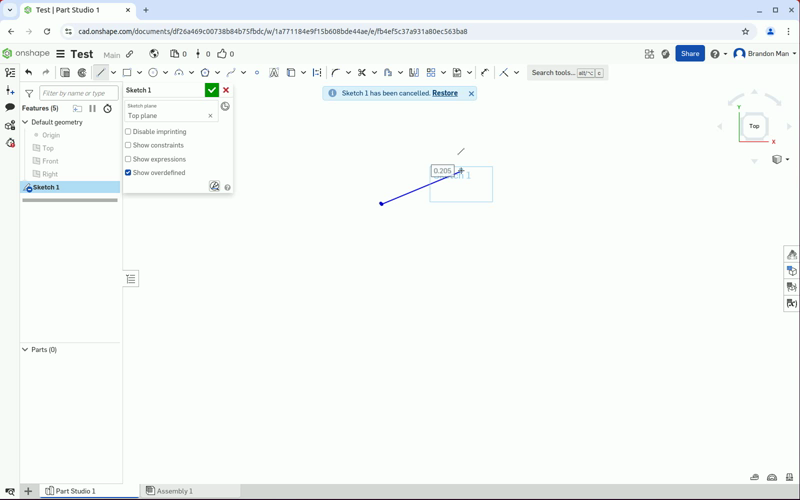
mouse_move(380, 203)
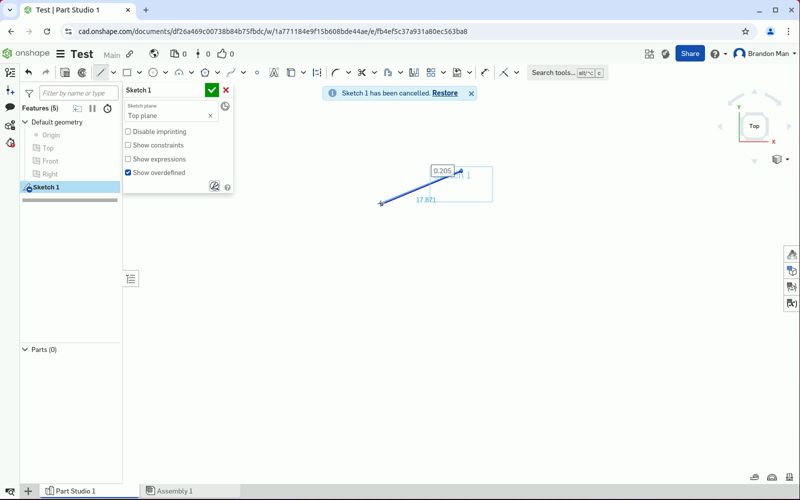
scroll(6)
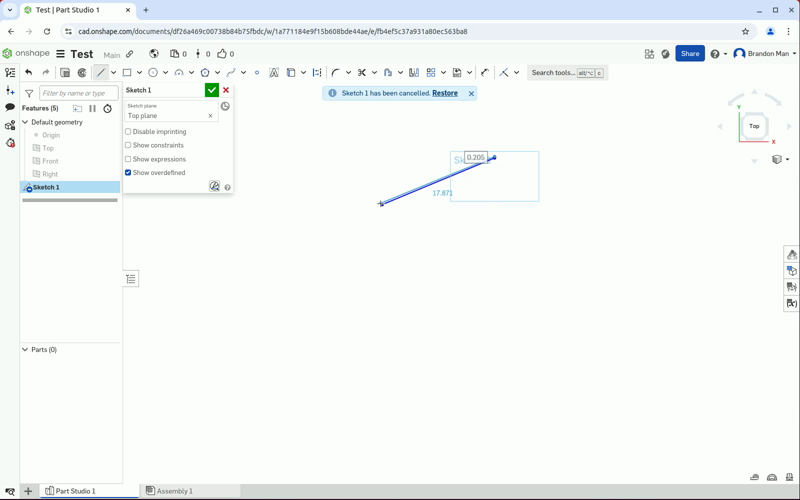
scroll(6)
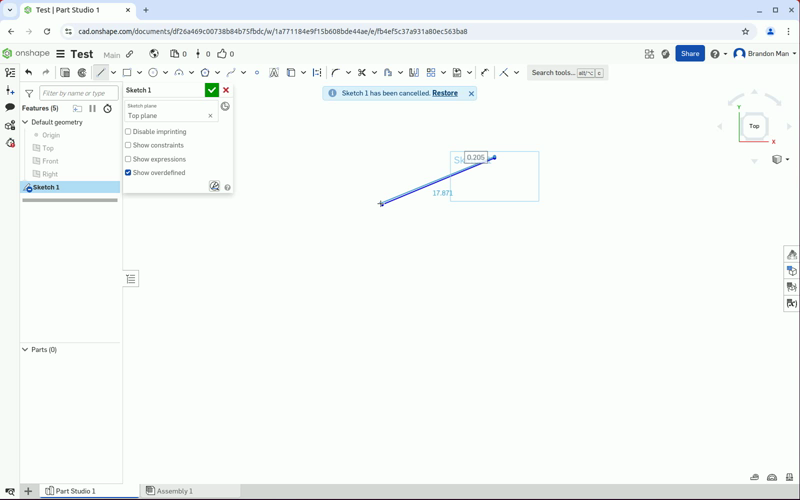
scroll(6)
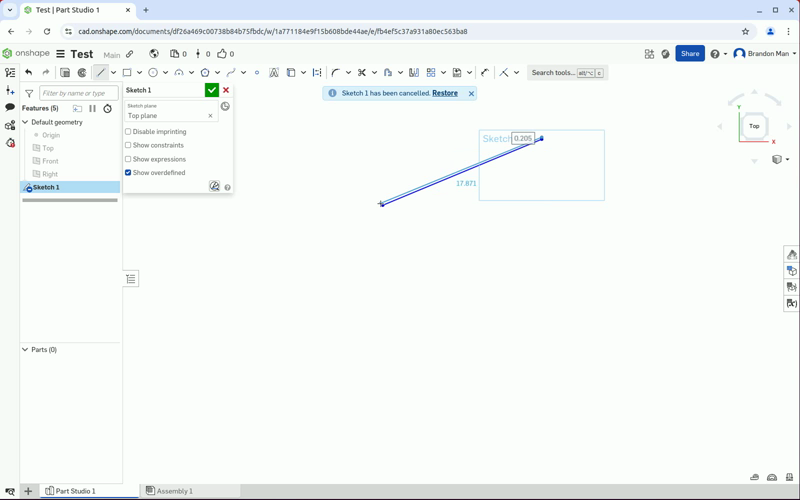
scroll(6)
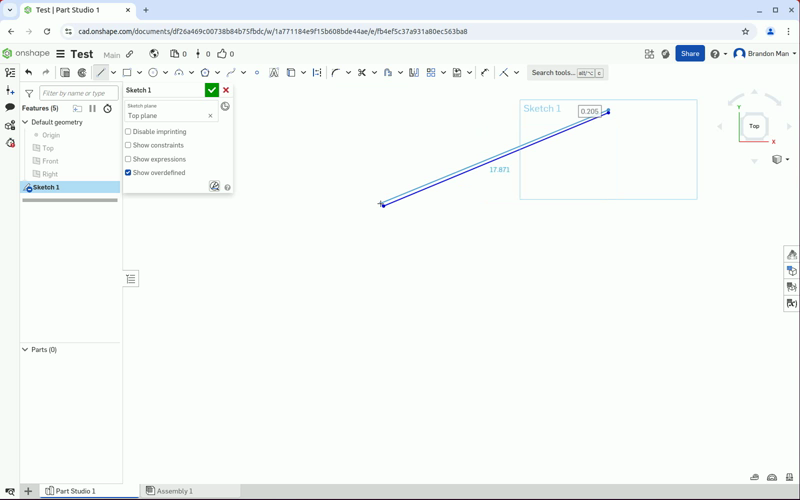
scroll(6)
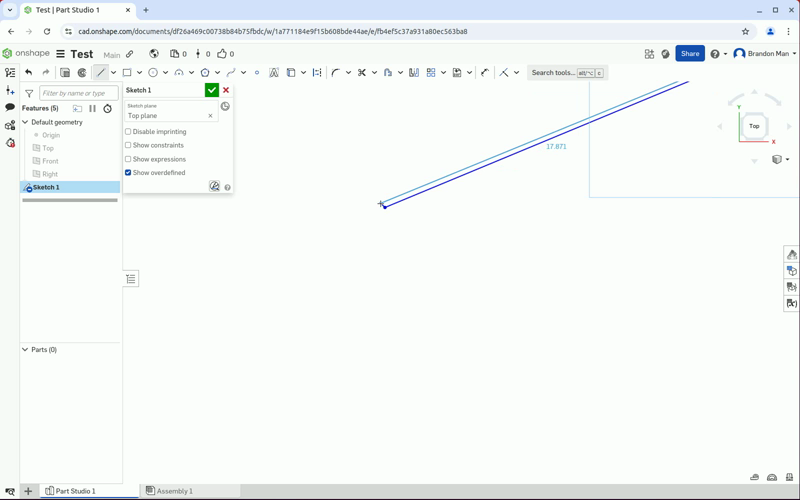
scroll(6)
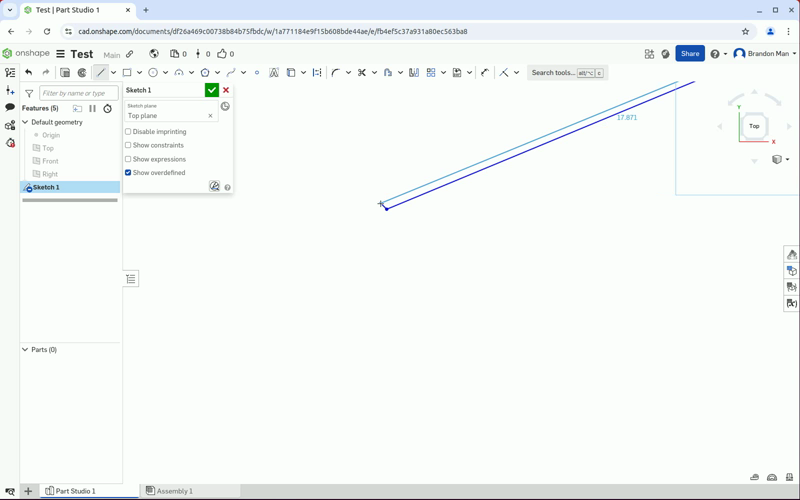
scroll(6)
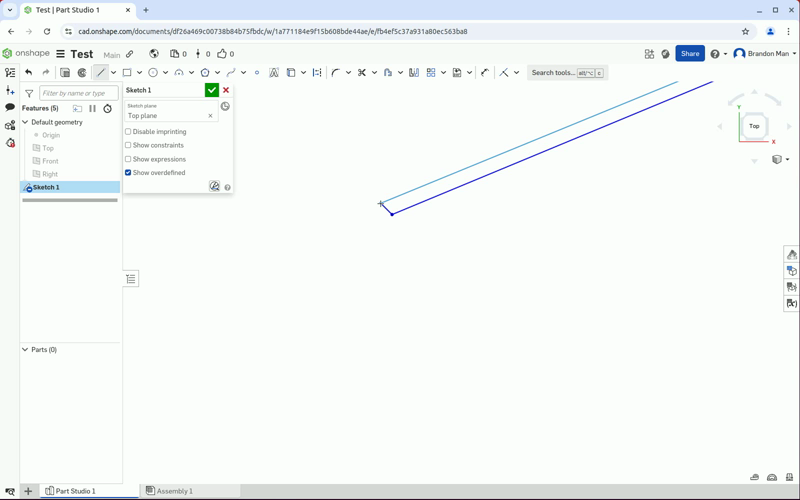
key_up(shift)
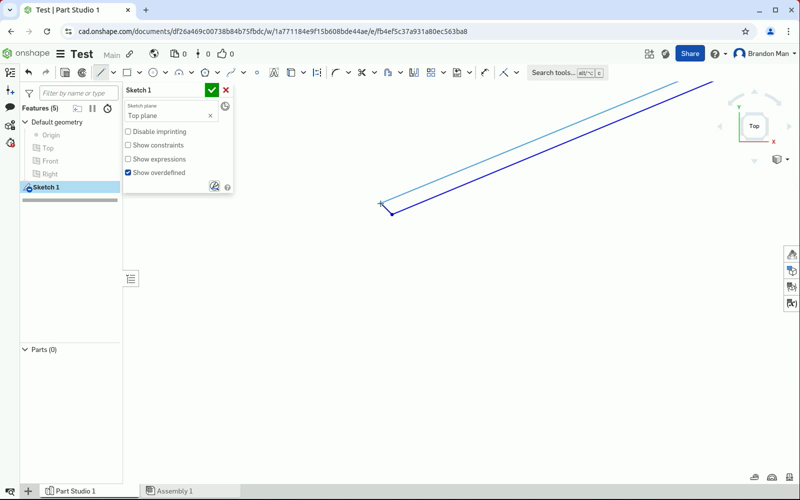
click(380, 203)
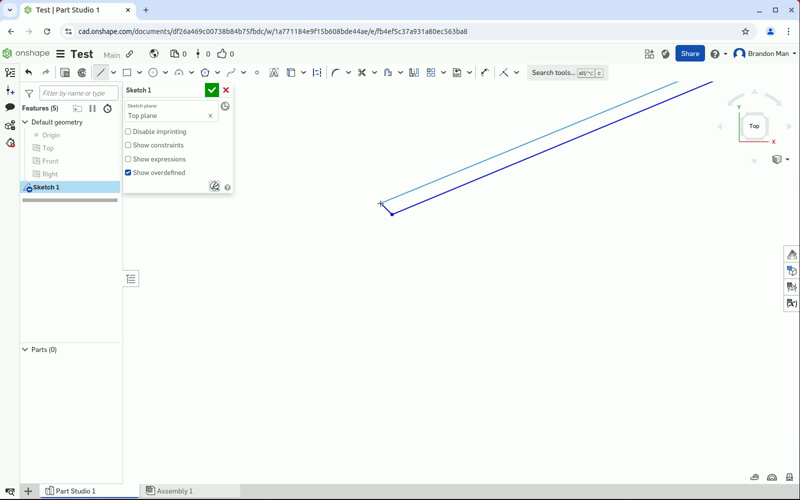
scroll(-6)
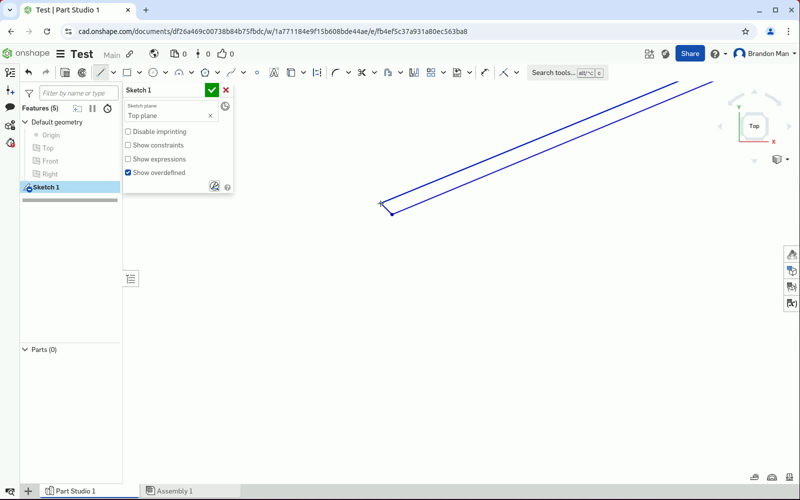
scroll(-6)
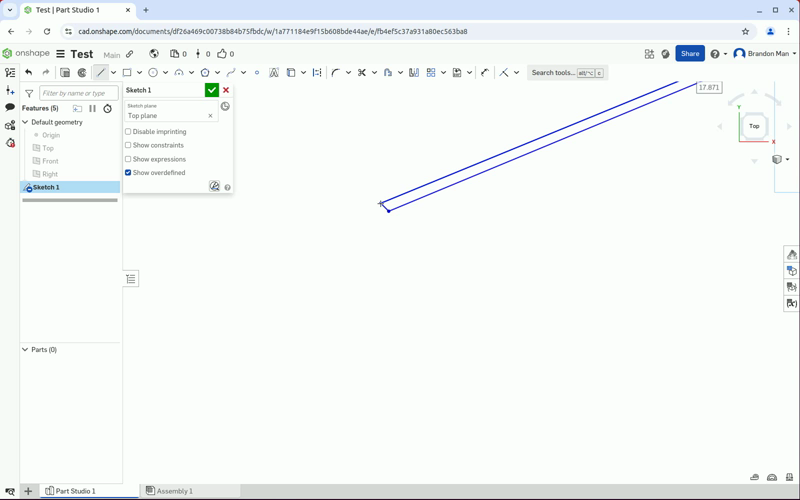
scroll(-6)
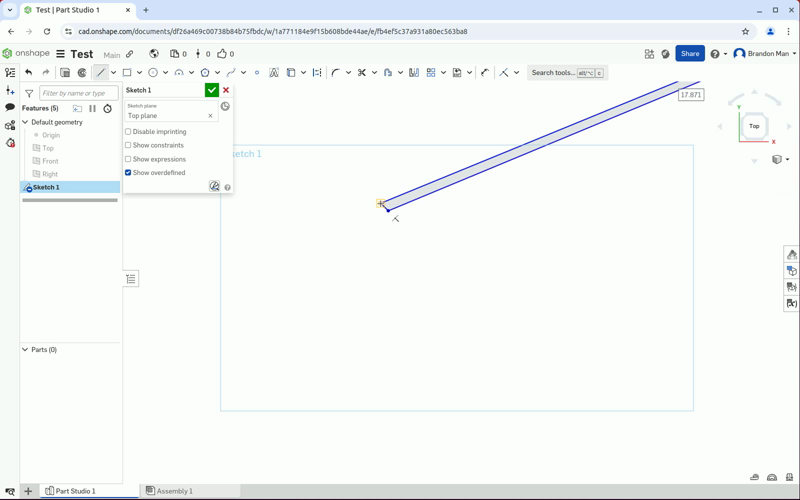
scroll(-6)
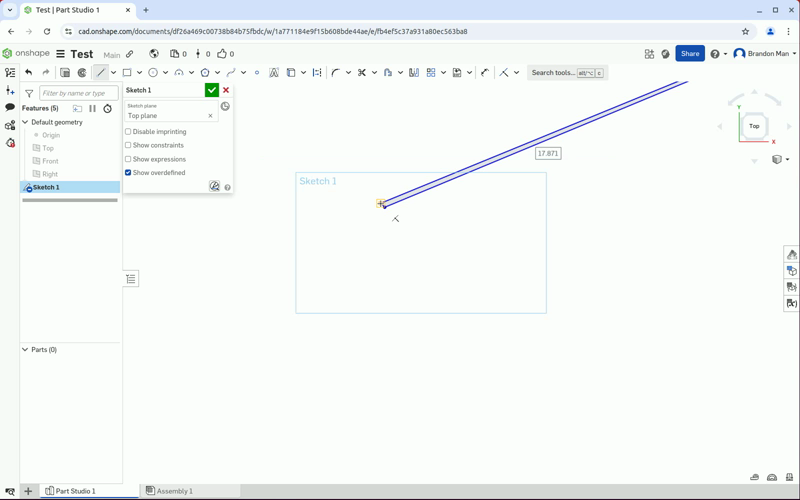
scroll(-6)
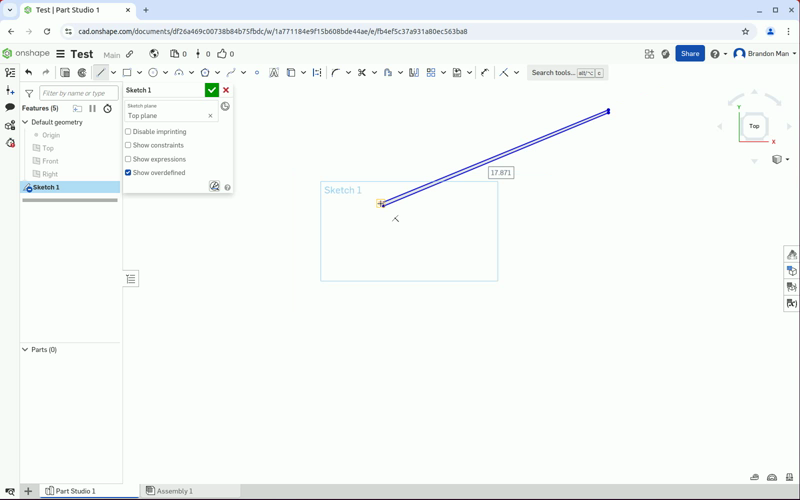
scroll(-6)
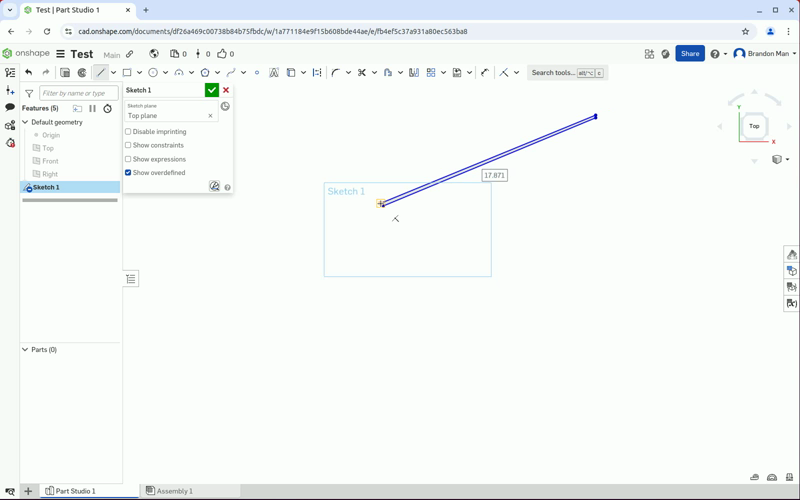
scroll(-6)
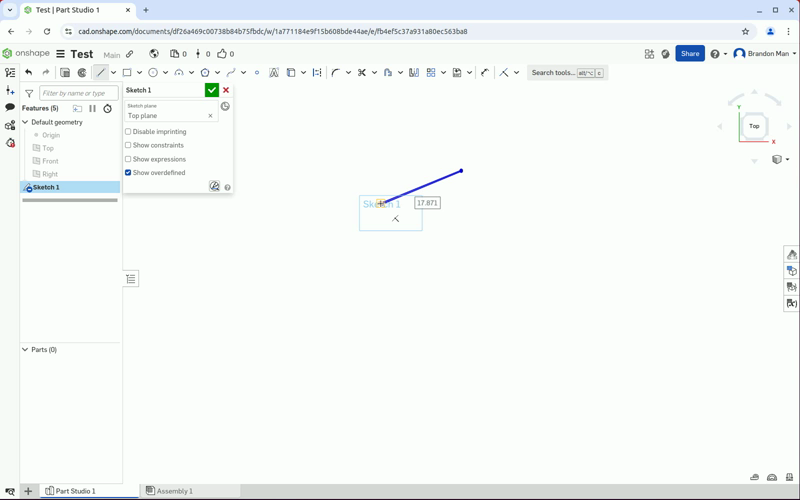
key(esc)
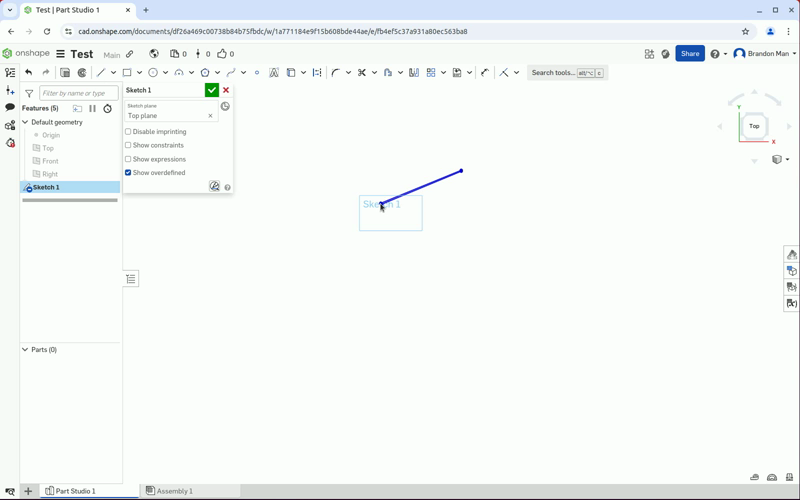
mouse_move(451, 174)
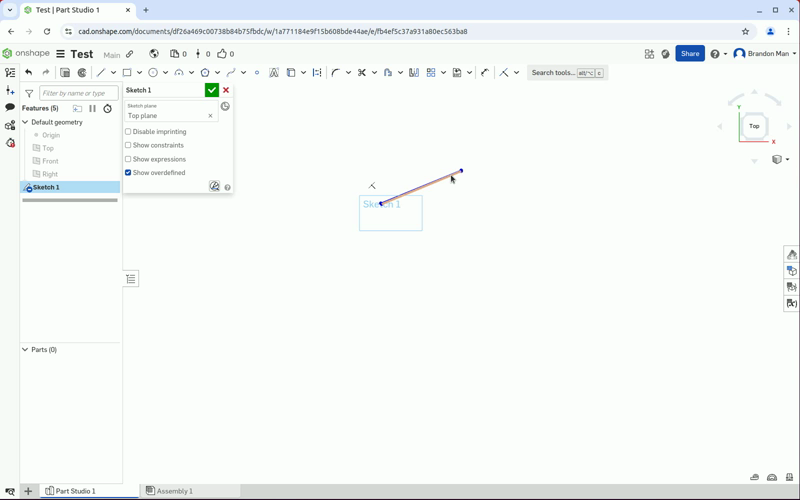
scroll(6)
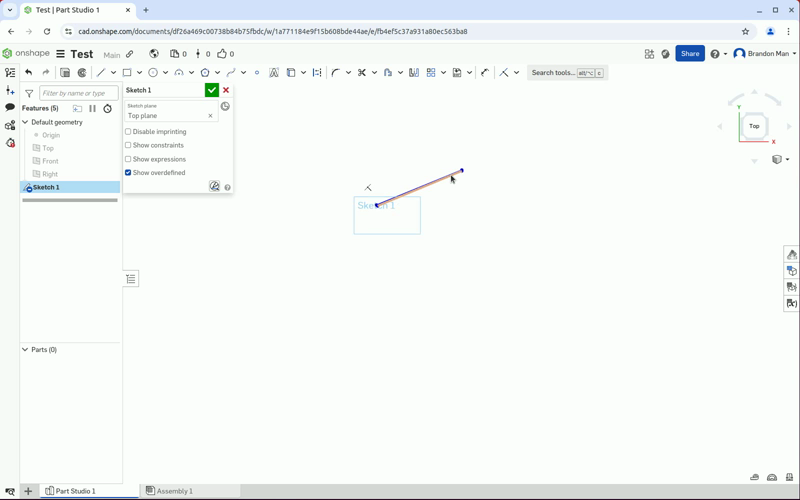
scroll(6)
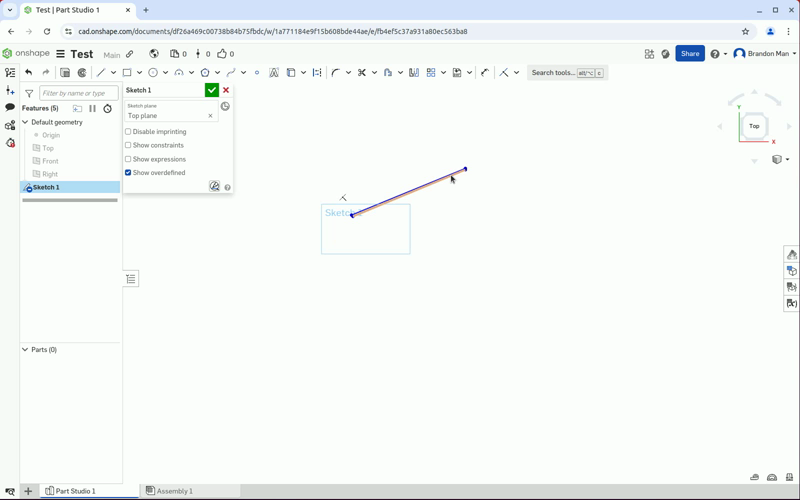
scroll(6)
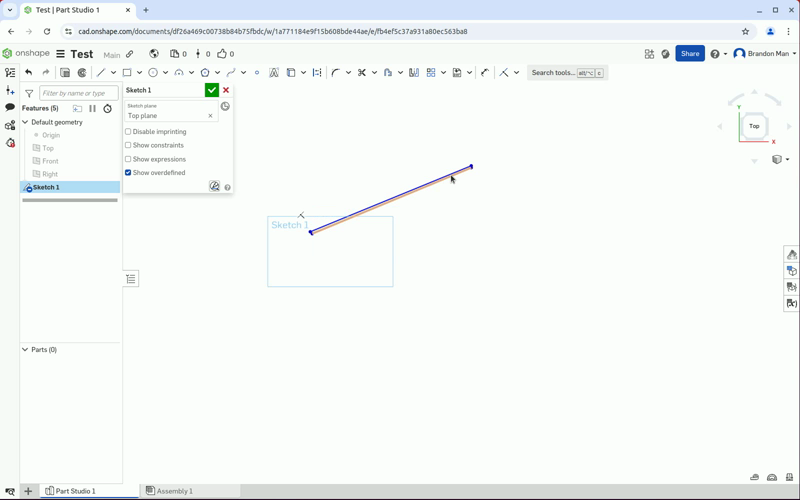
scroll(6)
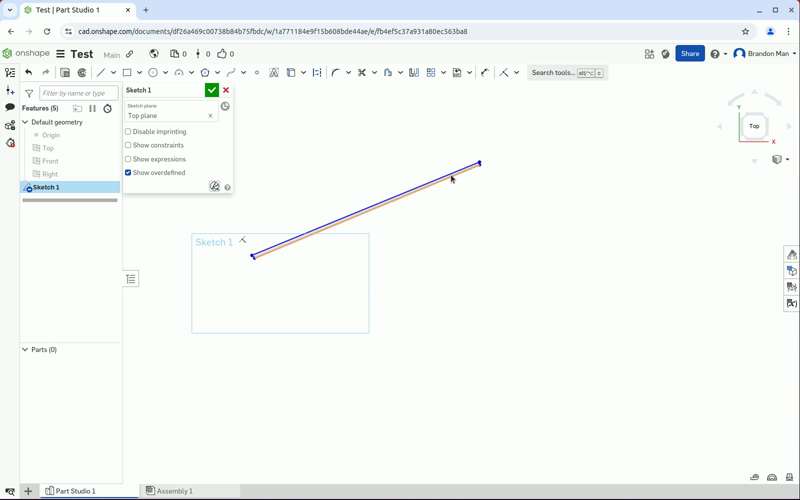
scroll(6)
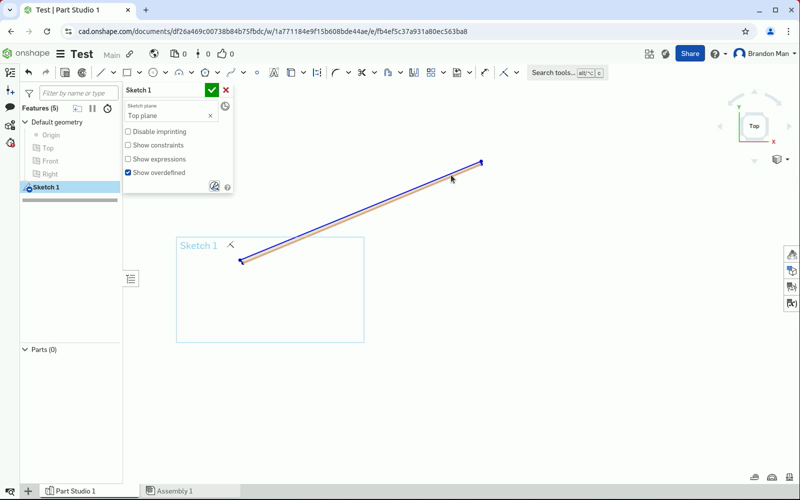
scroll(6)
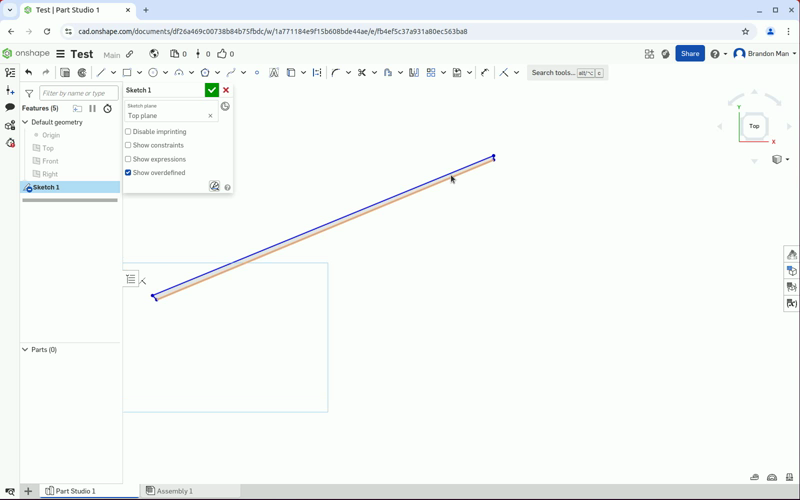
scroll(6)
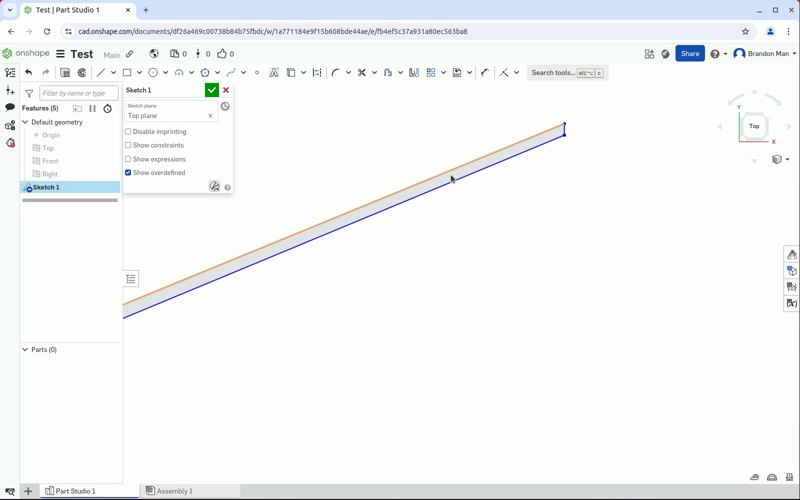
click(451, 174)
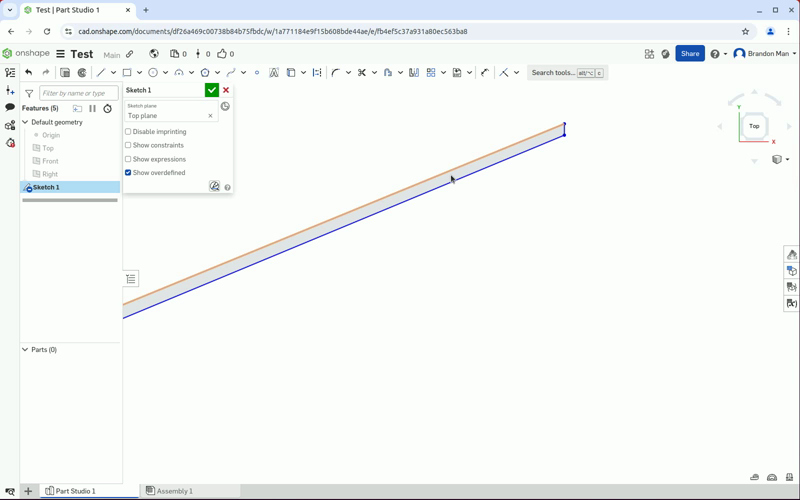
scroll(-6)
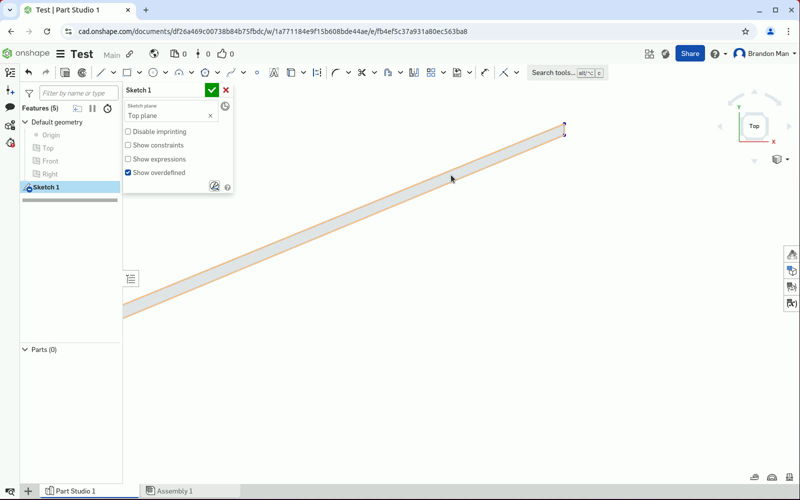
scroll(-6)
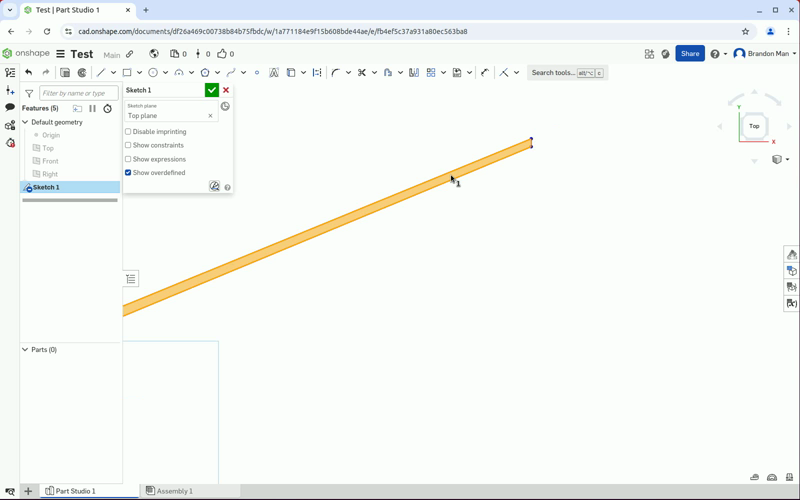
scroll(-6)
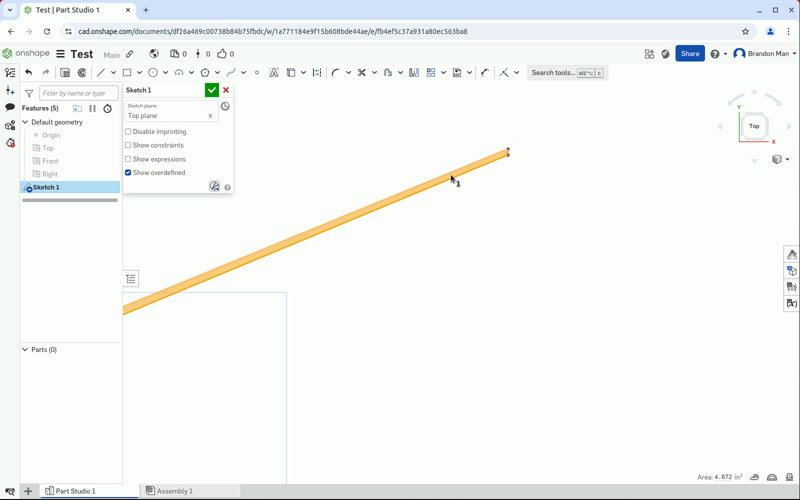
scroll(-6)
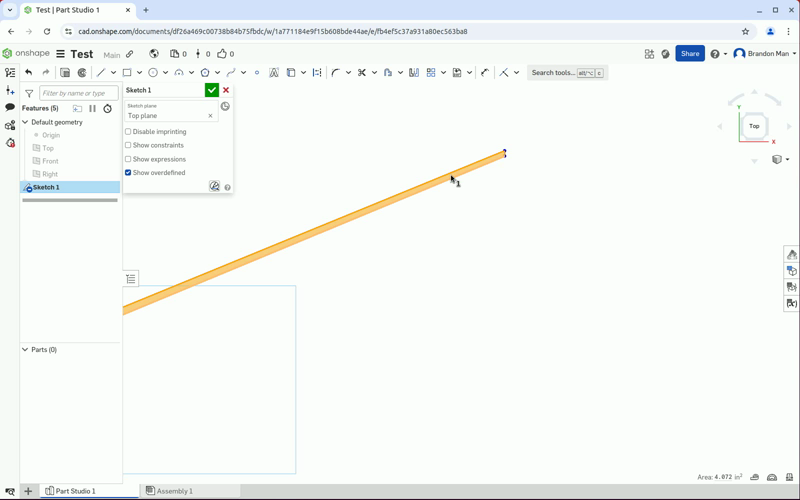
scroll(-6)
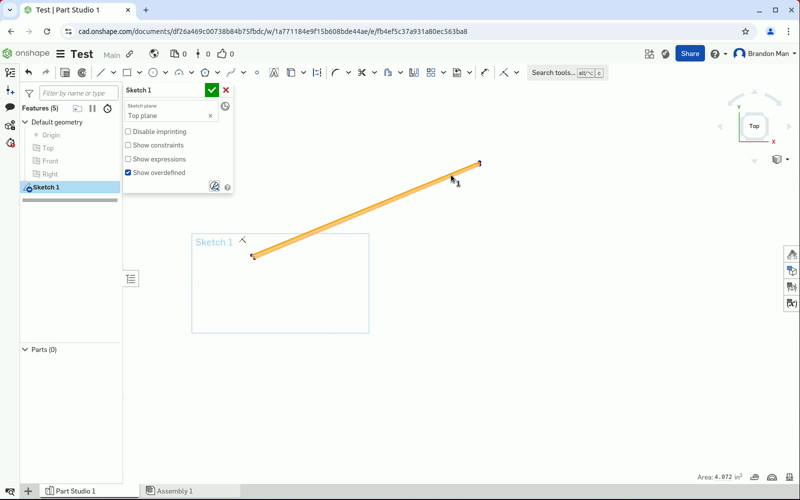
scroll(-6)
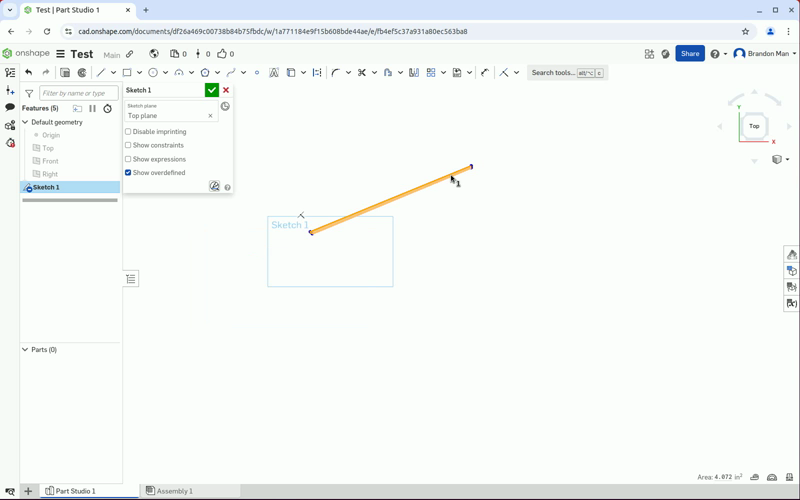
scroll(-6)
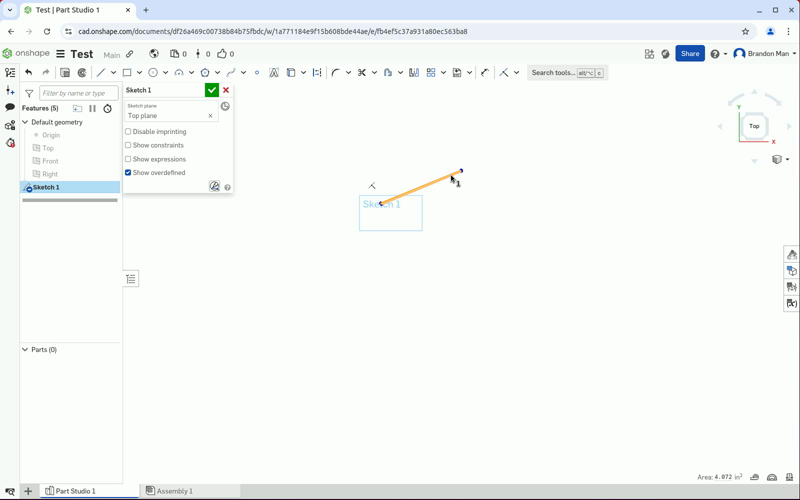
mouse_move(73, 352)
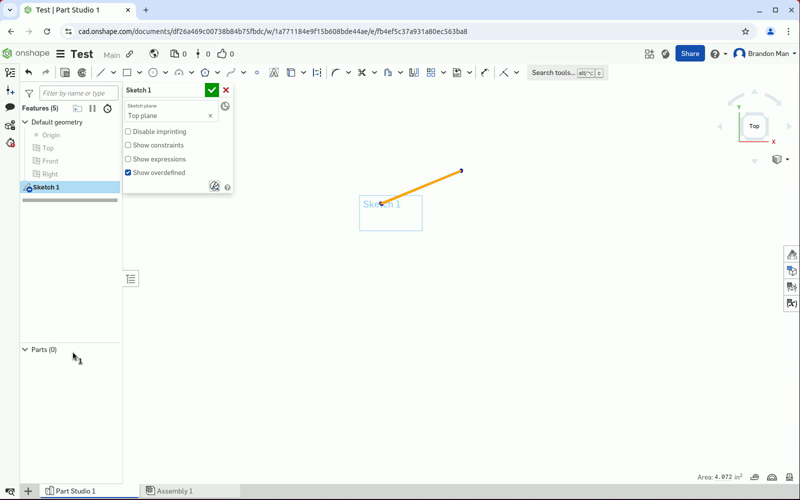
key(shift+y)
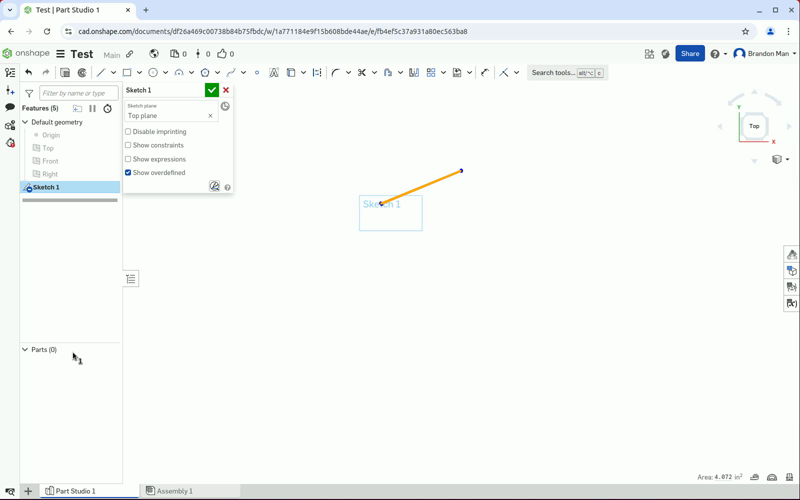
key(shift+e)
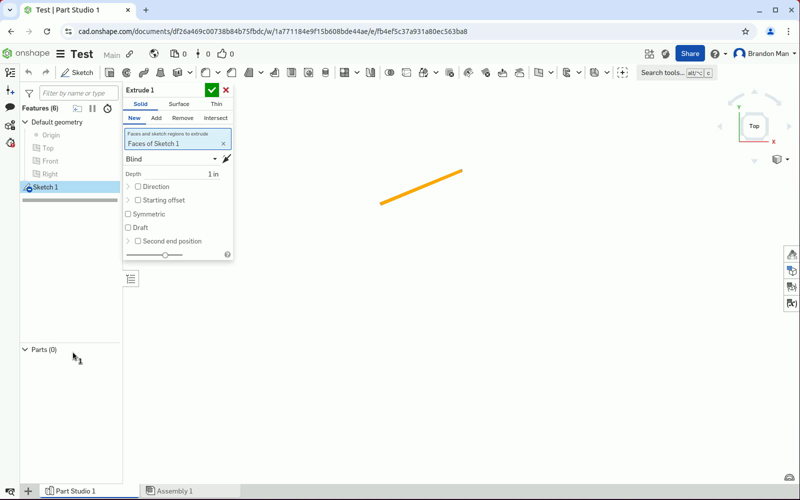
mouse_move(143, 106)
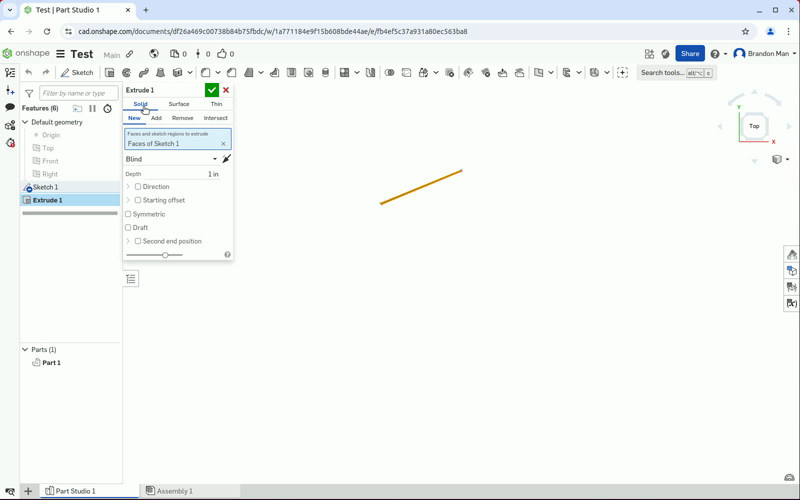
click(143, 106)
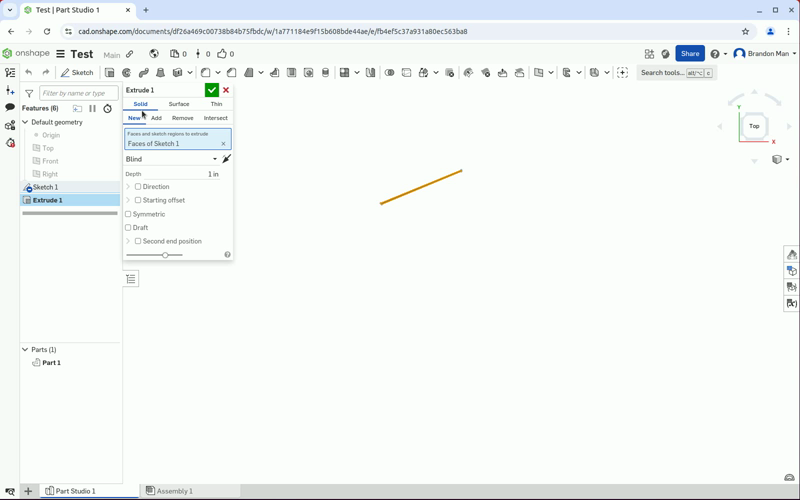
mouse_move(137, 120)
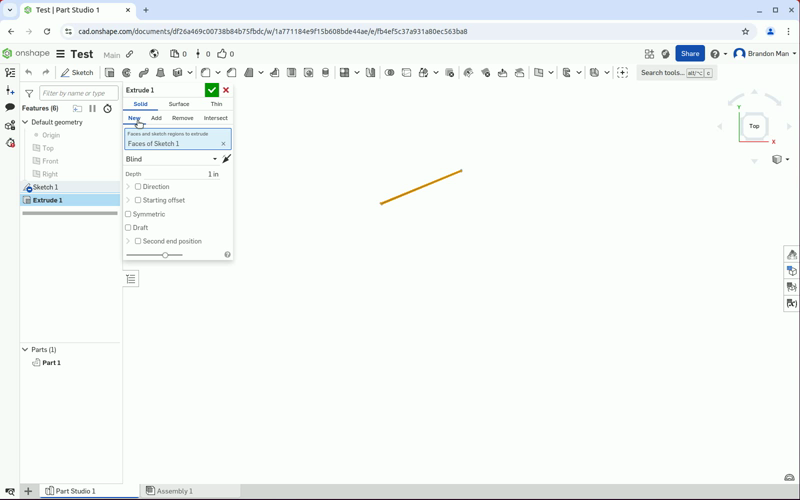
click(137, 120)
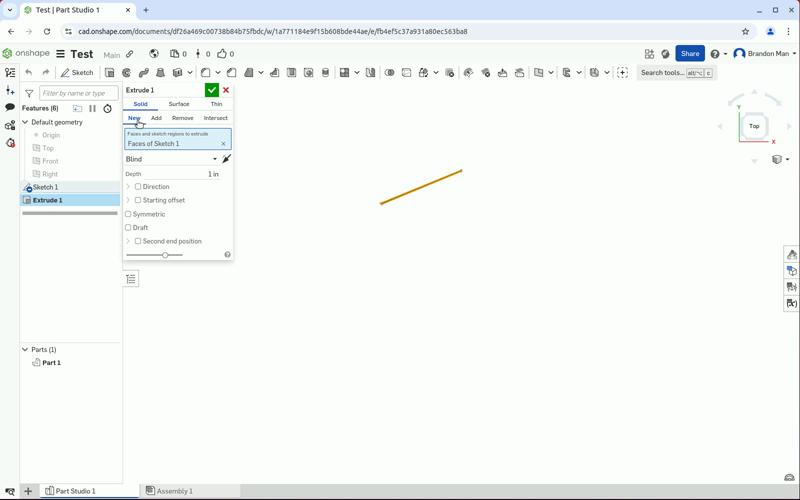
key(tab, 4)
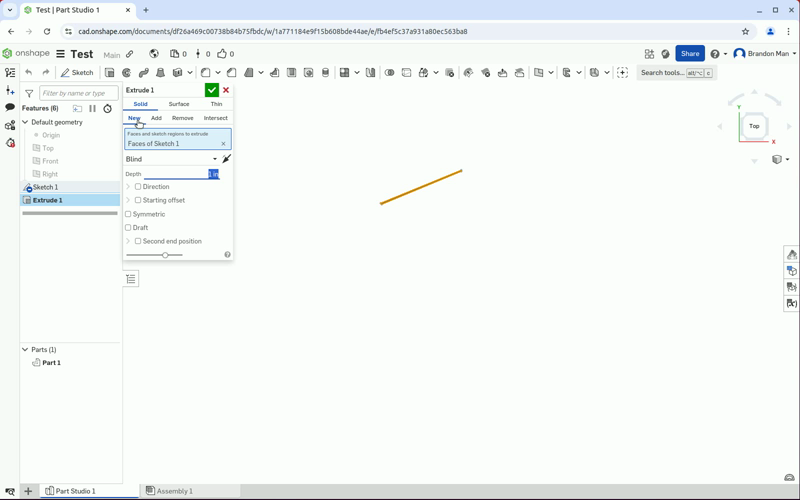
text(6.981)
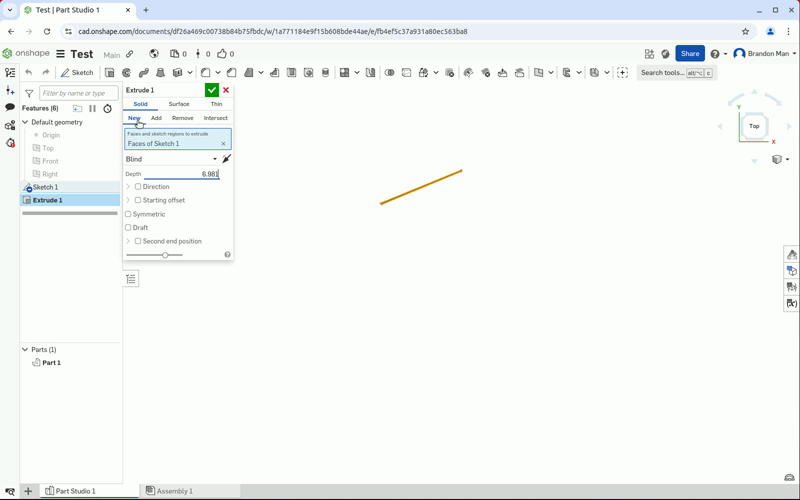
key(enter)
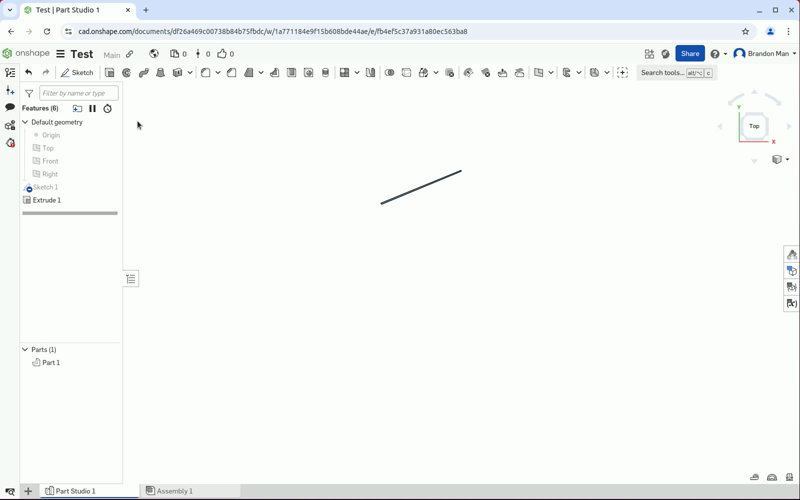
key(shift+h)
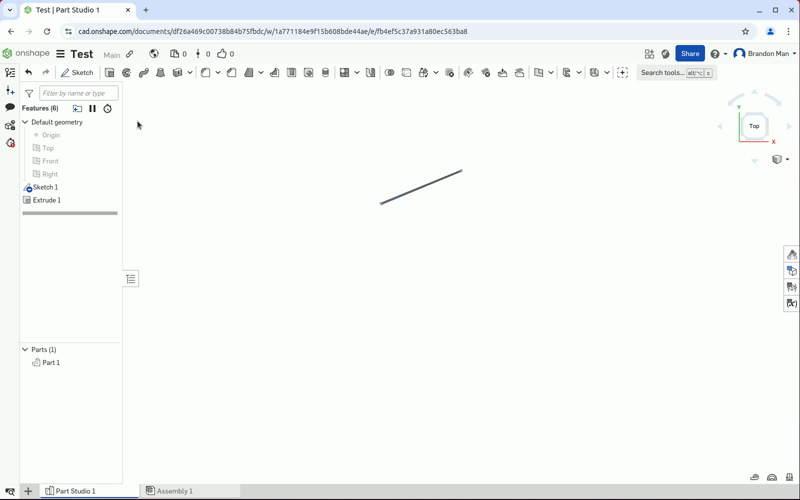
key(shift+h)
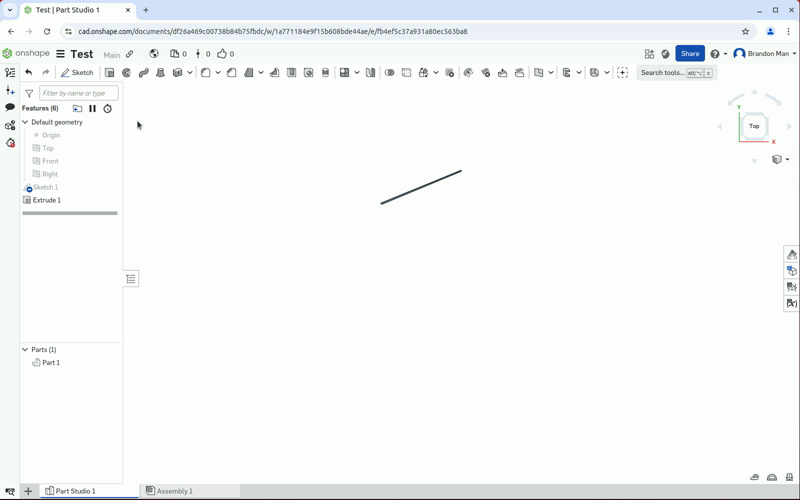
mouse_move(73, 189)
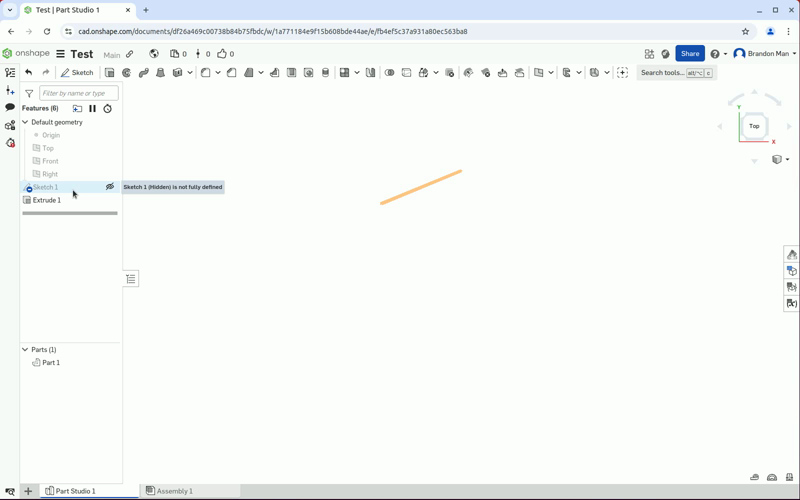
click(73, 189)
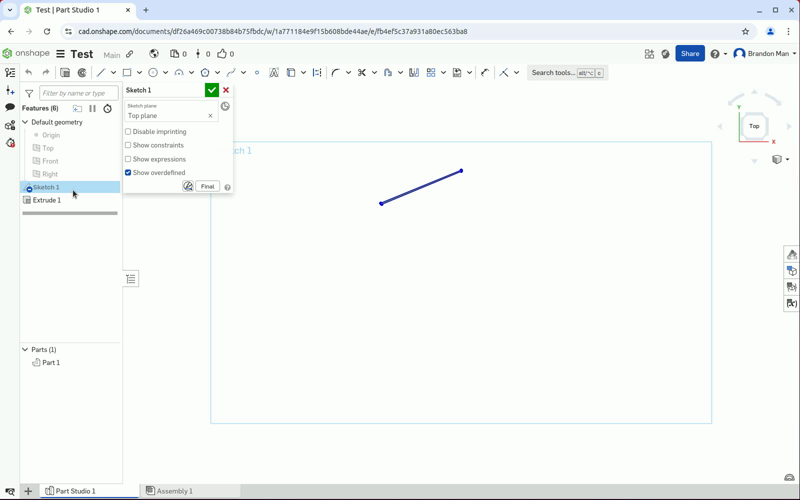
mouse_move(229, 92)
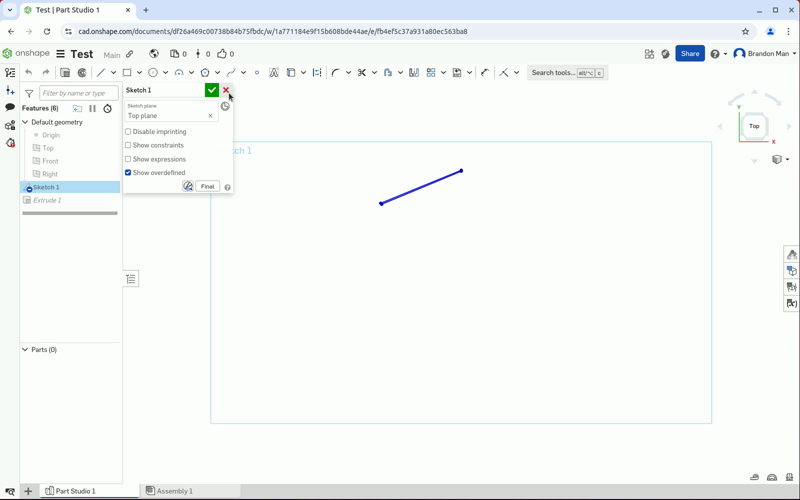
click(229, 92)
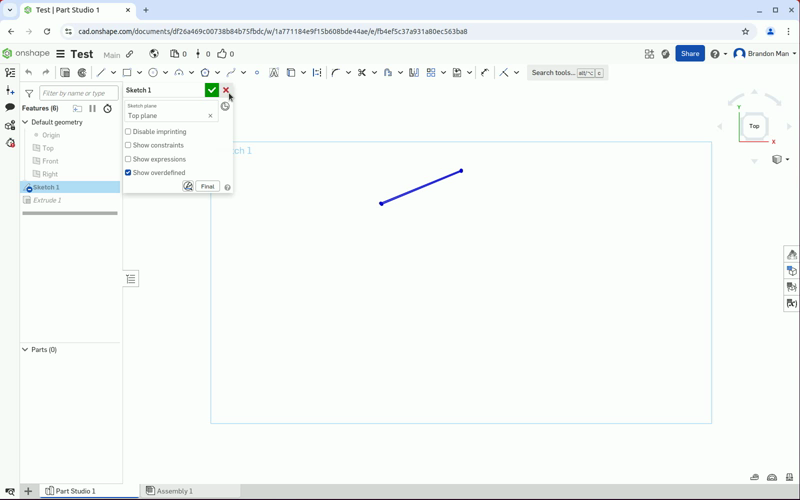
key(shift+s)
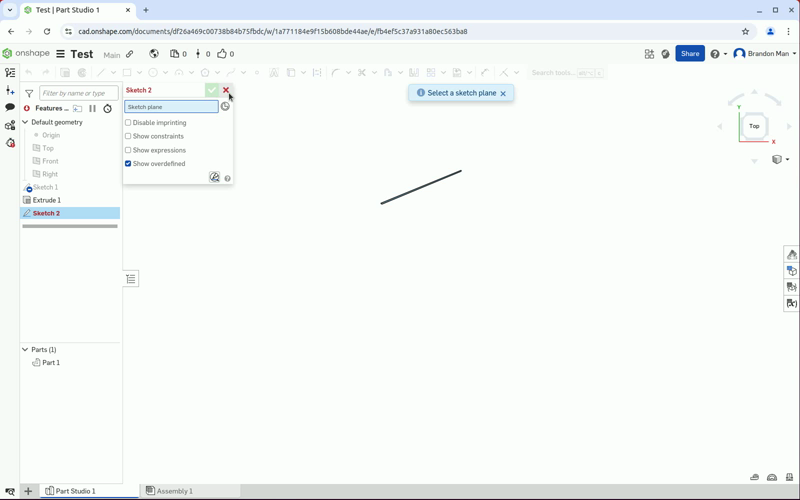
mouse_move(73, 150)
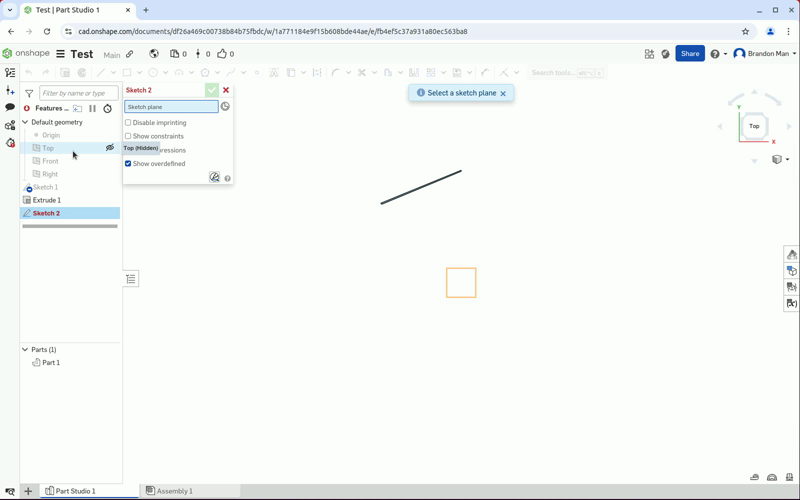
click(73, 150)
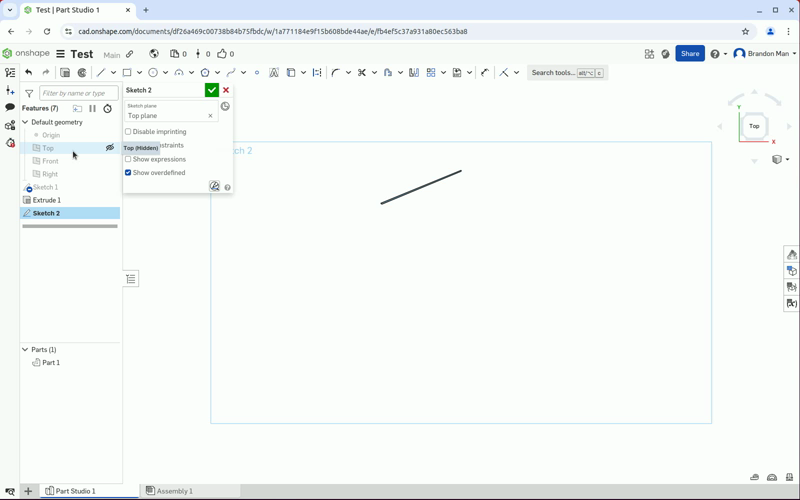
mouse_move(73, 352)
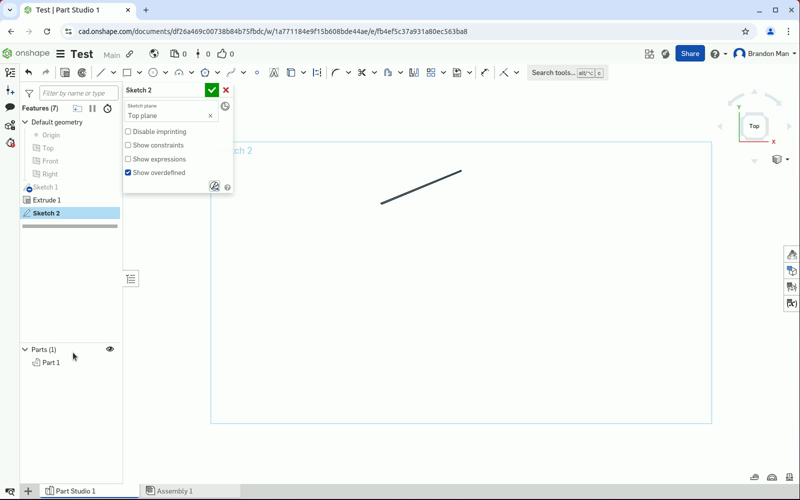
key(y)
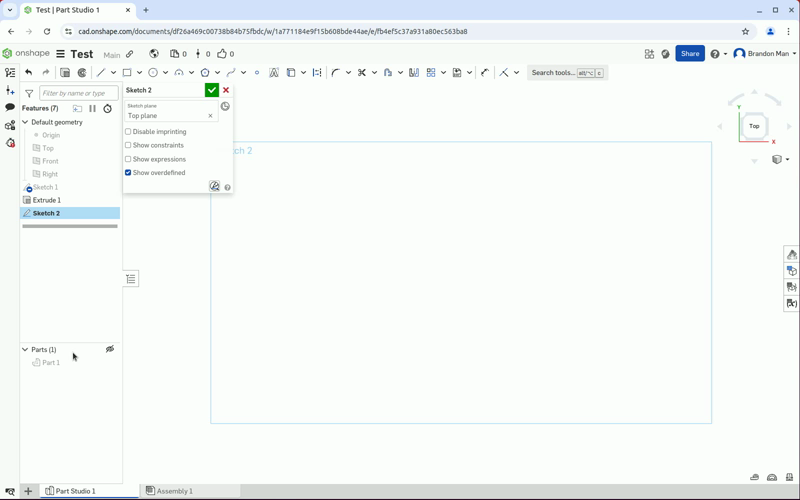
key(l)
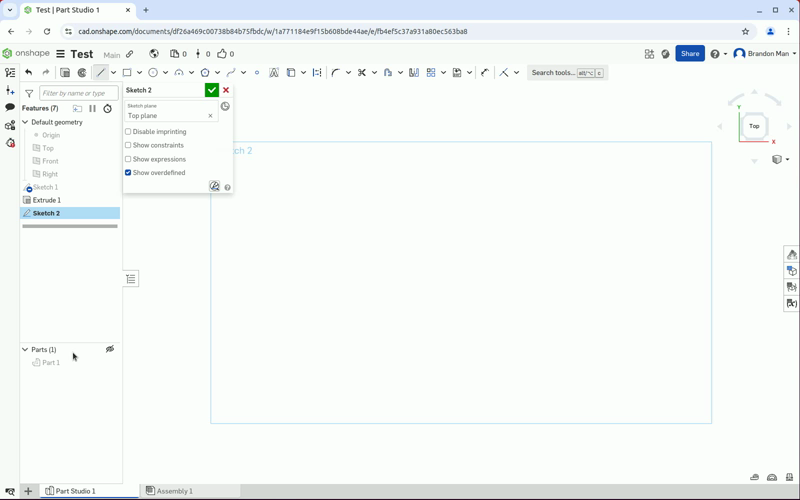
key_down(shift)
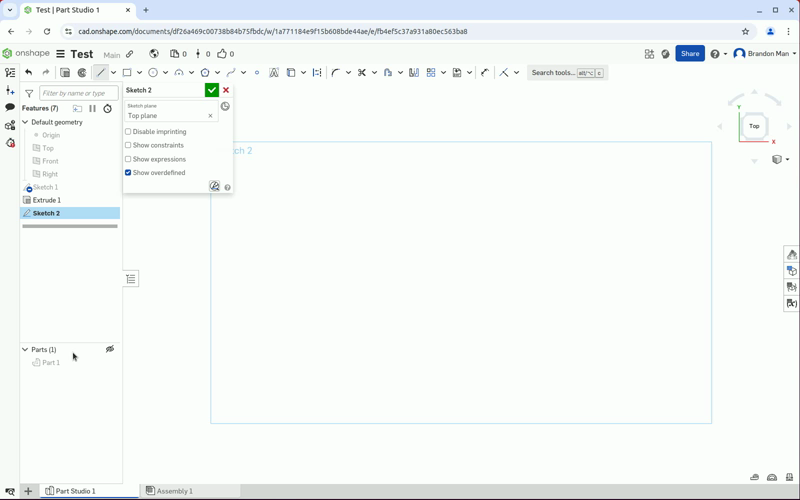
mouse_move(460, 171)
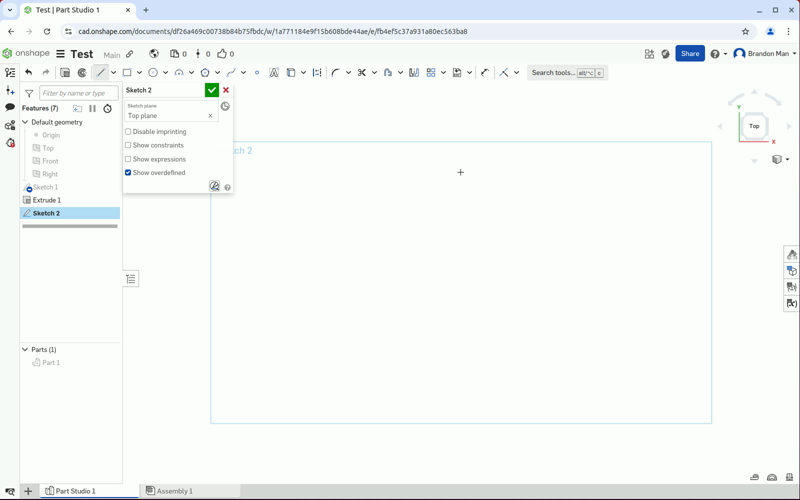
click(460, 171)
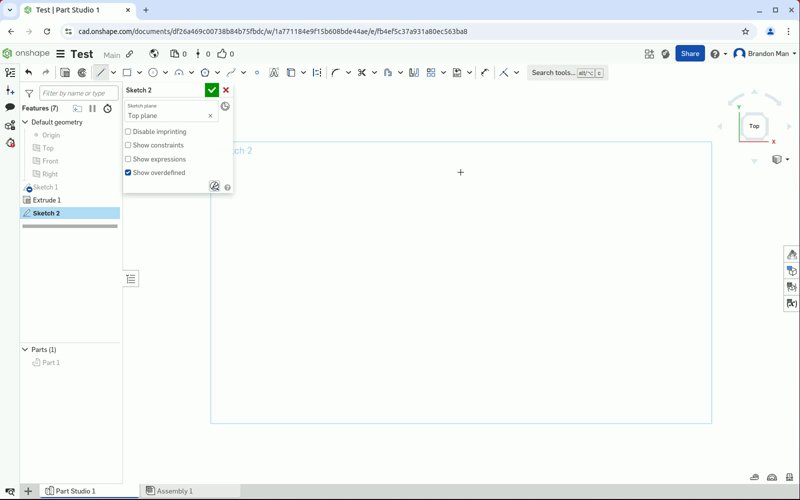
key_up(shift)
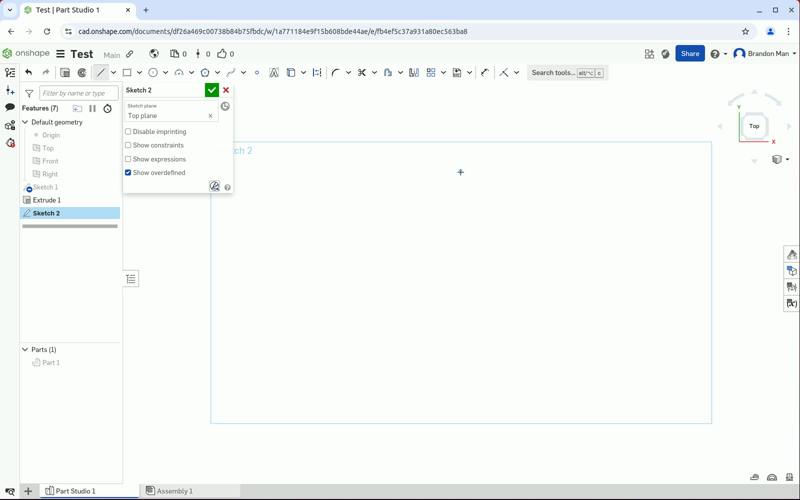
key_down(shift)
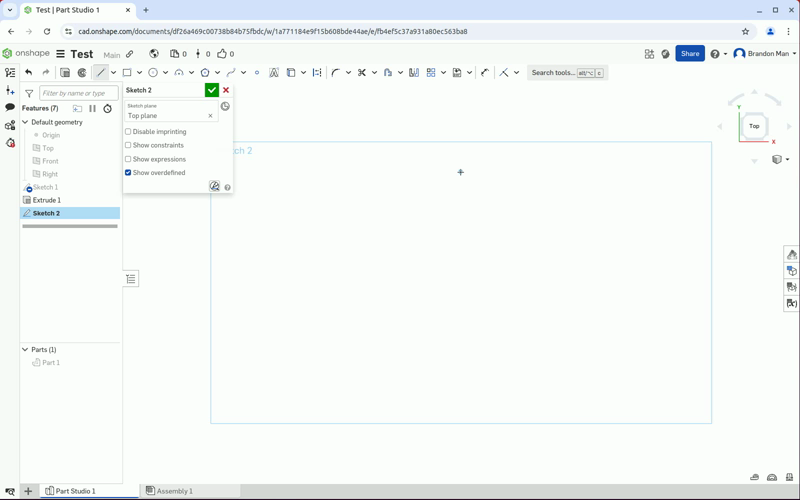
mouse_move(540, 204)
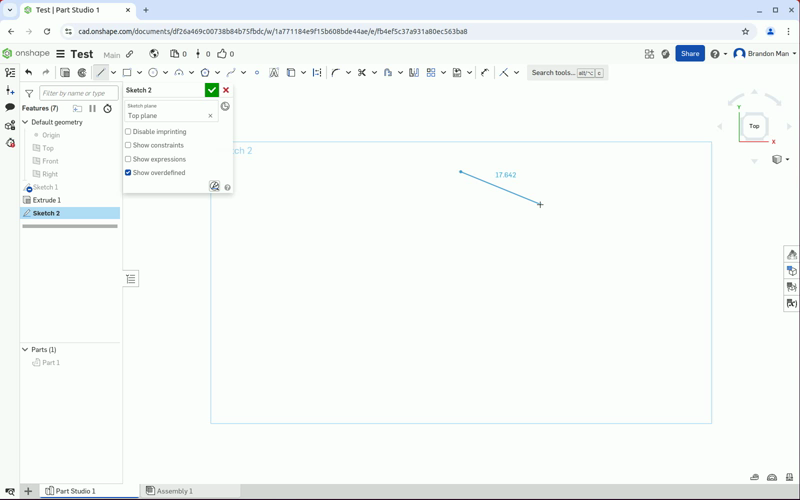
click(540, 204)
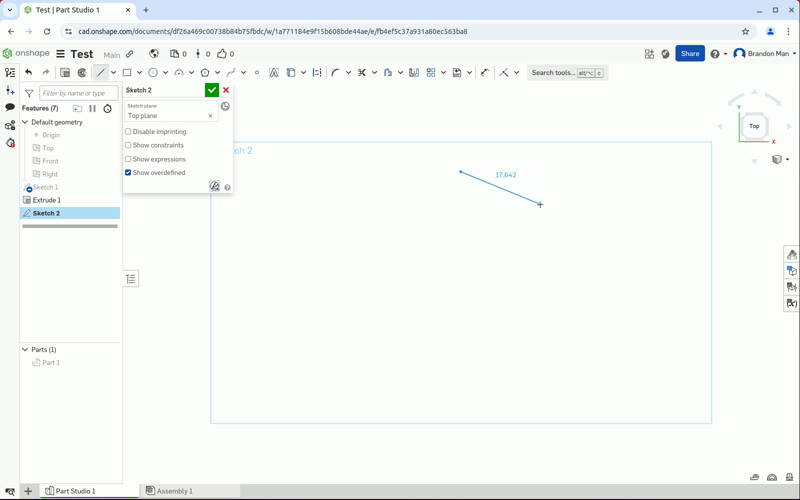
key_up(shift)
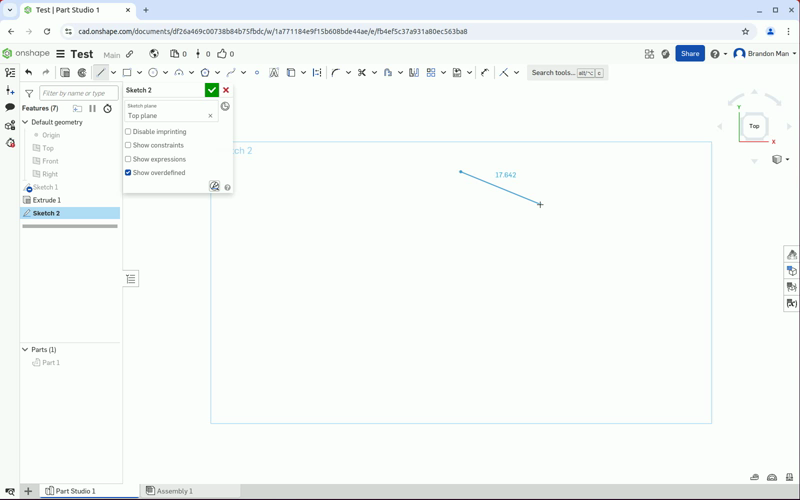
key_down(shift)
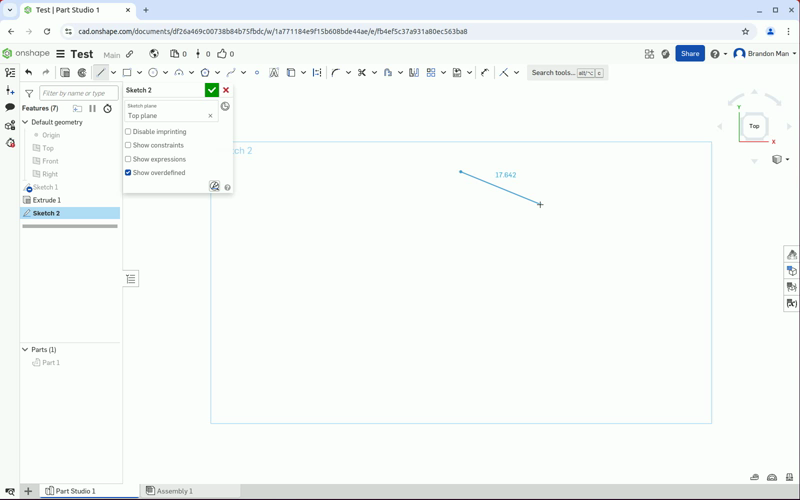
mouse_move(570, 204)
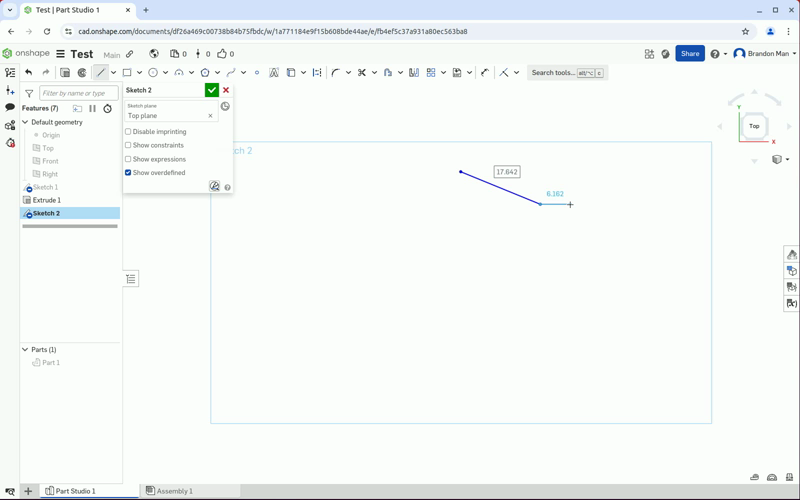
mouse_move(540, 203)
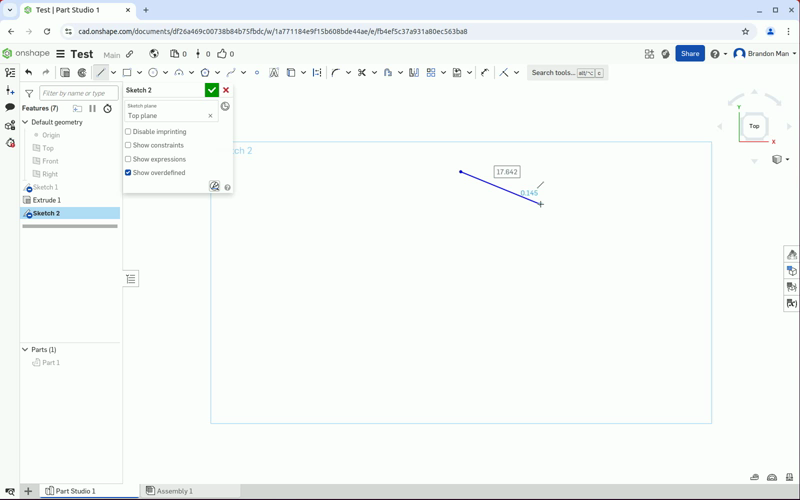
scroll(6)
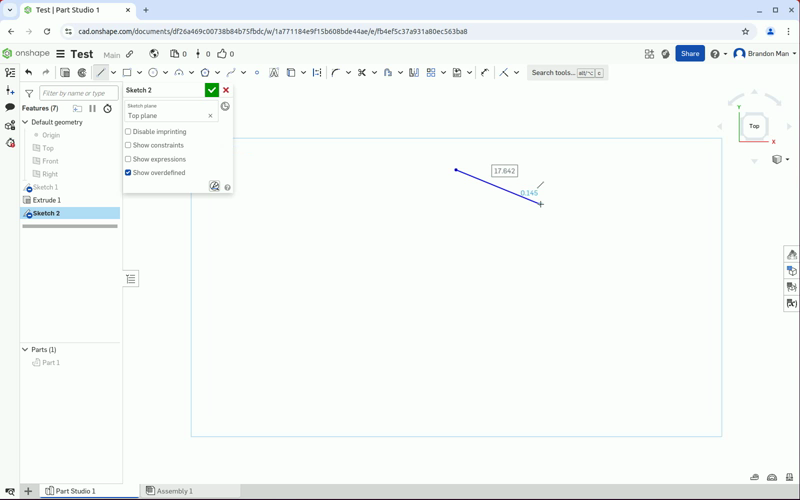
scroll(6)
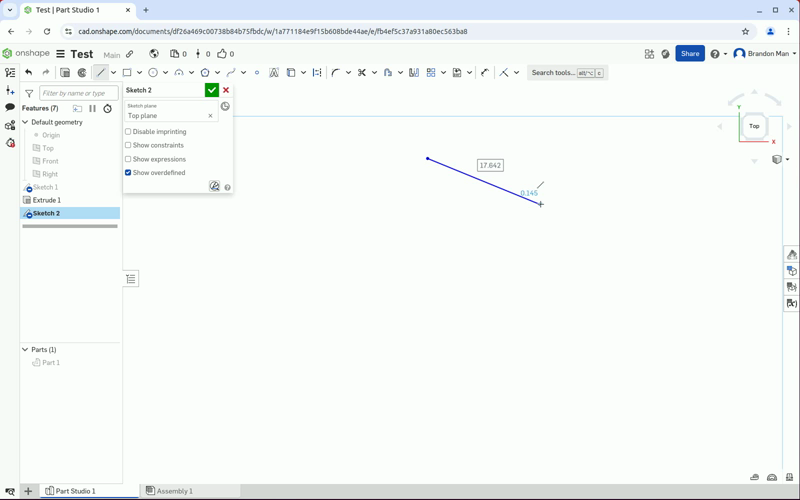
scroll(6)
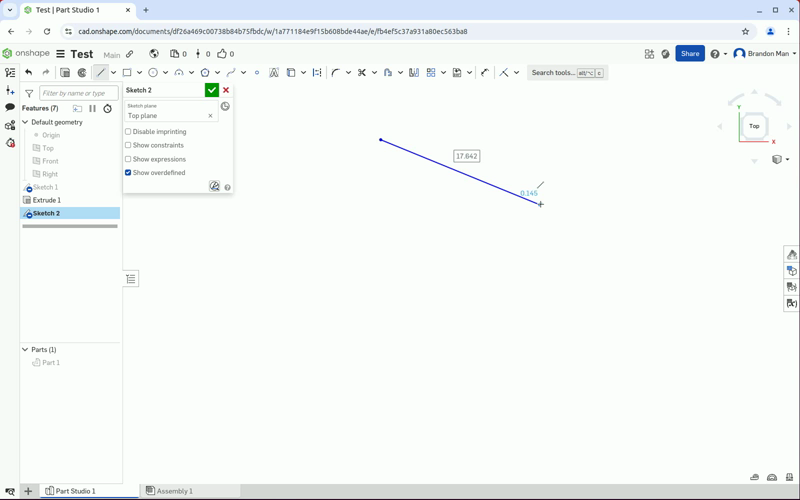
scroll(6)
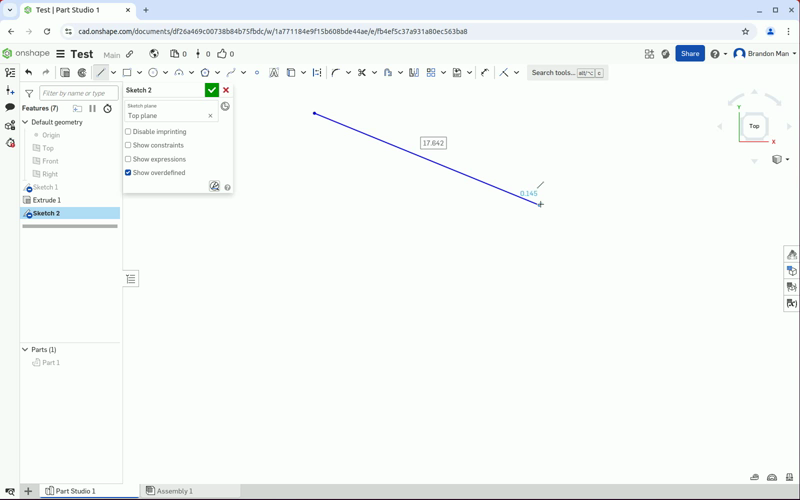
scroll(6)
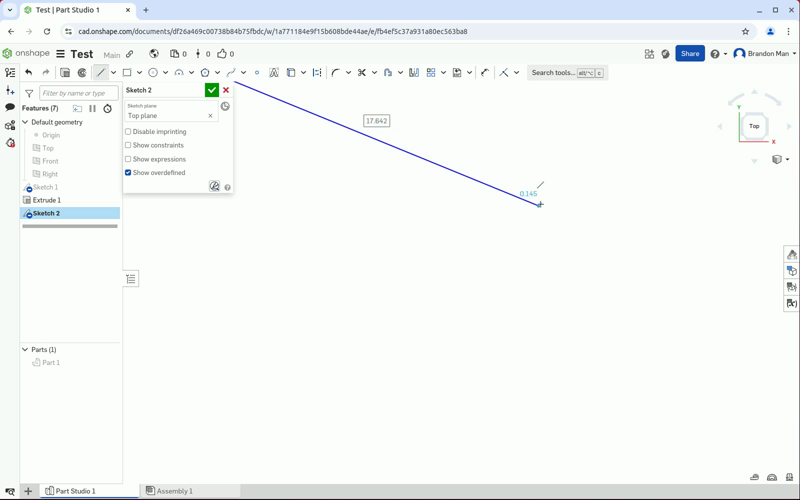
scroll(6)
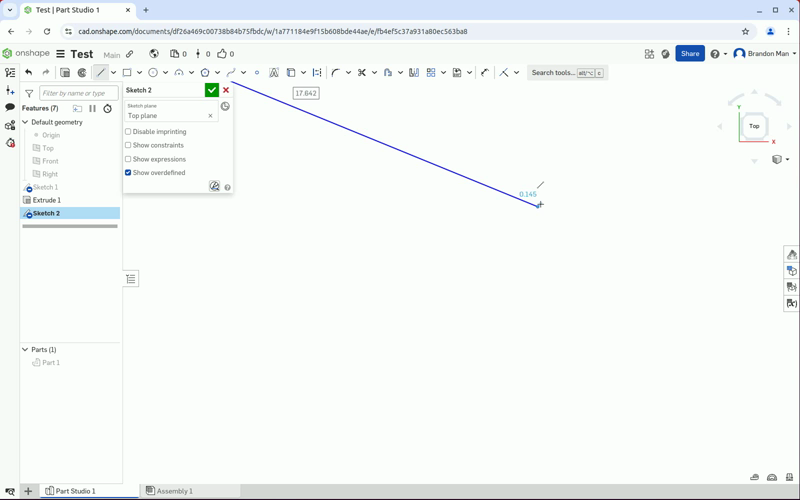
scroll(6)
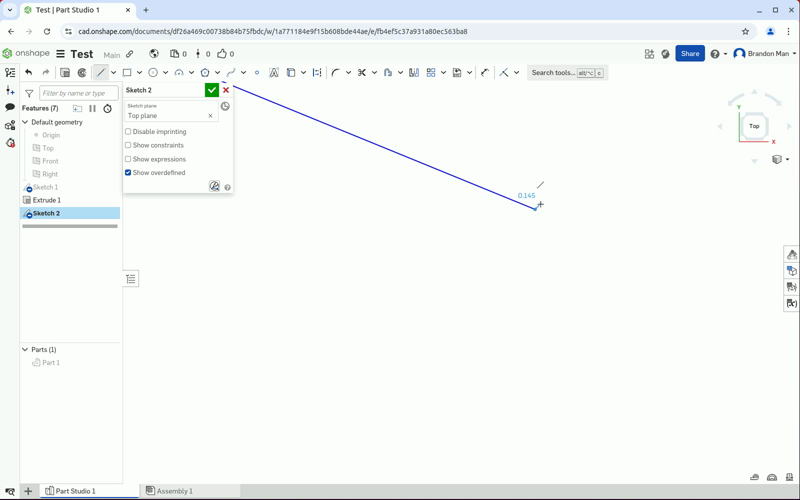
click(540, 203)
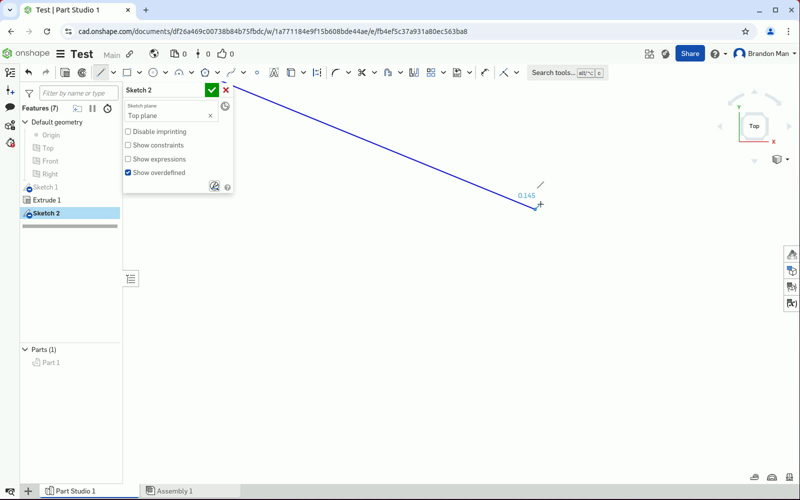
scroll(-6)
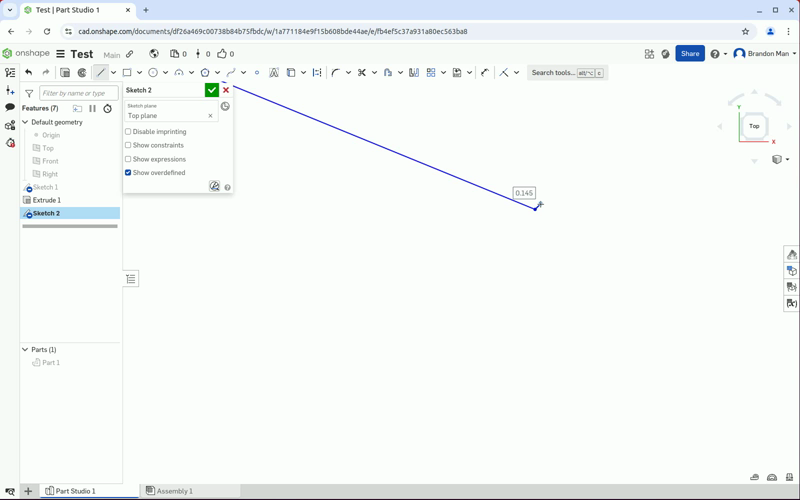
scroll(-6)
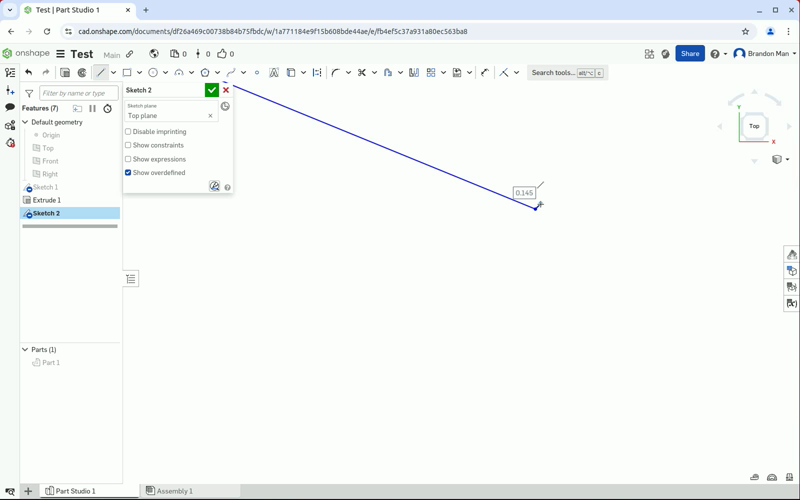
scroll(-6)
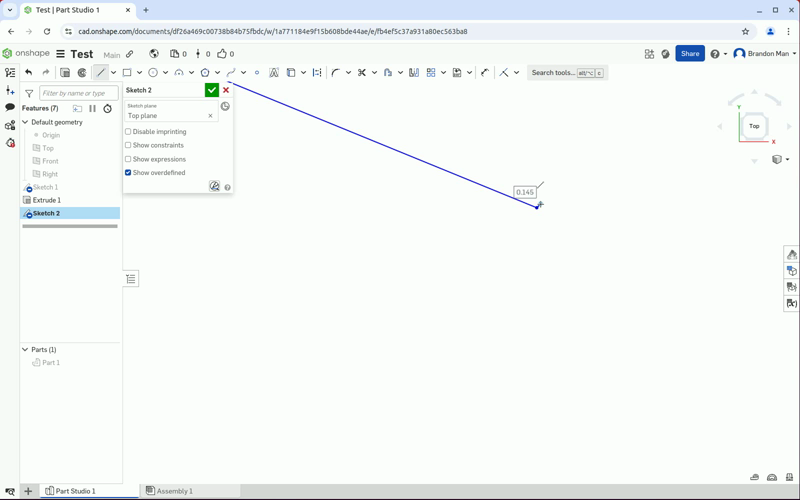
scroll(-6)
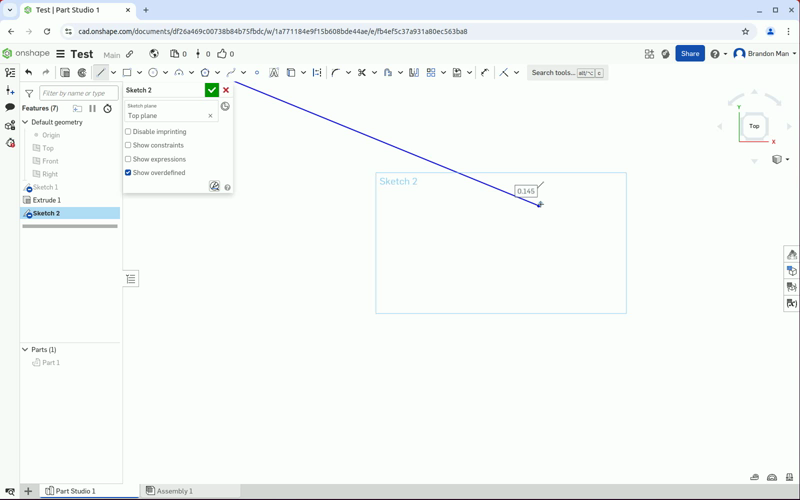
scroll(-6)
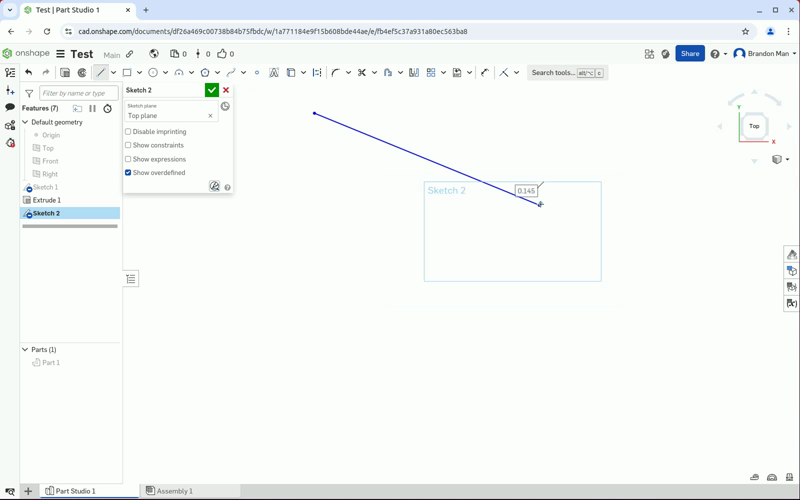
scroll(-6)
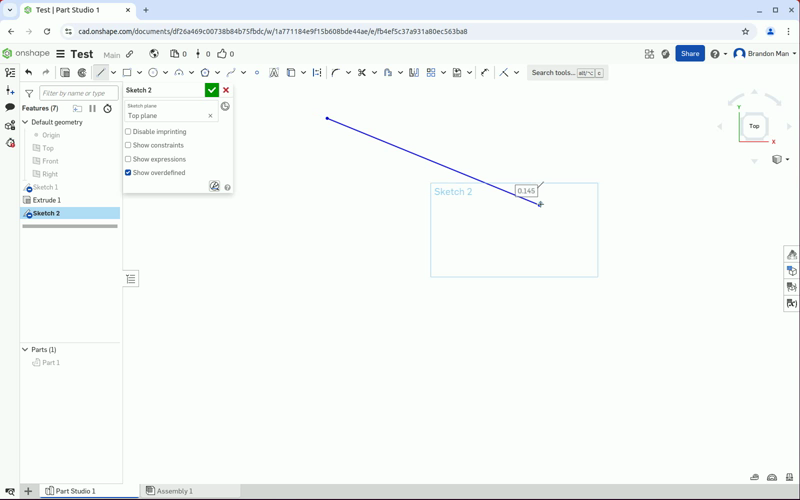
scroll(-6)
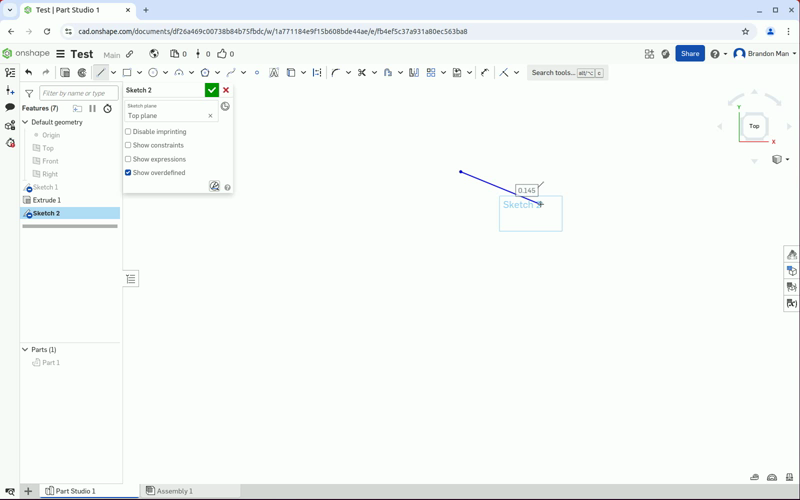
key_up(shift)
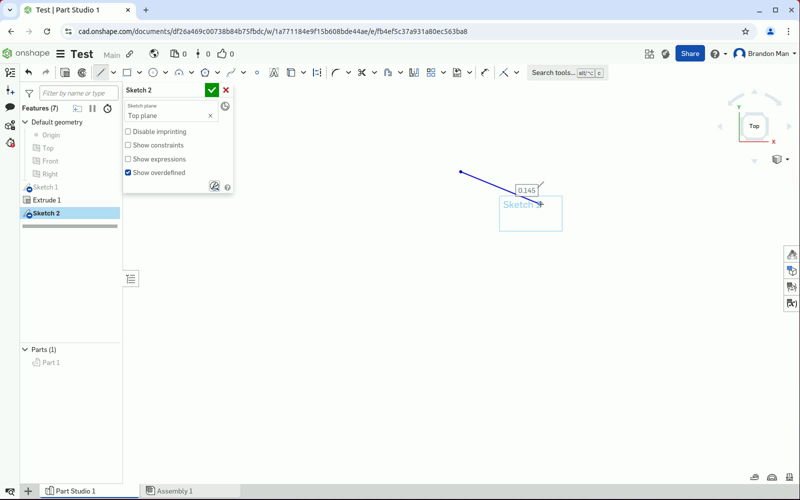
key_down(shift)
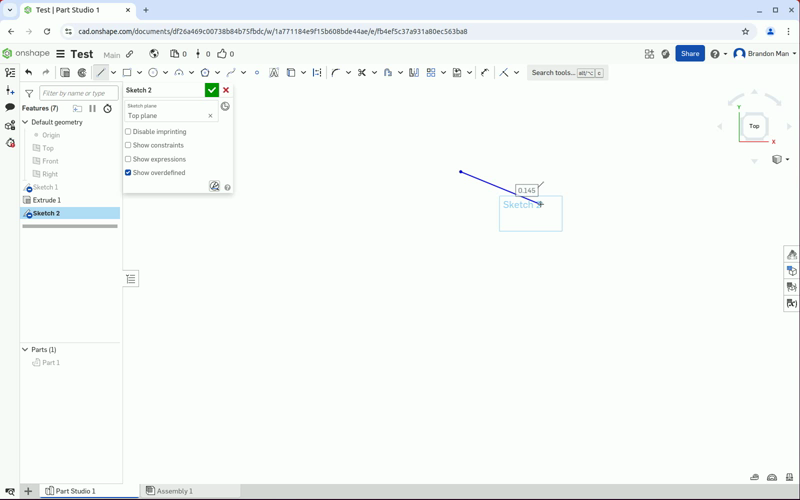
mouse_move(460, 169)
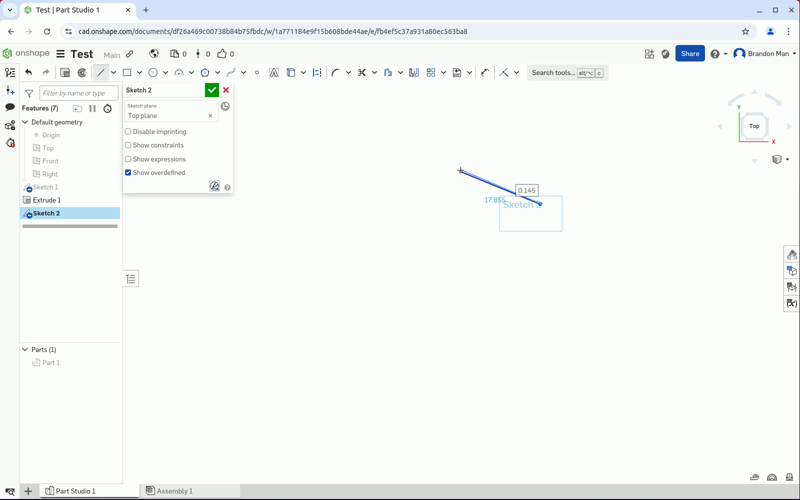
scroll(6)
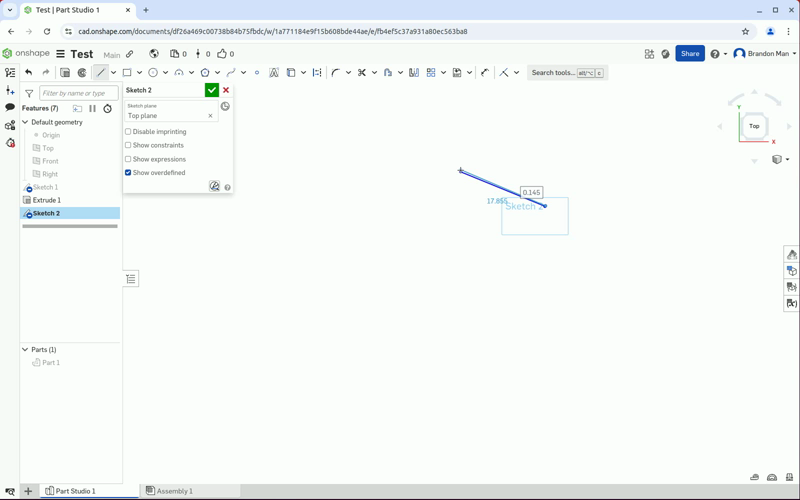
scroll(6)
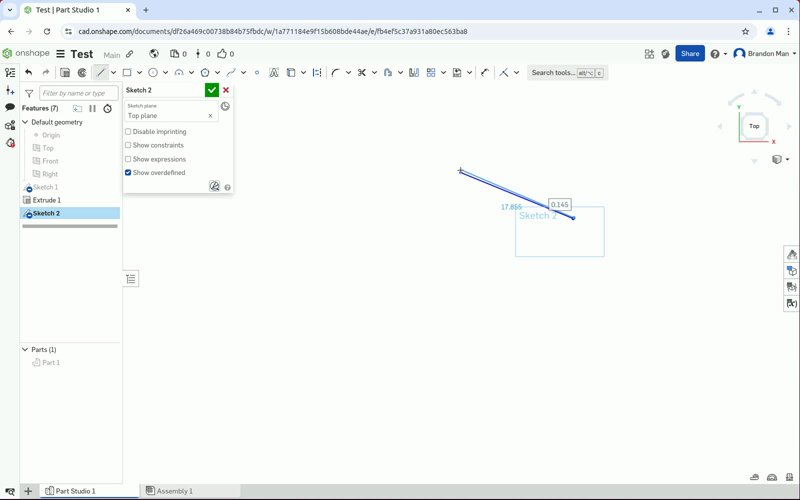
scroll(6)
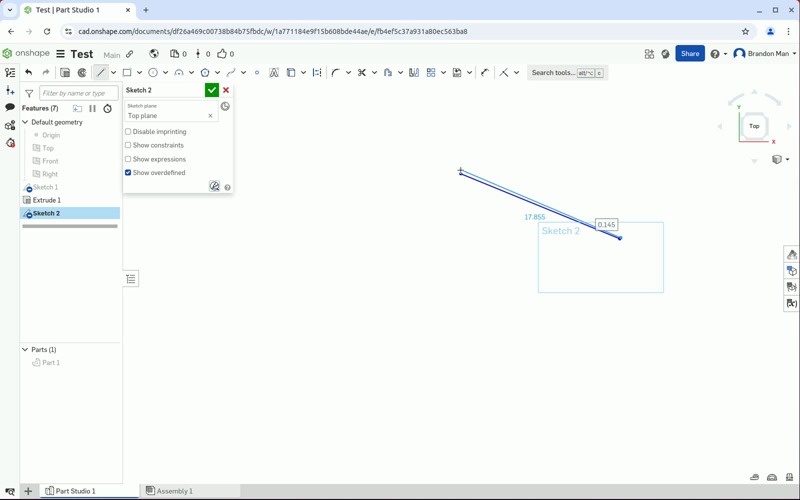
scroll(6)
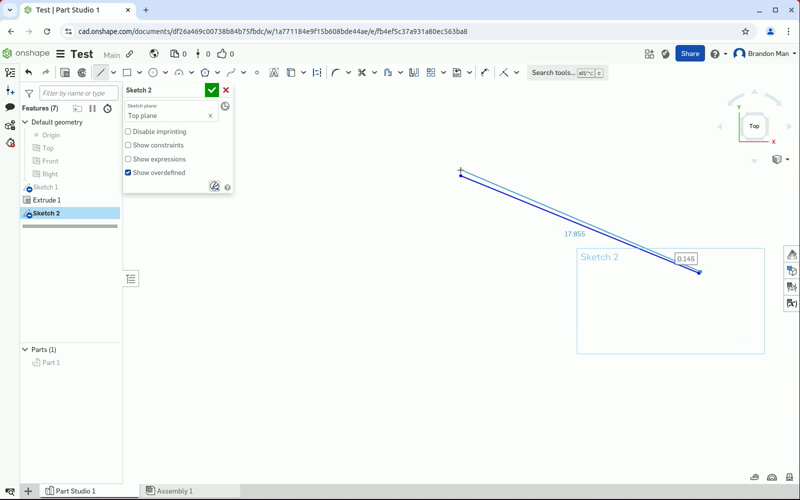
scroll(6)
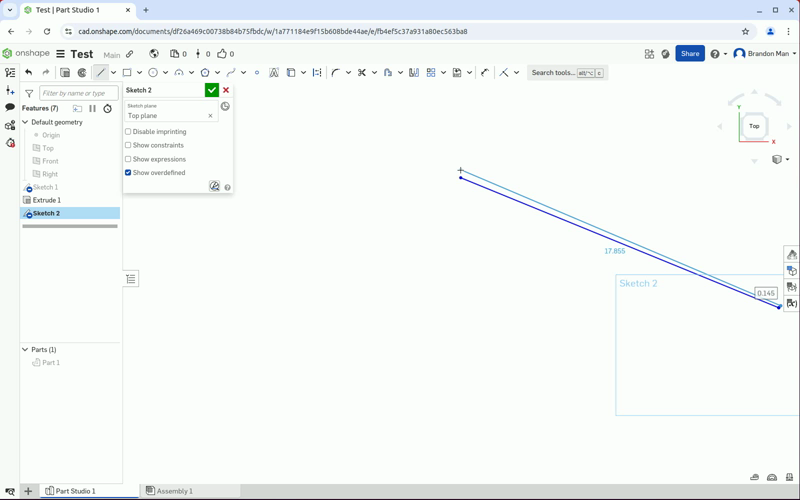
scroll(6)
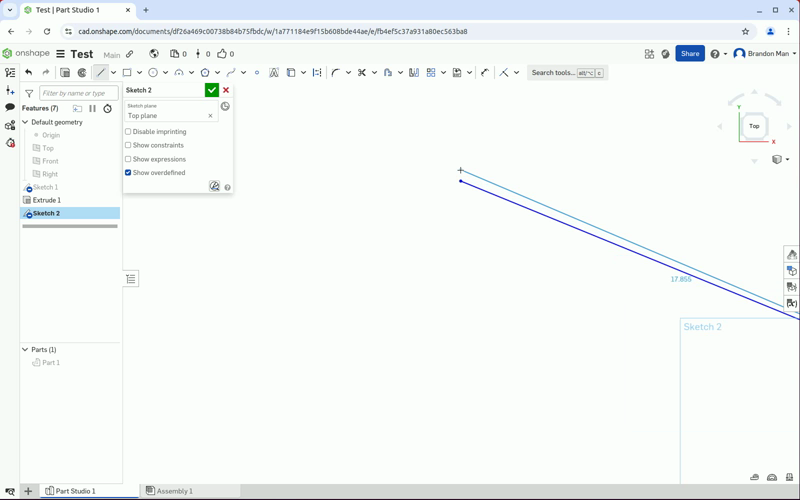
scroll(6)
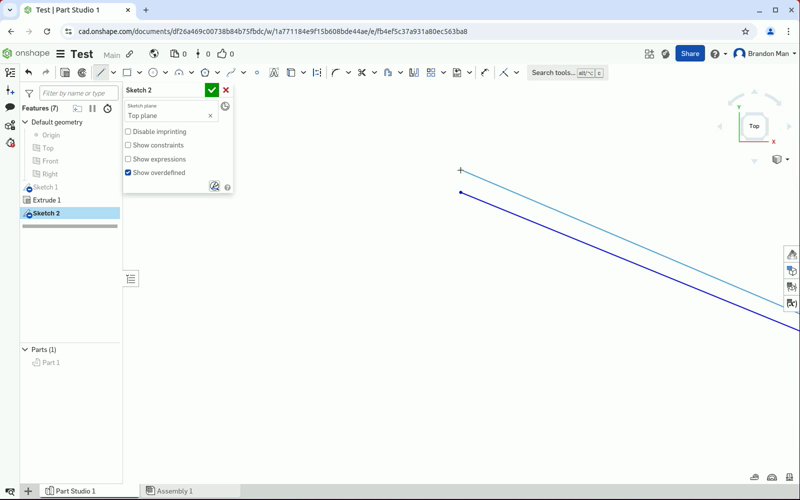
click(460, 169)
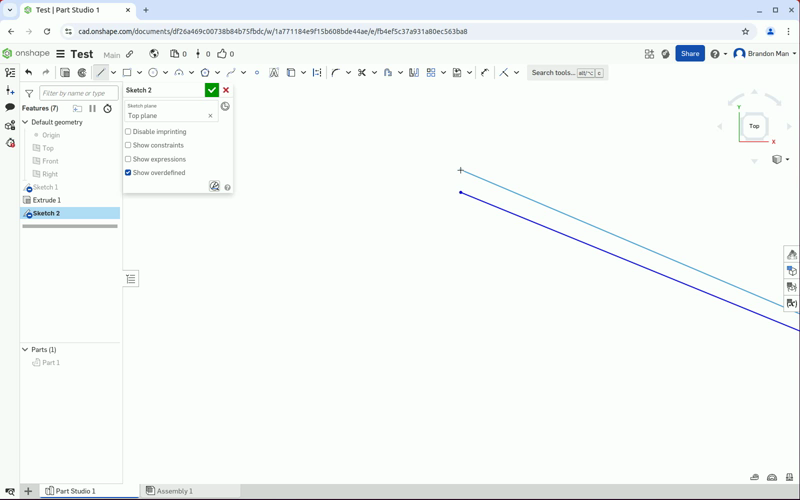
scroll(-6)
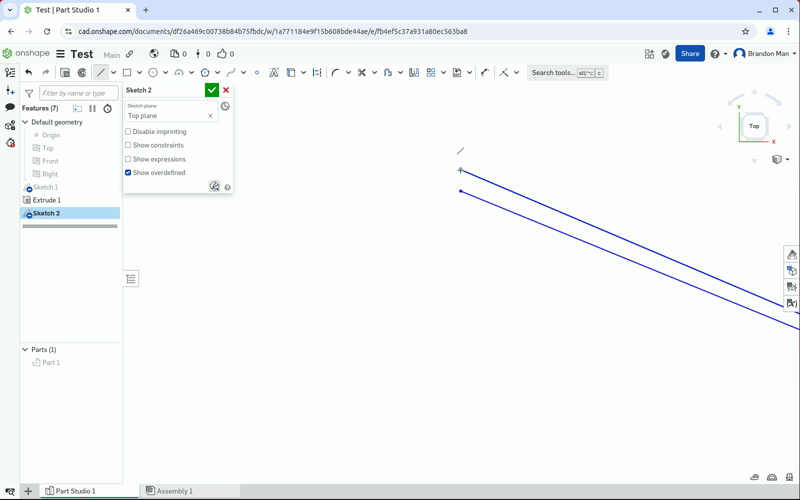
scroll(-6)
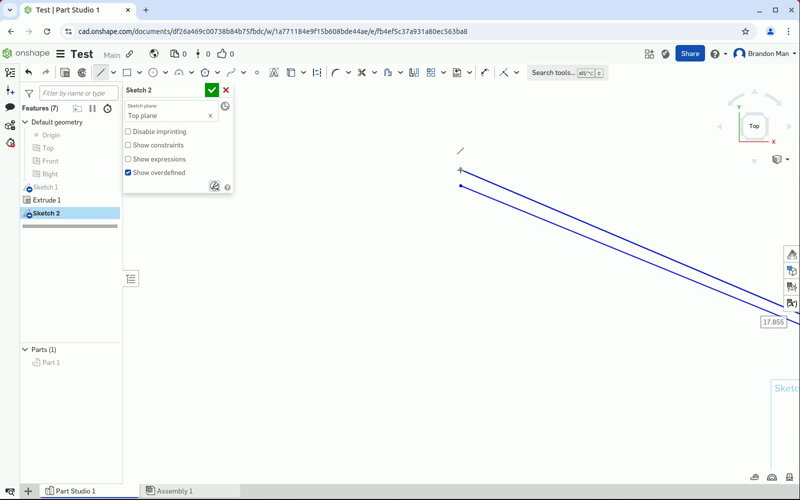
scroll(-6)
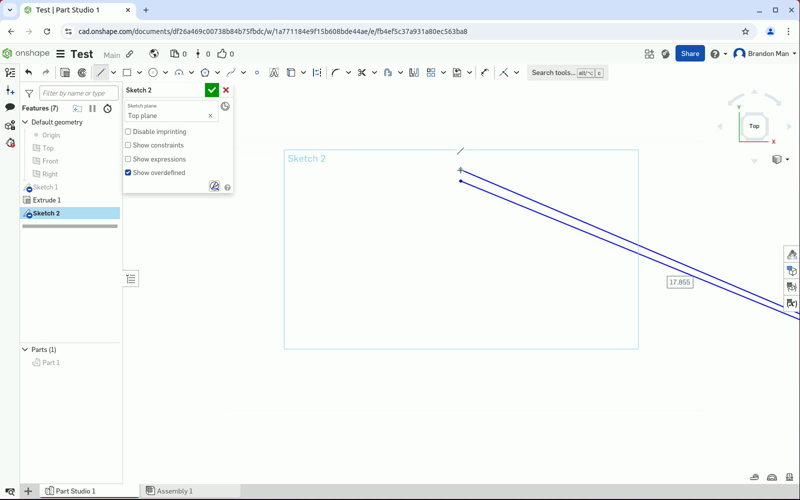
scroll(-6)
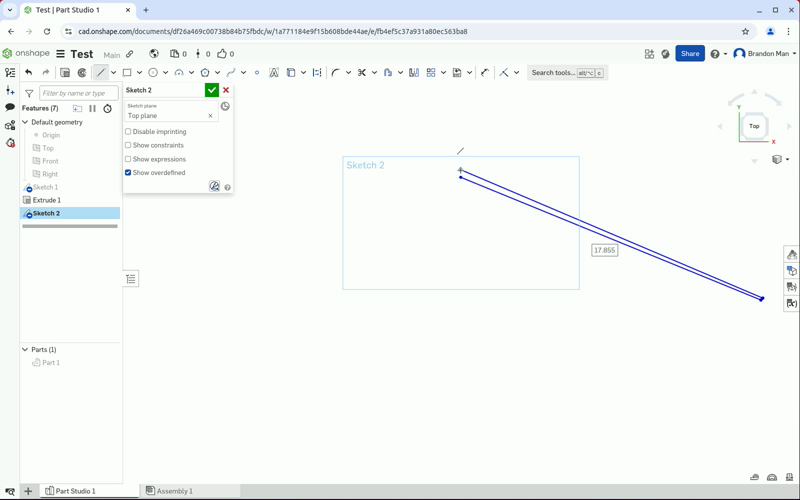
scroll(-6)
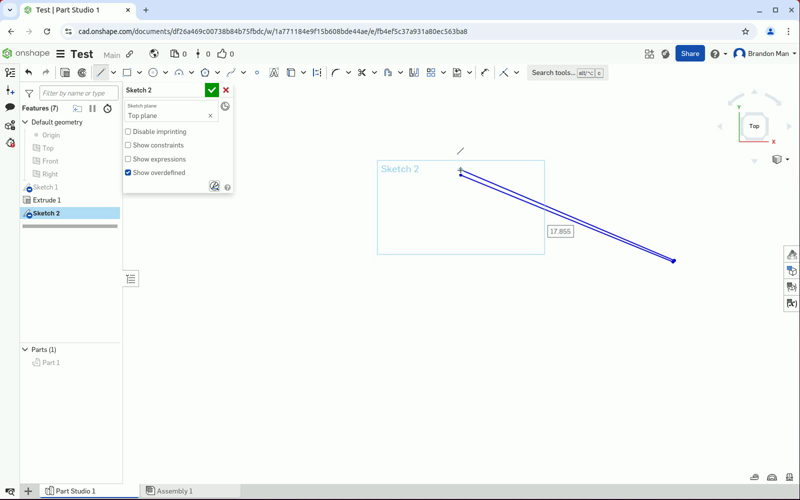
scroll(-6)
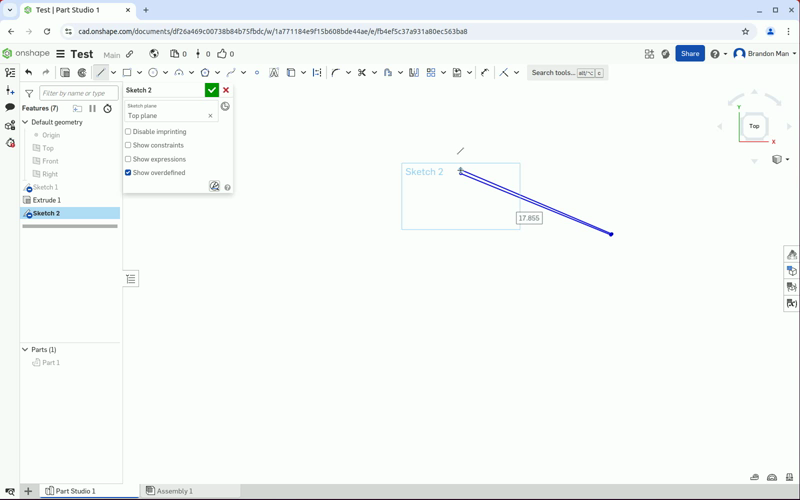
scroll(-6)
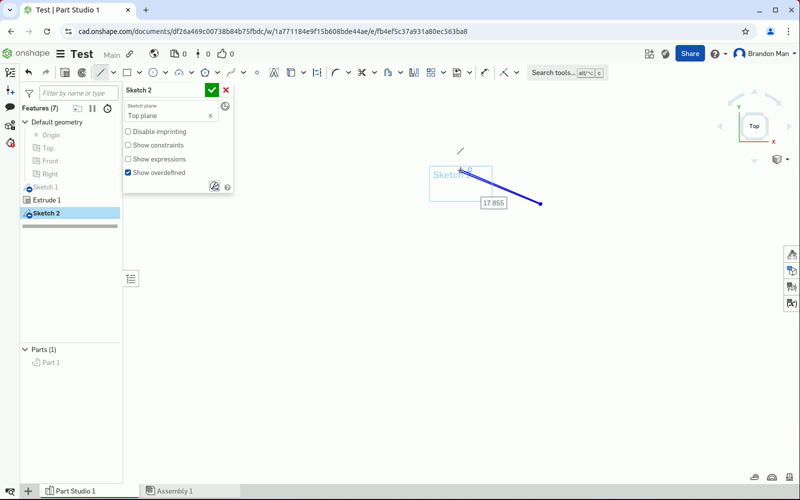
key_up(shift)
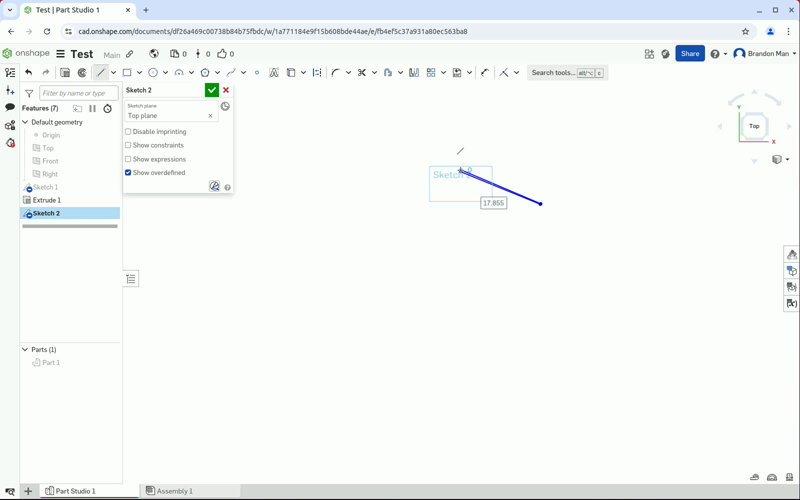
mouse_move(490, 169)
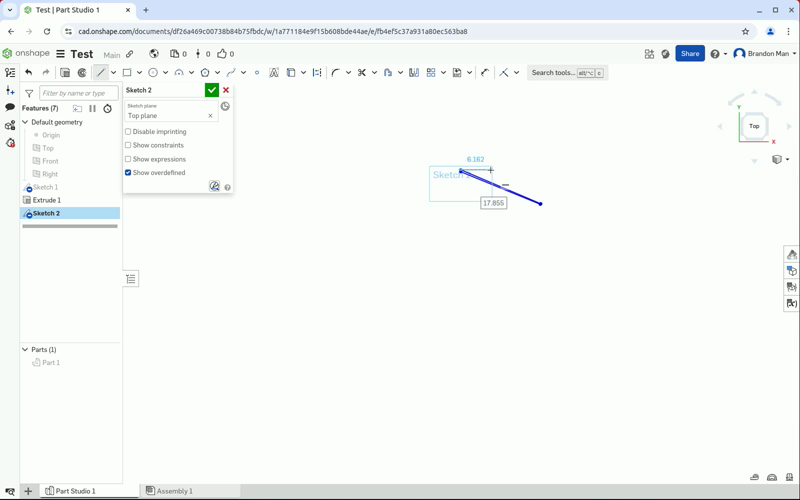
key_down(shift)
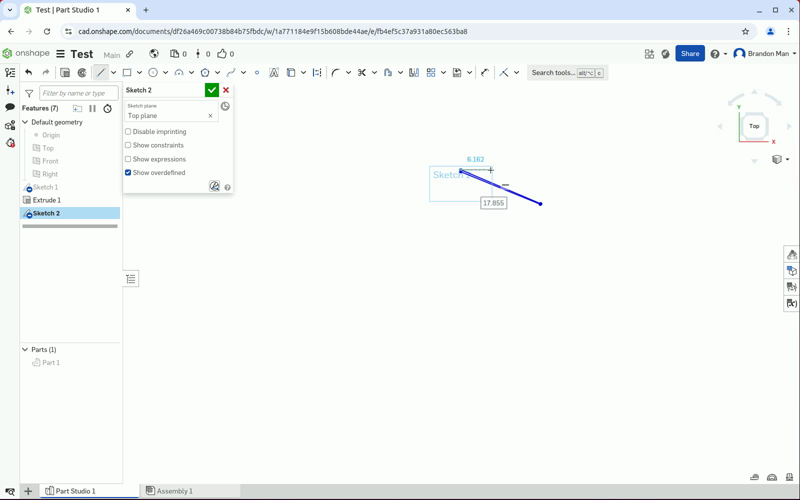
mouse_move(460, 171)
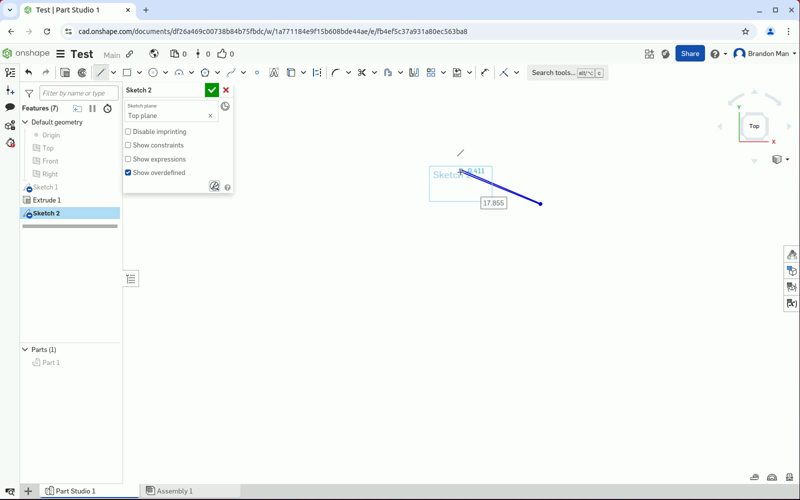
scroll(6)
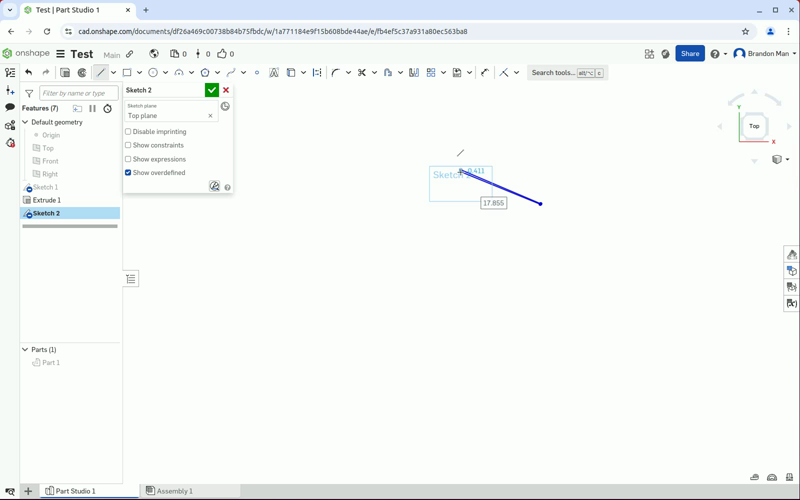
scroll(6)
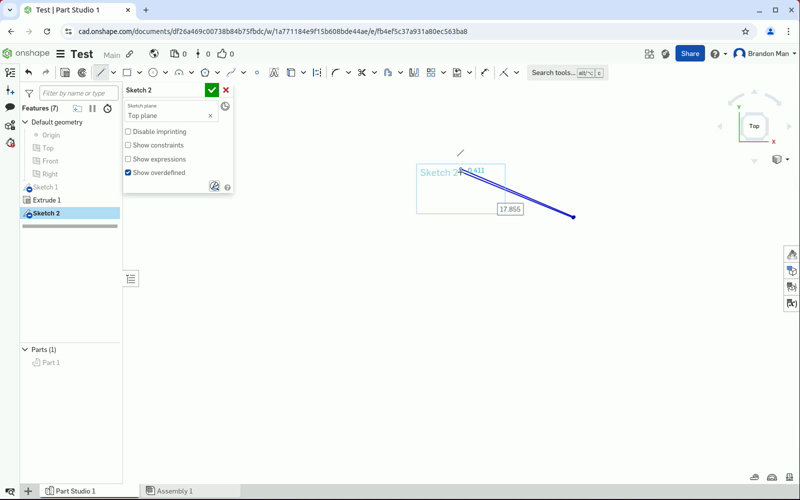
scroll(6)
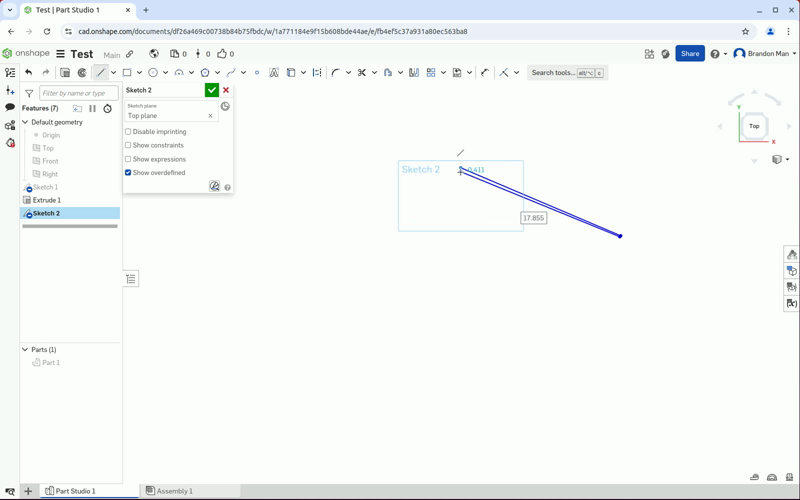
scroll(6)
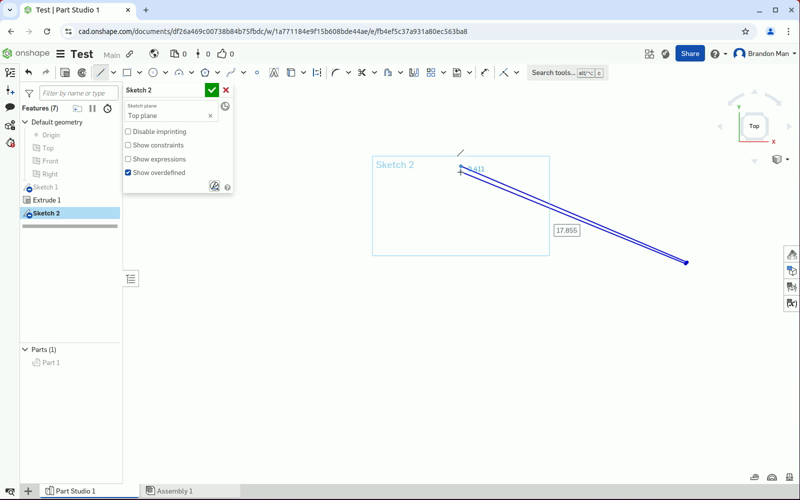
scroll(6)
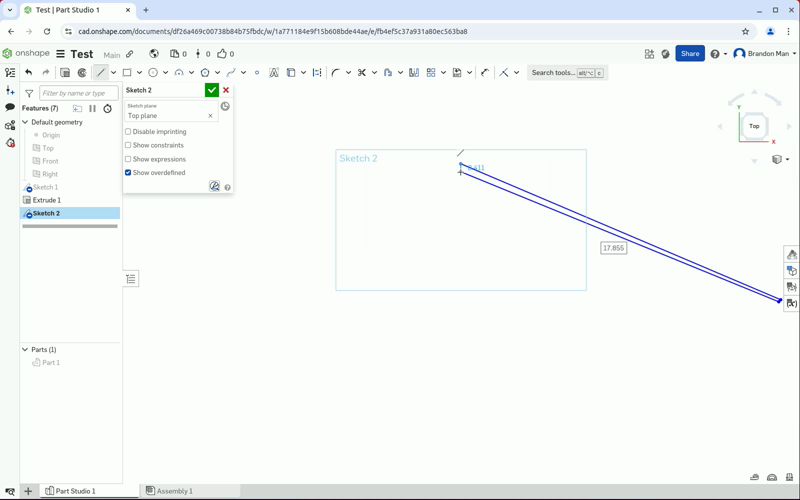
scroll(6)
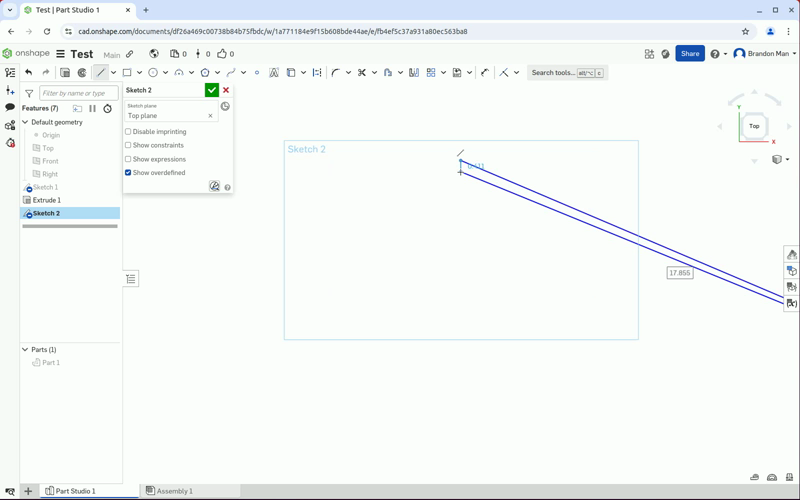
scroll(6)
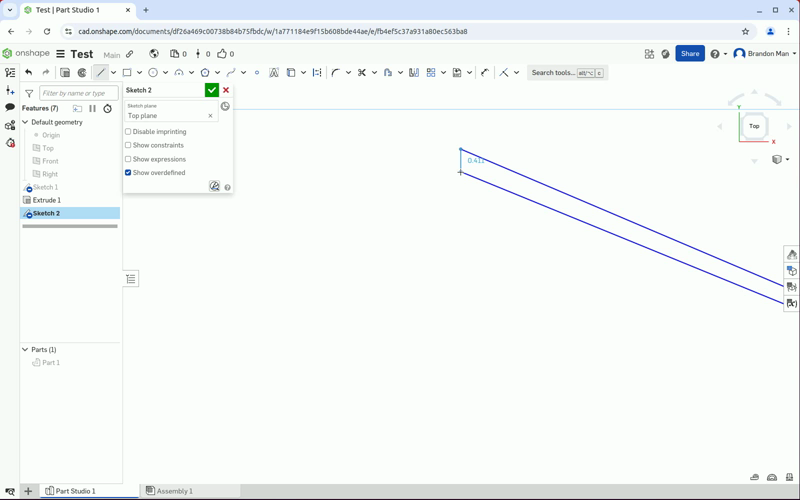
key_up(shift)
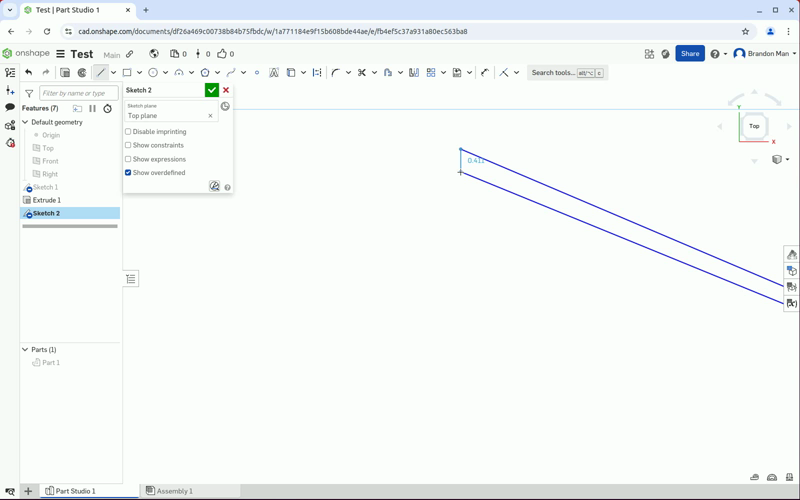
click(460, 171)
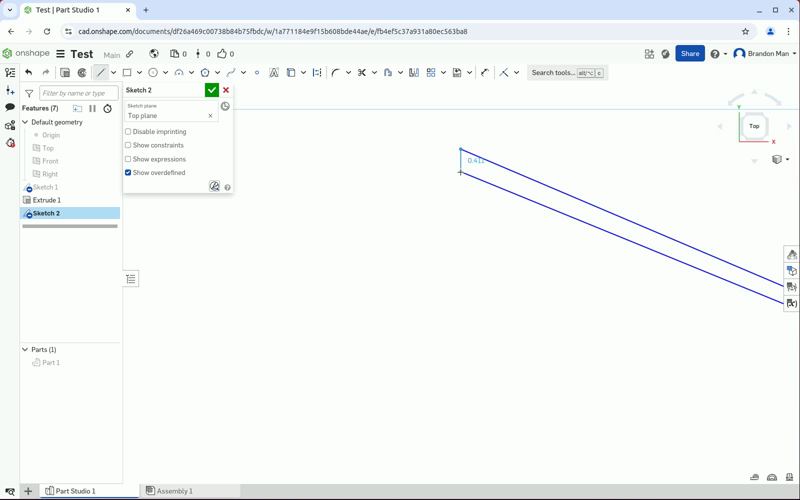
scroll(-6)
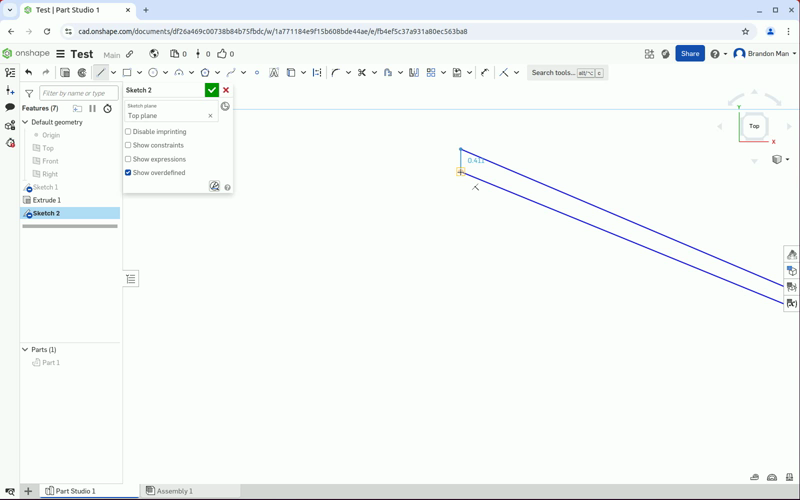
scroll(-6)
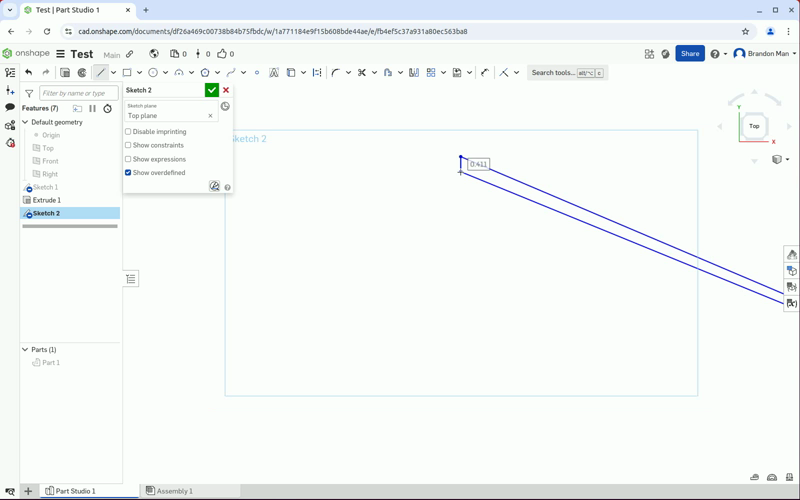
scroll(-6)
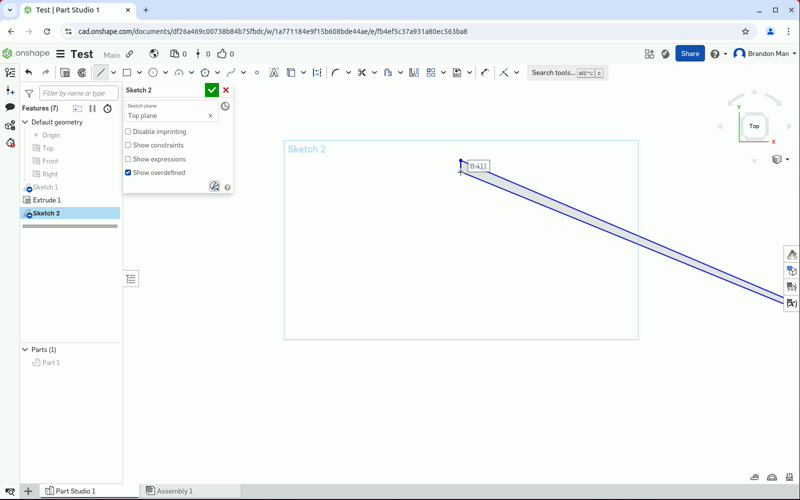
scroll(-6)
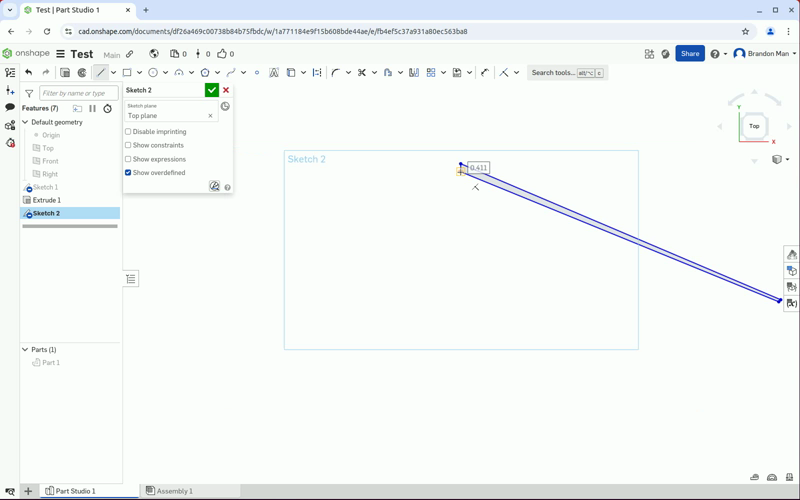
scroll(-6)
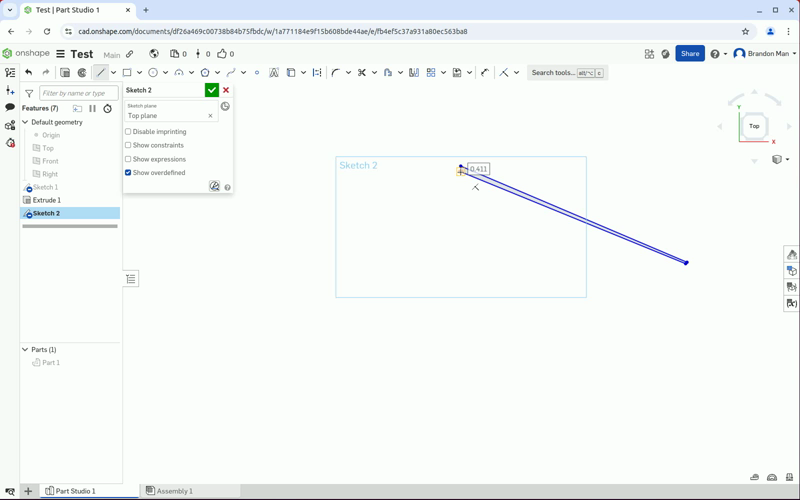
scroll(-6)
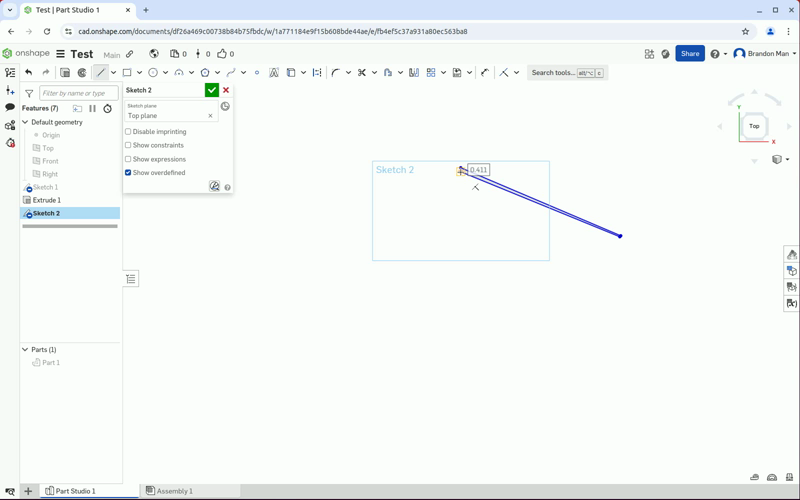
scroll(-6)
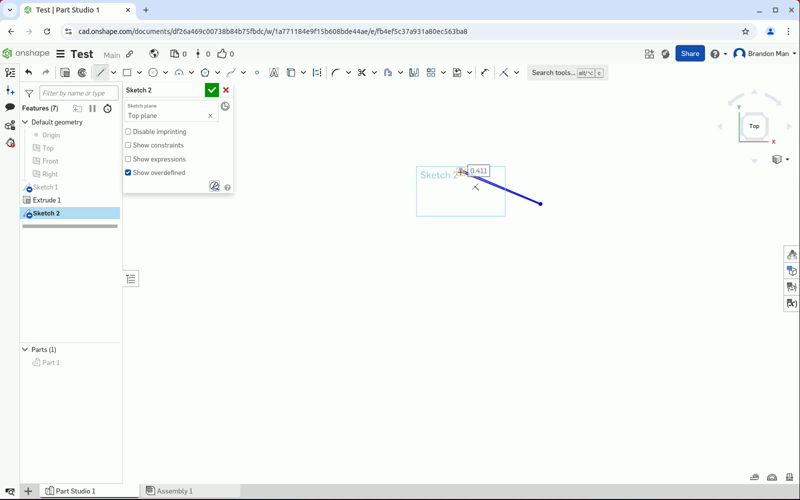
key(esc)
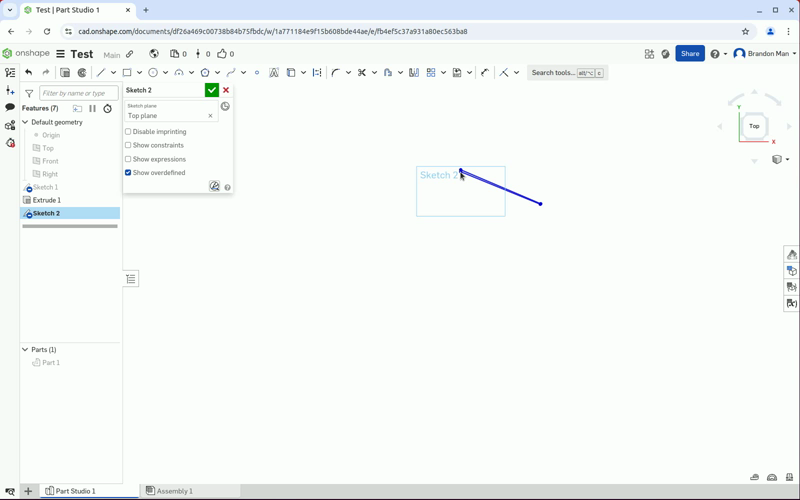
mouse_move(499, 186)
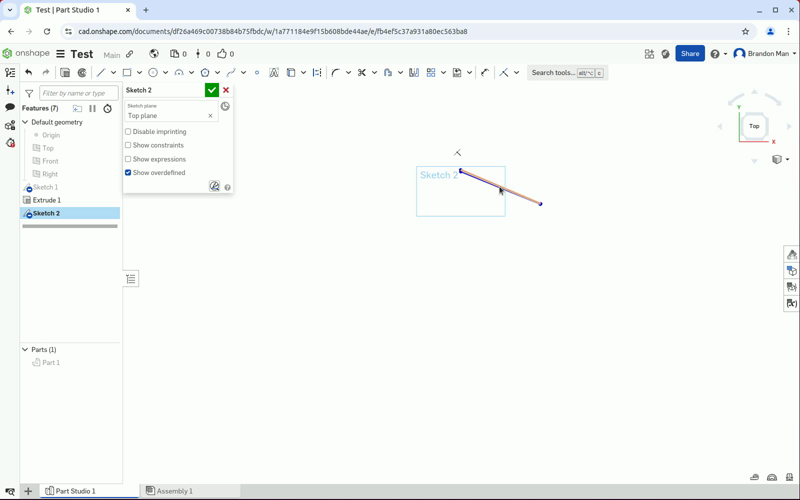
scroll(6)
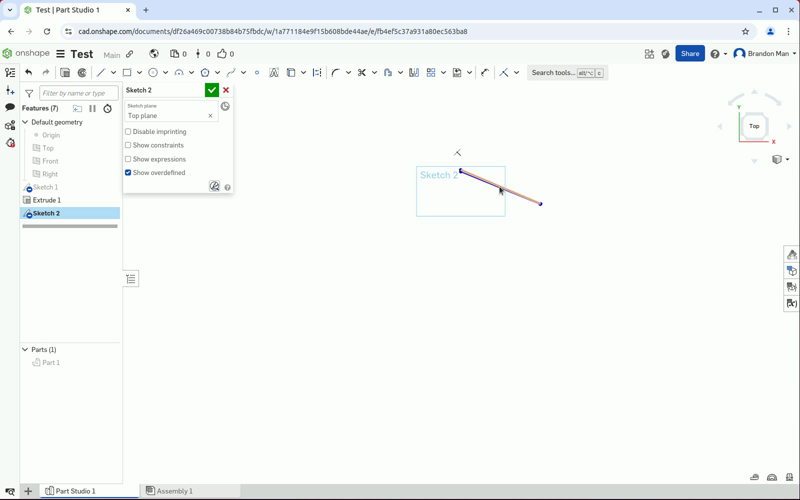
scroll(6)
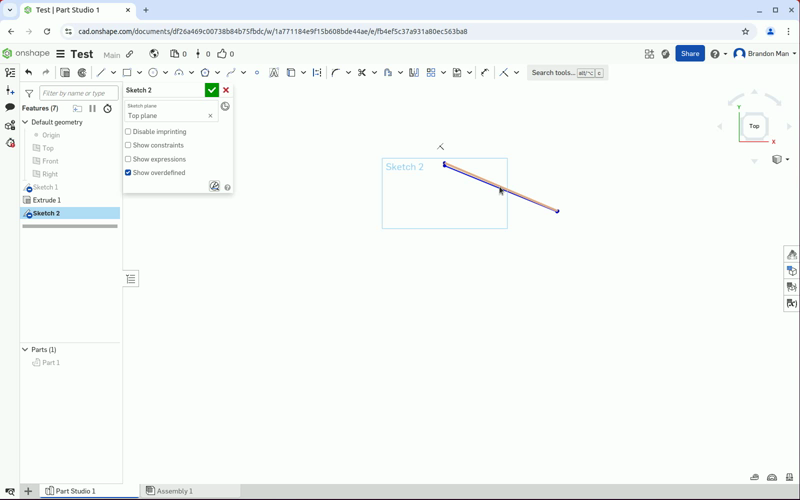
scroll(6)
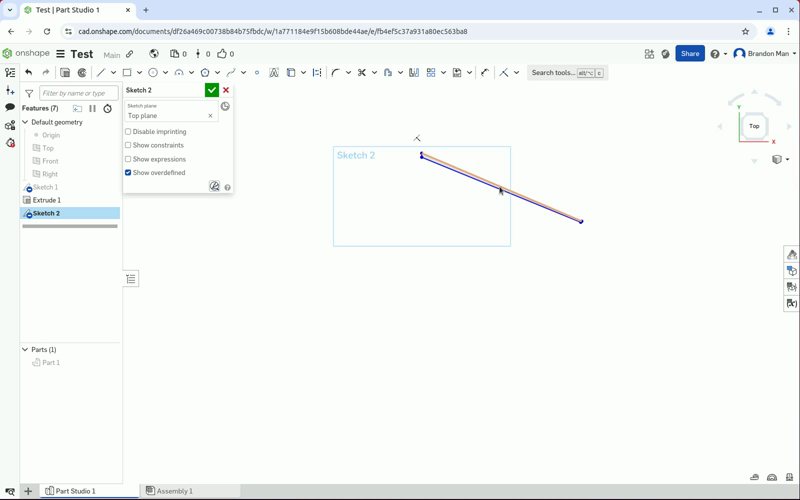
scroll(6)
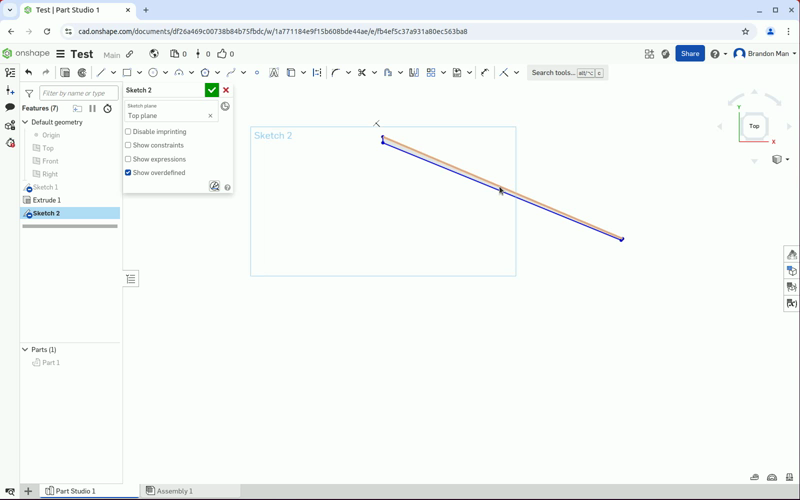
scroll(6)
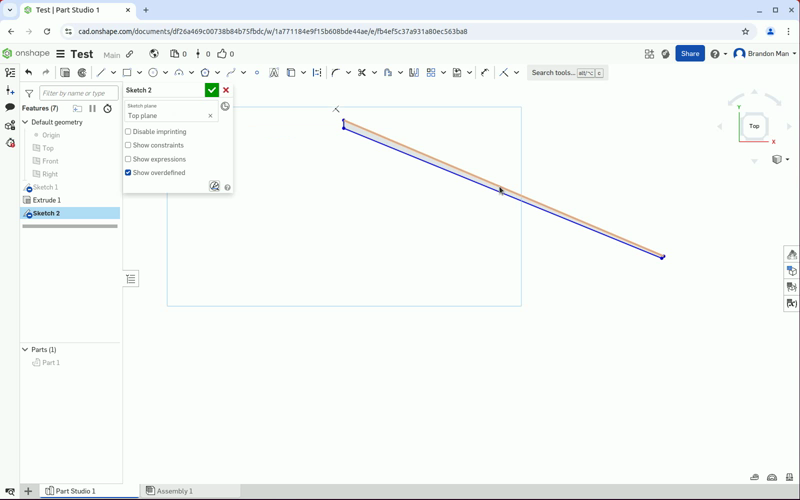
scroll(6)
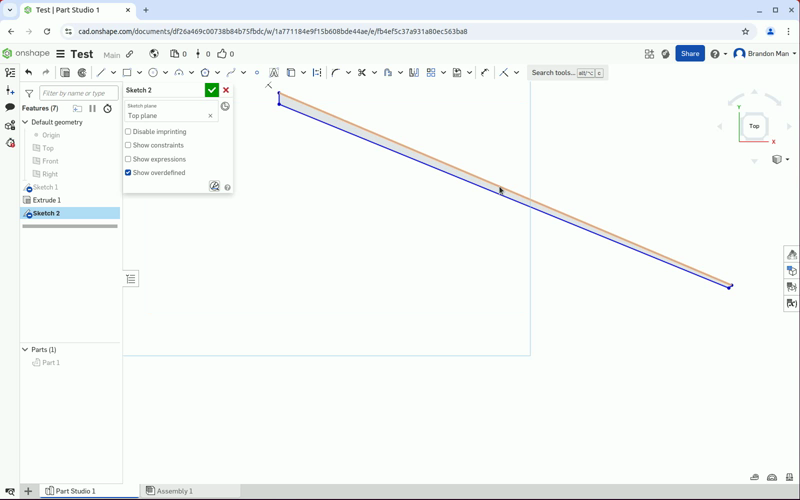
scroll(6)
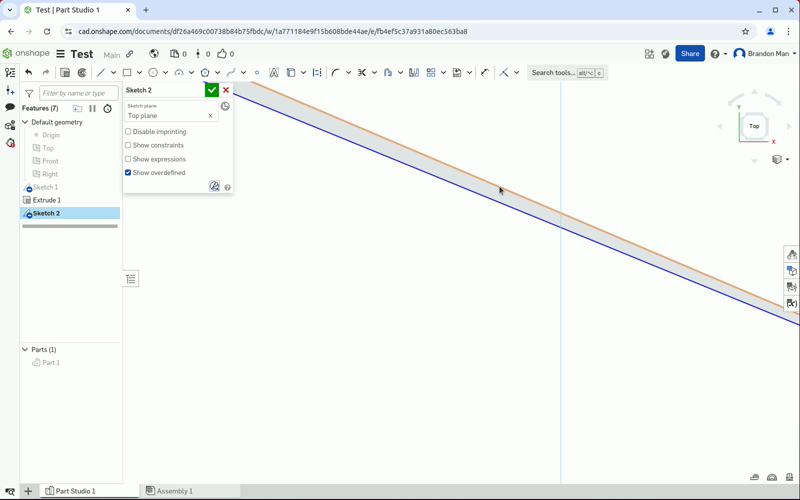
click(499, 186)
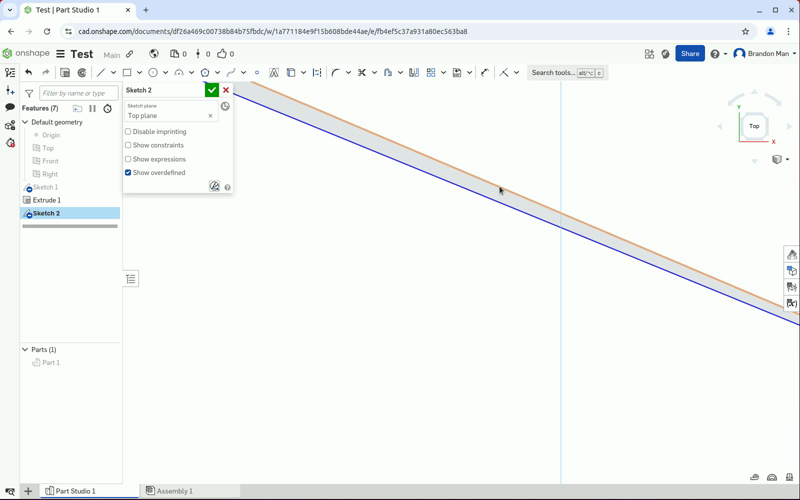
scroll(-6)
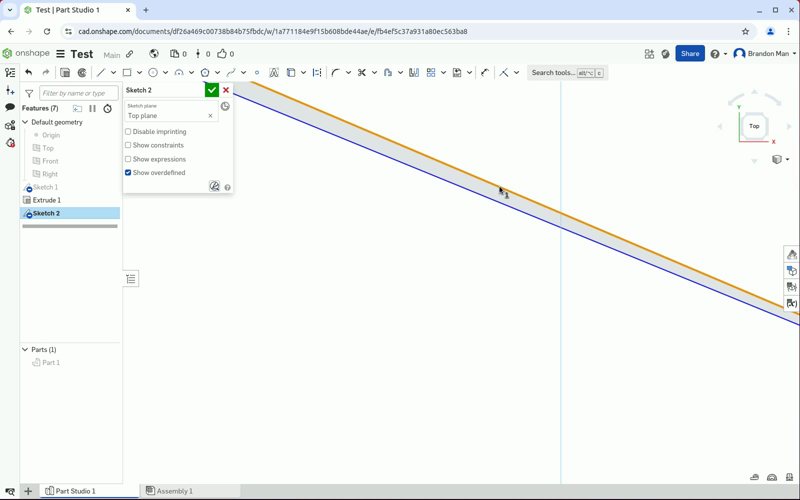
scroll(-6)
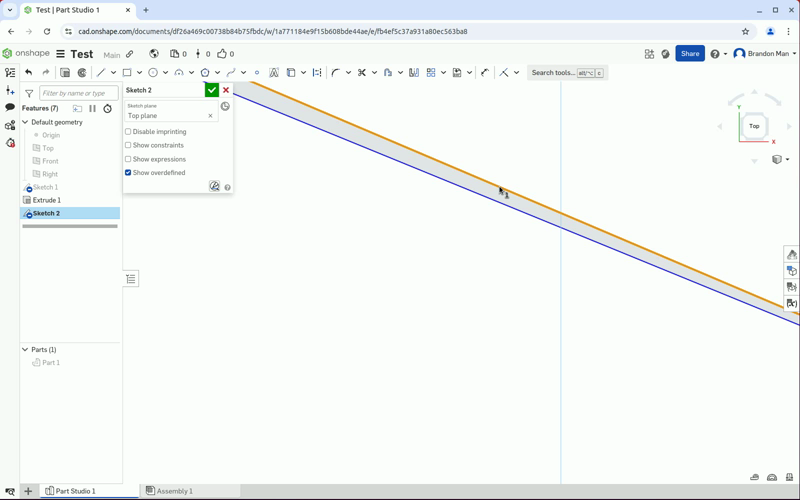
scroll(-6)
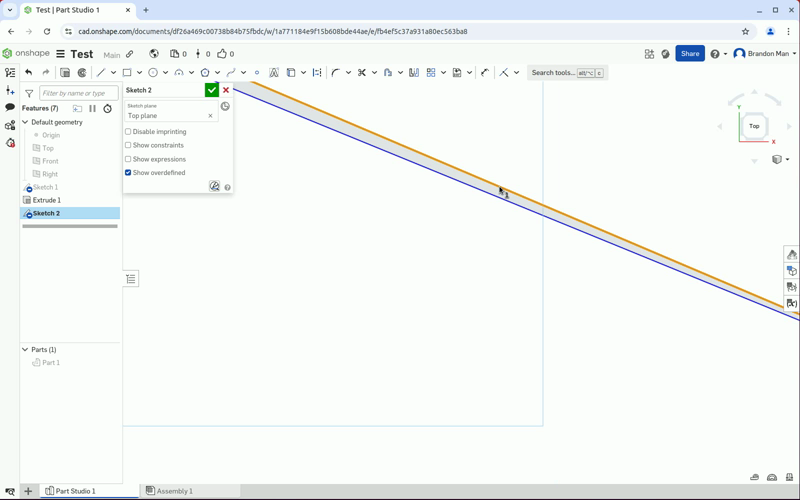
scroll(-6)
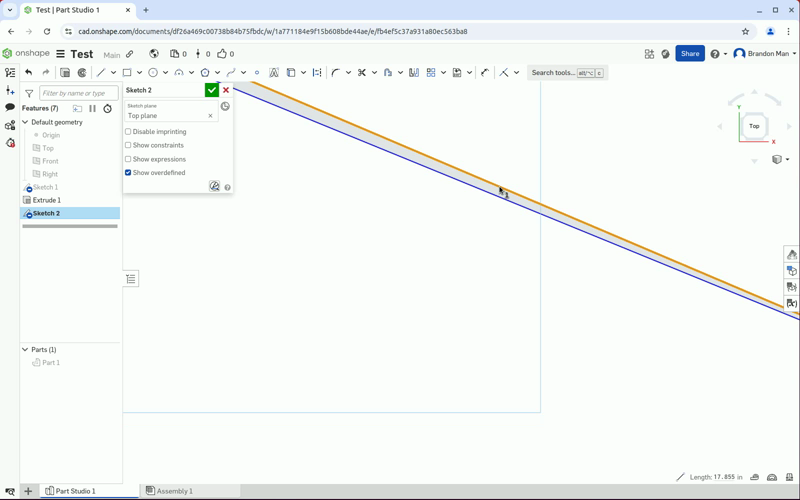
scroll(-6)
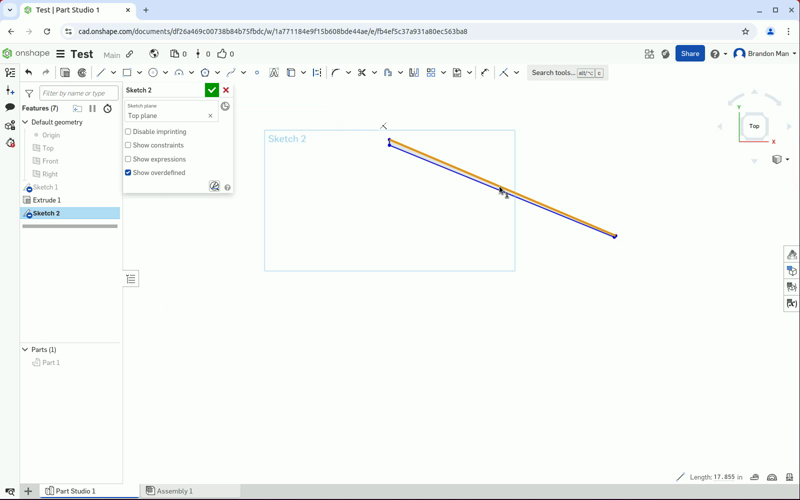
scroll(-6)
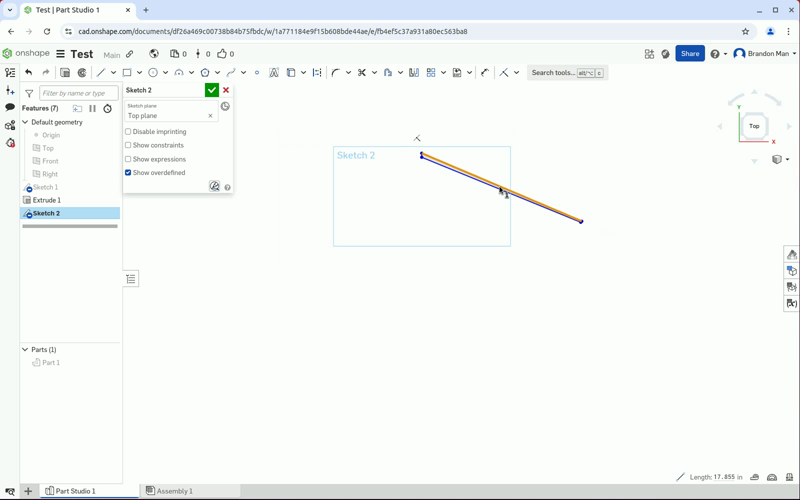
scroll(-6)
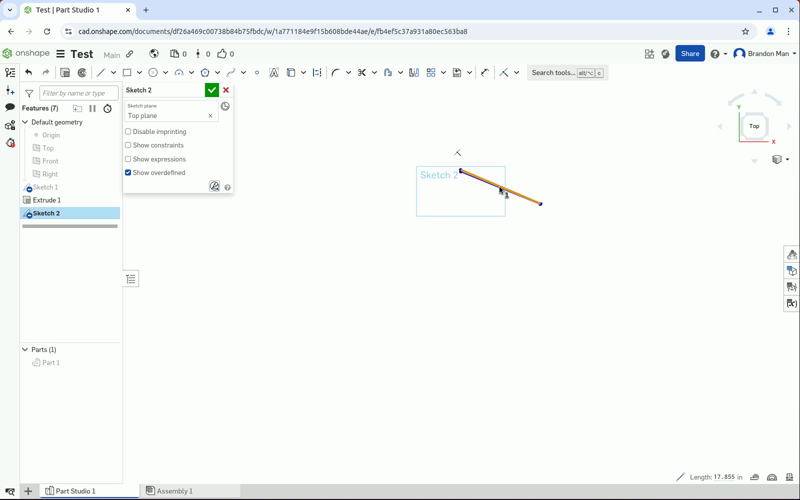
mouse_move(73, 352)
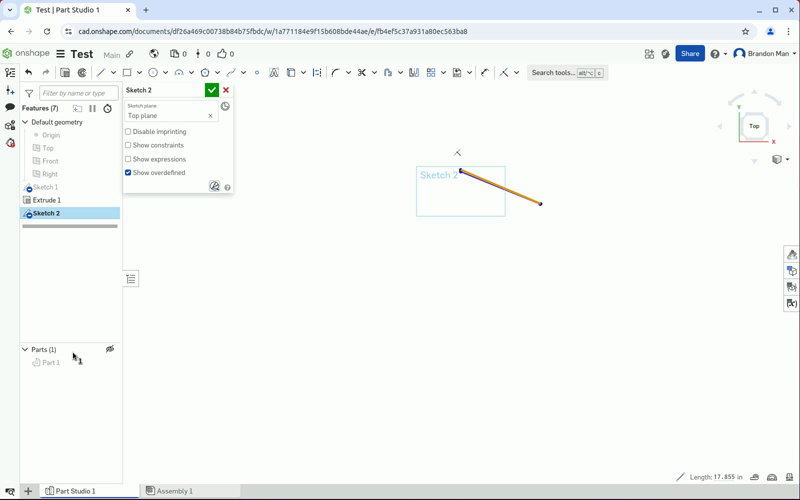
key(shift+y)
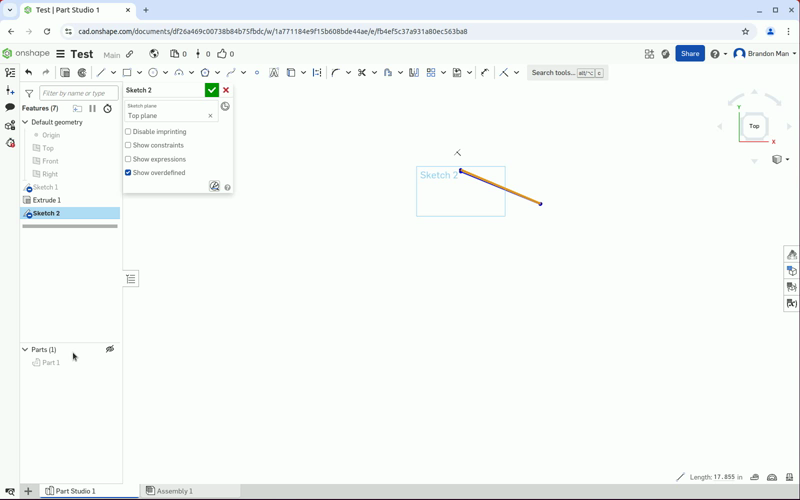
key(shift+e)
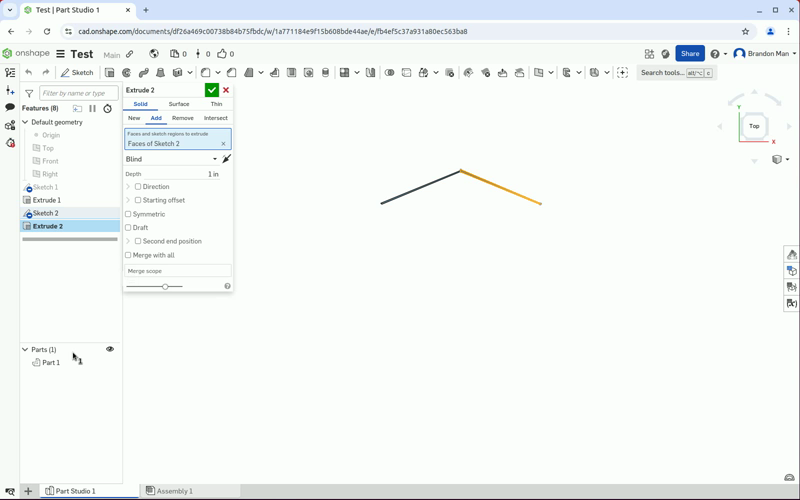
mouse_move(143, 106)
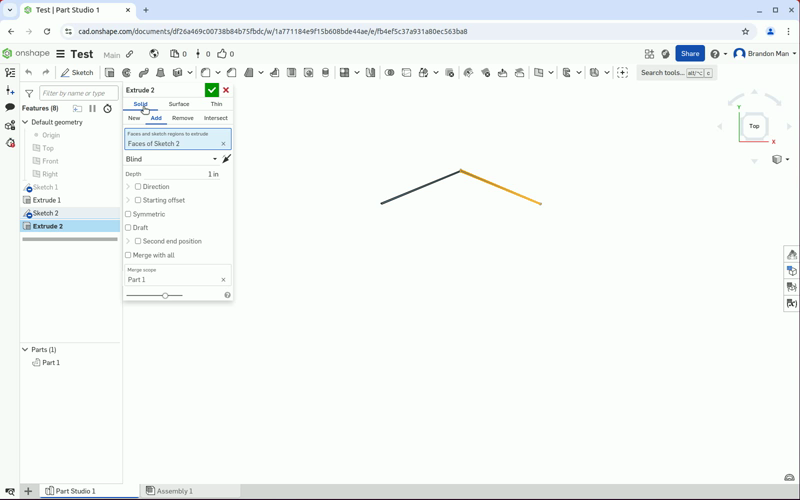
click(143, 106)
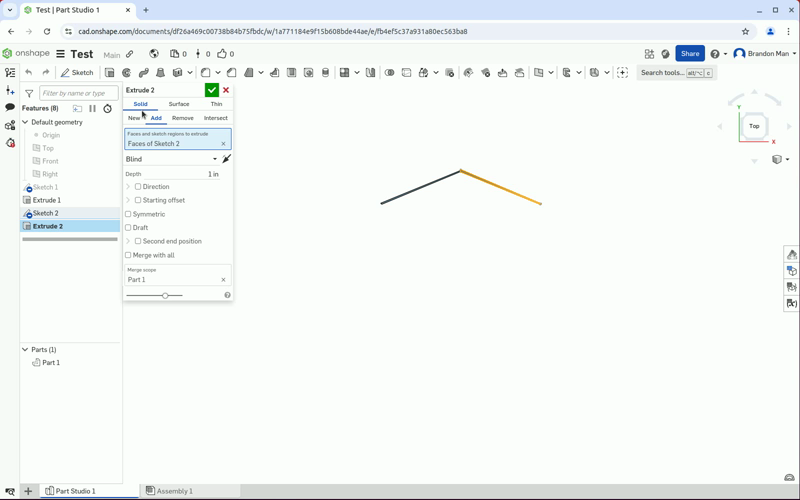
mouse_move(137, 120)
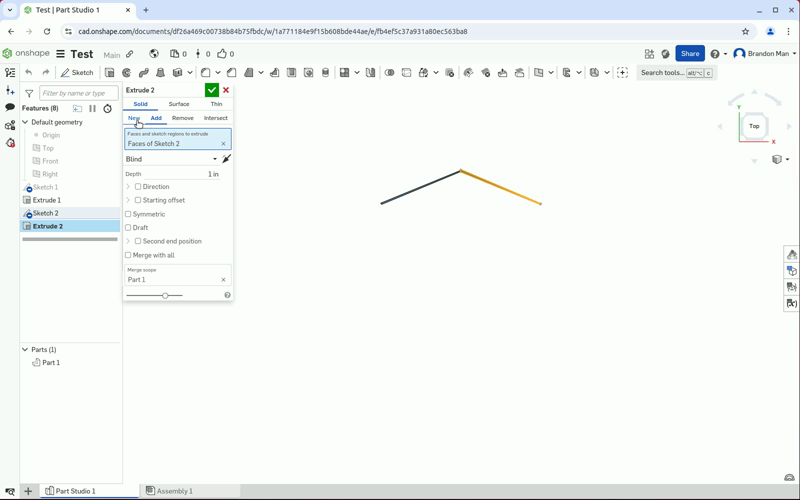
click(137, 120)
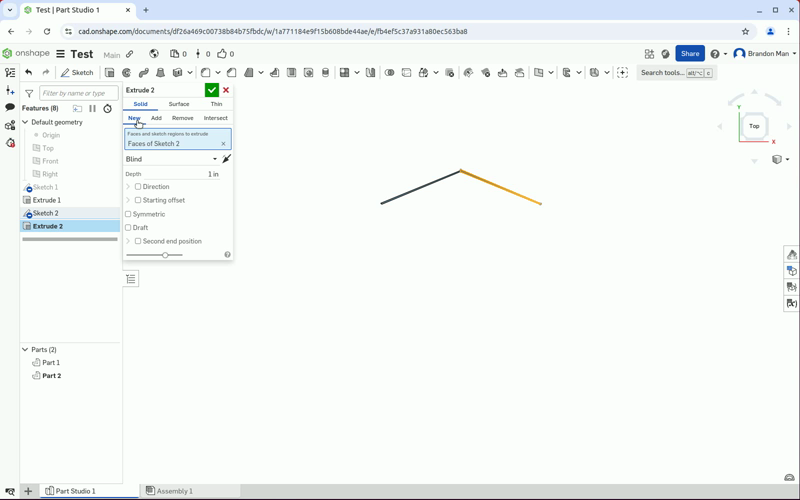
key(tab, 4)
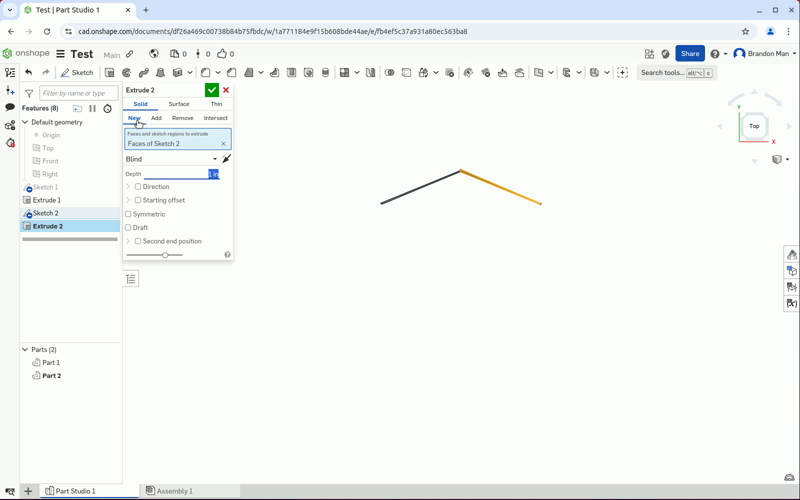
text(6.981)
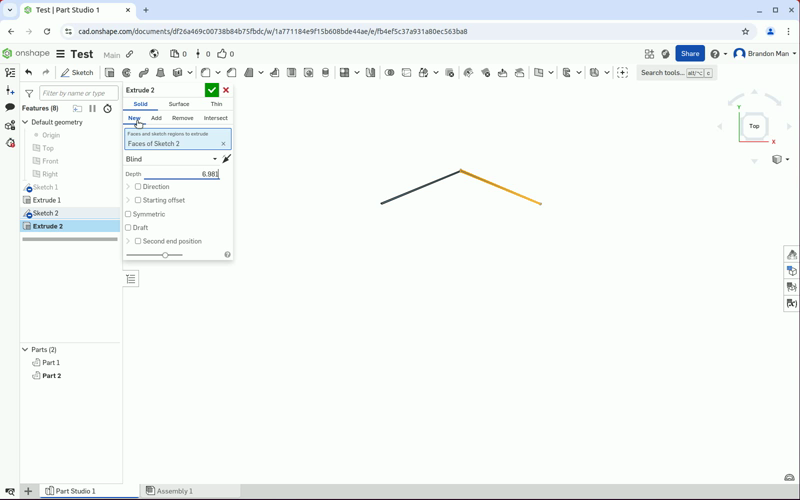
key(enter)
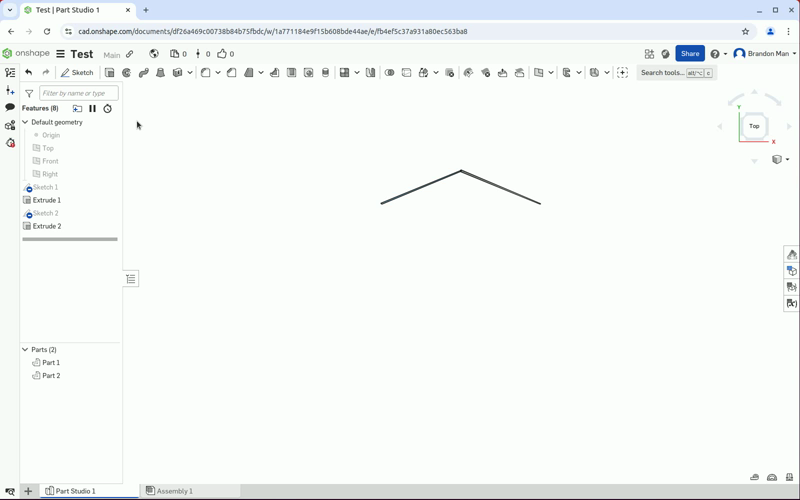
key(shift+h)
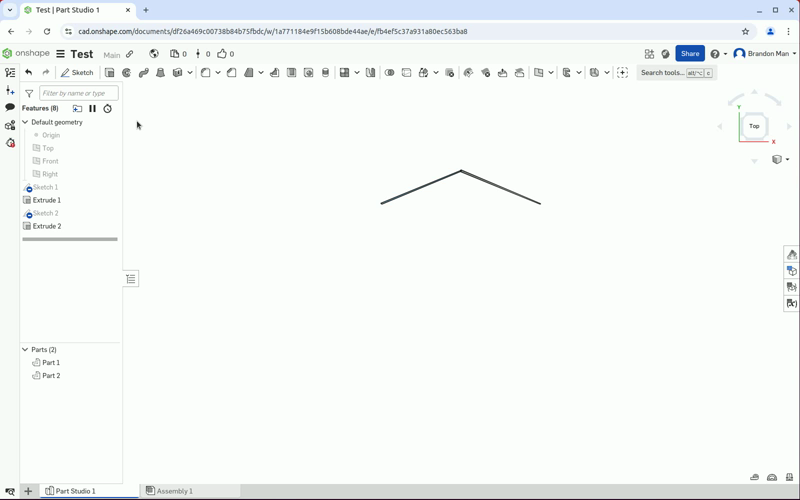
key(shift+h)
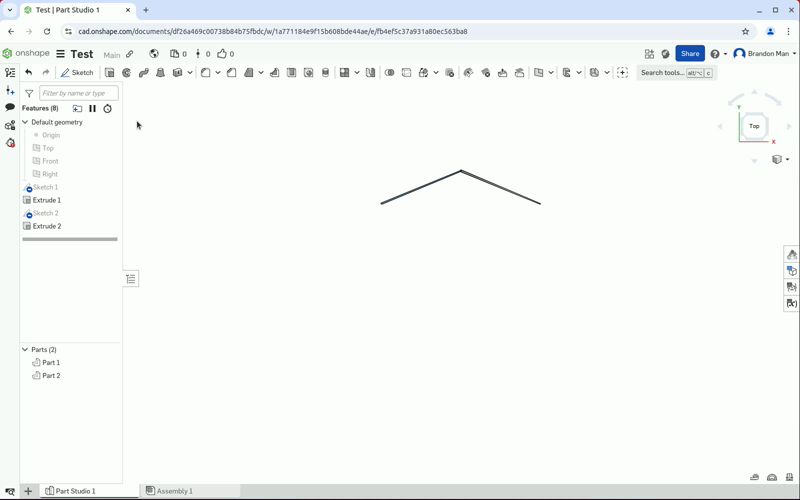
mouse_move(73, 189)
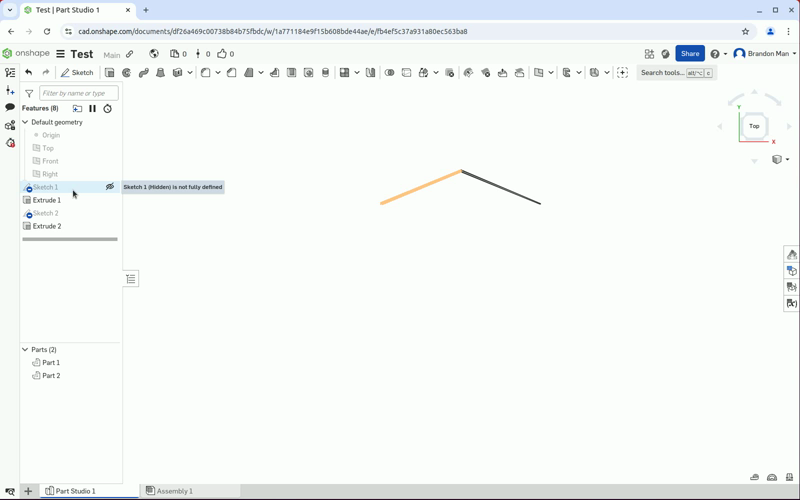
click(73, 189)
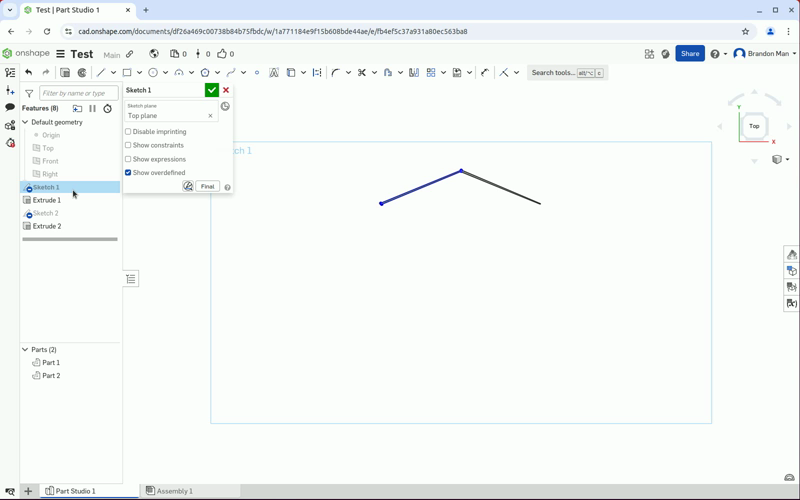
mouse_move(229, 92)
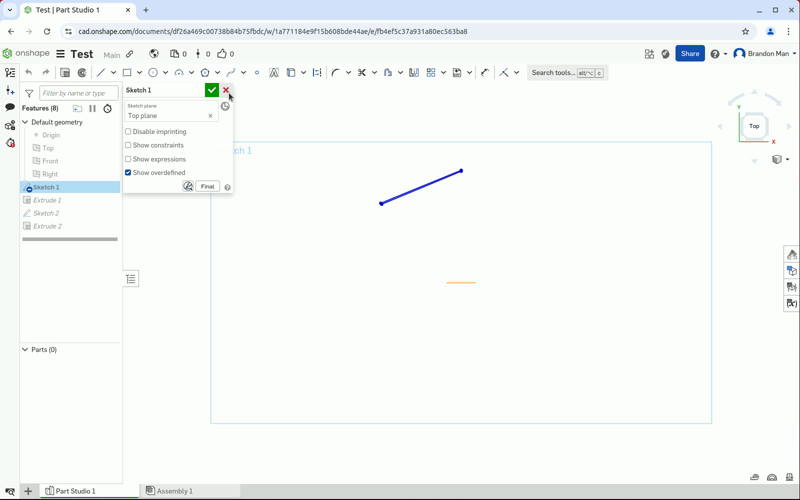
click(229, 92)
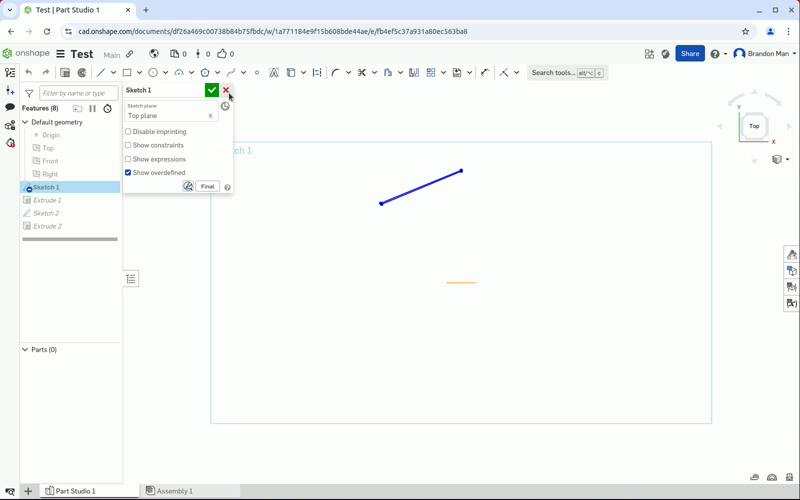
key(shift+s)
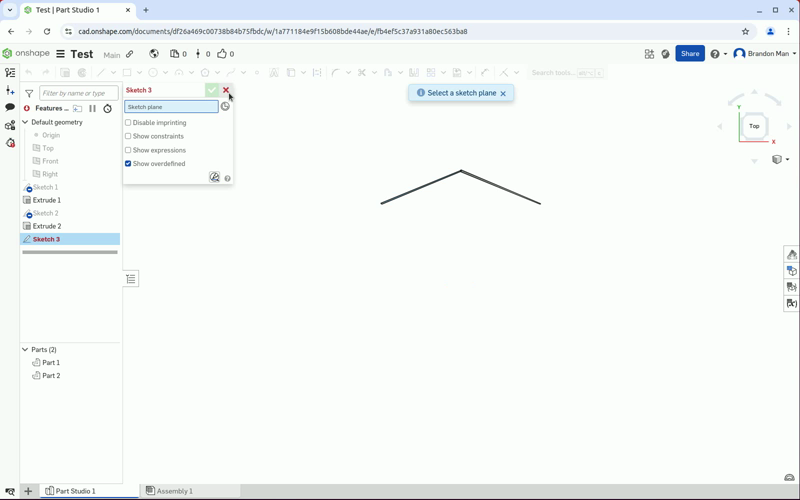
mouse_move(73, 150)
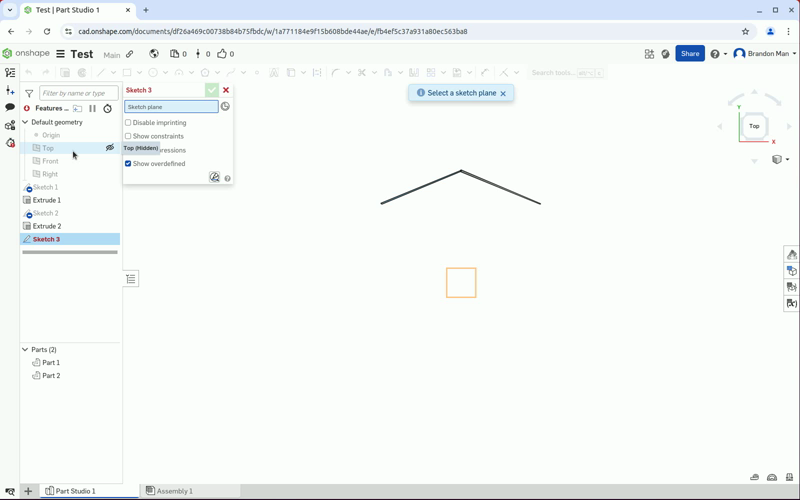
click(73, 150)
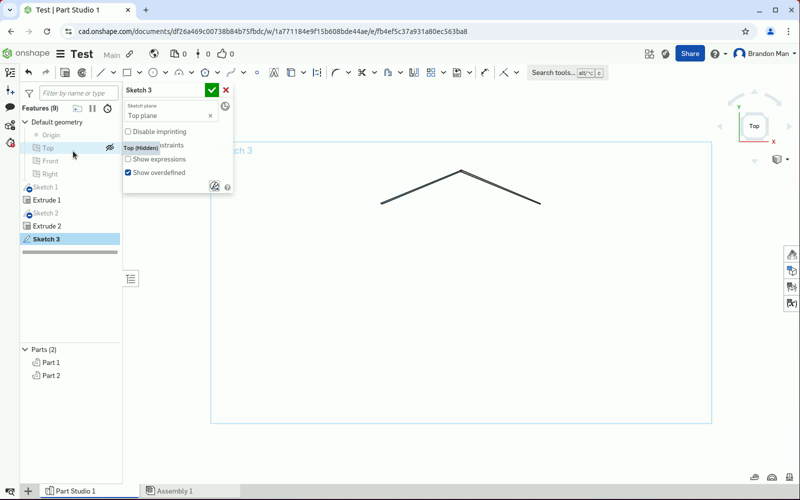
mouse_move(73, 352)
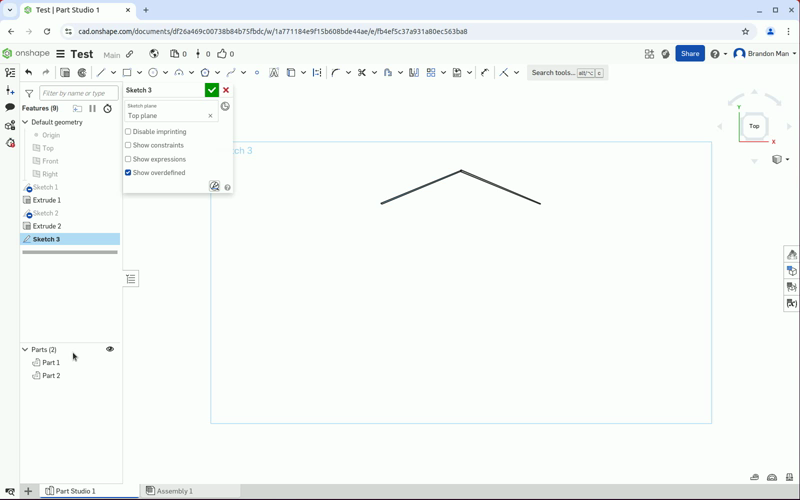
key(y)
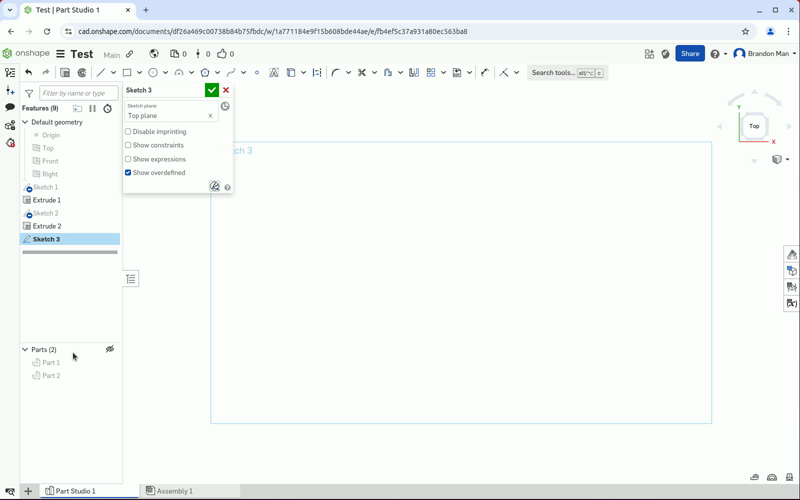
key(l)
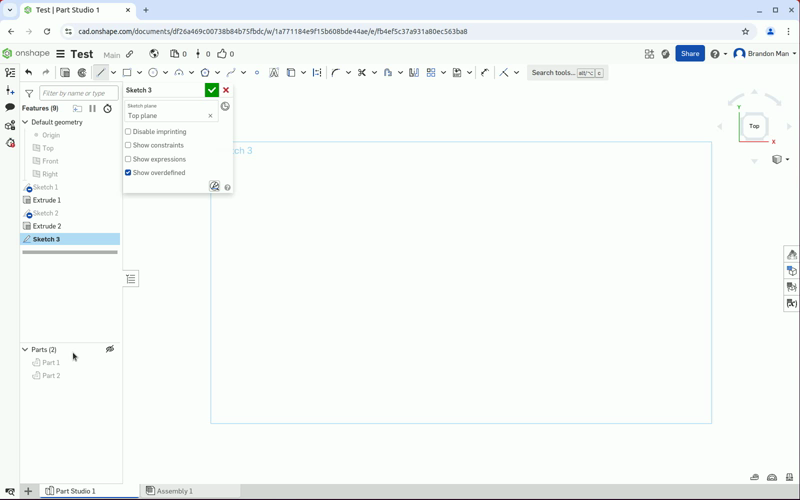
key_down(shift)
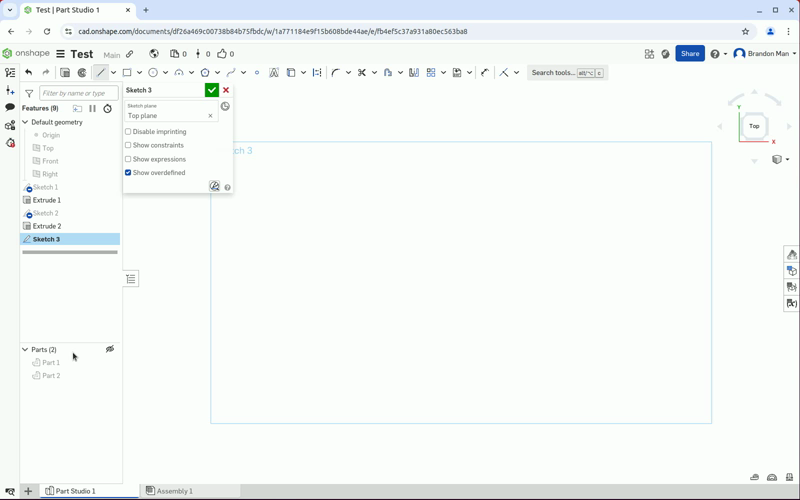
mouse_move(539, 204)
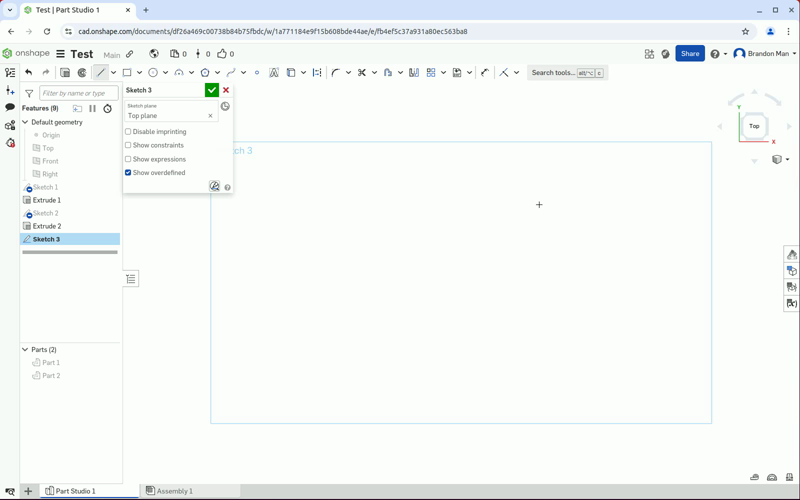
click(539, 204)
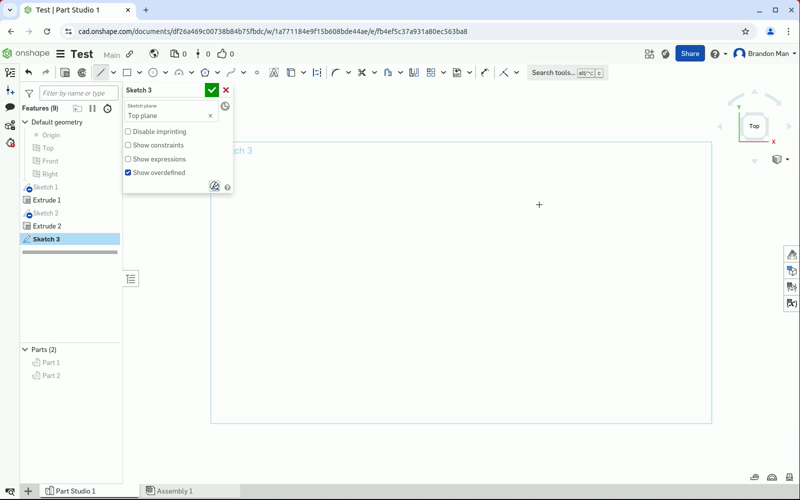
key_up(shift)
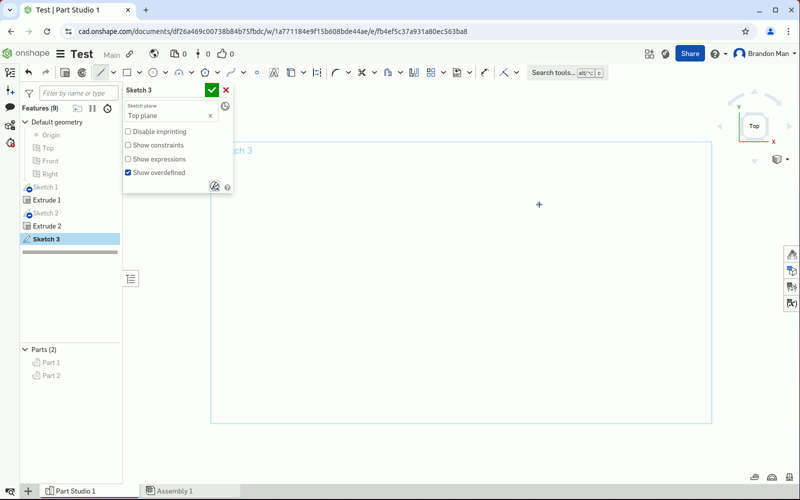
key_down(shift)
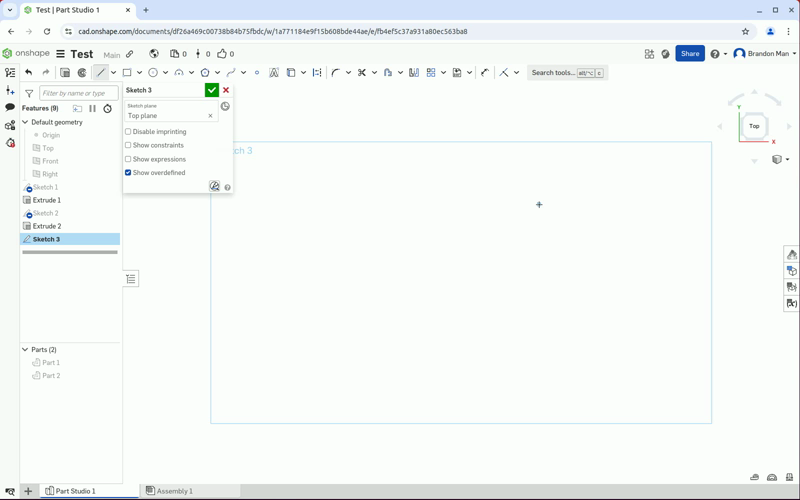
mouse_move(571, 283)
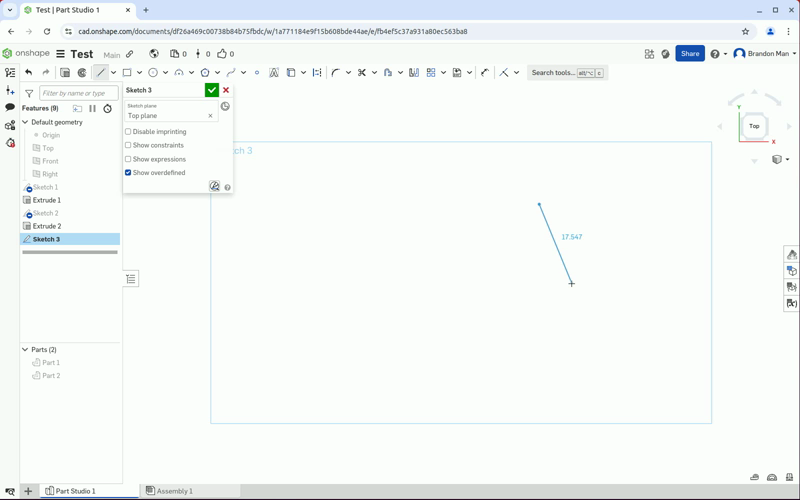
click(571, 283)
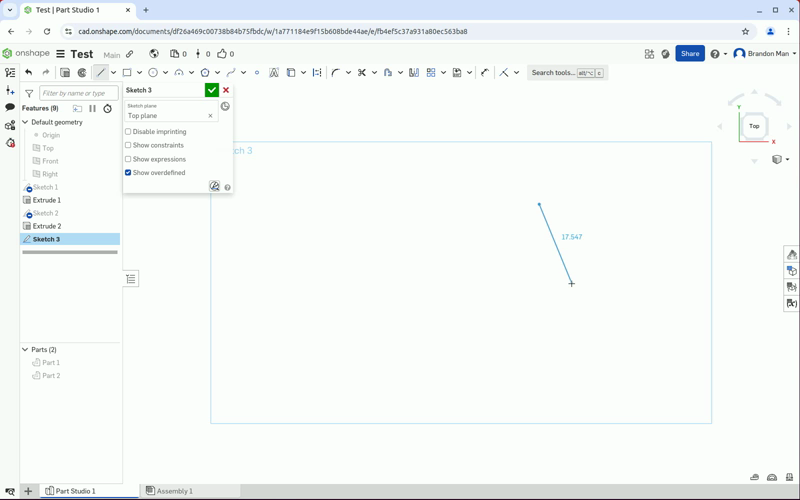
key_up(shift)
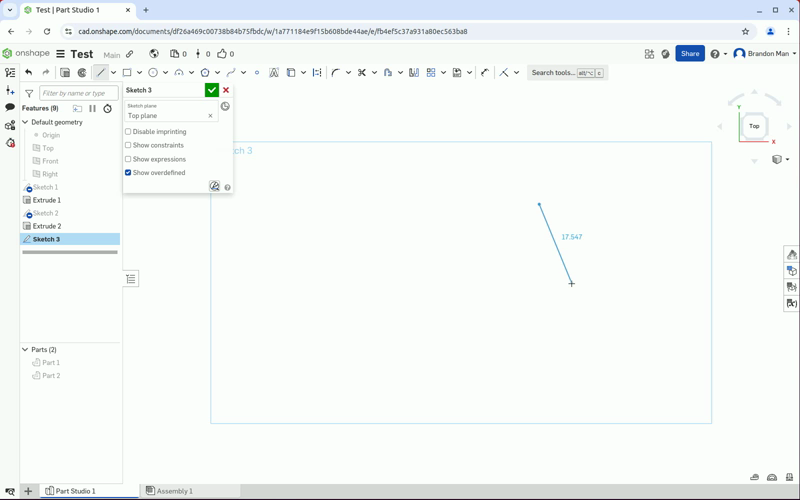
key_down(shift)
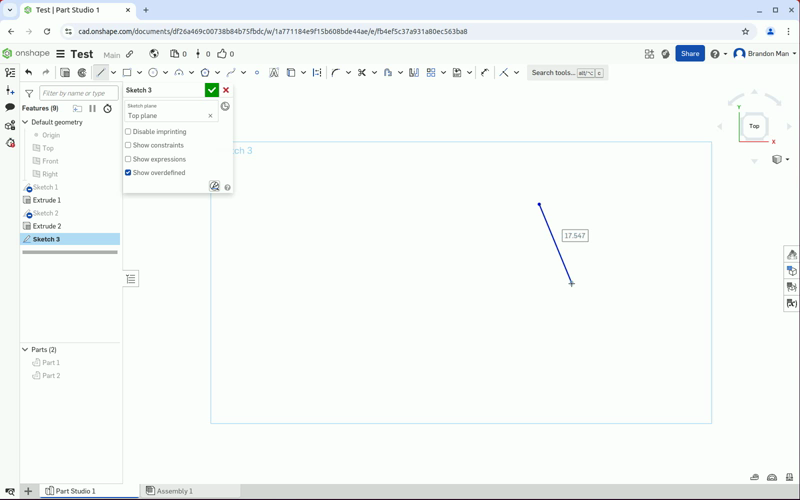
mouse_move(589, 283)
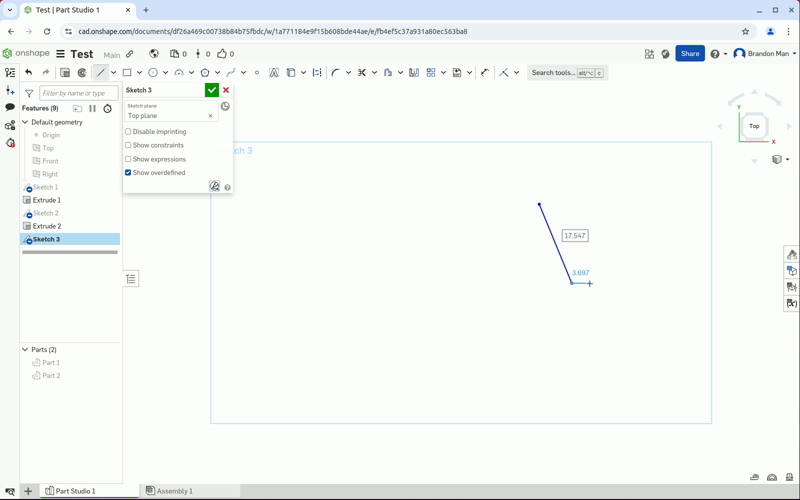
mouse_move(573, 283)
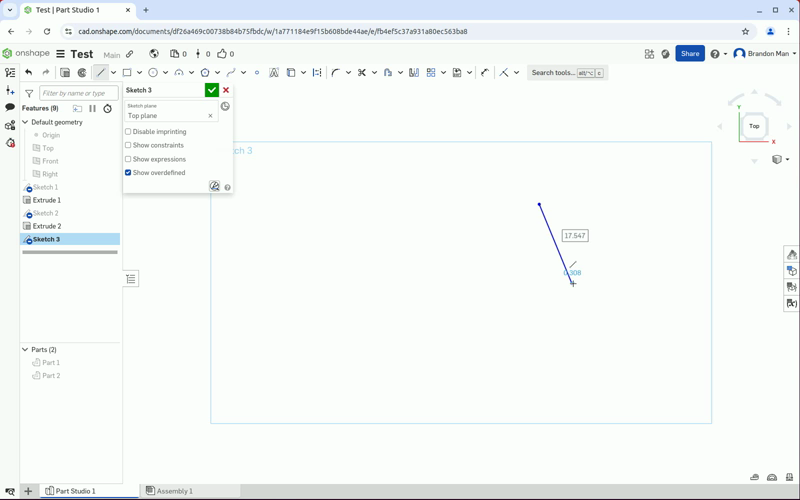
scroll(6)
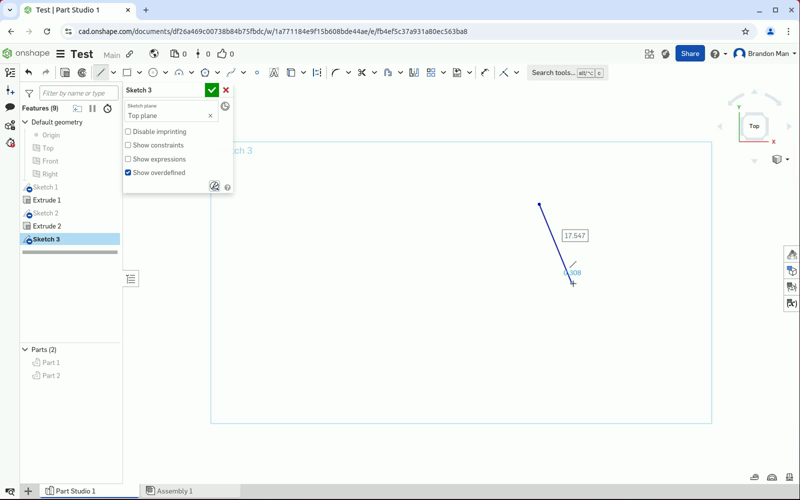
scroll(6)
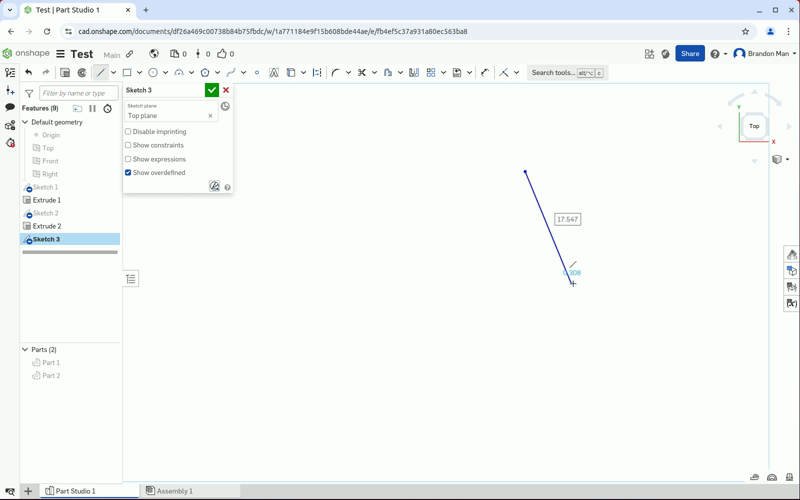
scroll(6)
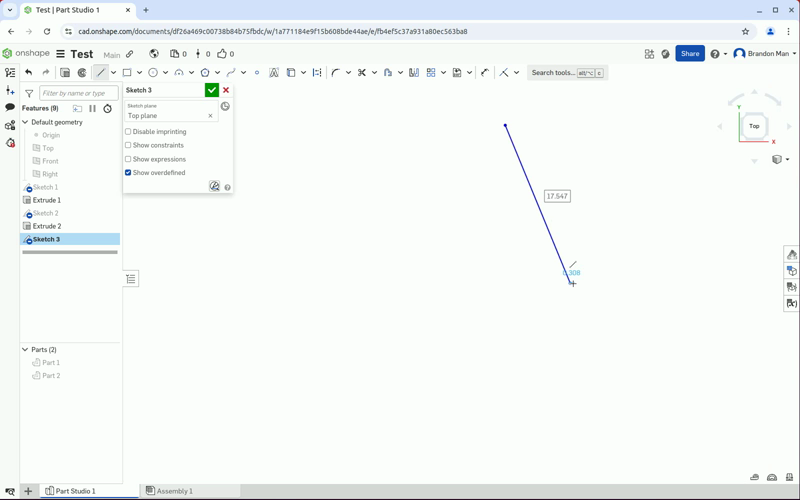
scroll(6)
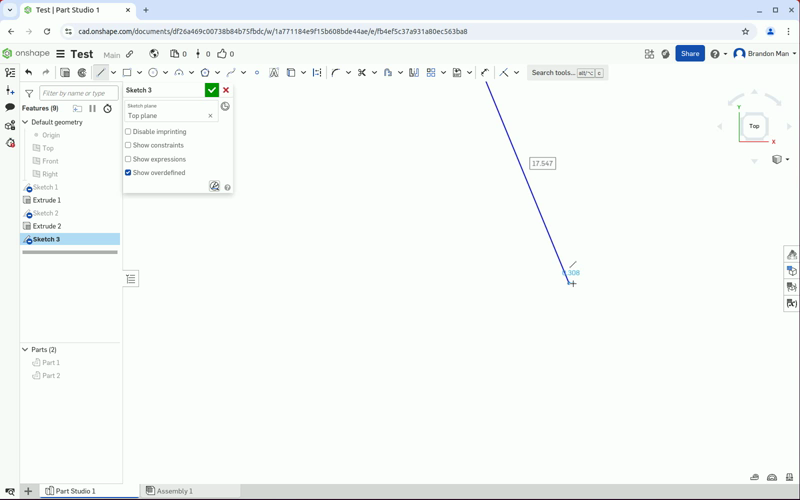
scroll(6)
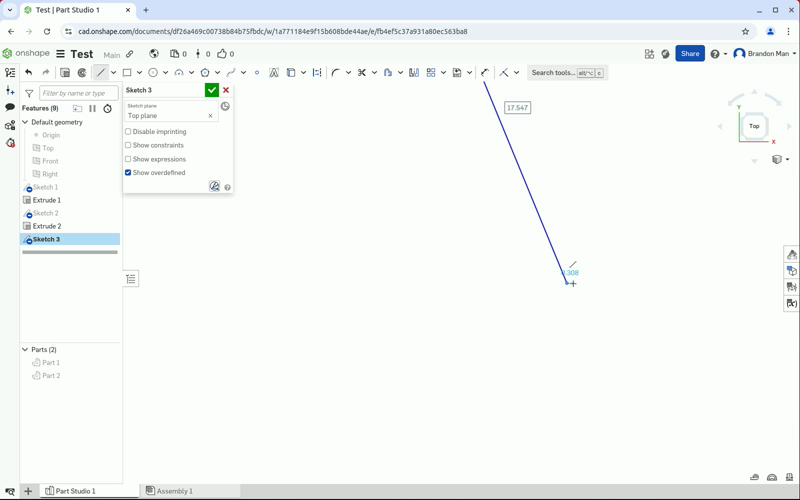
scroll(6)
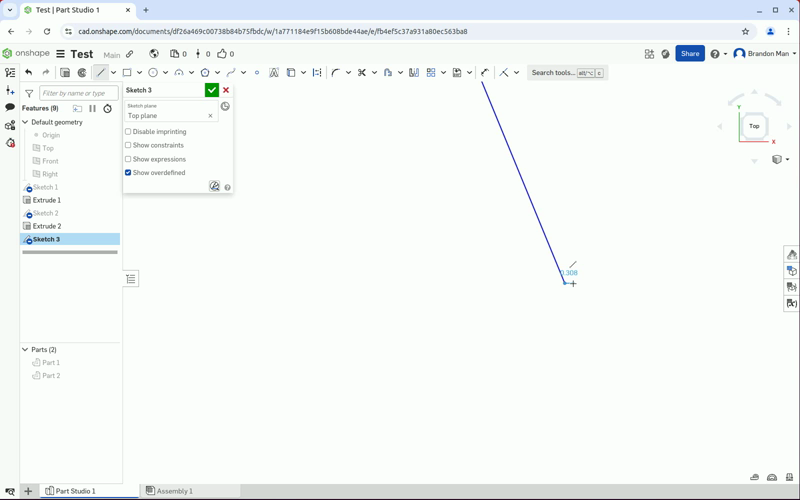
scroll(6)
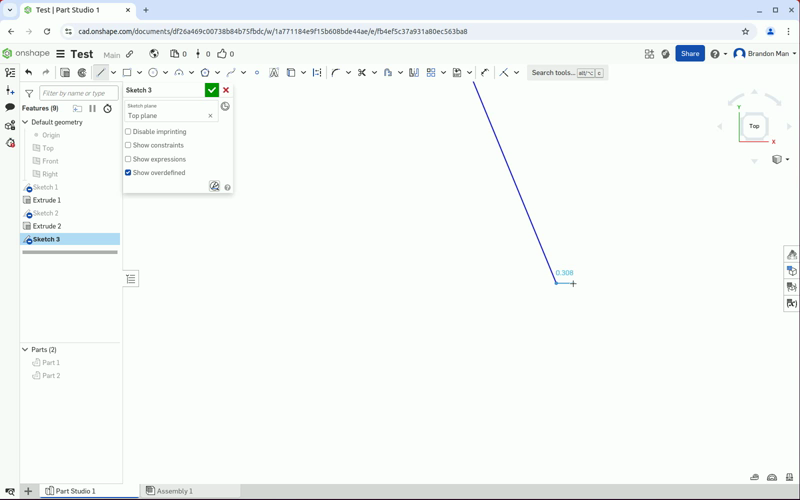
click(573, 283)
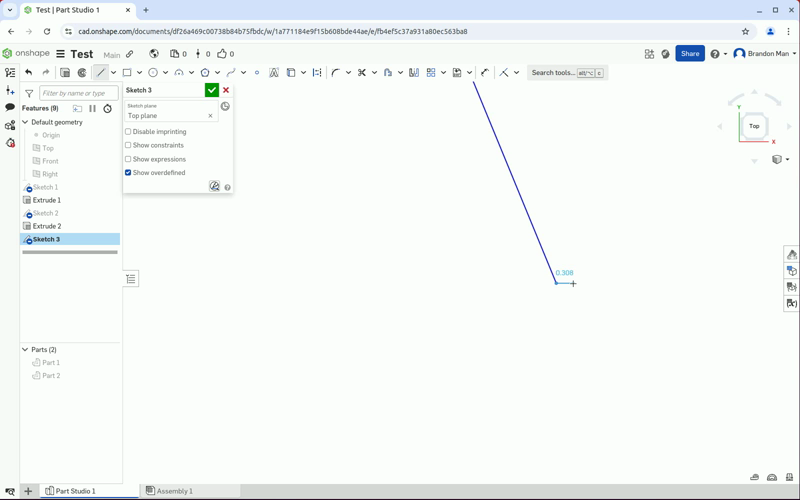
scroll(-6)
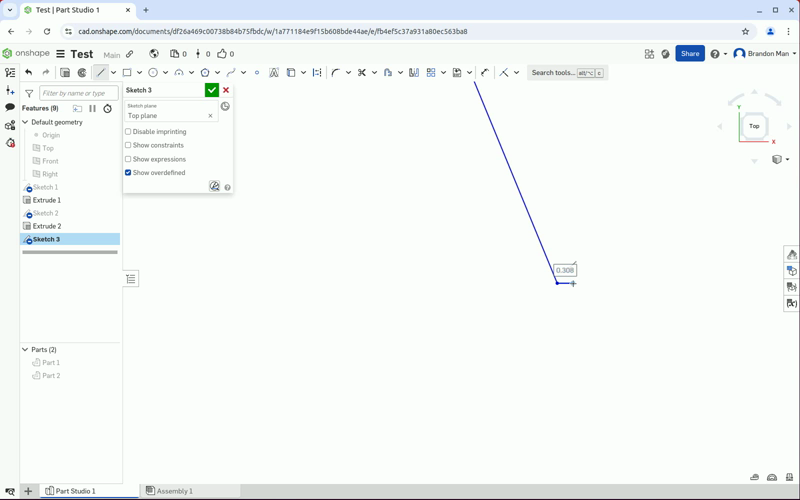
scroll(-6)
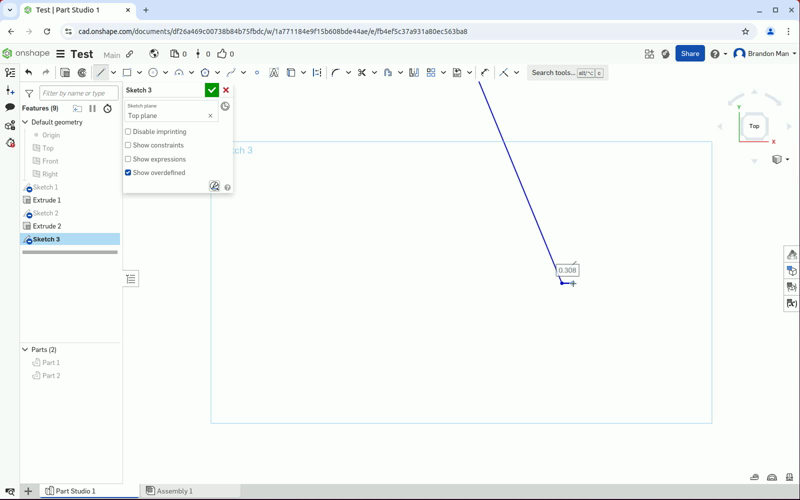
scroll(-6)
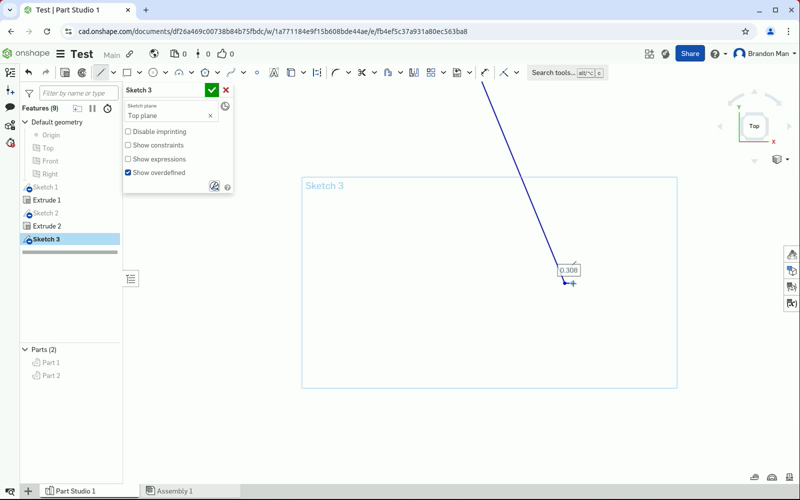
scroll(-6)
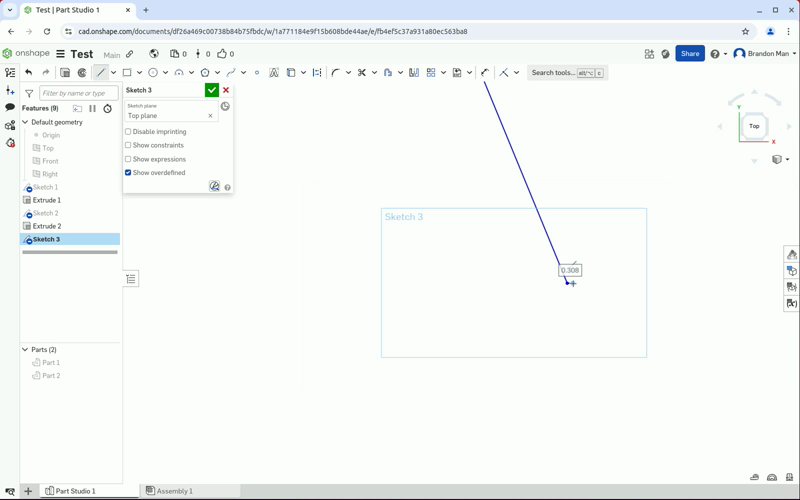
scroll(-6)
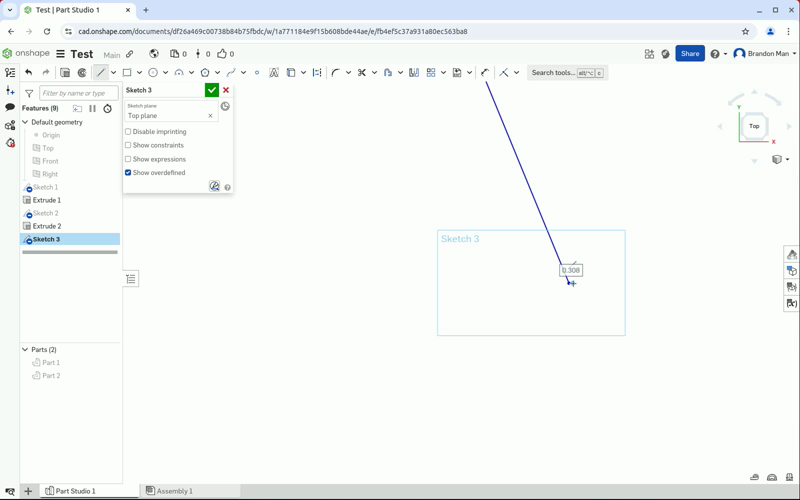
scroll(-6)
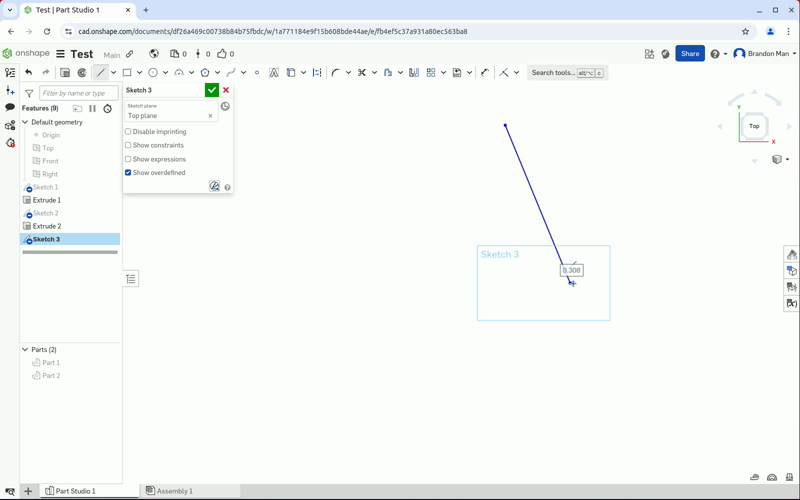
scroll(-6)
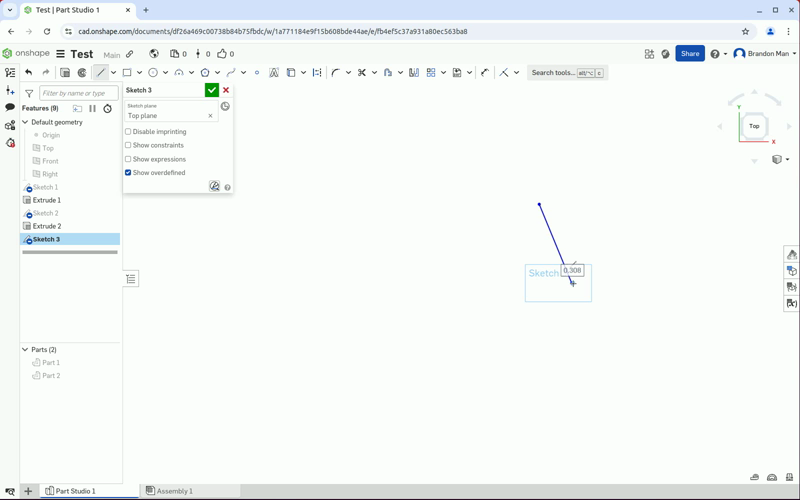
key_up(shift)
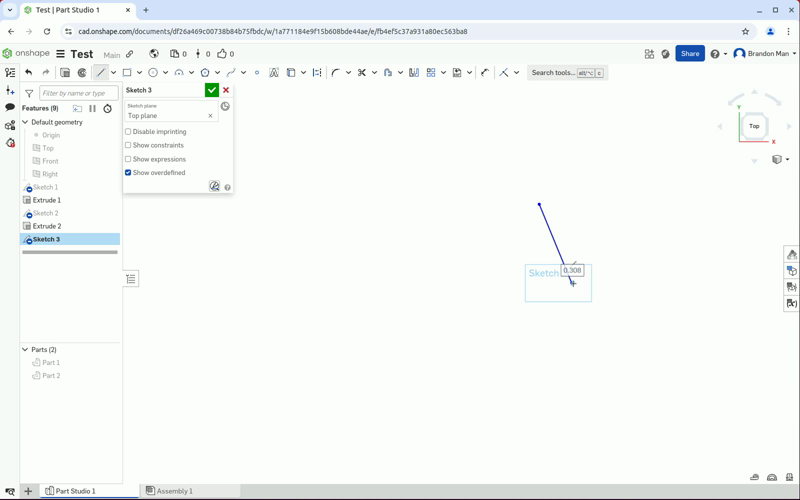
key_down(shift)
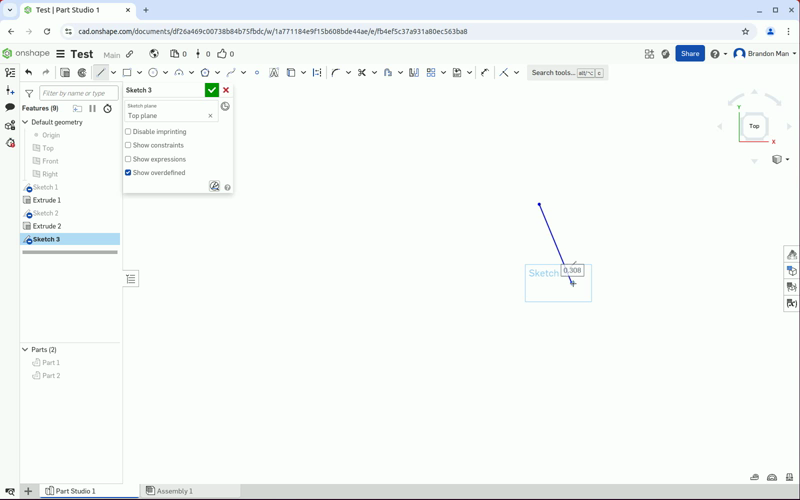
mouse_move(540, 203)
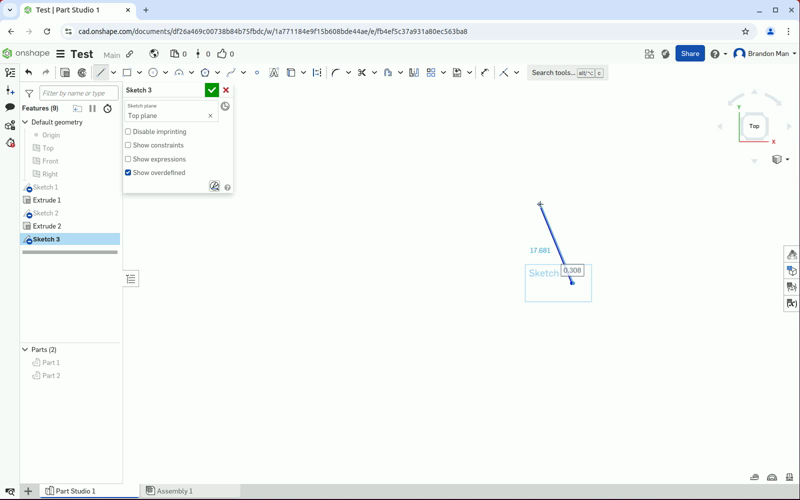
scroll(6)
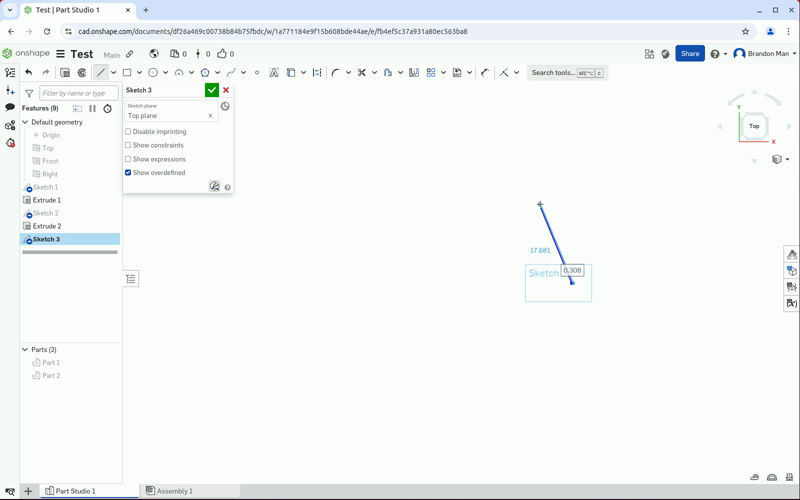
scroll(6)
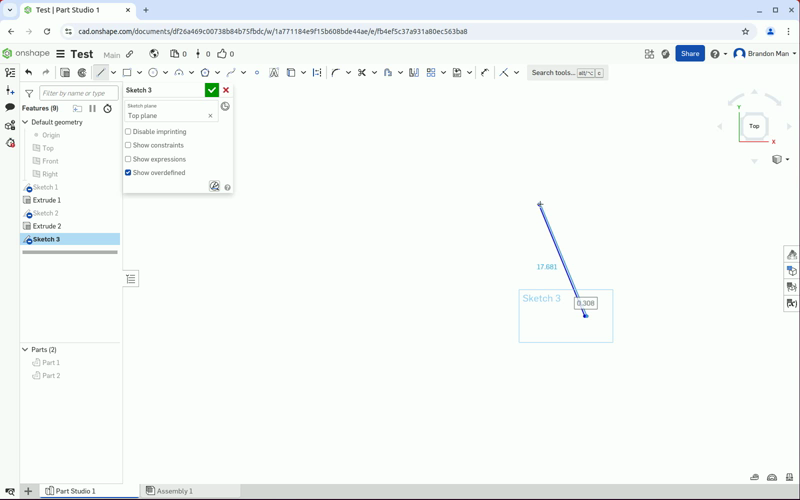
scroll(6)
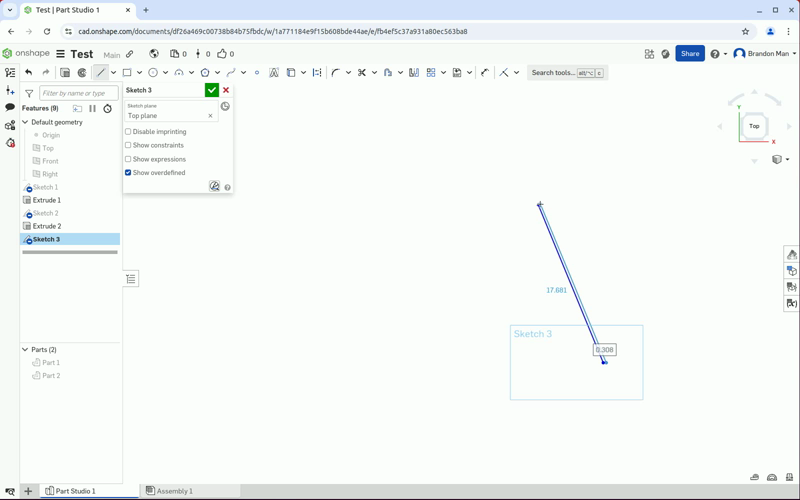
scroll(6)
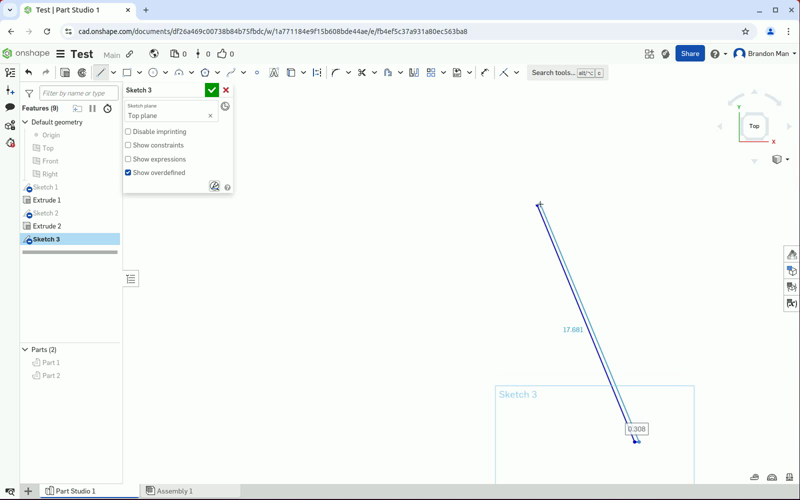
scroll(6)
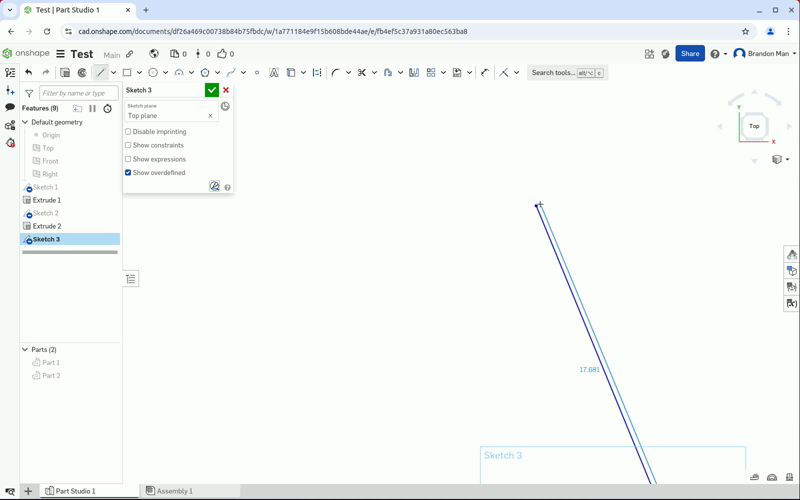
scroll(6)
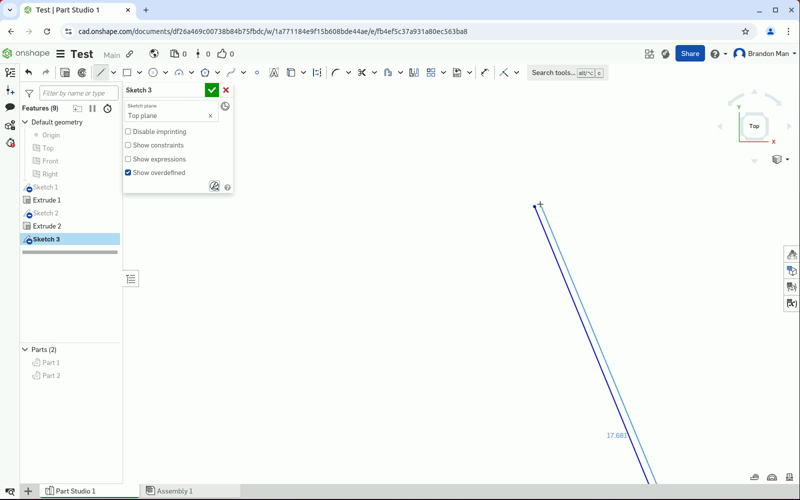
scroll(6)
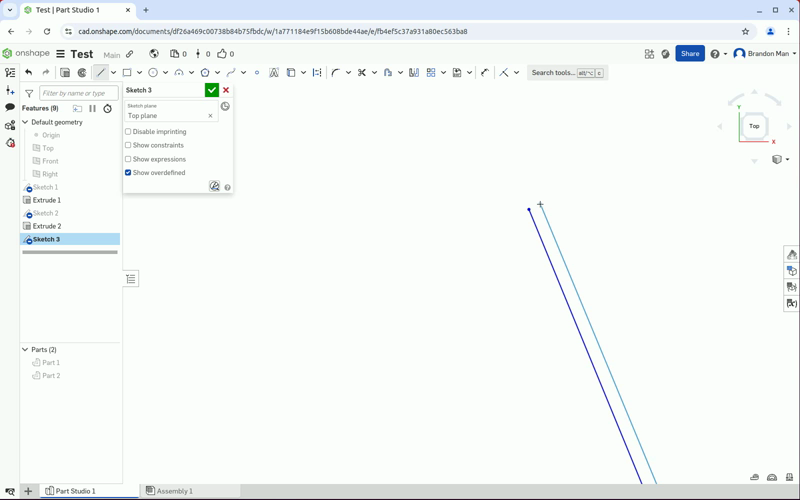
click(540, 203)
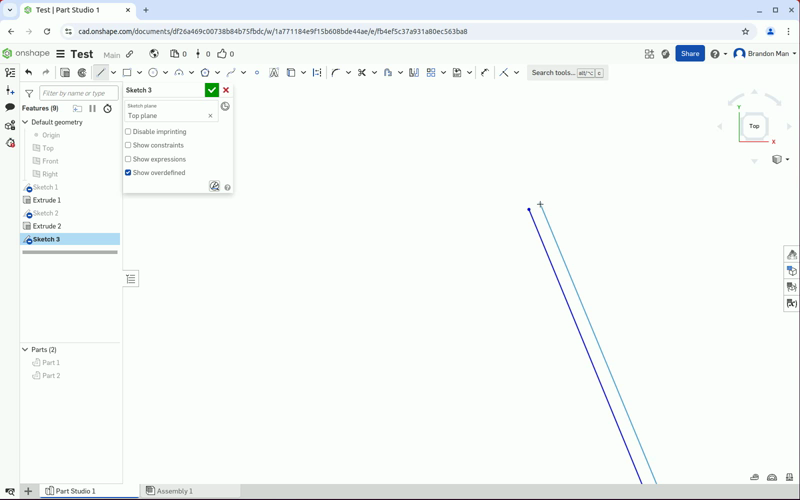
scroll(-6)
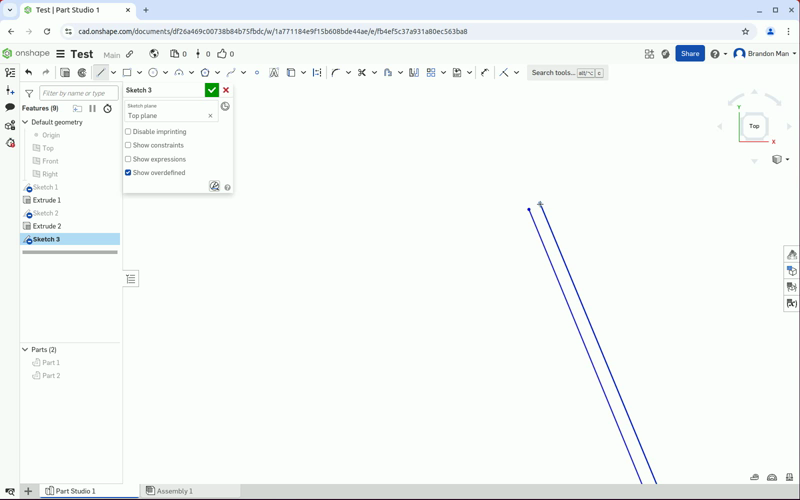
scroll(-6)
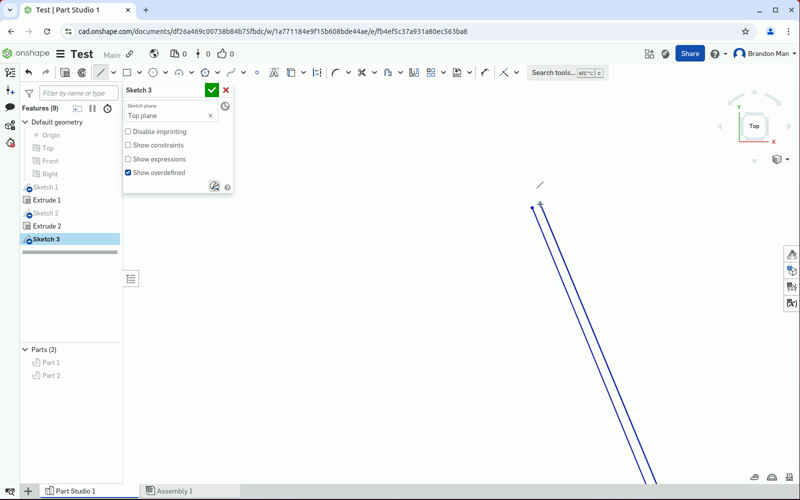
scroll(-6)
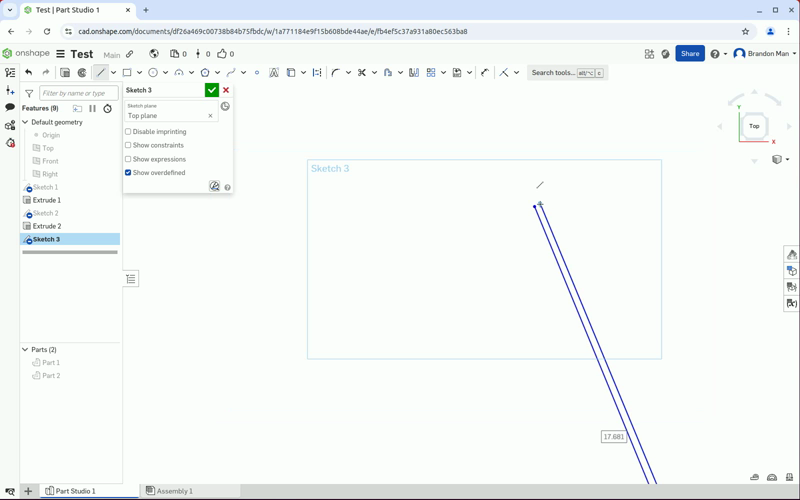
scroll(-6)
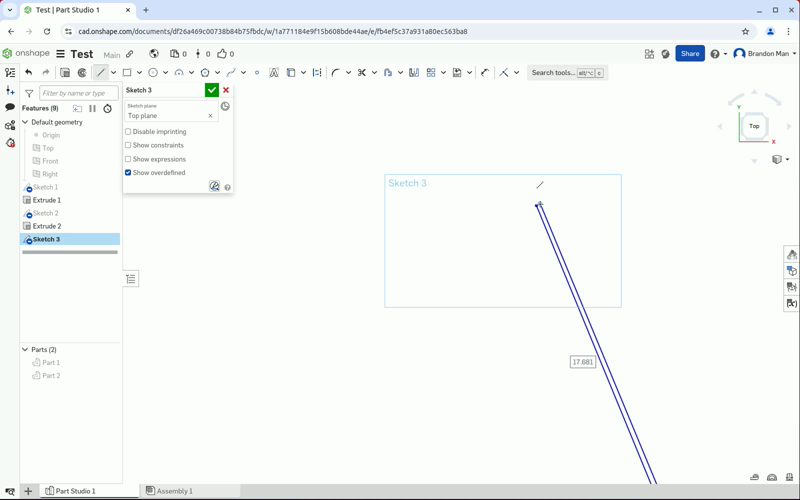
scroll(-6)
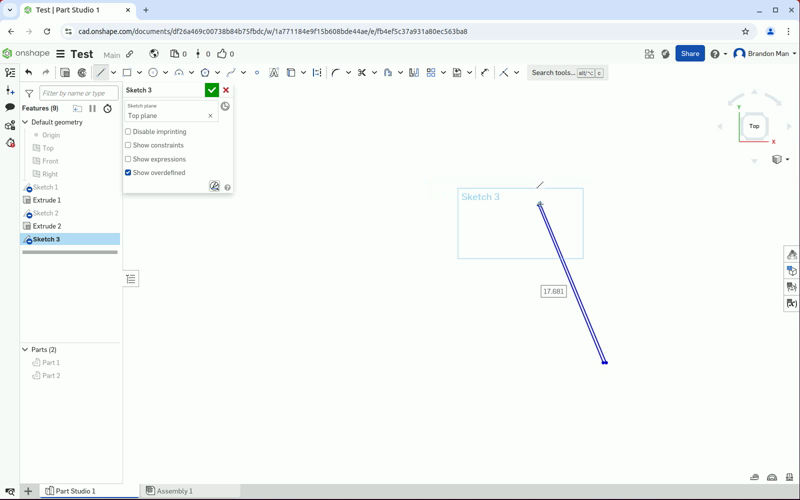
scroll(-6)
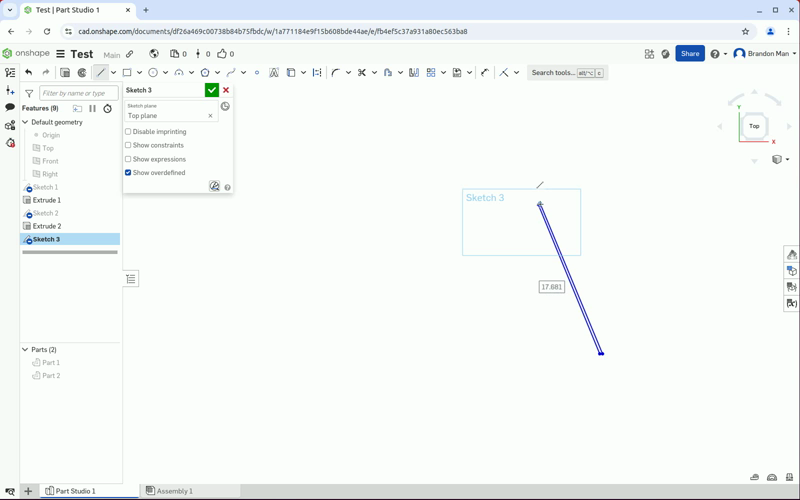
scroll(-6)
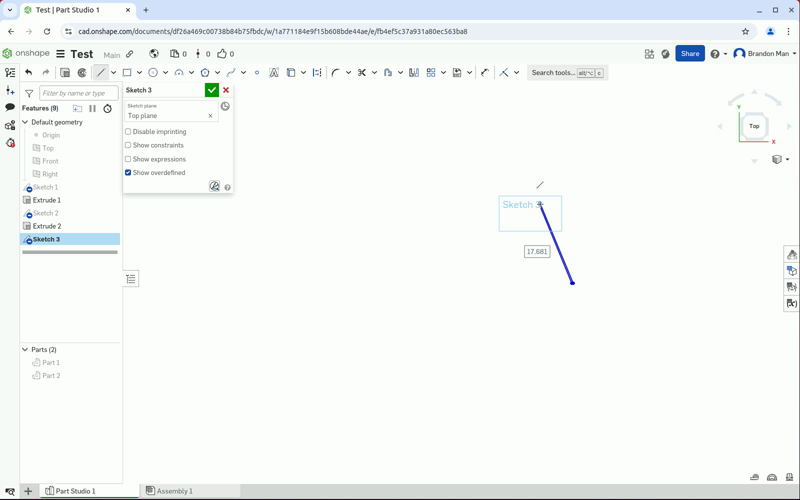
key_up(shift)
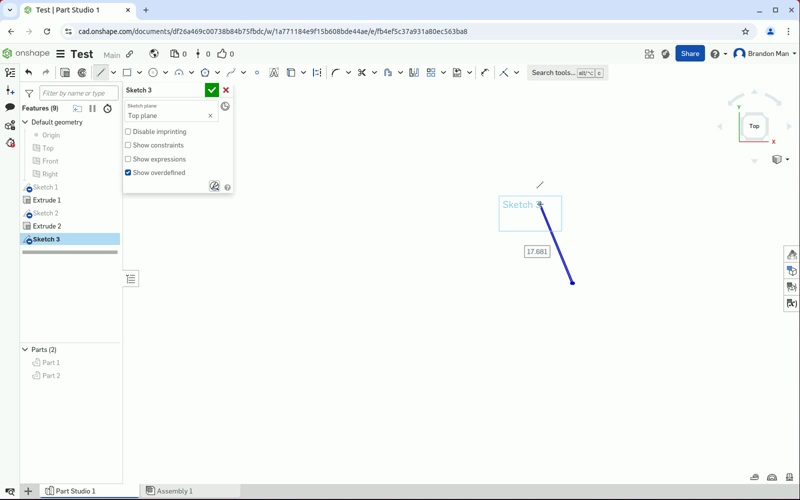
mouse_move(570, 203)
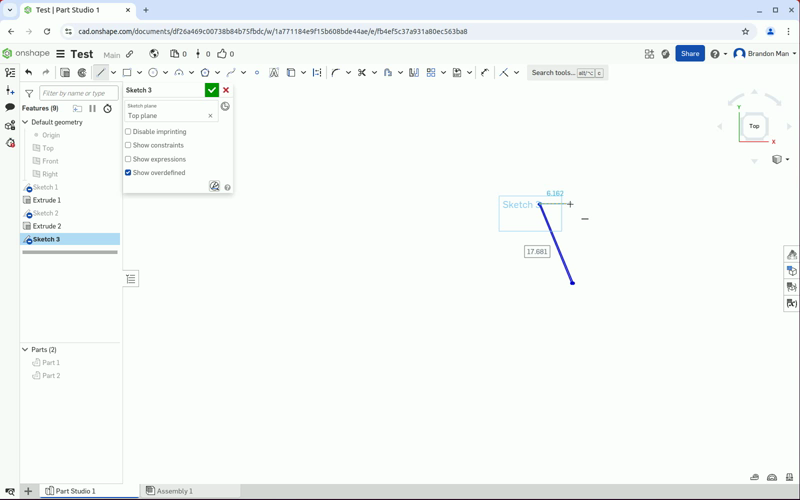
key_down(shift)
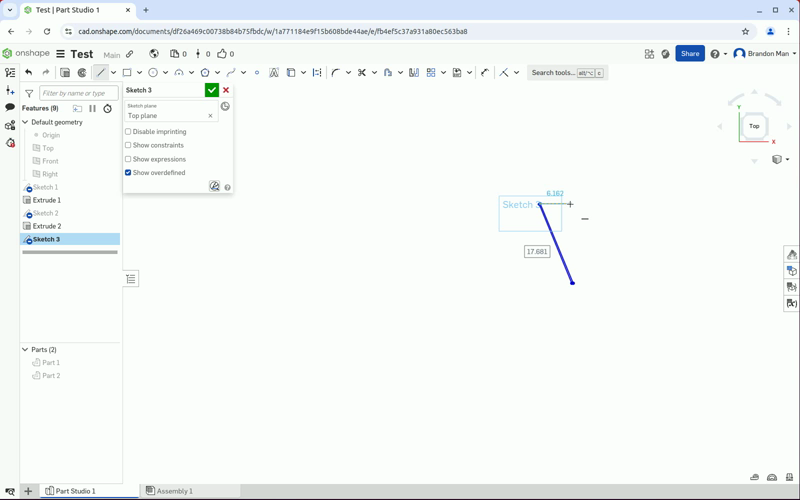
mouse_move(539, 204)
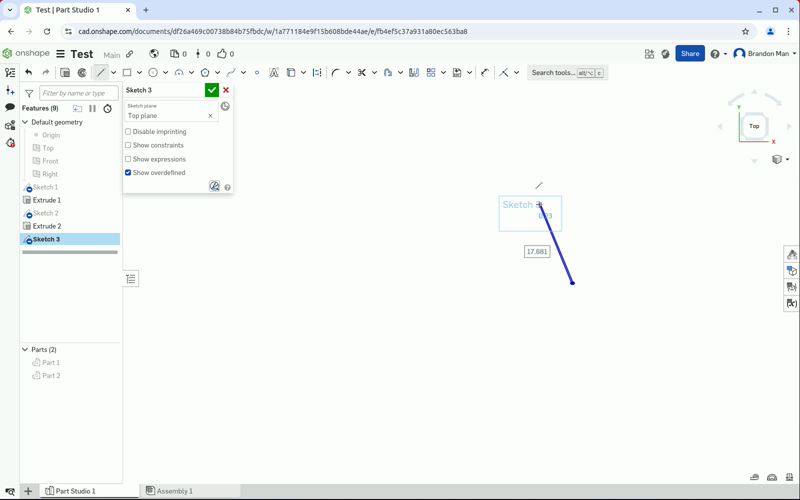
scroll(6)
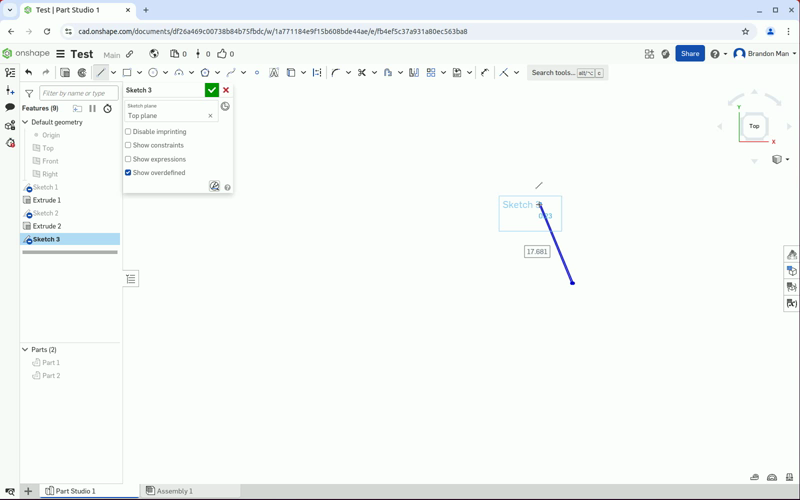
scroll(6)
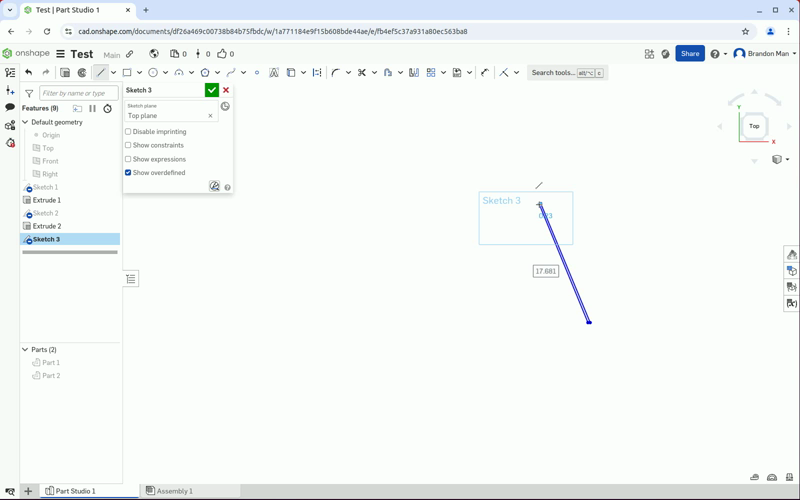
scroll(6)
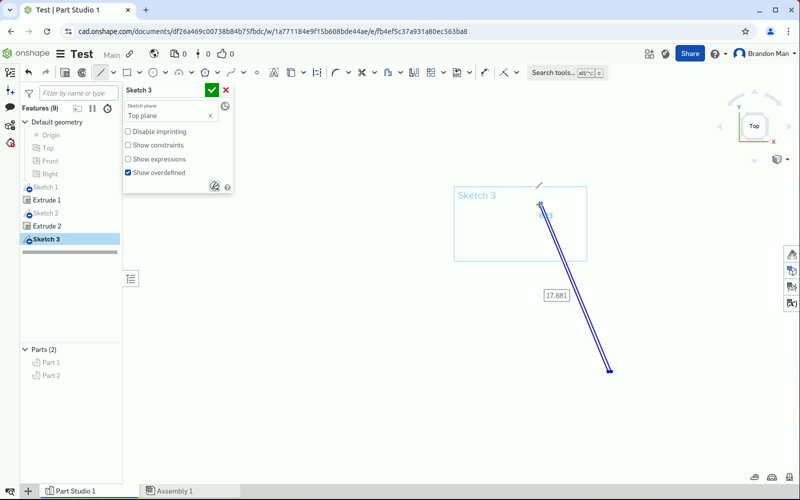
scroll(6)
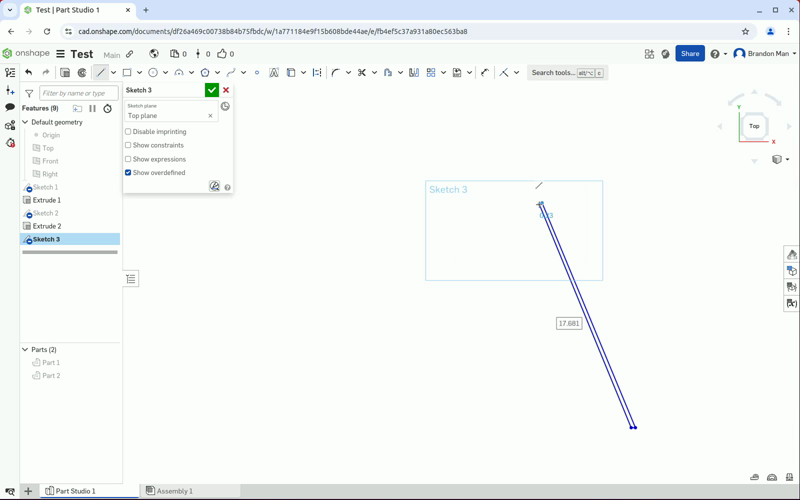
scroll(6)
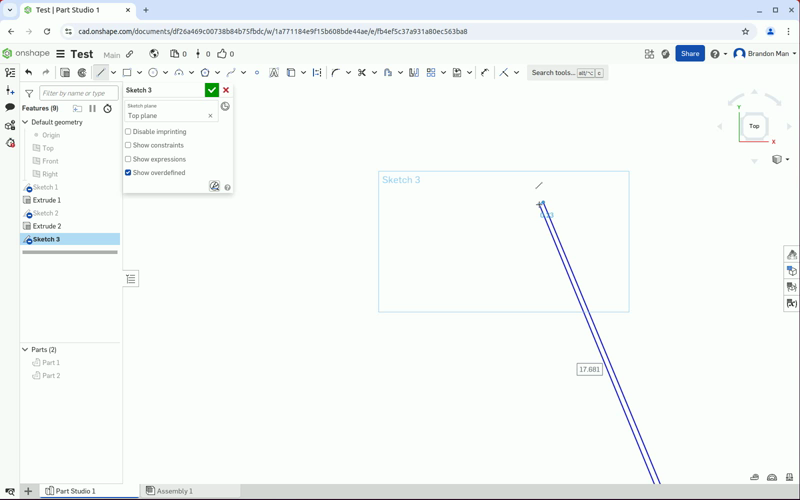
scroll(6)
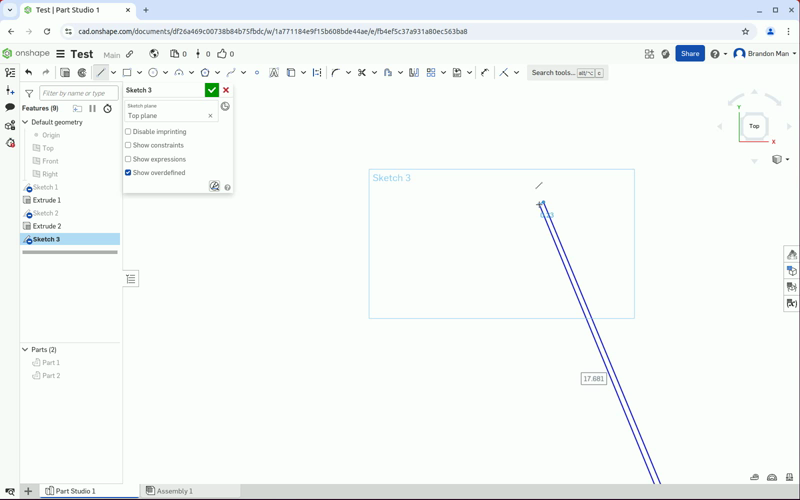
scroll(6)
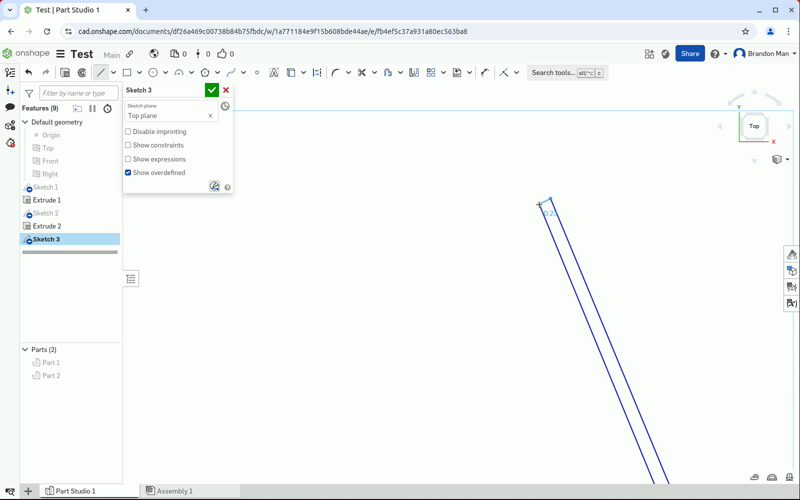
key_up(shift)
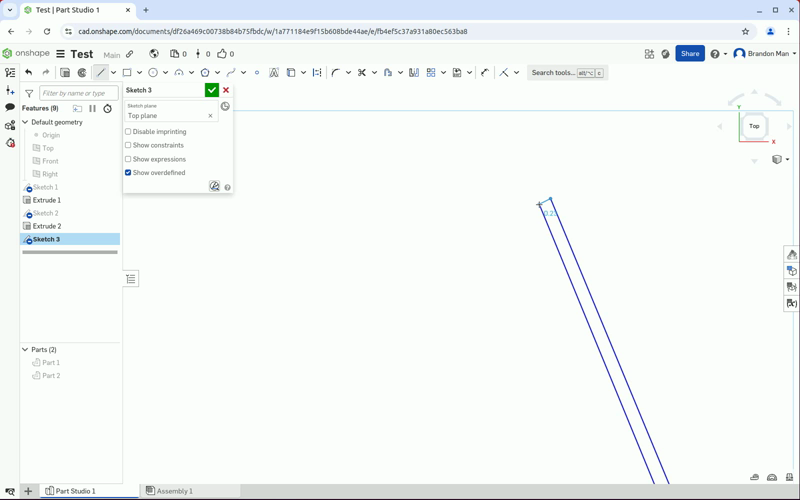
click(539, 204)
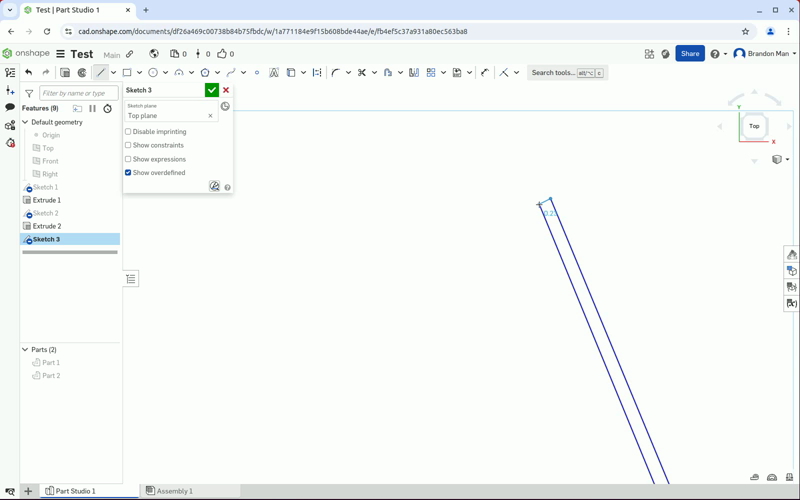
scroll(-6)
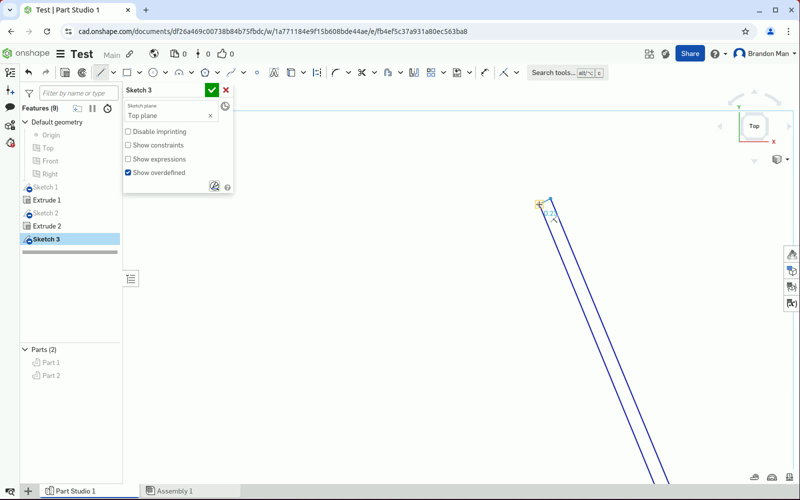
scroll(-6)
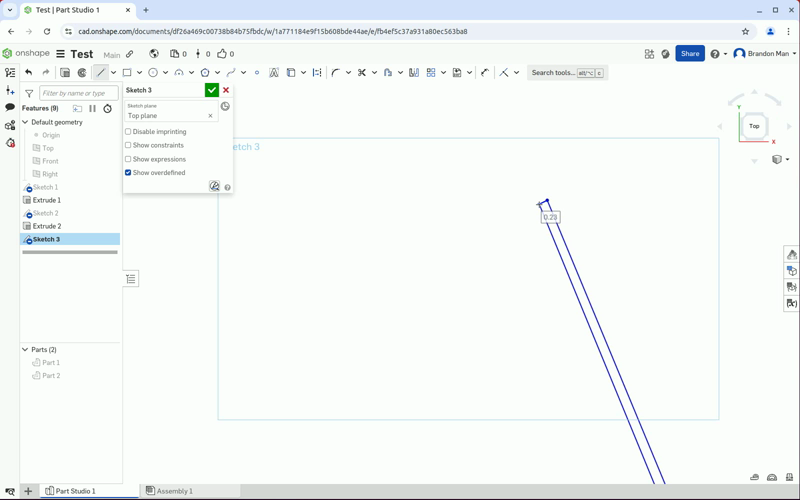
scroll(-6)
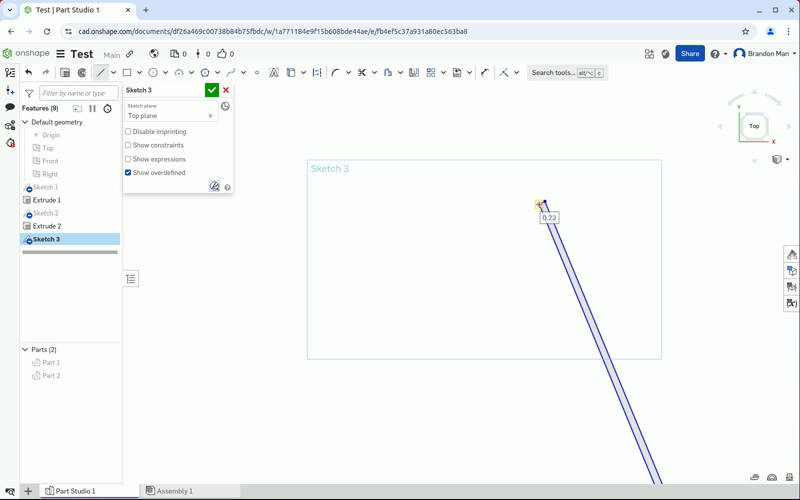
scroll(-6)
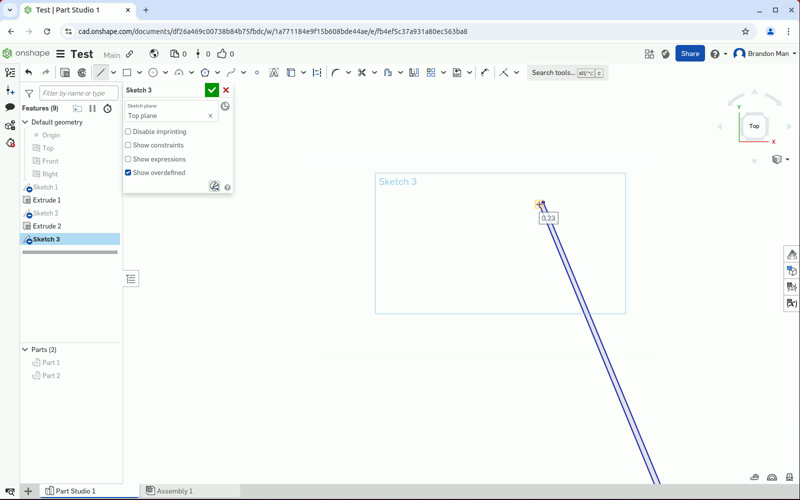
scroll(-6)
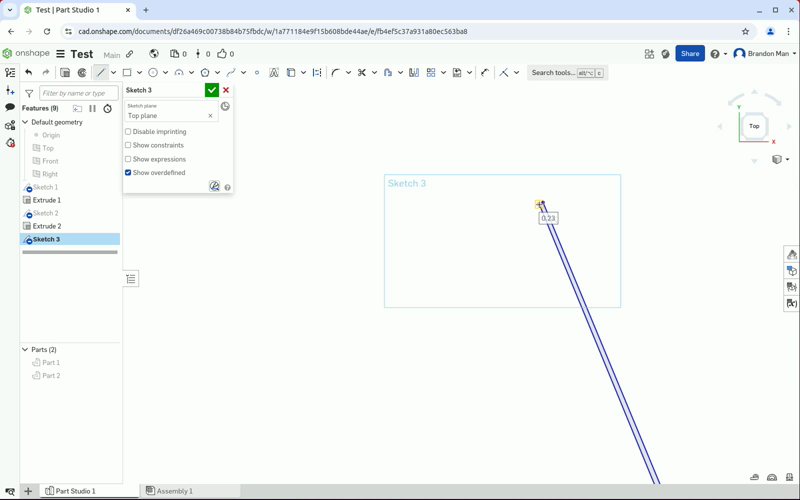
scroll(-6)
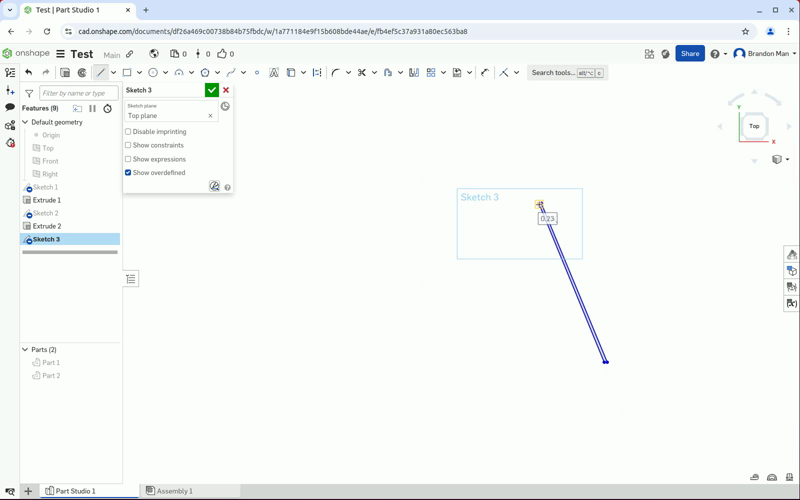
scroll(-6)
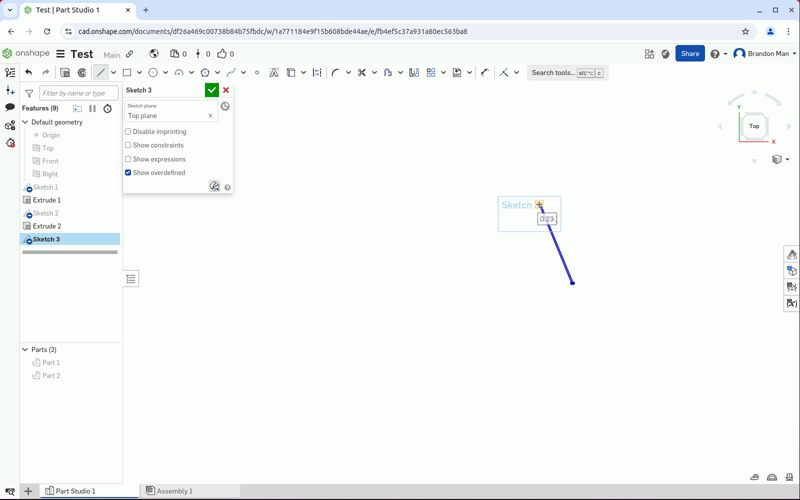
key(esc)
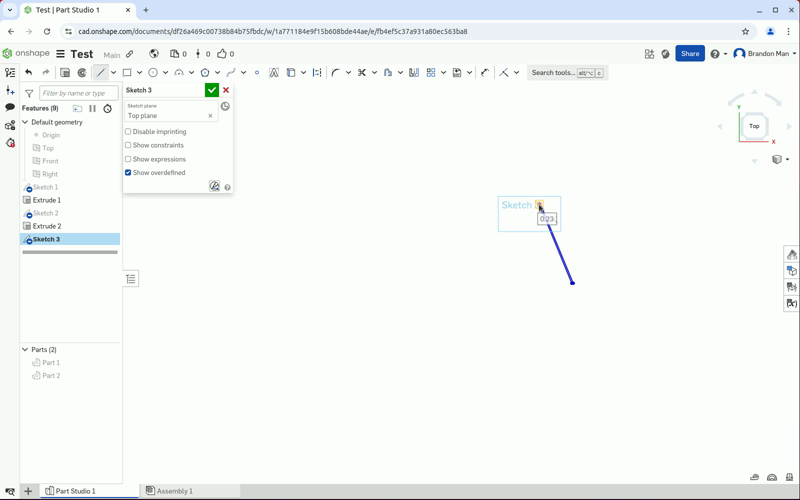
mouse_move(543, 213)
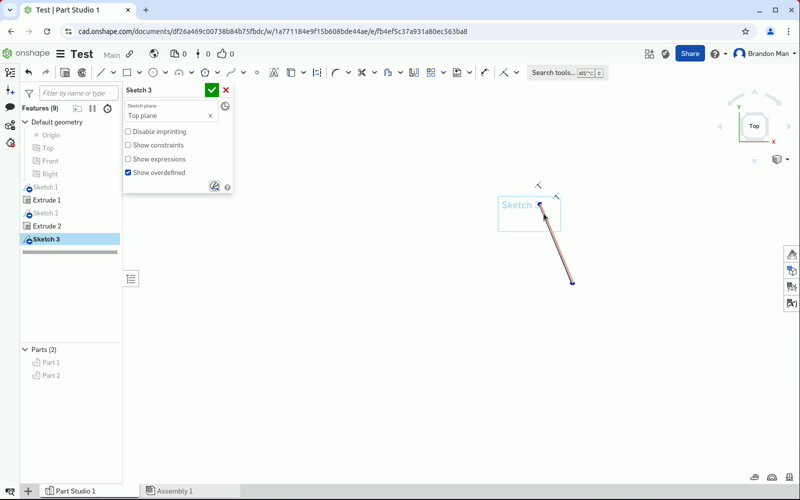
scroll(6)
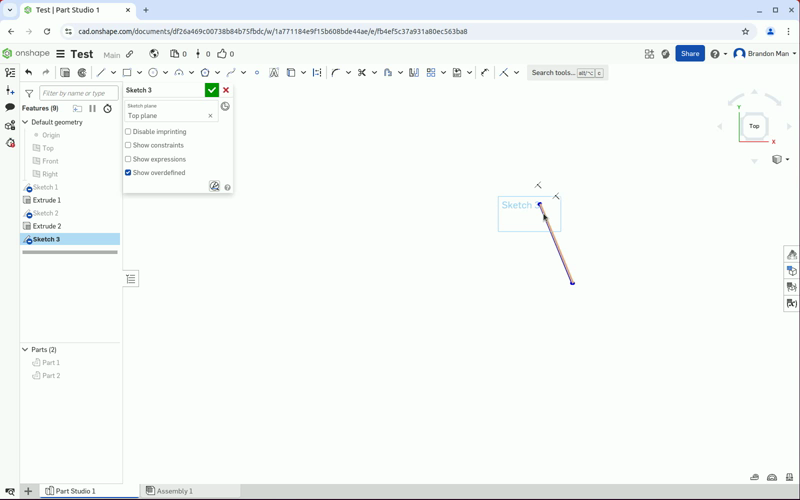
scroll(6)
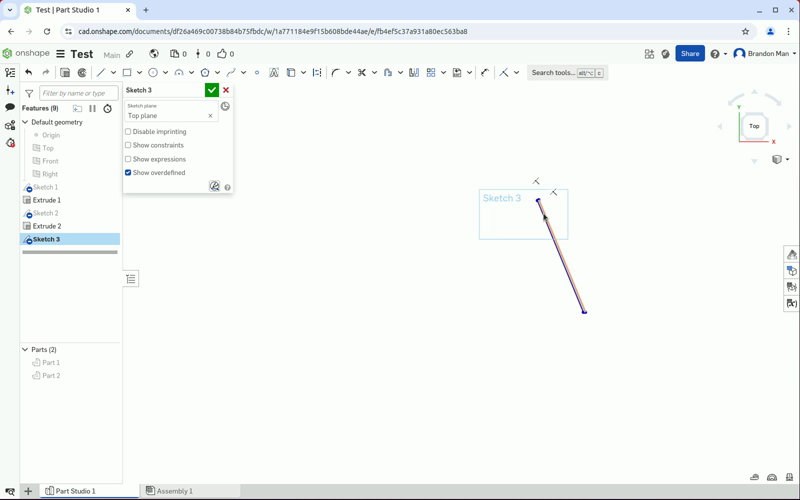
scroll(6)
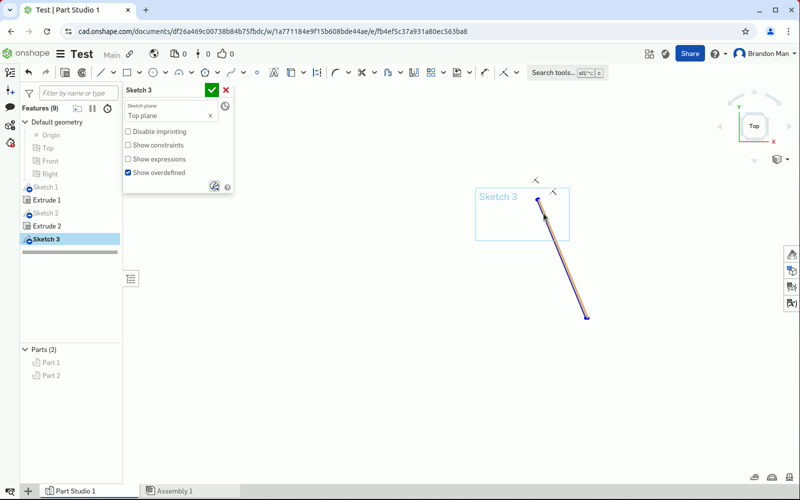
scroll(6)
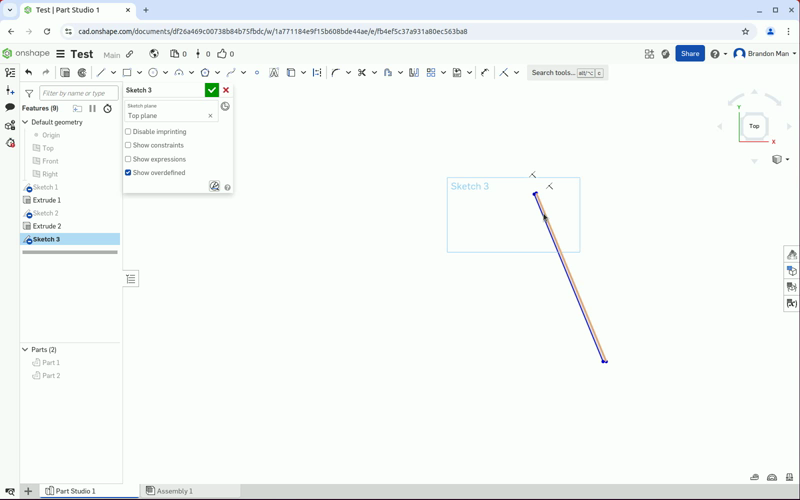
scroll(6)
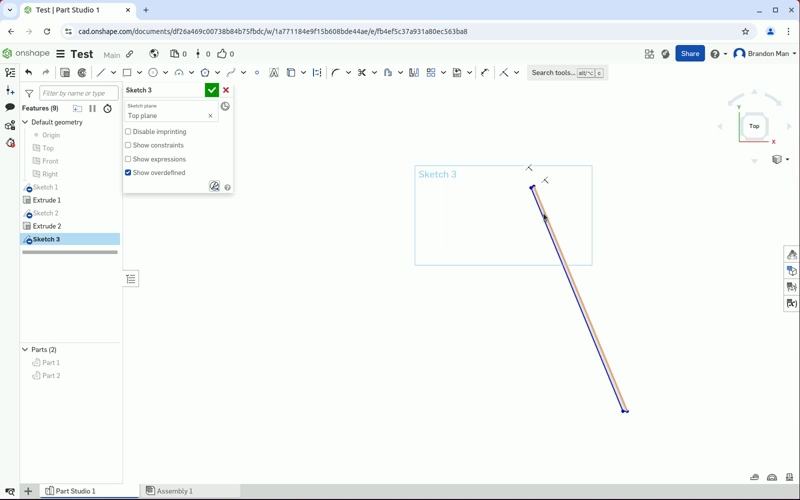
scroll(6)
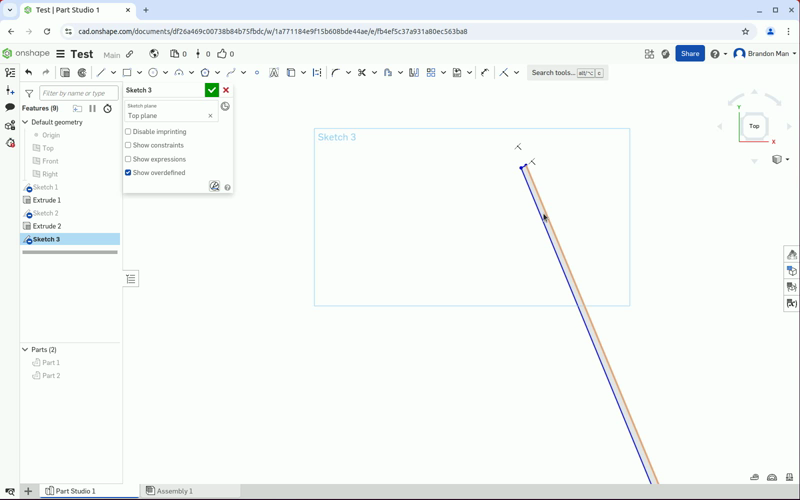
scroll(6)
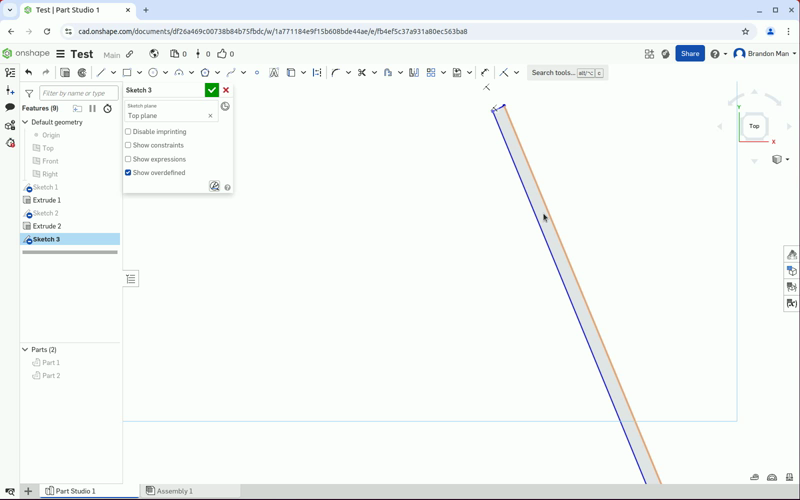
click(543, 213)
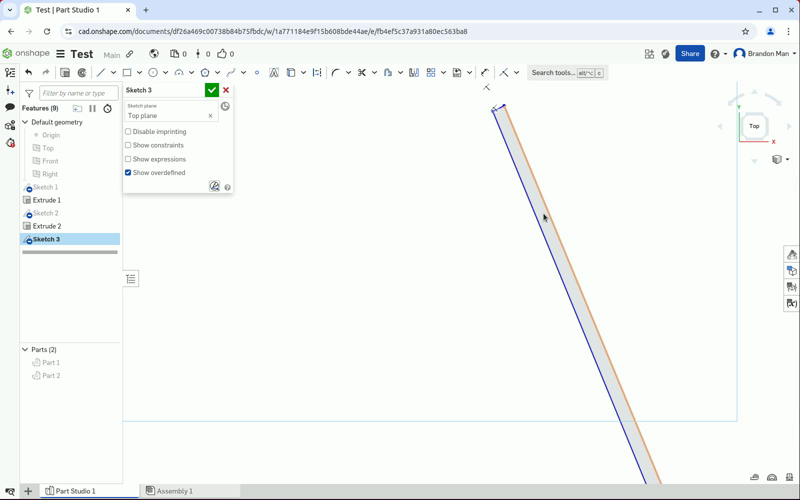
scroll(-6)
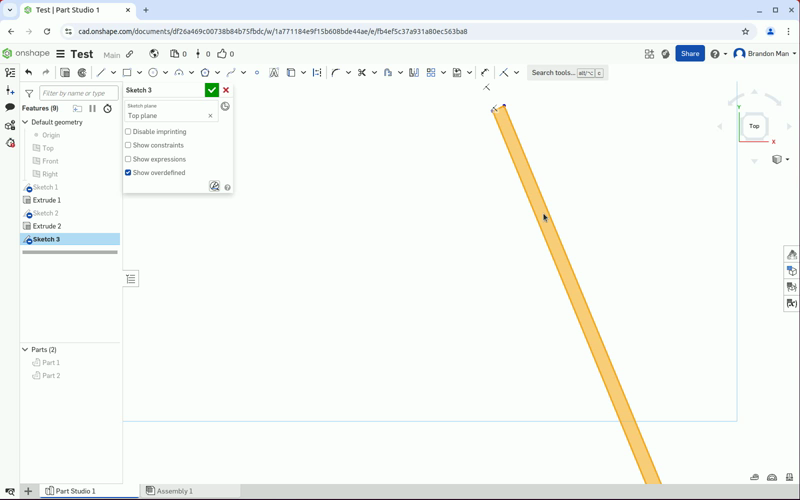
scroll(-6)
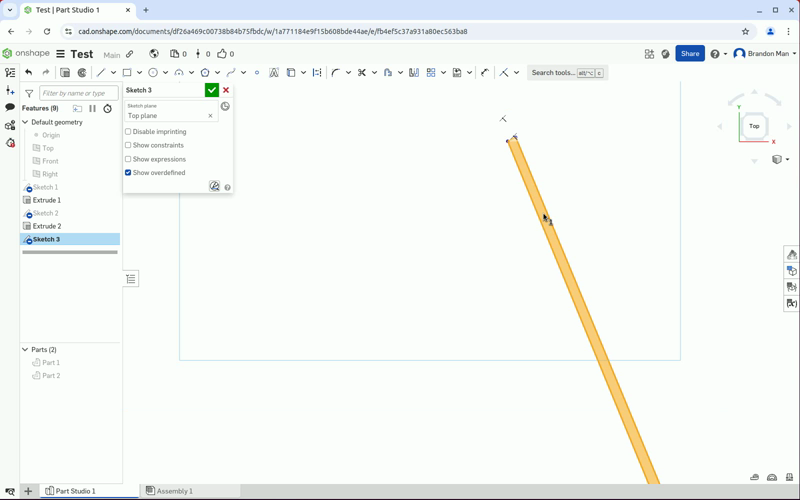
scroll(-6)
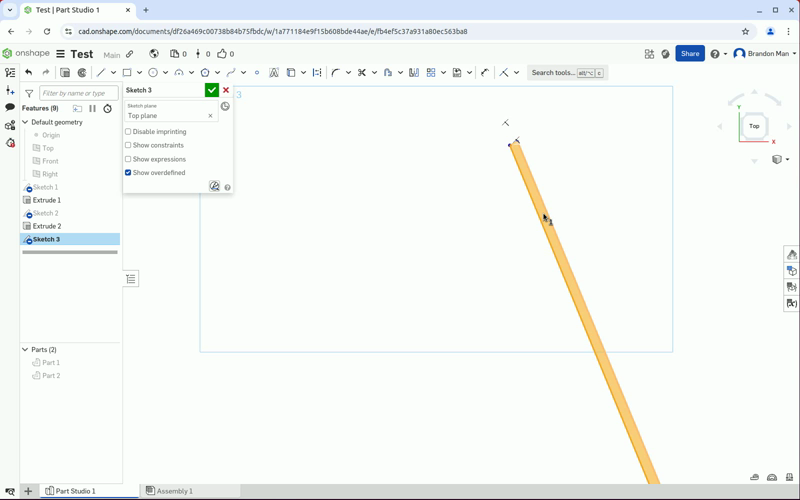
scroll(-6)
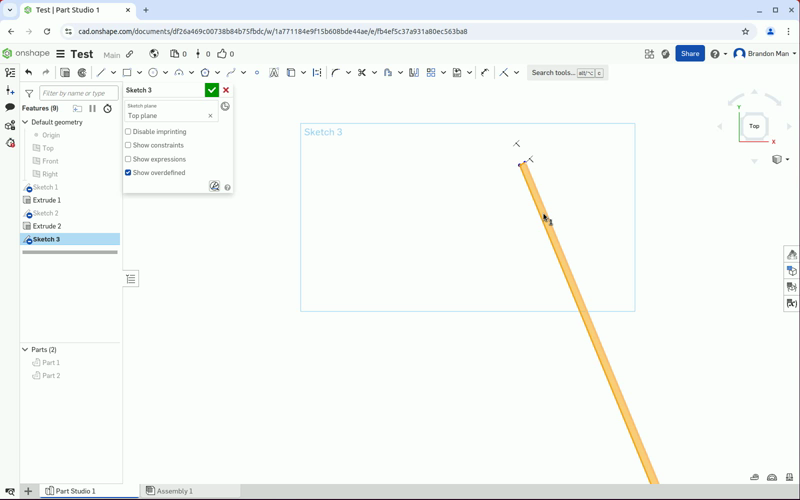
scroll(-6)
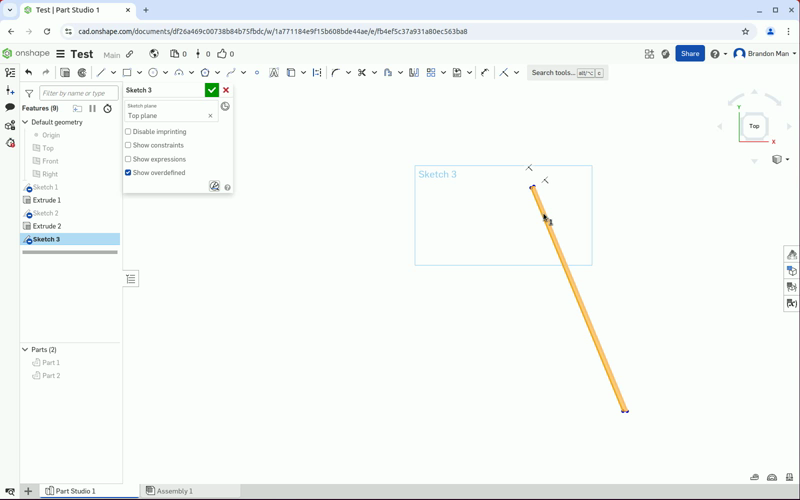
scroll(-6)
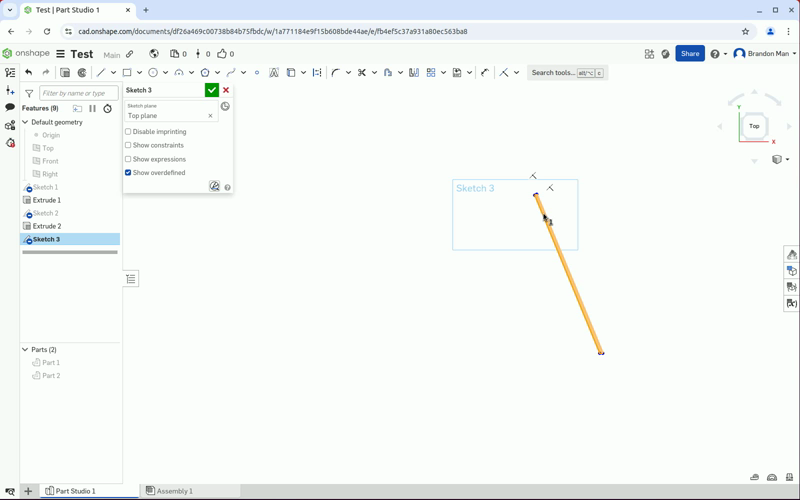
scroll(-6)
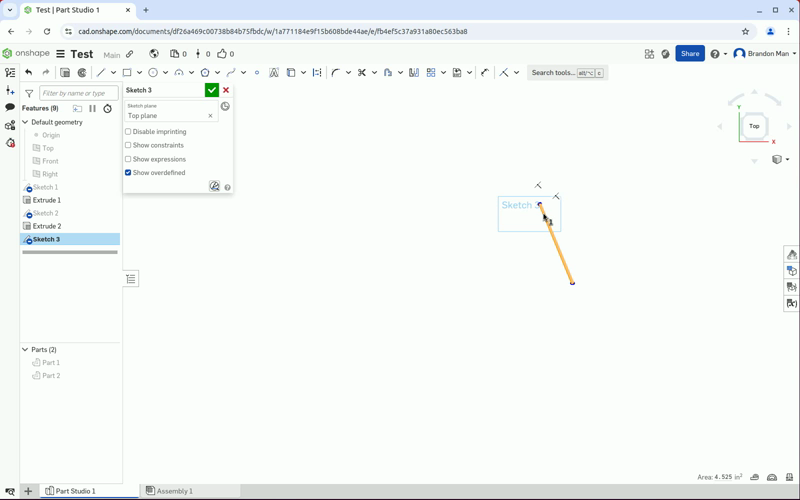
mouse_move(73, 352)
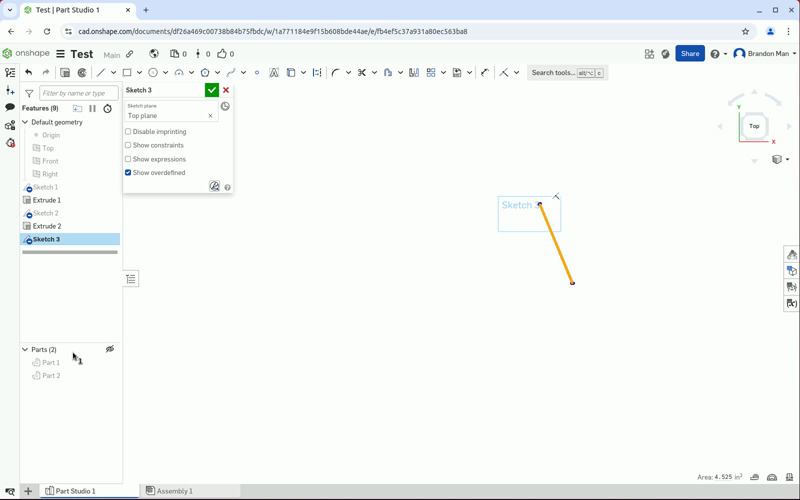
key(shift+y)
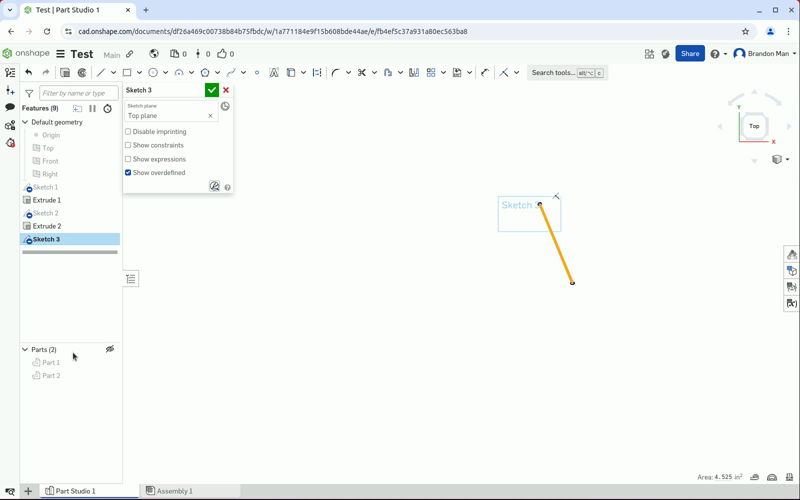
key(shift+e)
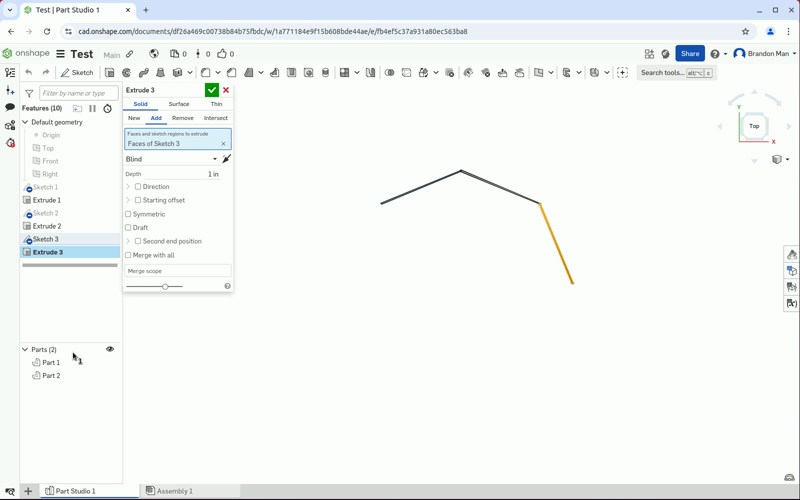
mouse_move(143, 106)
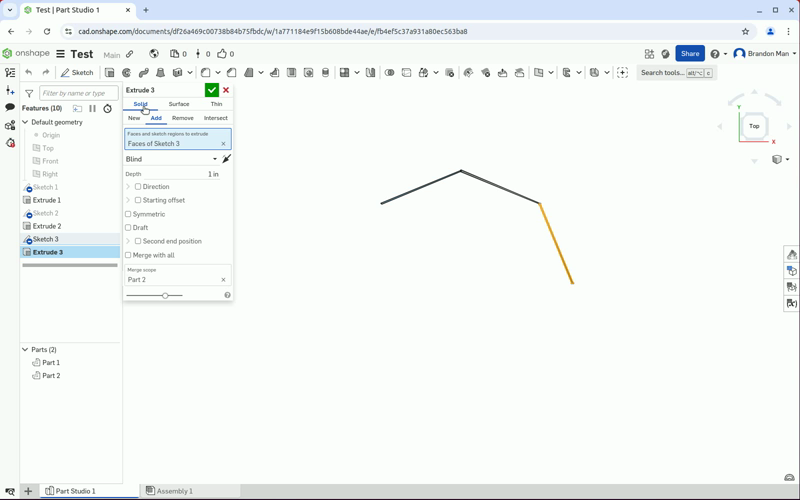
click(143, 106)
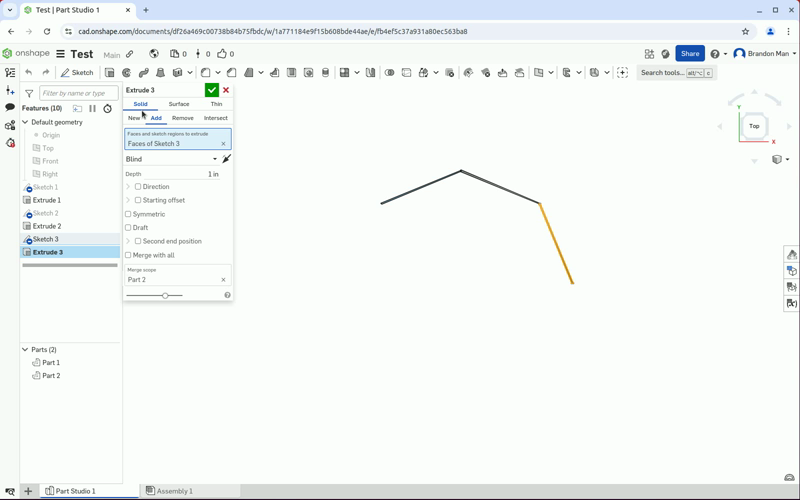
mouse_move(137, 120)
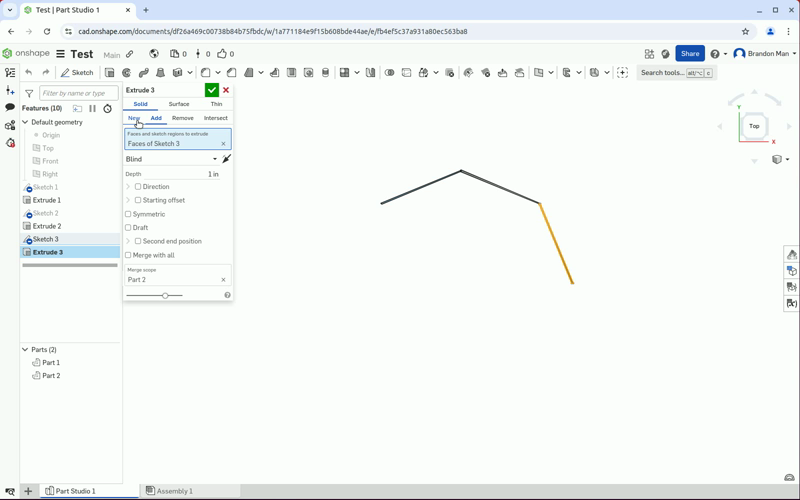
click(137, 120)
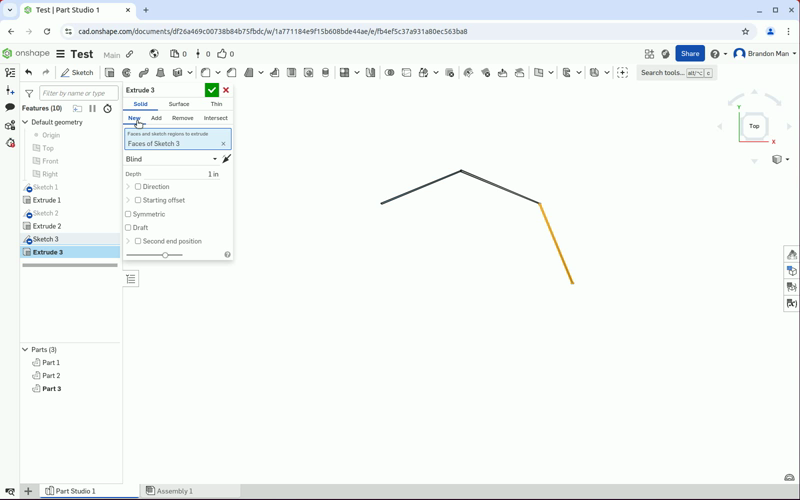
key(tab, 4)
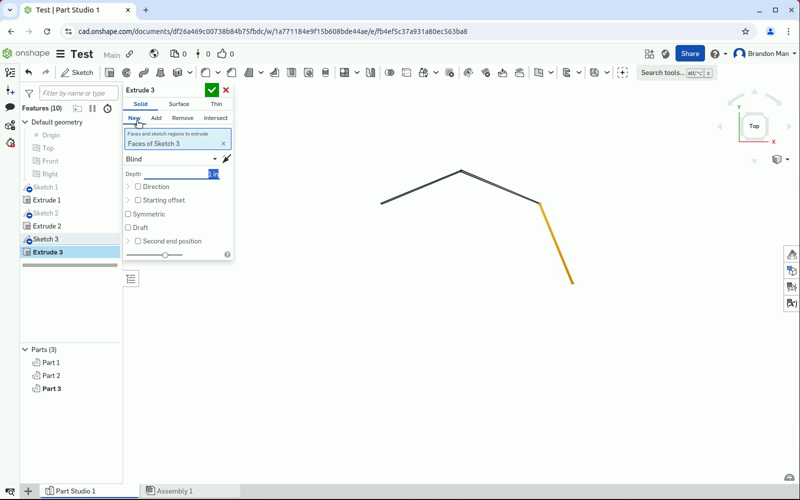
text(6.981)
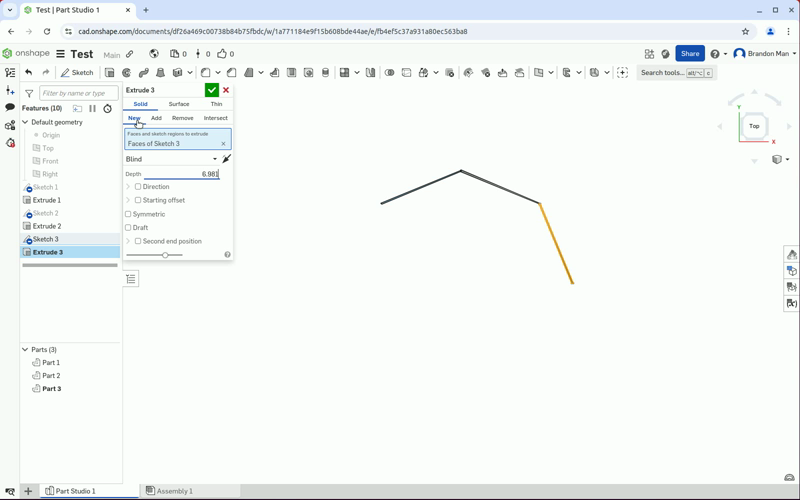
key(enter)
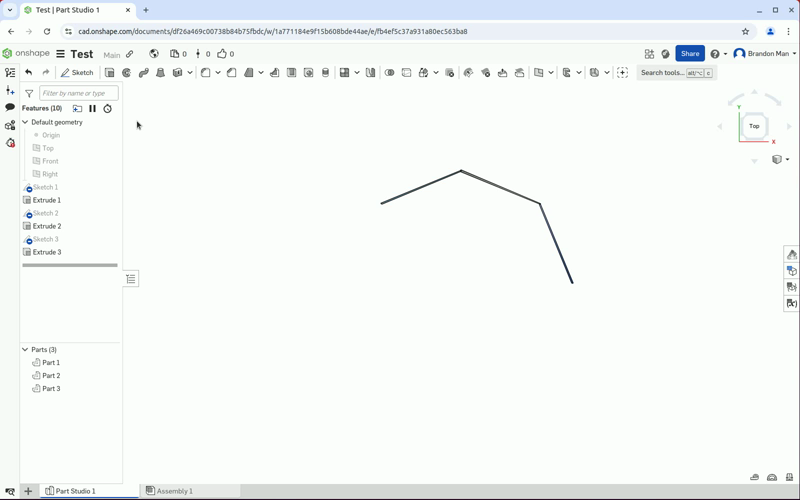
key(shift+h)
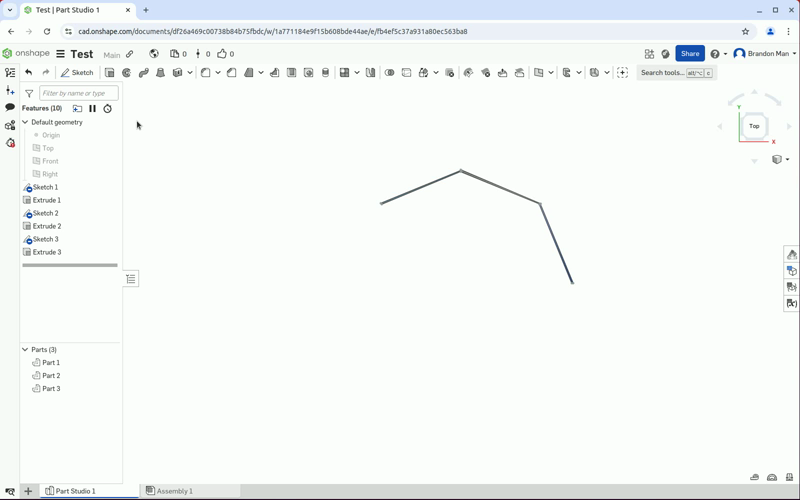
key(shift+h)
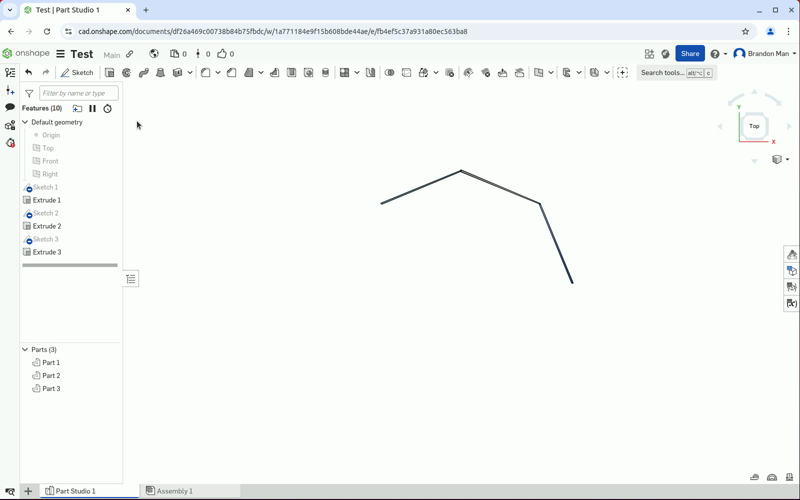
mouse_move(73, 189)
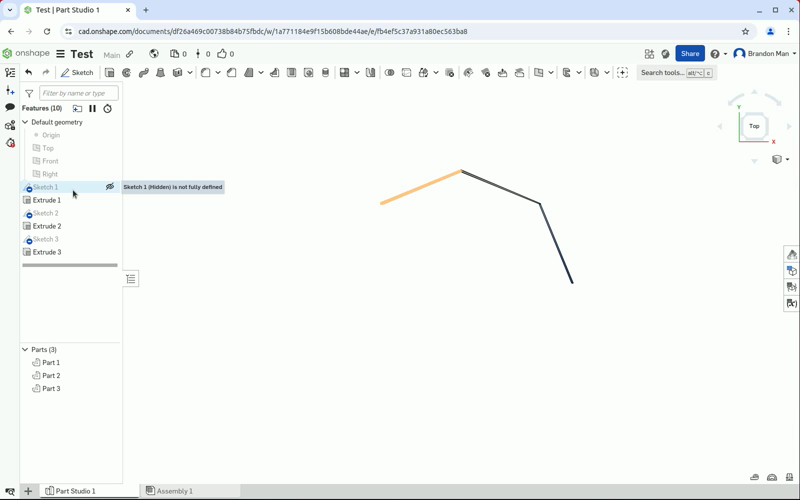
click(73, 189)
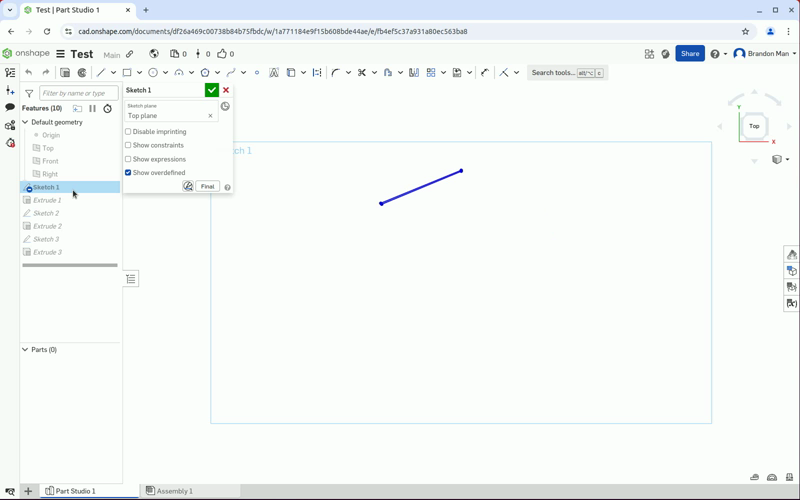
mouse_move(229, 92)
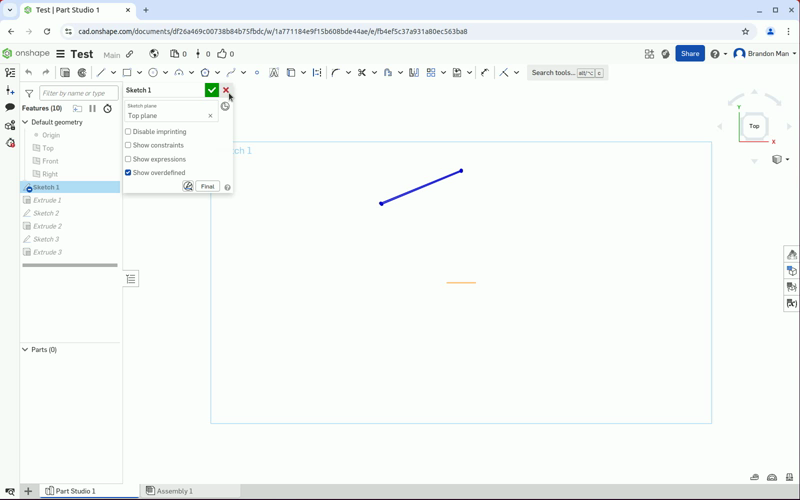
click(229, 92)
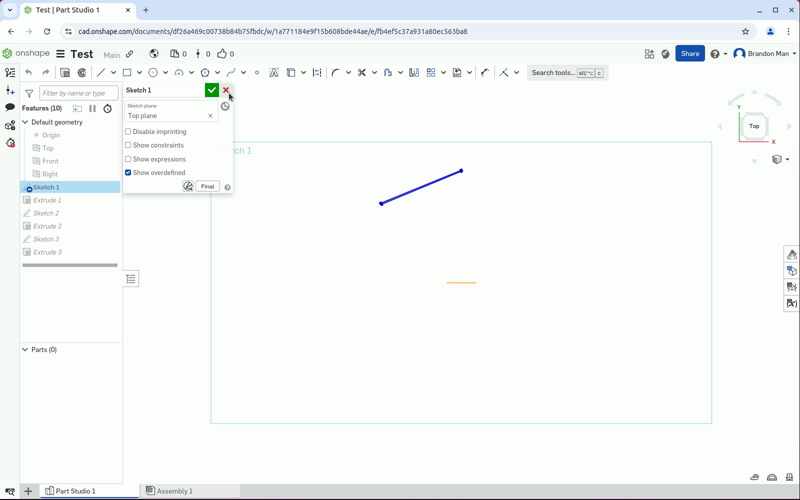
key(shift+s)
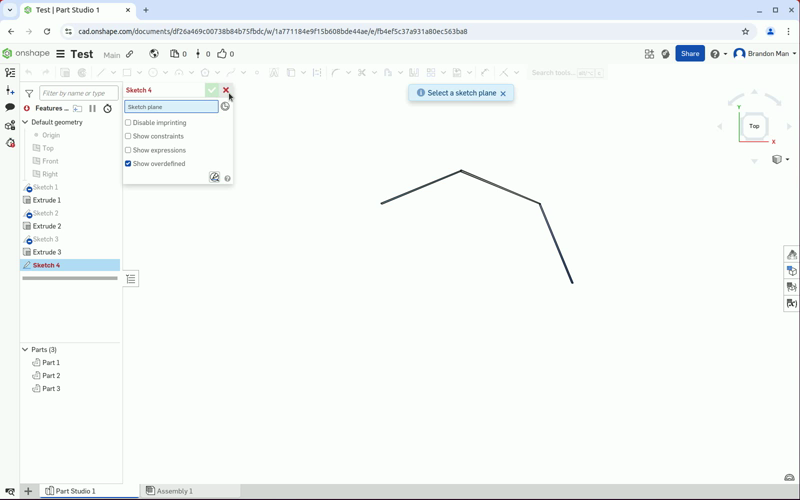
mouse_move(73, 150)
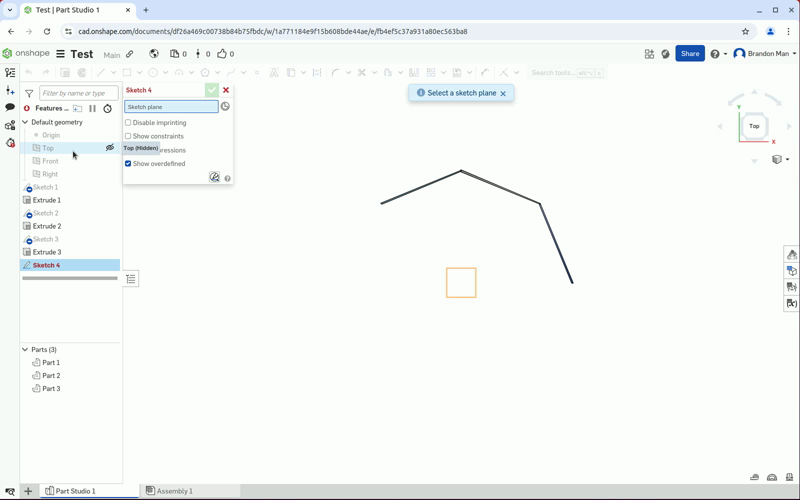
click(73, 150)
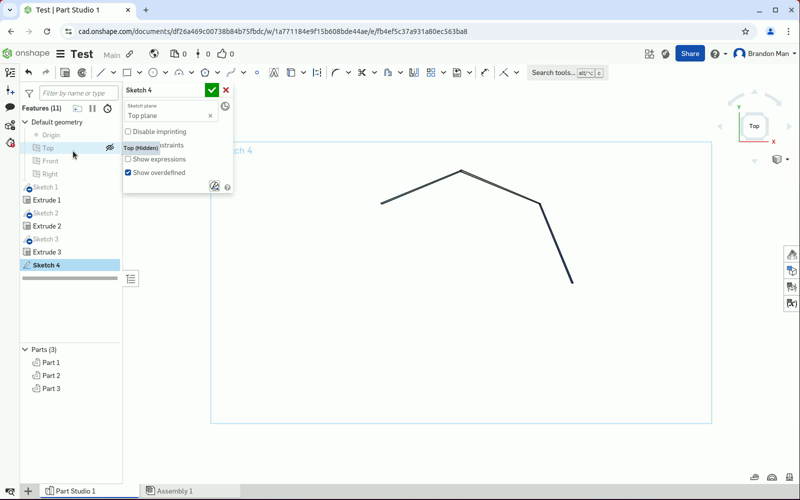
mouse_move(73, 352)
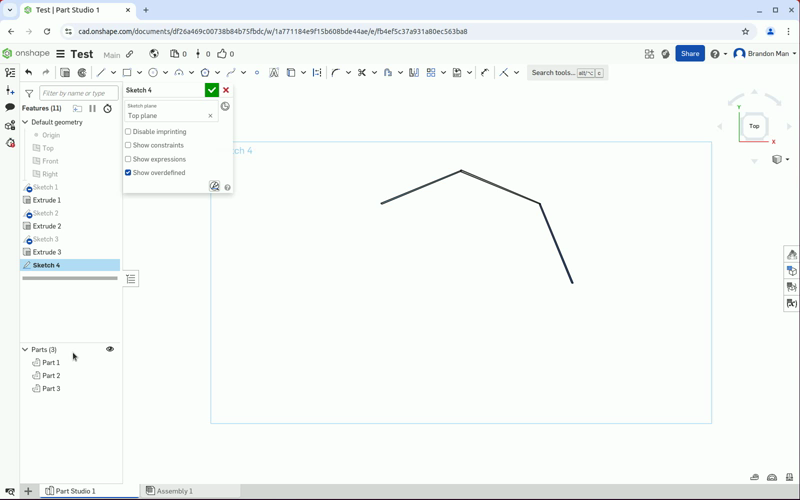
key(y)
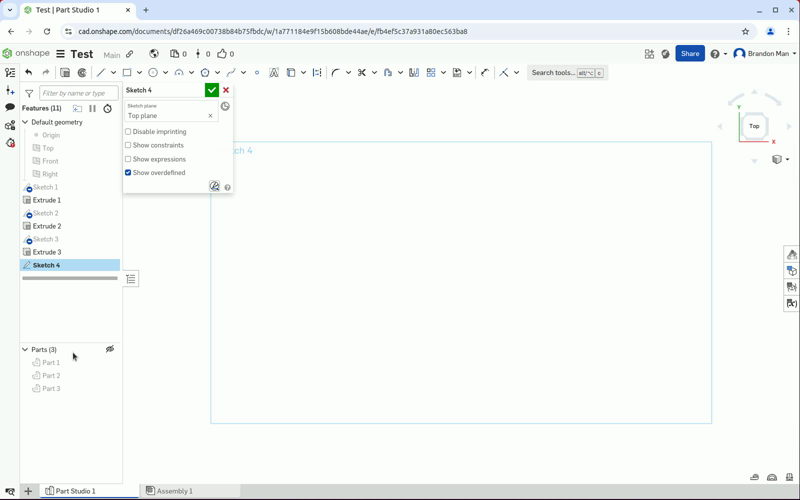
key(l)
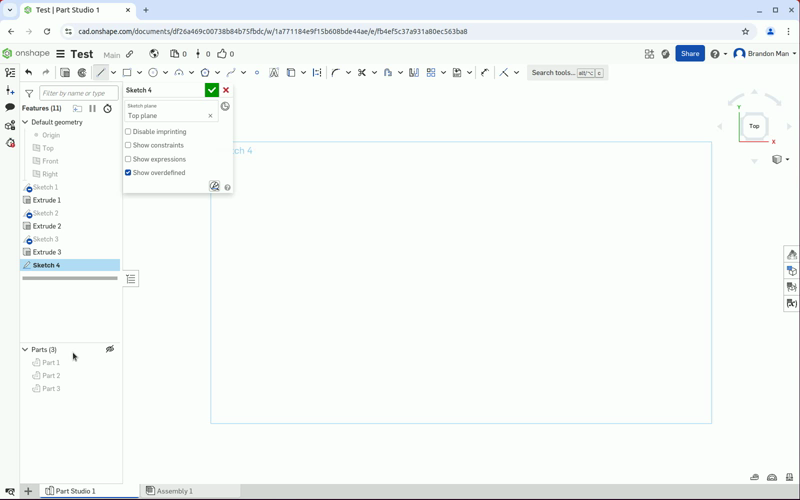
key_down(shift)
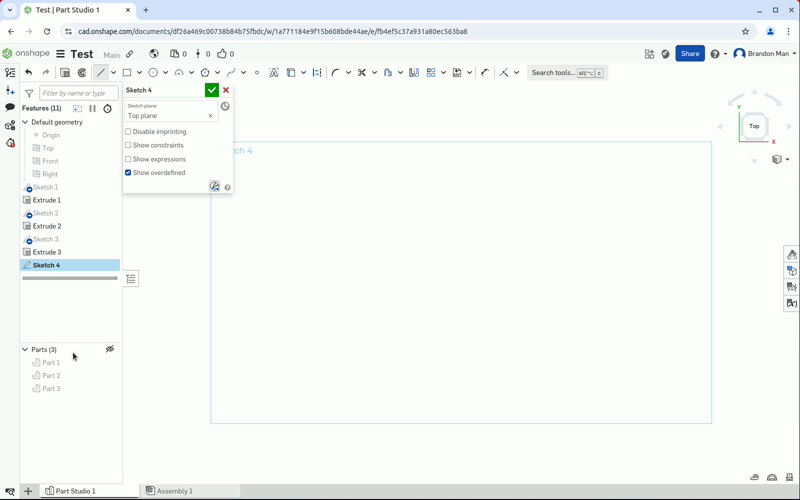
mouse_move(460, 395)
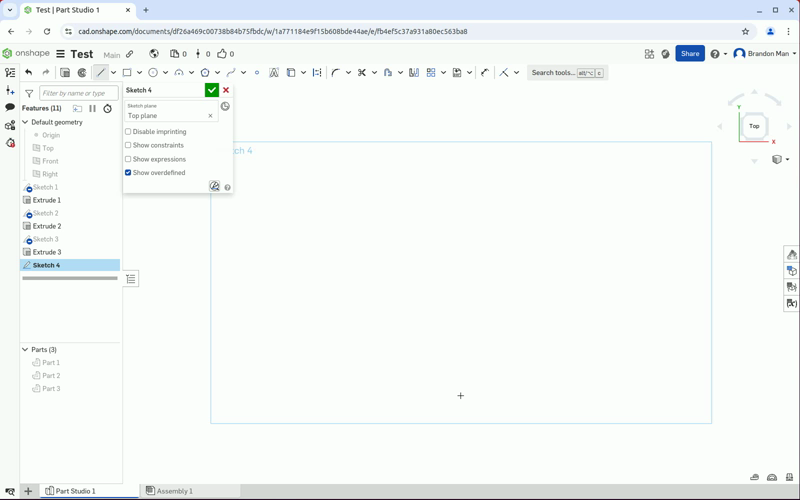
click(460, 395)
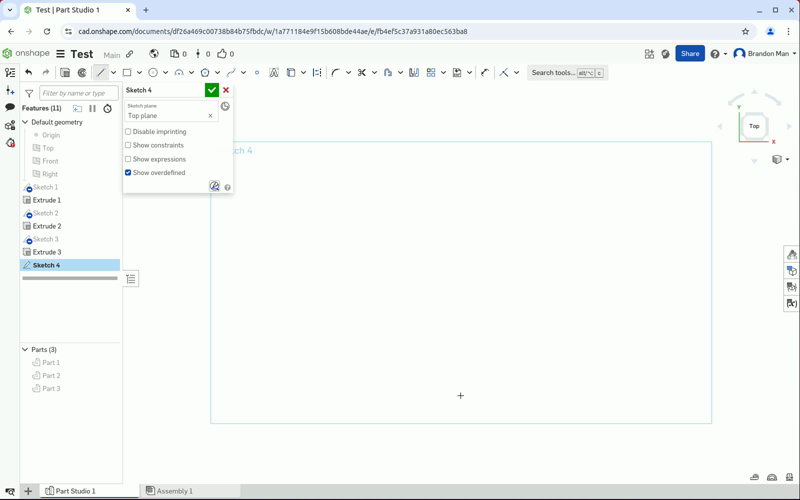
key_up(shift)
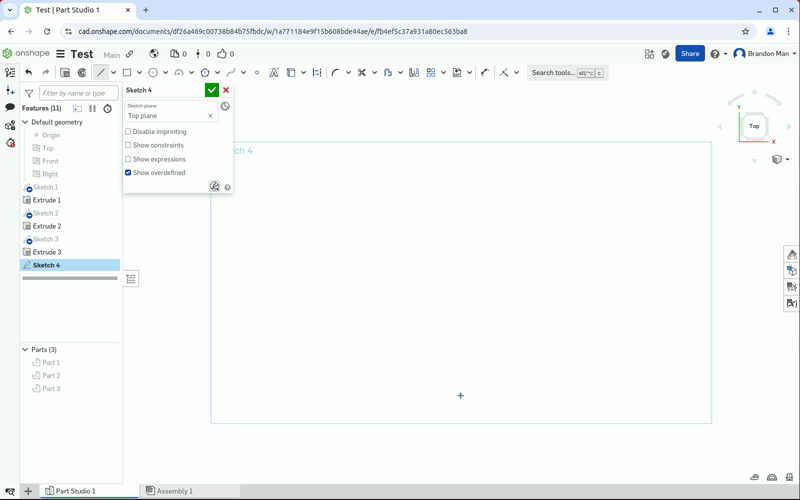
key_down(shift)
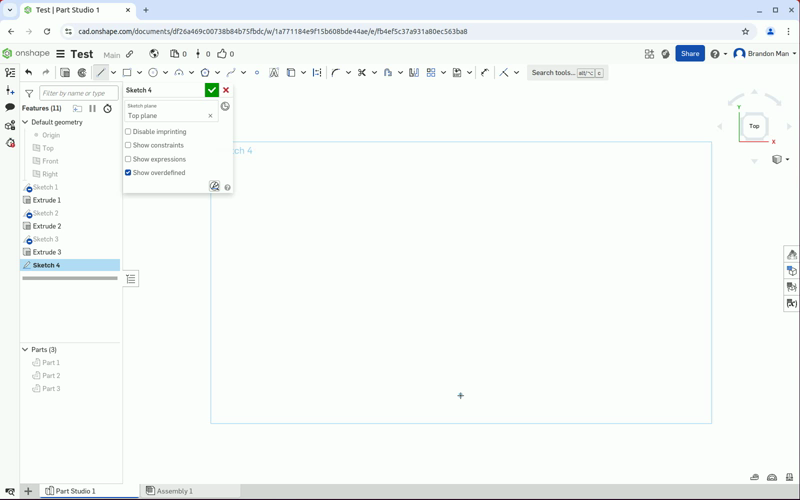
mouse_move(540, 362)
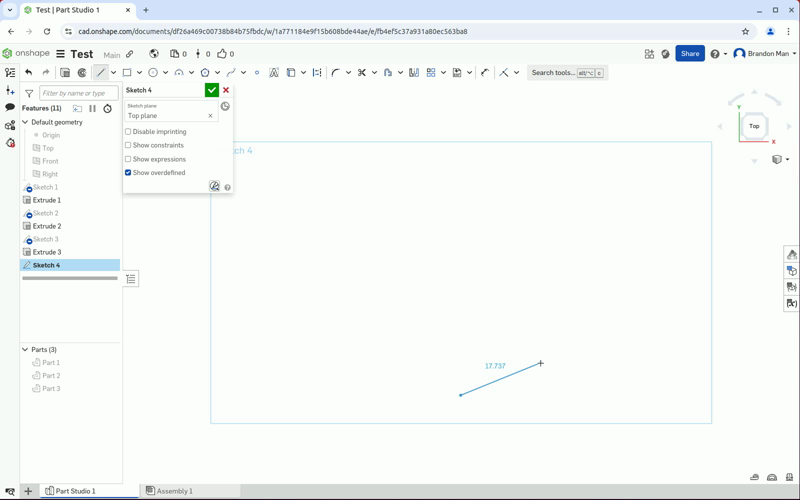
click(540, 362)
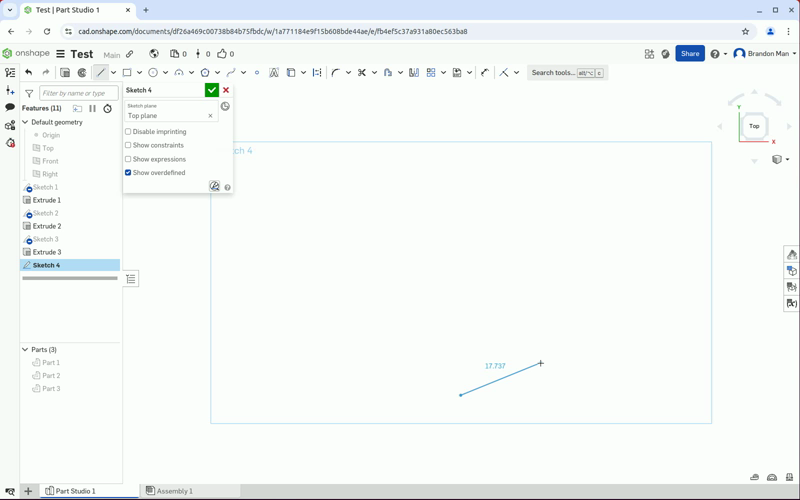
key_up(shift)
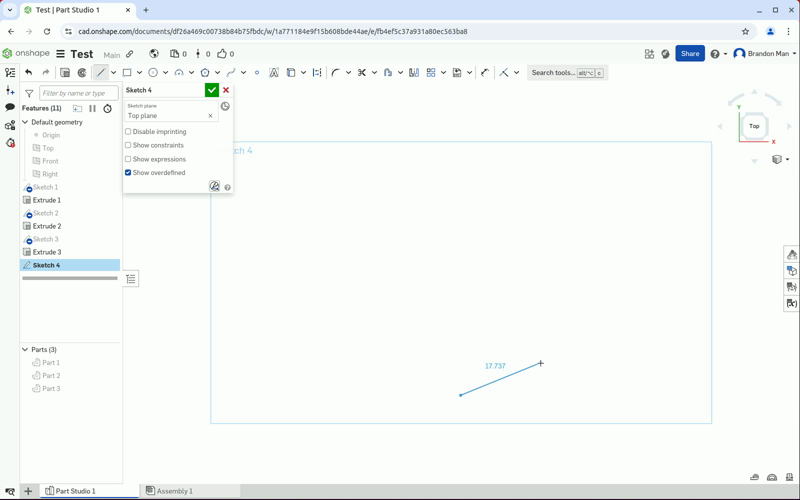
key_down(shift)
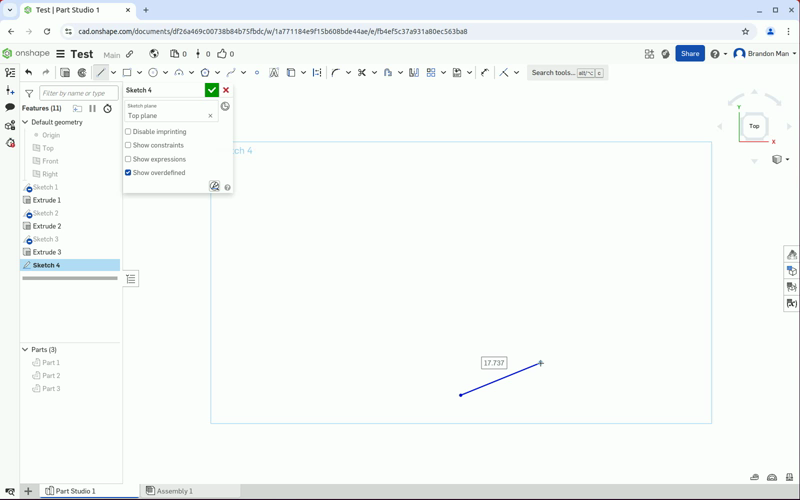
mouse_move(570, 362)
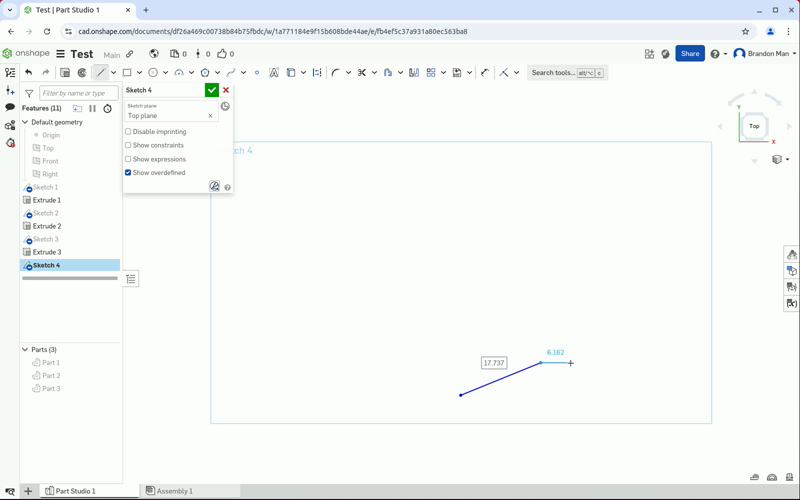
mouse_move(540, 360)
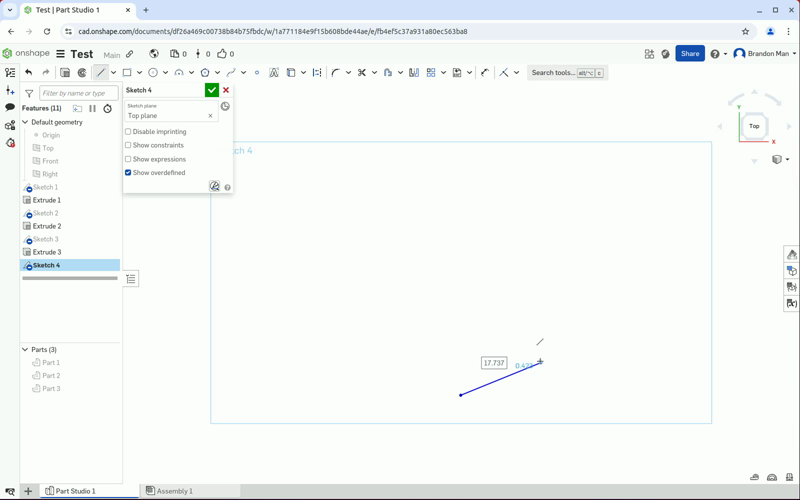
scroll(6)
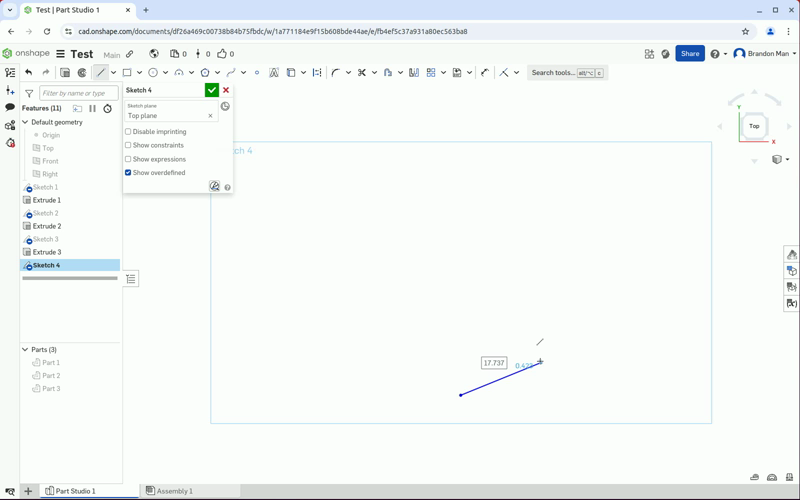
scroll(6)
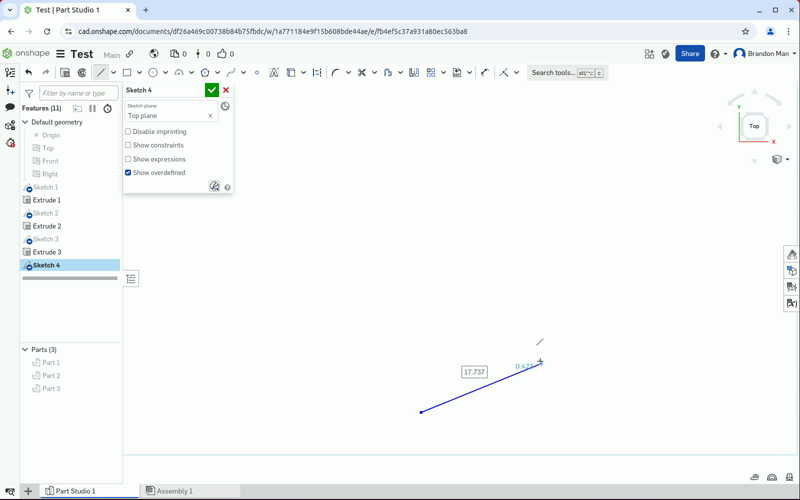
scroll(6)
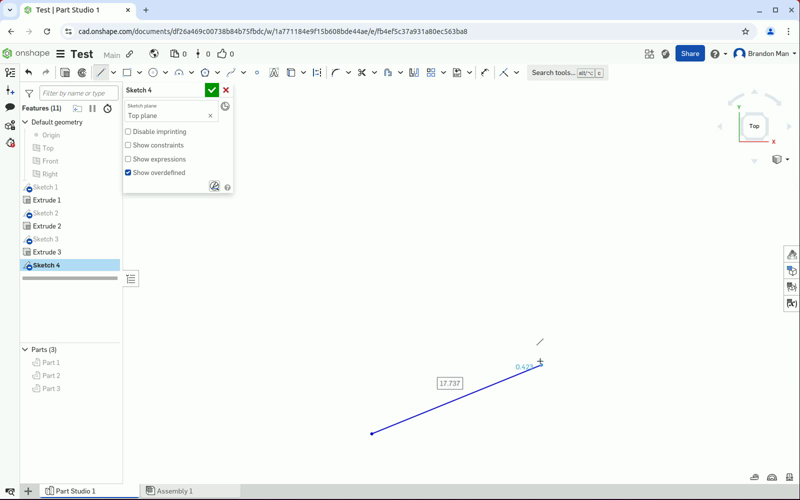
scroll(6)
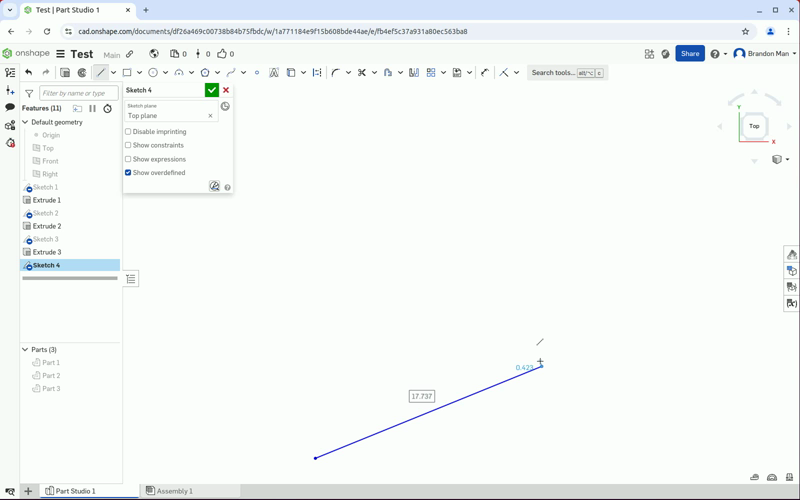
scroll(6)
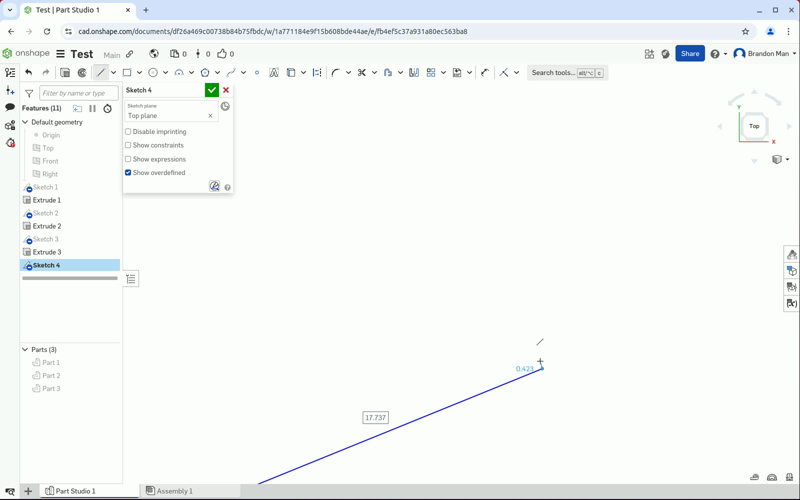
scroll(6)
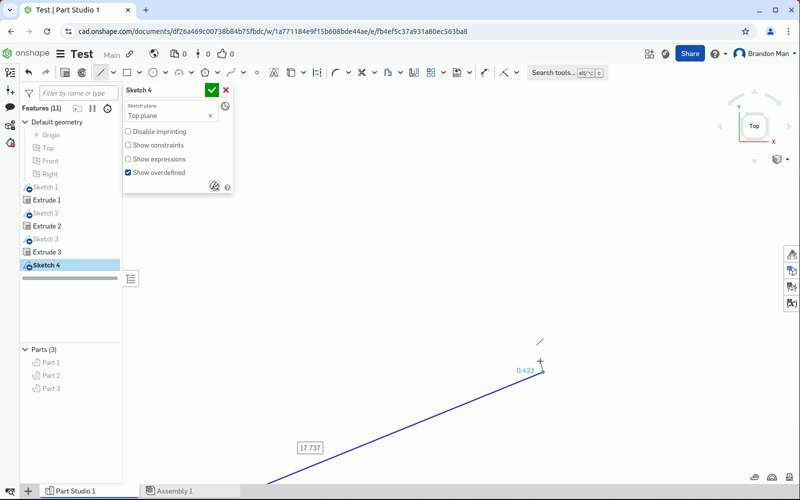
scroll(6)
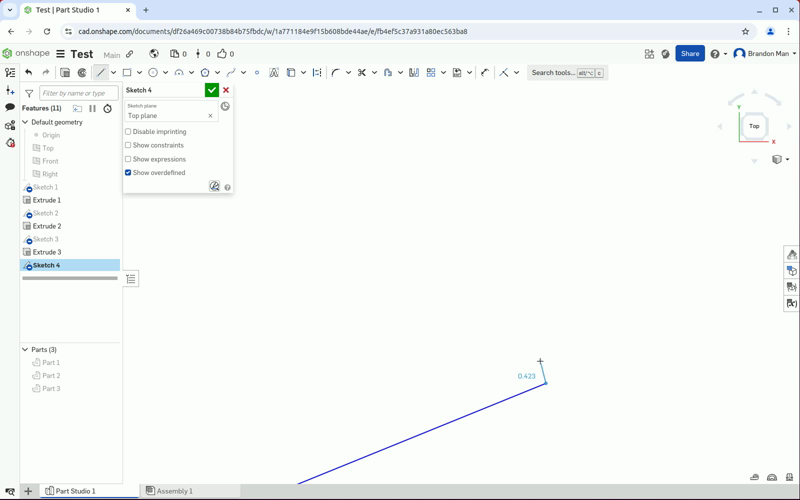
click(540, 360)
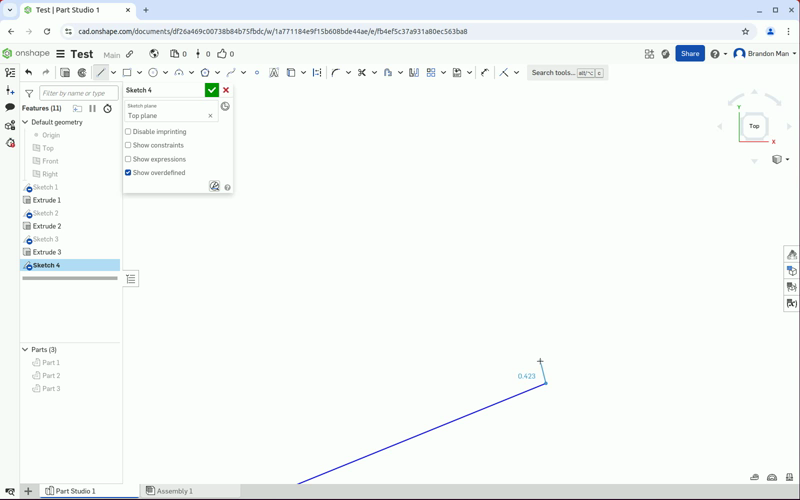
scroll(-6)
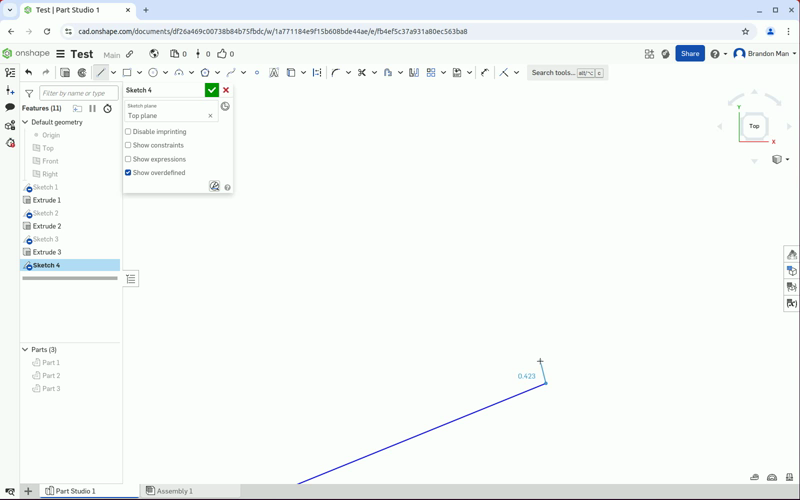
scroll(-6)
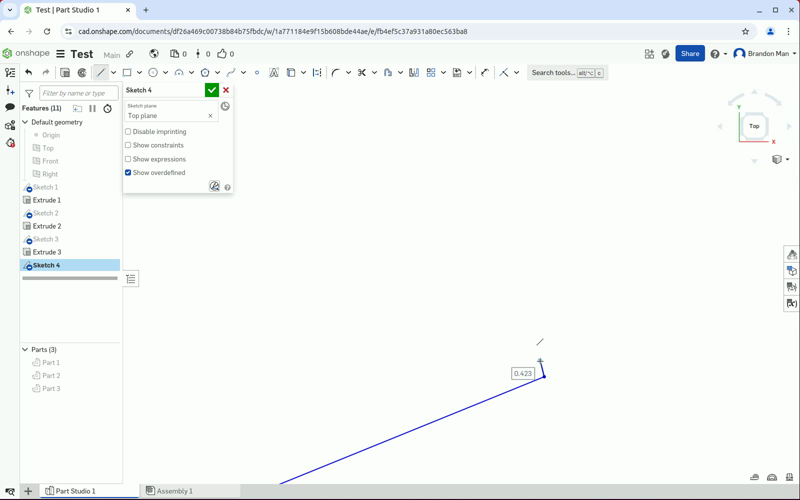
scroll(-6)
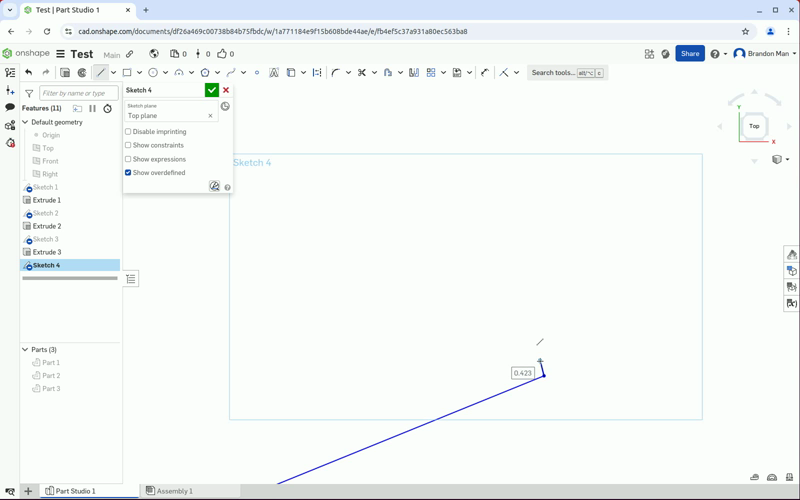
scroll(-6)
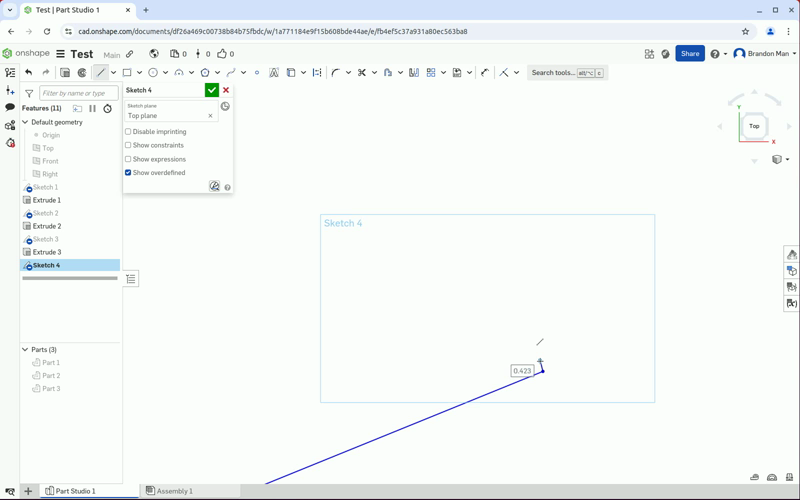
scroll(-6)
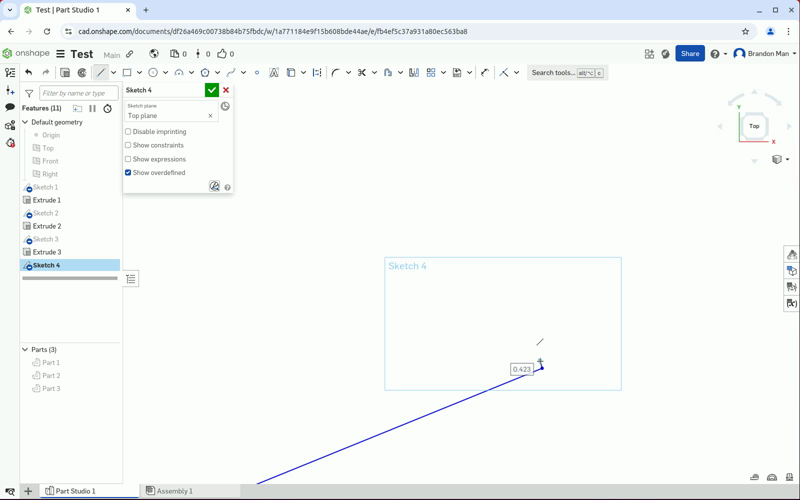
scroll(-6)
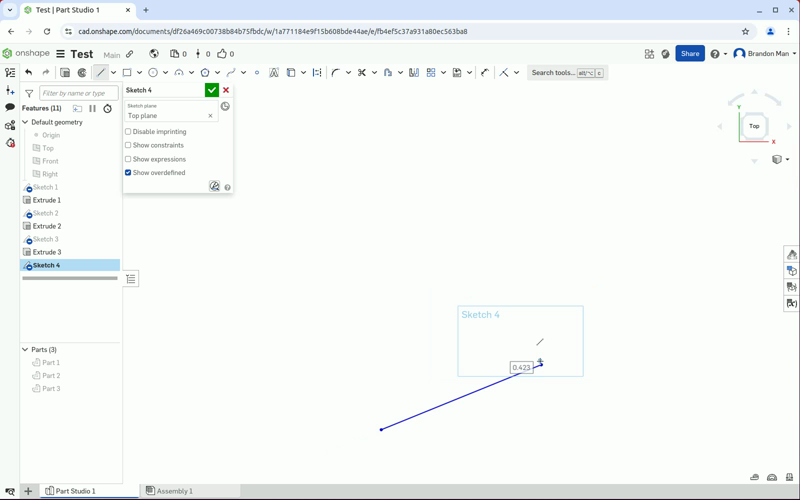
scroll(-6)
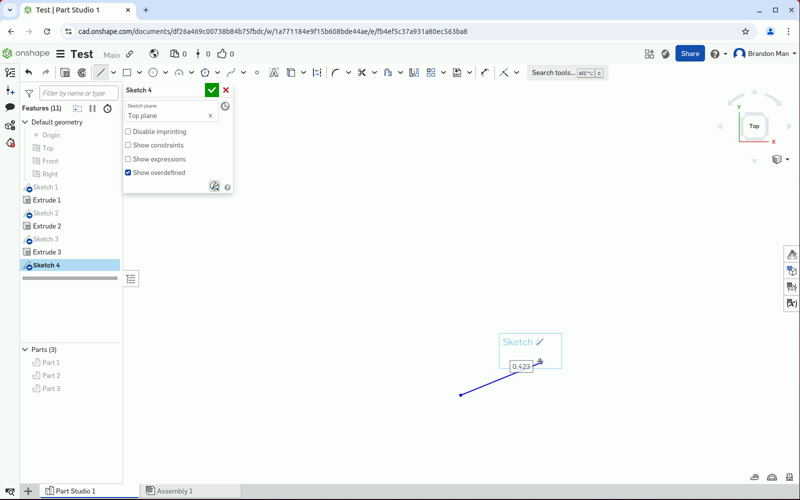
key_up(shift)
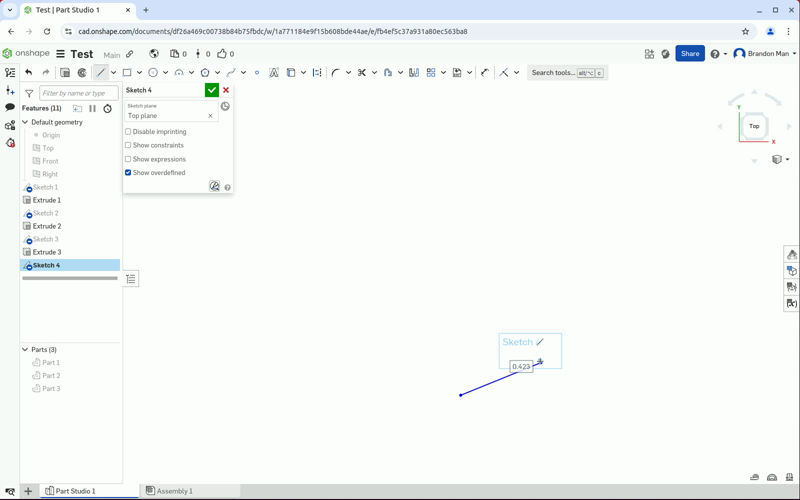
key_down(shift)
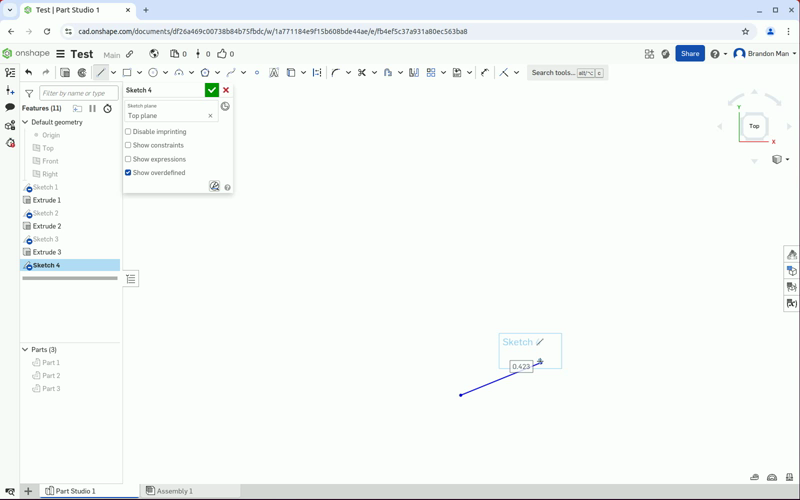
mouse_move(460, 393)
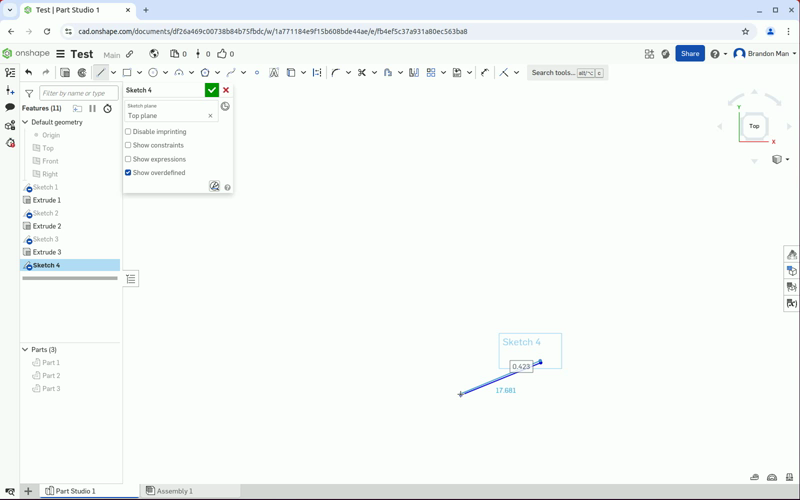
scroll(6)
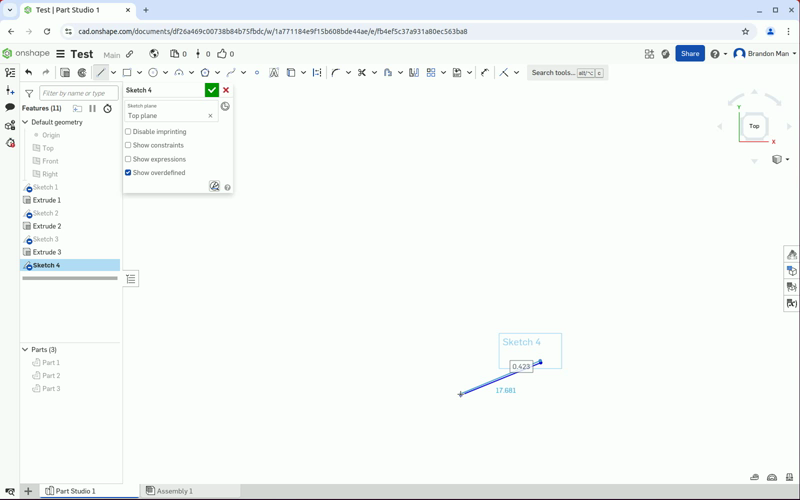
scroll(6)
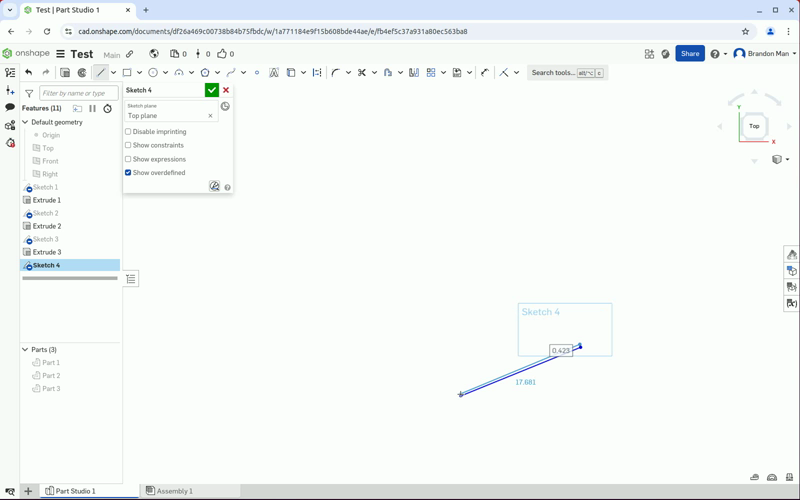
scroll(6)
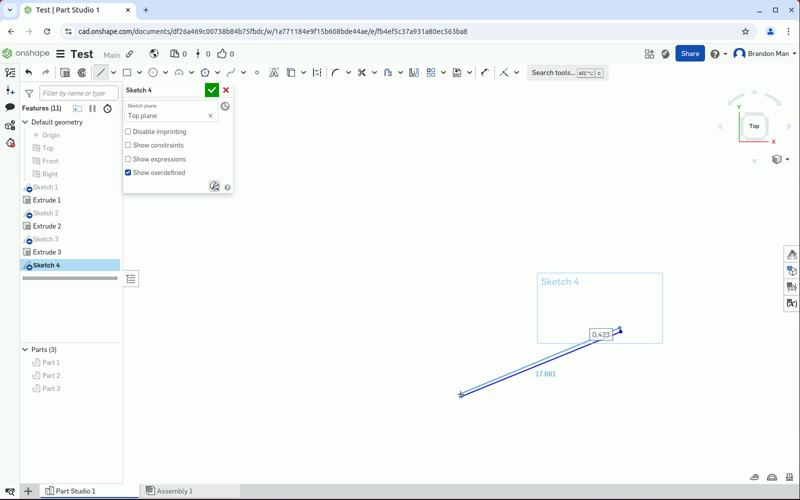
scroll(6)
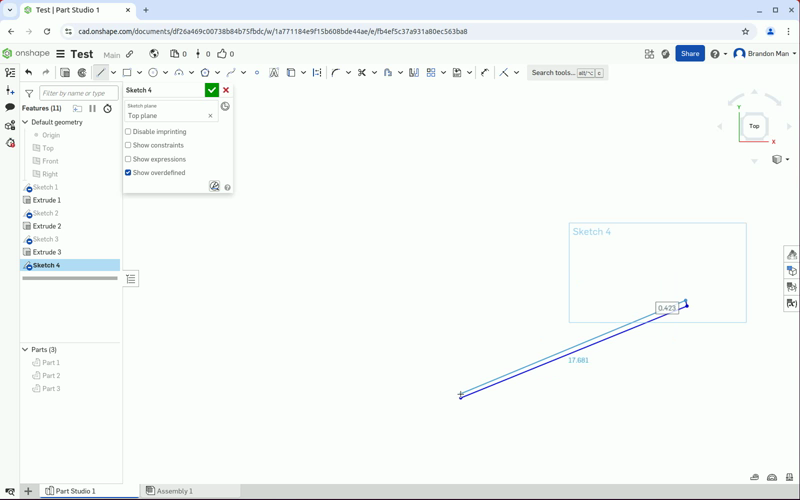
scroll(6)
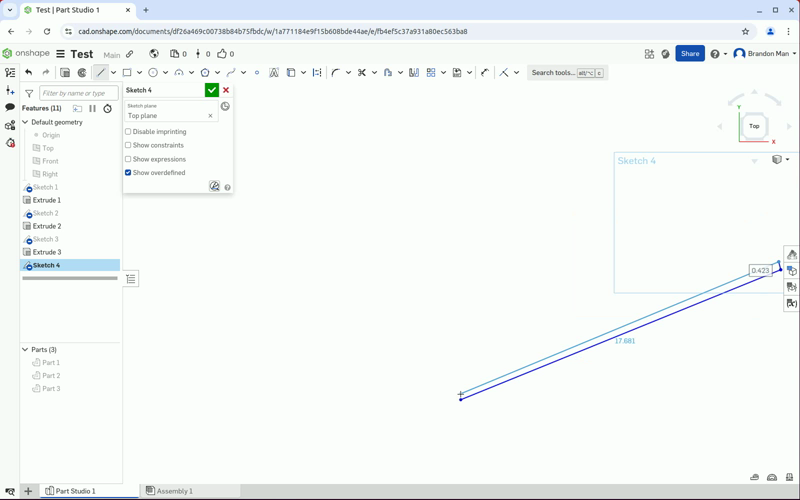
scroll(6)
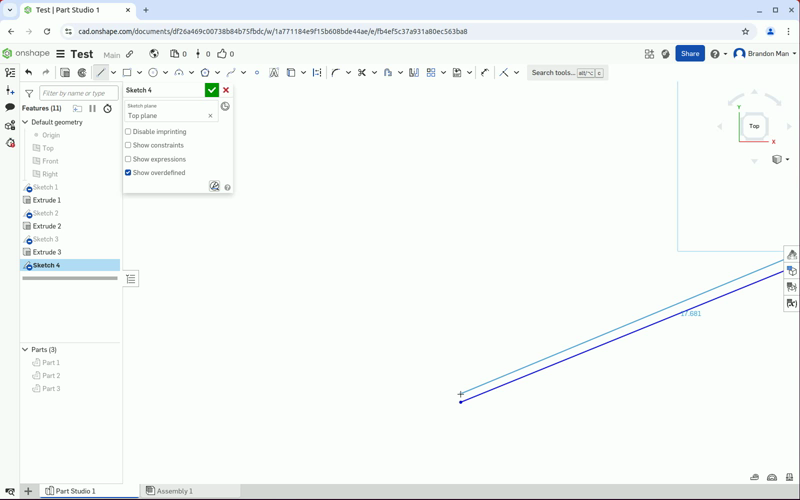
scroll(6)
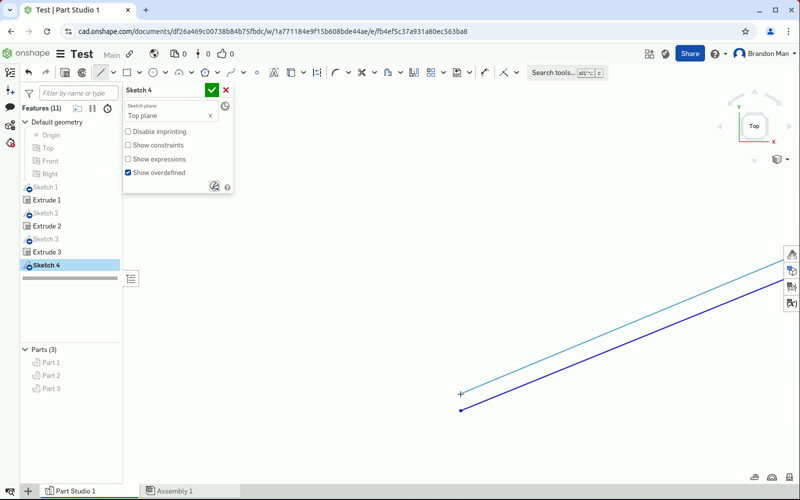
click(460, 393)
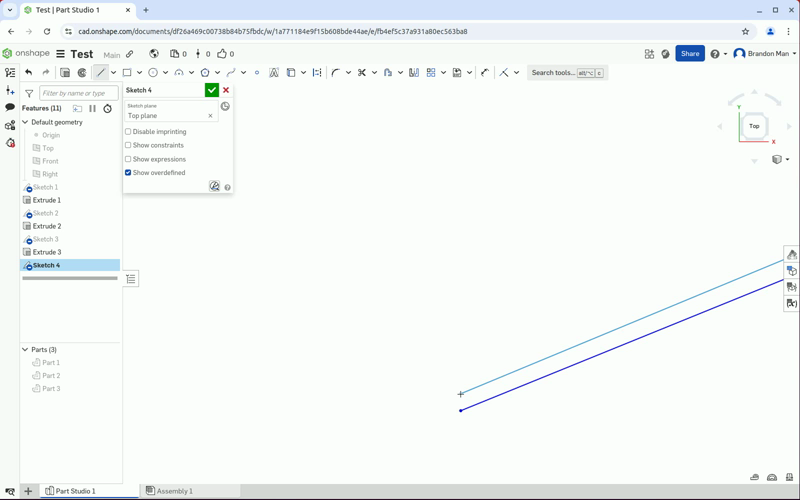
scroll(-6)
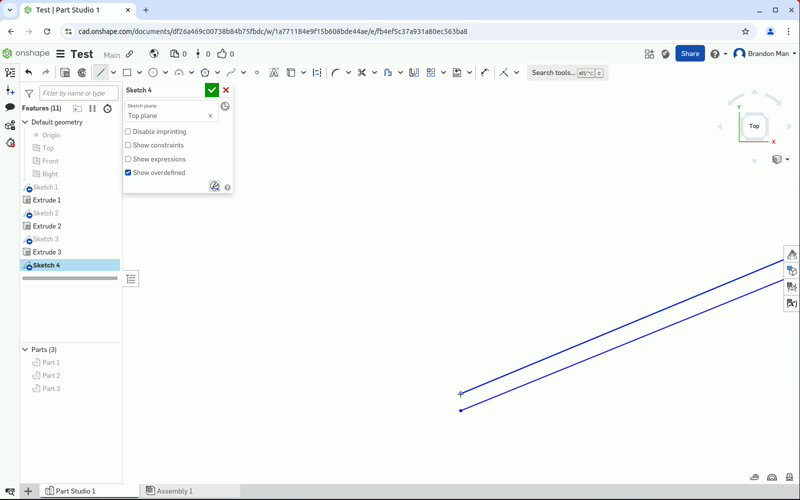
scroll(-6)
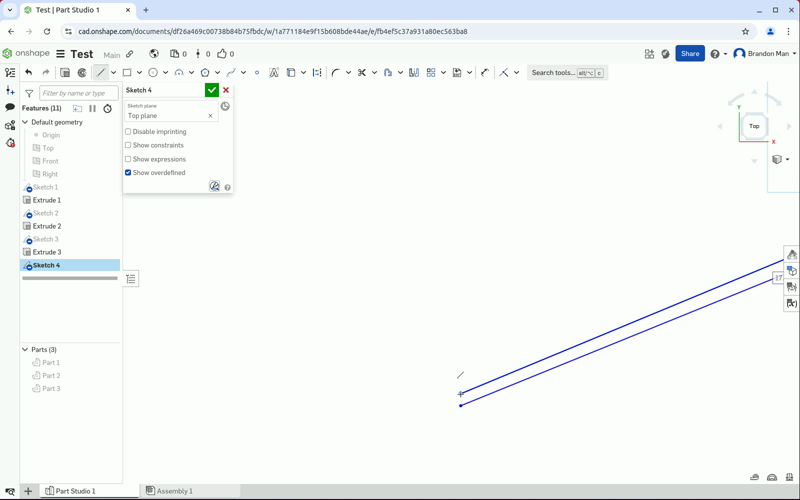
scroll(-6)
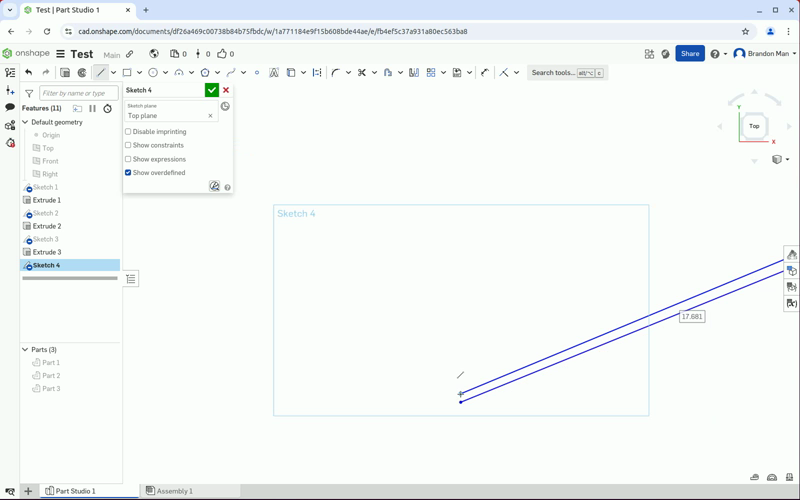
scroll(-6)
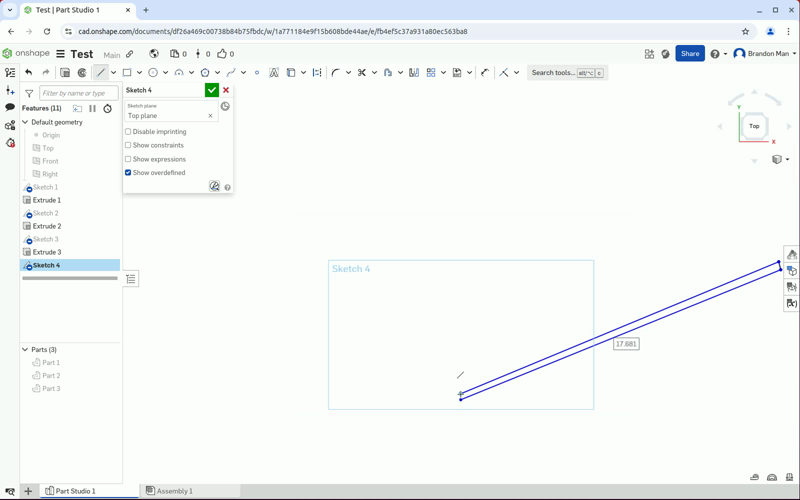
scroll(-6)
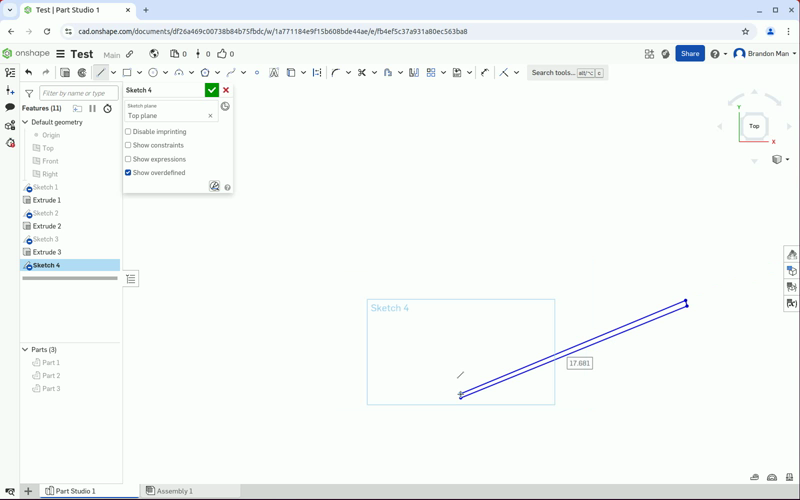
scroll(-6)
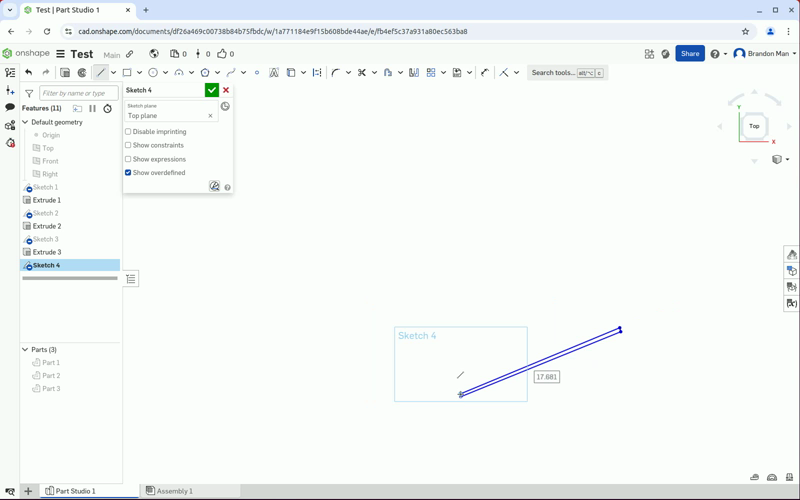
scroll(-6)
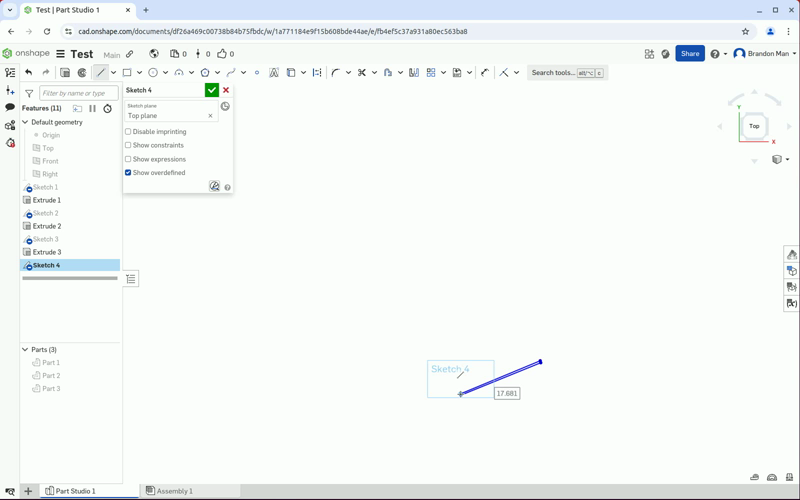
key_up(shift)
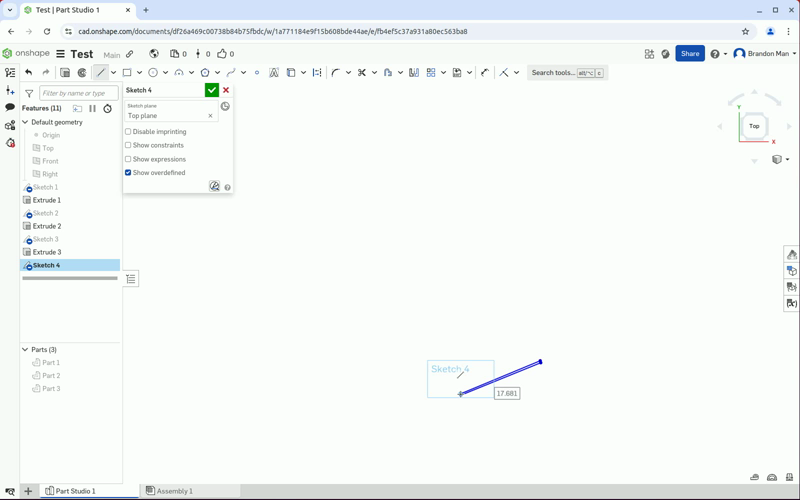
mouse_move(490, 393)
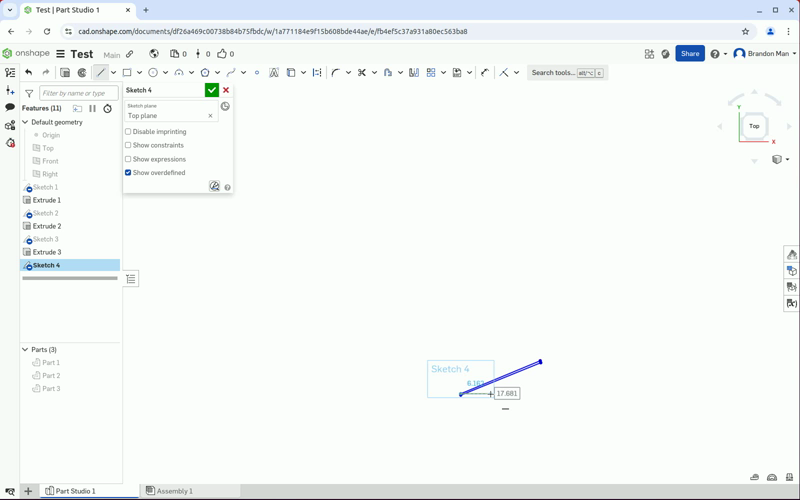
key_down(shift)
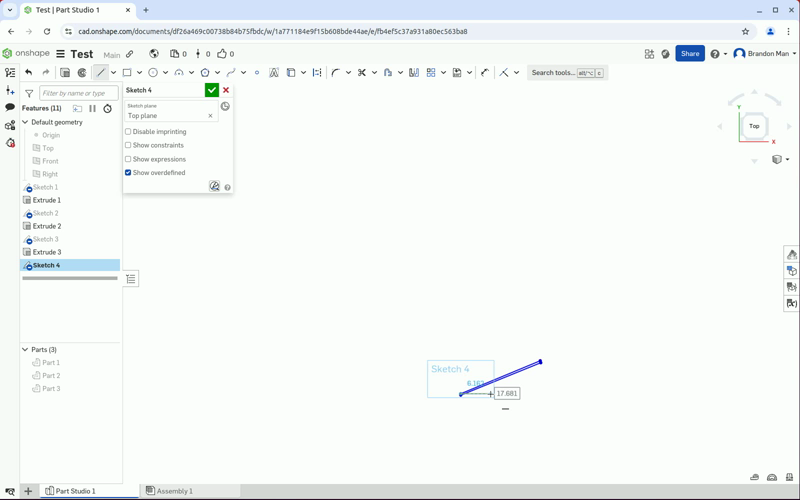
mouse_move(460, 395)
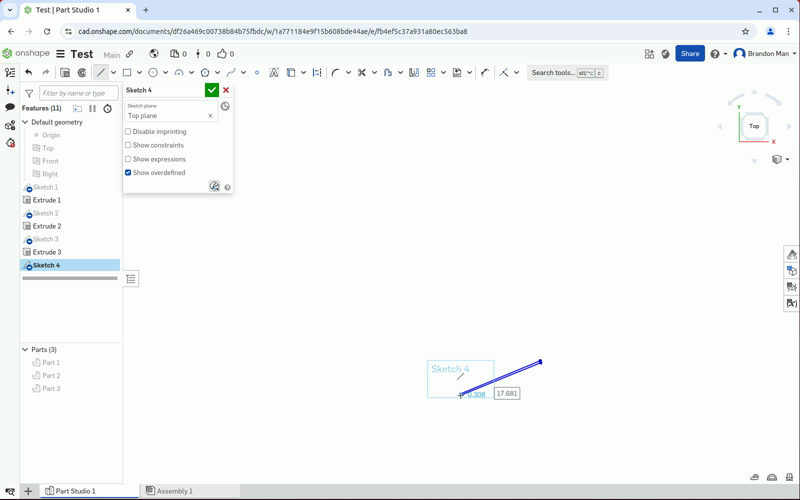
scroll(6)
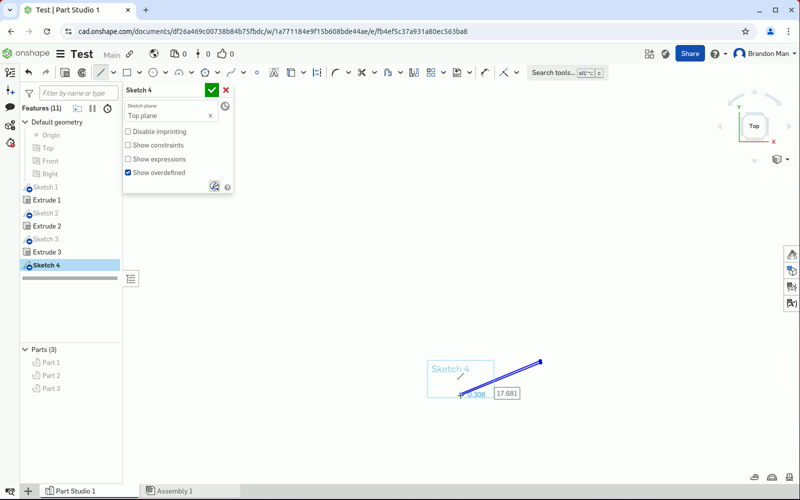
scroll(6)
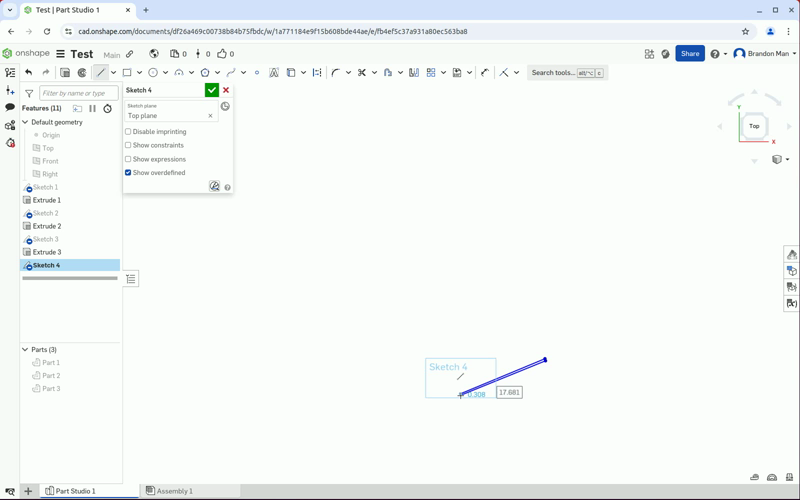
scroll(6)
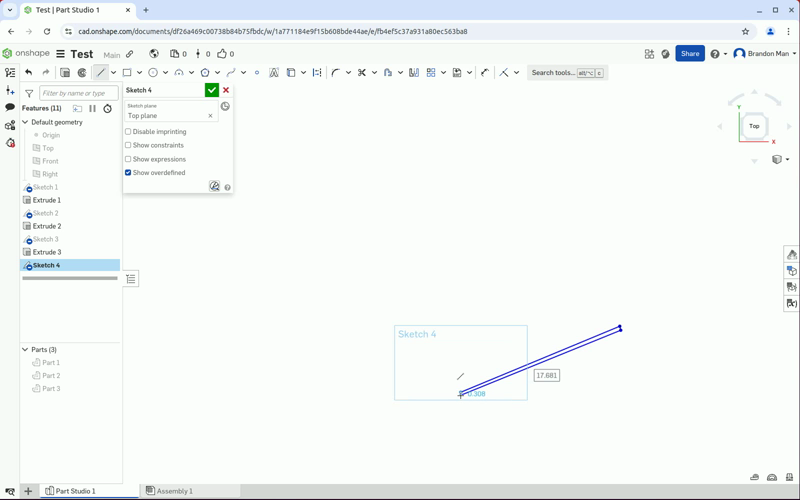
scroll(6)
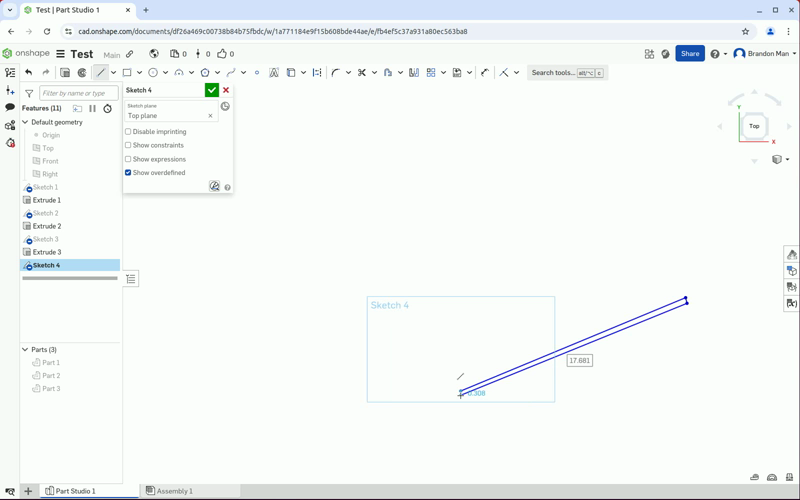
scroll(6)
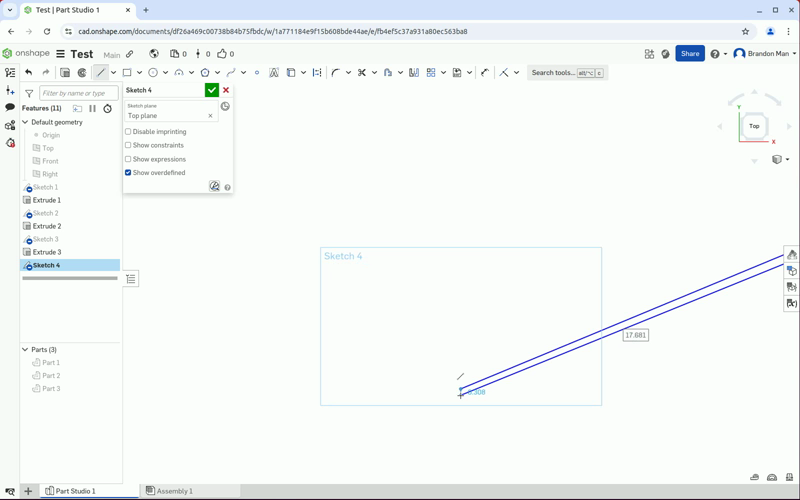
scroll(6)
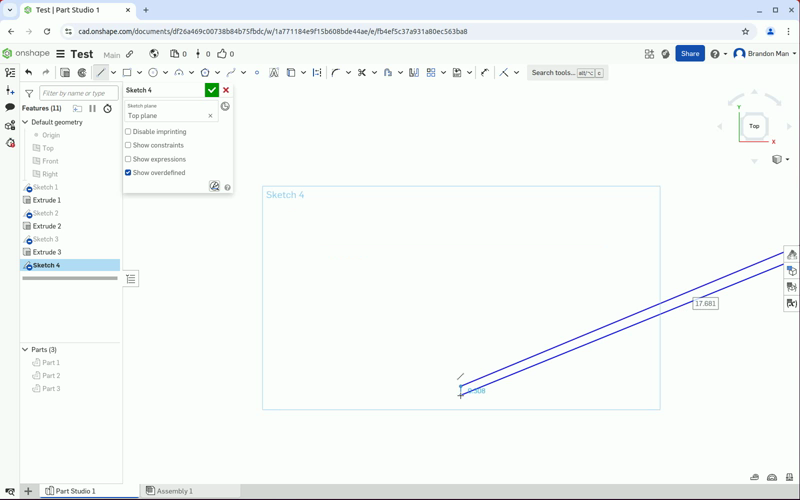
scroll(6)
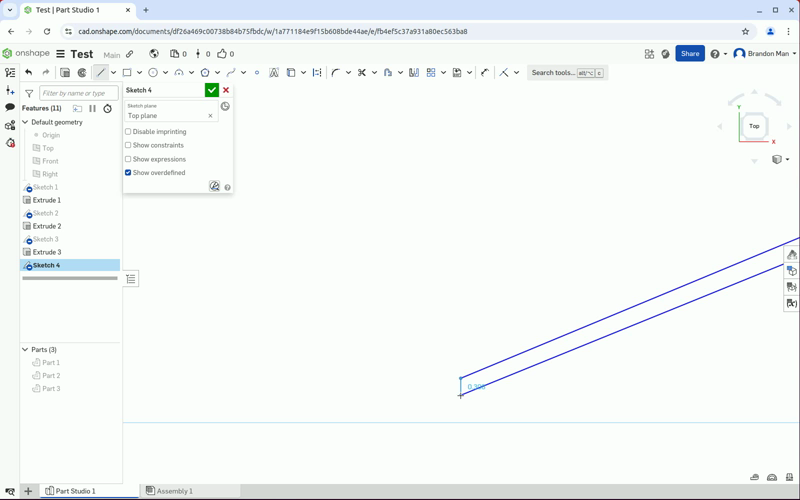
key_up(shift)
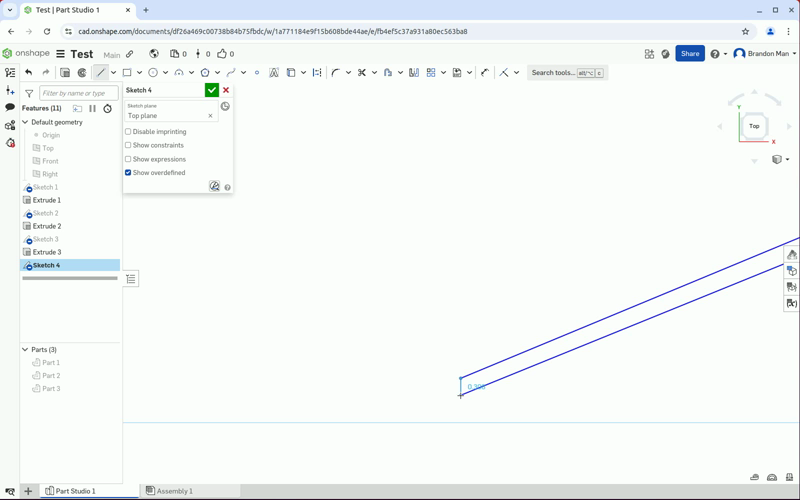
click(460, 395)
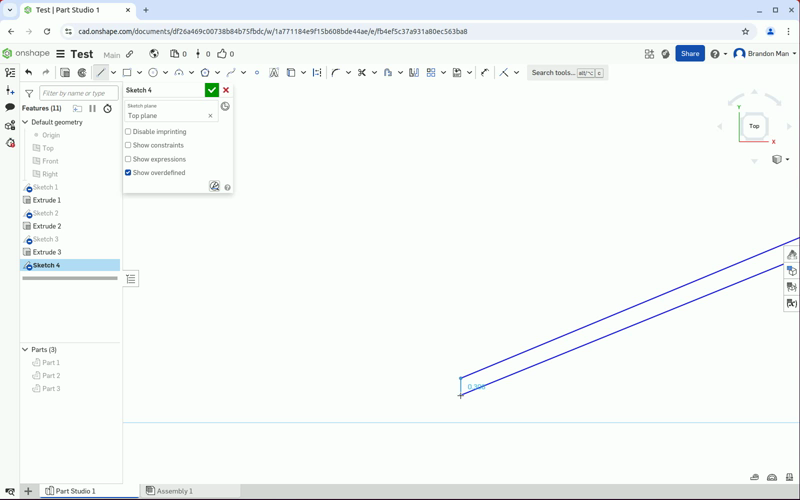
scroll(-6)
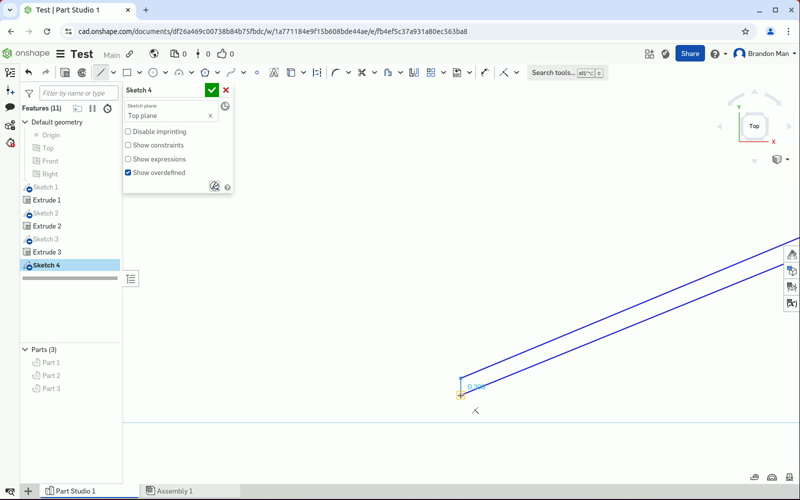
scroll(-6)
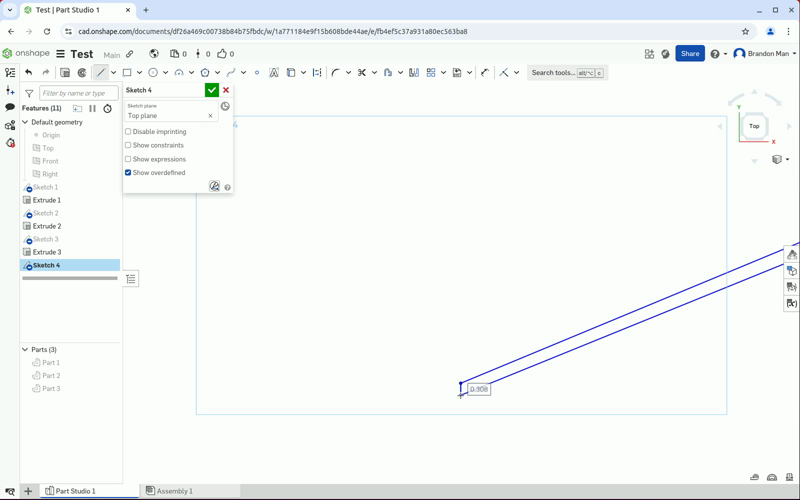
scroll(-6)
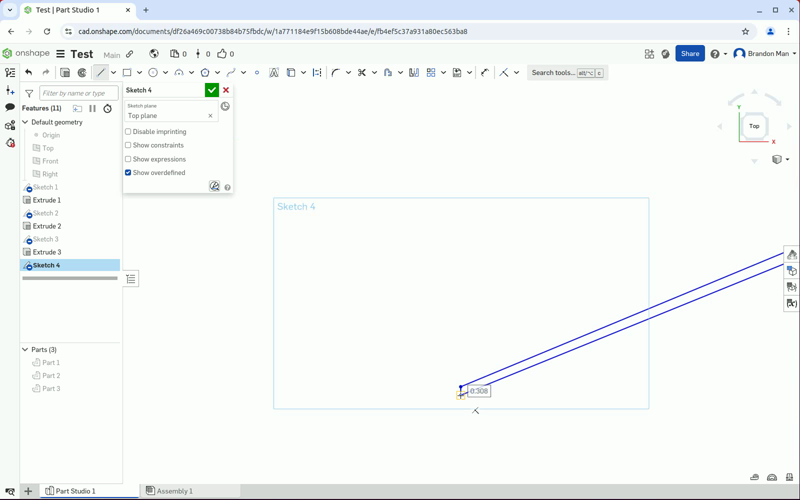
scroll(-6)
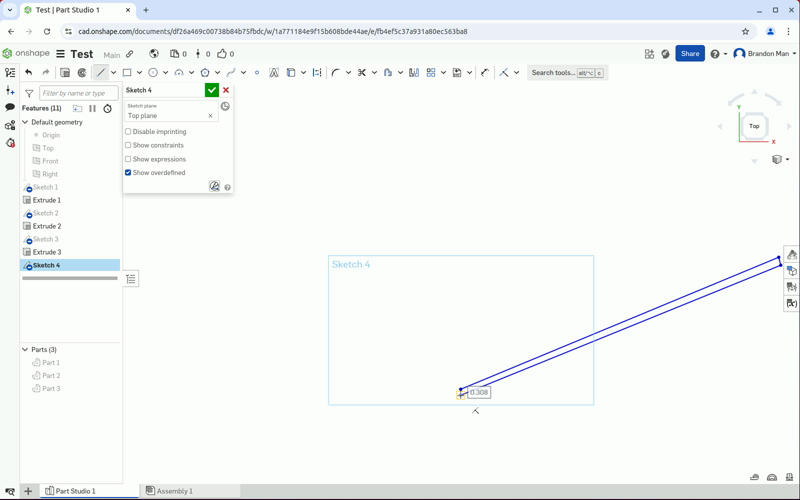
scroll(-6)
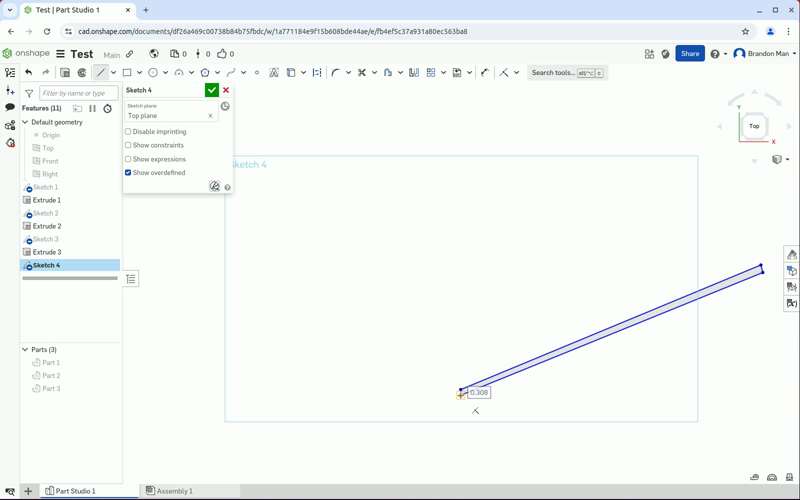
scroll(-6)
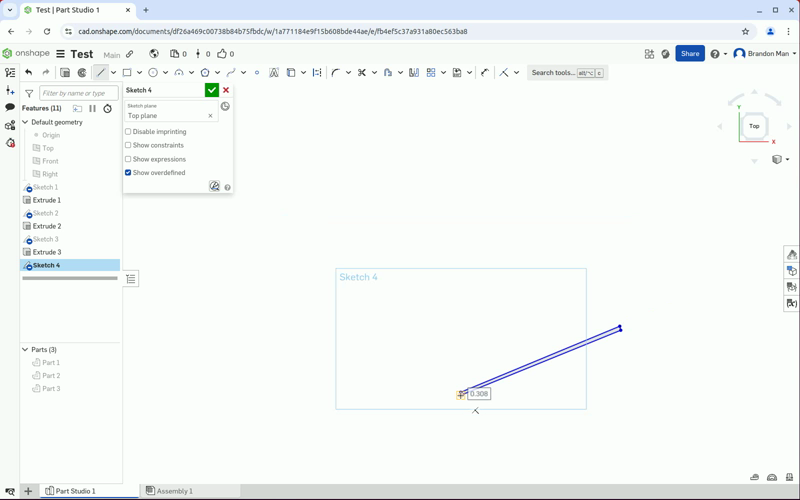
scroll(-6)
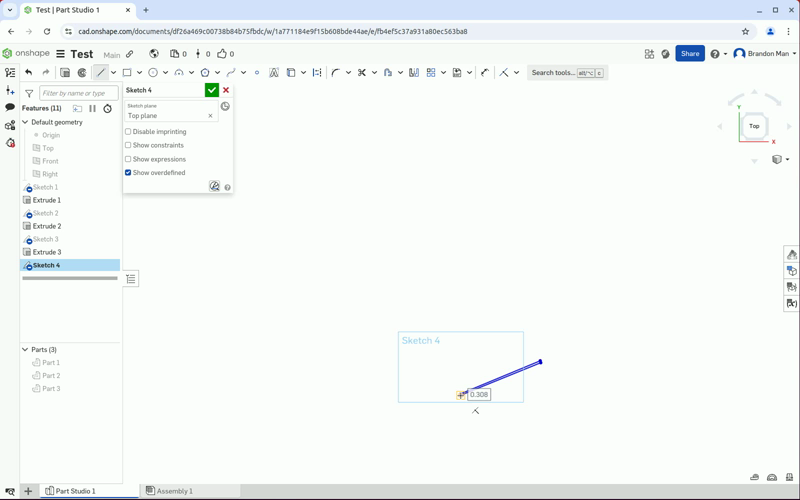
key(esc)
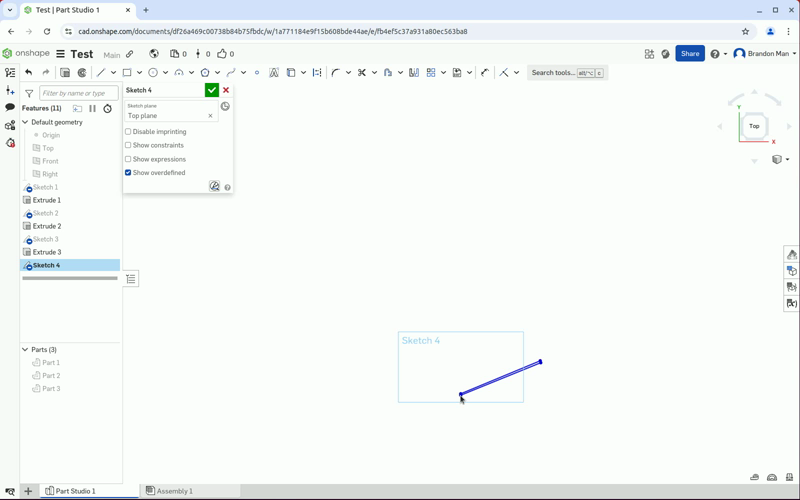
mouse_move(483, 385)
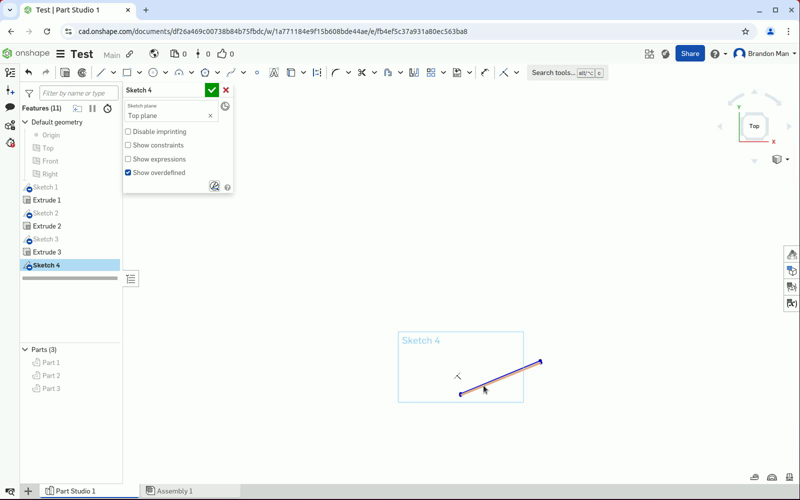
scroll(6)
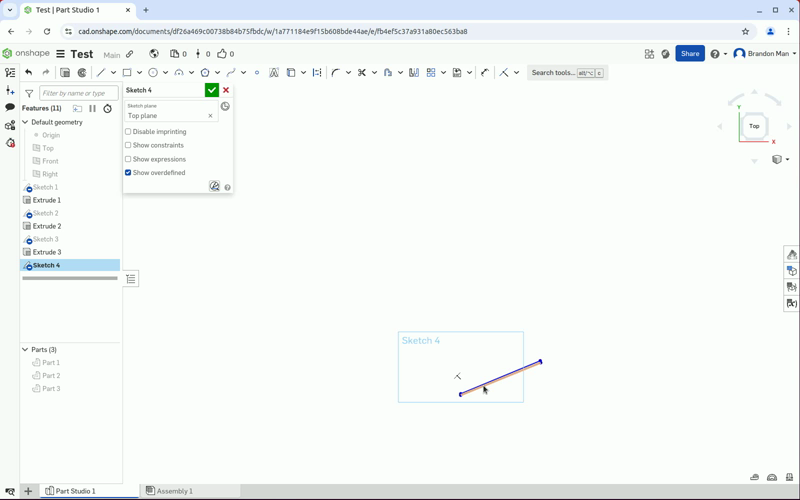
scroll(6)
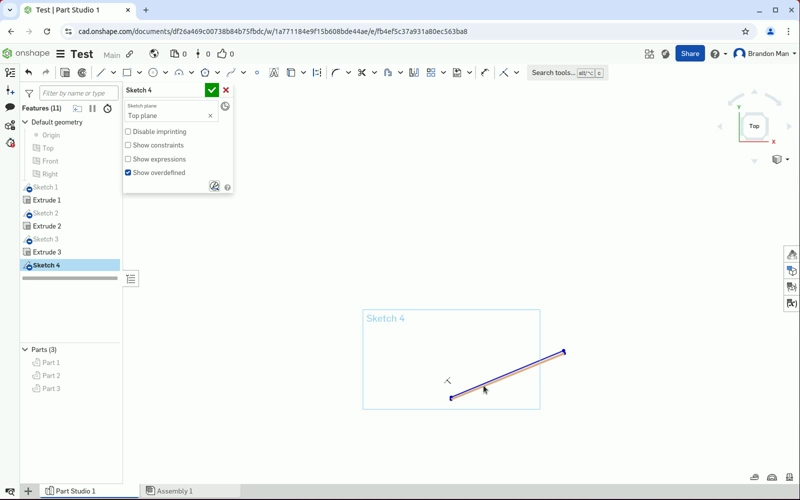
scroll(6)
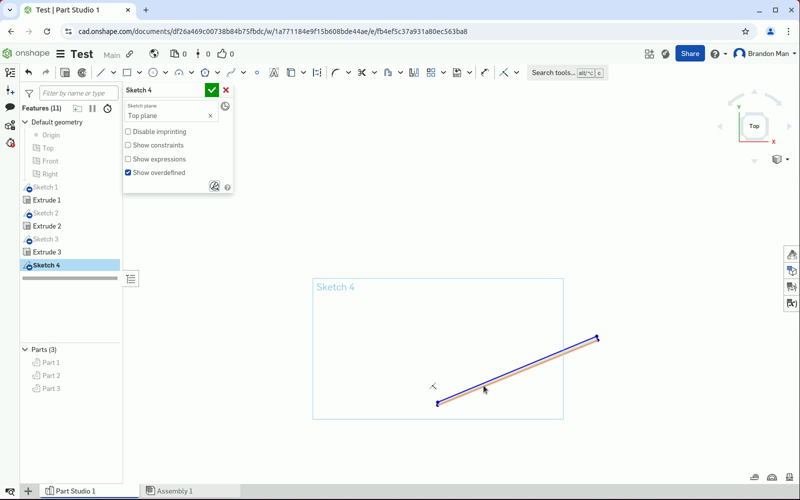
scroll(6)
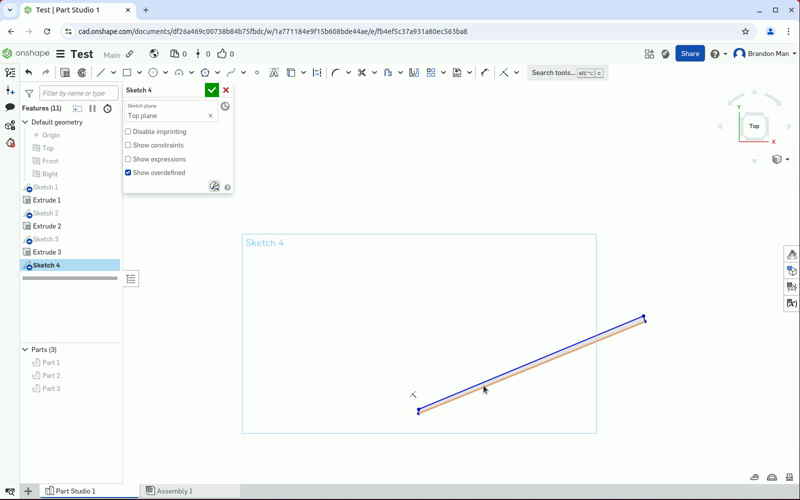
scroll(6)
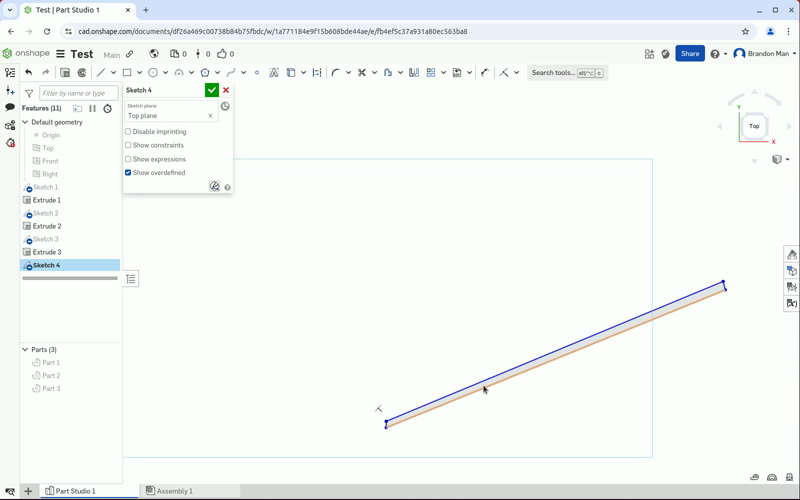
scroll(6)
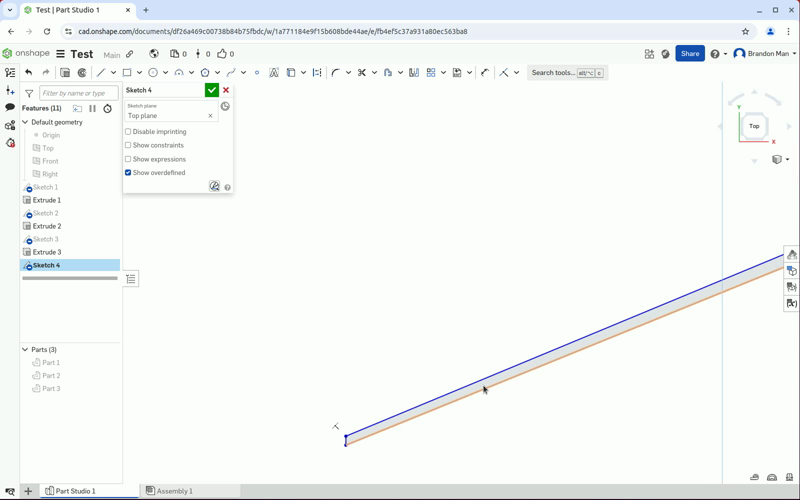
scroll(6)
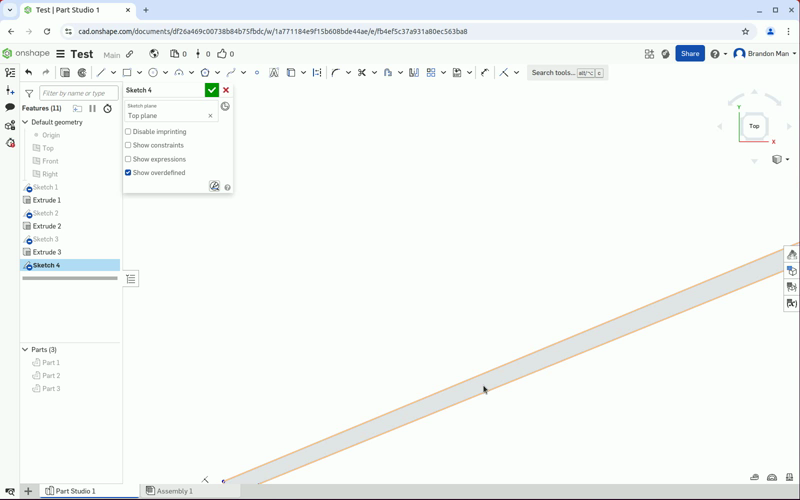
click(483, 385)
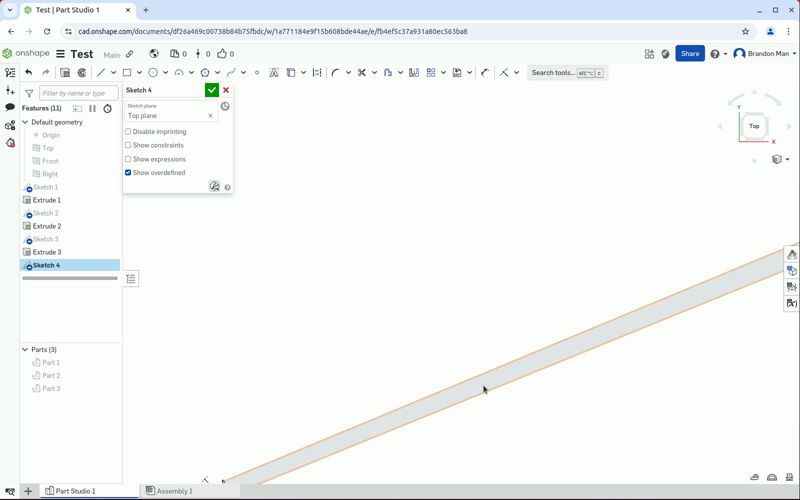
scroll(-6)
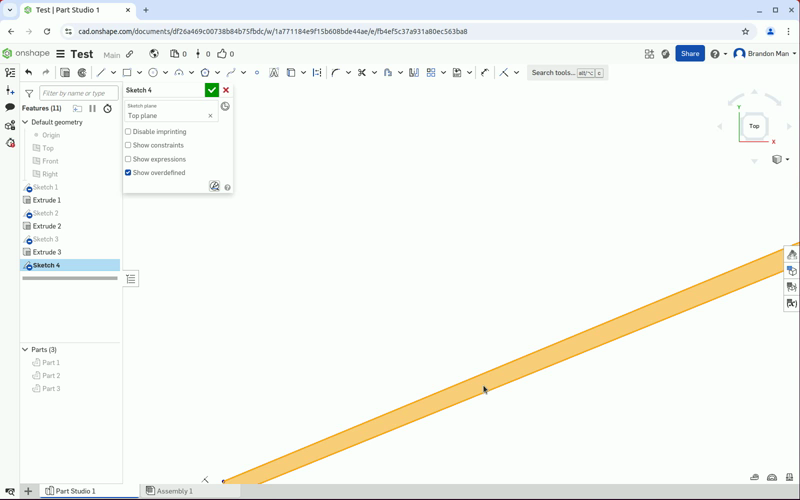
scroll(-6)
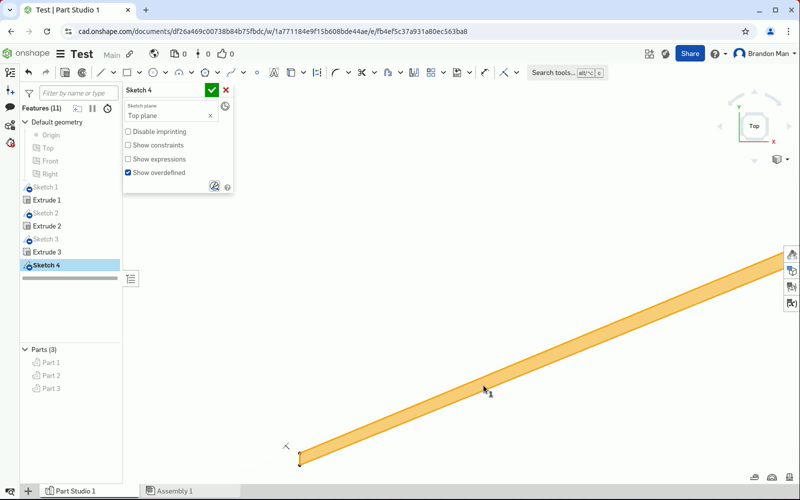
scroll(-6)
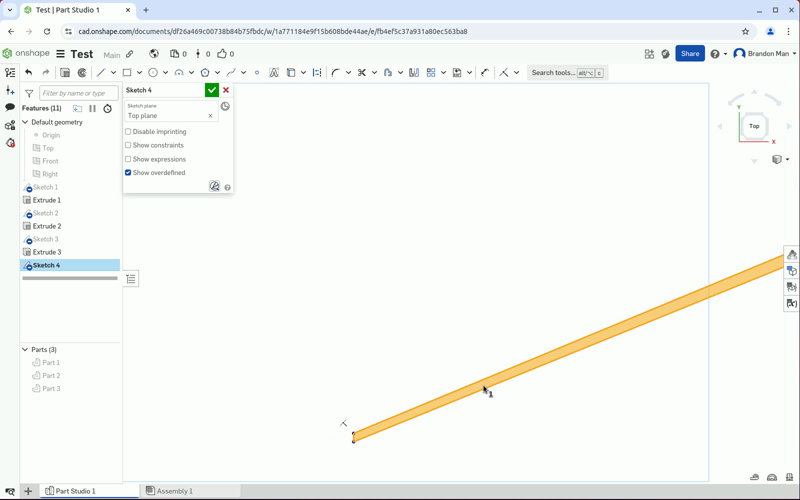
scroll(-6)
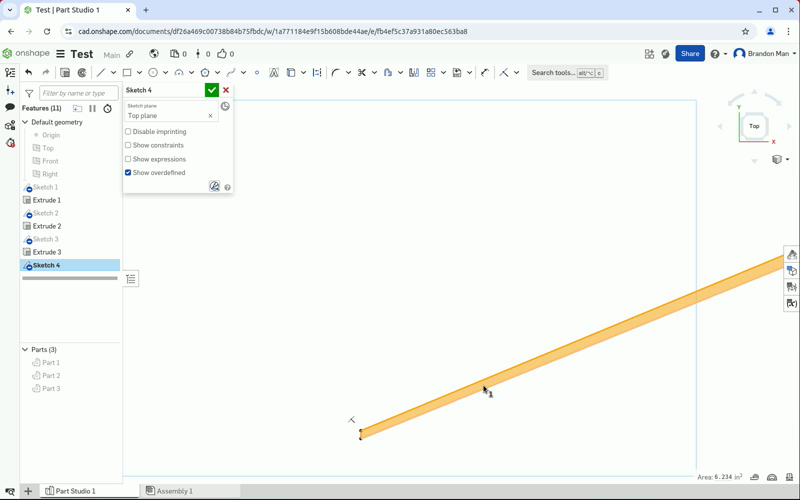
scroll(-6)
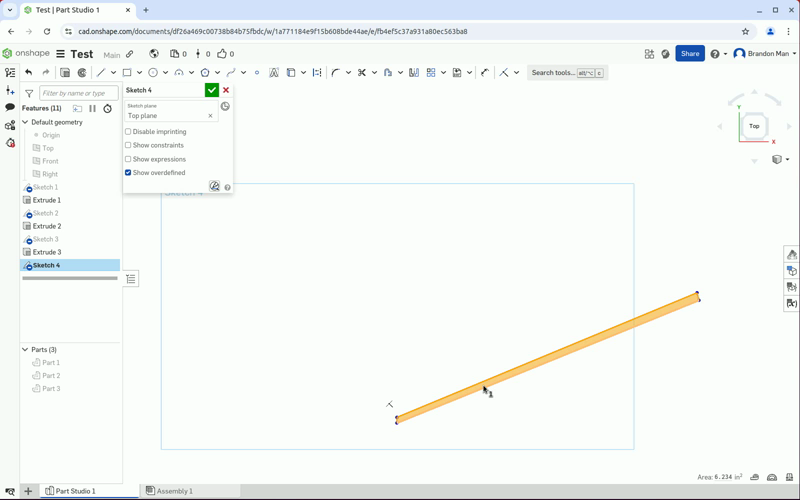
scroll(-6)
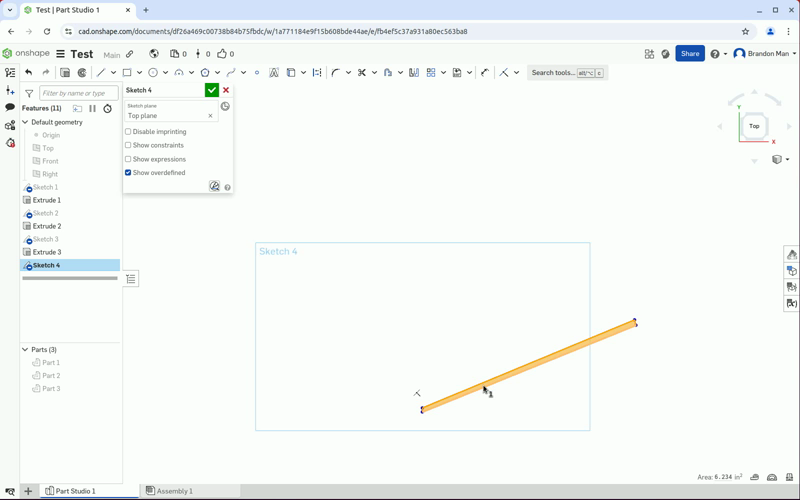
scroll(-6)
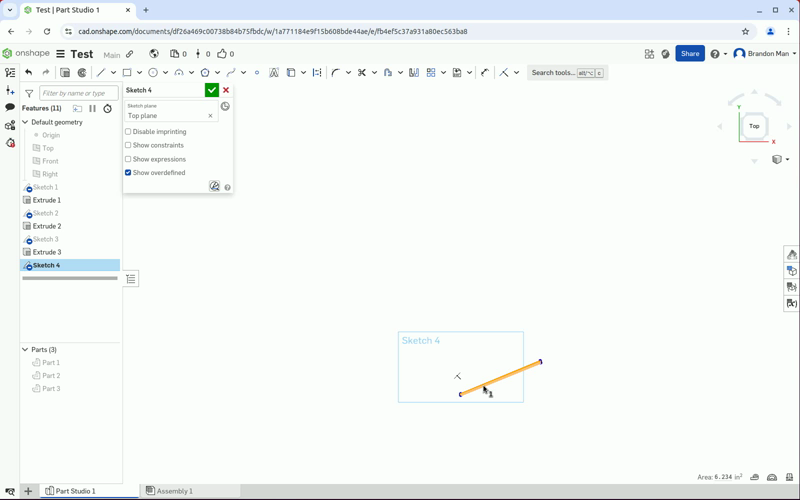
mouse_move(73, 352)
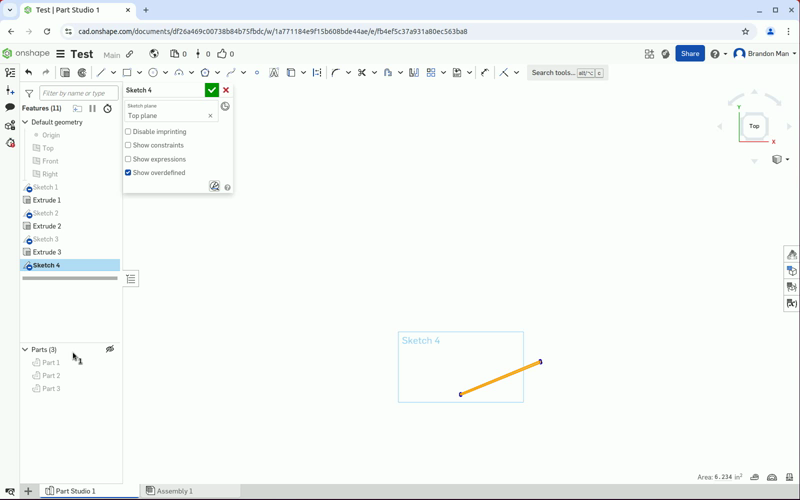
key(shift+y)
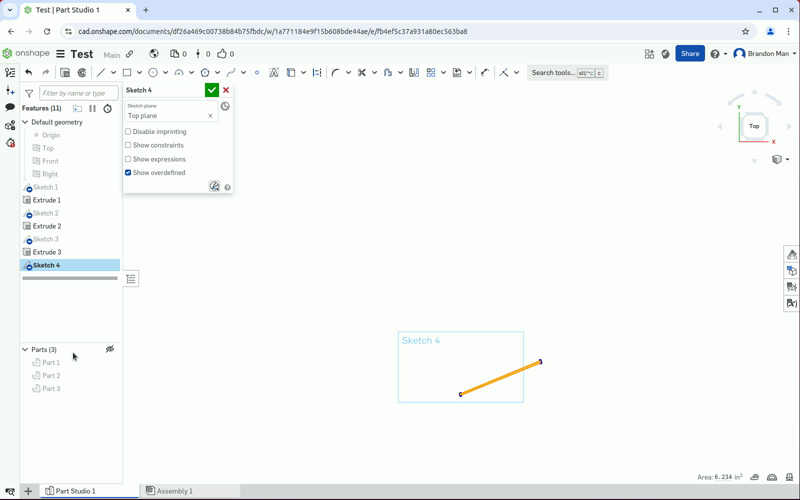
key(shift+e)
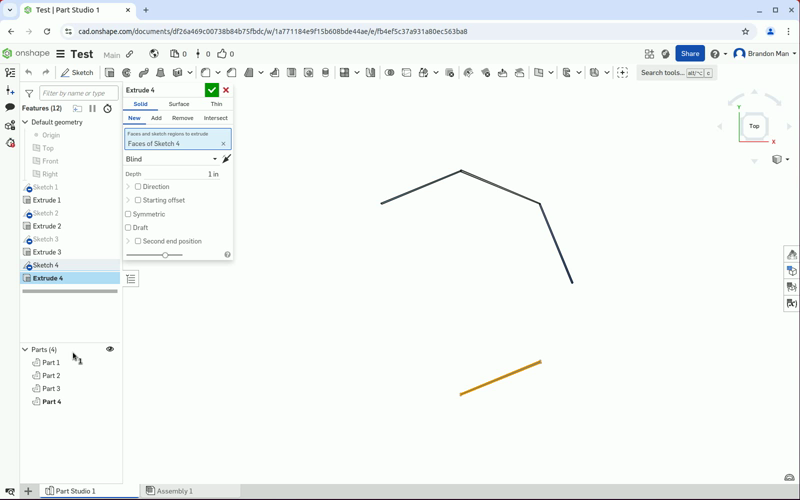
mouse_move(143, 106)
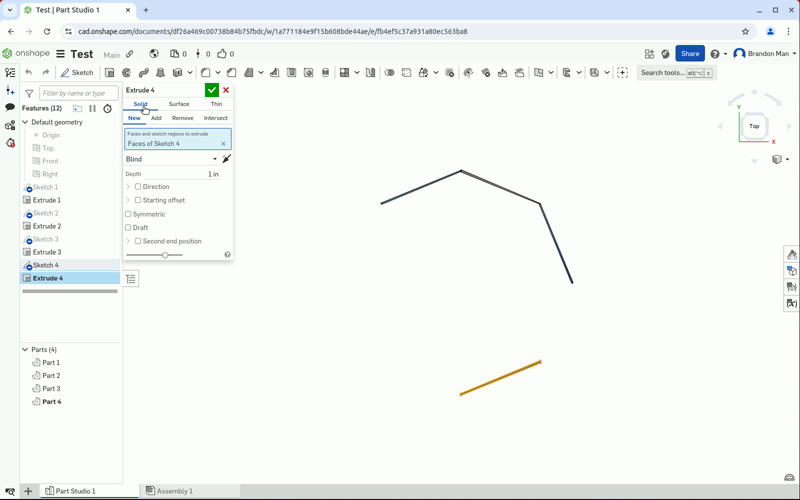
click(143, 106)
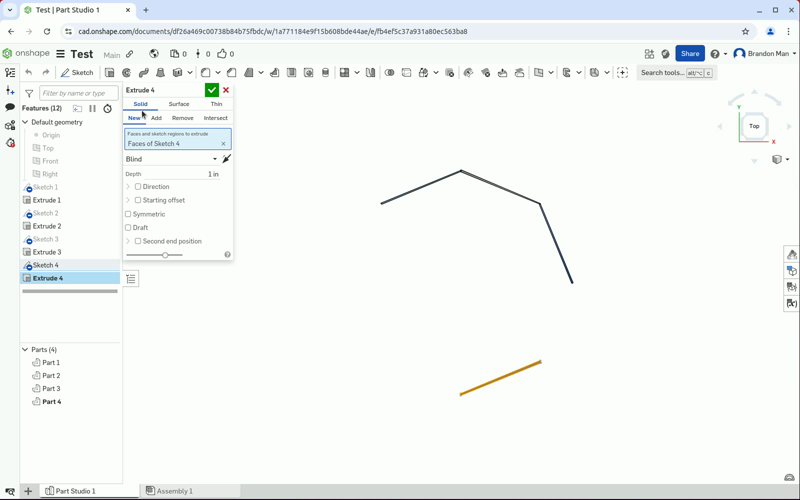
mouse_move(137, 120)
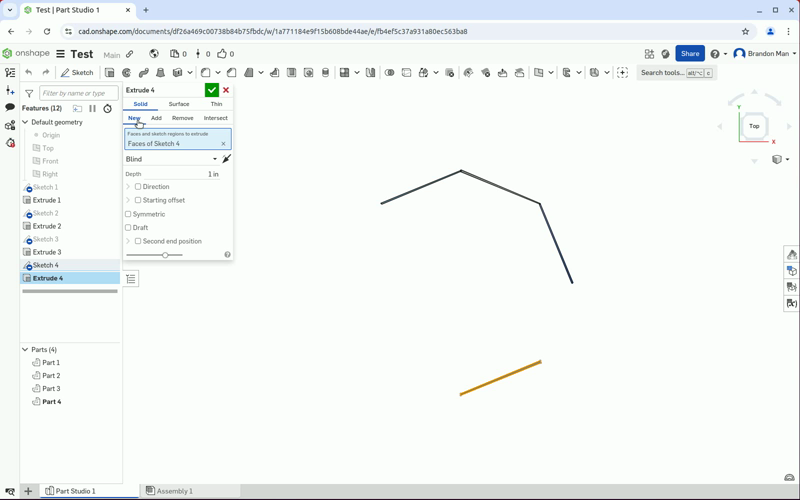
click(137, 120)
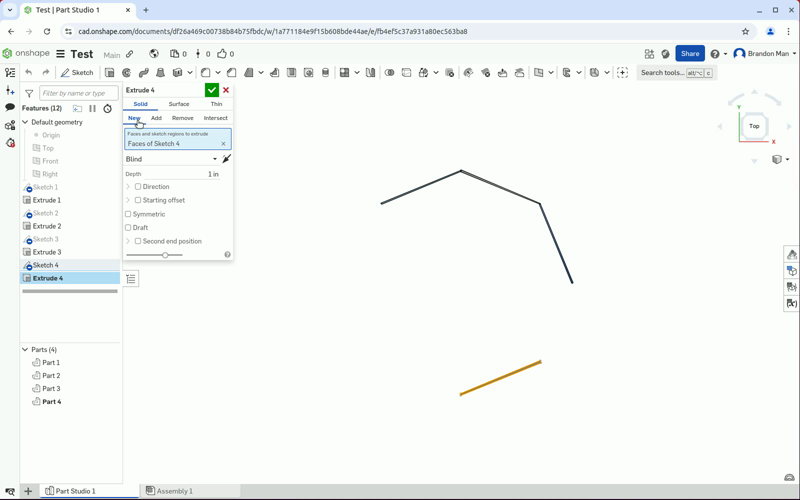
key(tab, 4)
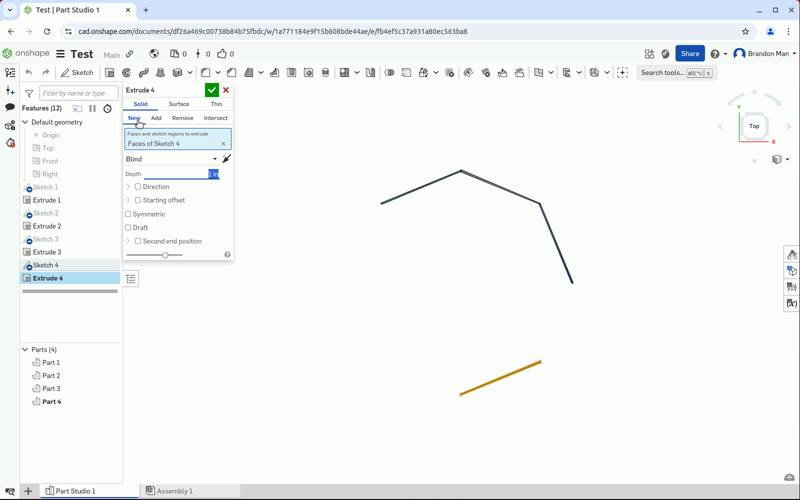
text(6.981)
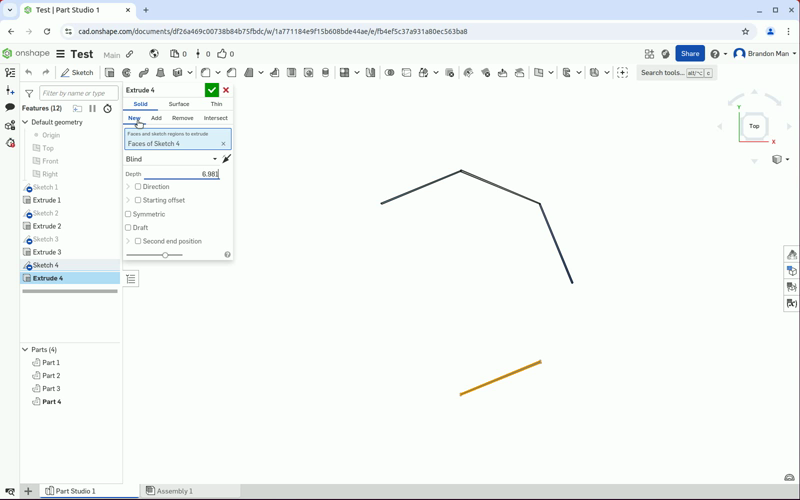
key(enter)
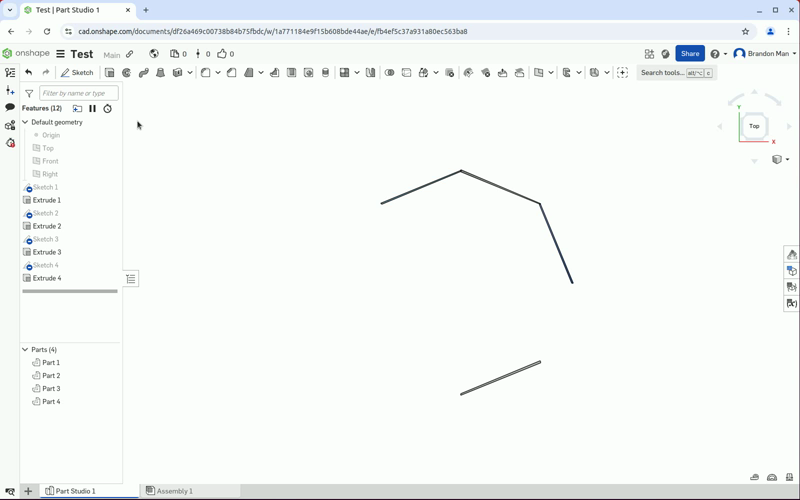
key(shift+h)
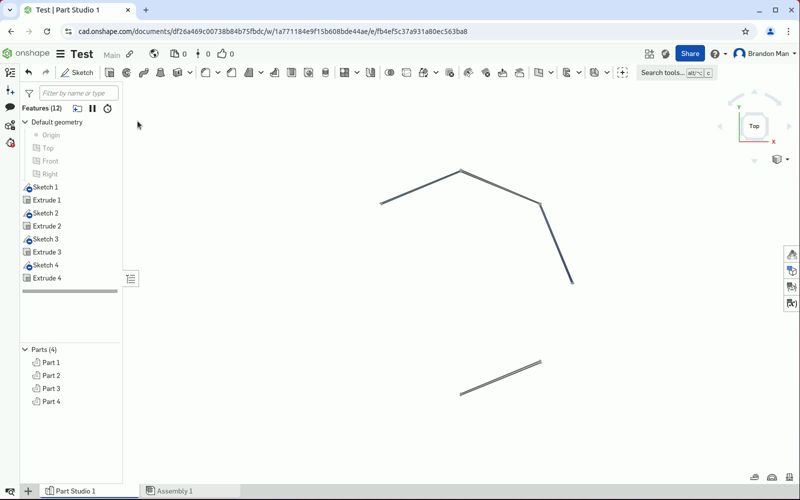
key(shift+h)
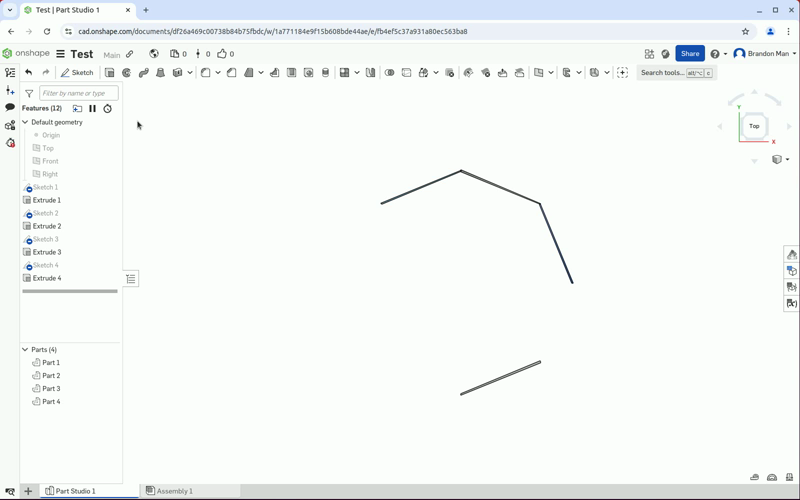
mouse_move(73, 189)
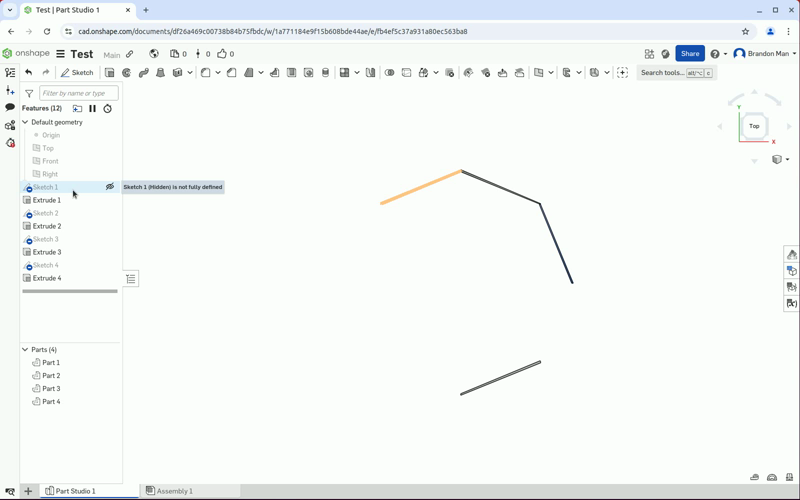
click(73, 189)
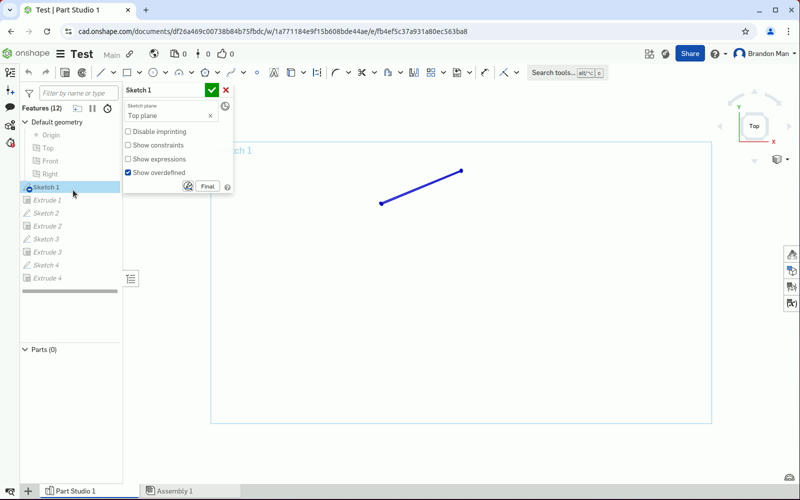
mouse_move(229, 92)
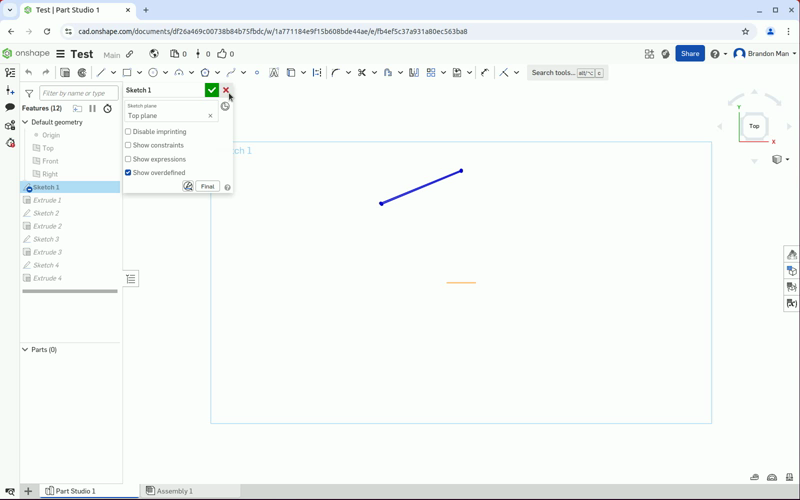
click(229, 92)
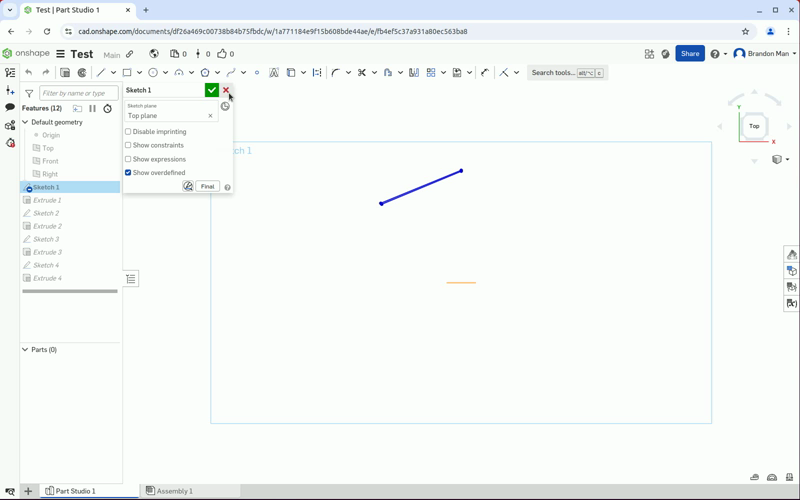
key(shift+s)
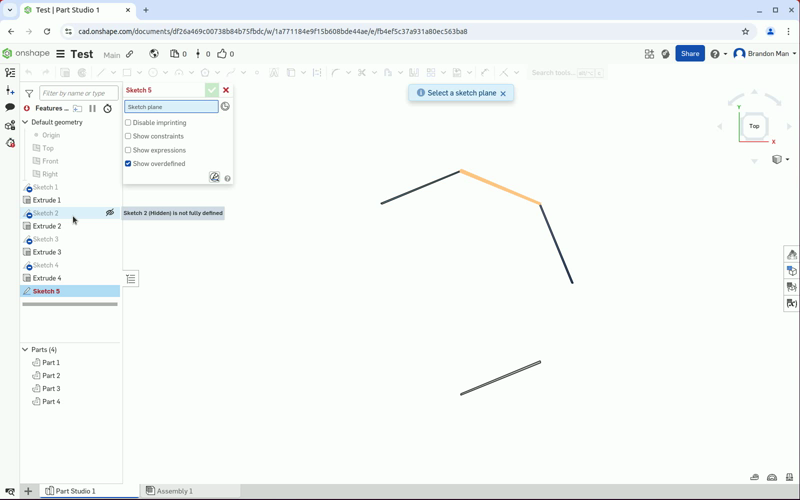
scroll(3)
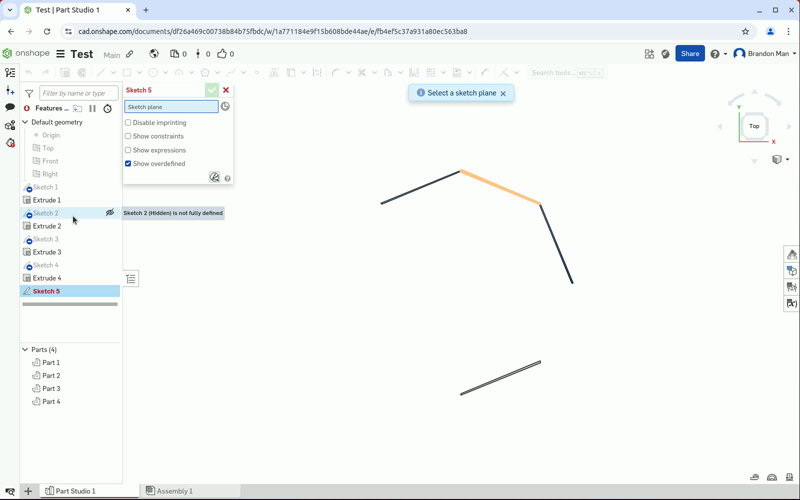
mouse_move(73, 150)
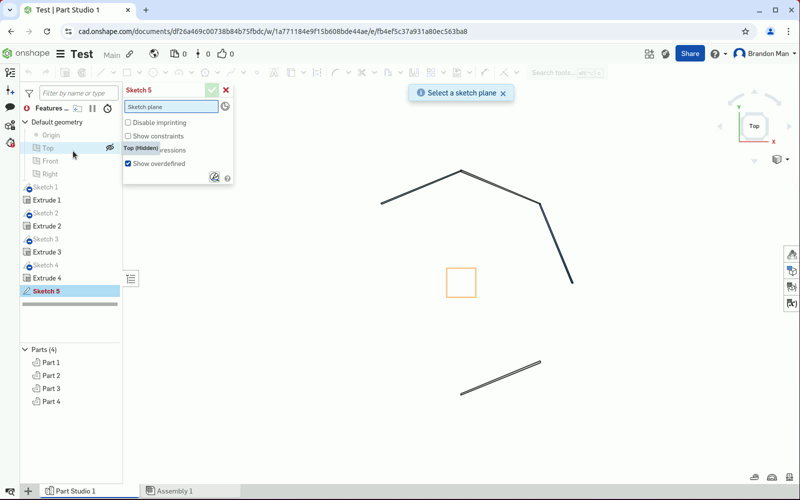
click(73, 150)
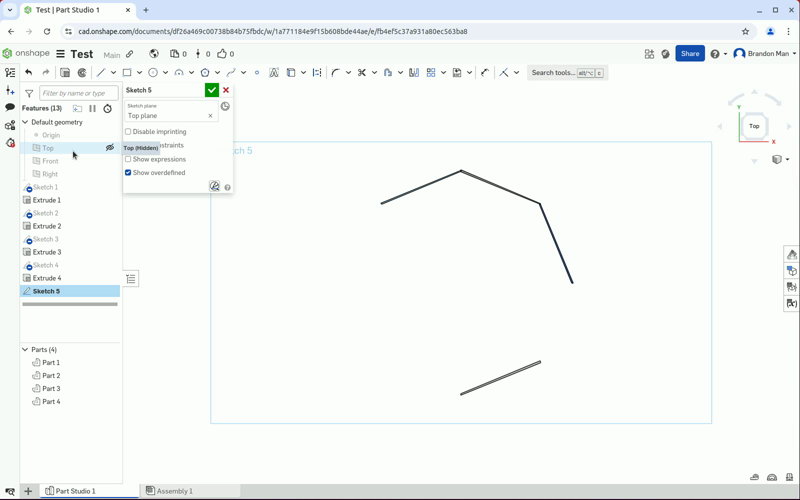
mouse_move(73, 352)
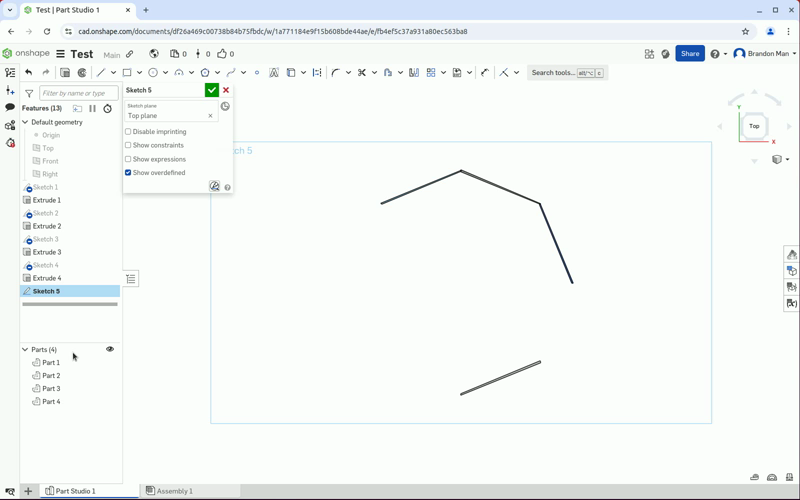
key(y)
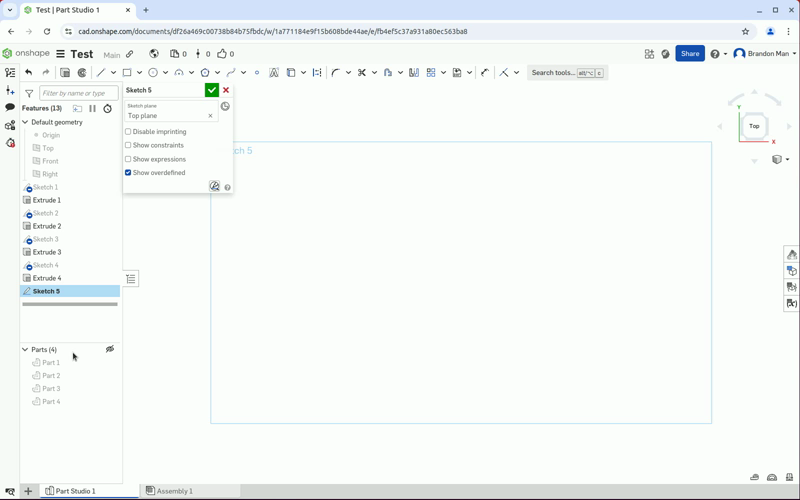
key(l)
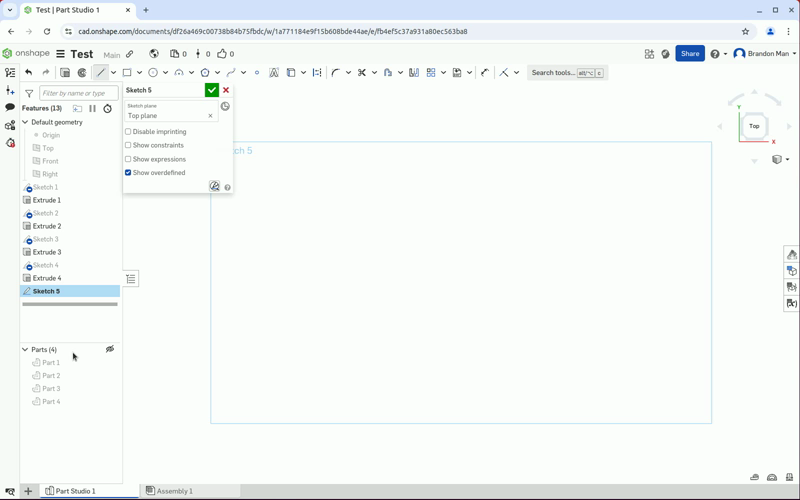
key_down(shift)
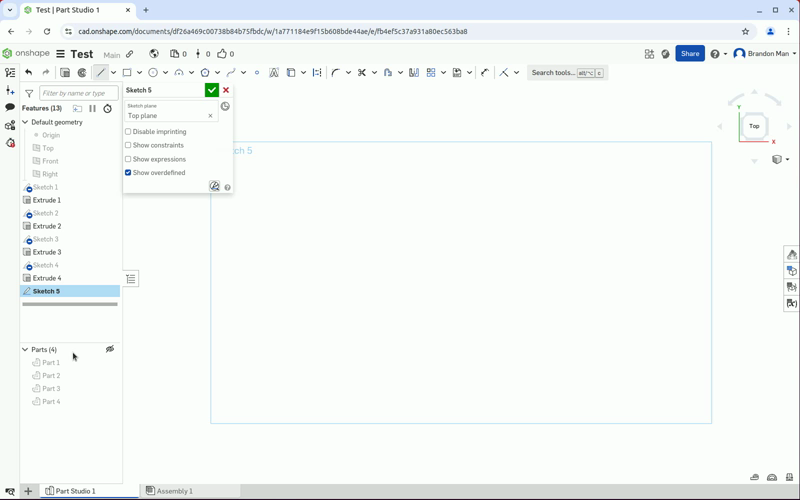
mouse_move(539, 361)
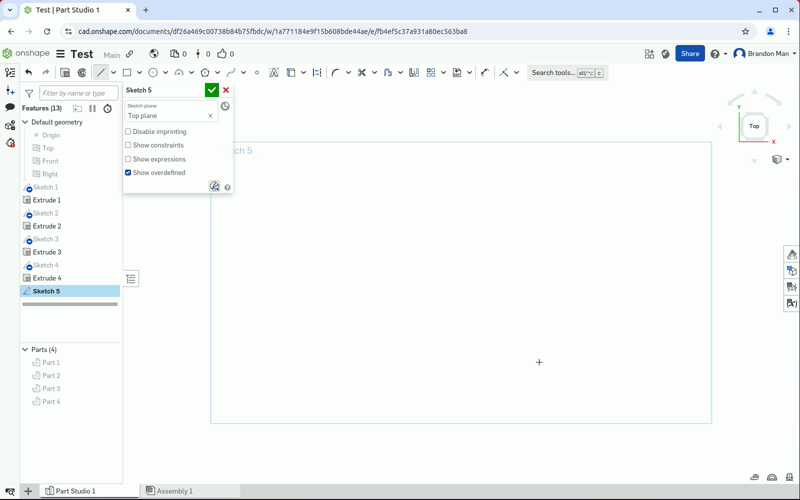
click(539, 361)
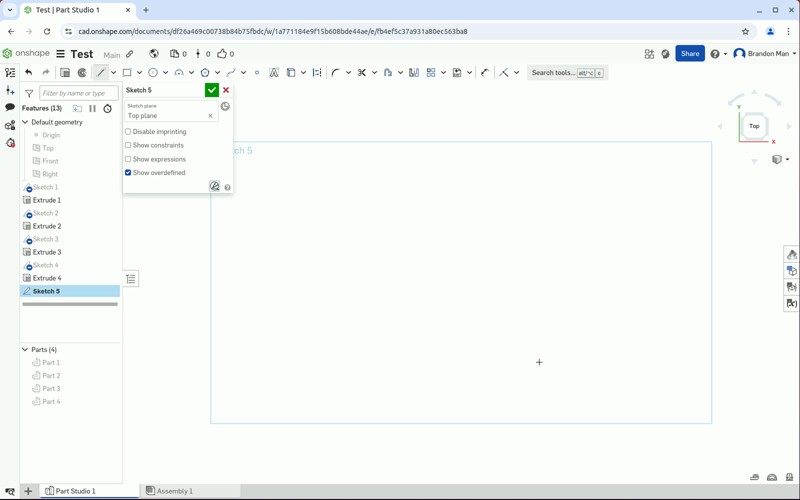
key_up(shift)
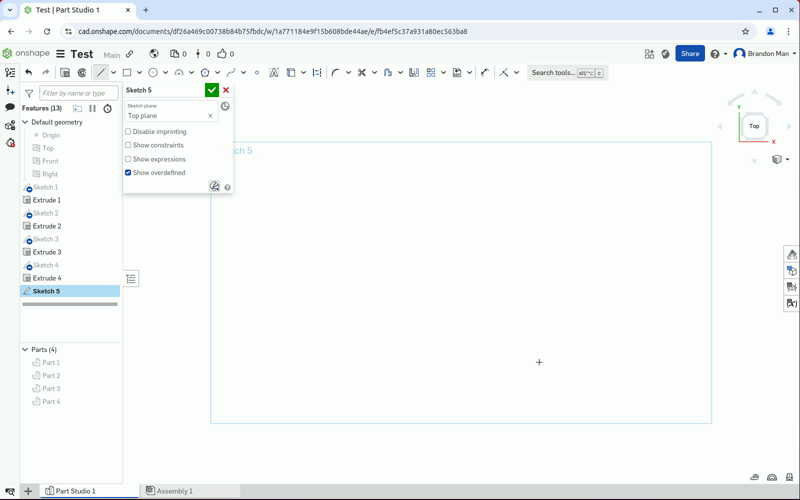
key_down(shift)
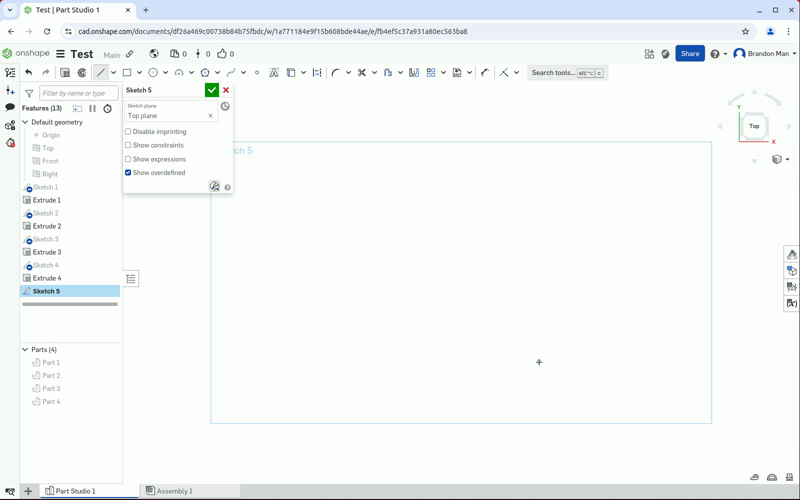
mouse_move(569, 361)
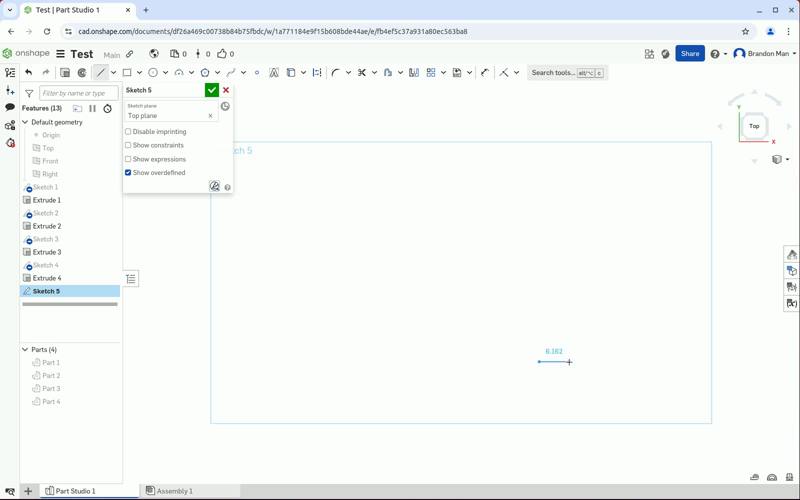
mouse_move(540, 362)
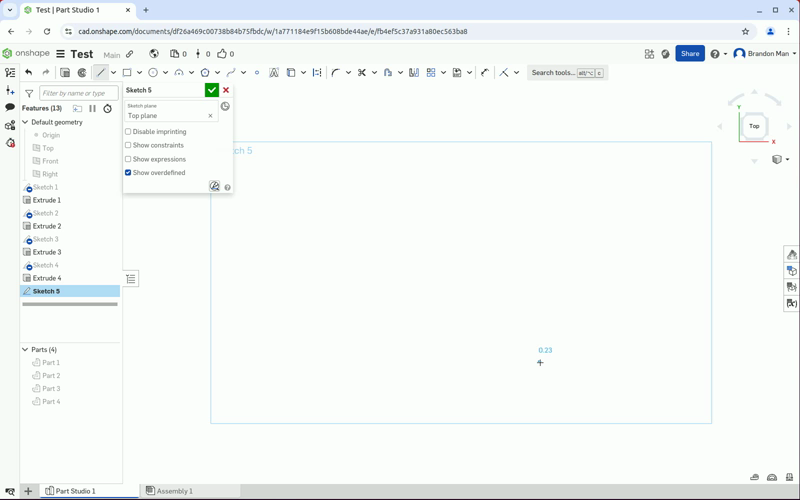
scroll(6)
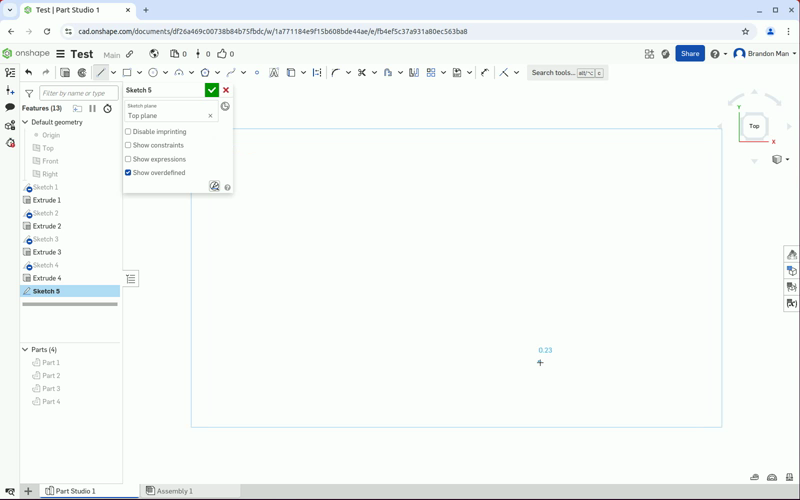
scroll(6)
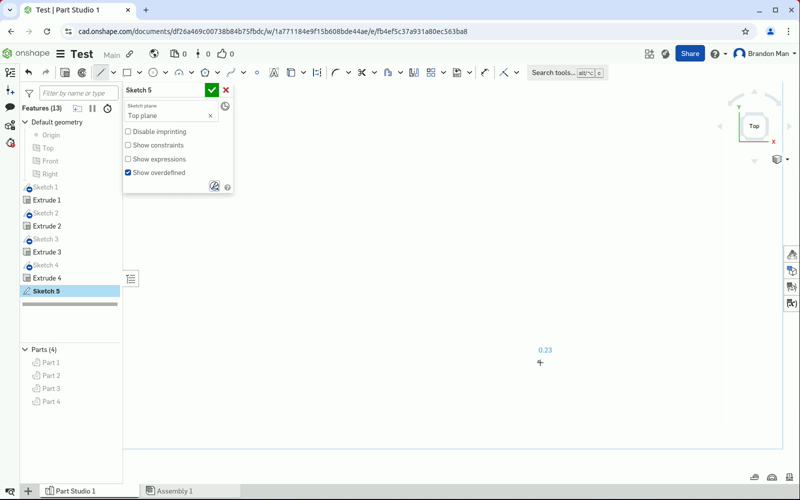
scroll(6)
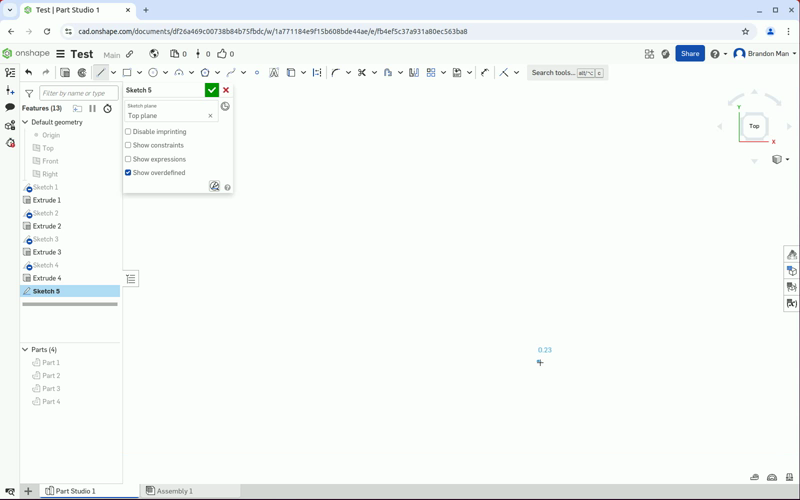
scroll(6)
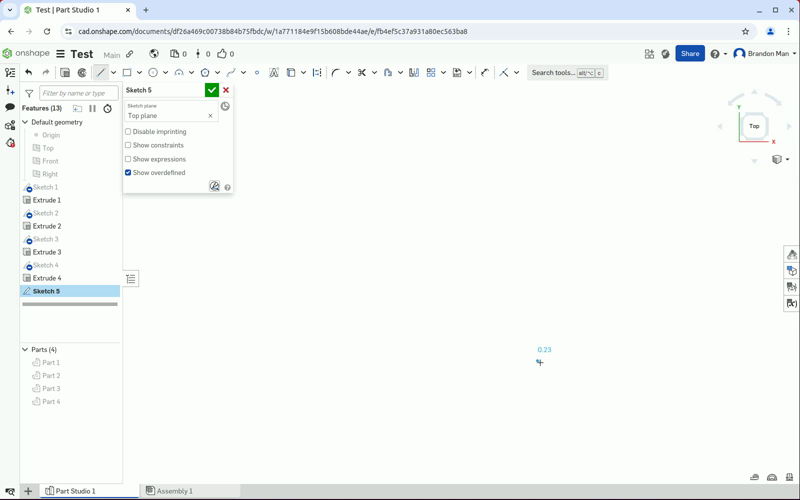
scroll(6)
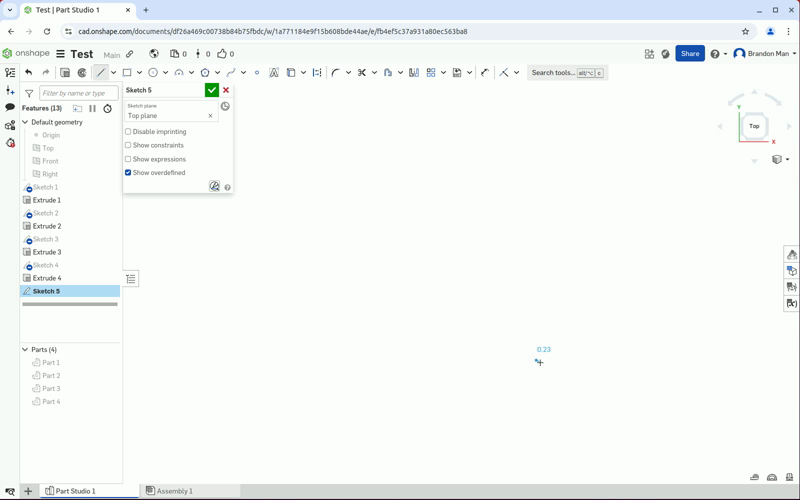
scroll(6)
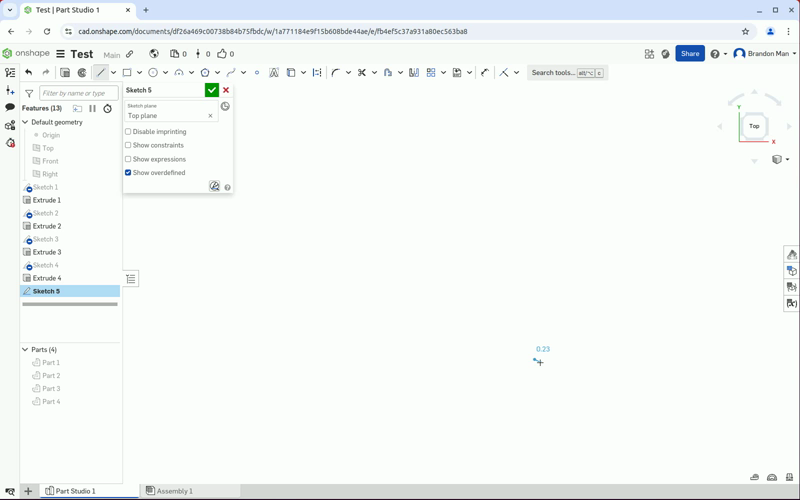
scroll(6)
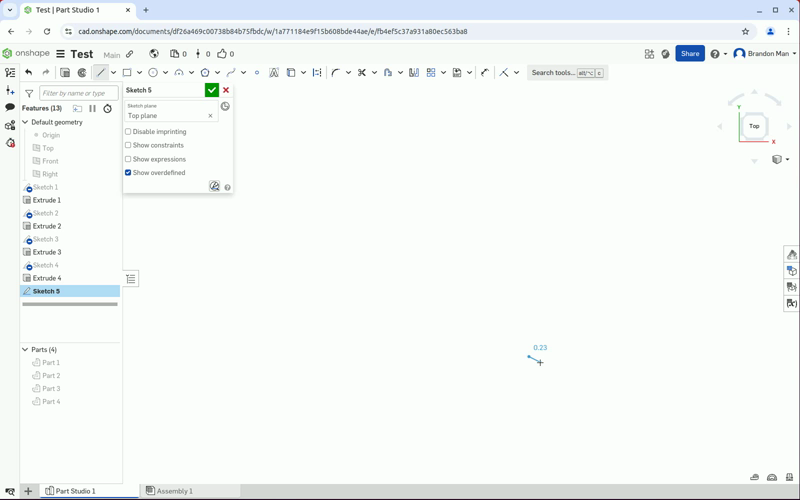
click(540, 362)
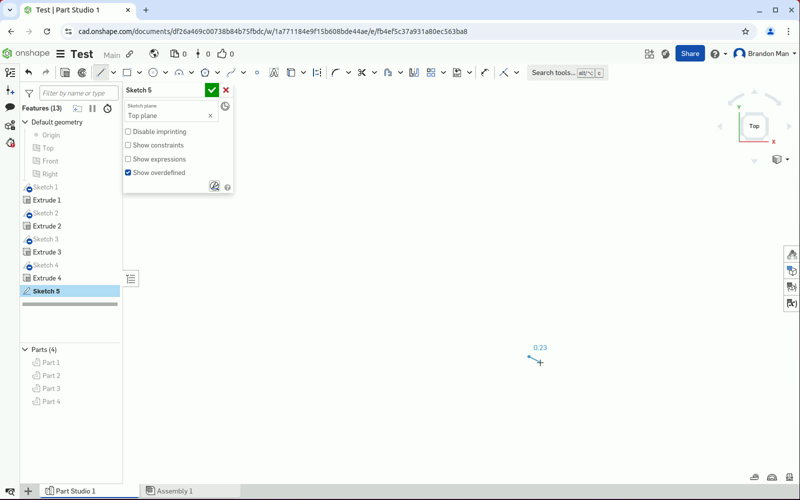
scroll(-6)
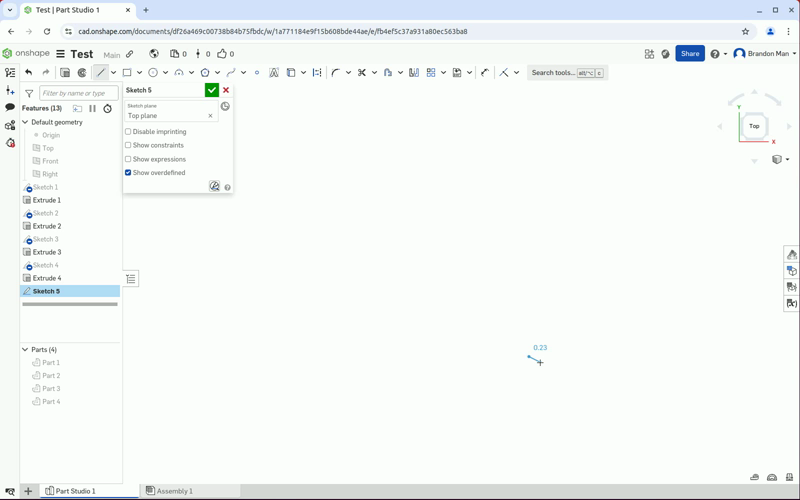
scroll(-6)
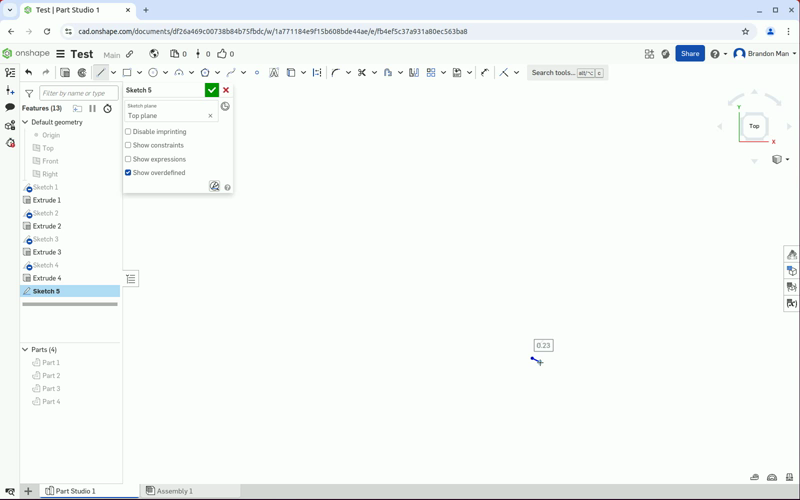
scroll(-6)
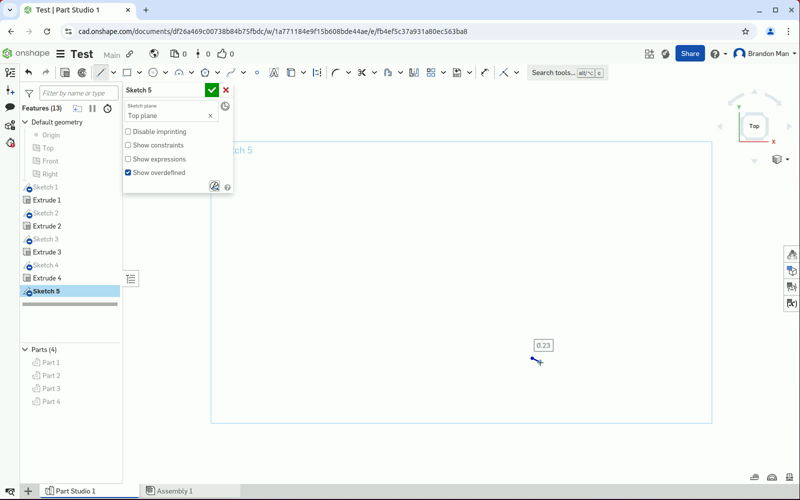
scroll(-6)
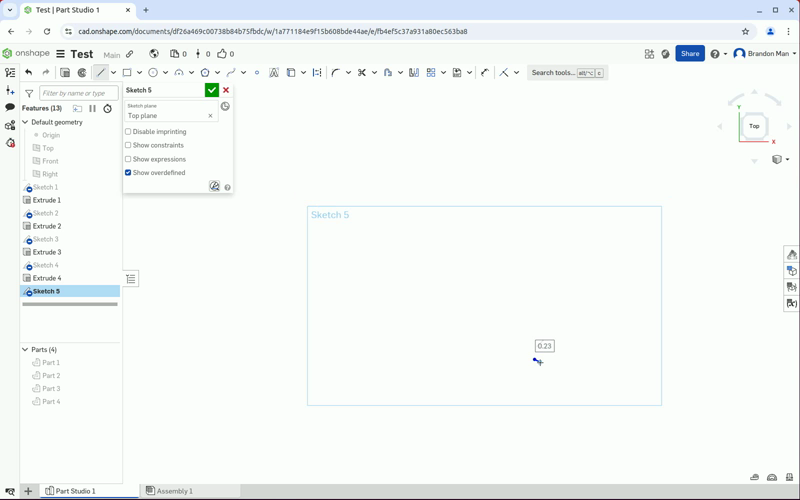
scroll(-6)
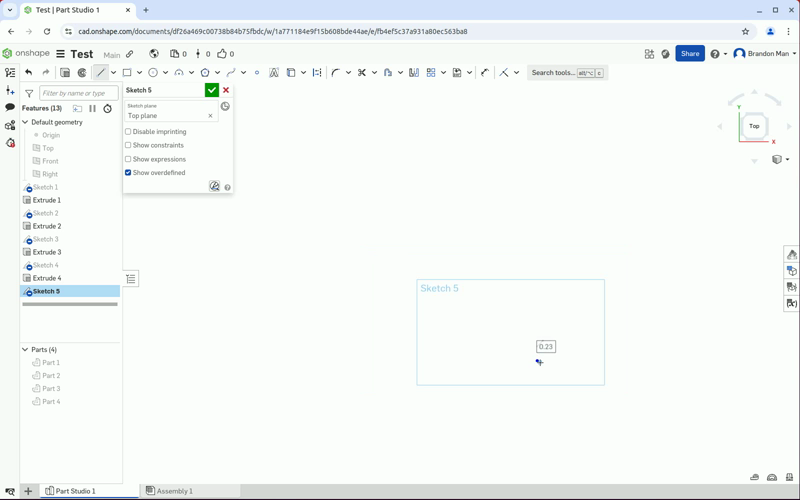
scroll(-6)
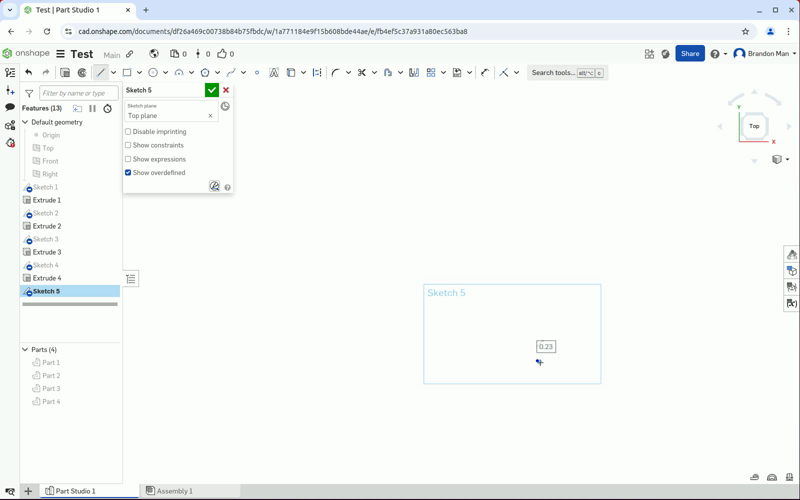
scroll(-6)
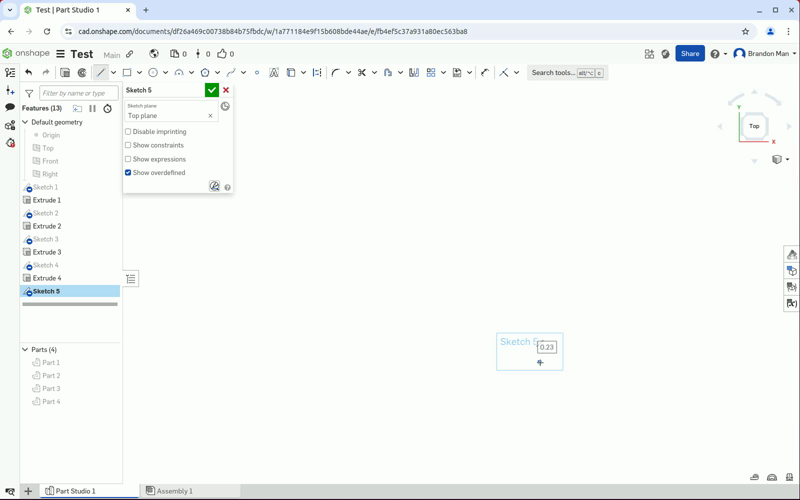
key_up(shift)
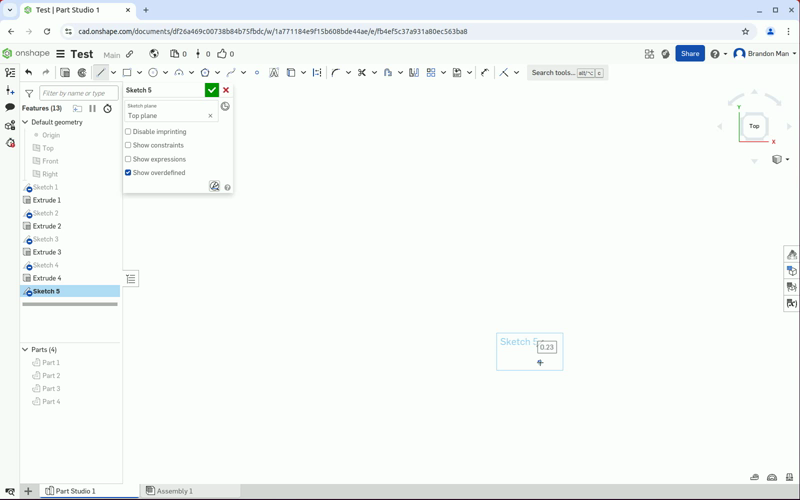
key_down(shift)
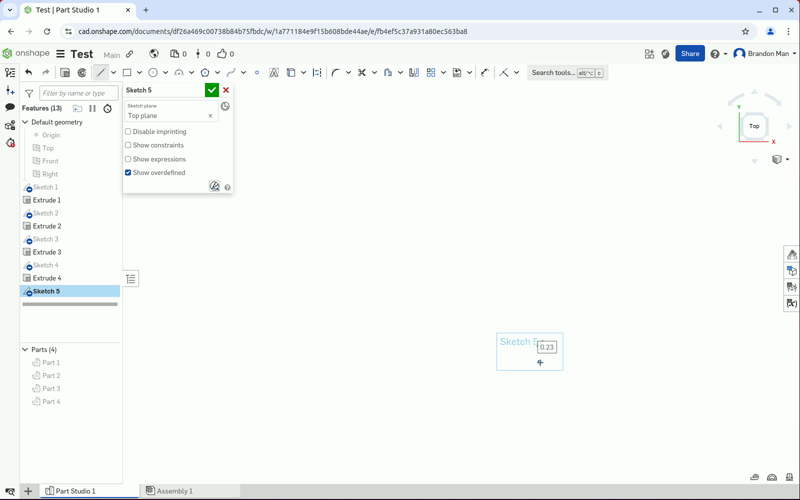
mouse_move(573, 282)
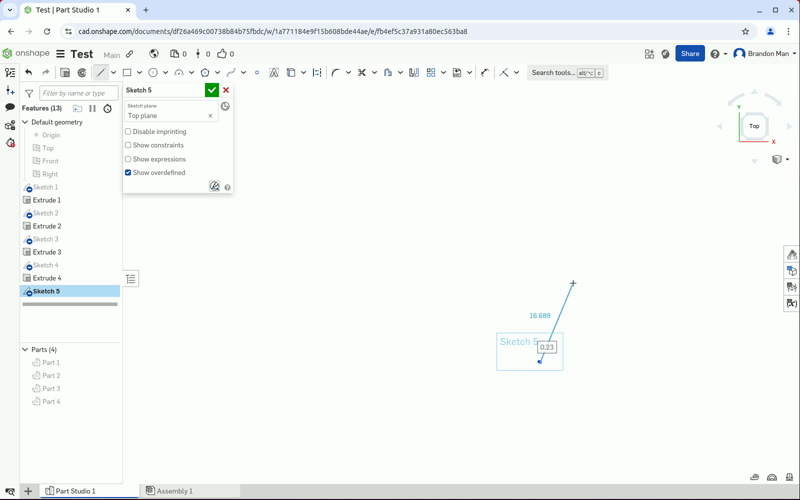
click(573, 282)
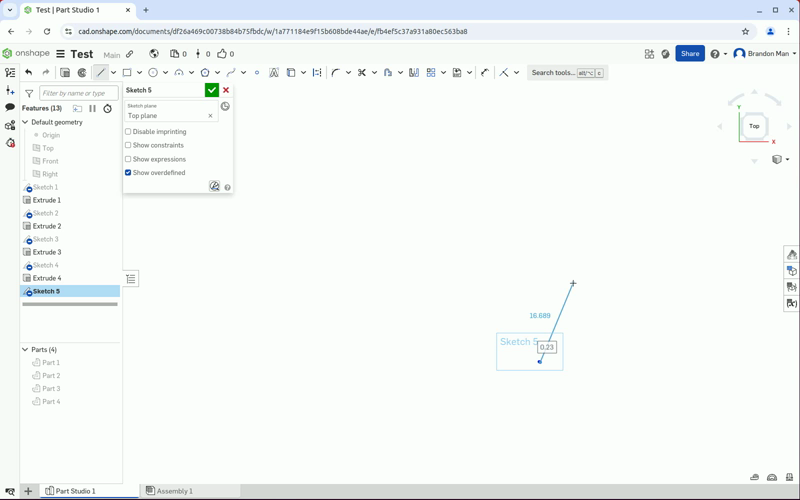
key_up(shift)
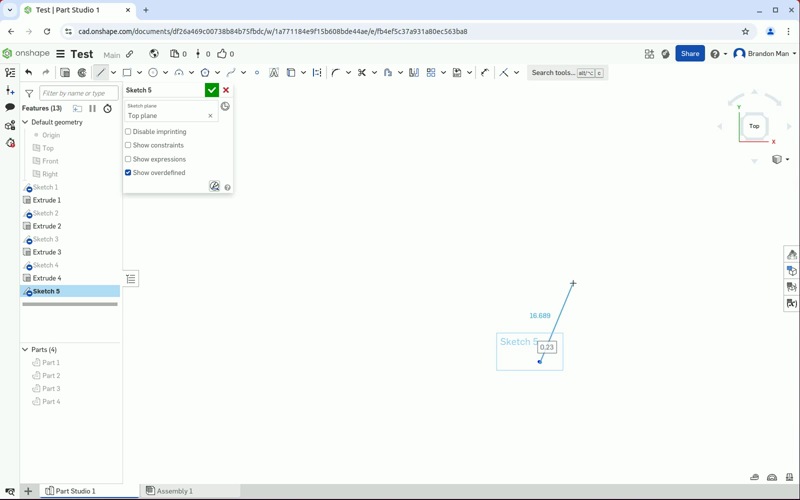
key_down(shift)
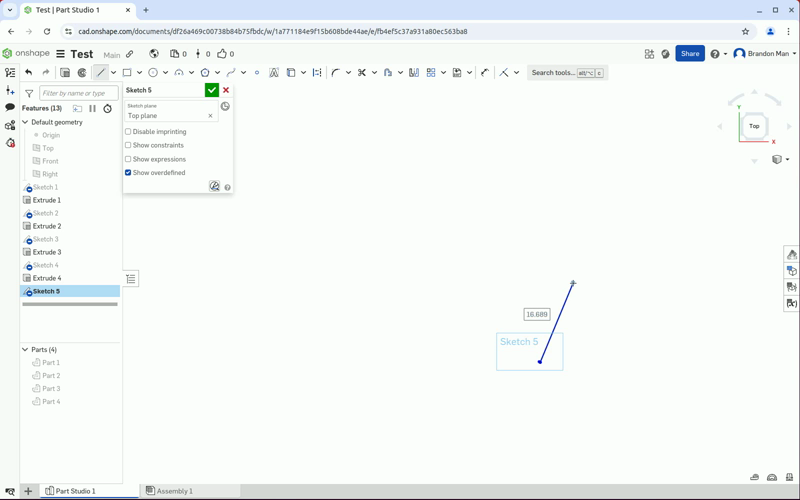
mouse_move(589, 282)
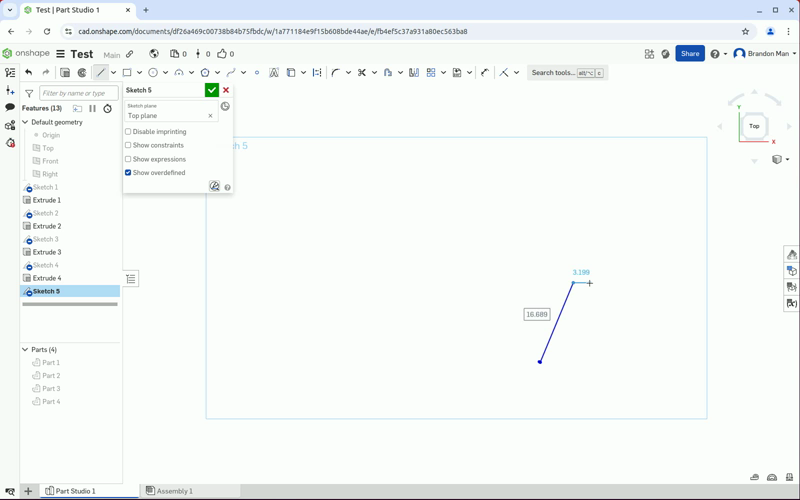
mouse_move(571, 282)
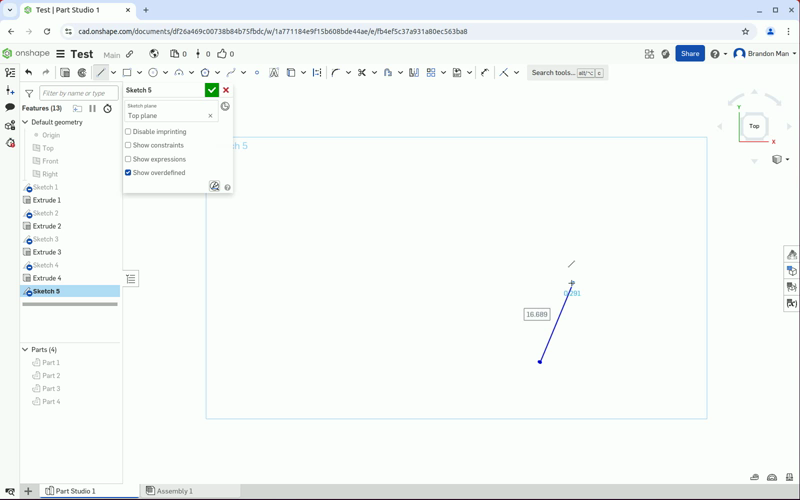
scroll(6)
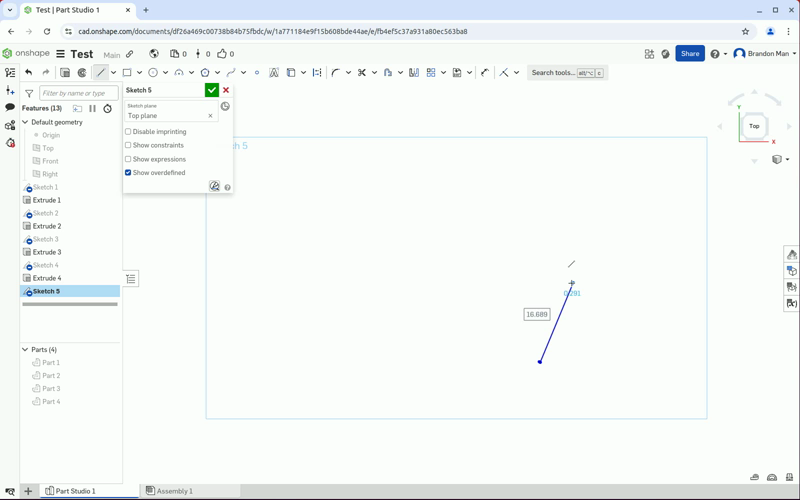
scroll(6)
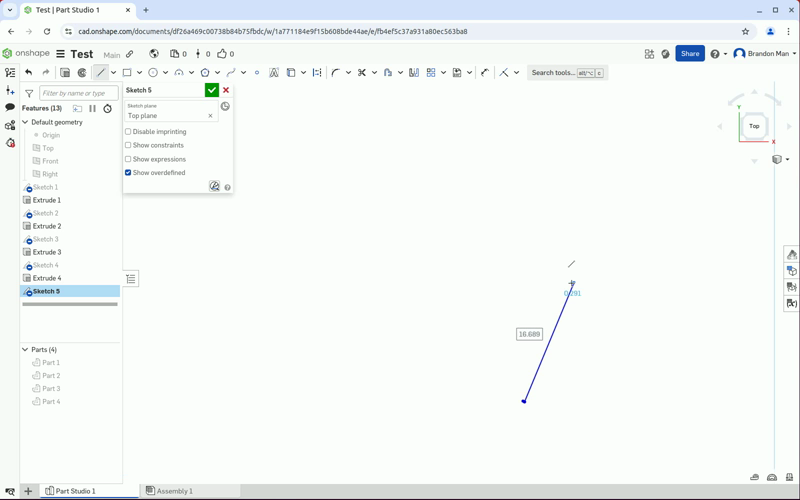
scroll(6)
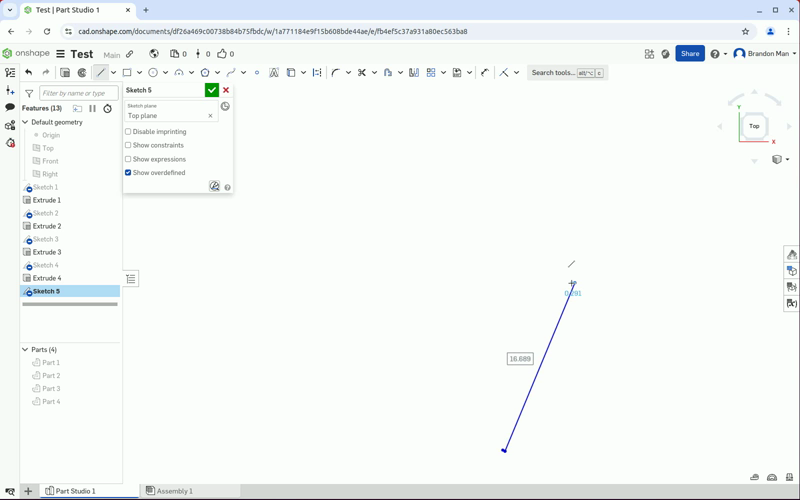
scroll(6)
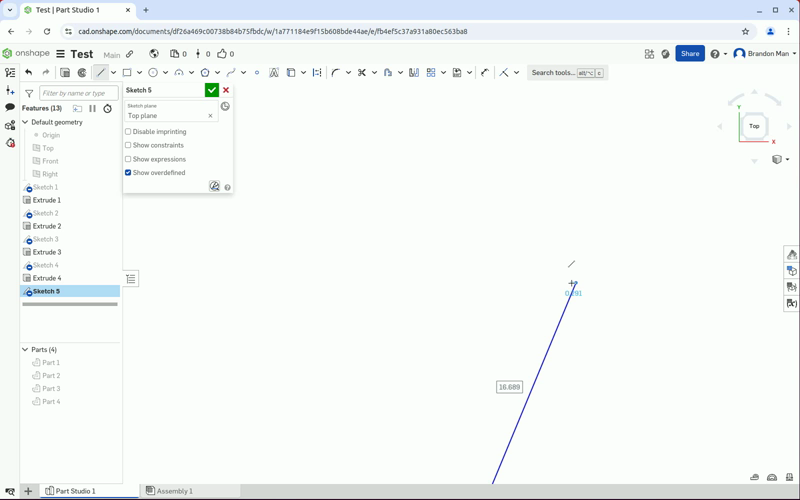
scroll(6)
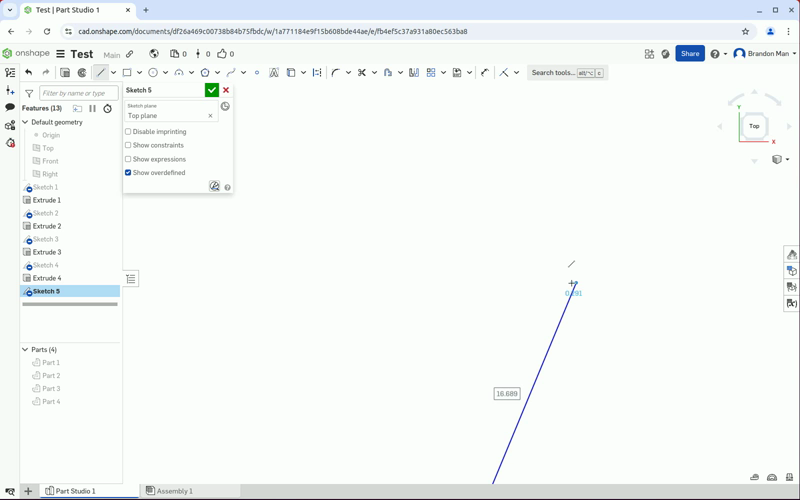
scroll(6)
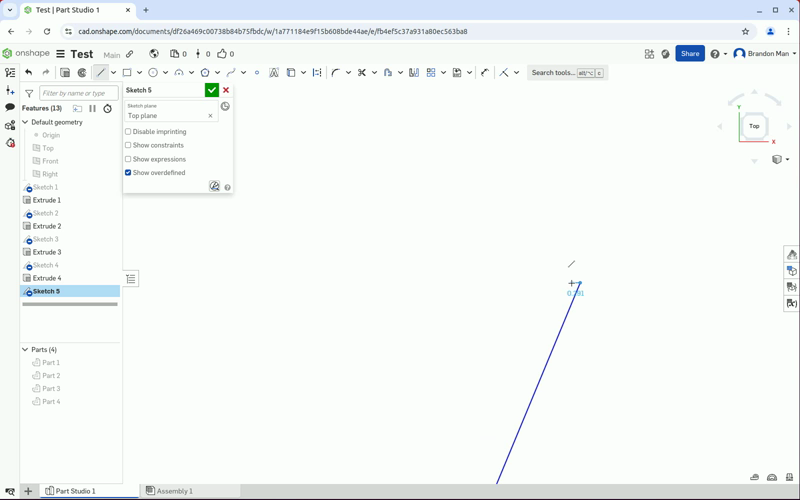
scroll(6)
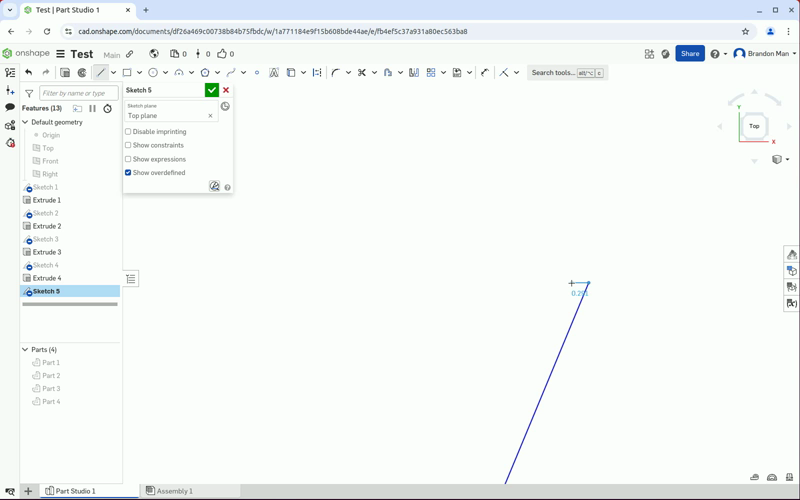
click(571, 282)
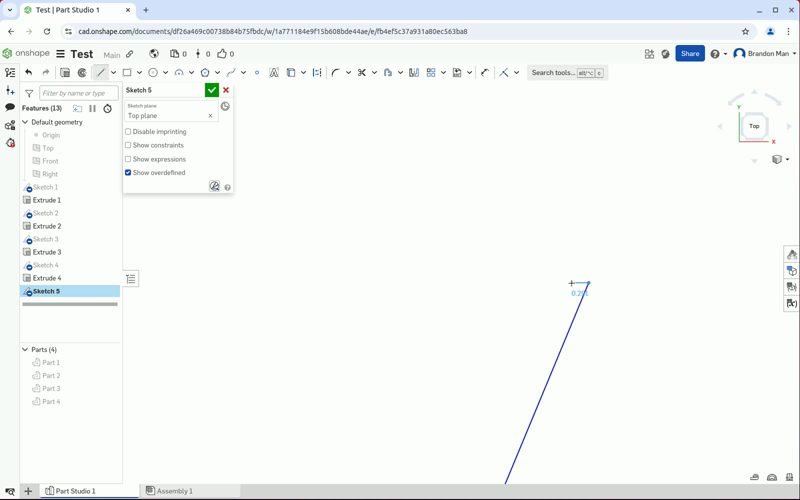
scroll(-6)
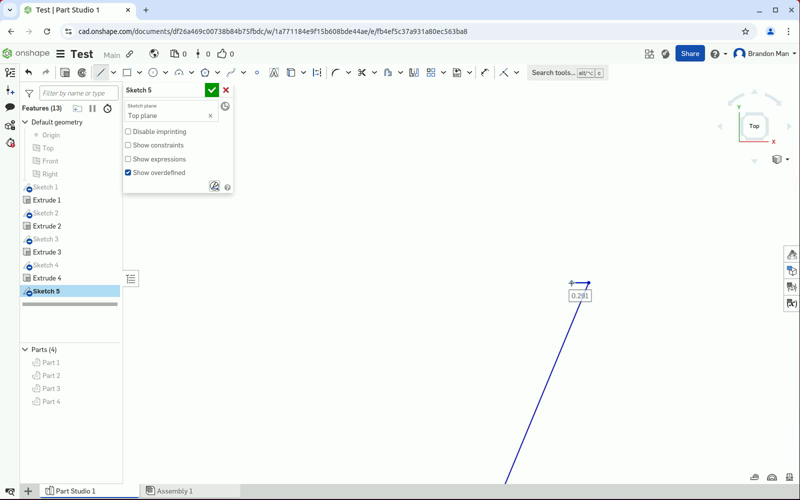
scroll(-6)
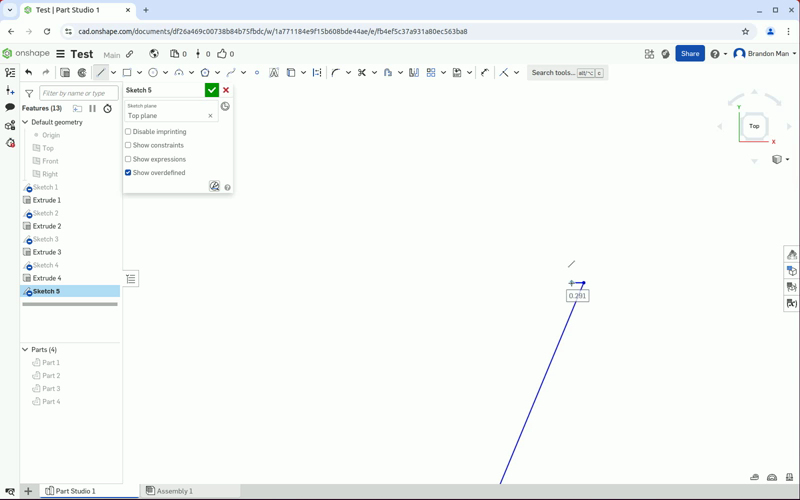
scroll(-6)
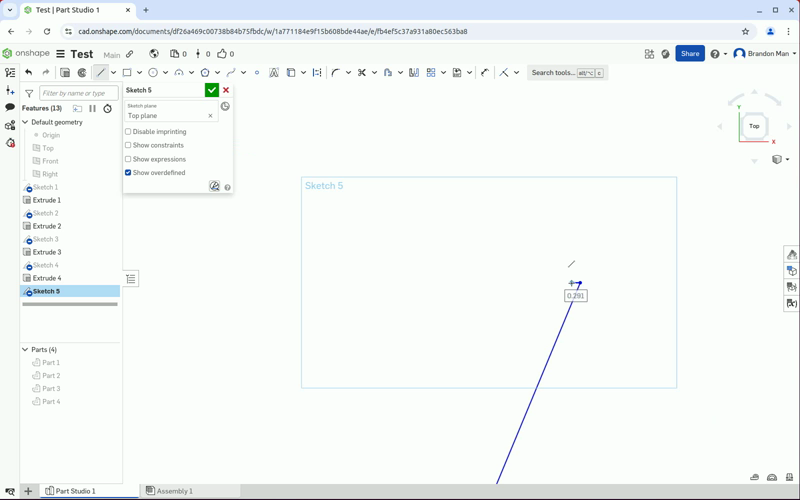
scroll(-6)
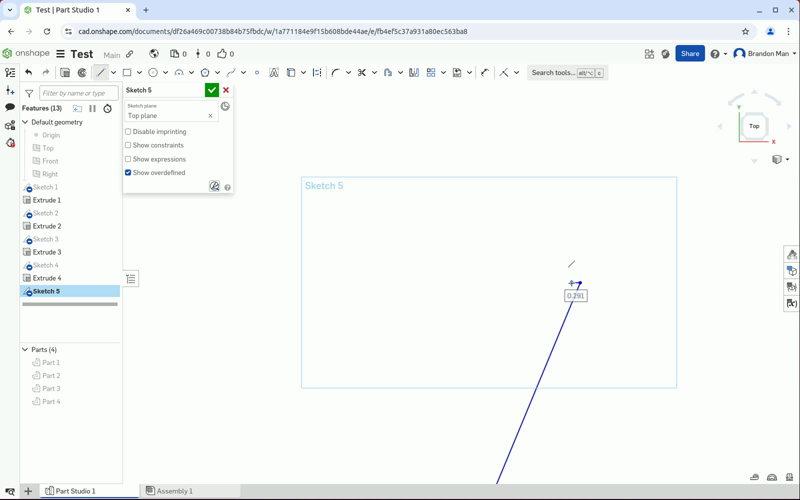
scroll(-6)
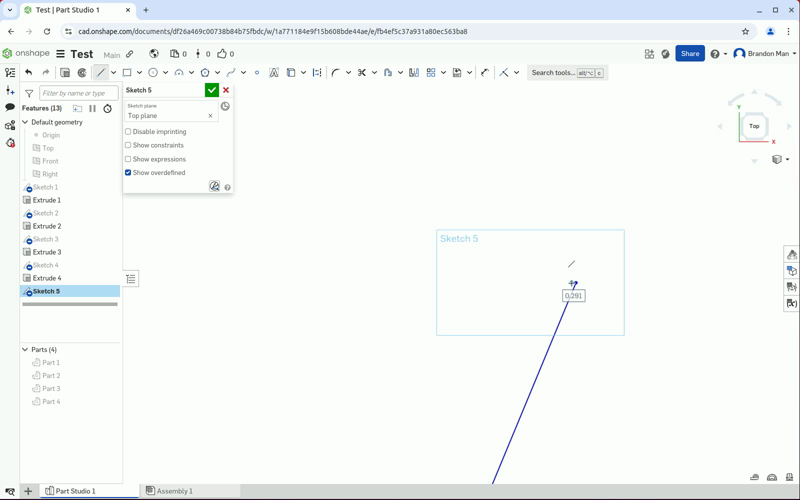
scroll(-6)
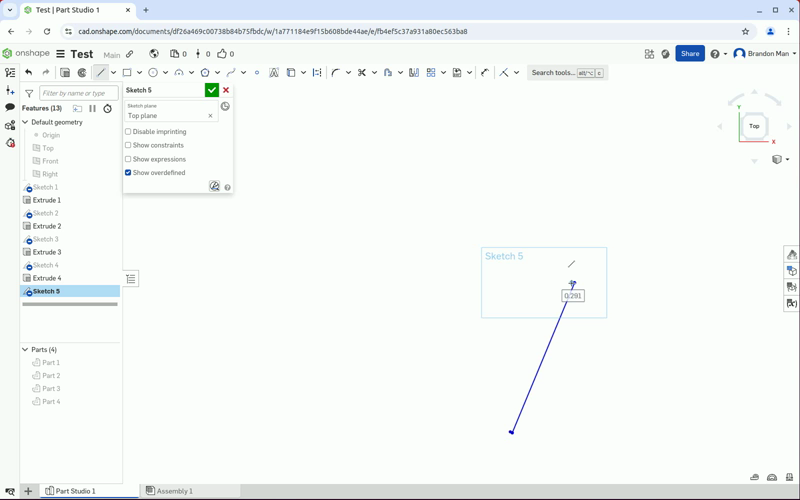
scroll(-6)
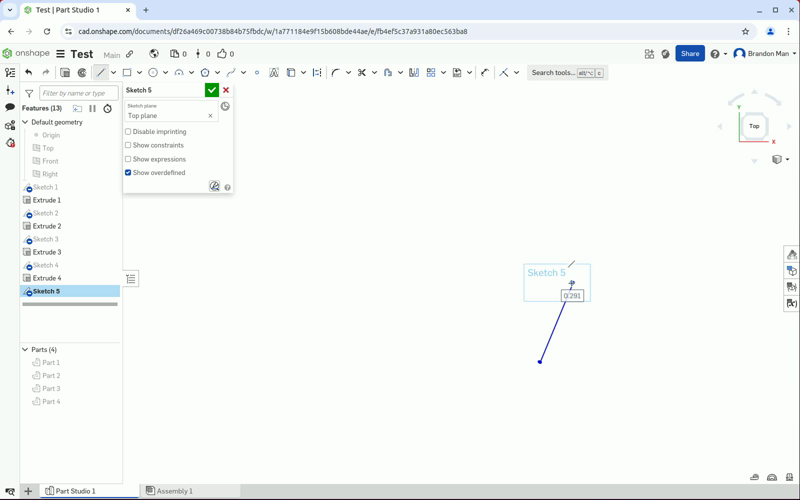
key_up(shift)
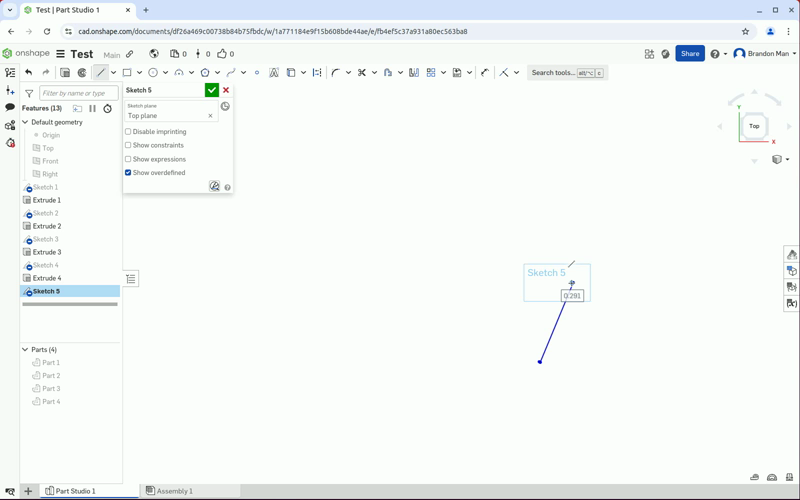
key_down(shift)
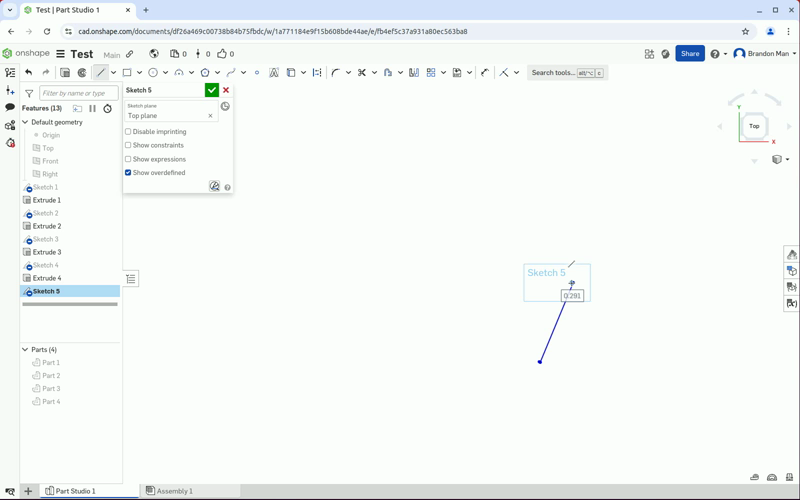
mouse_move(539, 361)
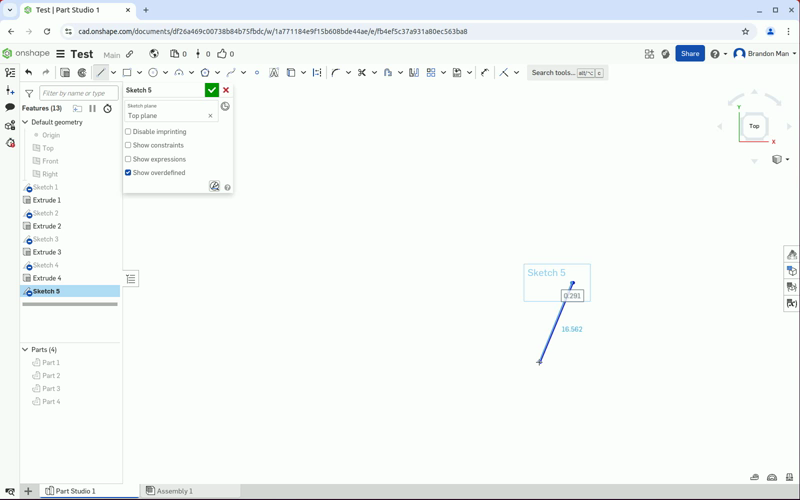
scroll(6)
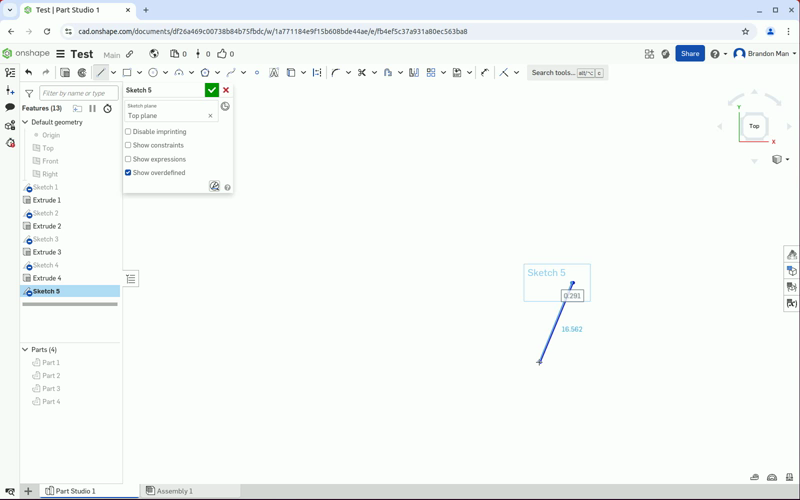
scroll(6)
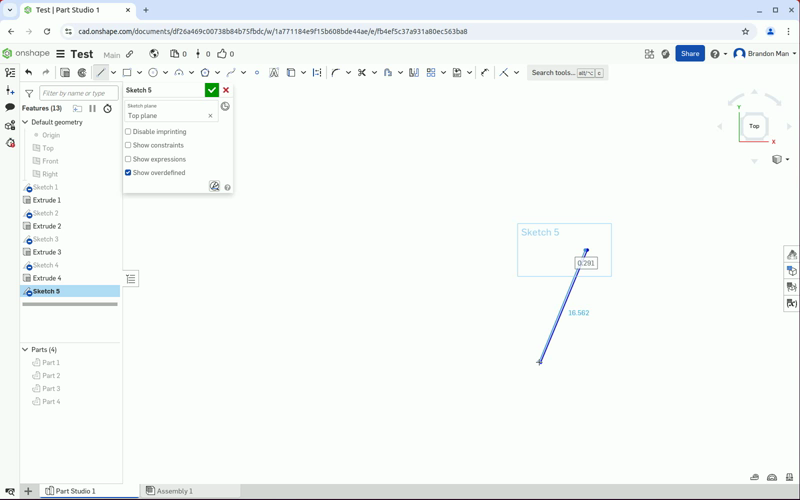
scroll(6)
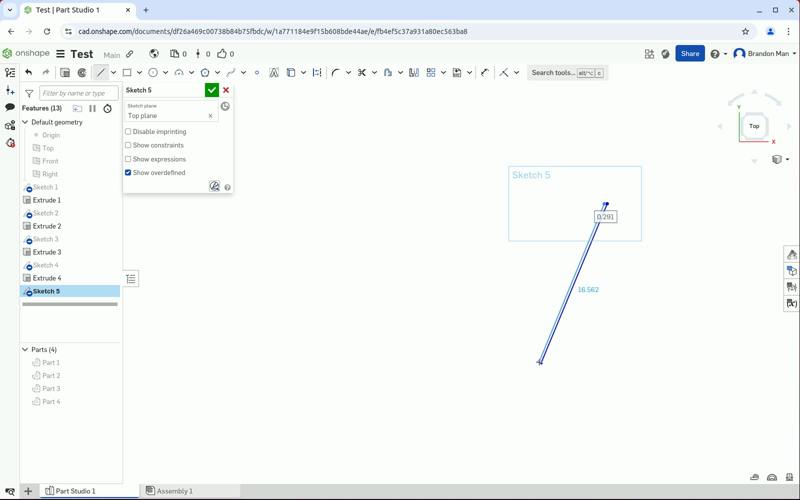
scroll(6)
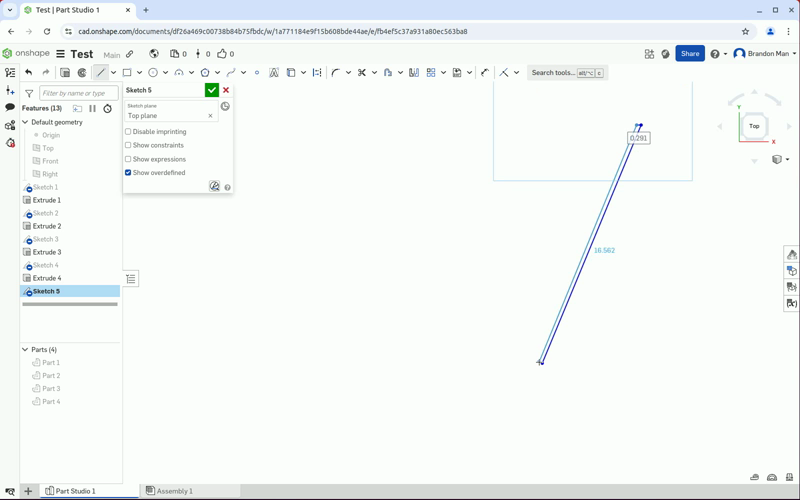
scroll(6)
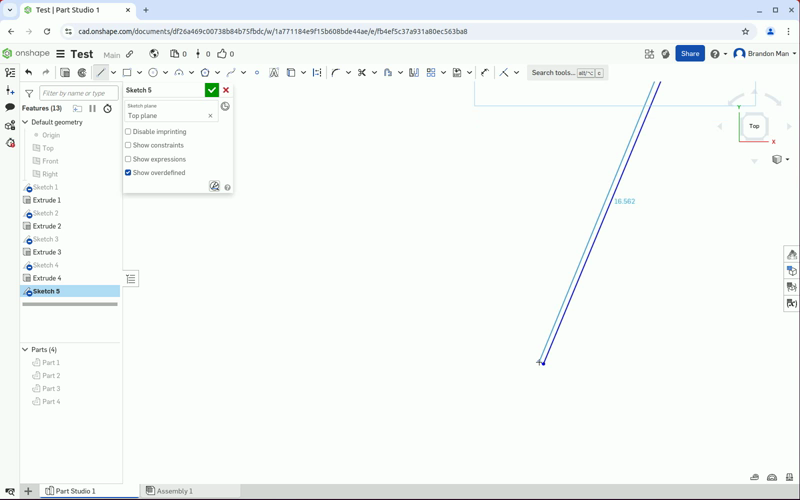
scroll(6)
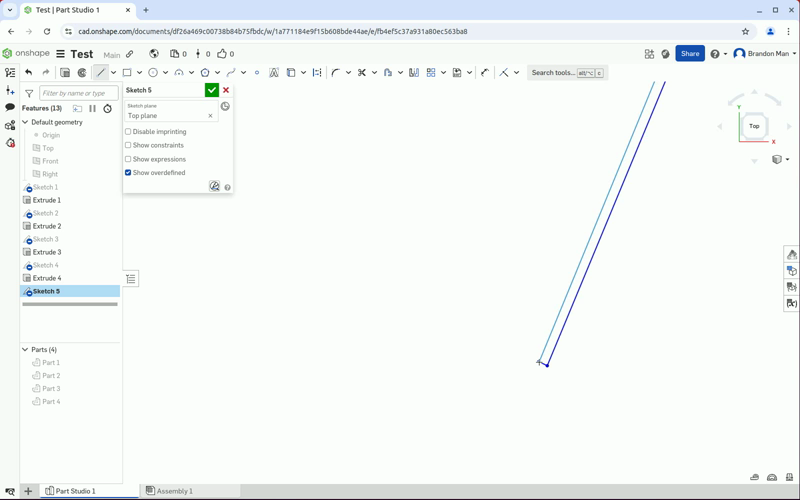
scroll(6)
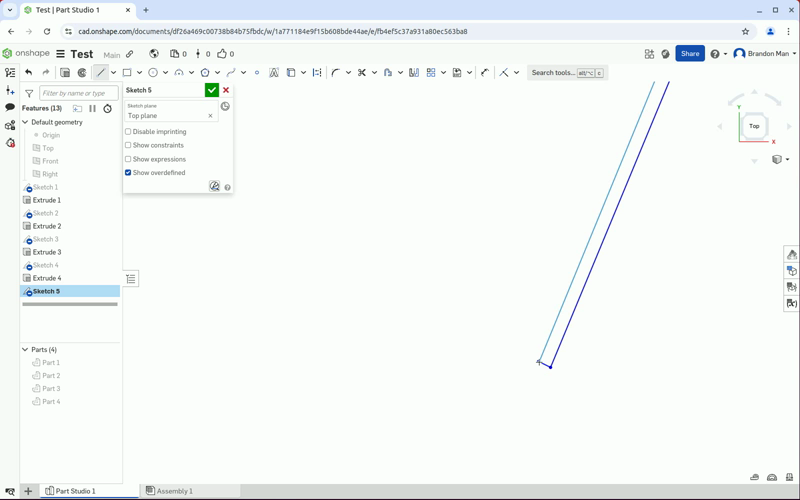
key_up(shift)
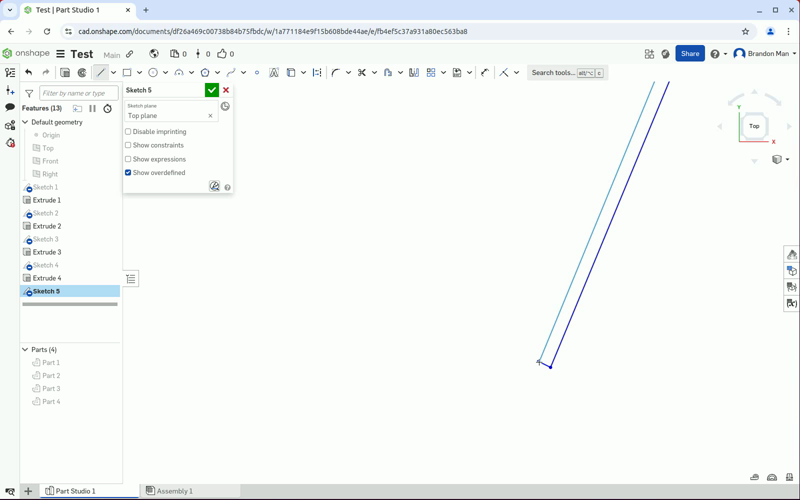
click(539, 361)
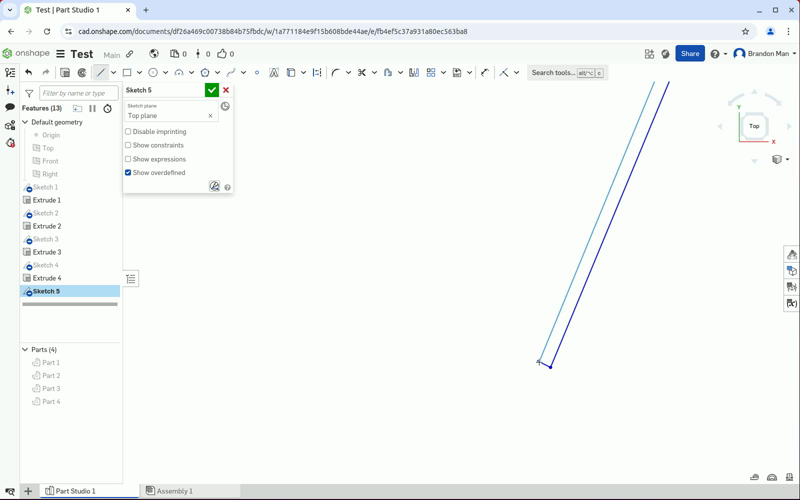
scroll(-6)
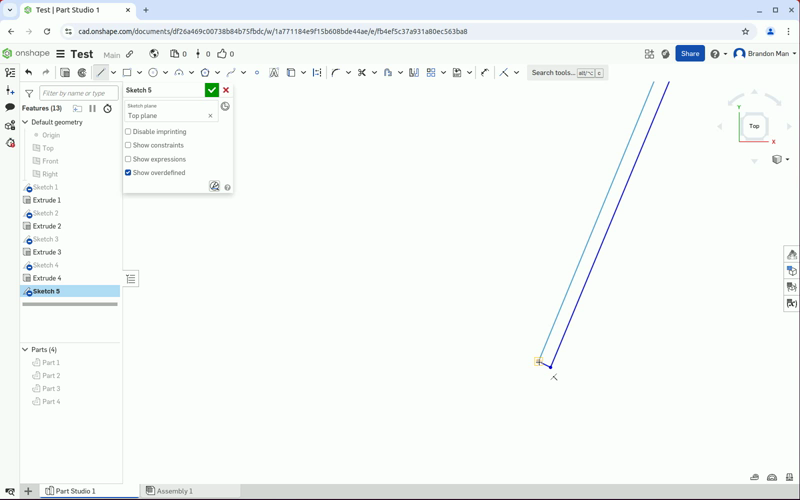
scroll(-6)
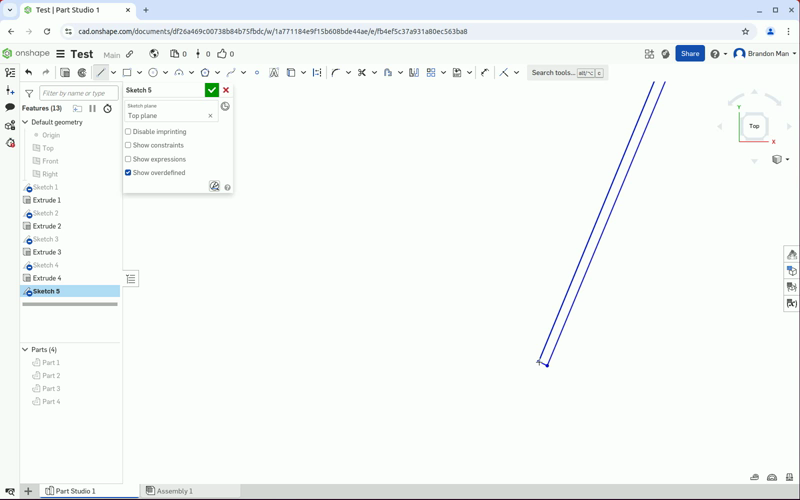
scroll(-6)
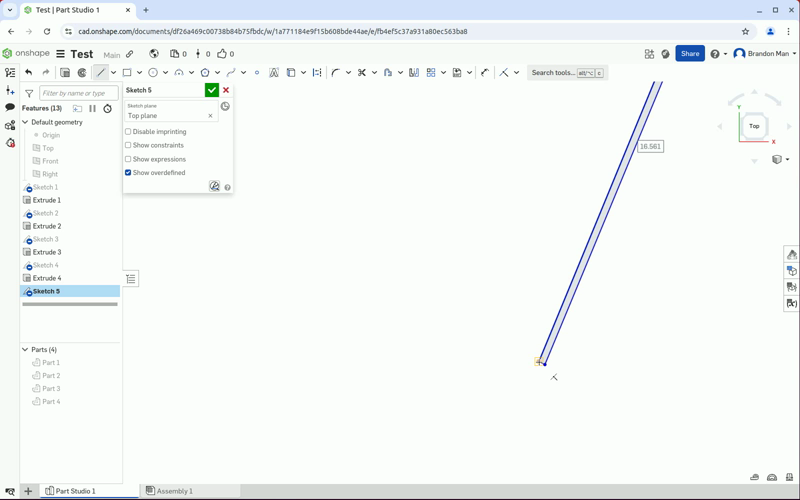
scroll(-6)
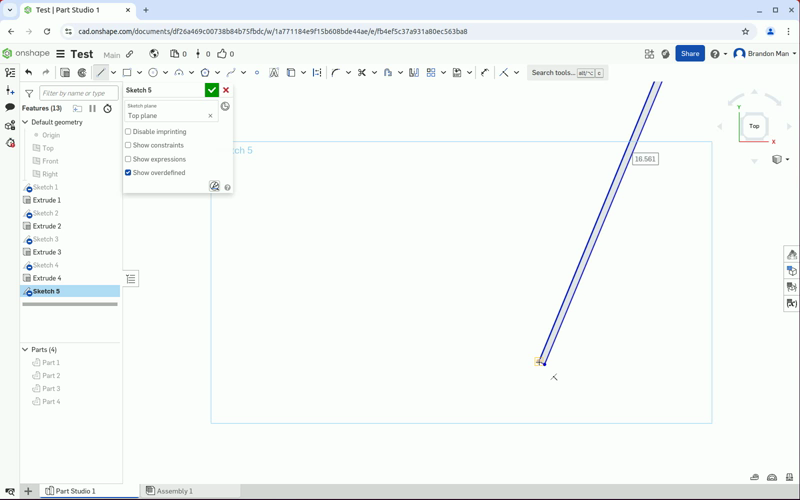
scroll(-6)
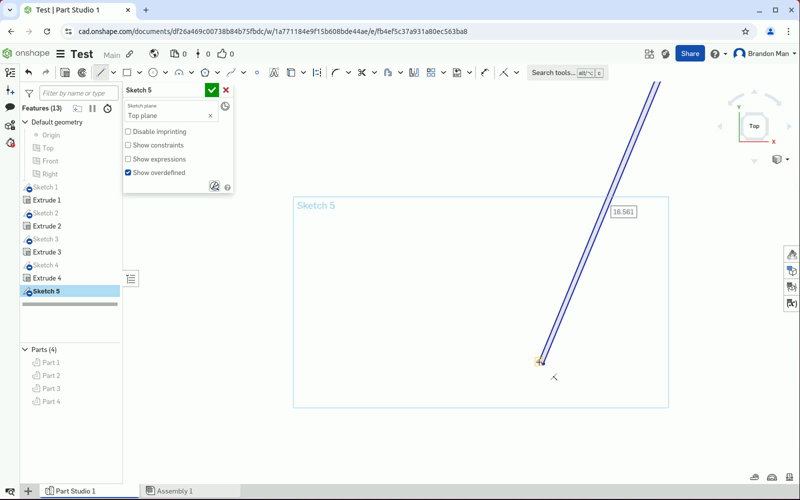
scroll(-6)
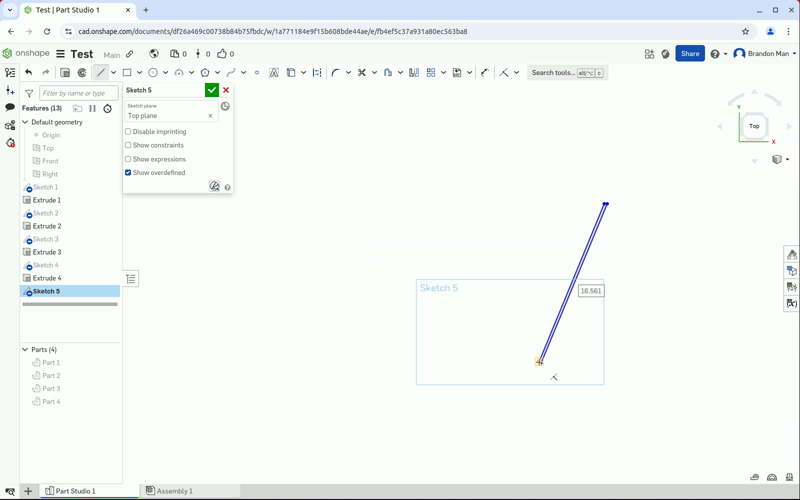
scroll(-6)
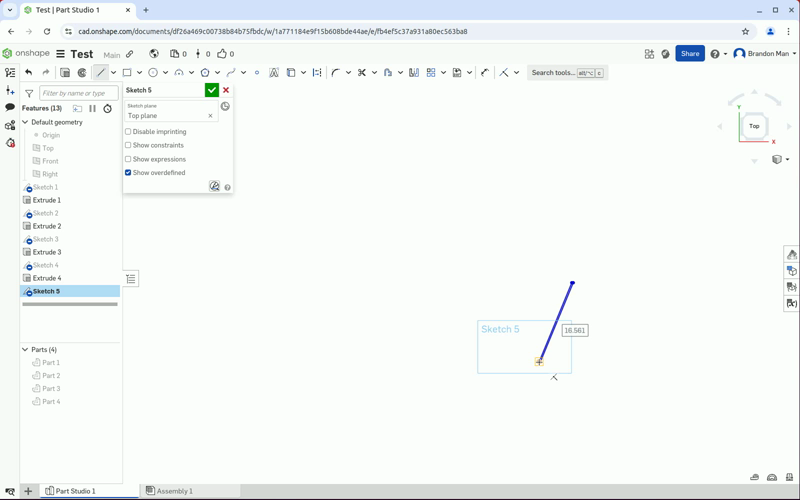
key(esc)
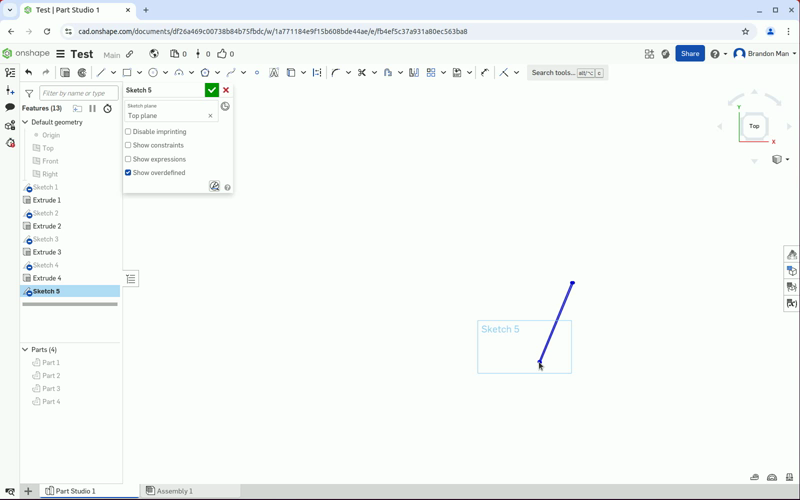
mouse_move(541, 357)
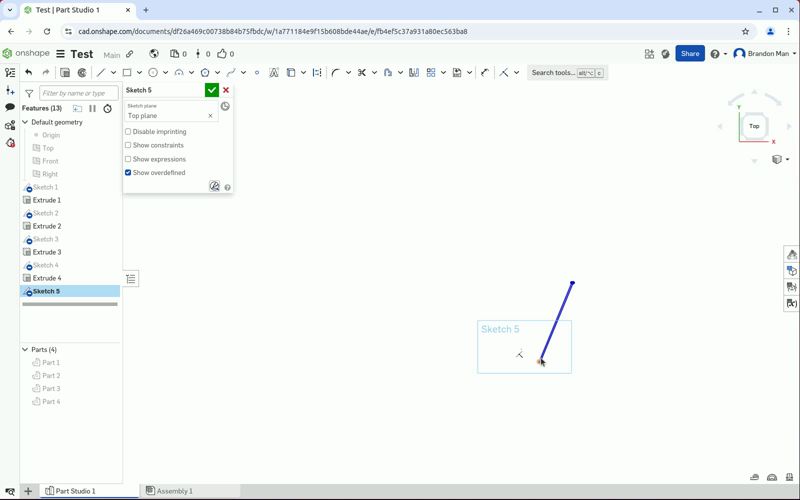
scroll(6)
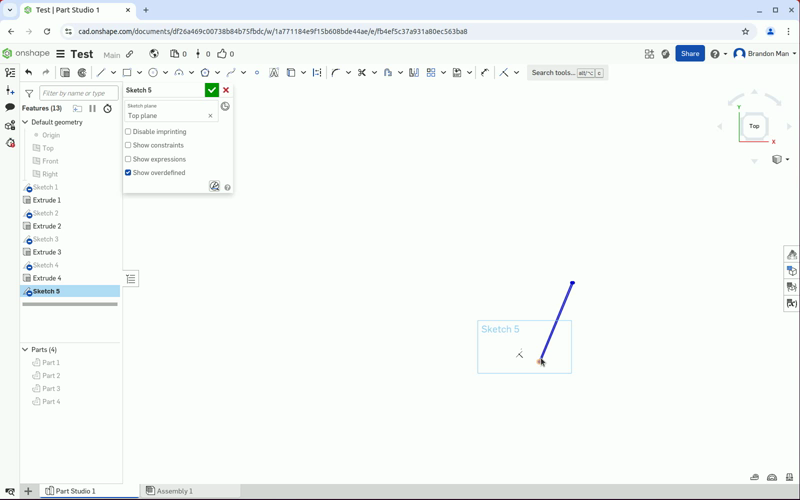
scroll(6)
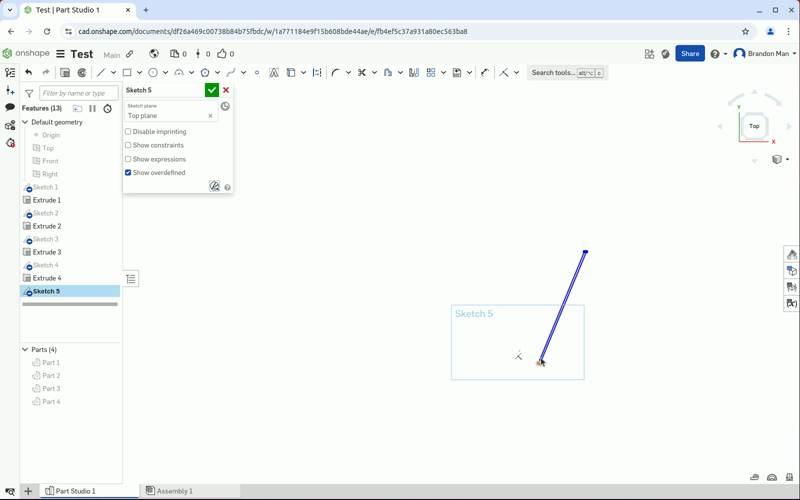
scroll(6)
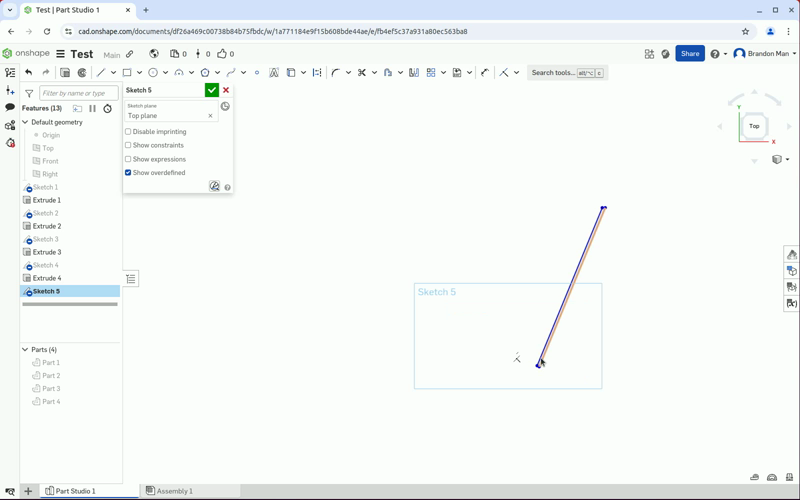
scroll(6)
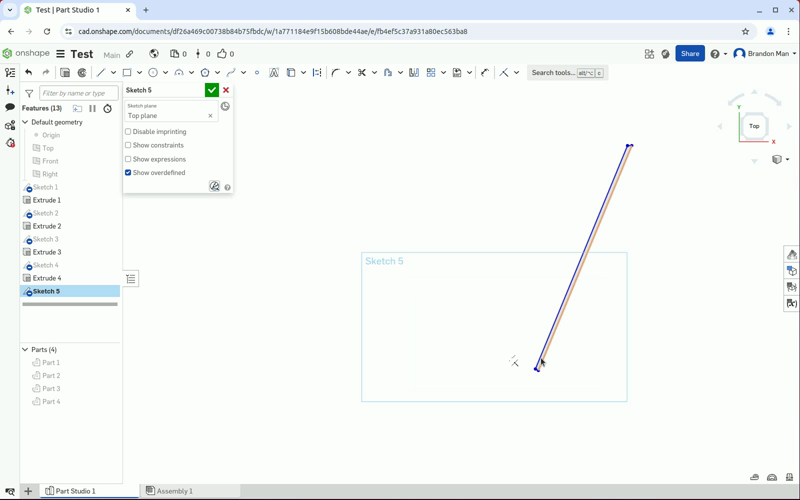
scroll(6)
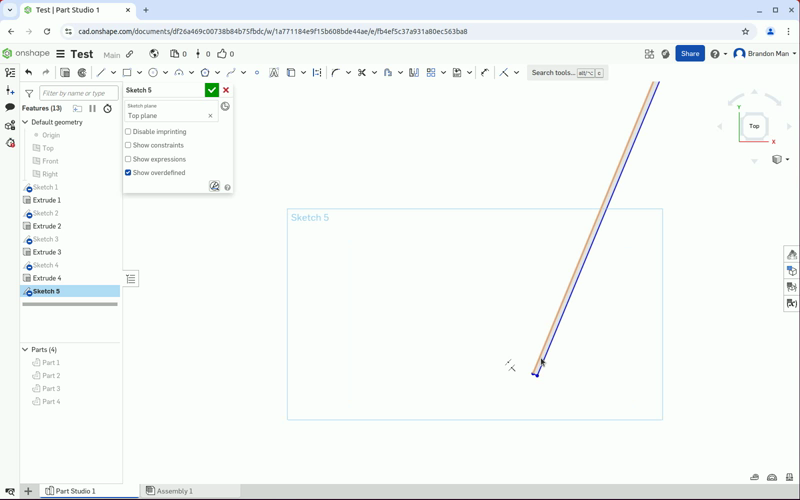
scroll(6)
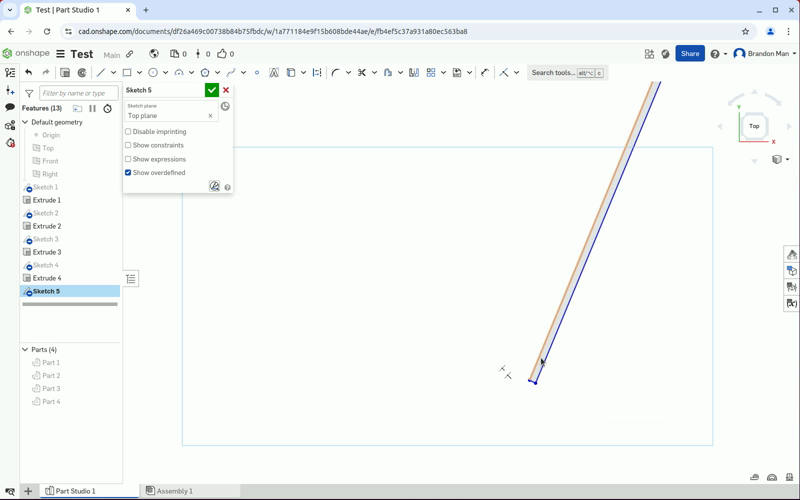
scroll(6)
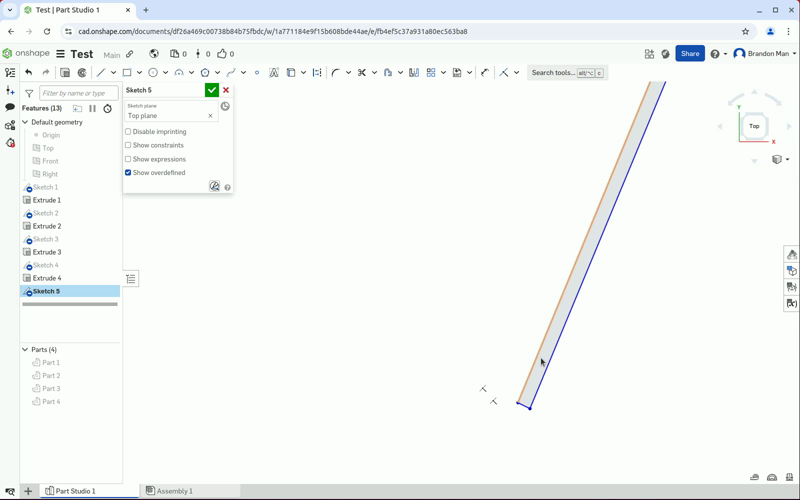
click(541, 357)
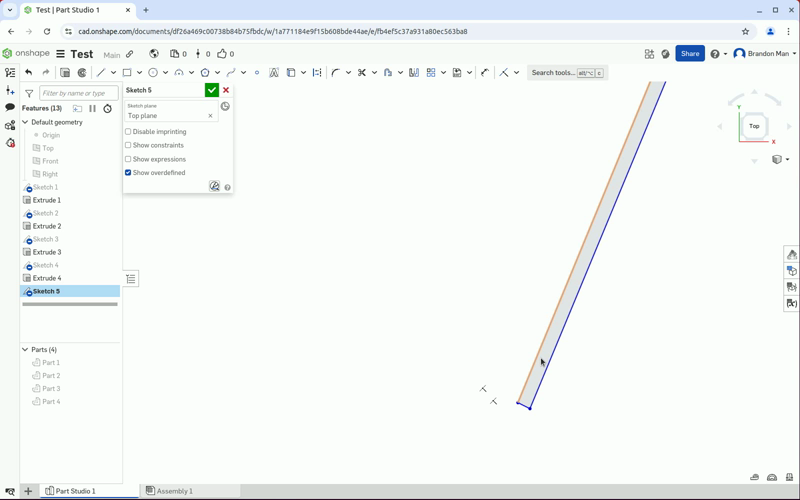
scroll(-6)
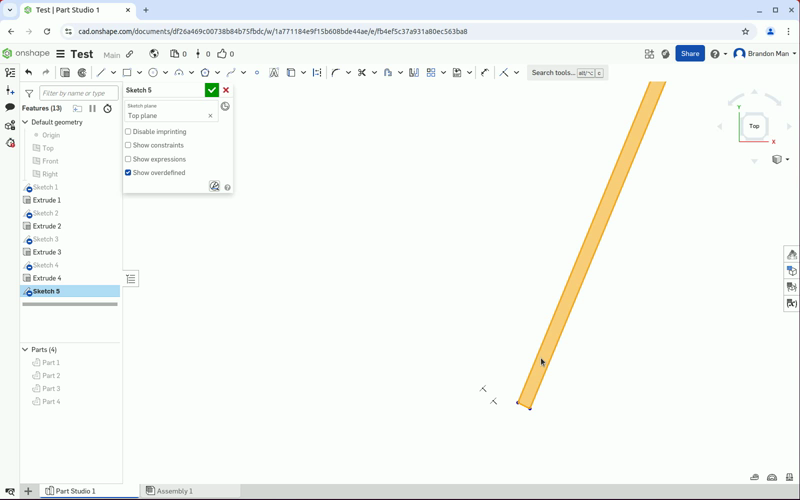
scroll(-6)
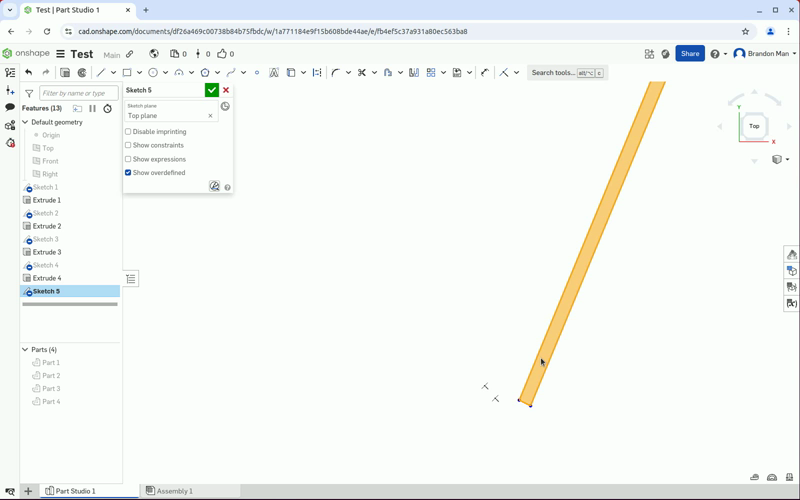
scroll(-6)
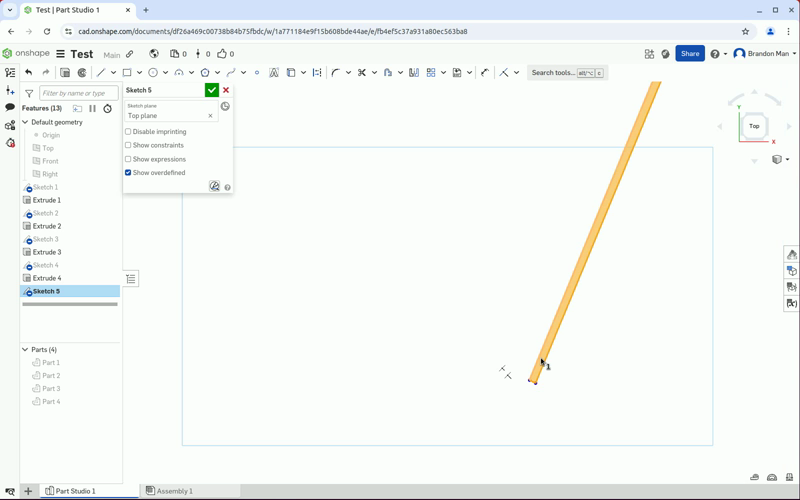
scroll(-6)
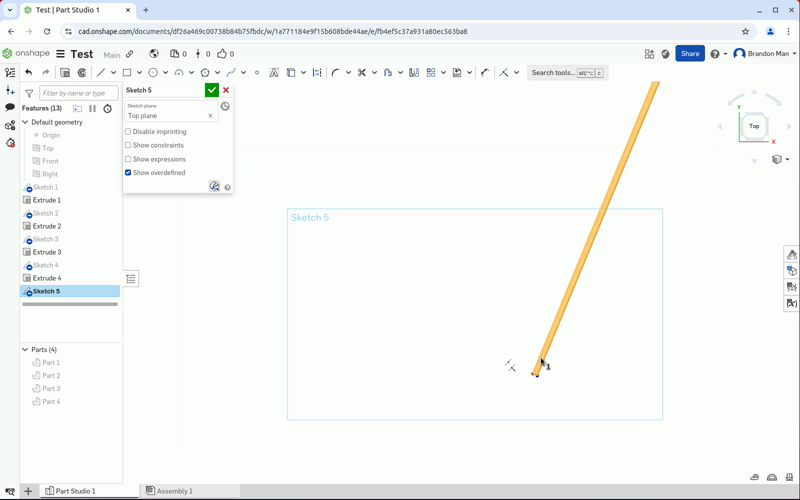
scroll(-6)
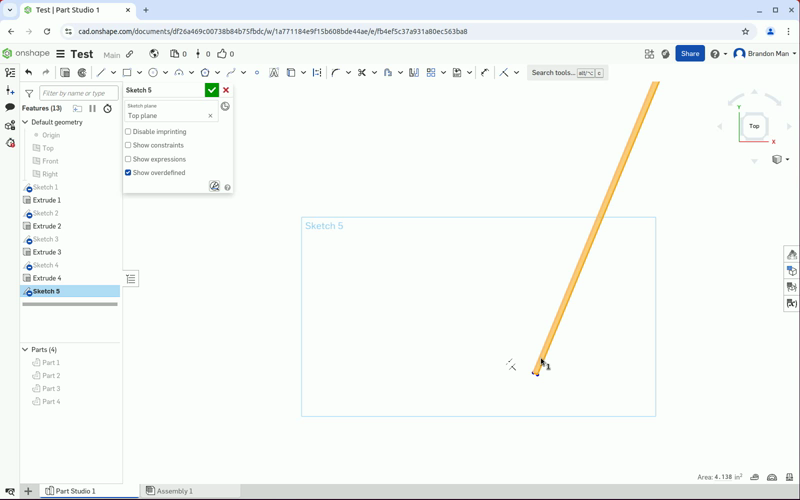
scroll(-6)
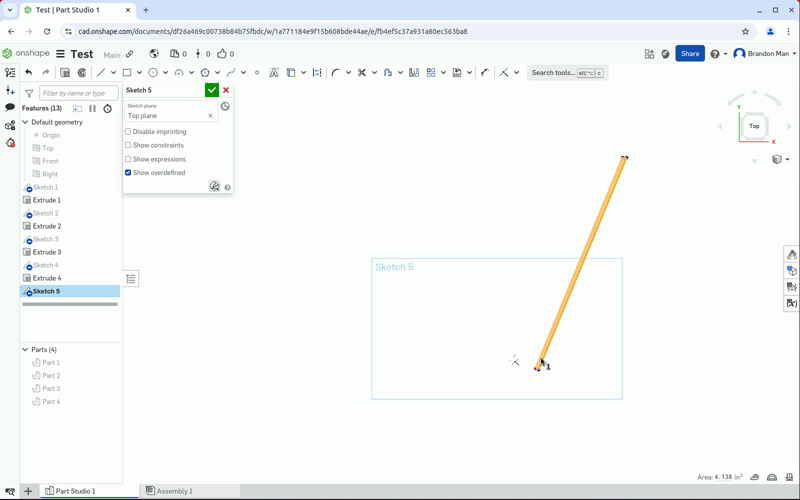
scroll(-6)
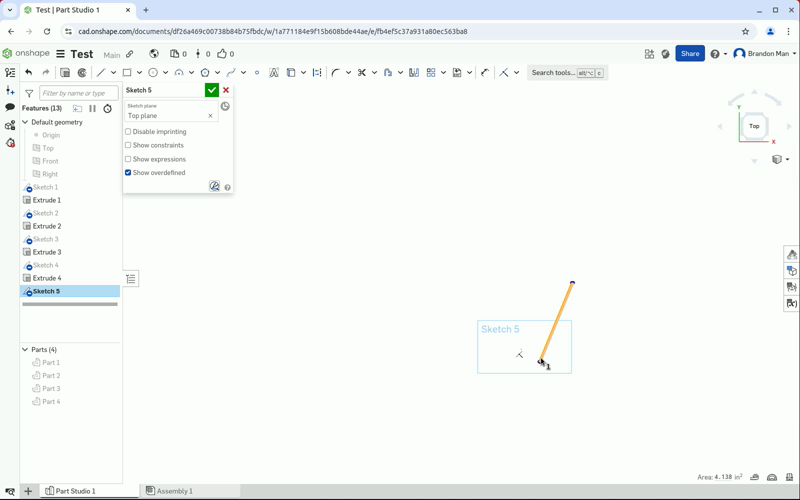
mouse_move(73, 352)
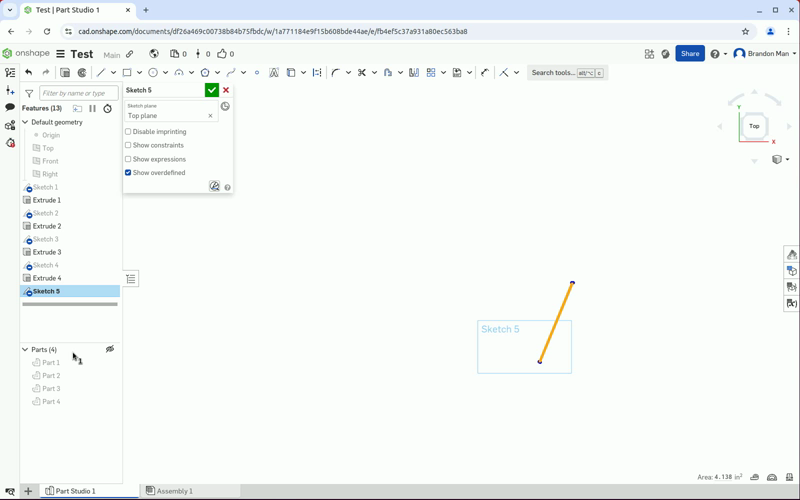
key(shift+y)
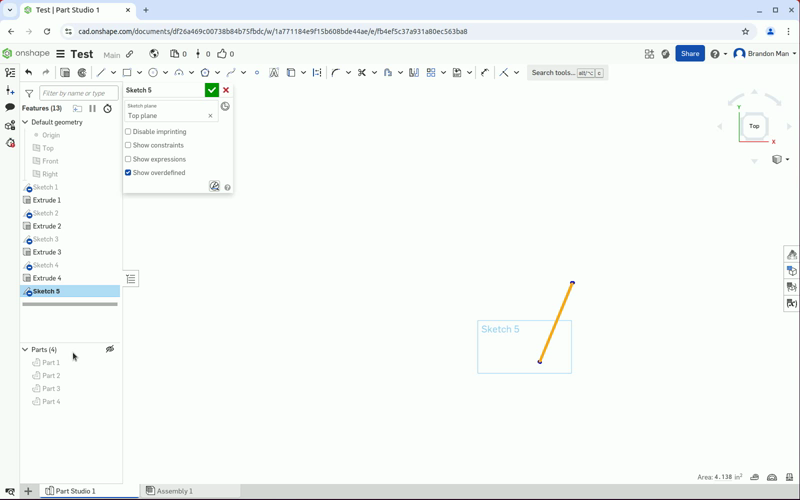
key(shift+e)
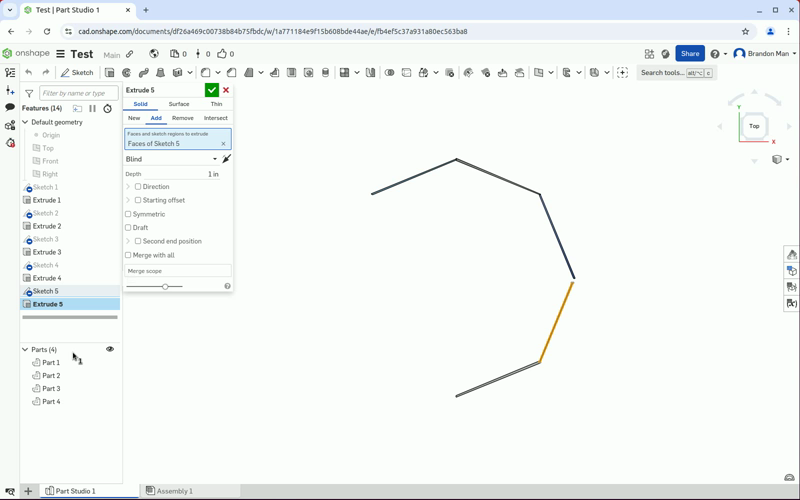
mouse_move(143, 106)
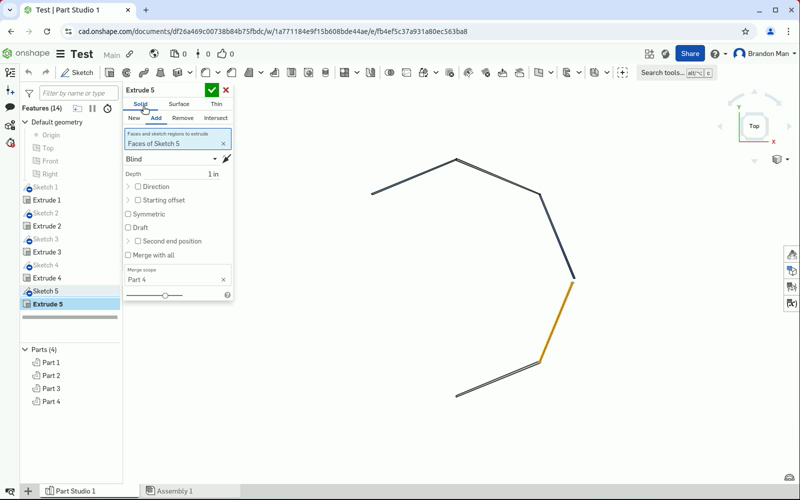
click(143, 106)
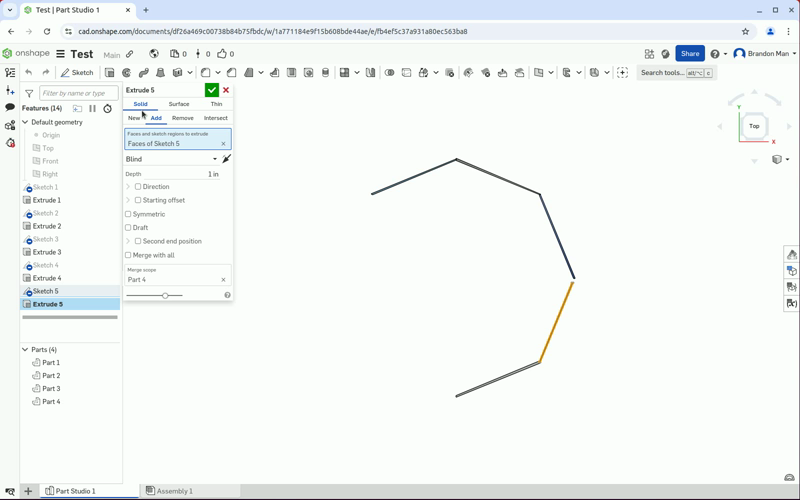
mouse_move(137, 120)
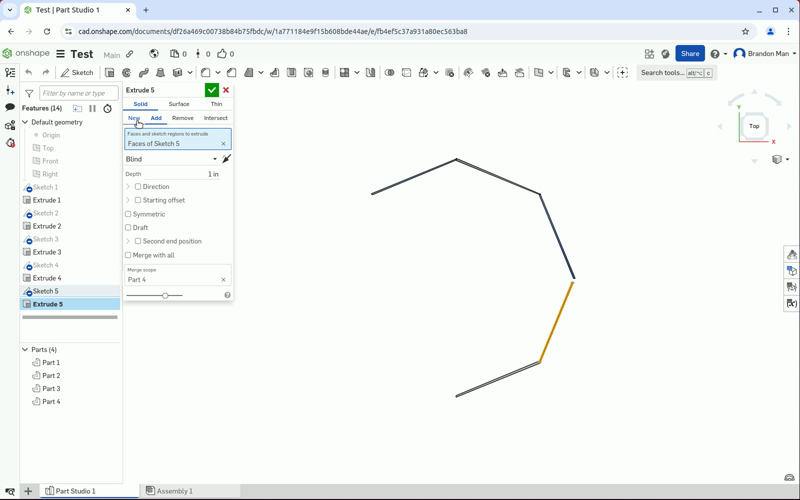
click(137, 120)
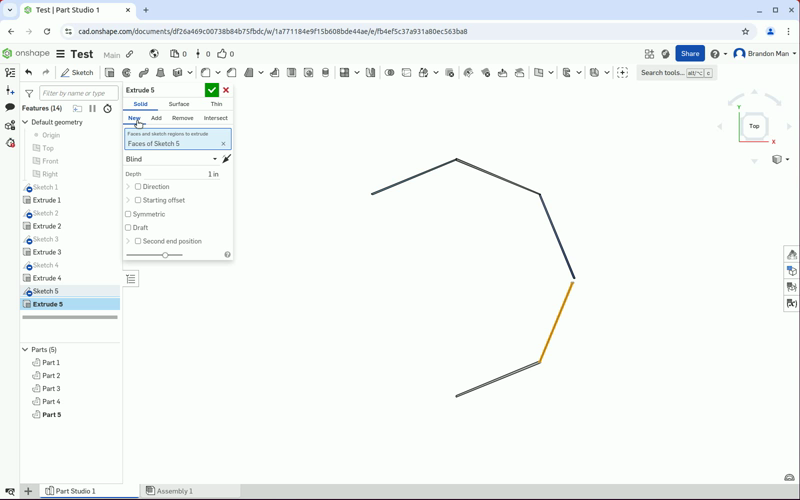
key(tab, 4)
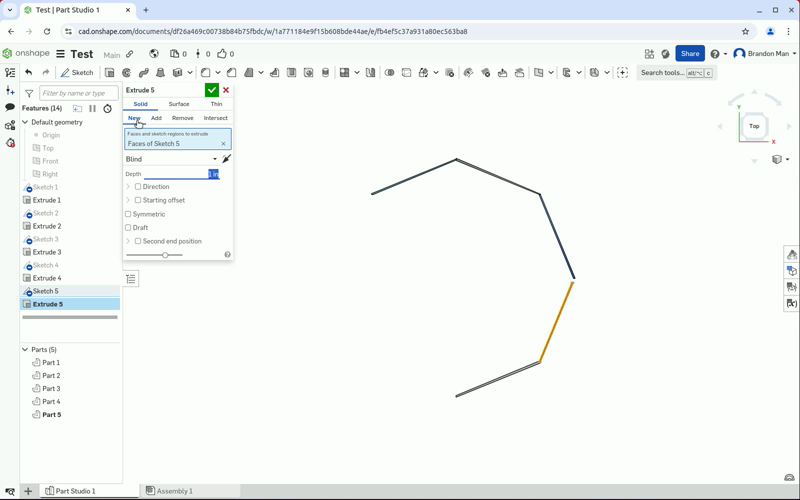
text(6.981)
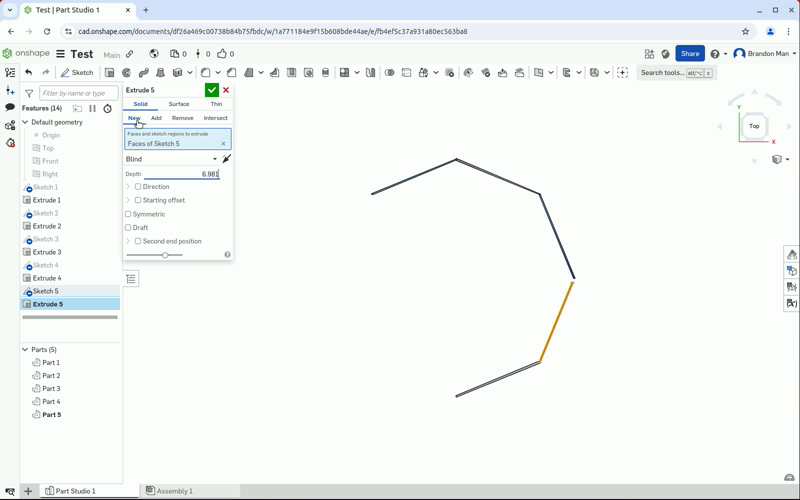
key(enter)
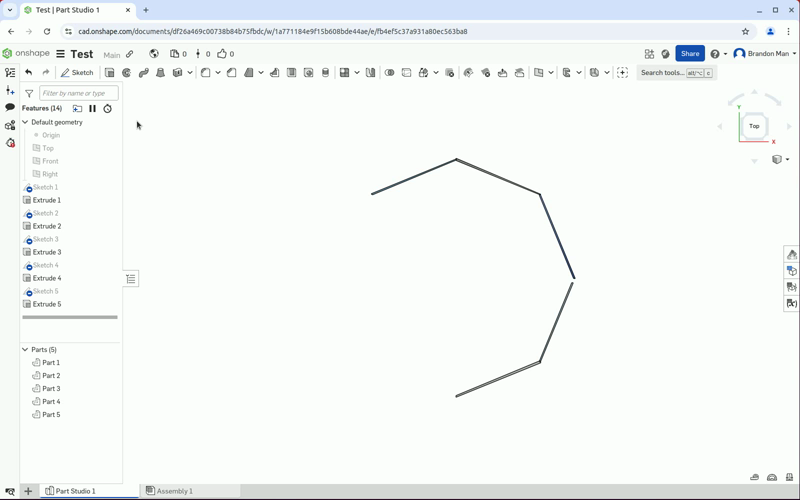
key(shift+h)
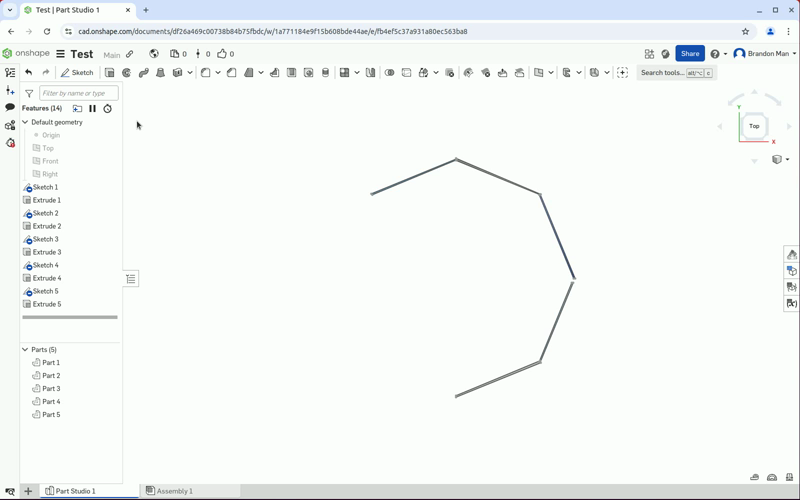
key(shift+h)
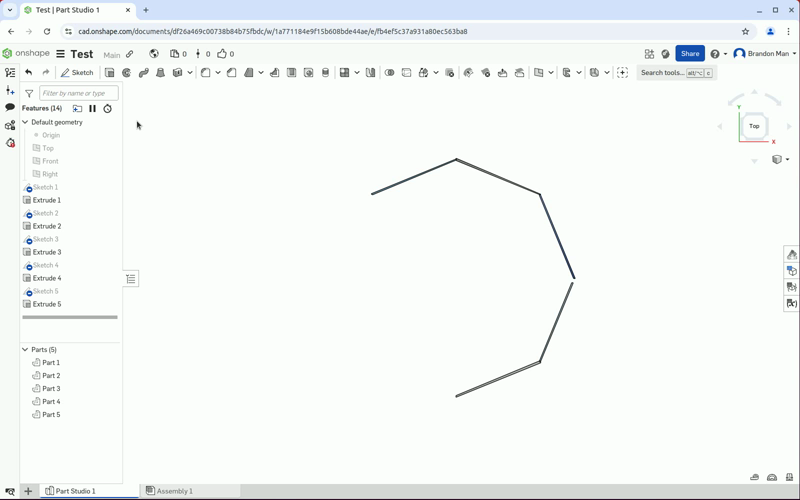
mouse_move(73, 189)
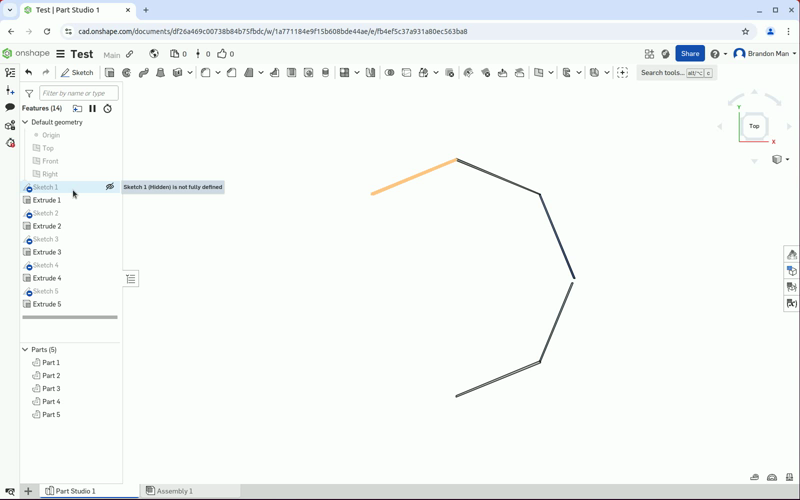
click(73, 189)
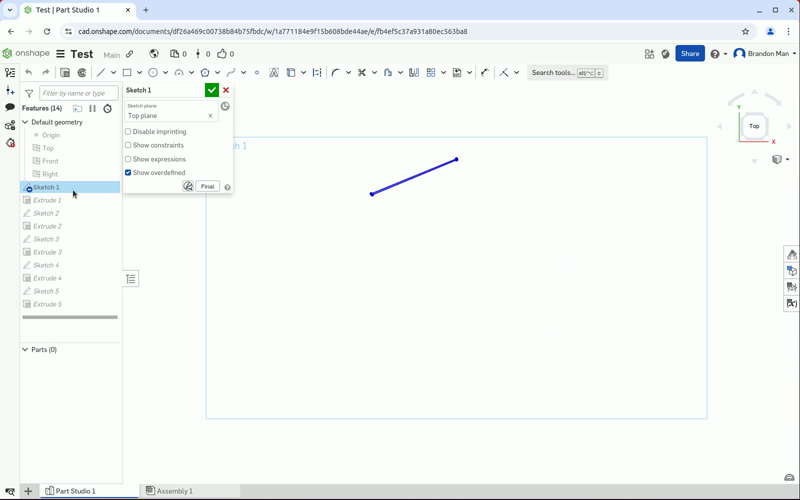
mouse_move(229, 92)
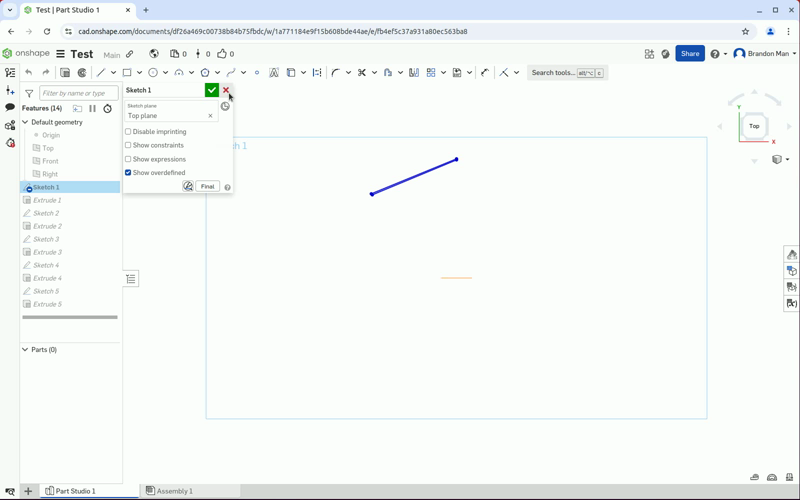
click(229, 92)
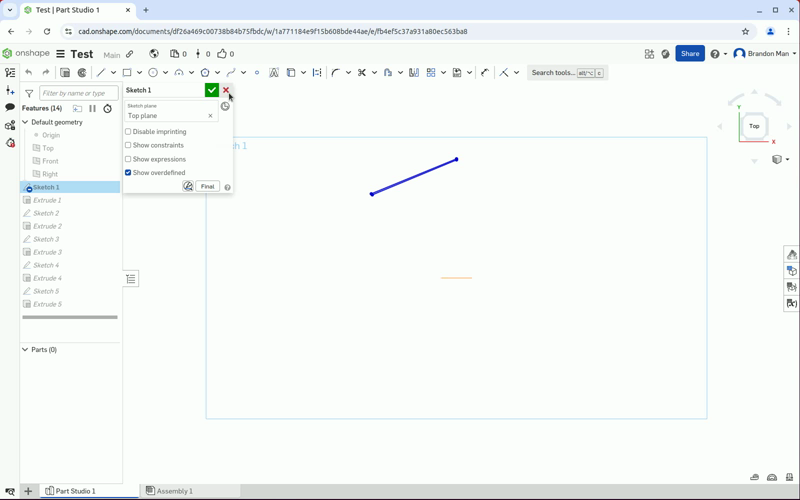
key(shift+s)
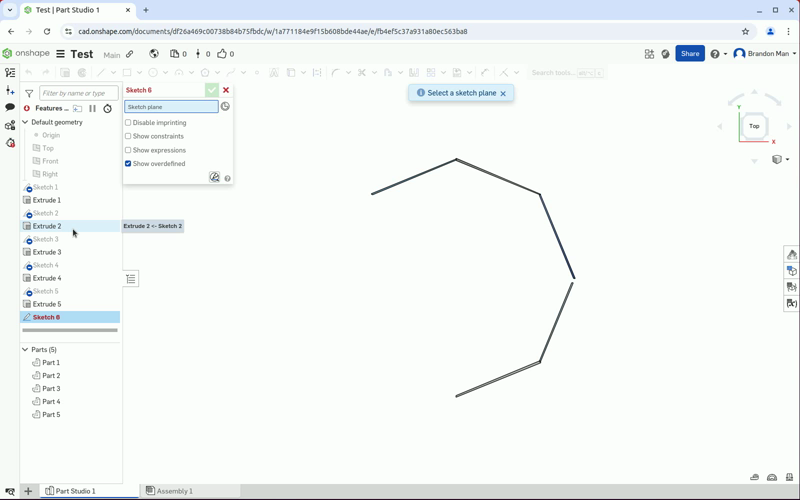
scroll(3)
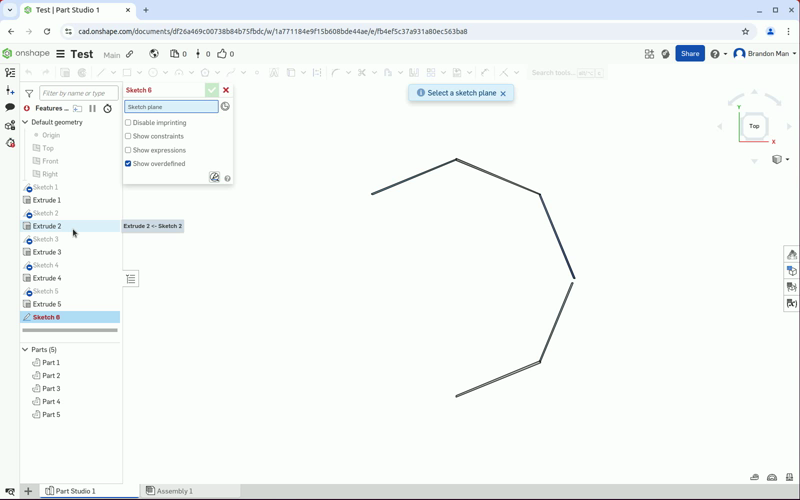
mouse_move(73, 150)
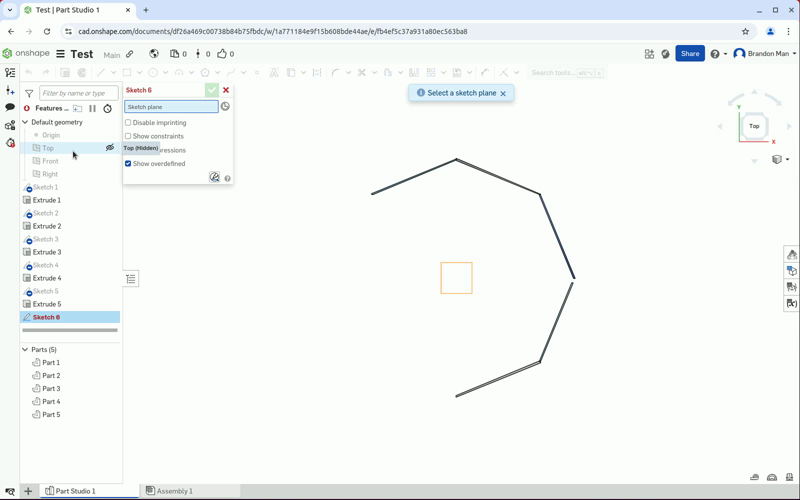
click(73, 150)
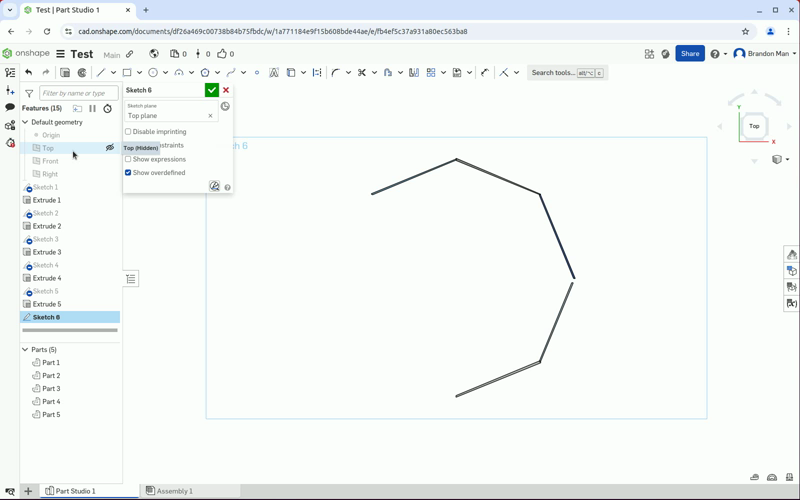
mouse_move(73, 352)
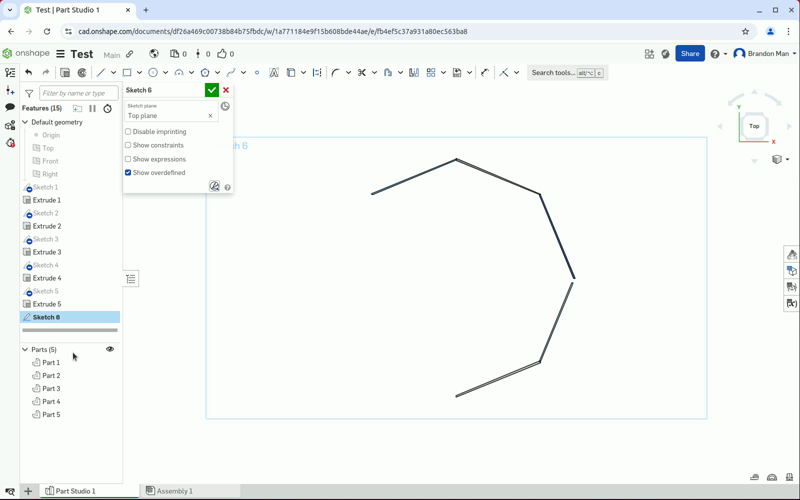
key(y)
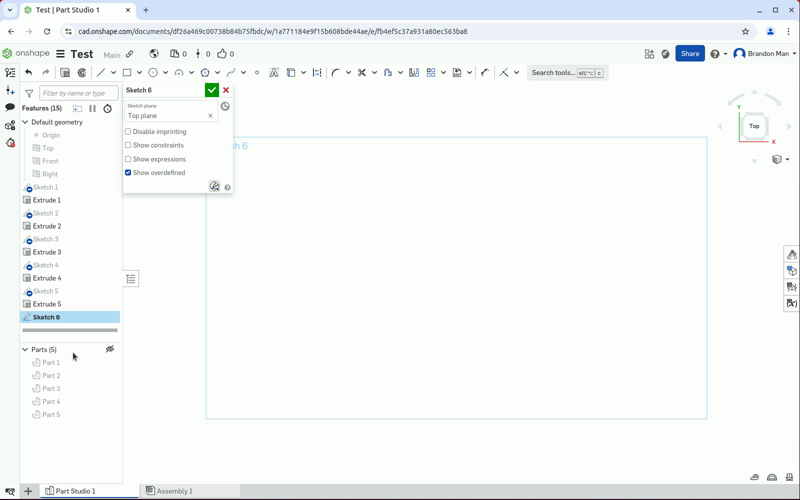
key(l)
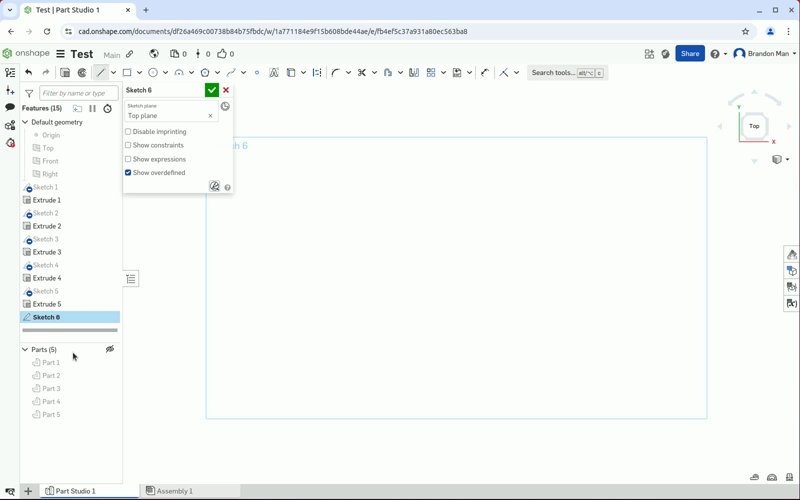
key_down(shift)
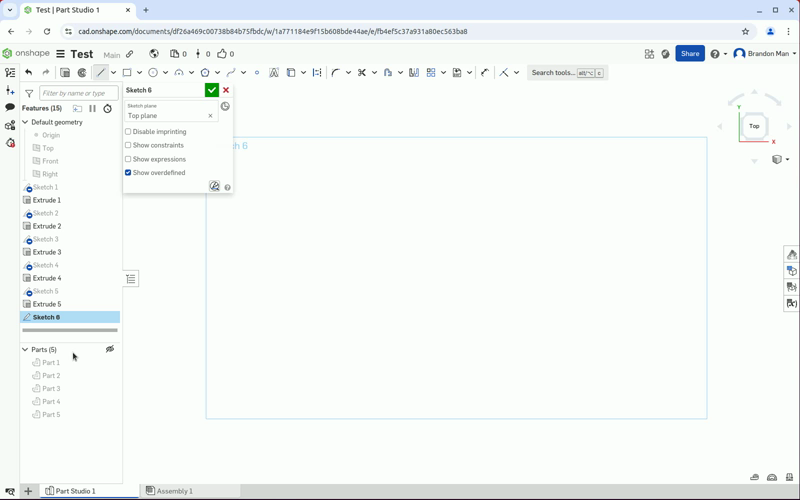
mouse_move(380, 362)
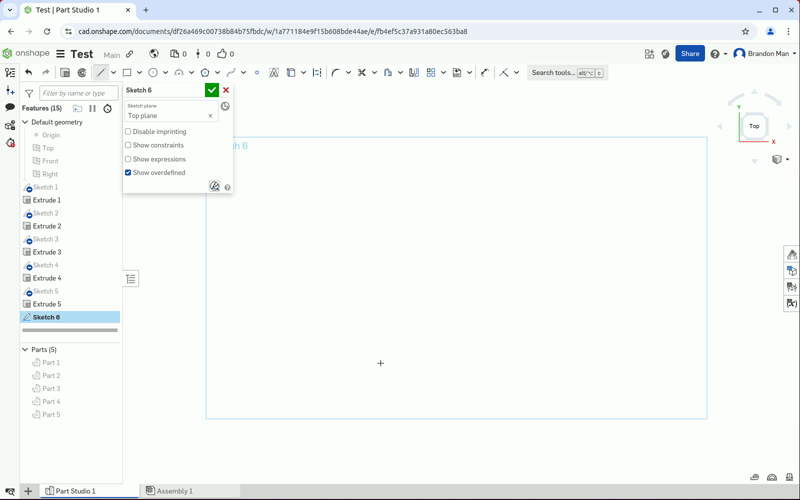
click(380, 362)
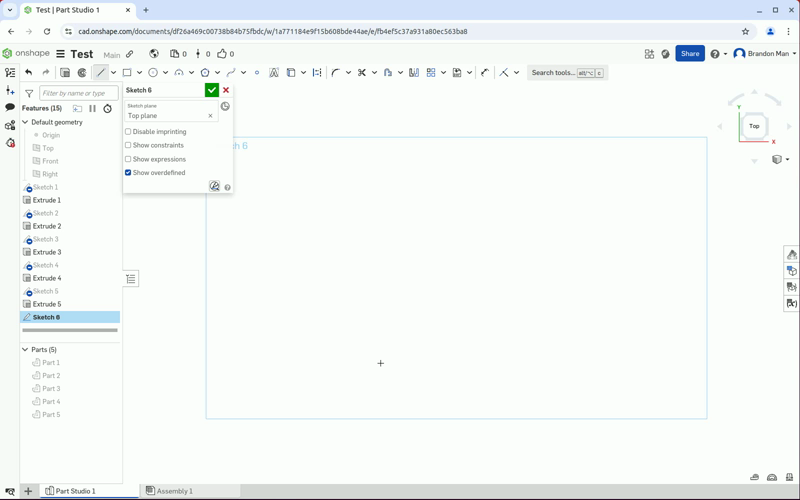
key_up(shift)
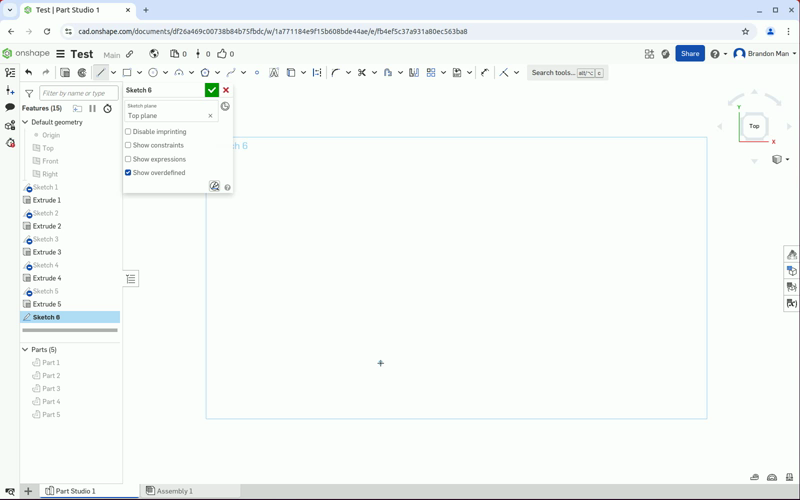
key_down(shift)
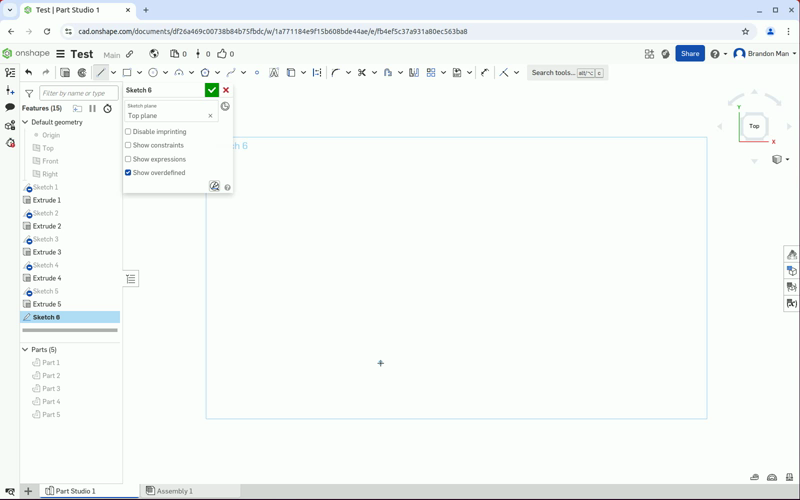
mouse_move(461, 395)
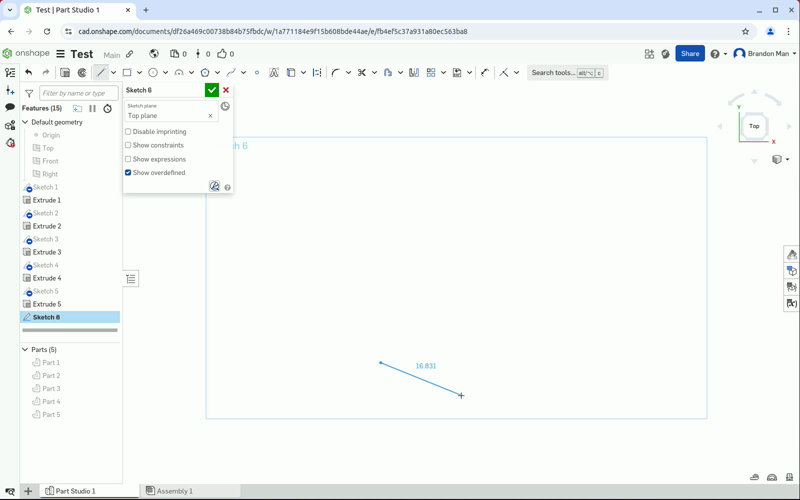
click(461, 395)
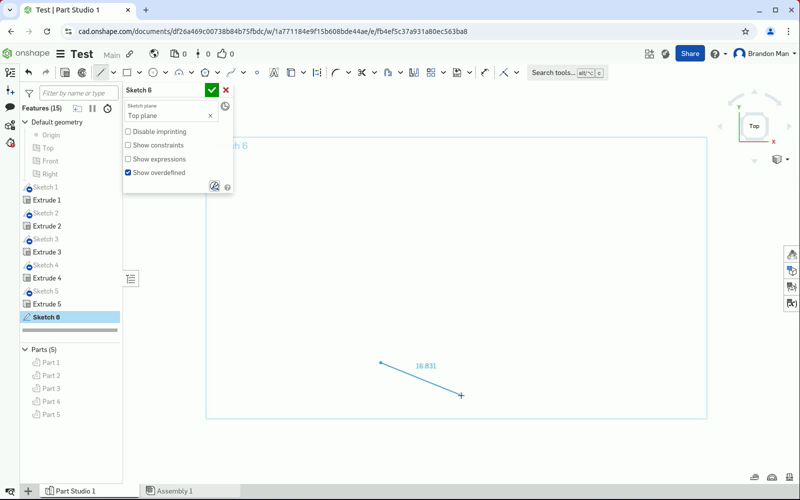
key_up(shift)
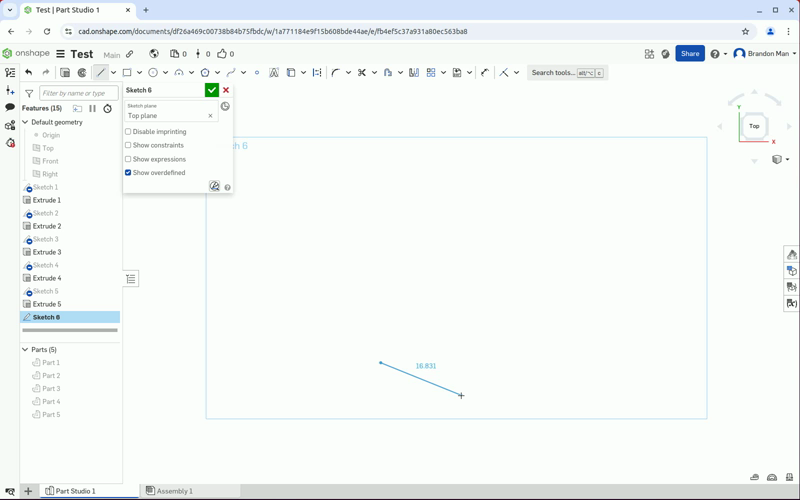
key_down(shift)
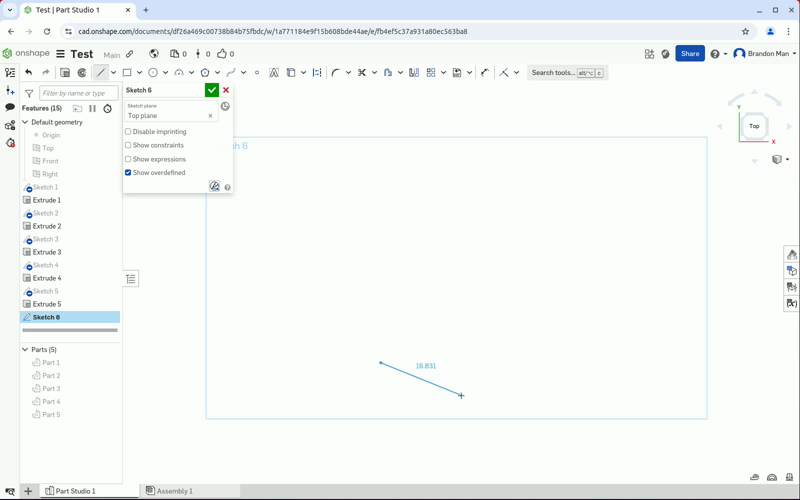
mouse_move(491, 395)
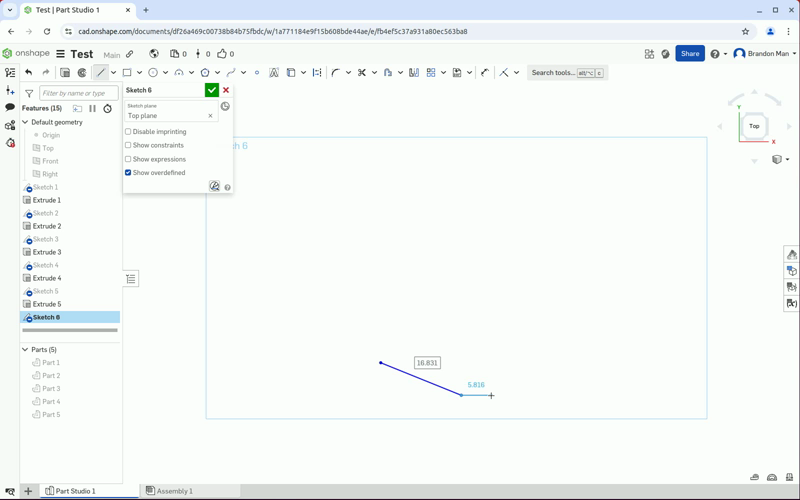
mouse_move(461, 394)
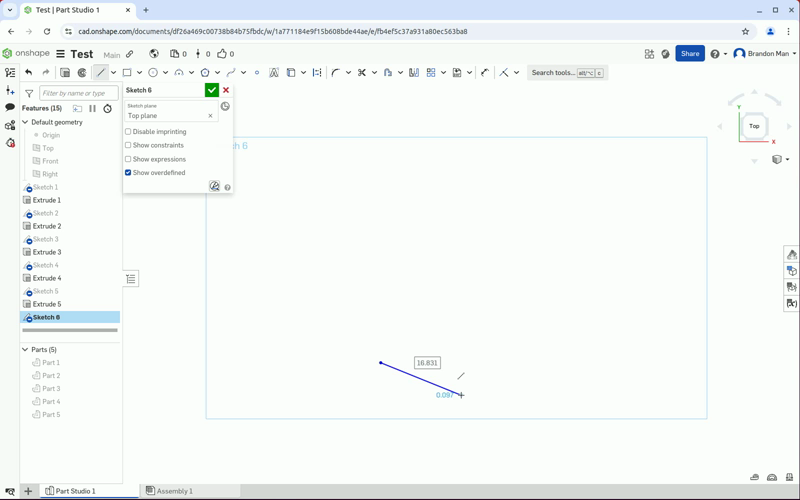
scroll(6)
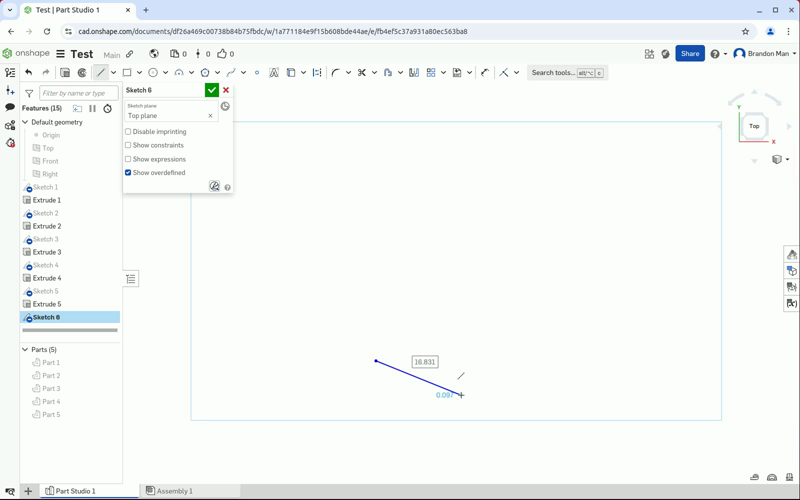
scroll(6)
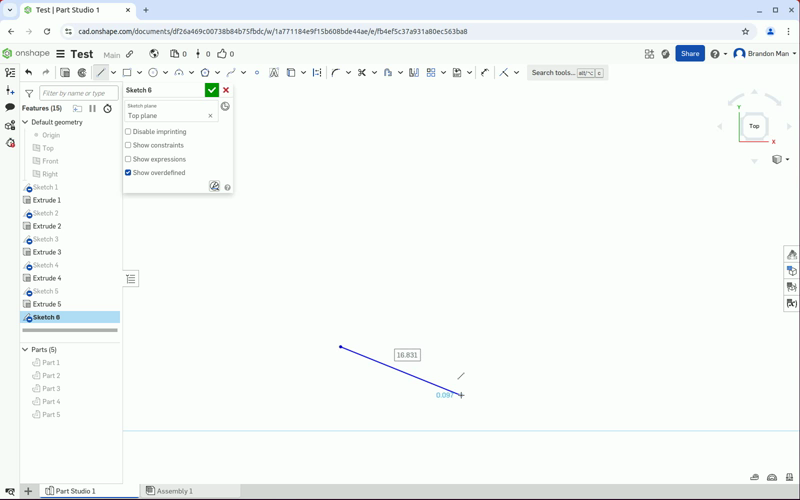
scroll(6)
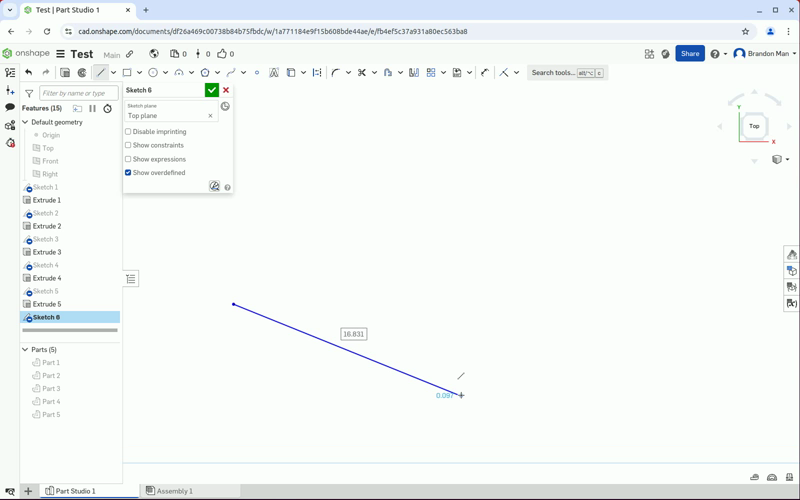
scroll(6)
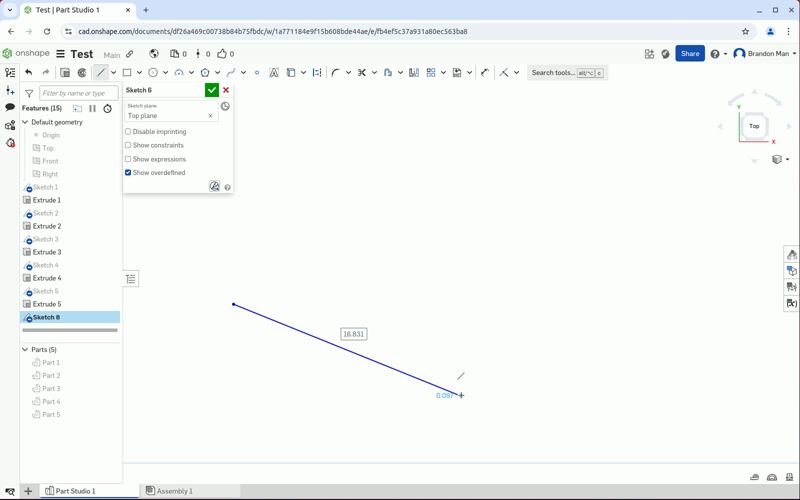
scroll(6)
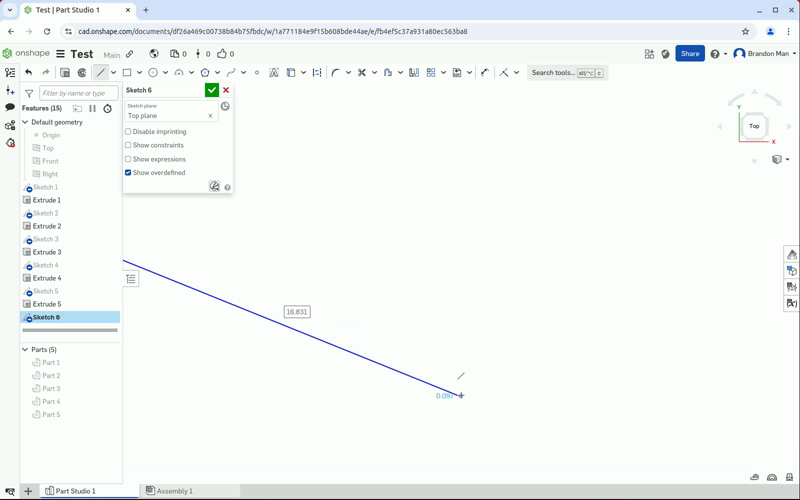
scroll(6)
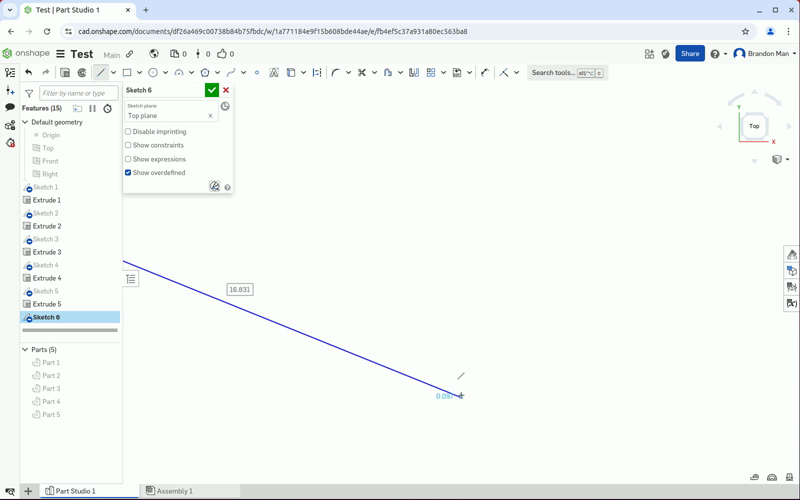
scroll(6)
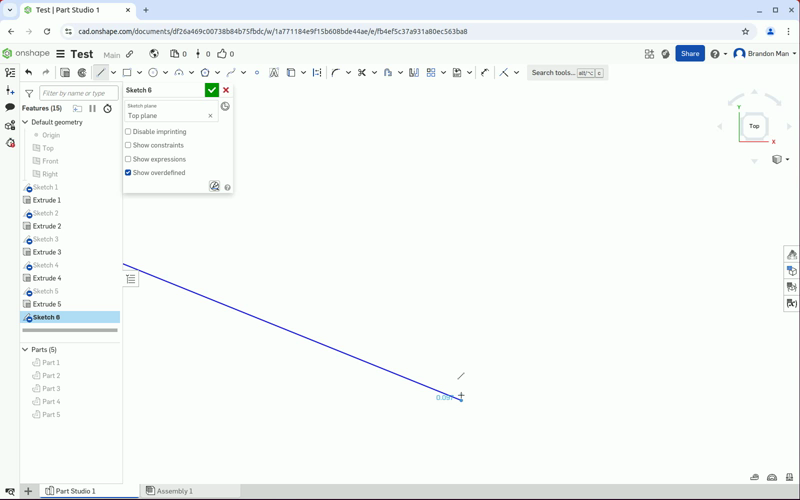
click(461, 394)
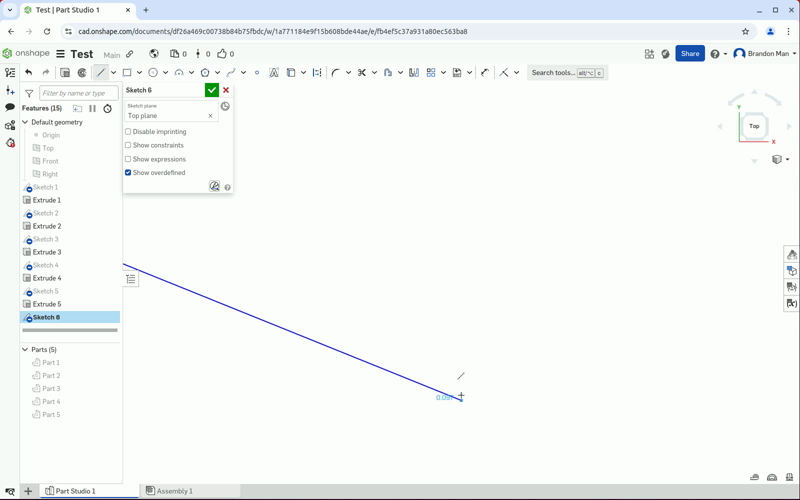
scroll(-6)
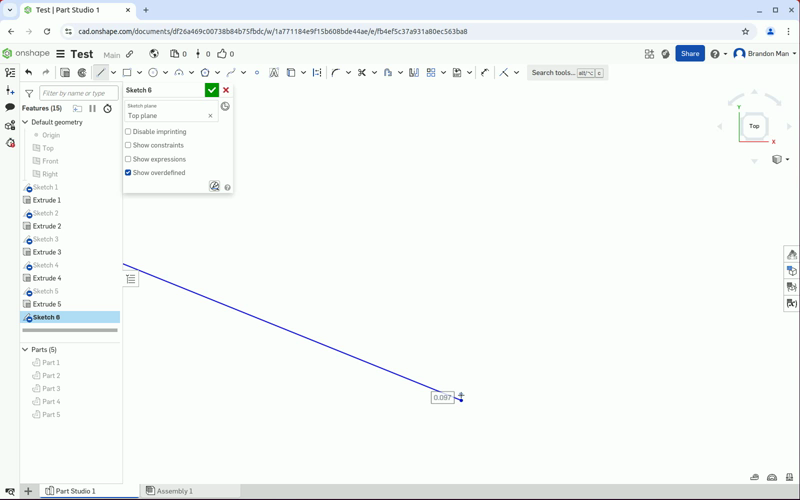
scroll(-6)
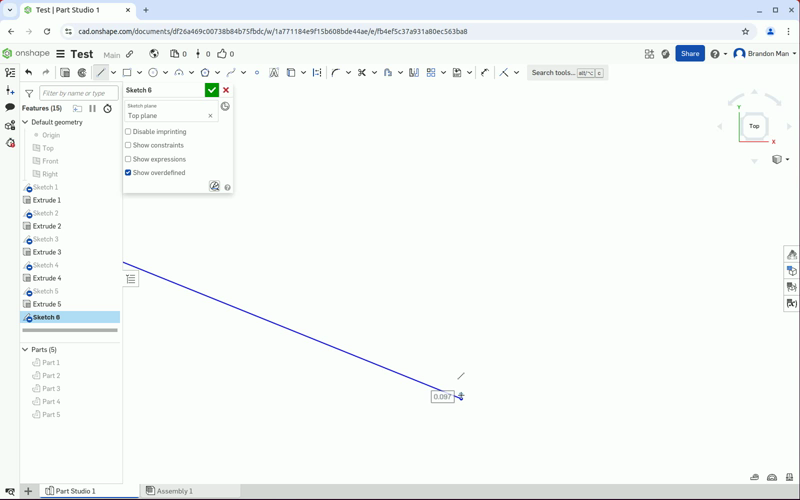
scroll(-6)
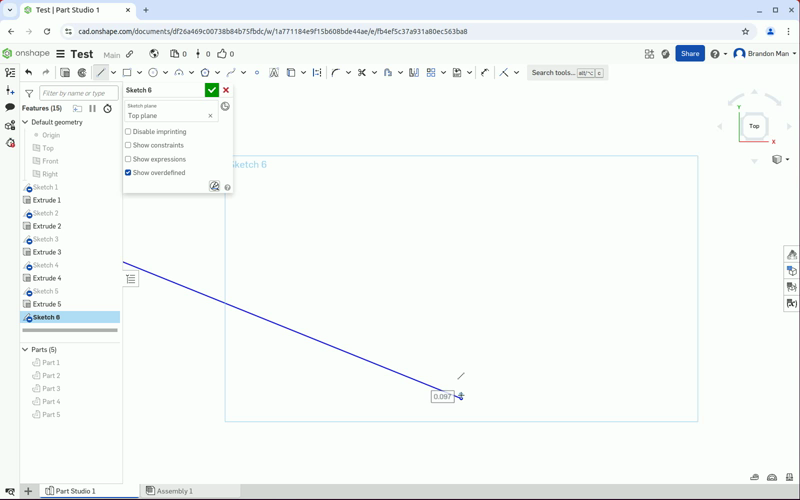
scroll(-6)
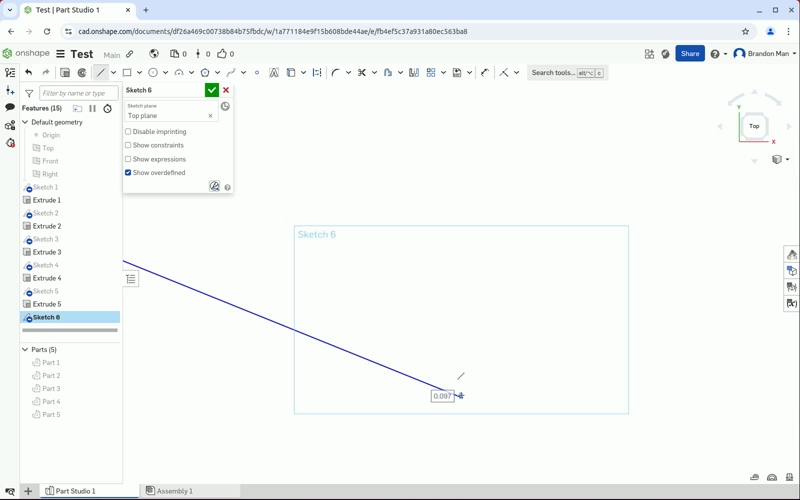
scroll(-6)
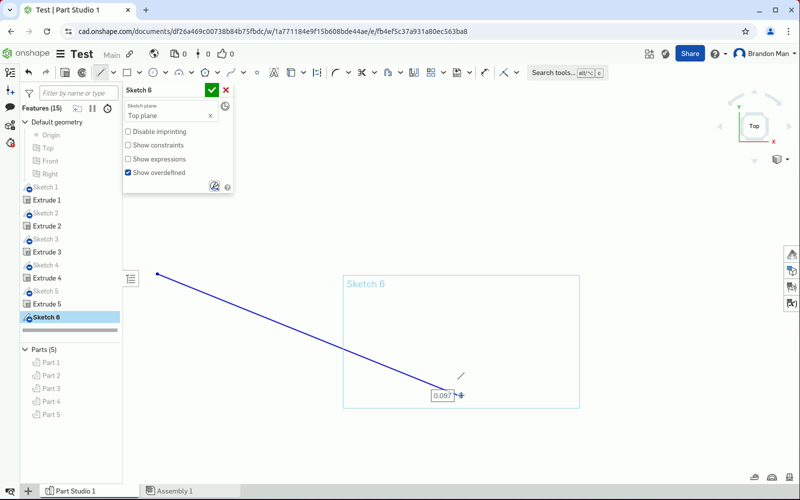
scroll(-6)
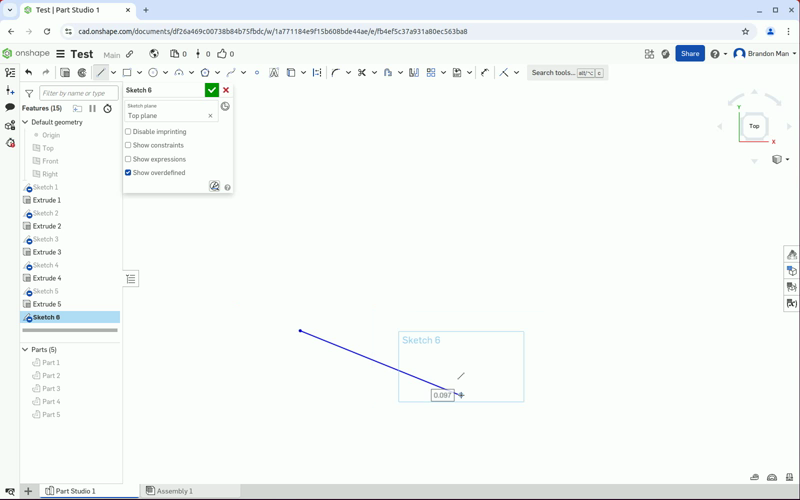
scroll(-6)
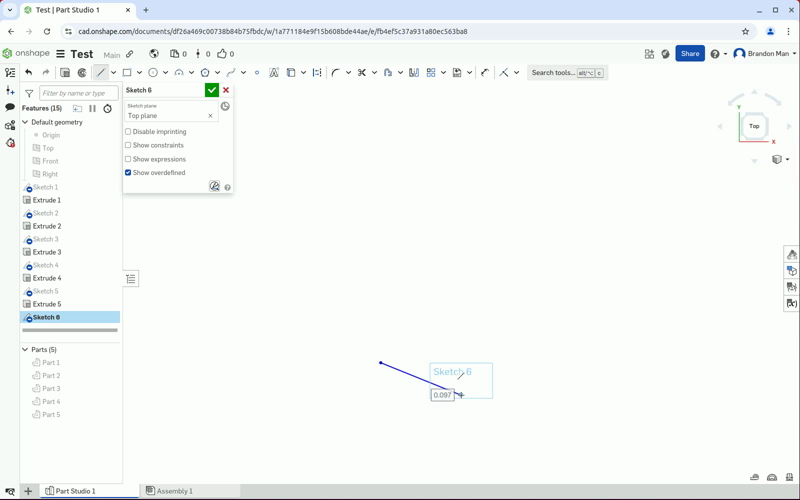
key_up(shift)
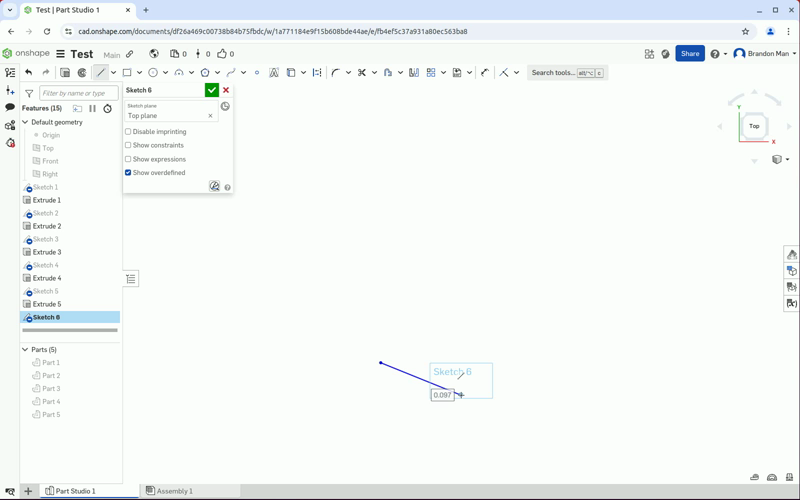
key_down(shift)
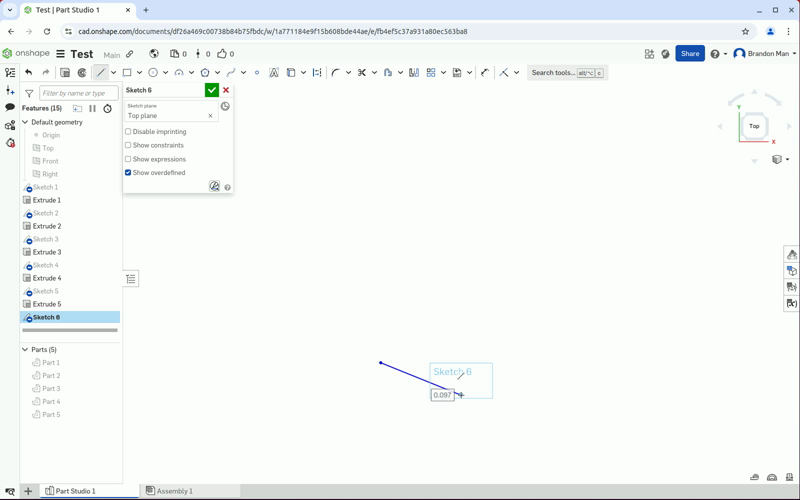
mouse_move(381, 361)
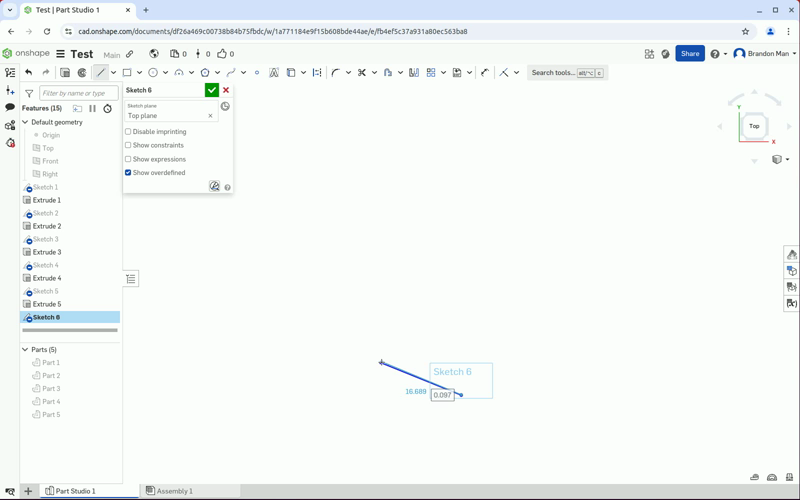
scroll(6)
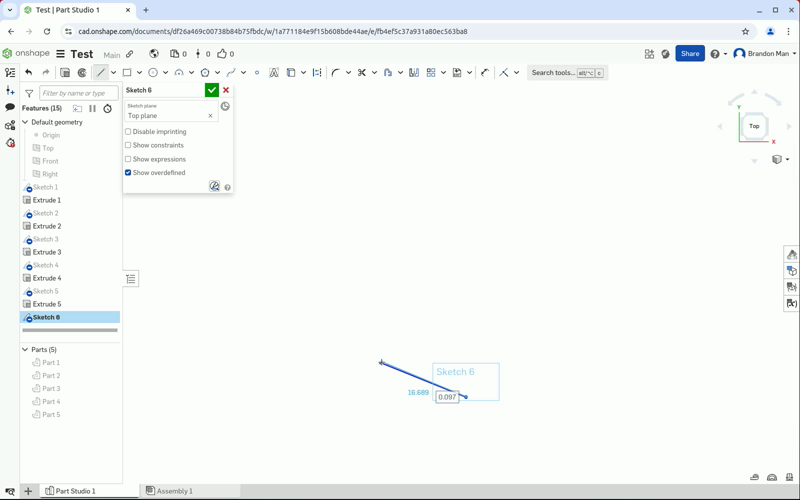
scroll(6)
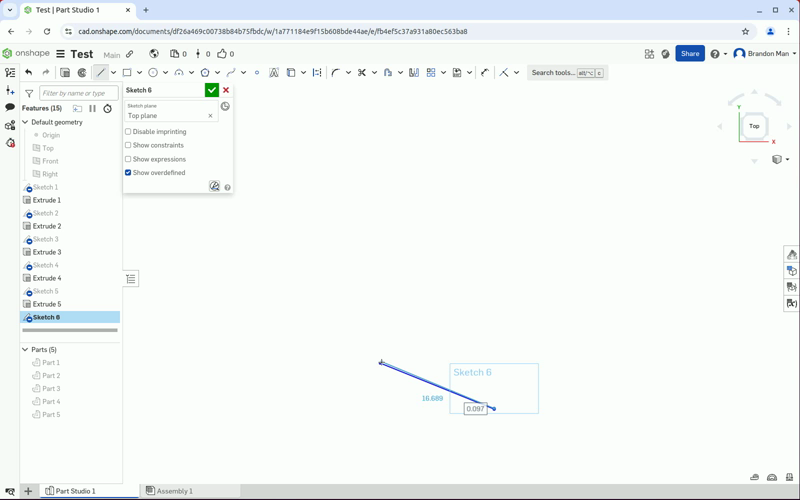
scroll(6)
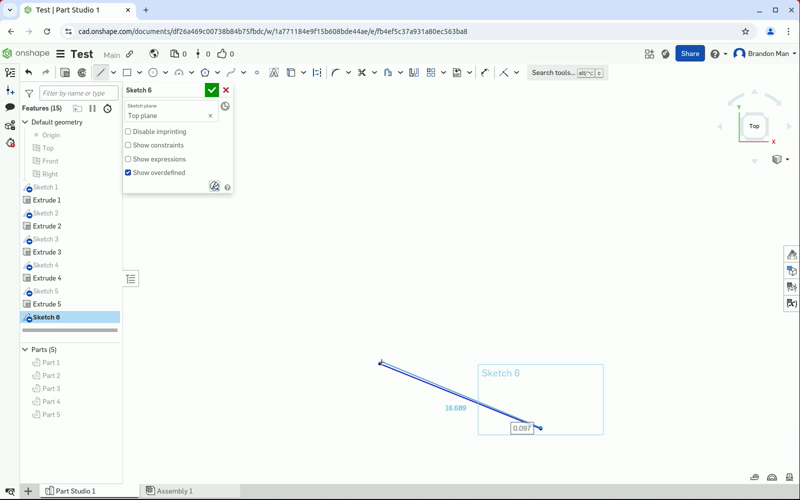
scroll(6)
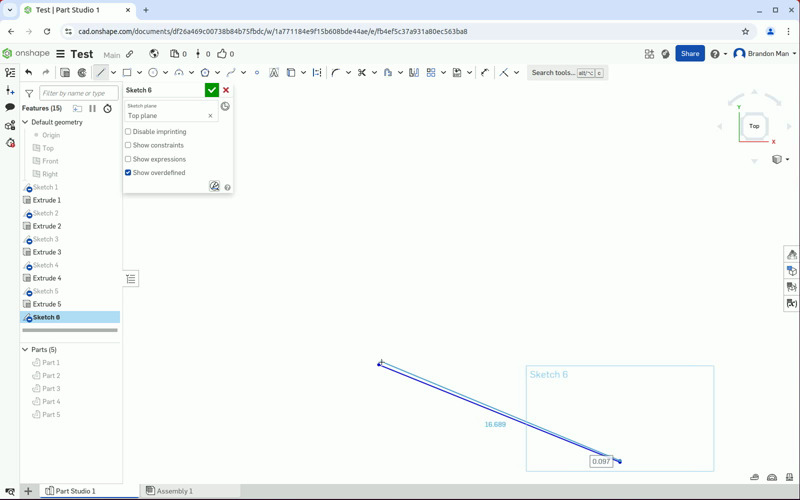
scroll(6)
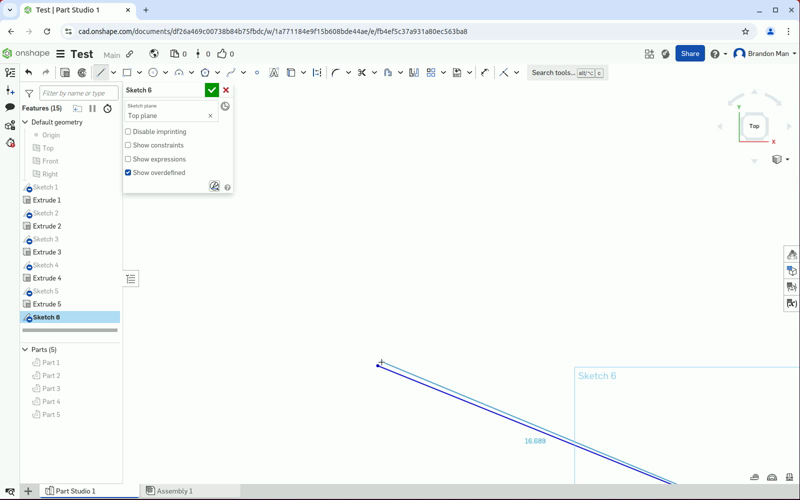
scroll(6)
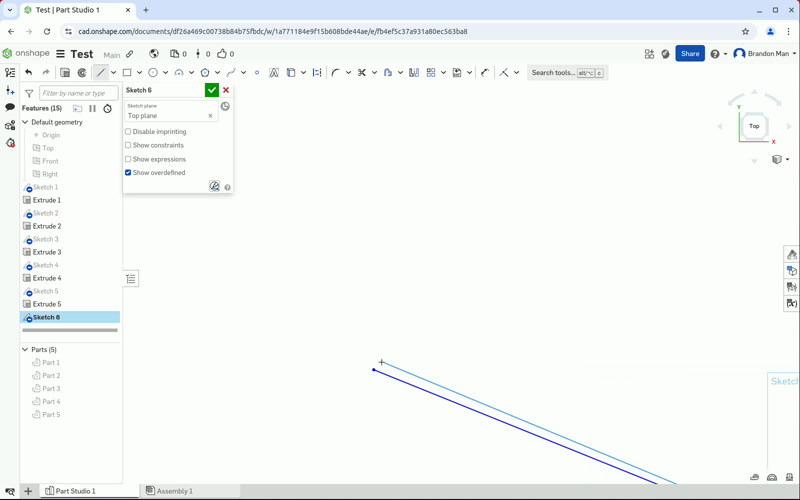
scroll(6)
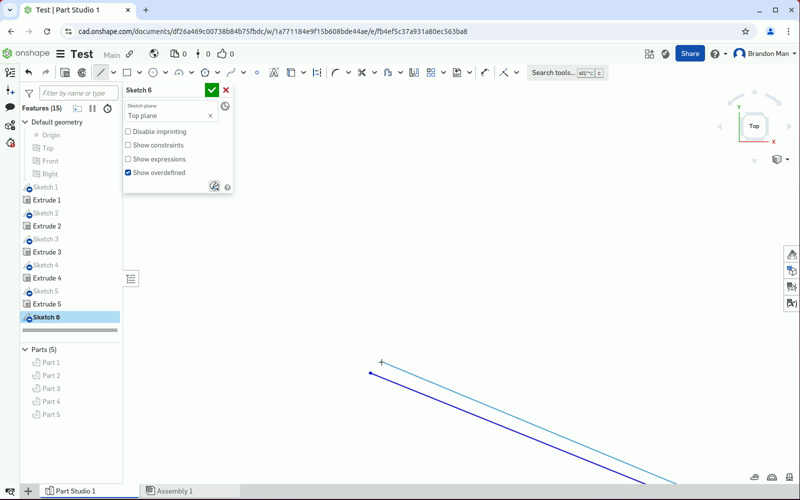
click(381, 361)
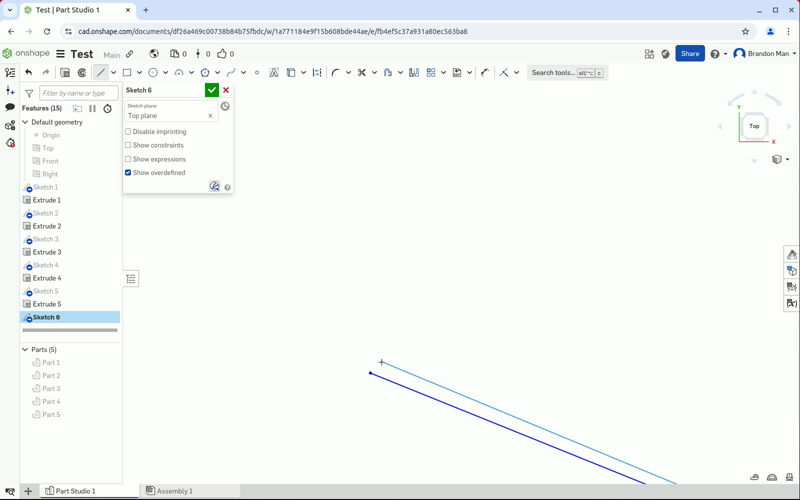
scroll(-6)
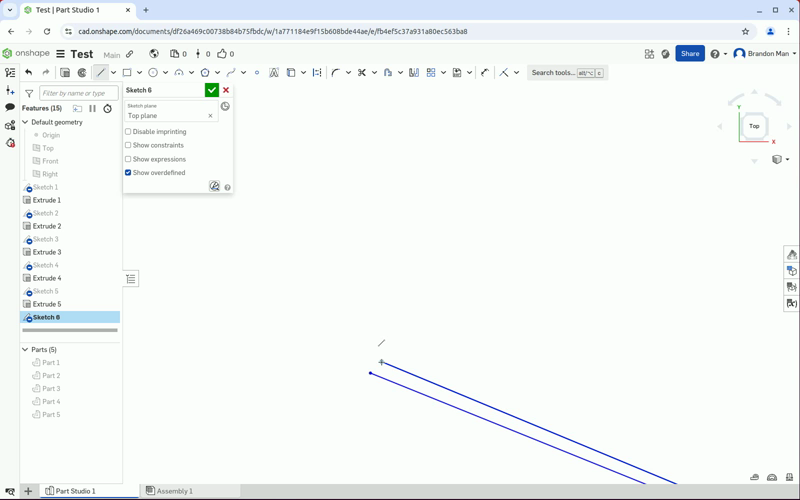
scroll(-6)
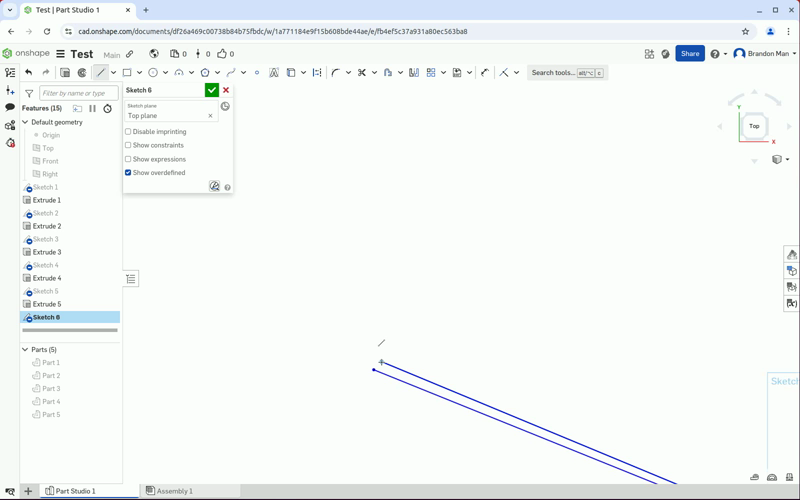
scroll(-6)
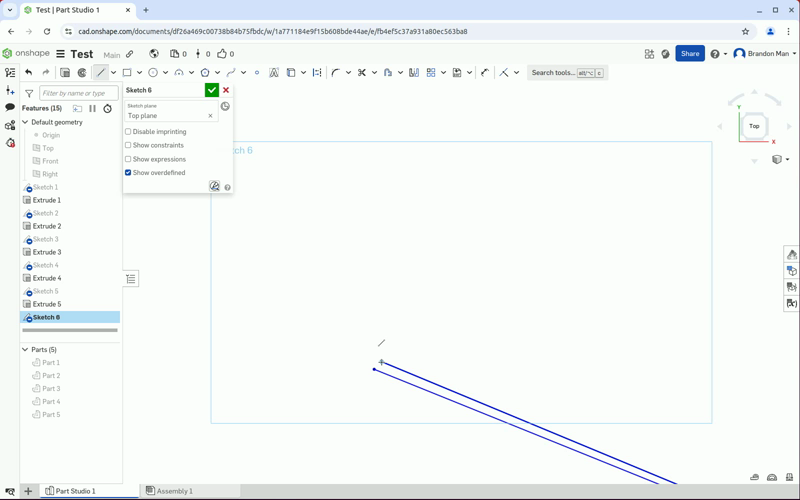
scroll(-6)
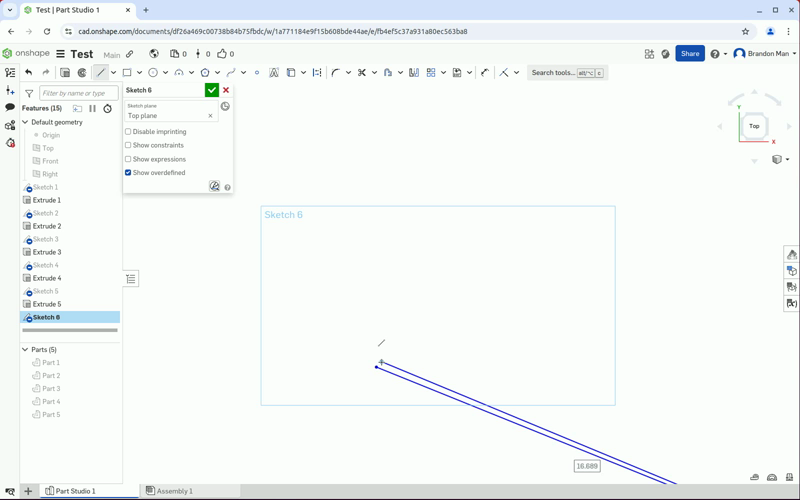
scroll(-6)
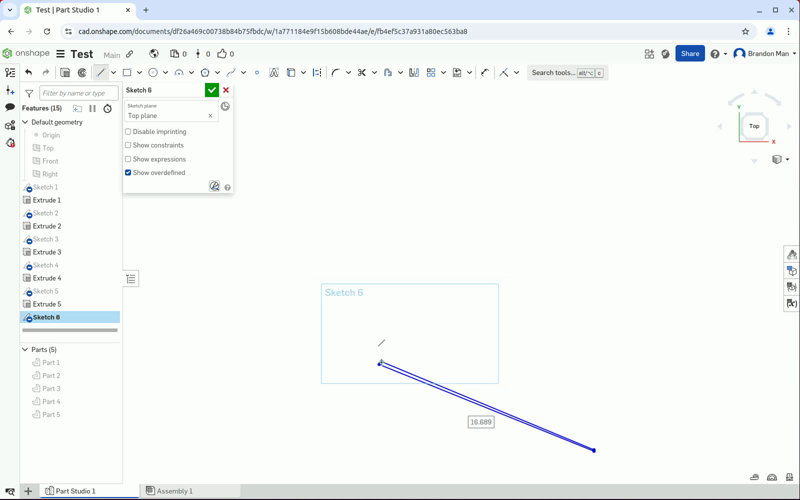
scroll(-6)
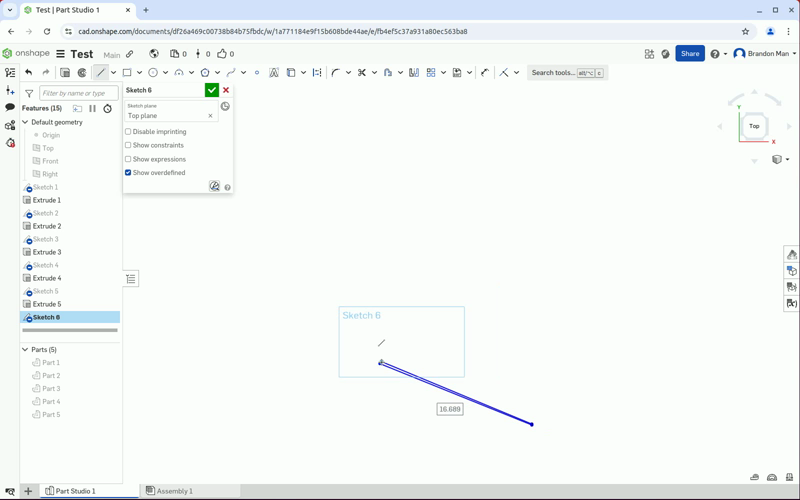
scroll(-6)
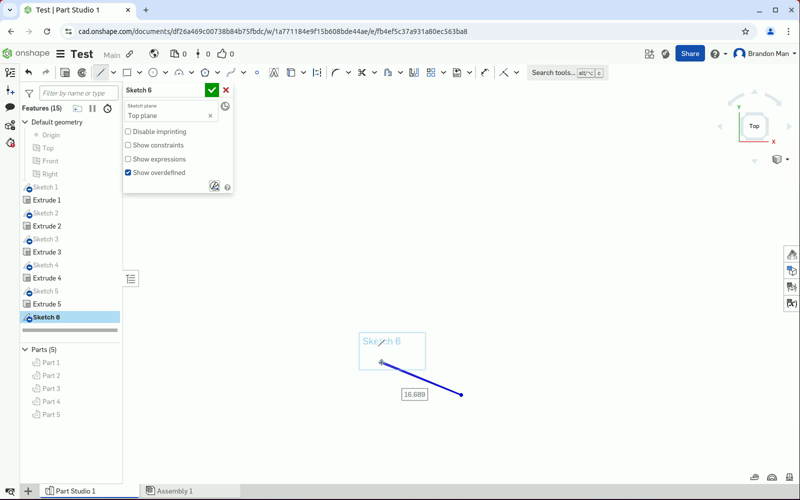
key_up(shift)
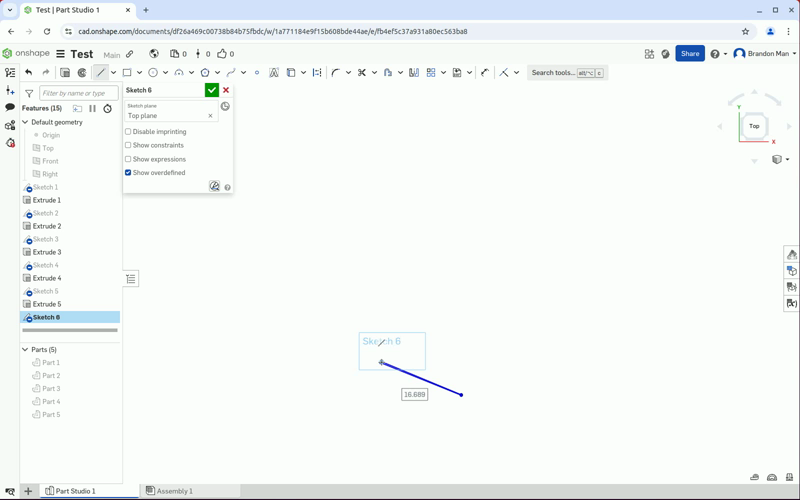
mouse_move(411, 361)
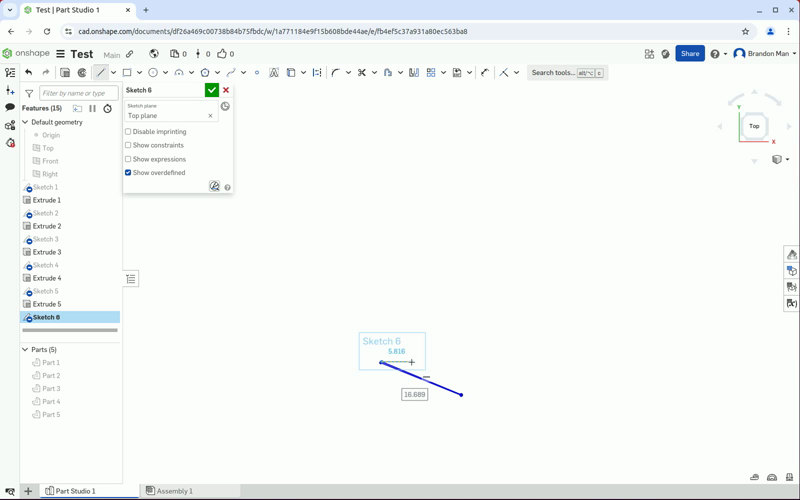
key_down(shift)
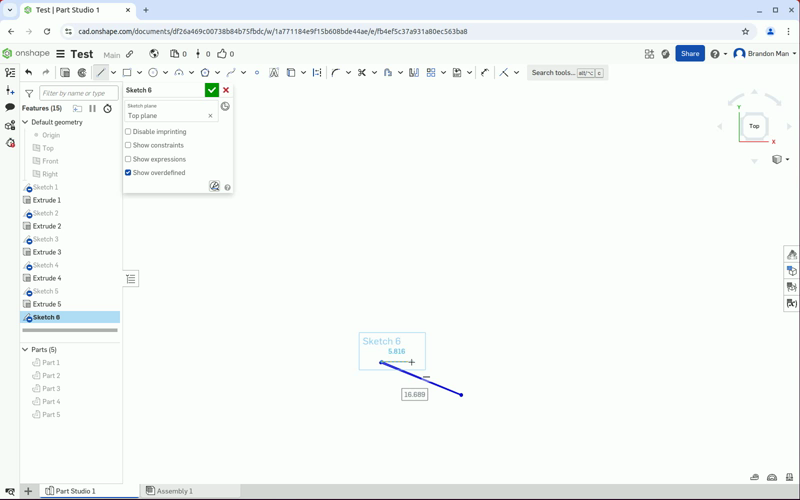
mouse_move(380, 362)
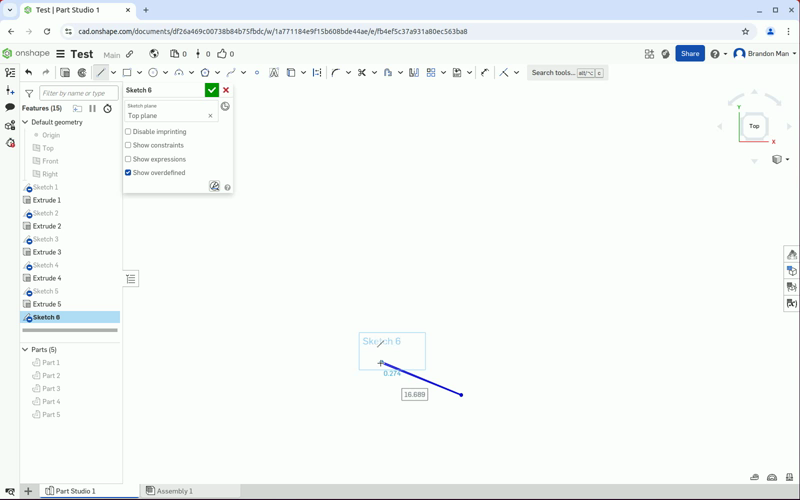
scroll(6)
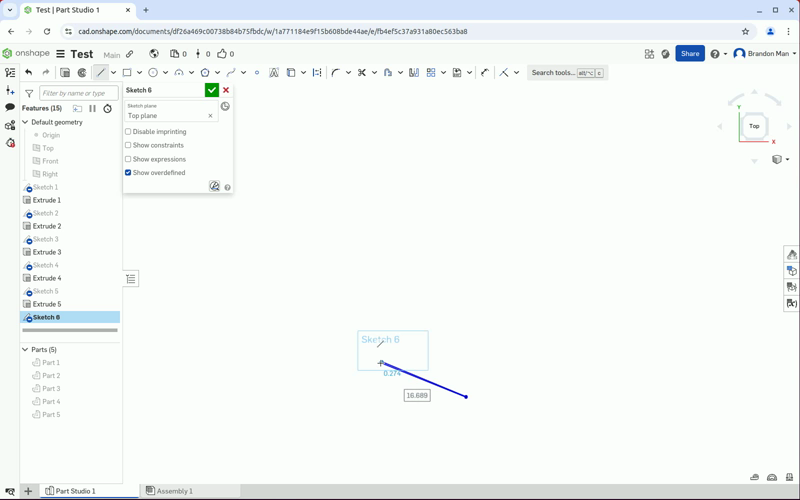
scroll(6)
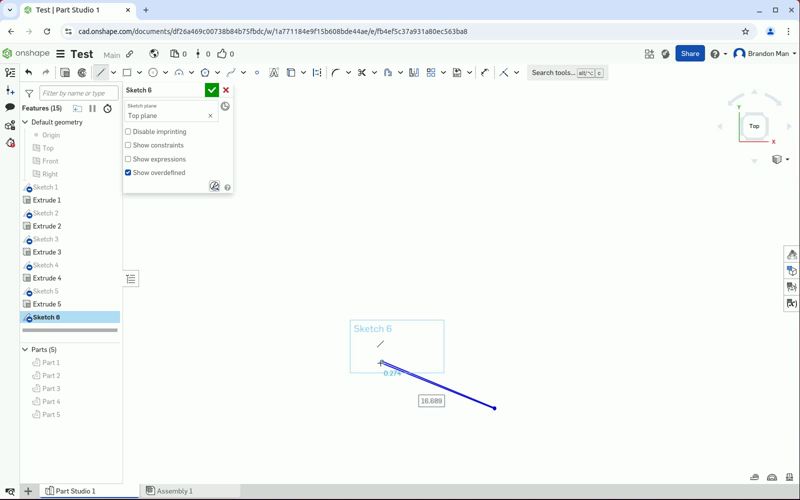
scroll(6)
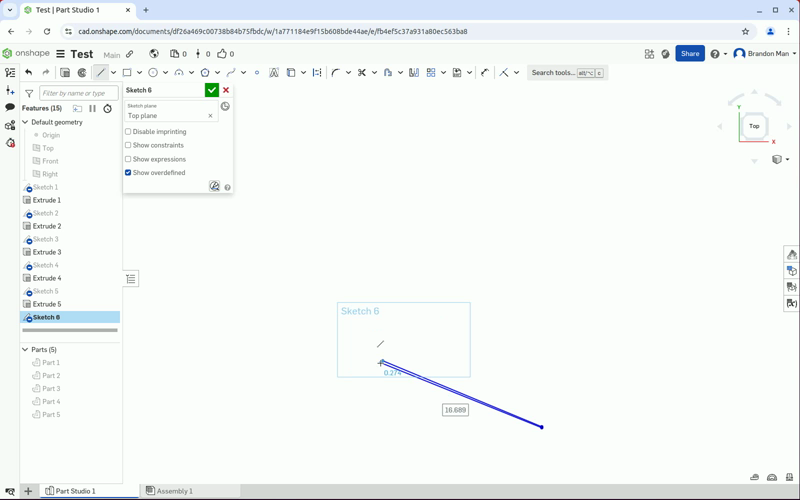
scroll(6)
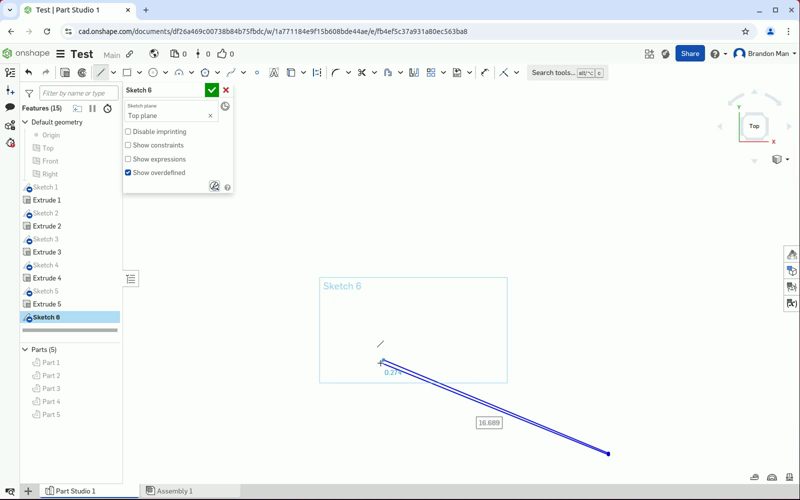
scroll(6)
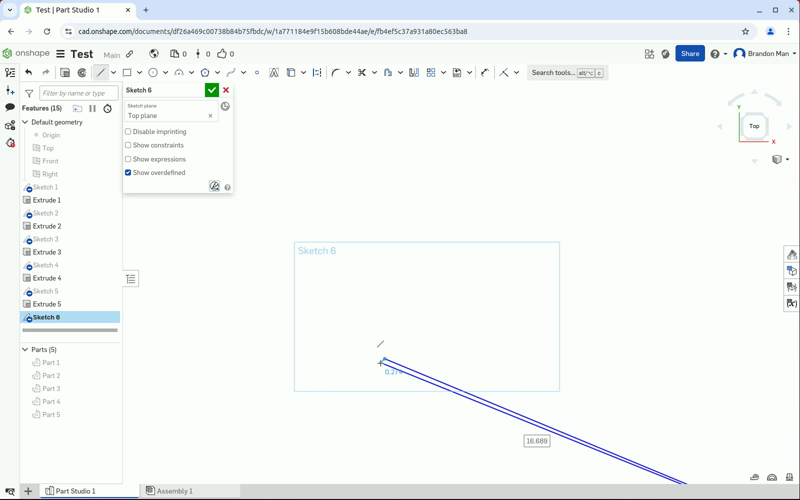
scroll(6)
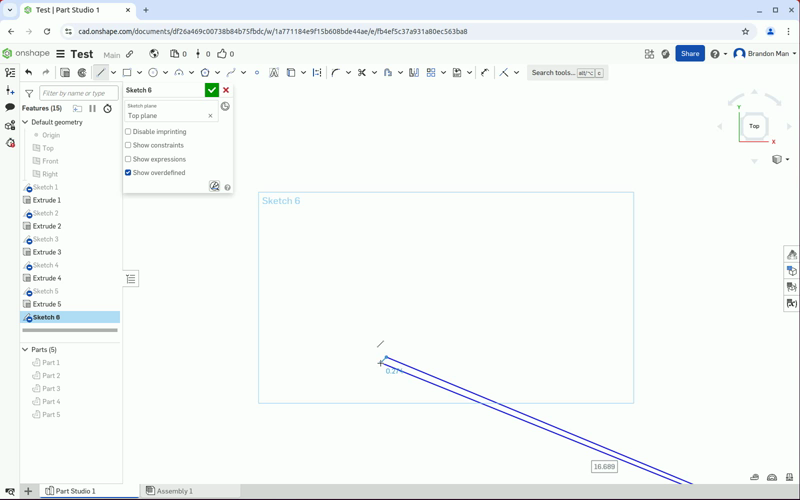
scroll(6)
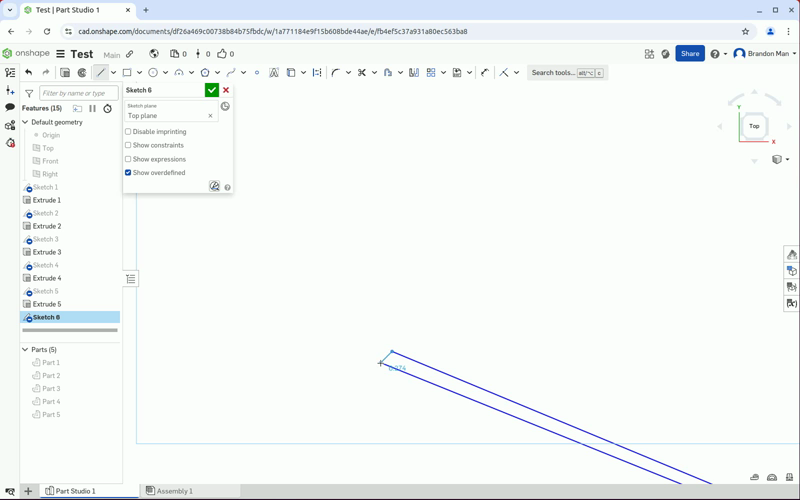
key_up(shift)
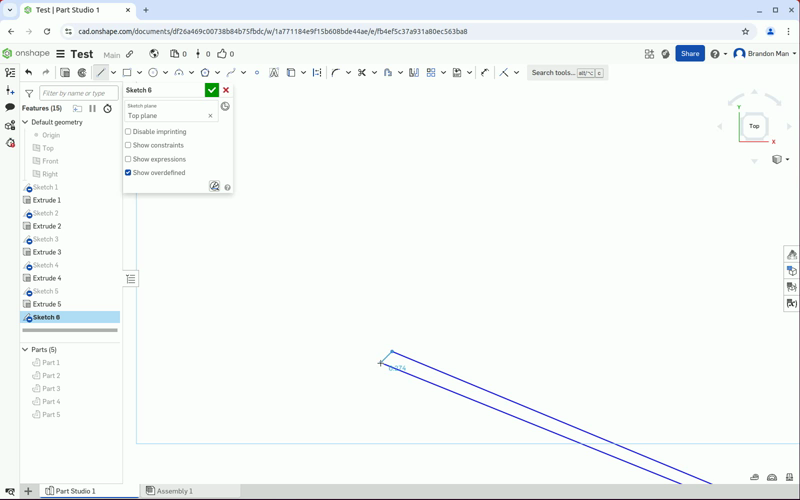
click(380, 362)
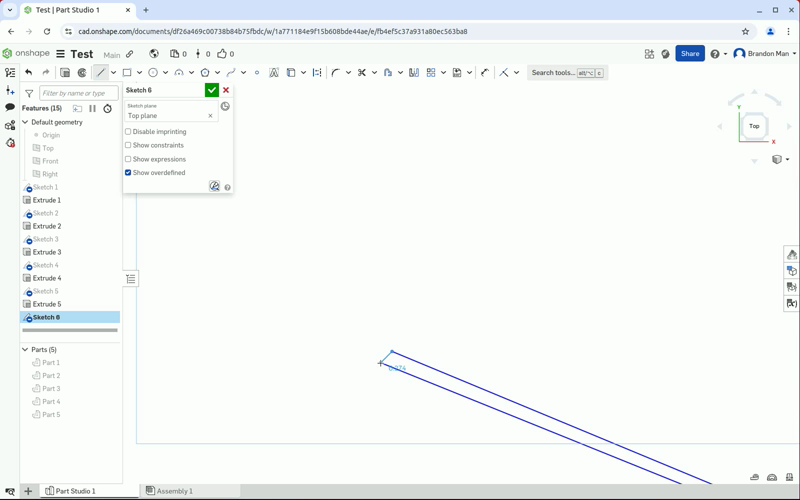
scroll(-6)
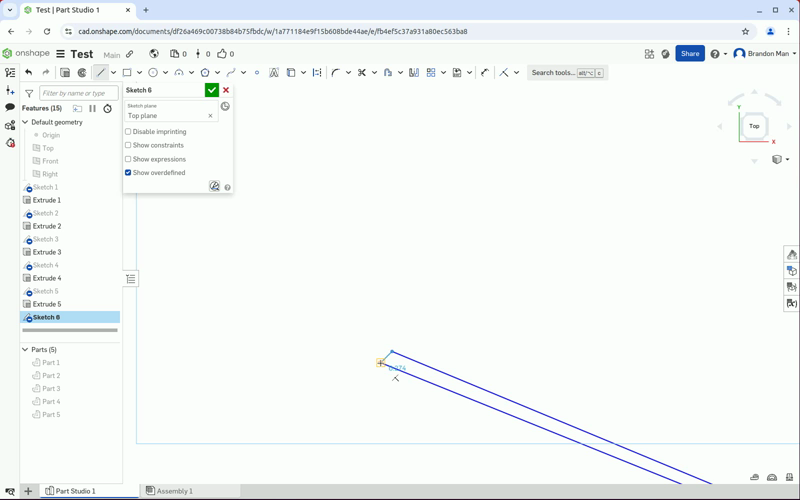
scroll(-6)
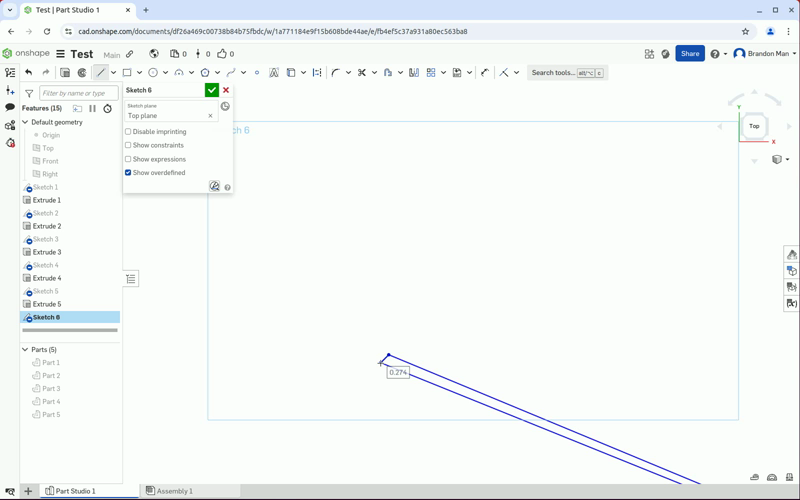
scroll(-6)
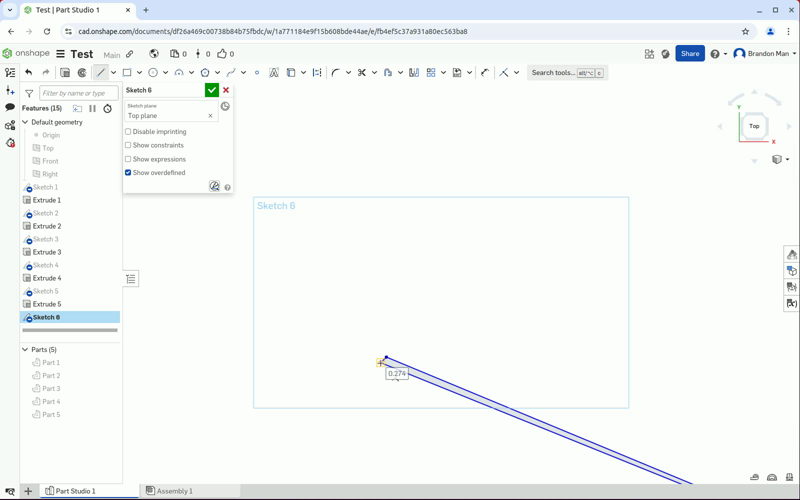
scroll(-6)
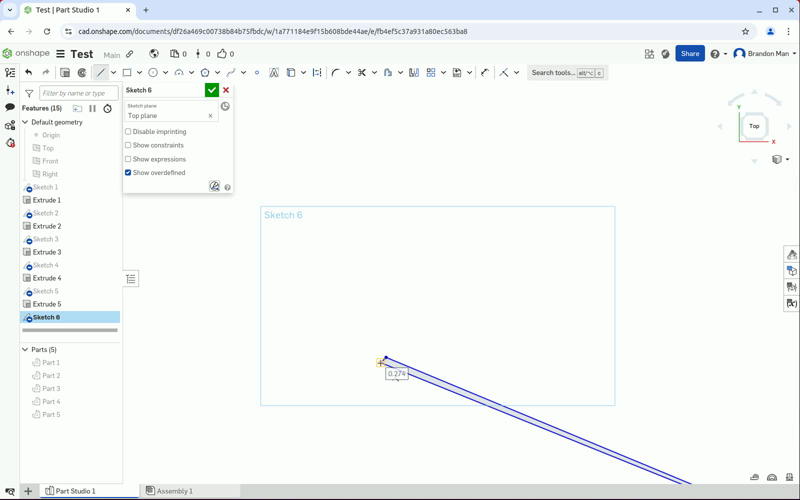
scroll(-6)
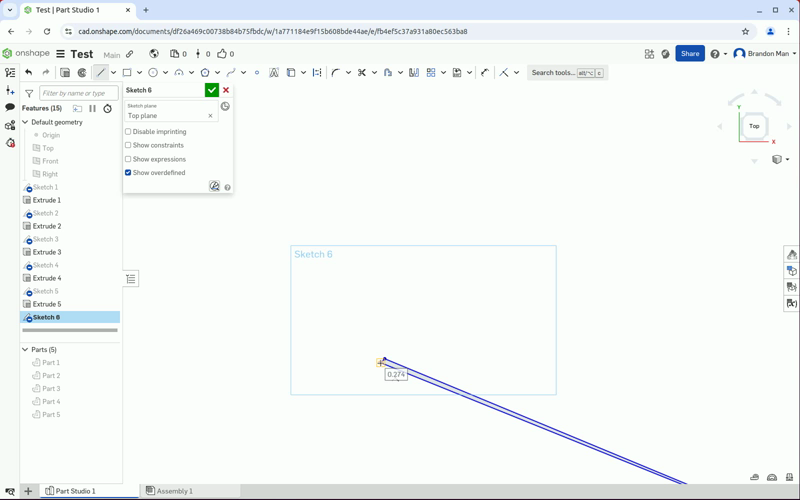
scroll(-6)
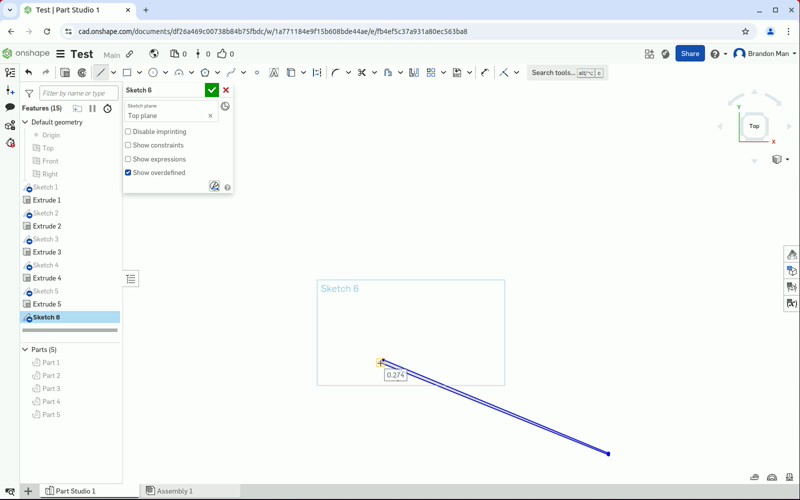
scroll(-6)
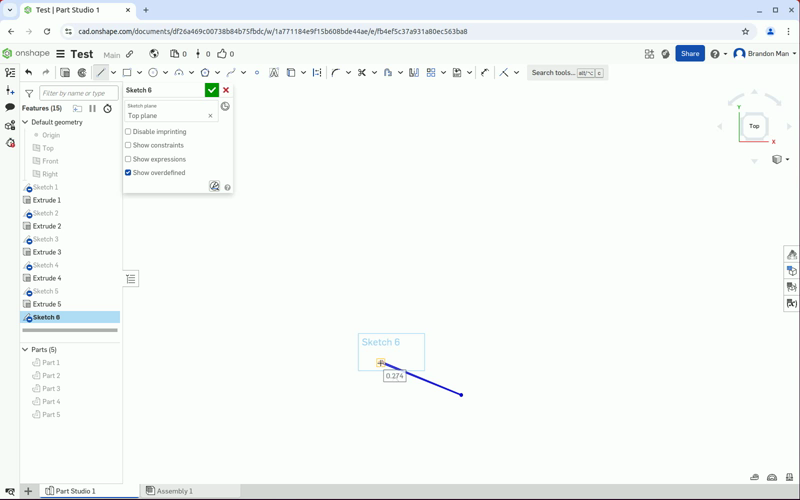
key(esc)
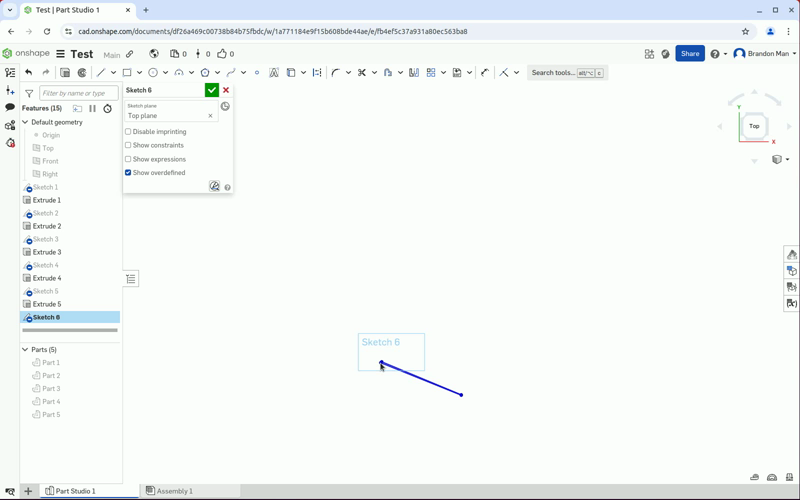
mouse_move(448, 390)
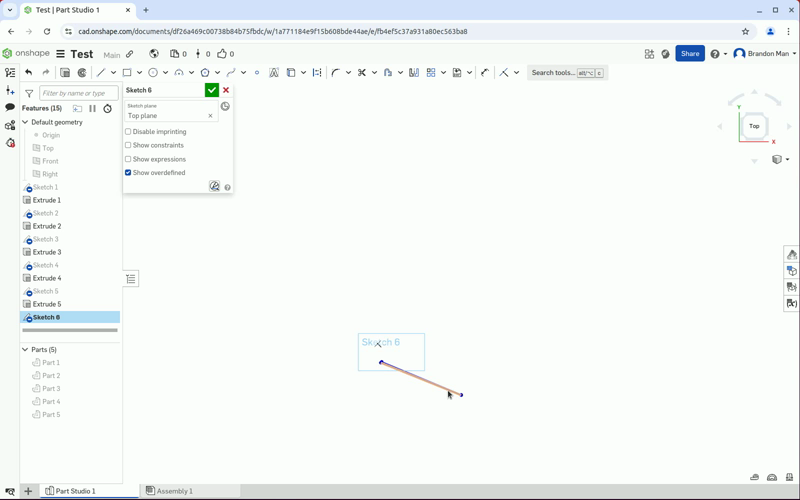
scroll(6)
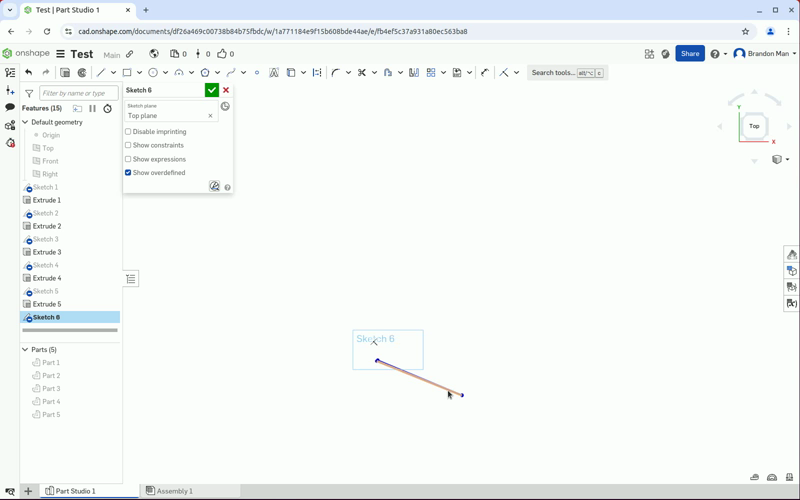
scroll(6)
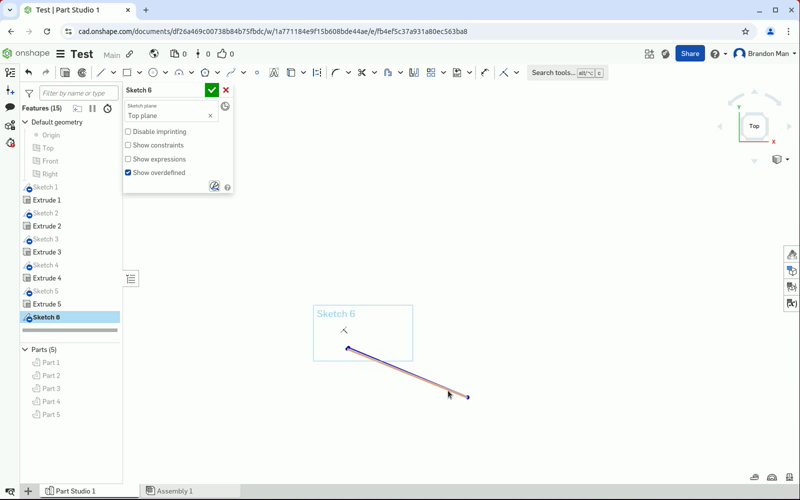
scroll(6)
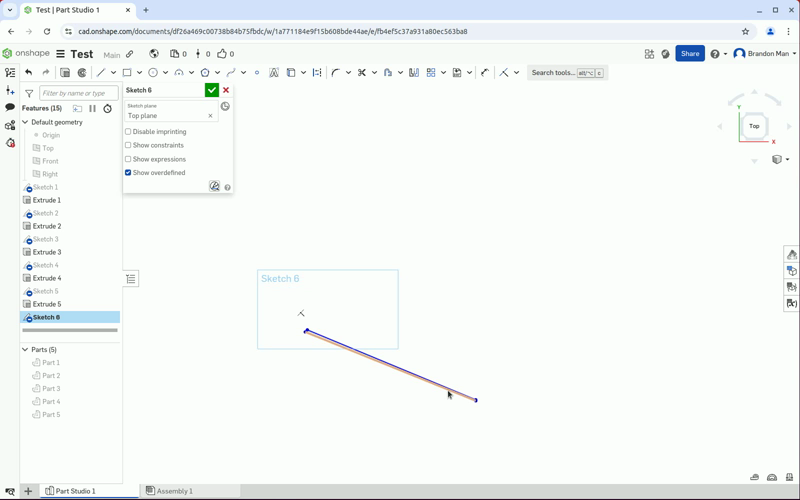
scroll(6)
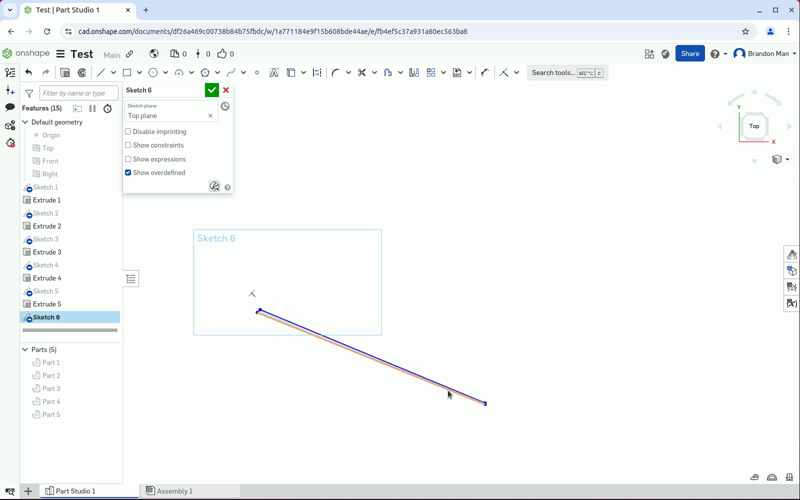
scroll(6)
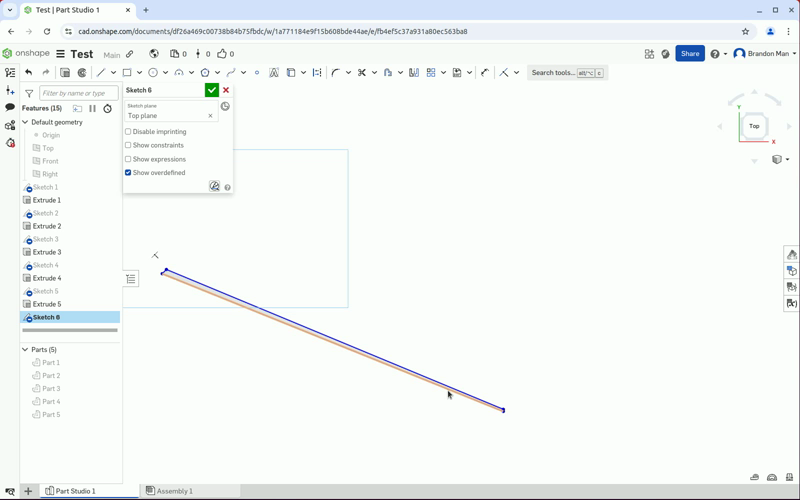
scroll(6)
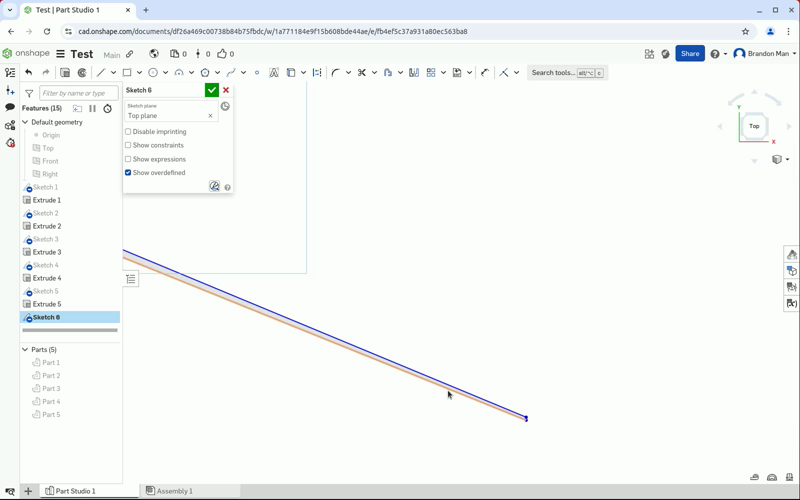
scroll(6)
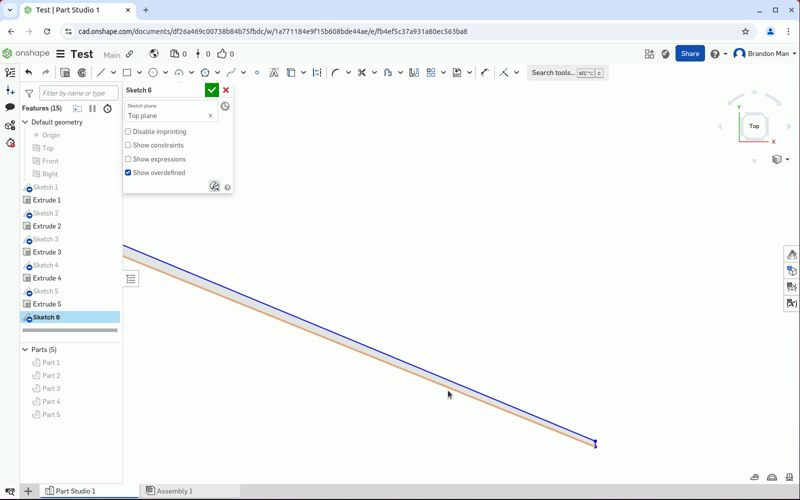
click(448, 390)
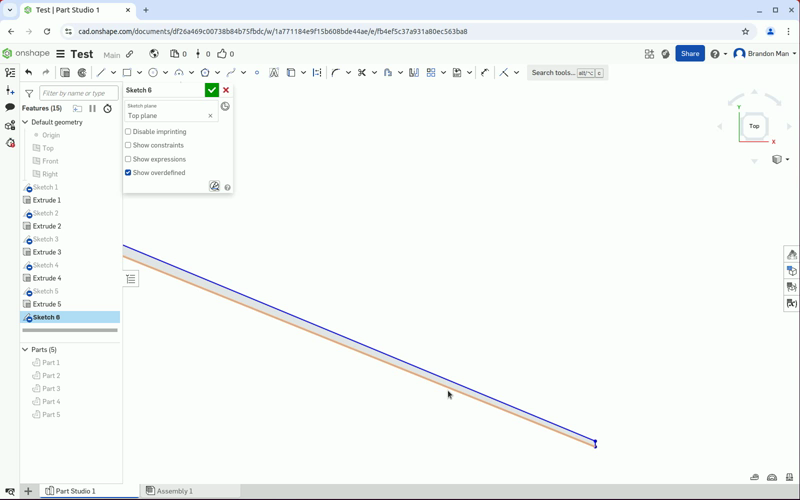
scroll(-6)
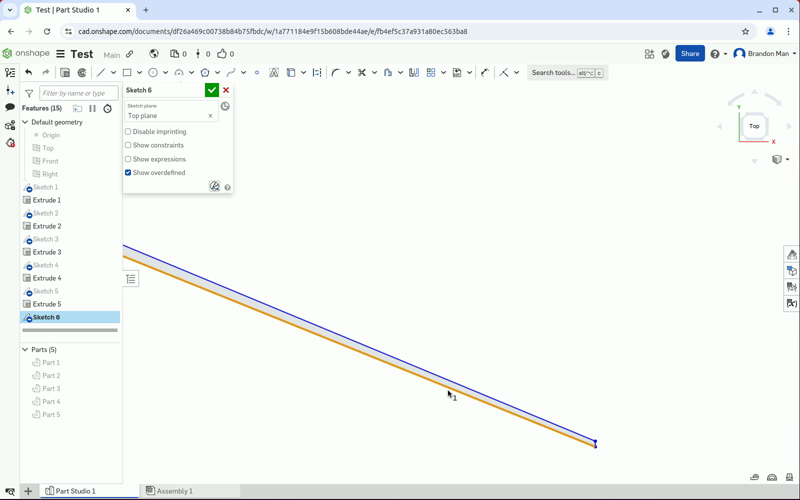
scroll(-6)
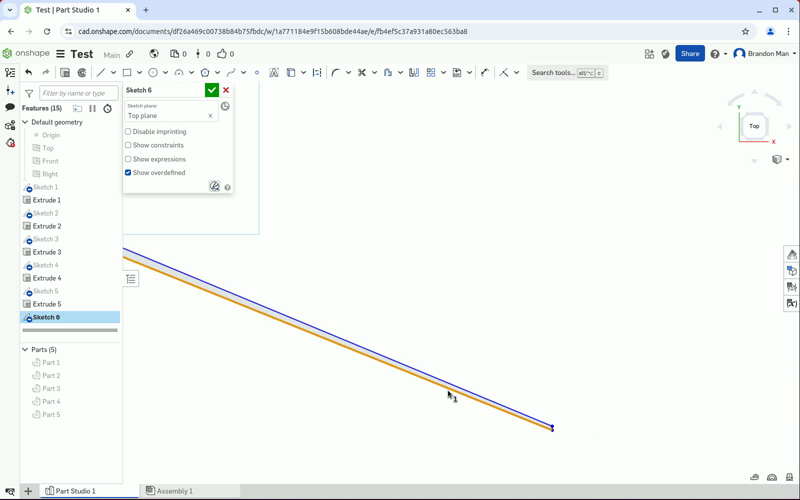
scroll(-6)
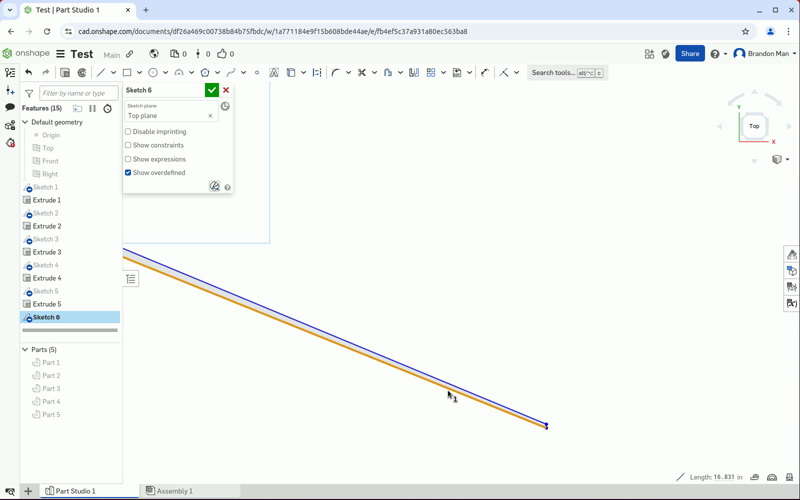
scroll(-6)
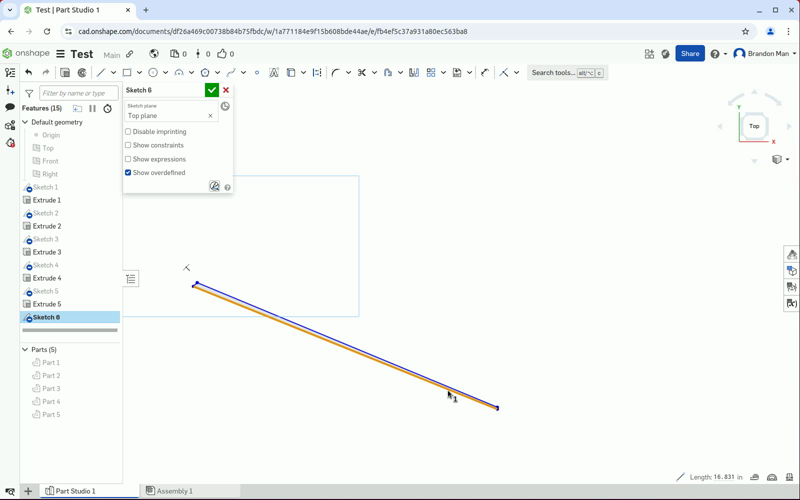
scroll(-6)
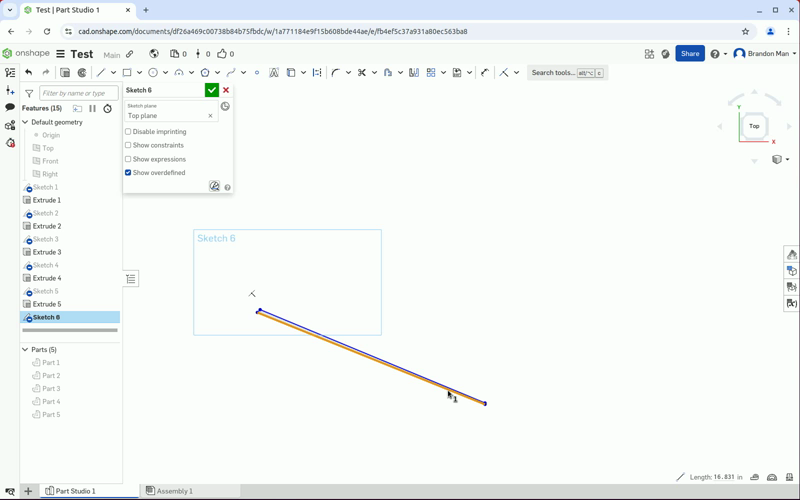
scroll(-6)
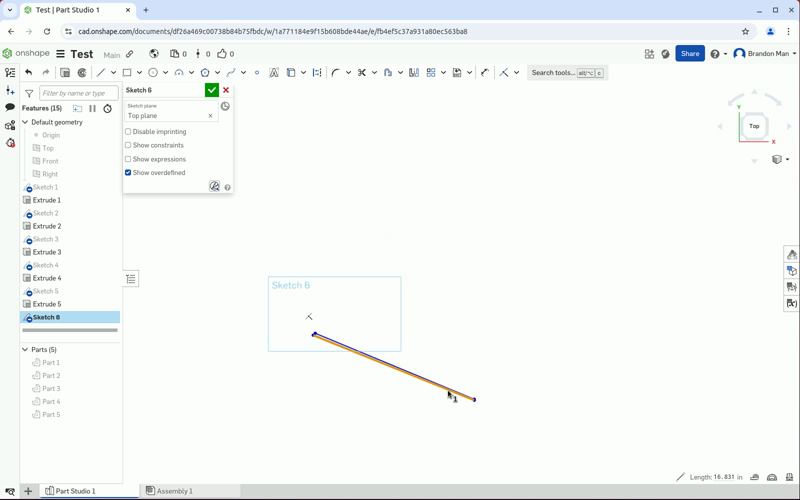
scroll(-6)
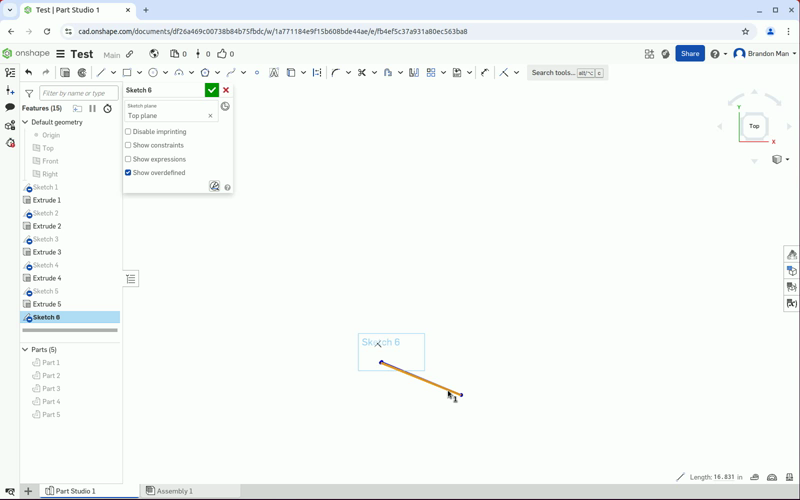
mouse_move(73, 352)
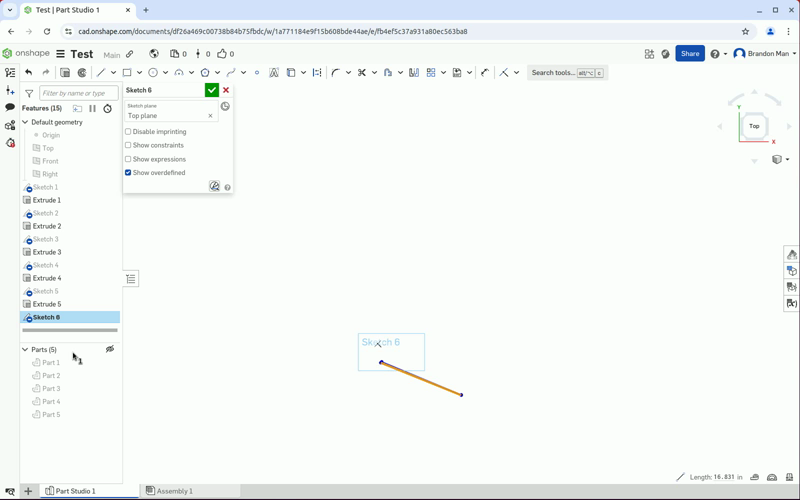
key(shift+y)
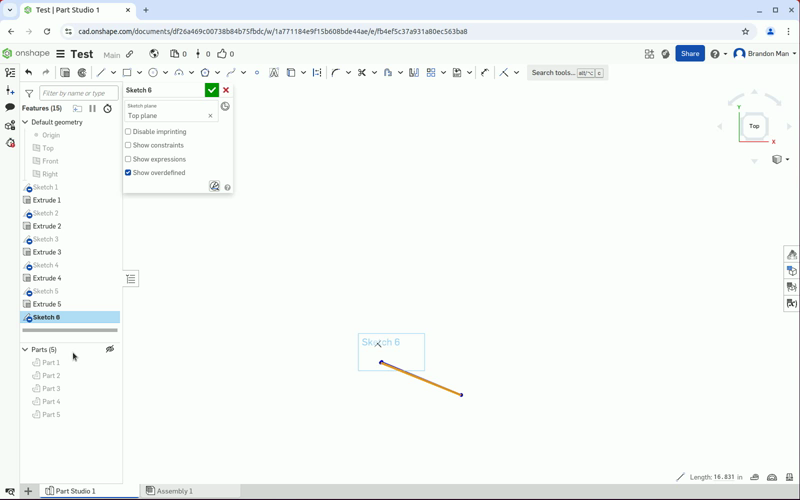
key(shift+e)
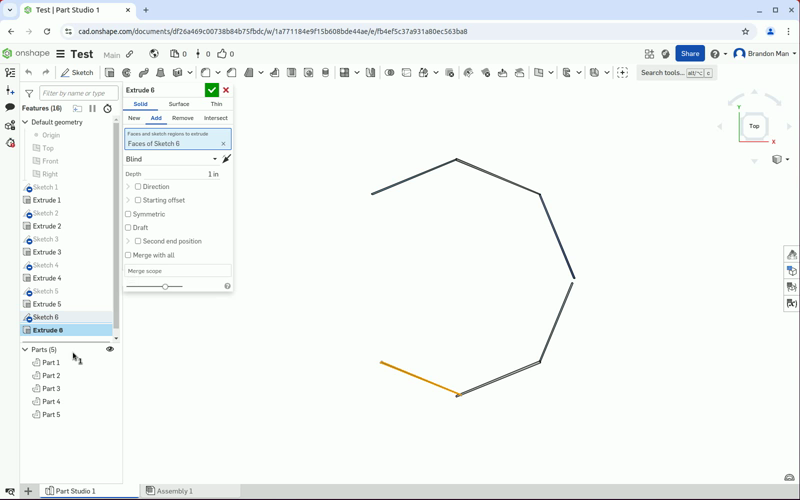
mouse_move(143, 106)
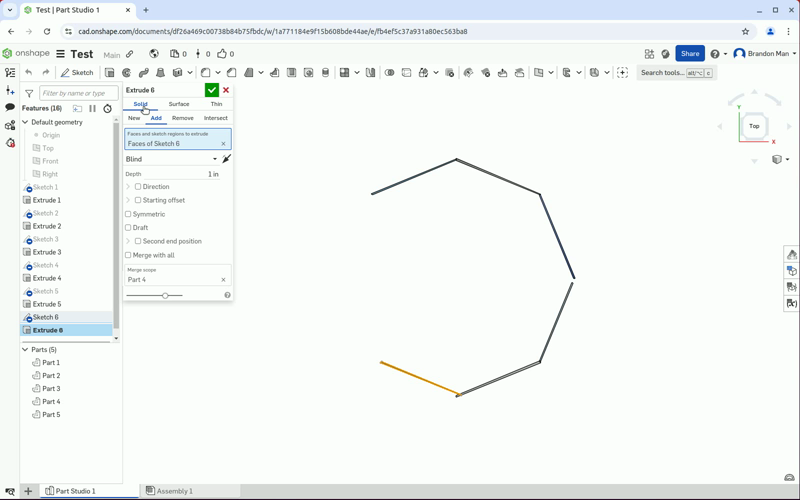
click(143, 106)
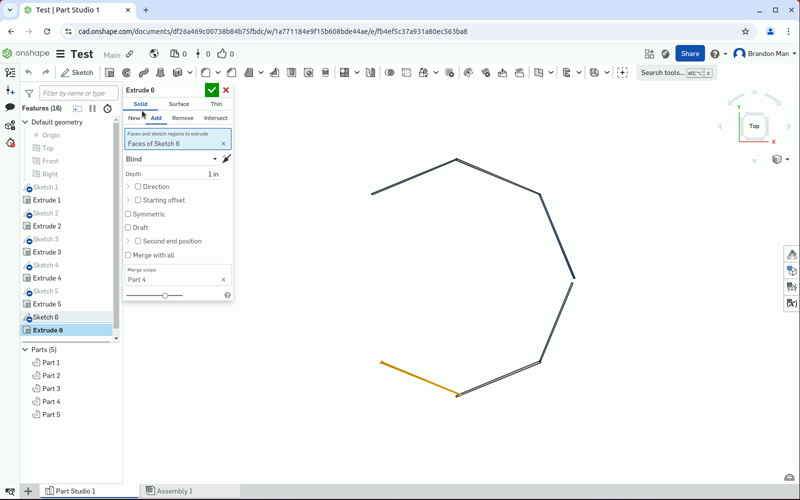
mouse_move(137, 120)
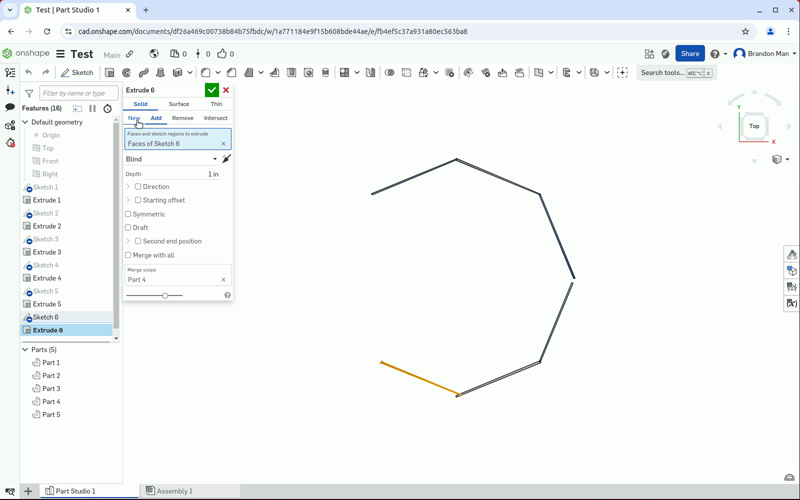
click(137, 120)
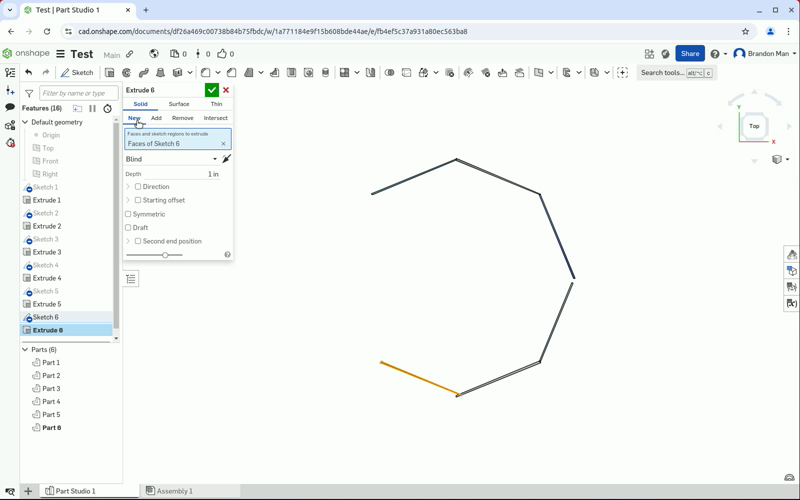
key(tab, 4)
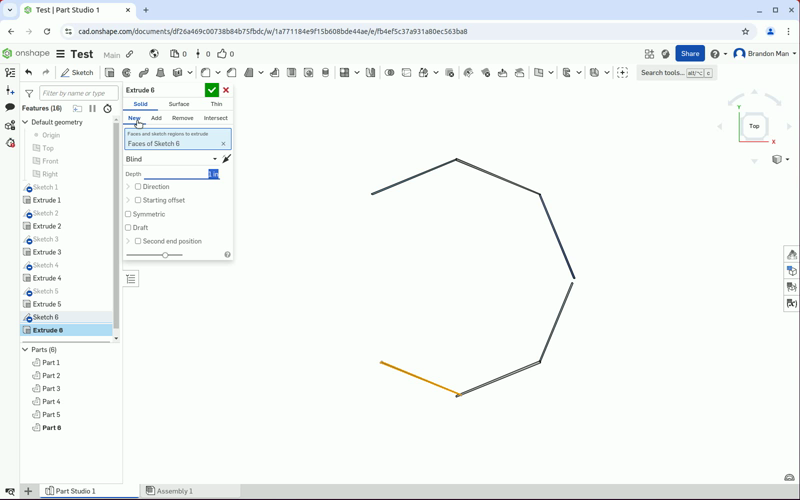
text(6.981)
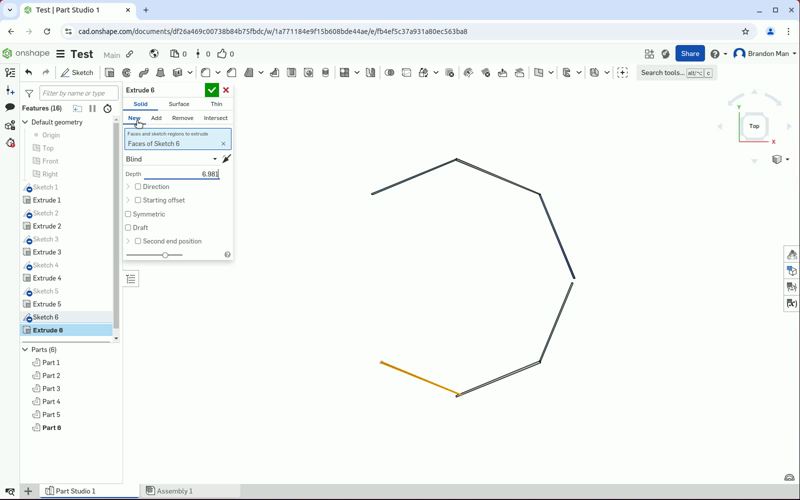
key(enter)
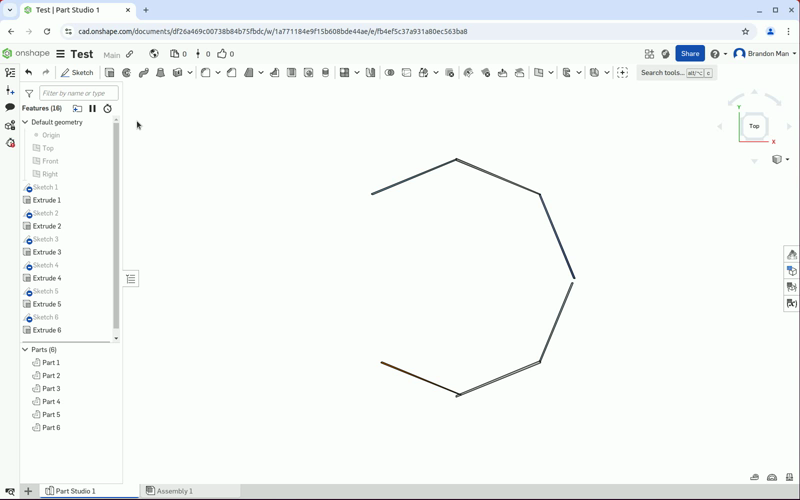
key(shift+h)
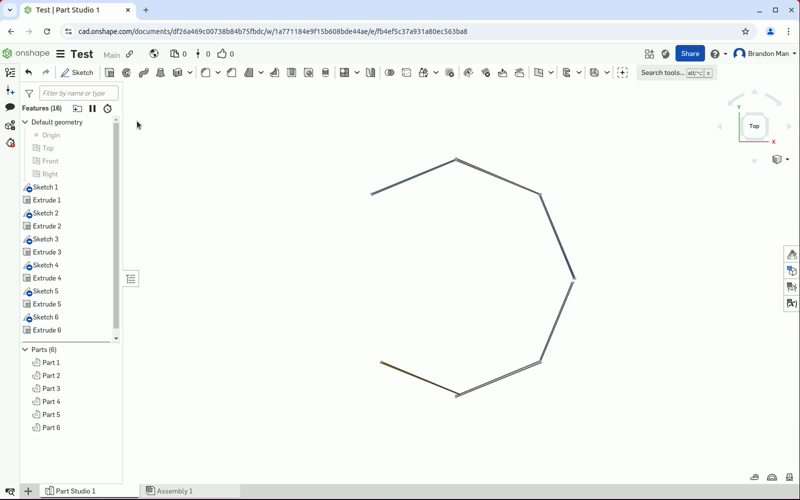
key(shift+h)
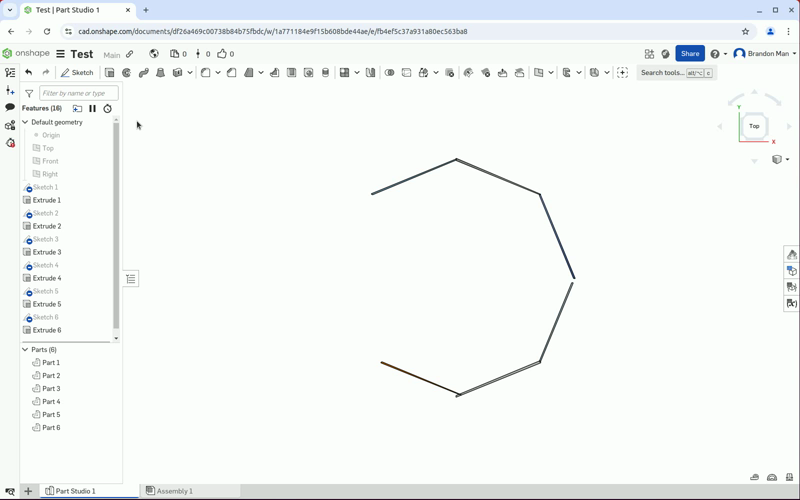
mouse_move(69, 189)
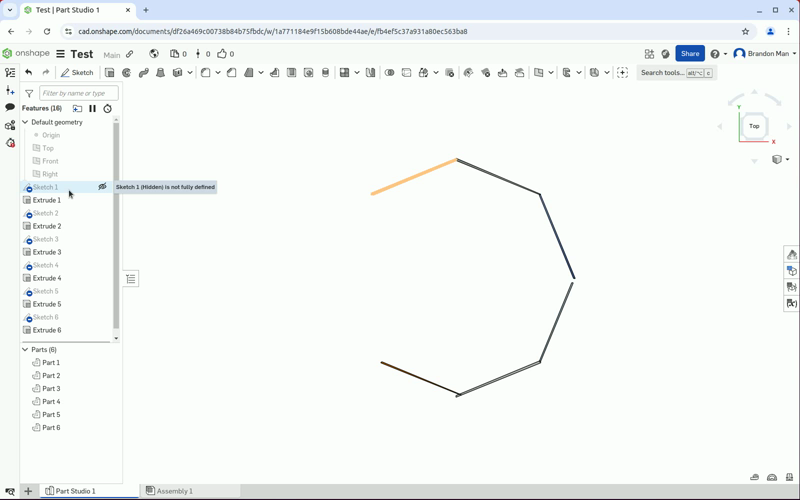
click(69, 189)
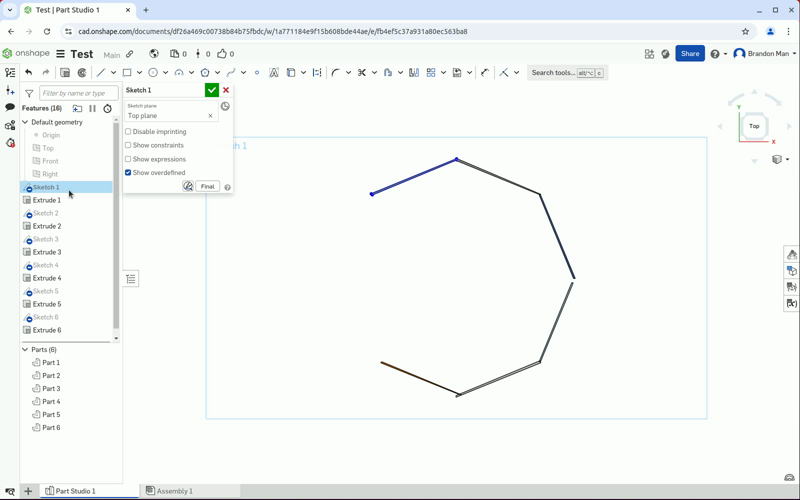
mouse_move(229, 92)
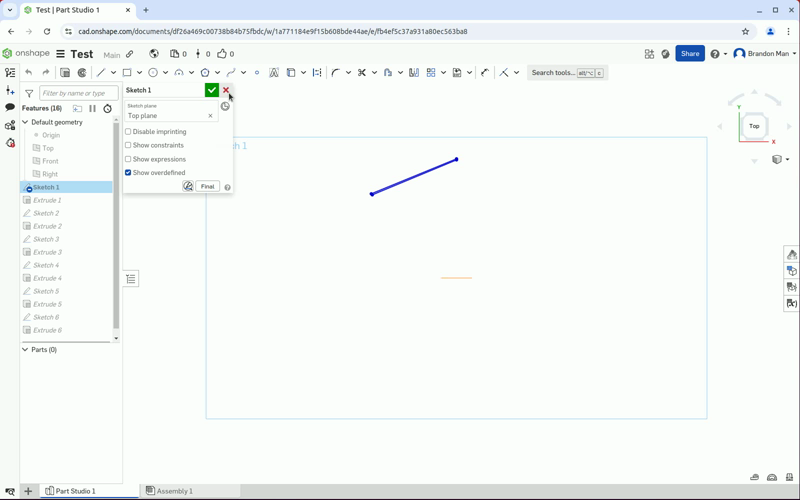
click(229, 92)
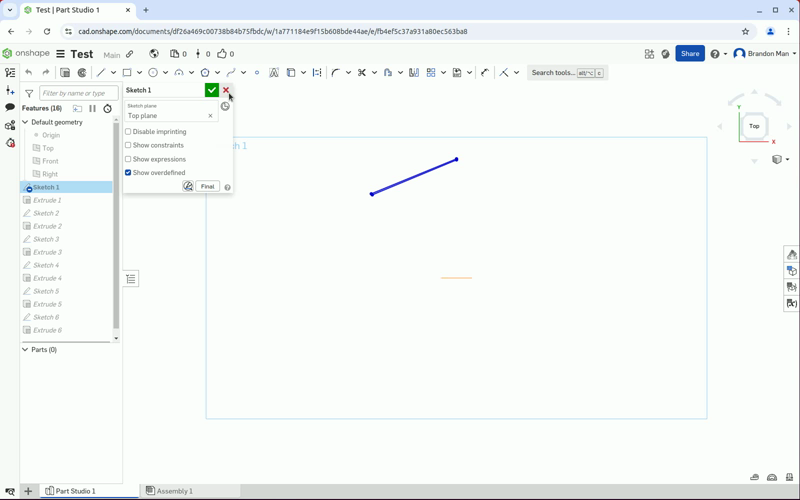
key(shift+s)
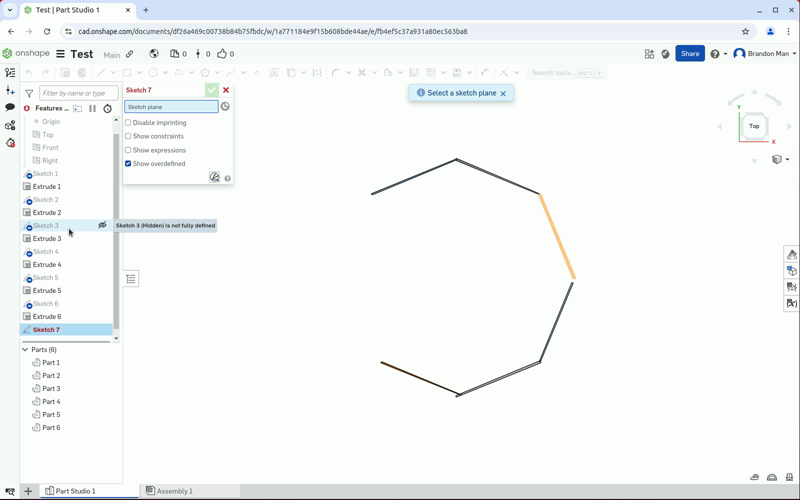
scroll(3)
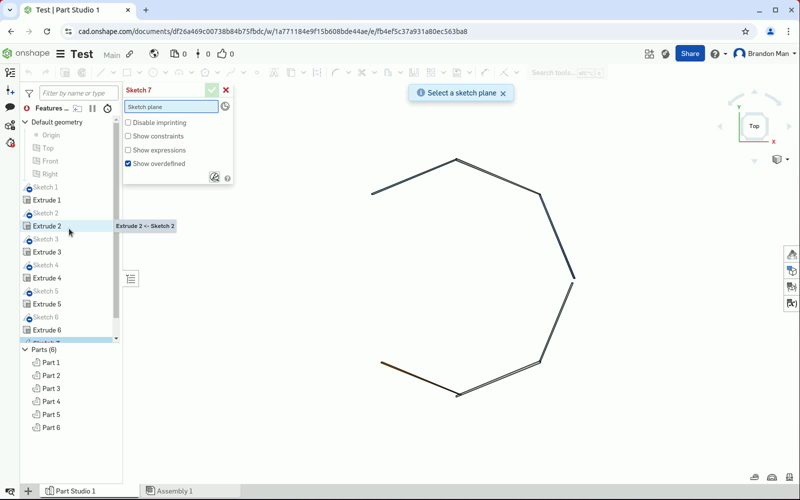
mouse_move(69, 150)
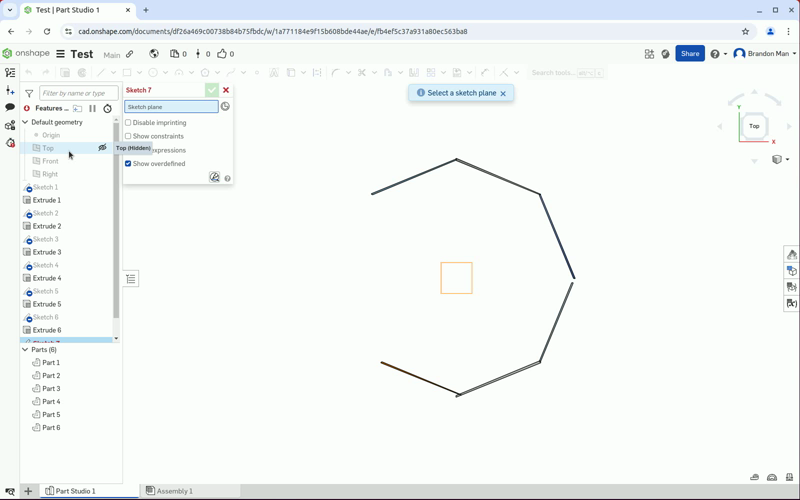
click(69, 150)
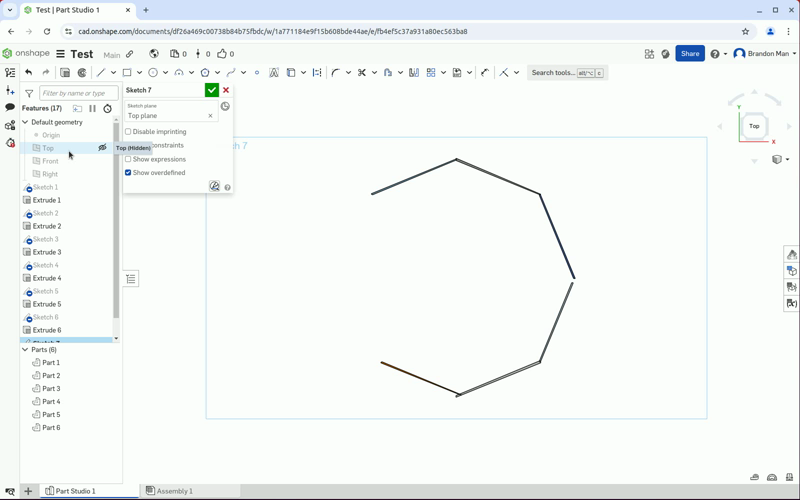
mouse_move(73, 352)
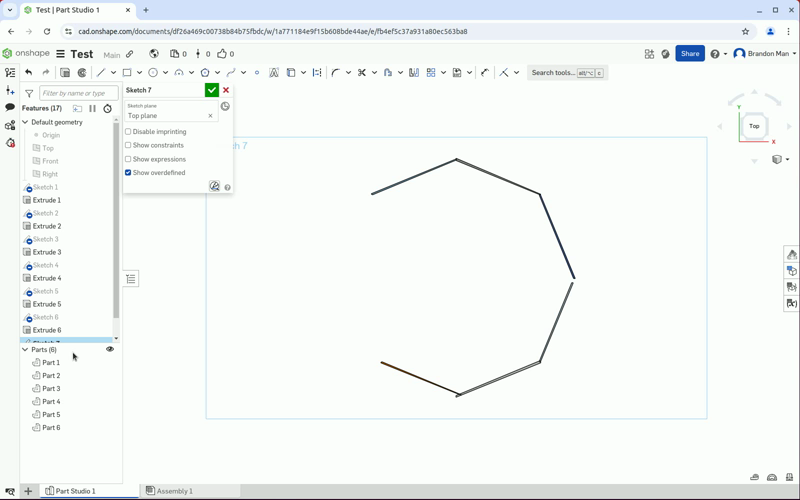
key(y)
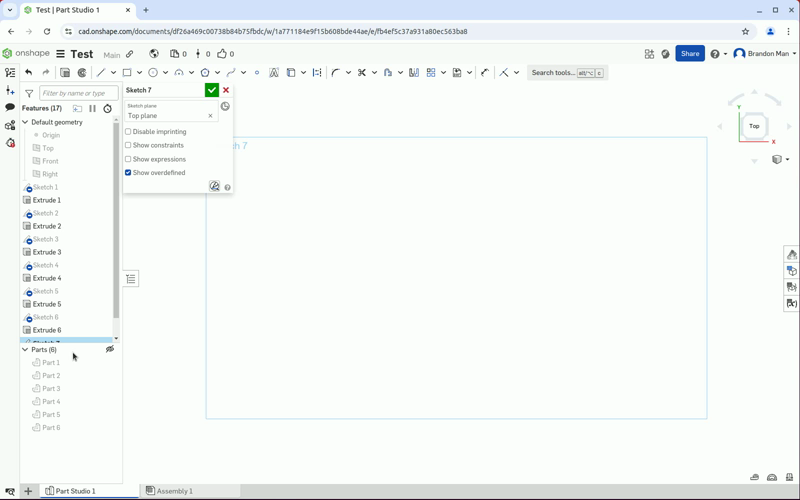
key(l)
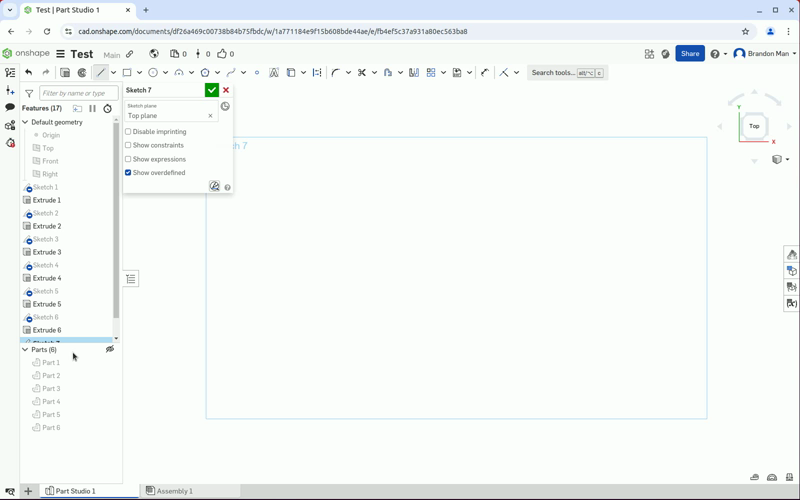
key_down(shift)
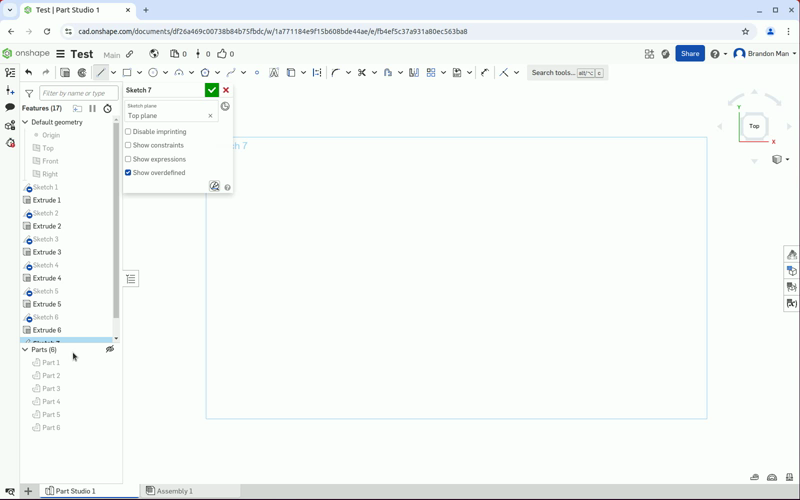
mouse_move(348, 282)
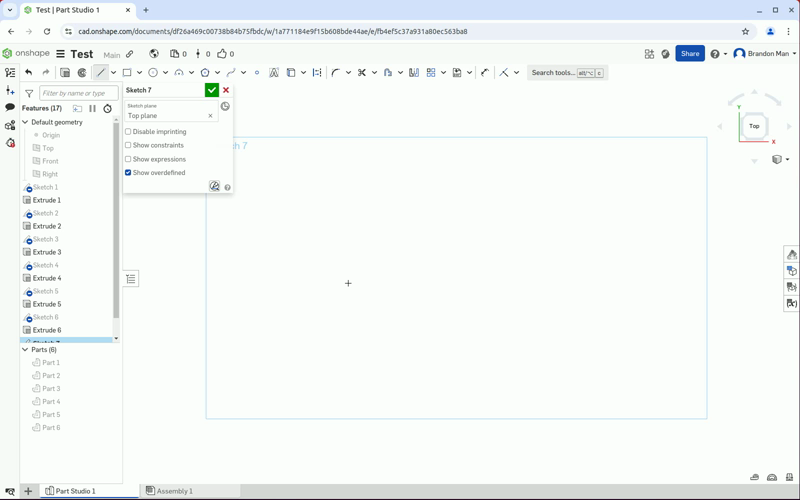
click(348, 282)
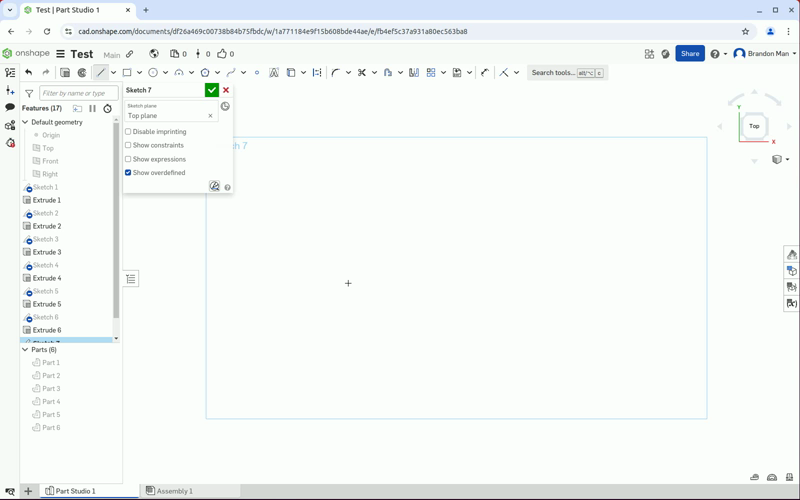
key_up(shift)
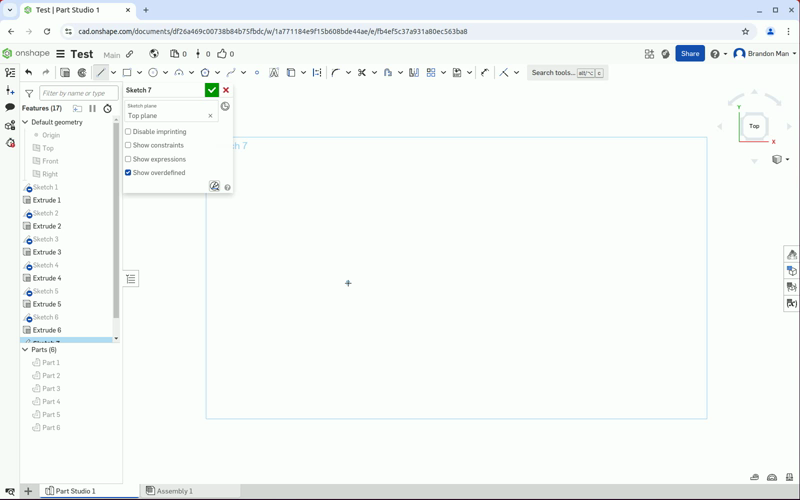
key_down(shift)
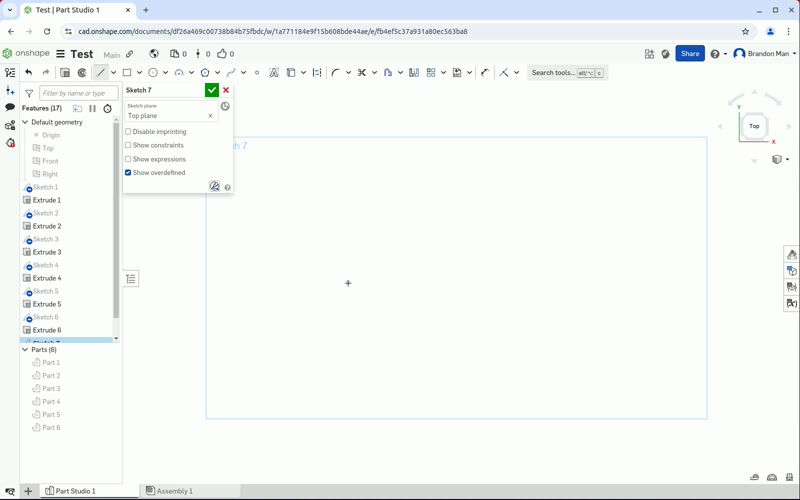
mouse_move(380, 363)
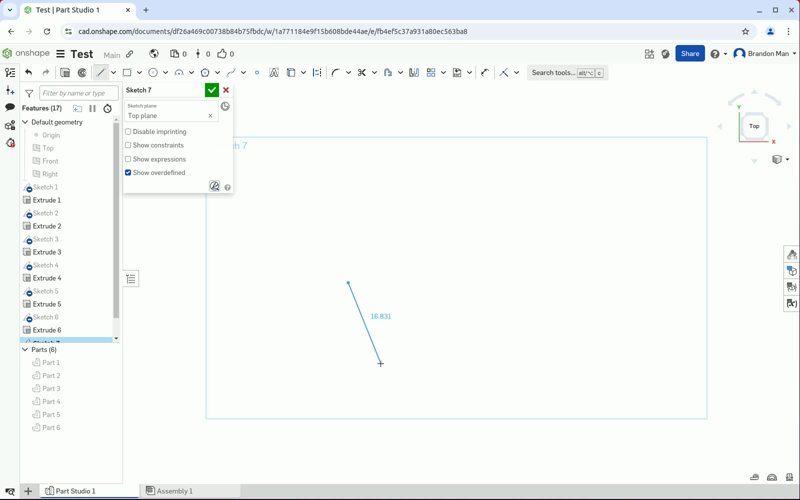
click(380, 363)
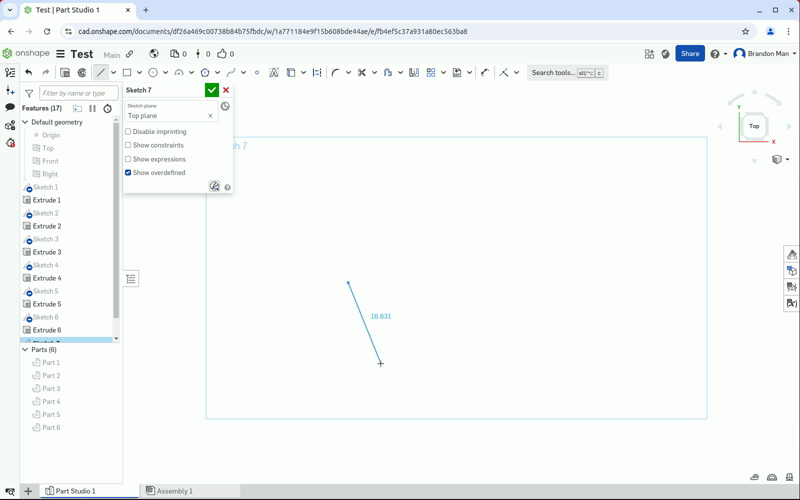
key_up(shift)
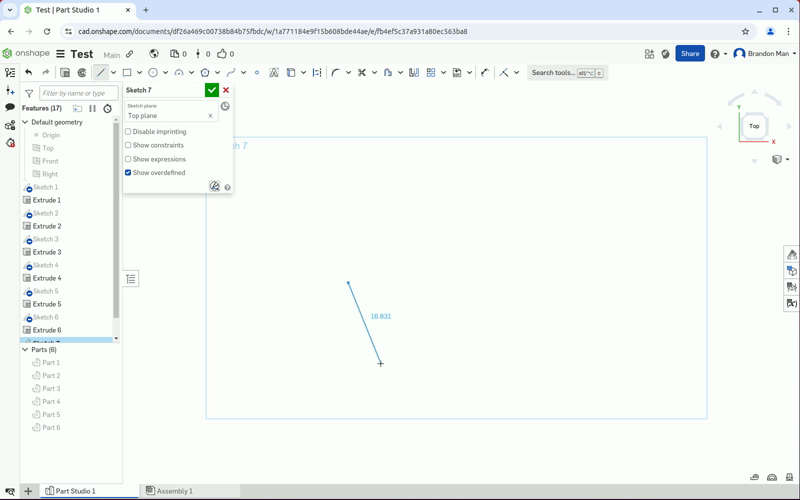
key_down(shift)
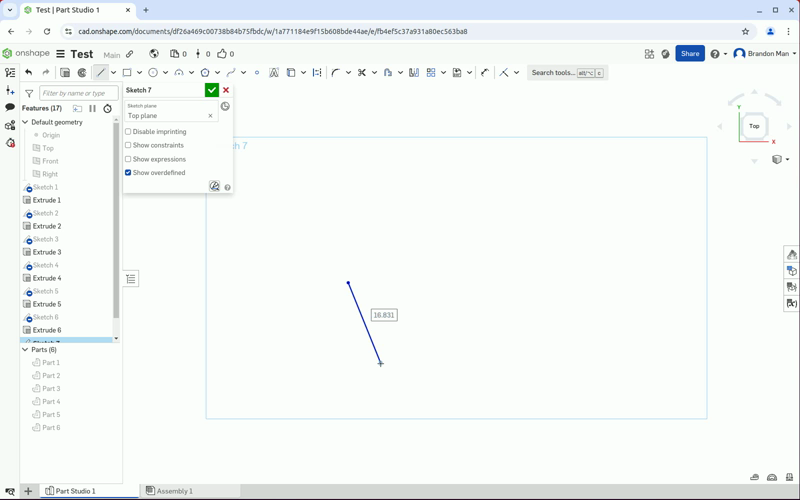
mouse_move(410, 363)
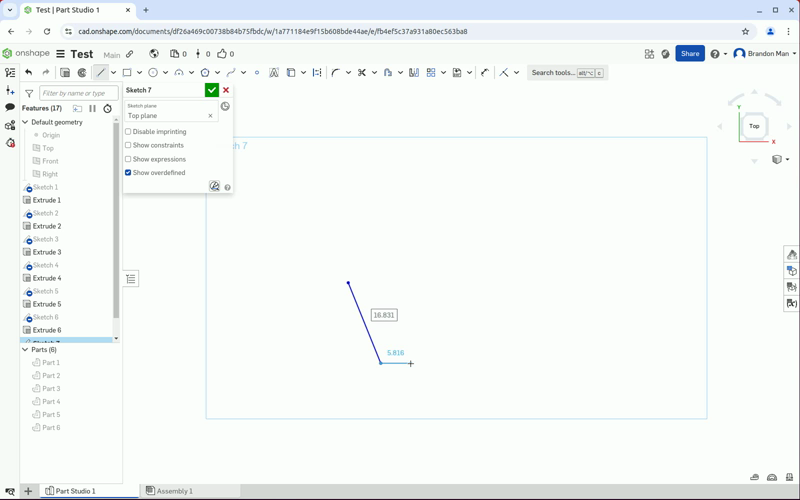
mouse_move(382, 362)
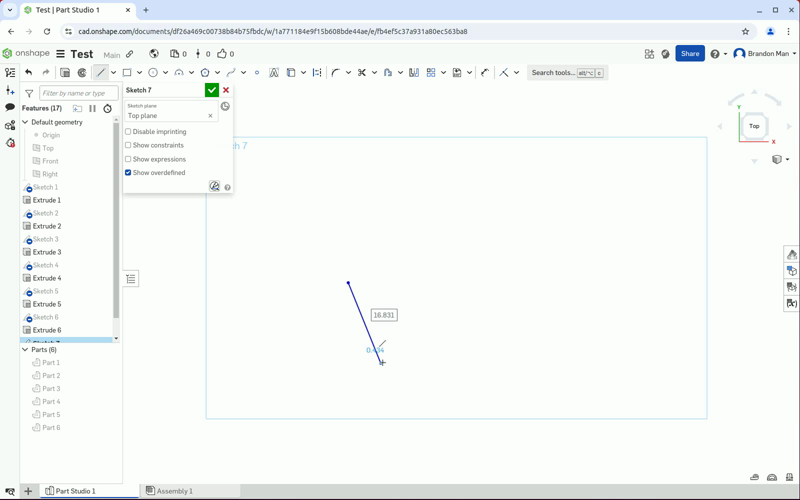
scroll(6)
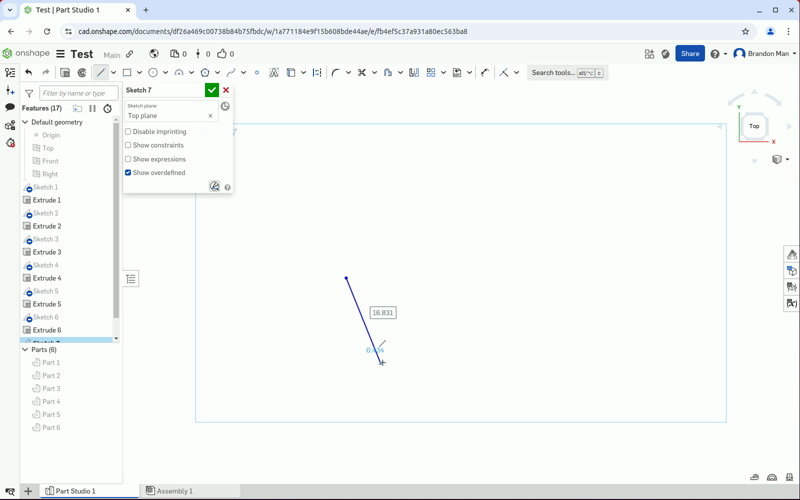
scroll(6)
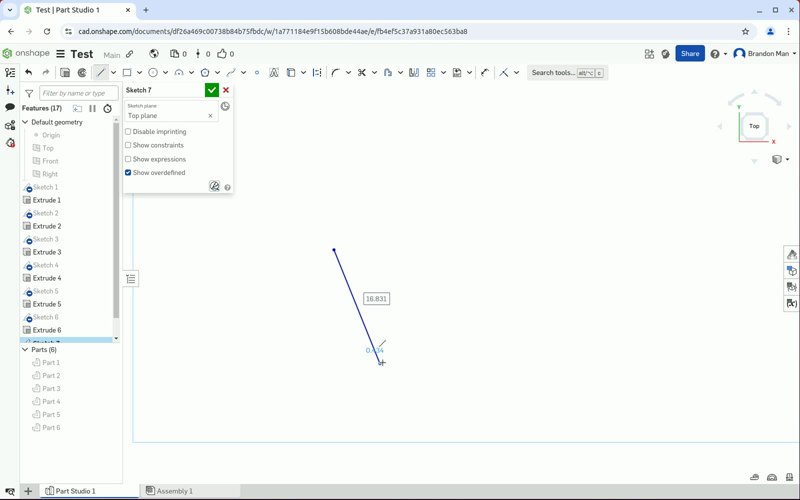
scroll(6)
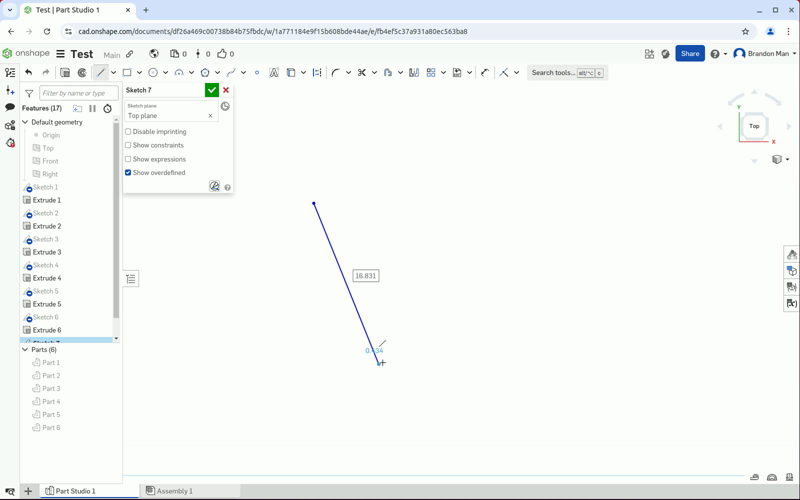
scroll(6)
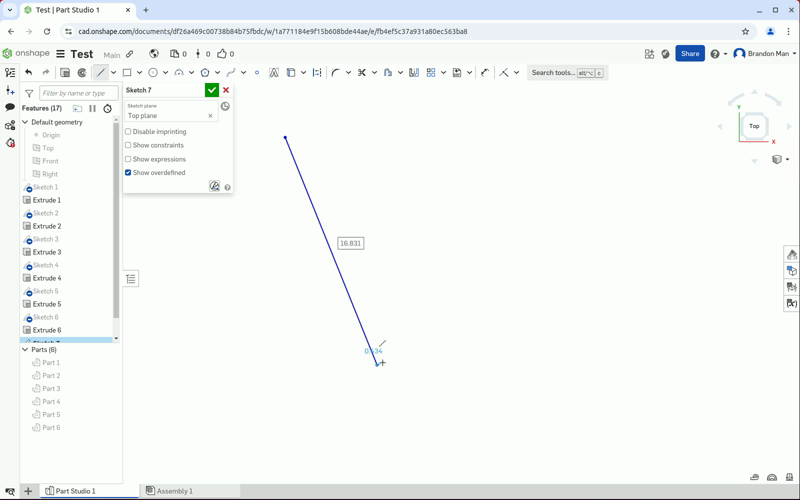
scroll(6)
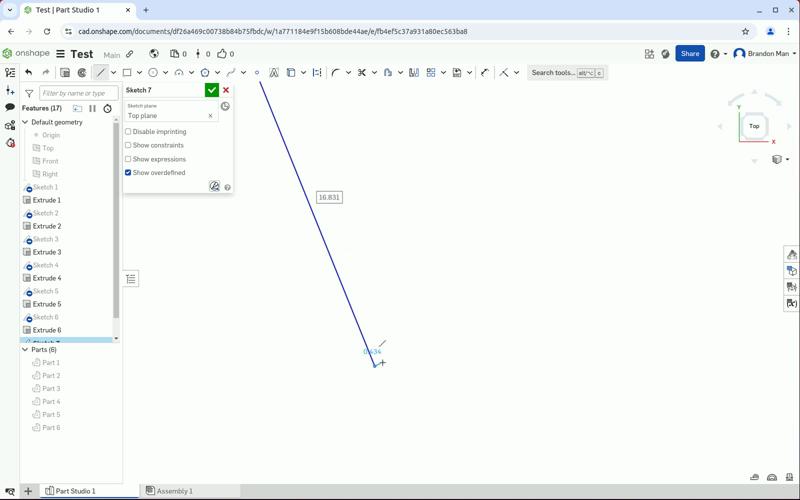
scroll(6)
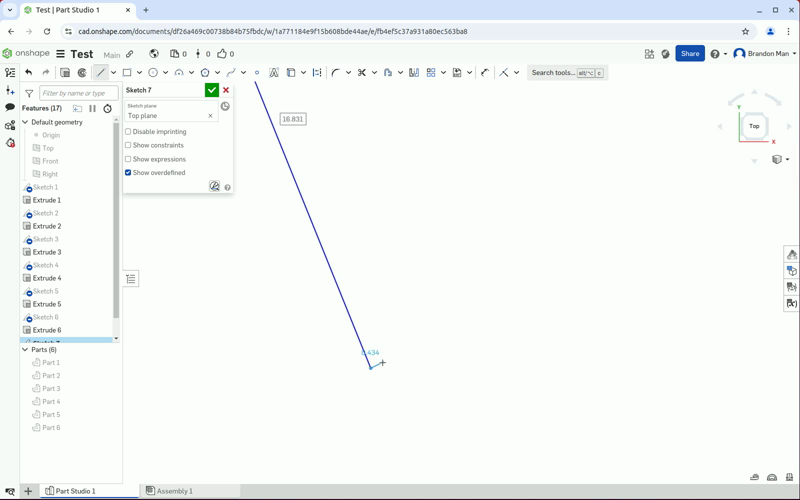
scroll(6)
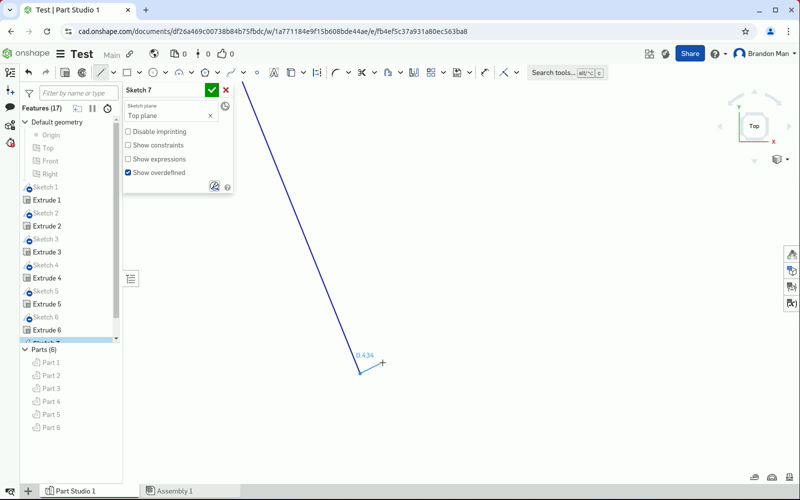
click(382, 362)
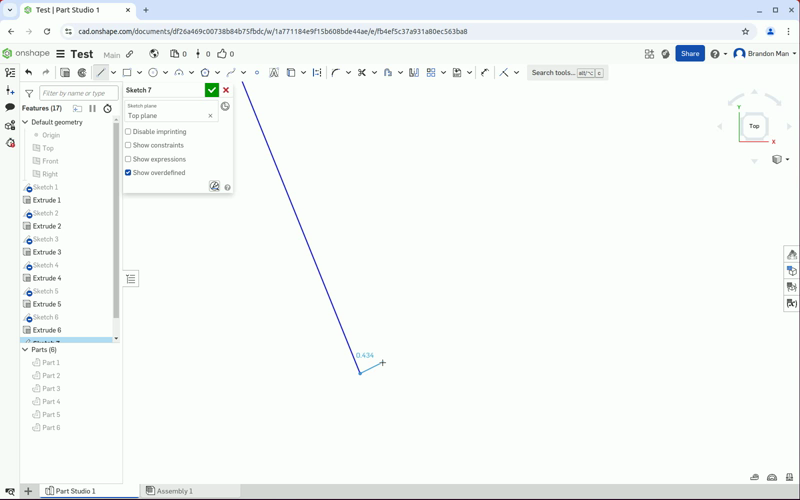
scroll(-6)
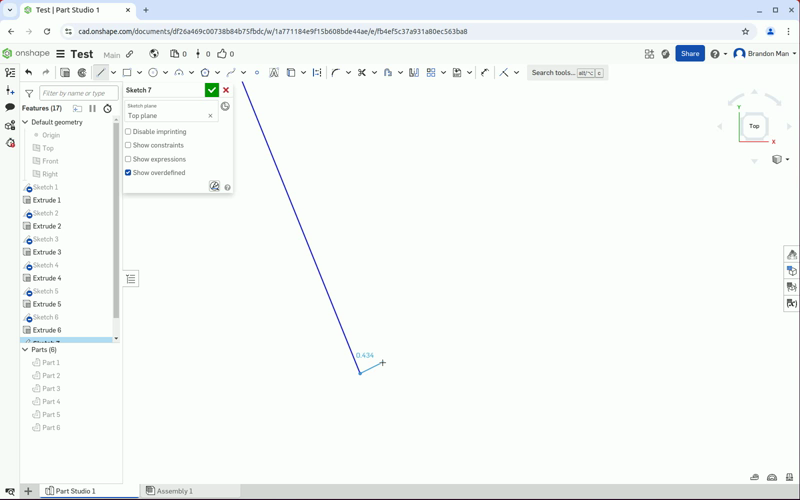
scroll(-6)
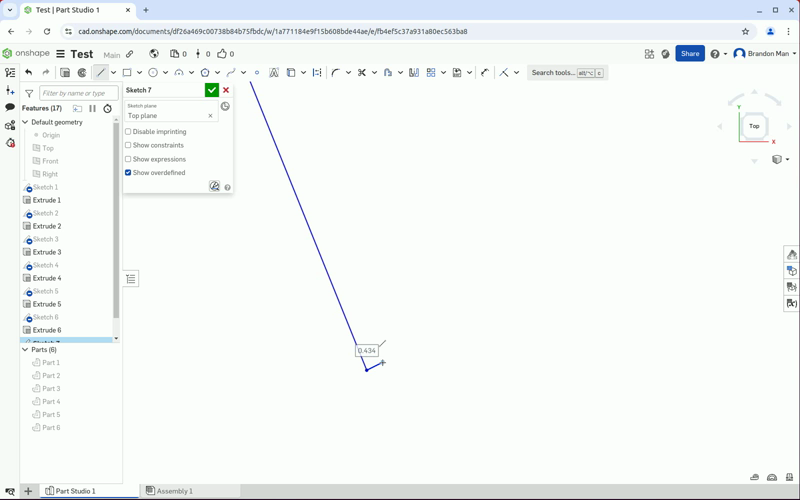
scroll(-6)
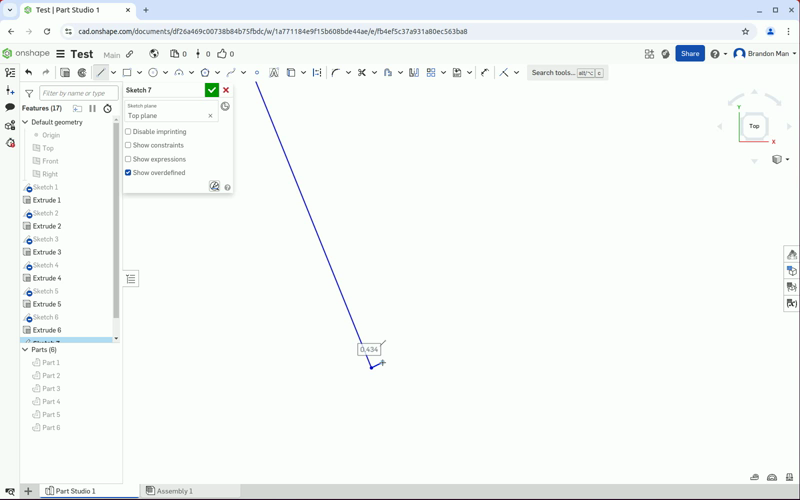
scroll(-6)
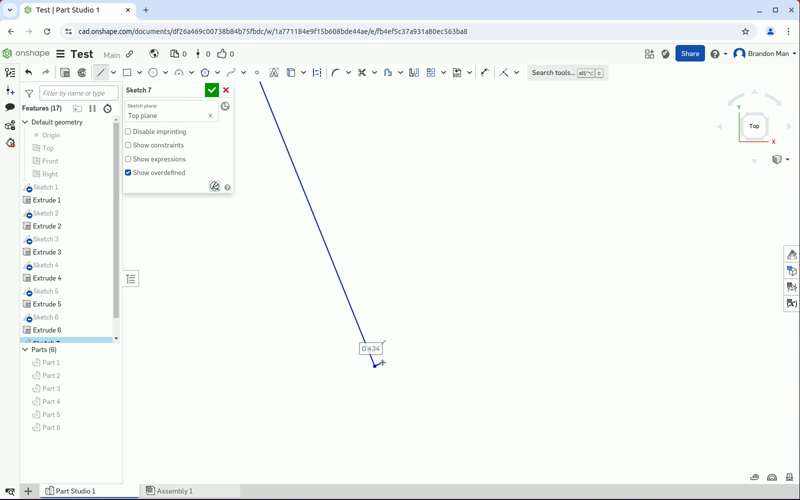
scroll(-6)
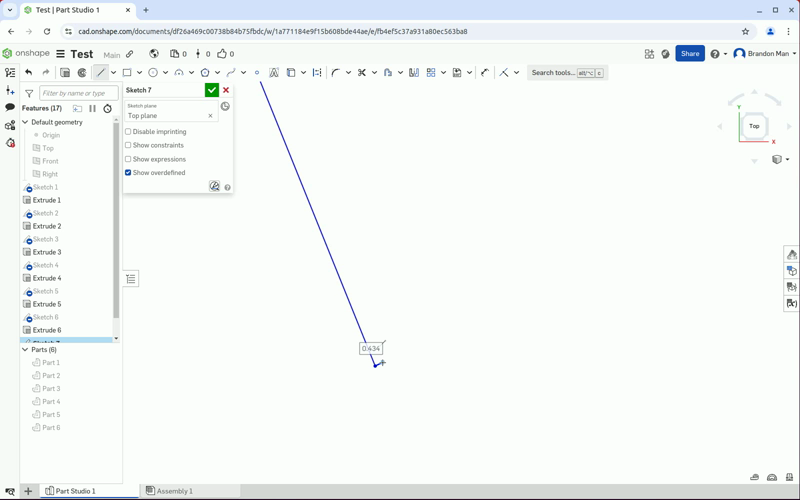
scroll(-6)
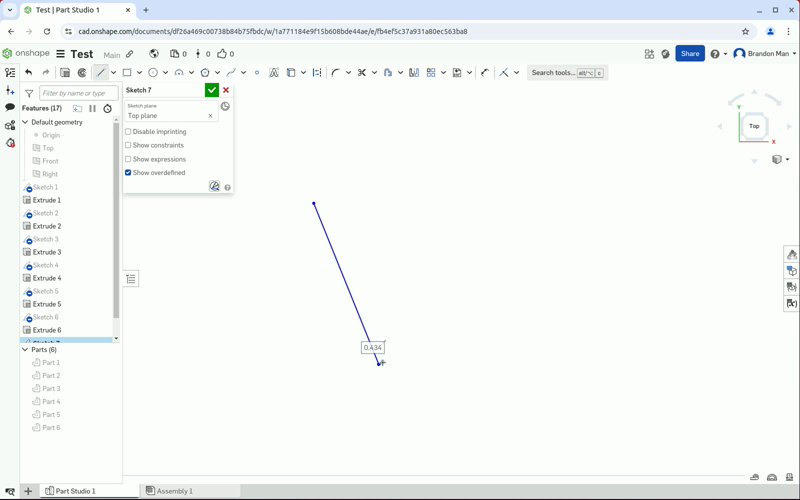
scroll(-6)
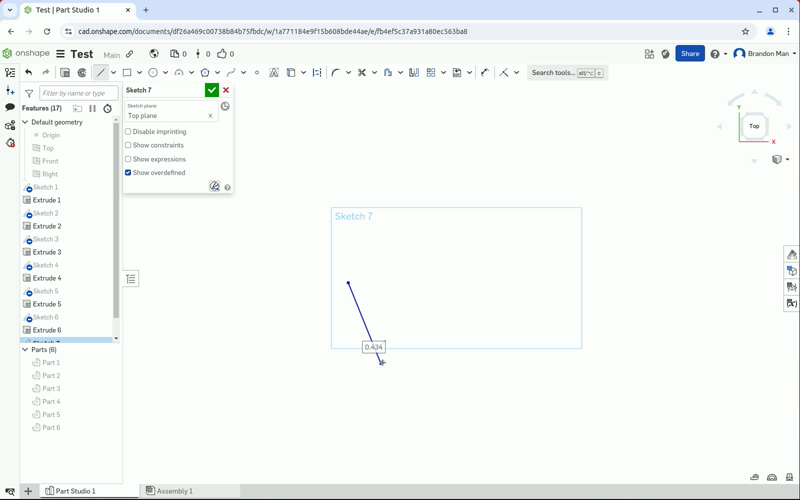
key_up(shift)
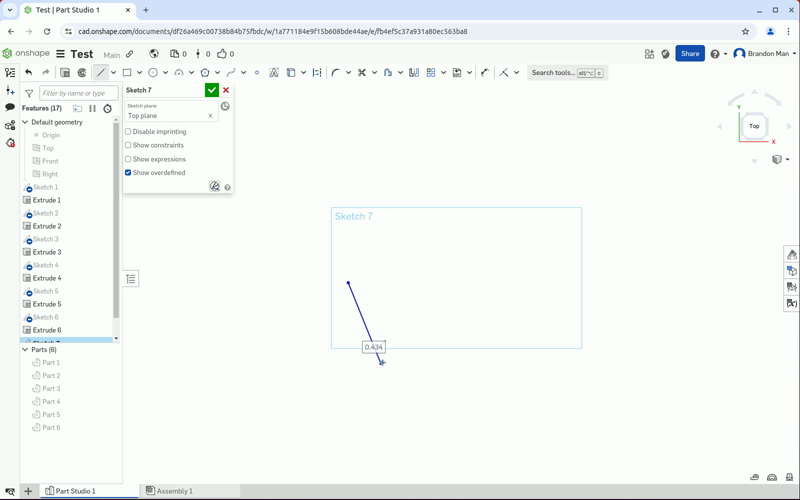
key_down(shift)
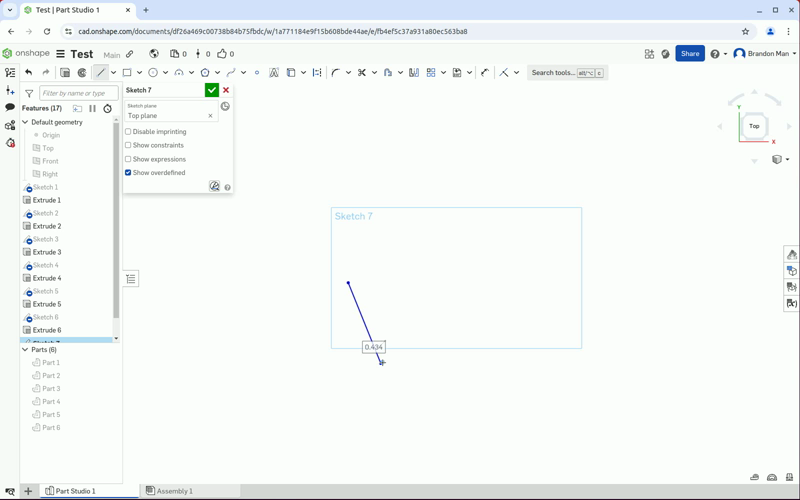
mouse_move(350, 282)
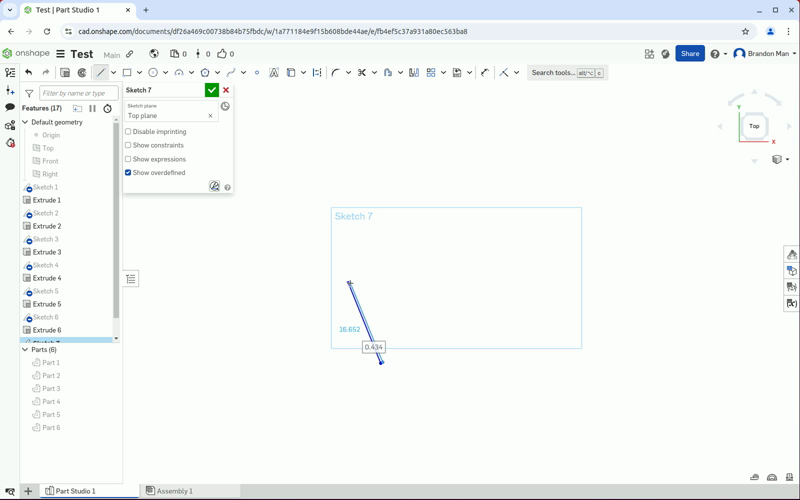
scroll(6)
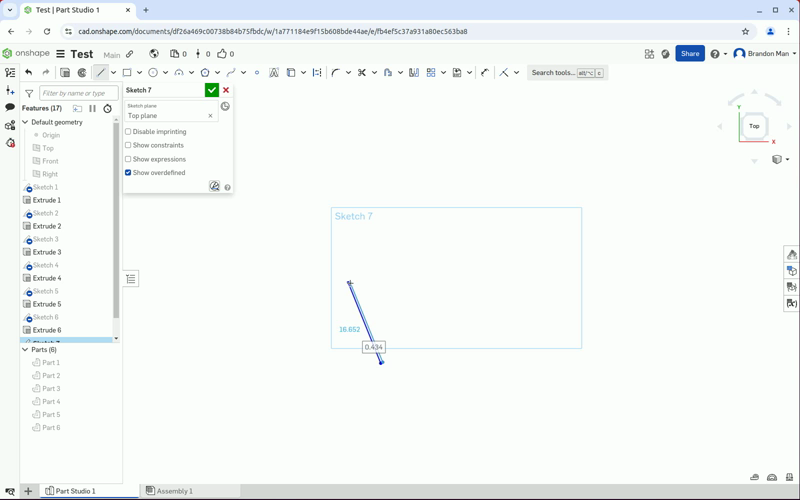
scroll(6)
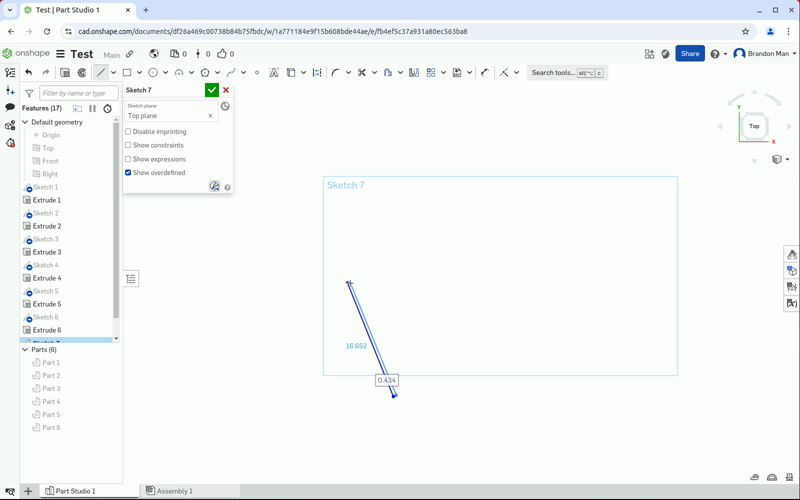
scroll(6)
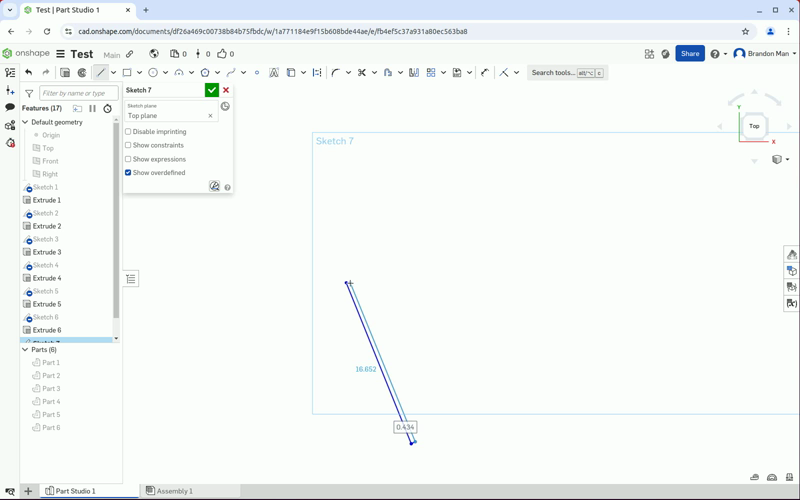
scroll(6)
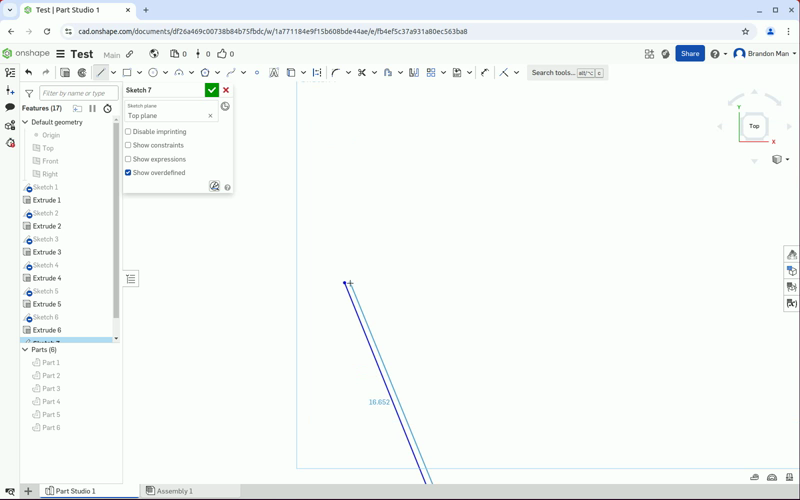
scroll(6)
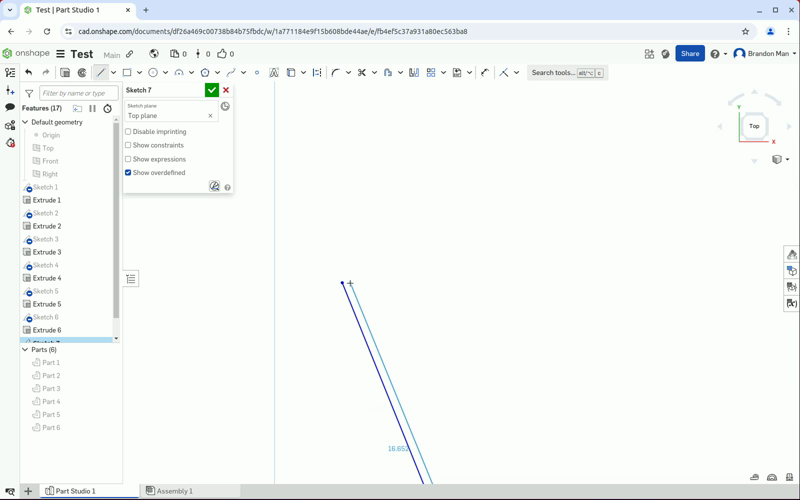
scroll(6)
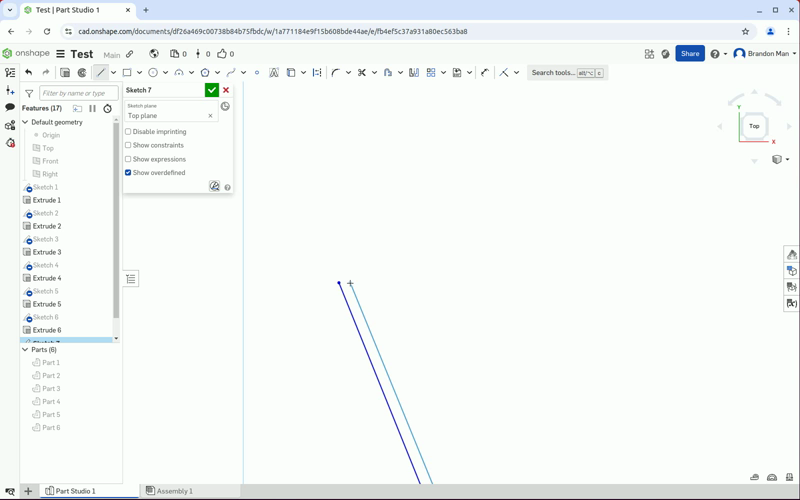
scroll(6)
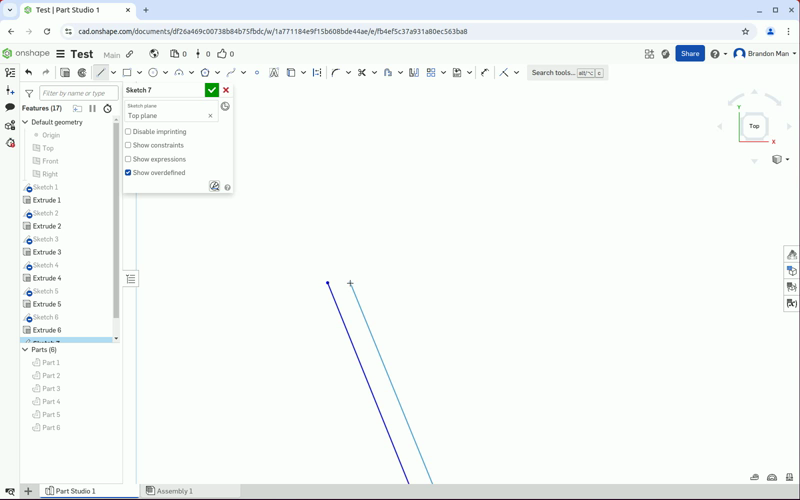
click(350, 282)
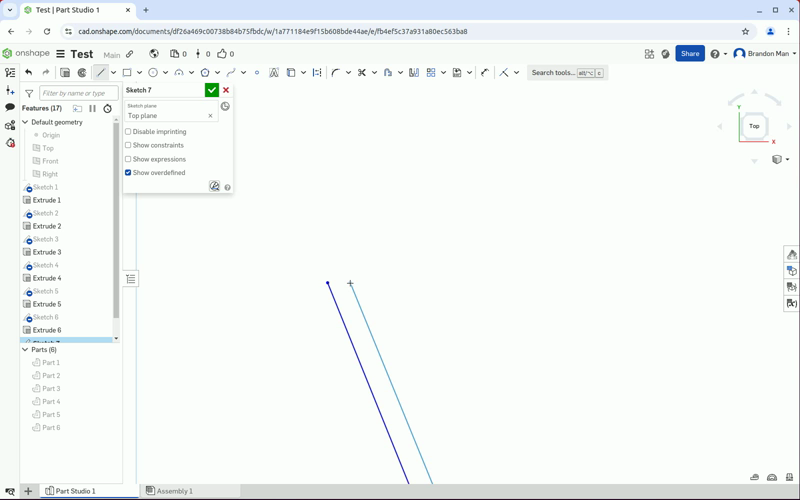
scroll(-6)
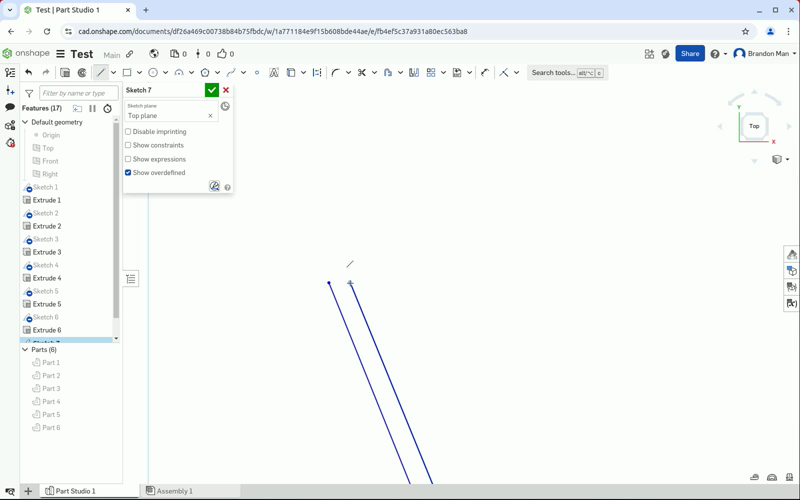
scroll(-6)
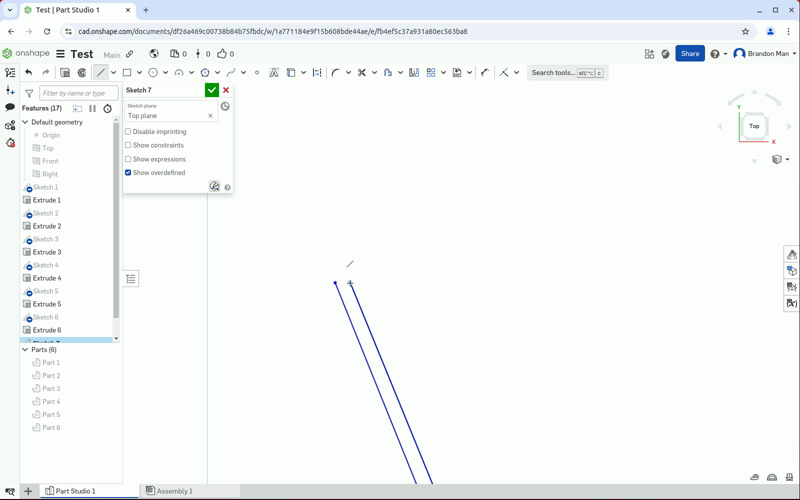
scroll(-6)
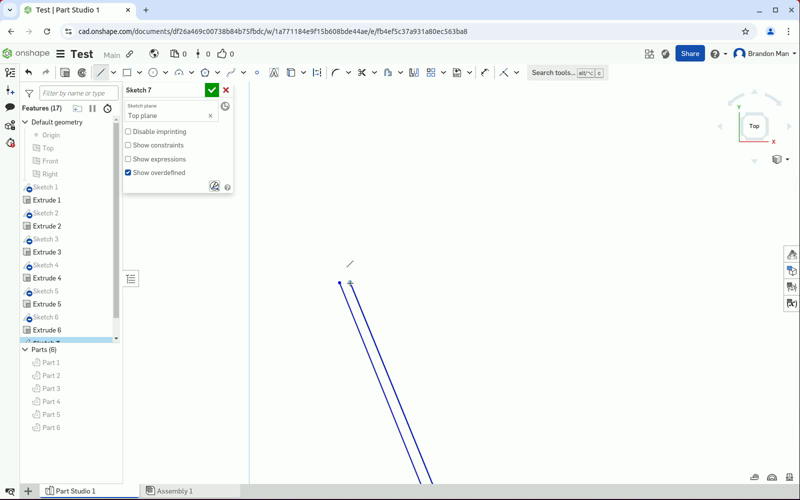
scroll(-6)
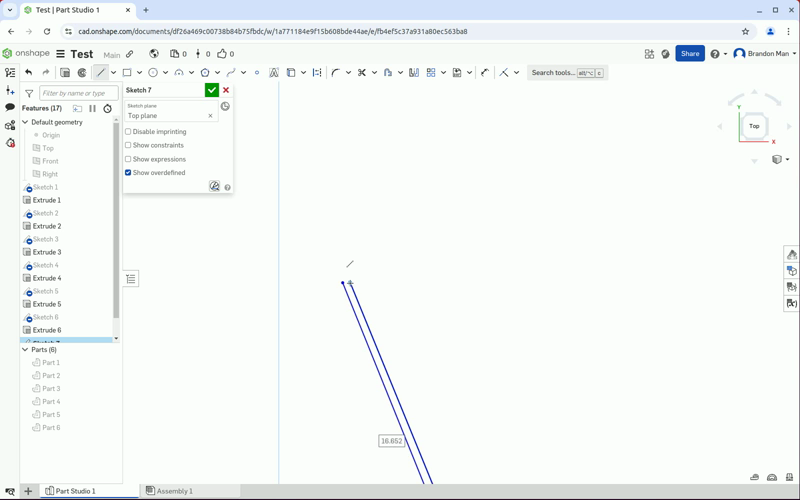
scroll(-6)
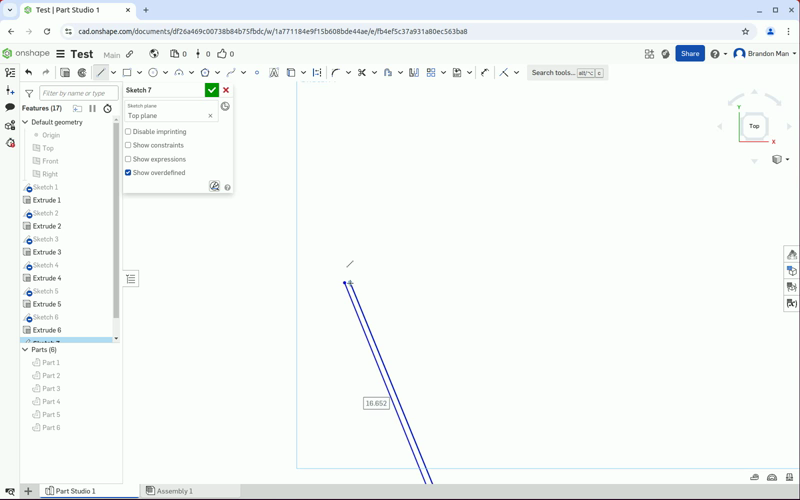
scroll(-6)
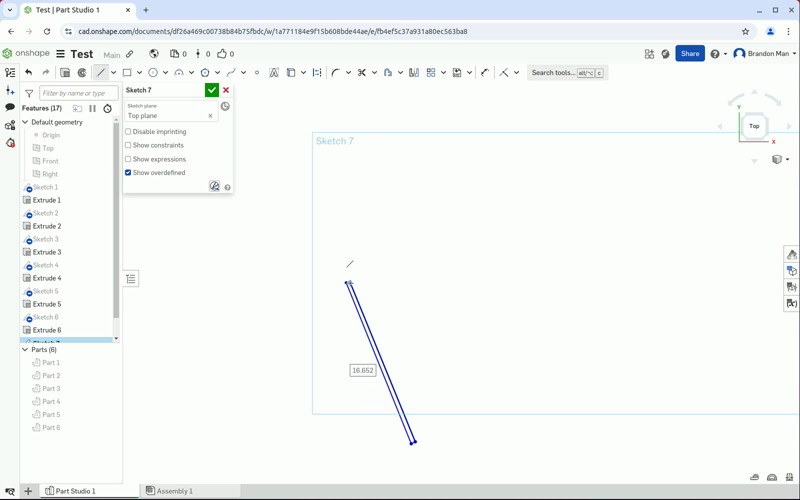
scroll(-6)
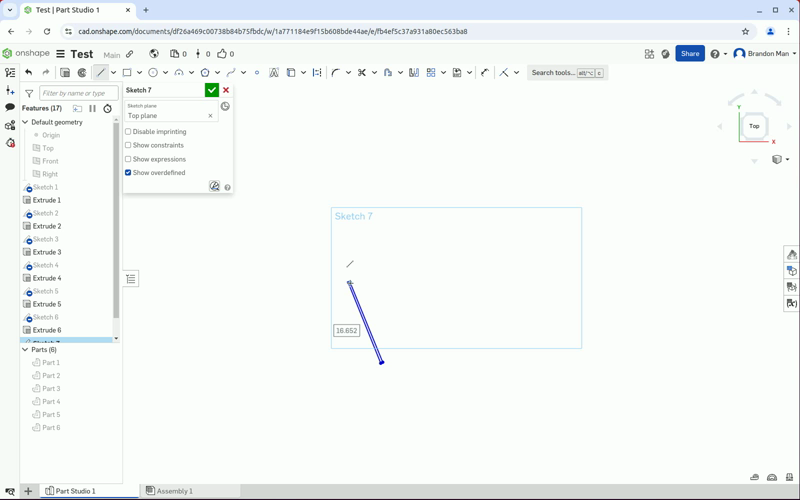
key_up(shift)
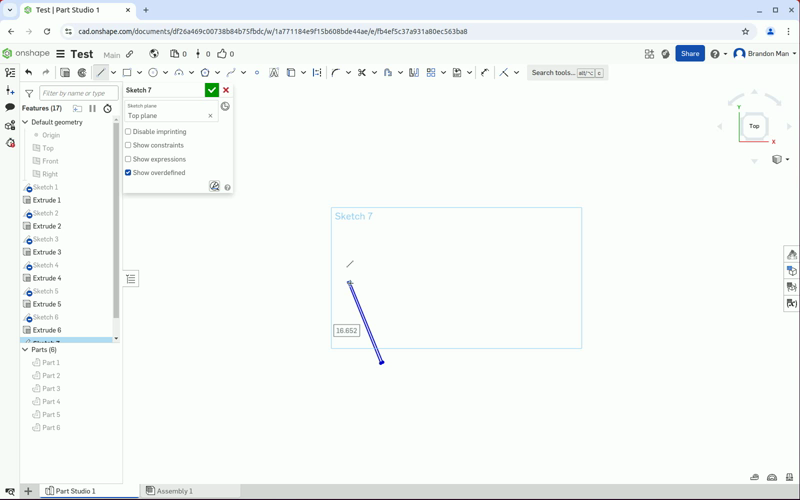
mouse_move(380, 282)
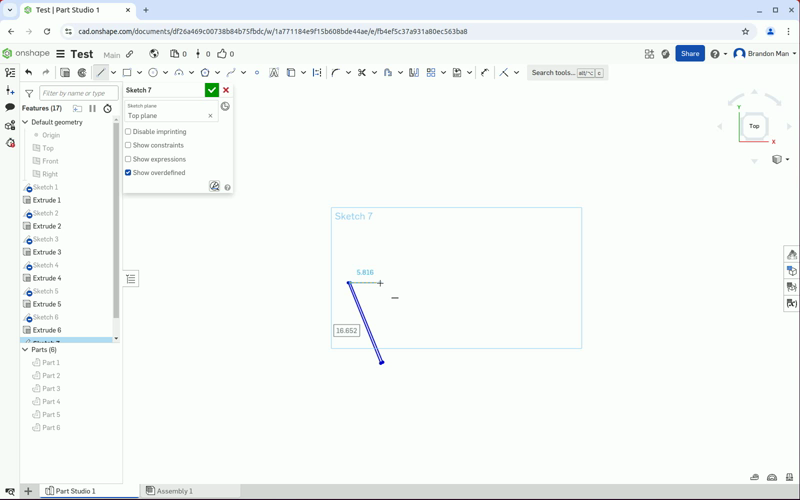
key_down(shift)
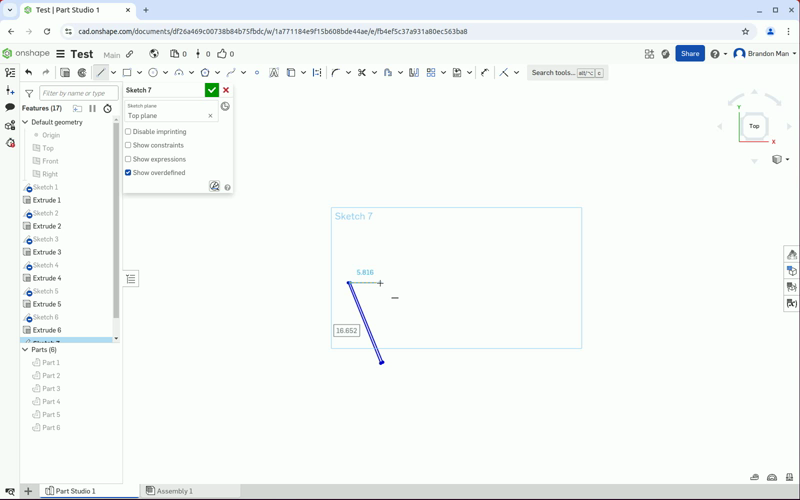
mouse_move(348, 282)
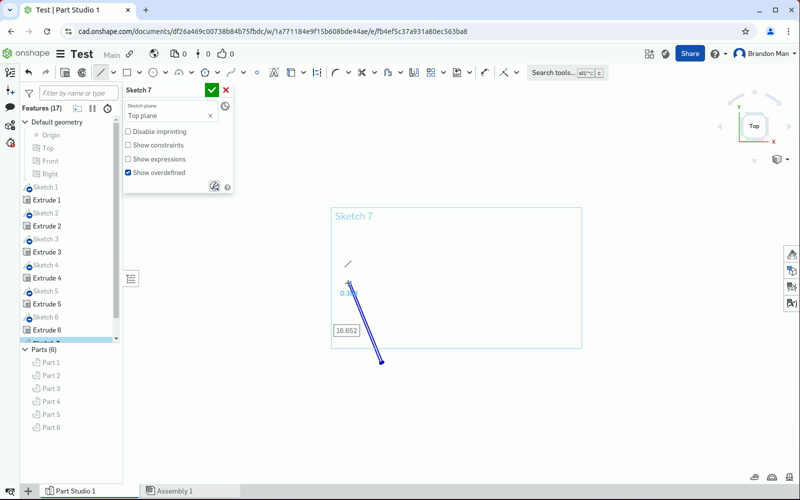
scroll(6)
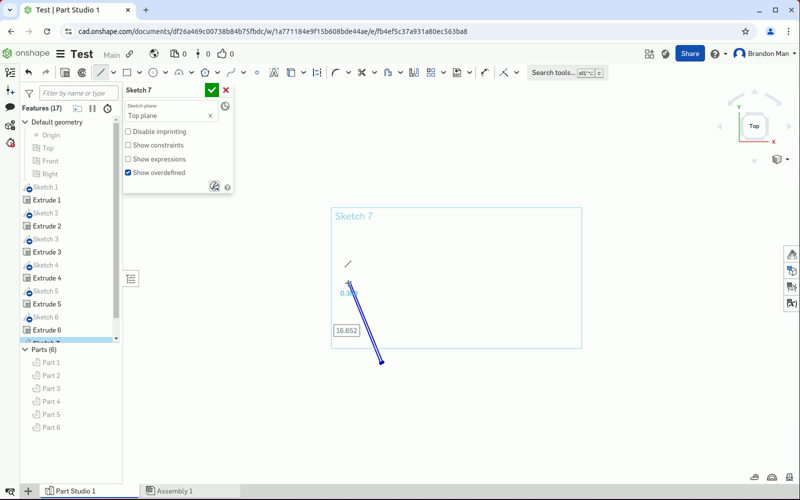
scroll(6)
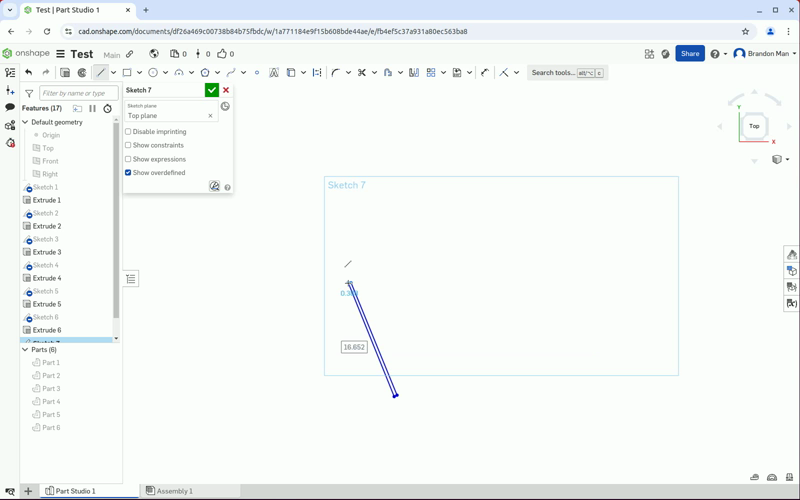
scroll(6)
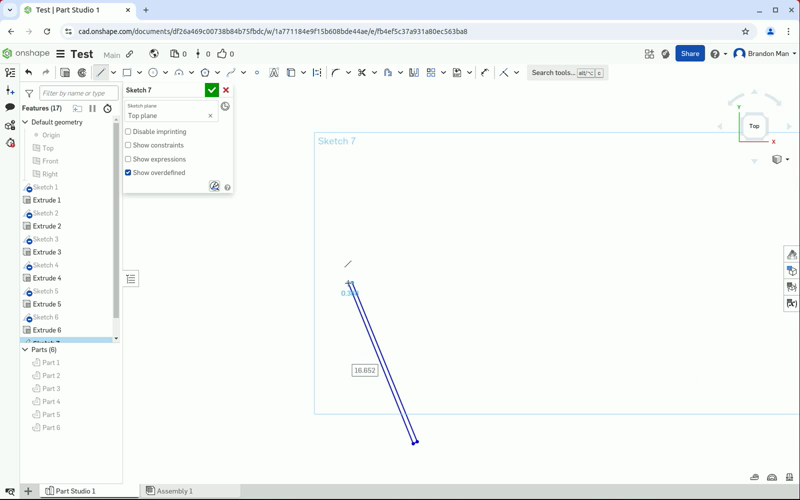
scroll(6)
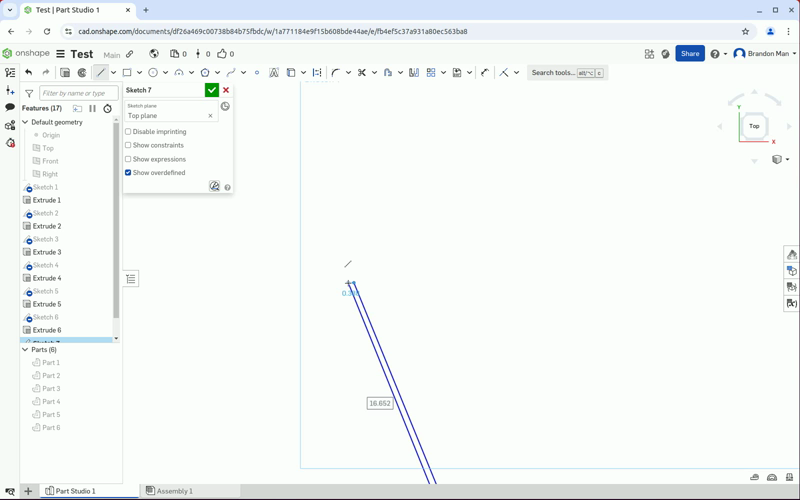
scroll(6)
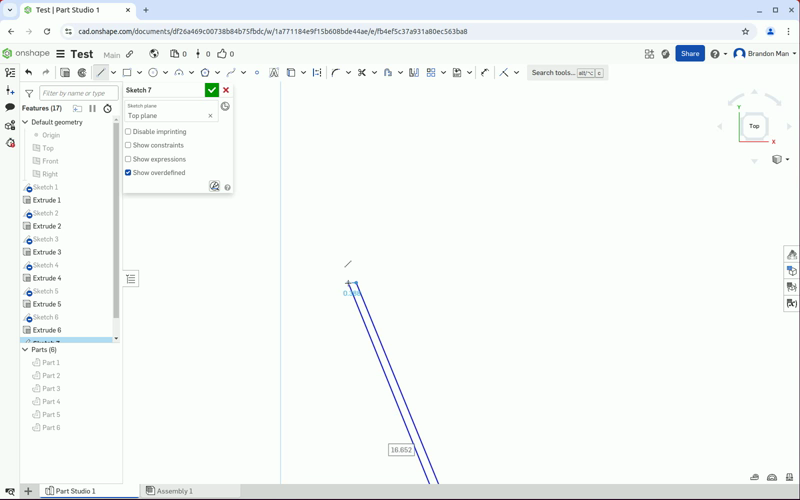
scroll(6)
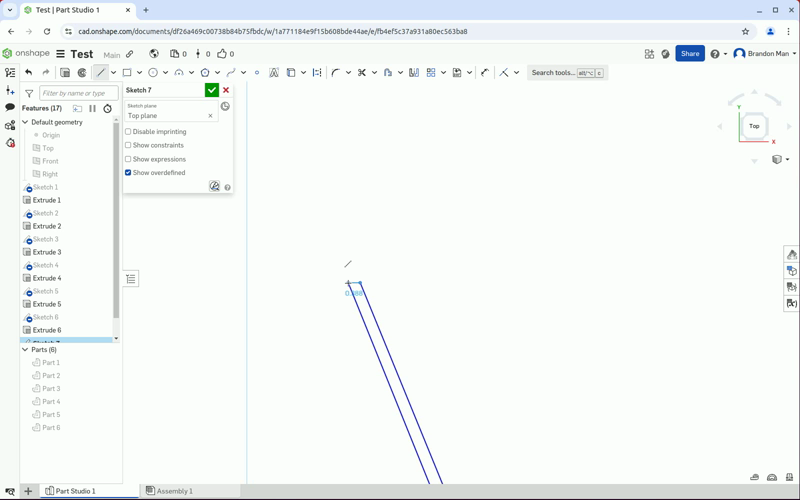
scroll(6)
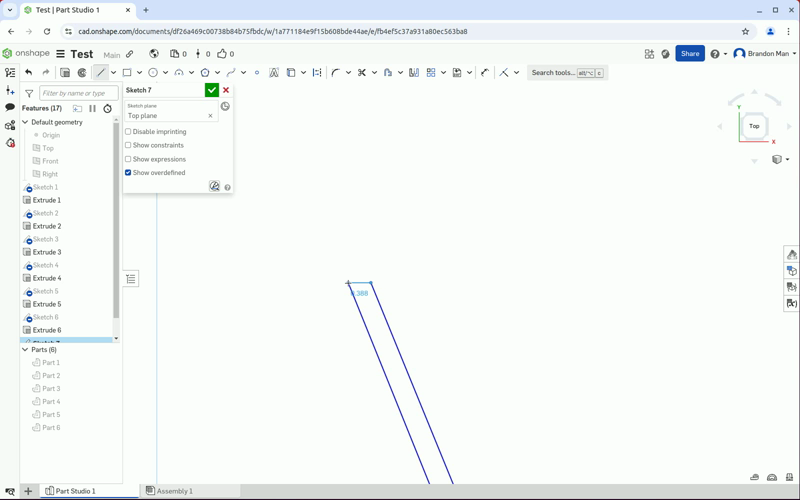
key_up(shift)
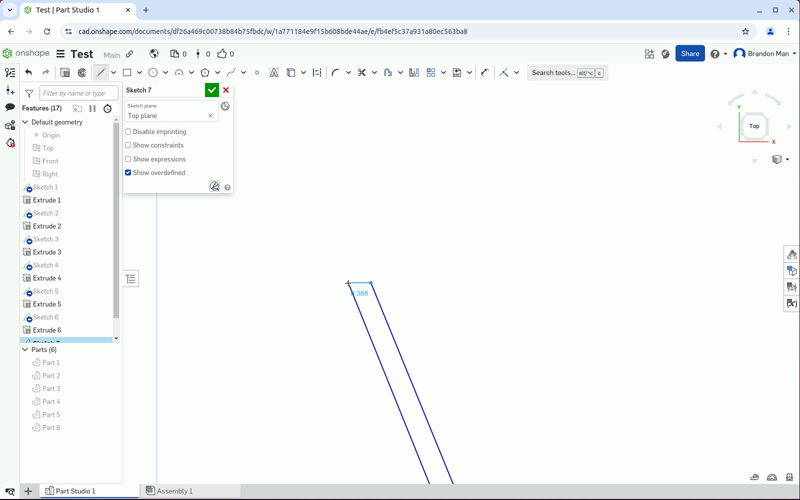
click(348, 282)
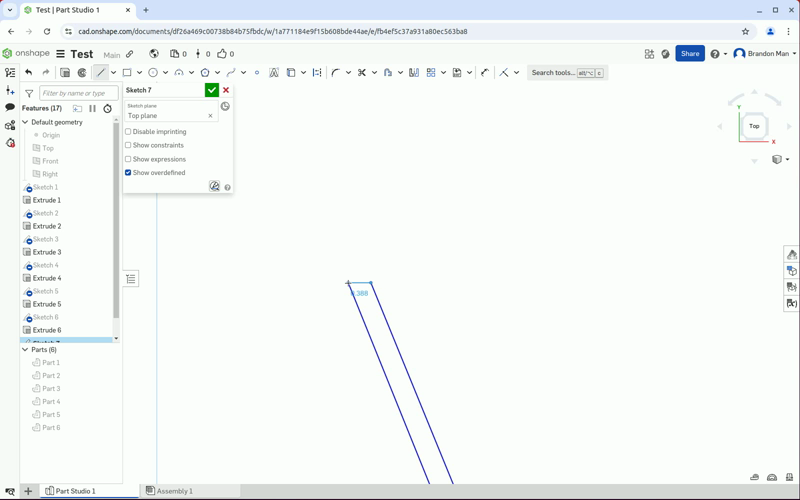
scroll(-6)
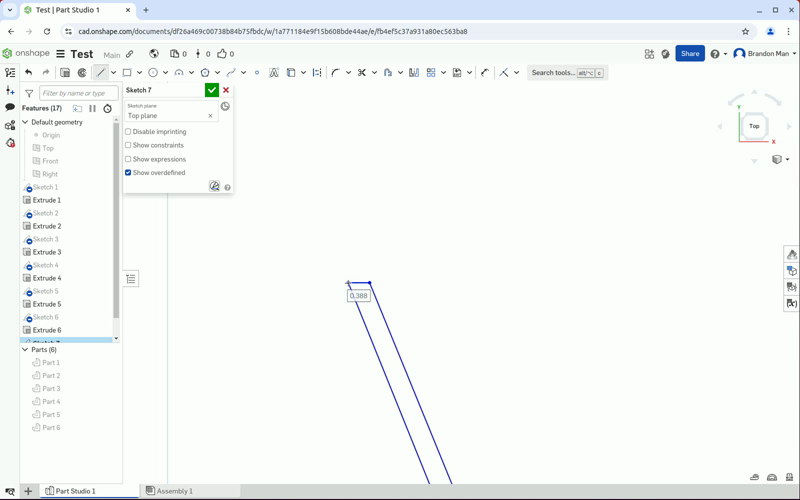
scroll(-6)
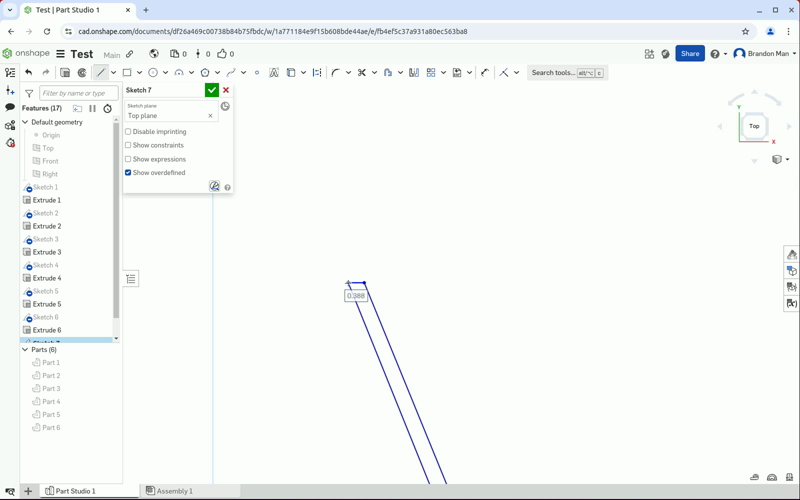
scroll(-6)
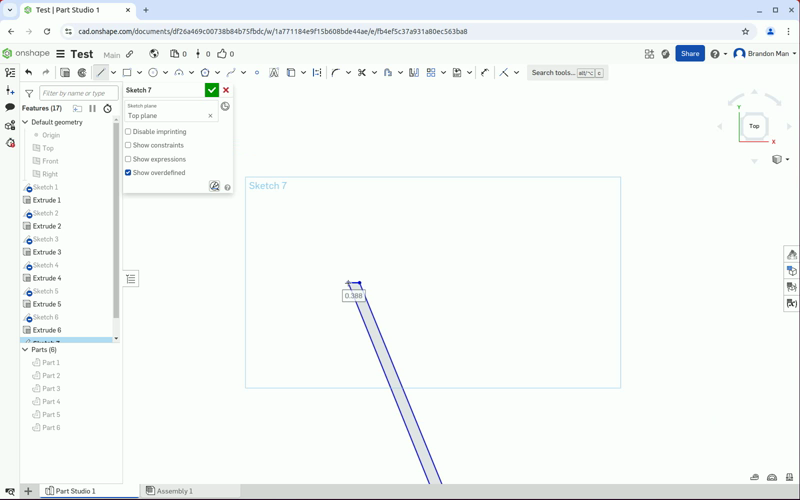
scroll(-6)
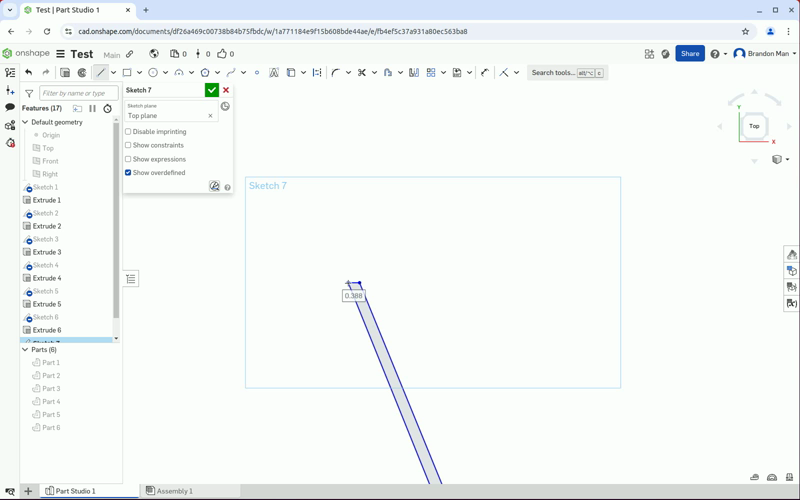
scroll(-6)
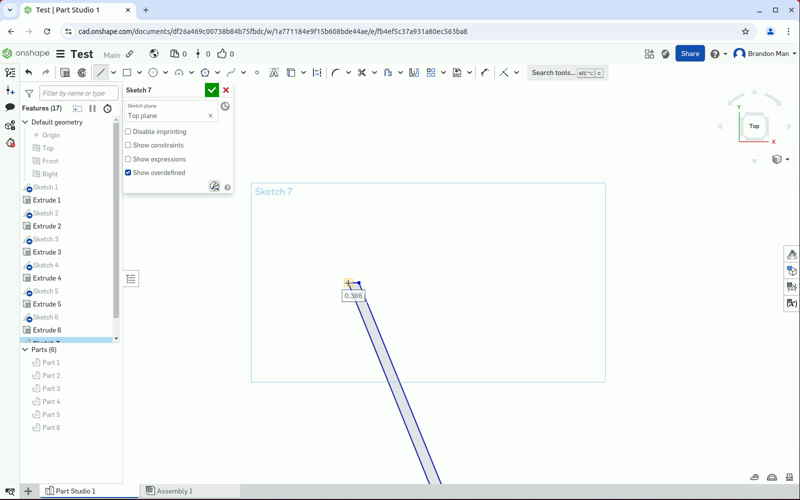
scroll(-6)
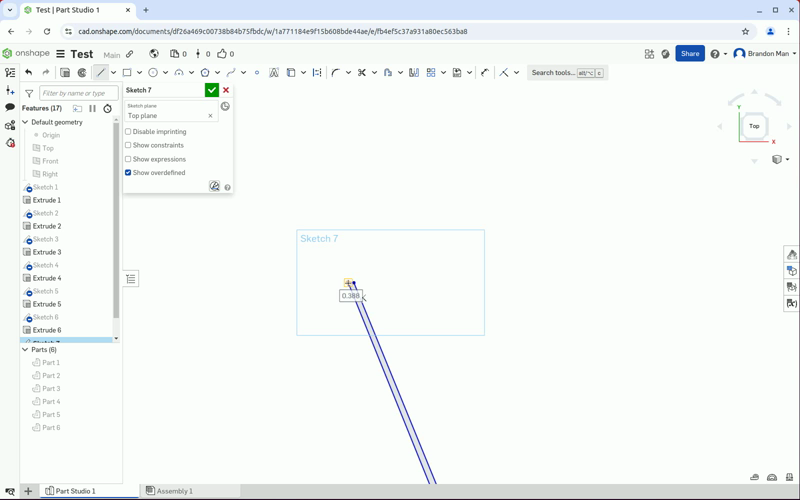
scroll(-6)
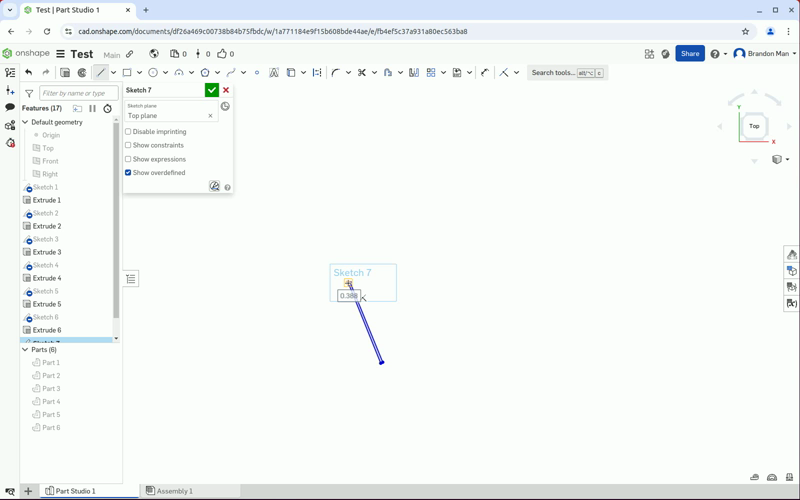
key(esc)
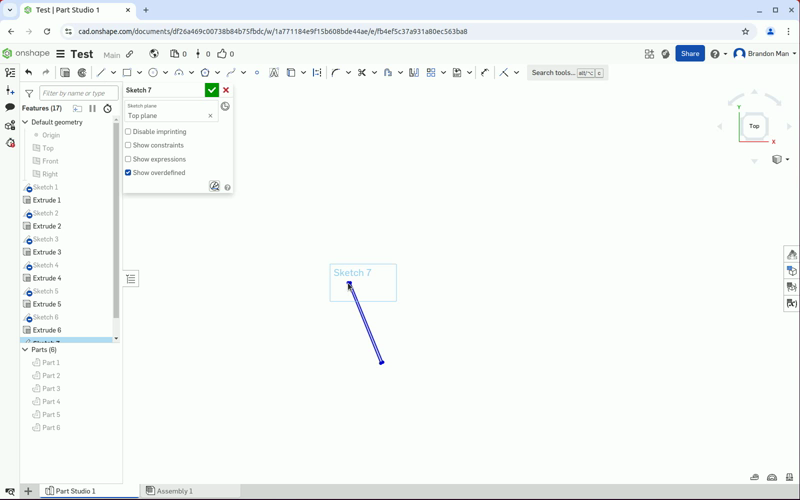
mouse_move(362, 316)
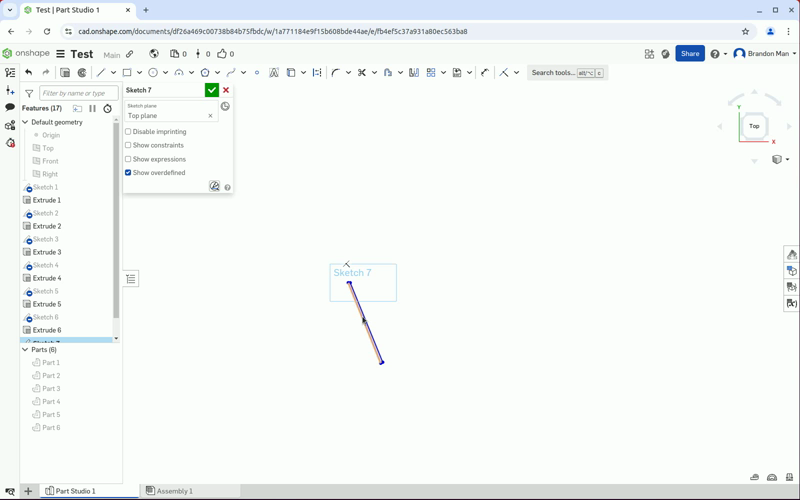
scroll(6)
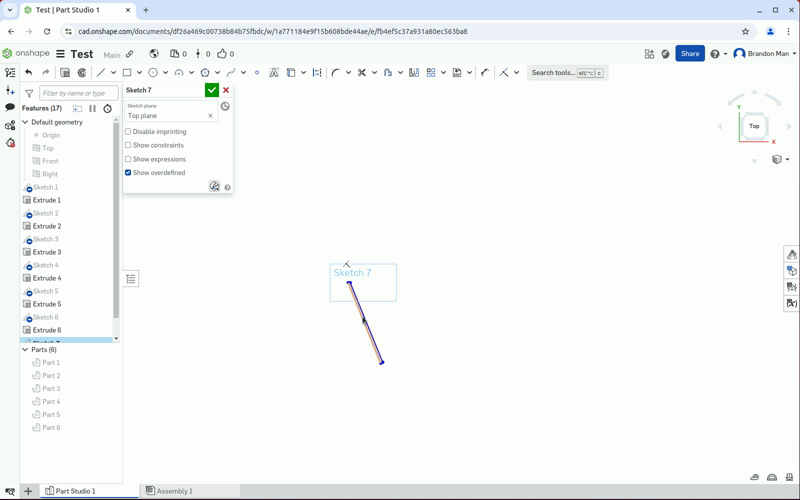
scroll(6)
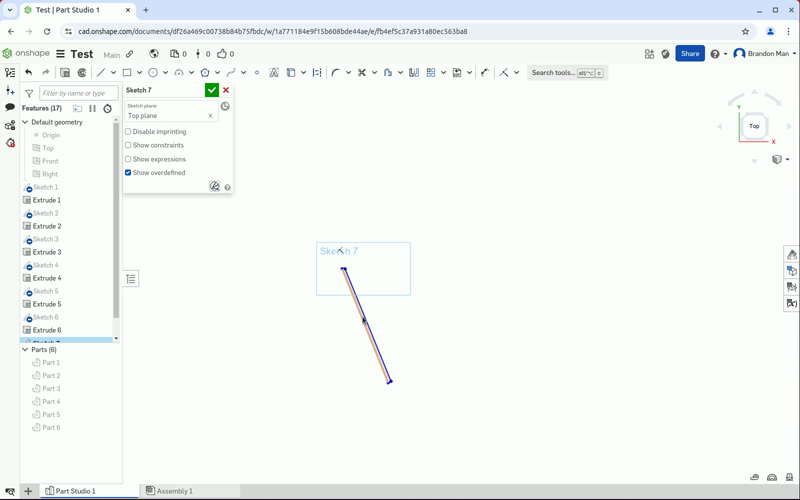
scroll(6)
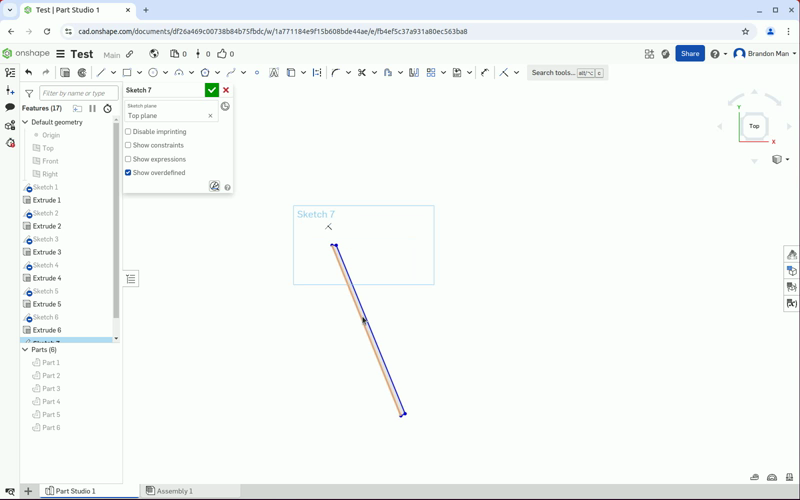
scroll(6)
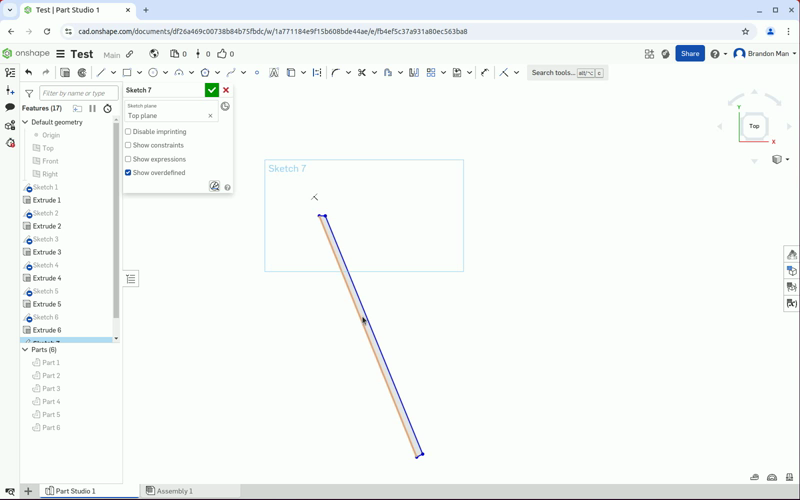
scroll(6)
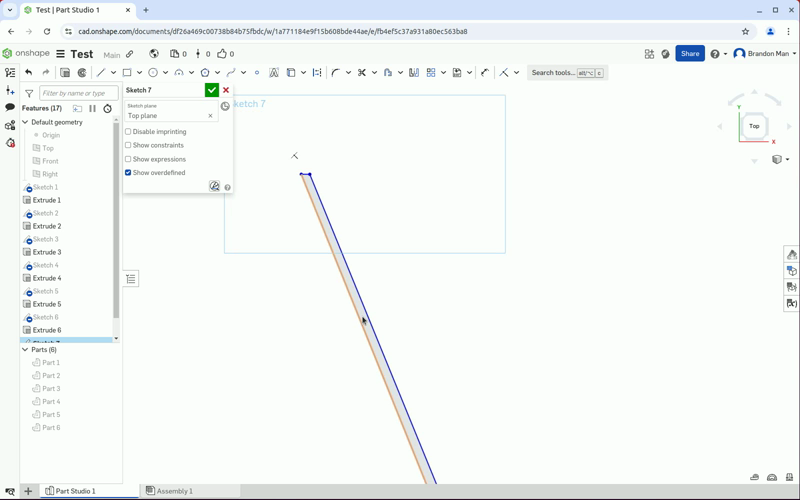
scroll(6)
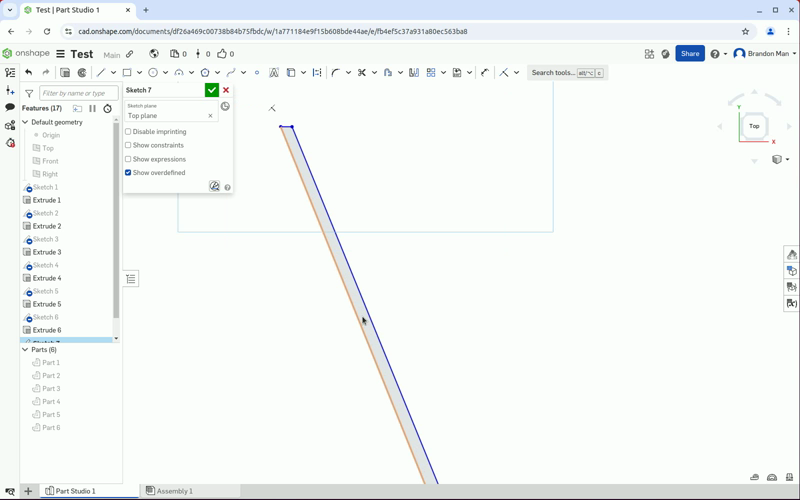
scroll(6)
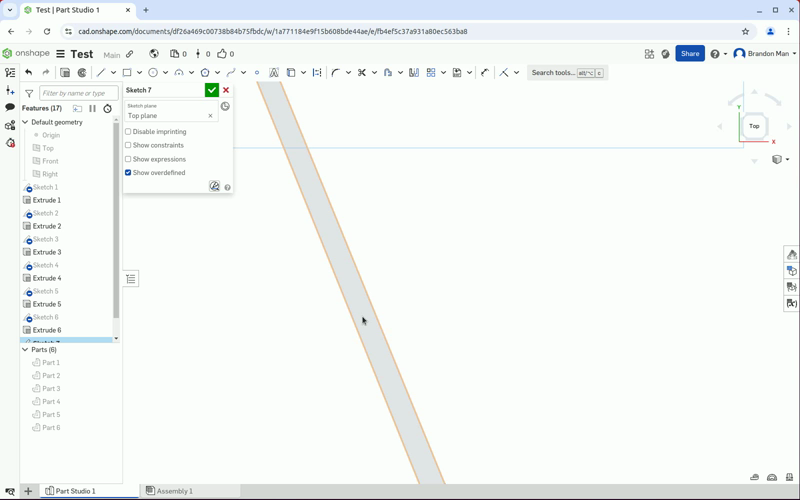
click(362, 316)
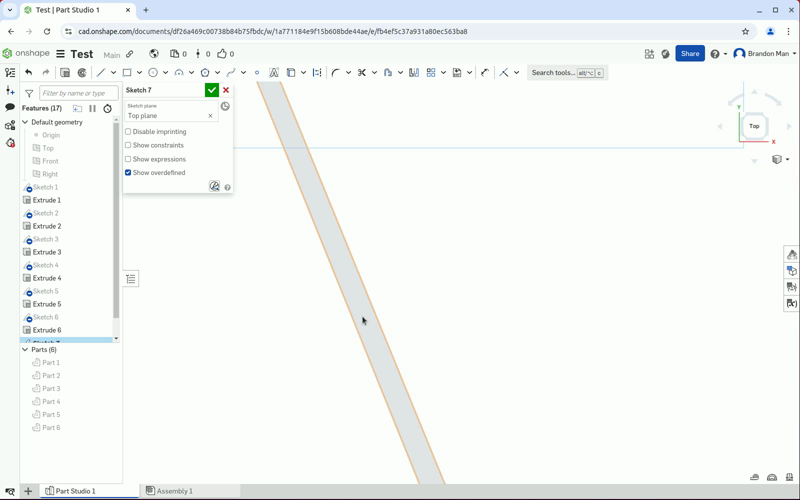
scroll(-6)
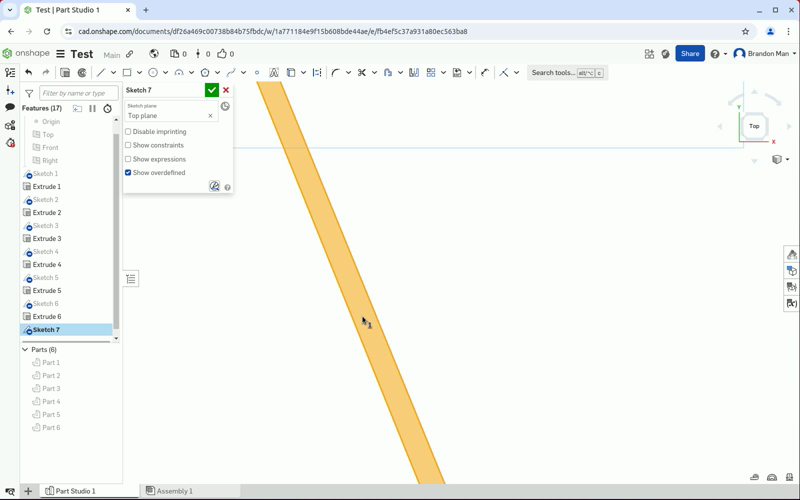
scroll(-6)
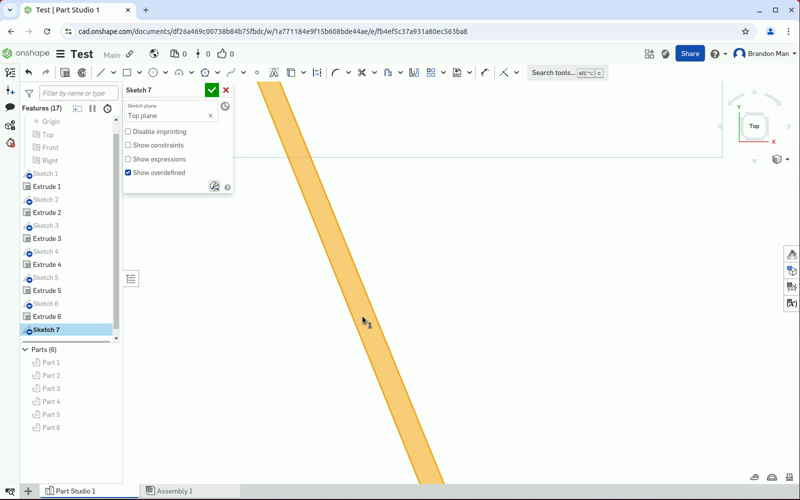
scroll(-6)
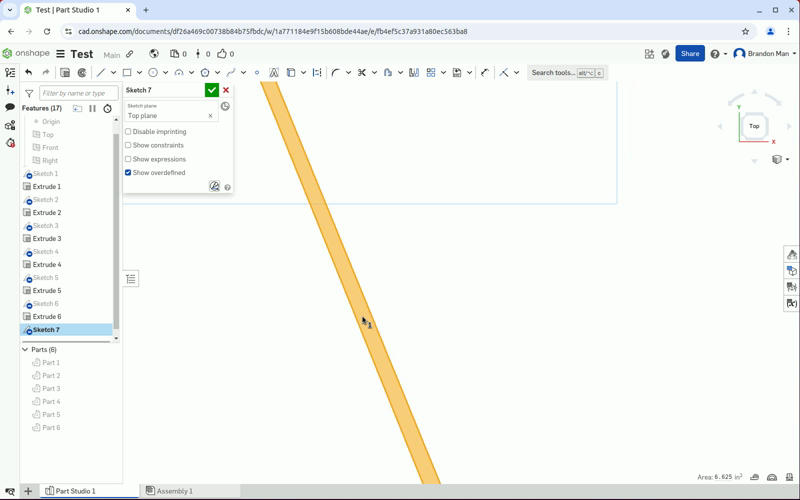
scroll(-6)
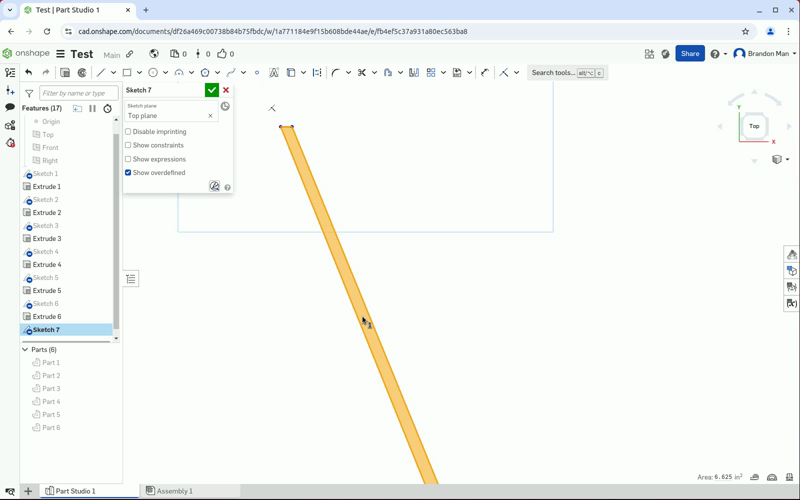
scroll(-6)
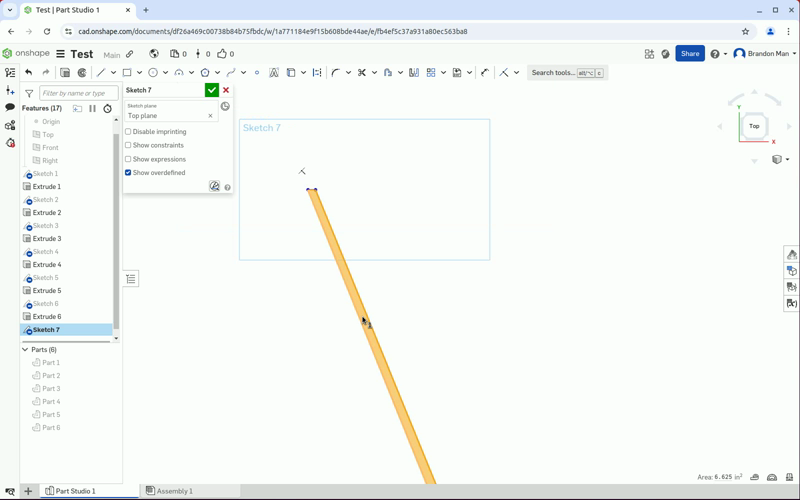
scroll(-6)
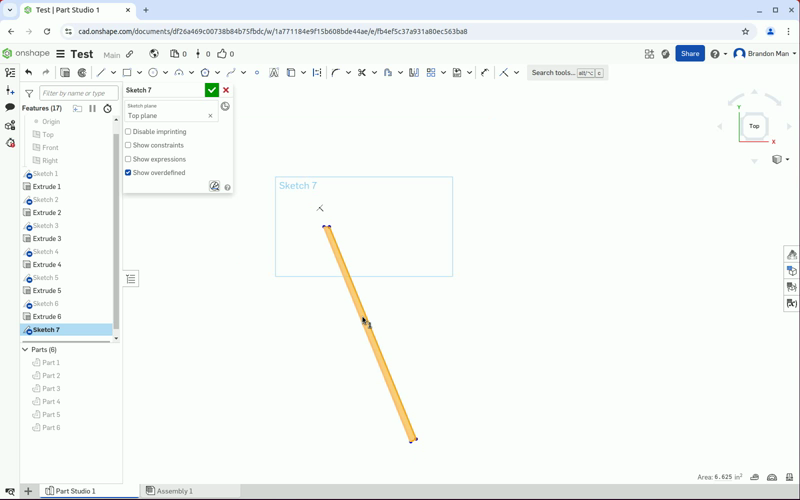
scroll(-6)
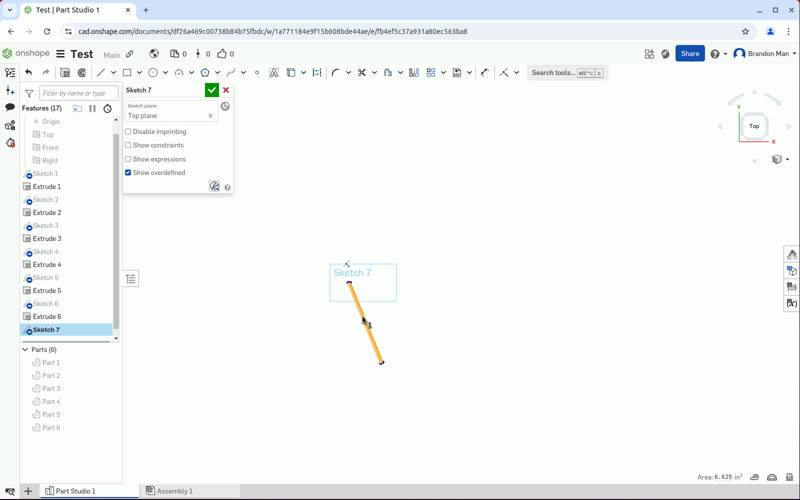
mouse_move(73, 352)
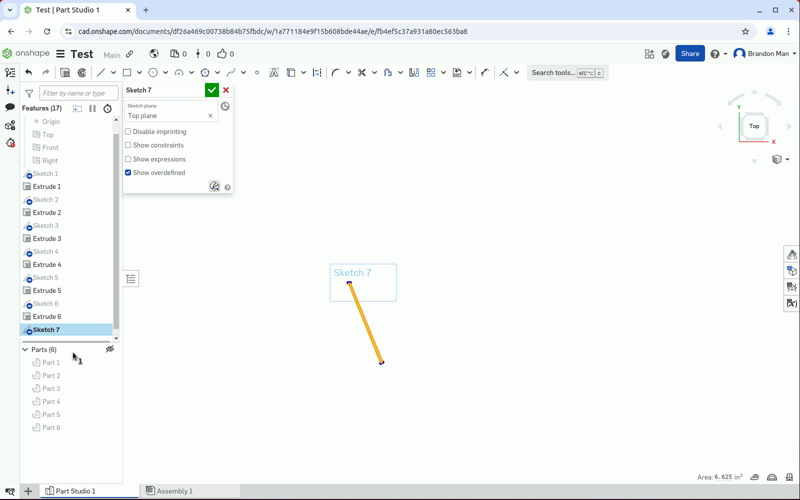
key(shift+y)
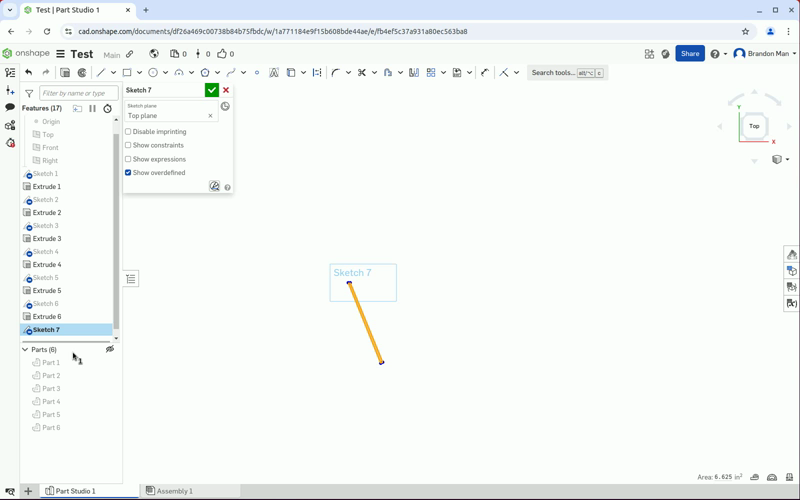
key(shift+e)
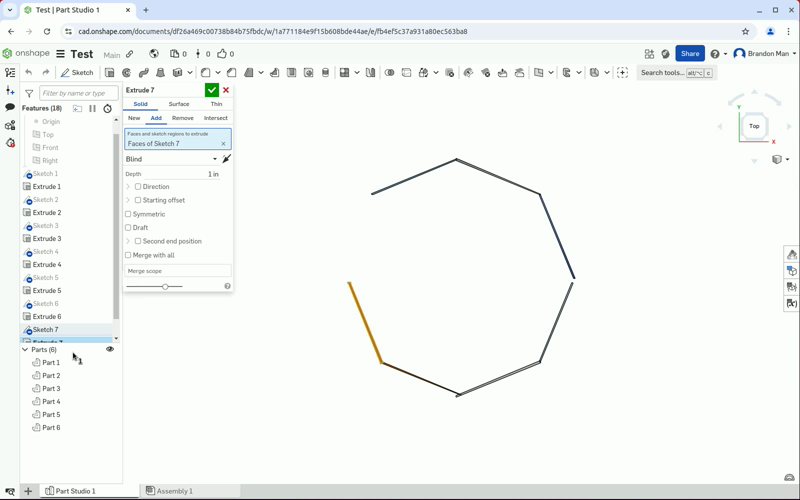
mouse_move(143, 106)
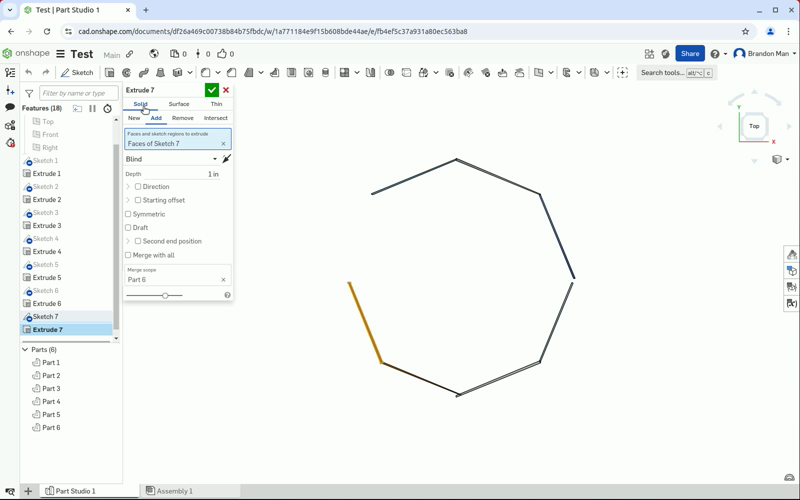
click(143, 106)
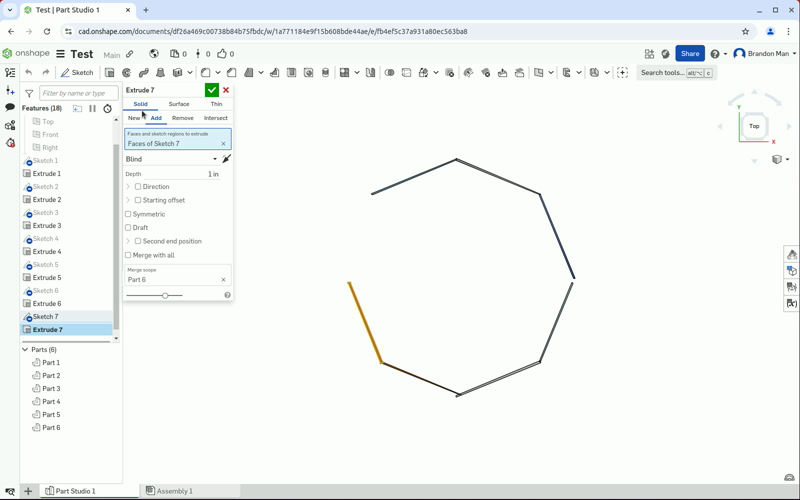
mouse_move(137, 120)
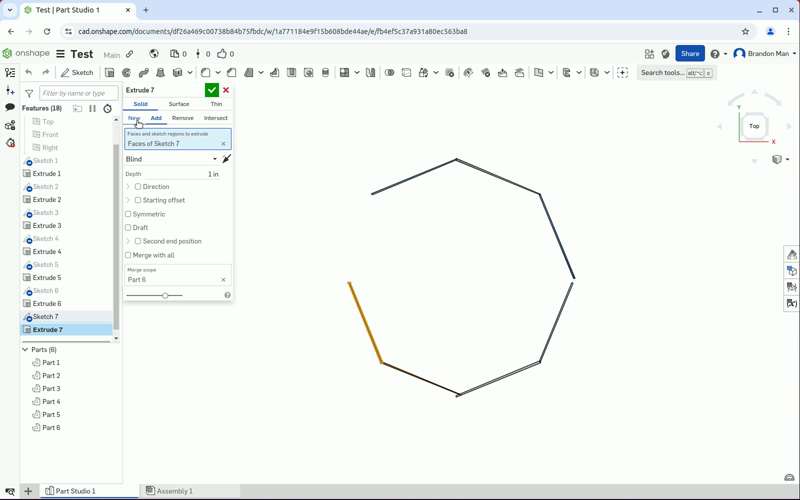
click(137, 120)
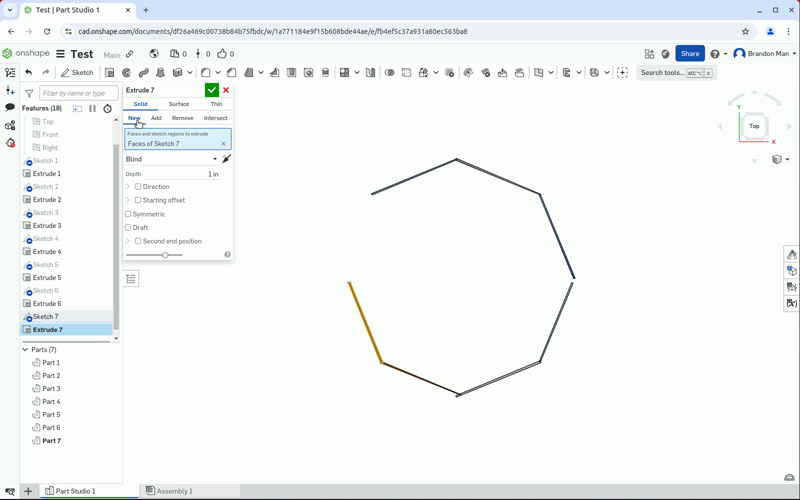
key(tab, 4)
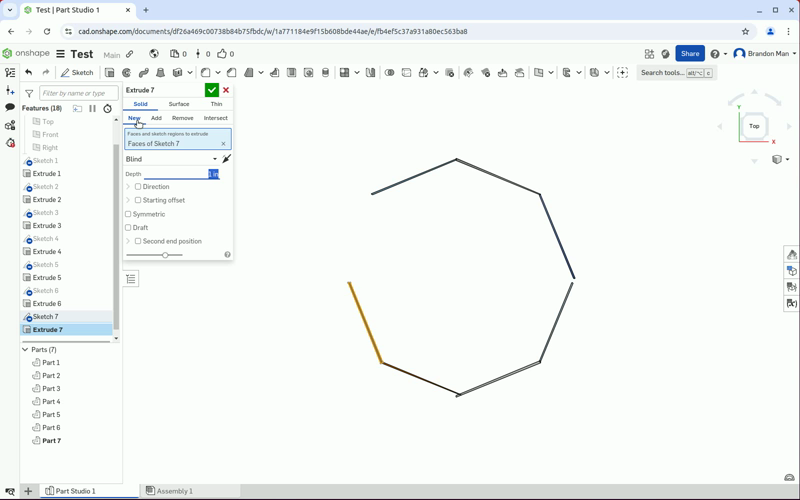
text(6.981)
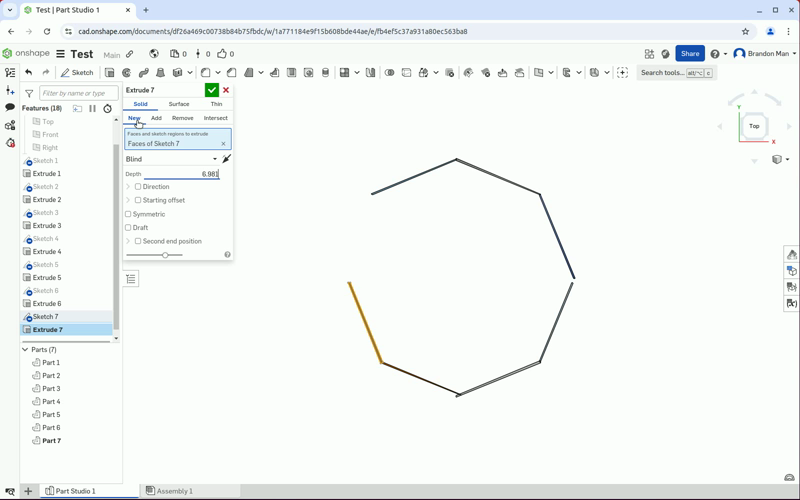
key(enter)
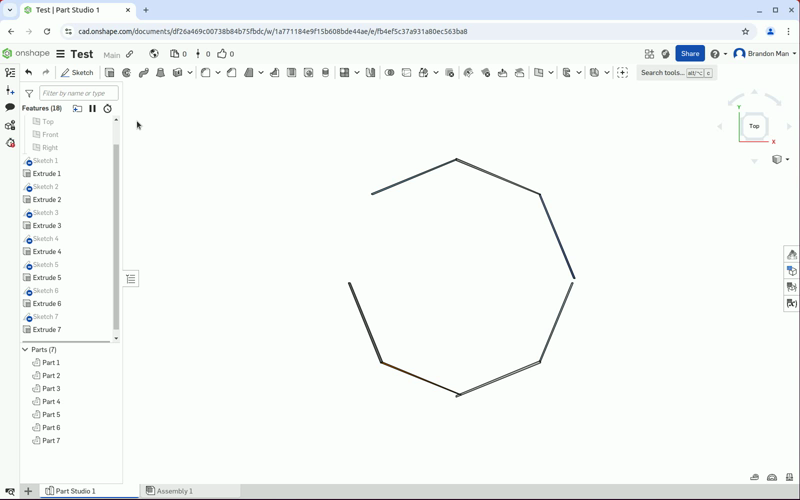
key(shift+h)
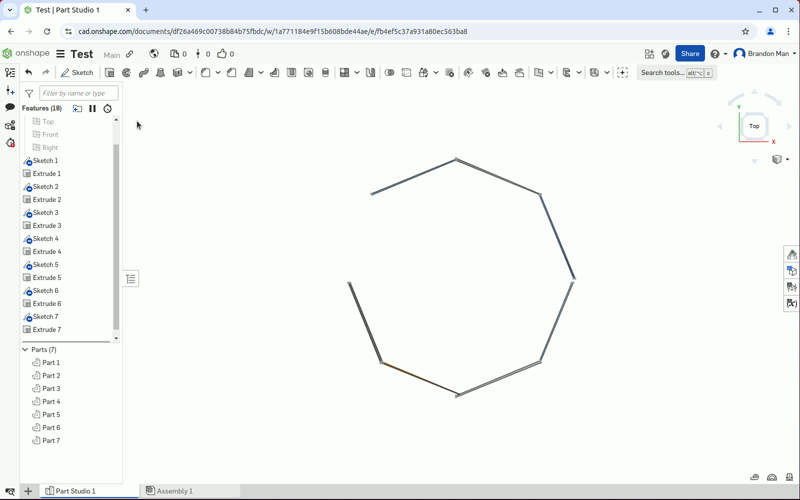
key(shift+h)
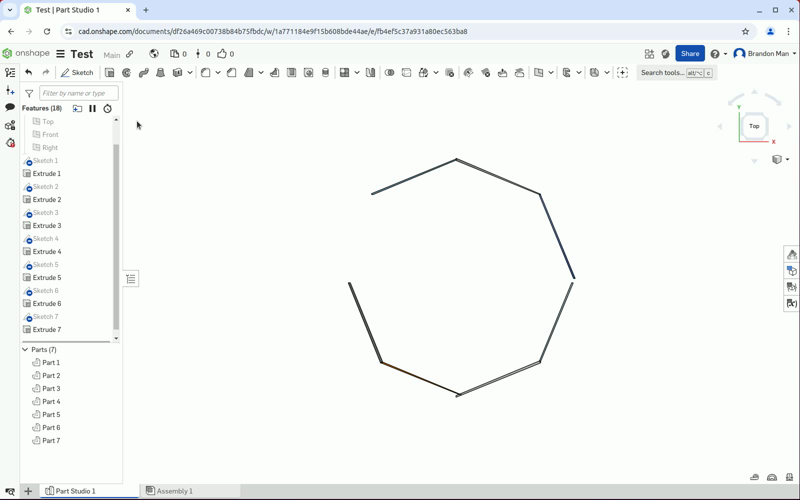
mouse_move(69, 163)
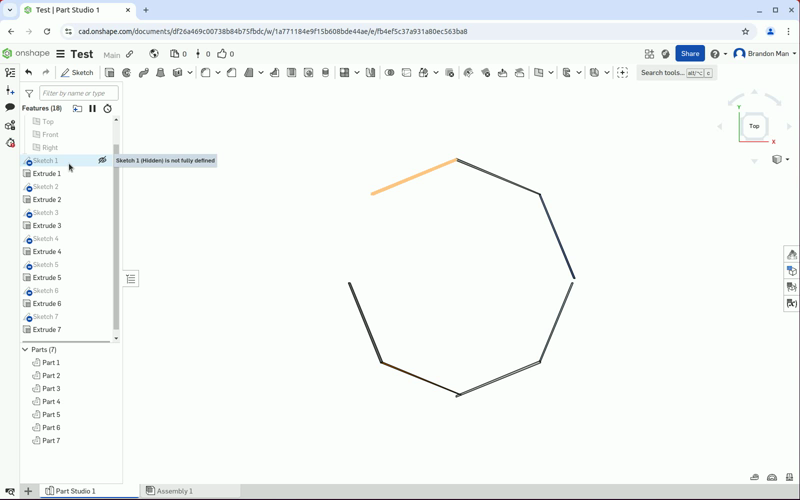
click(69, 163)
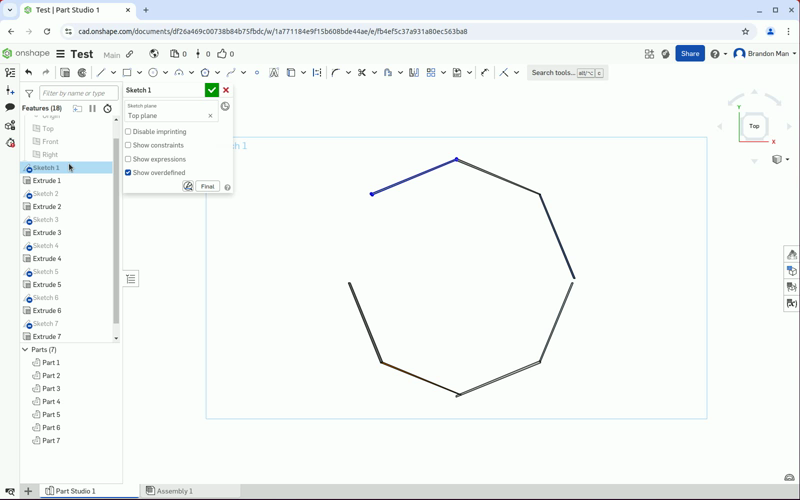
mouse_move(229, 92)
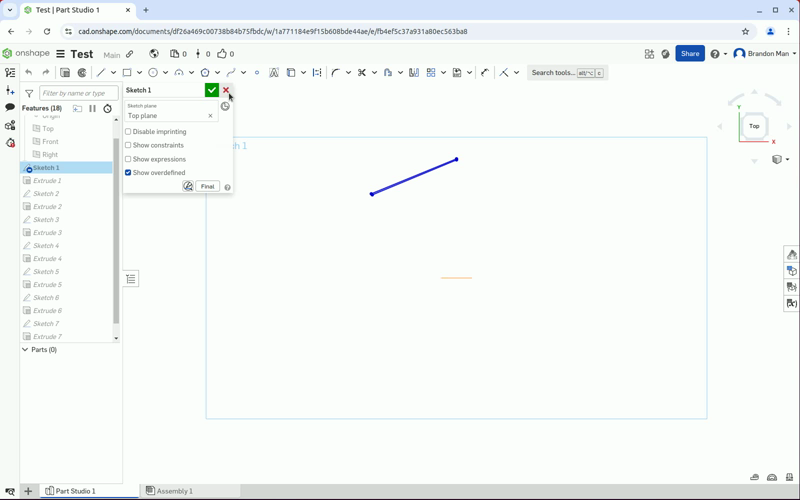
click(229, 92)
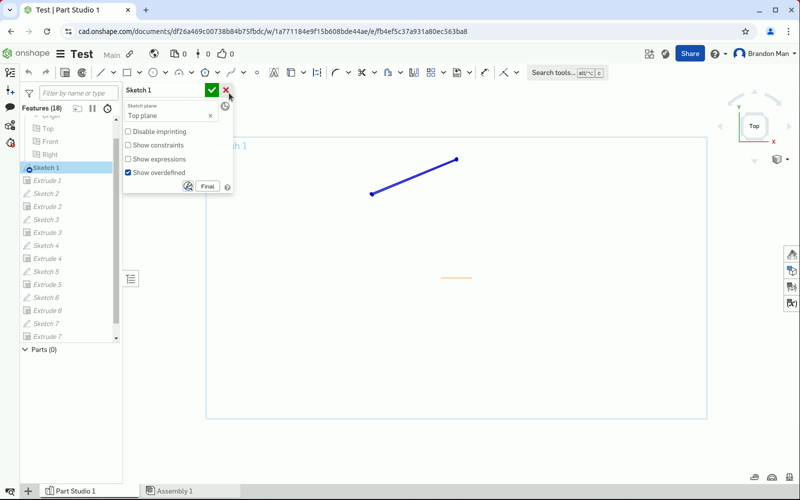
key(shift+s)
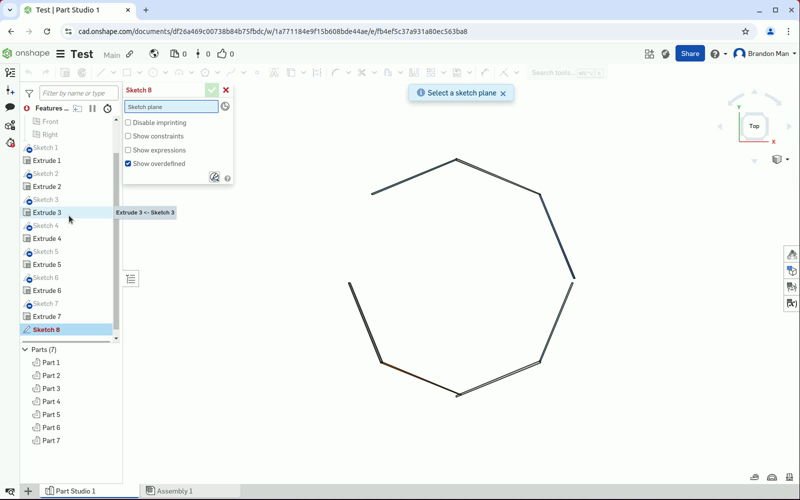
scroll(3)
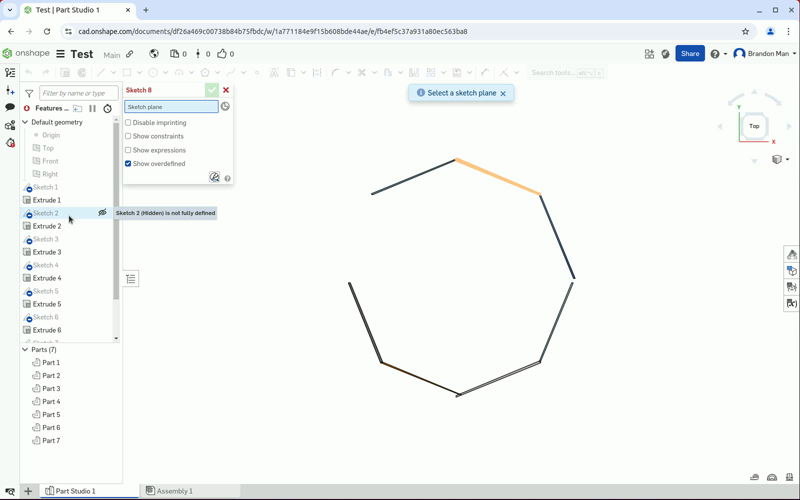
mouse_move(69, 150)
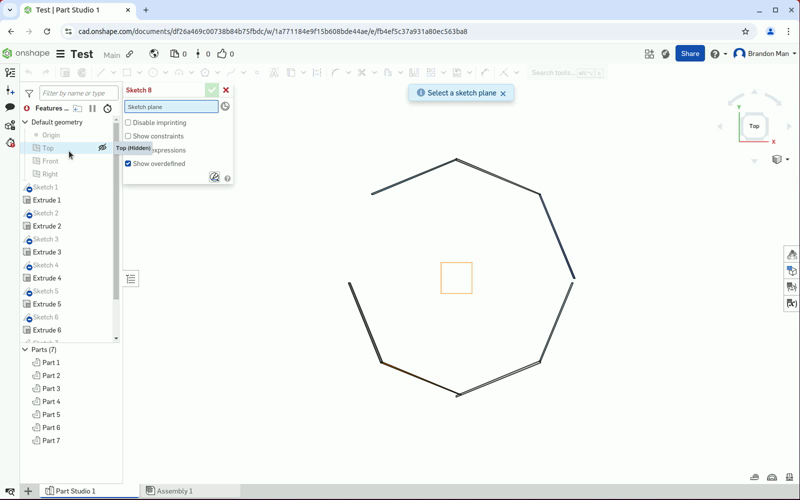
click(69, 150)
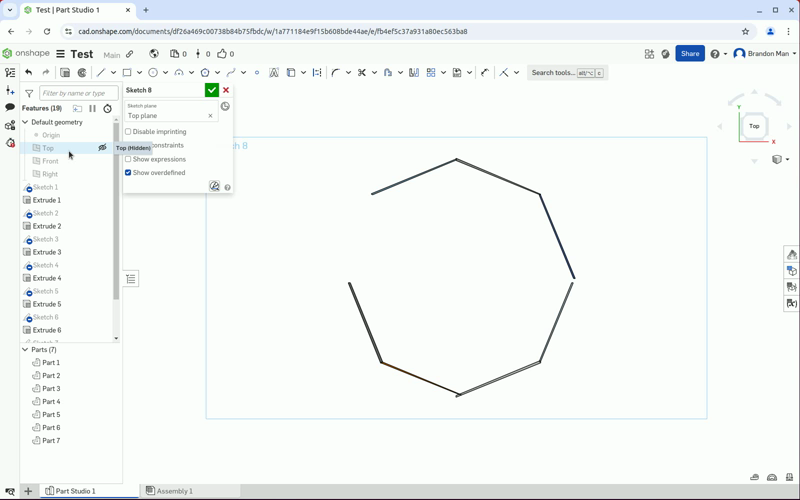
mouse_move(73, 352)
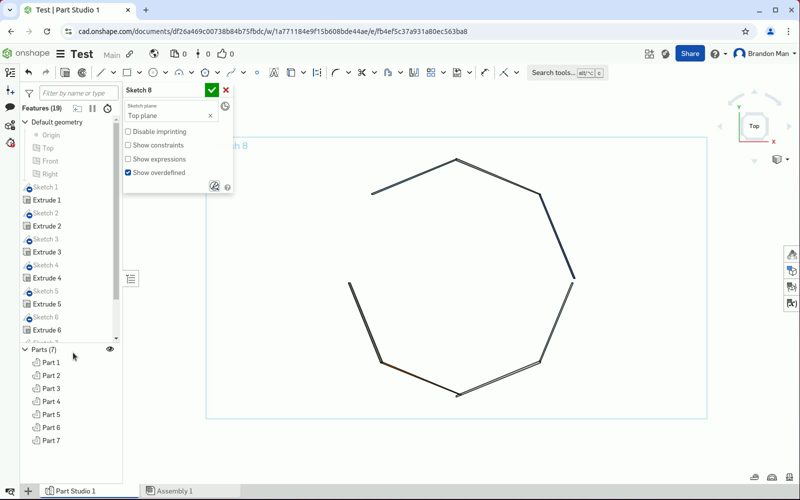
key(y)
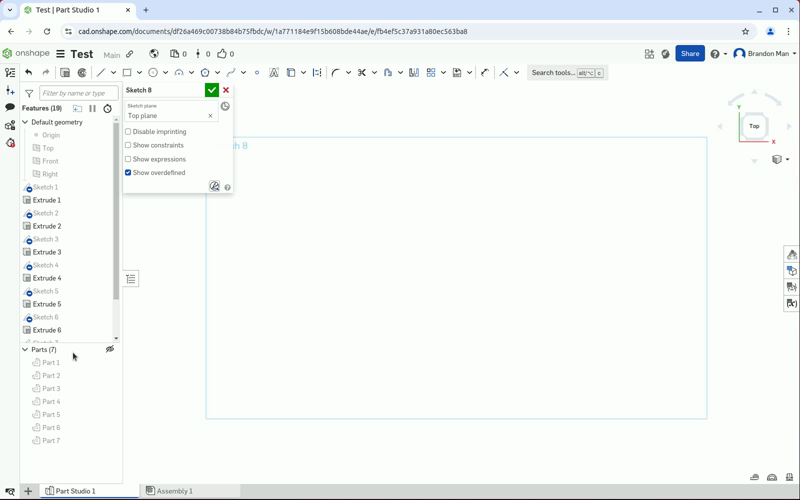
key(l)
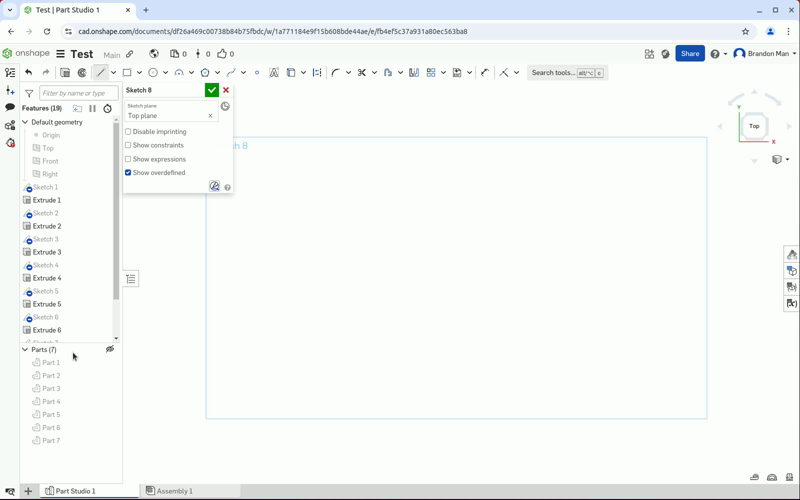
key_down(shift)
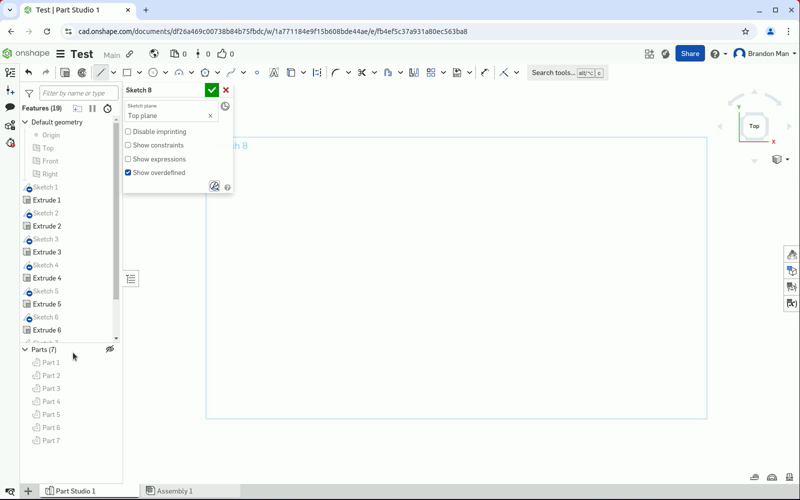
mouse_move(348, 282)
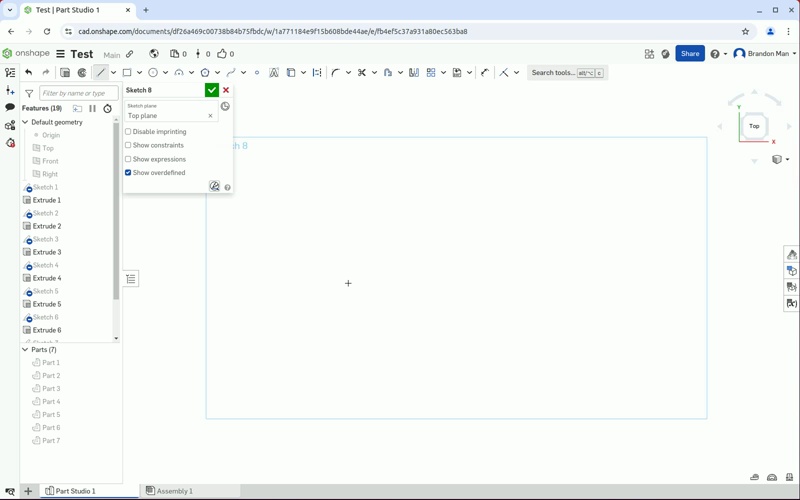
click(348, 282)
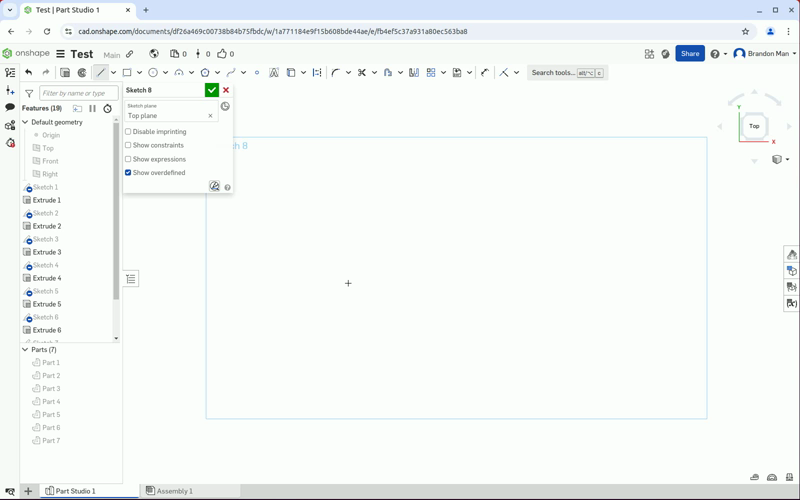
key_up(shift)
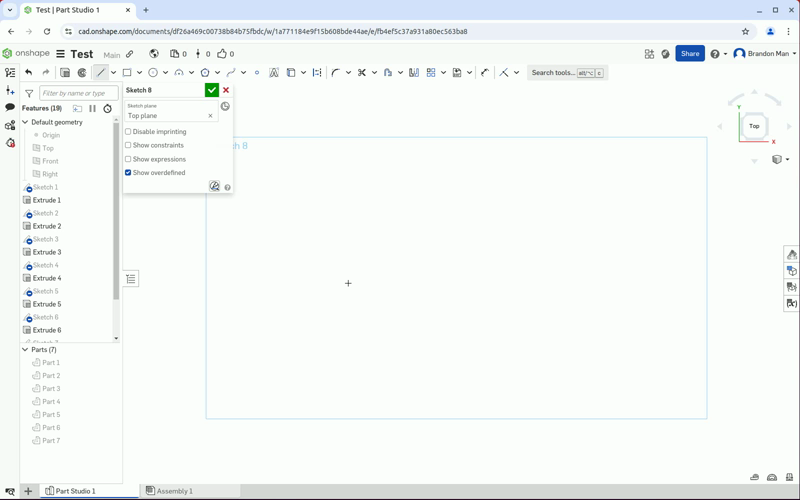
key_down(shift)
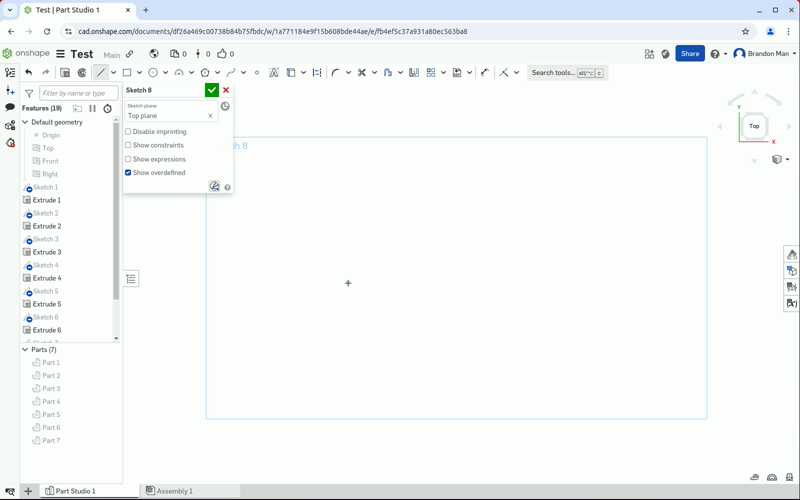
mouse_move(378, 282)
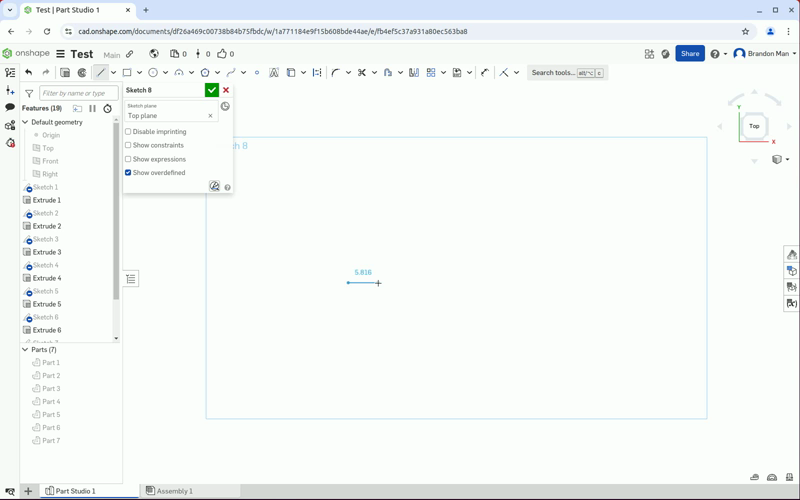
mouse_move(350, 282)
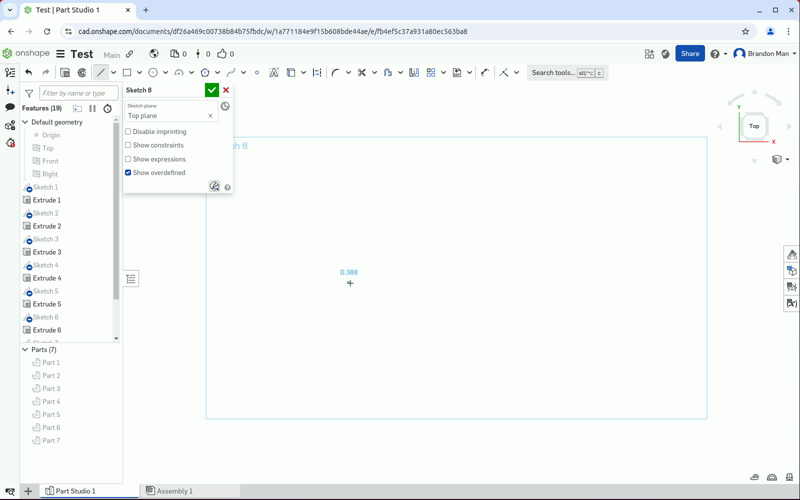
scroll(6)
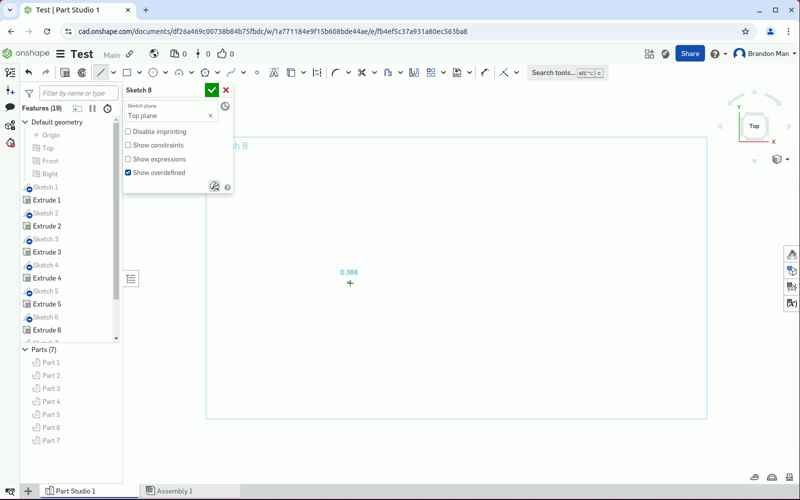
scroll(6)
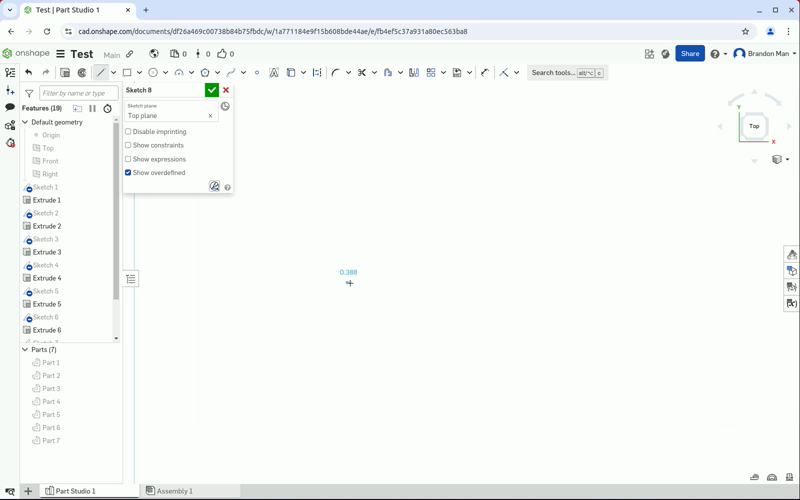
scroll(6)
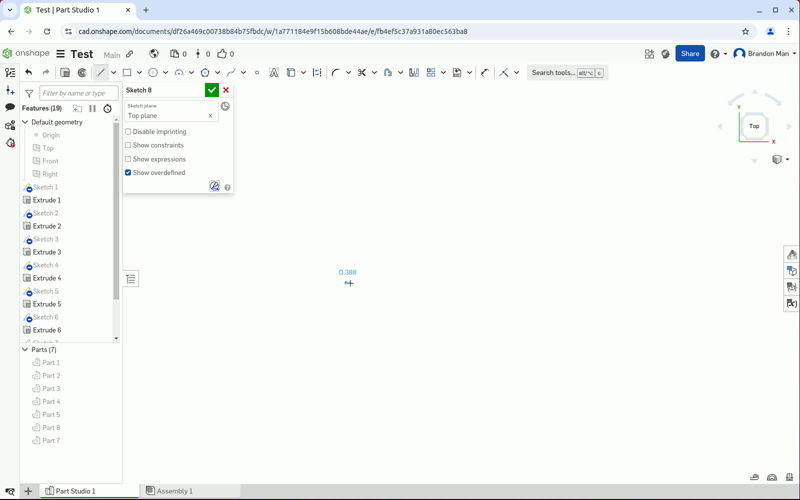
scroll(6)
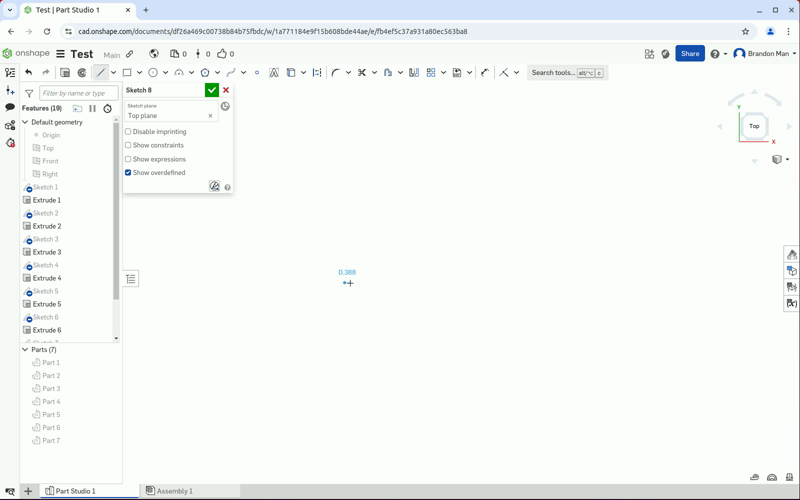
scroll(6)
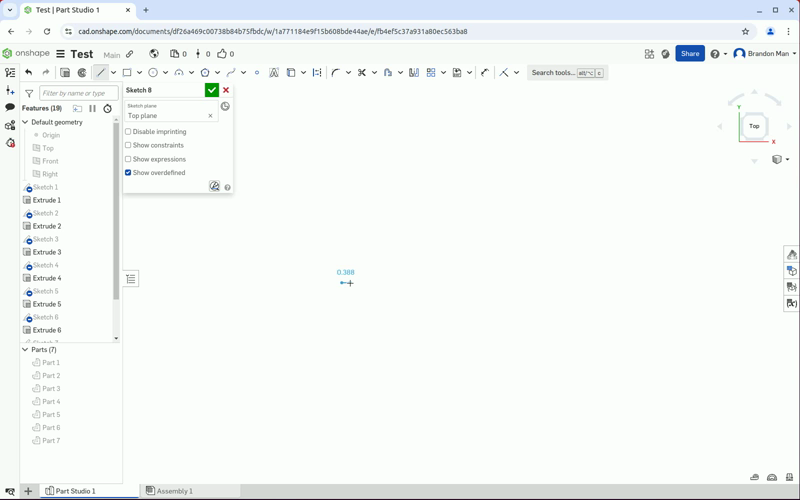
scroll(6)
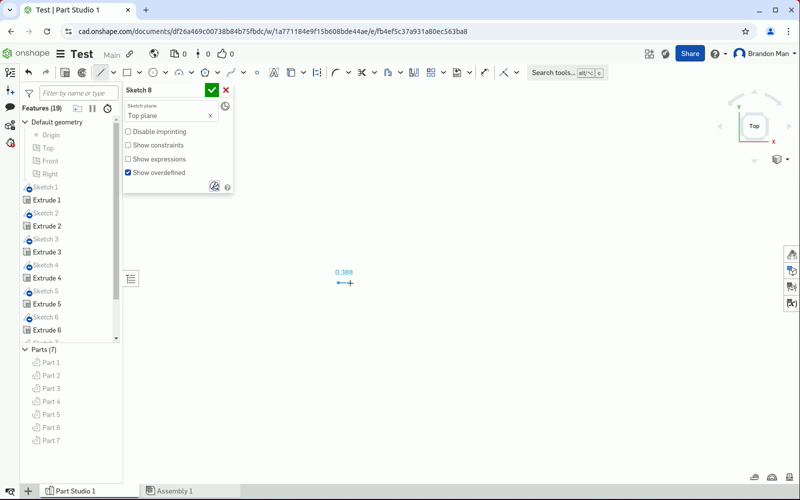
scroll(6)
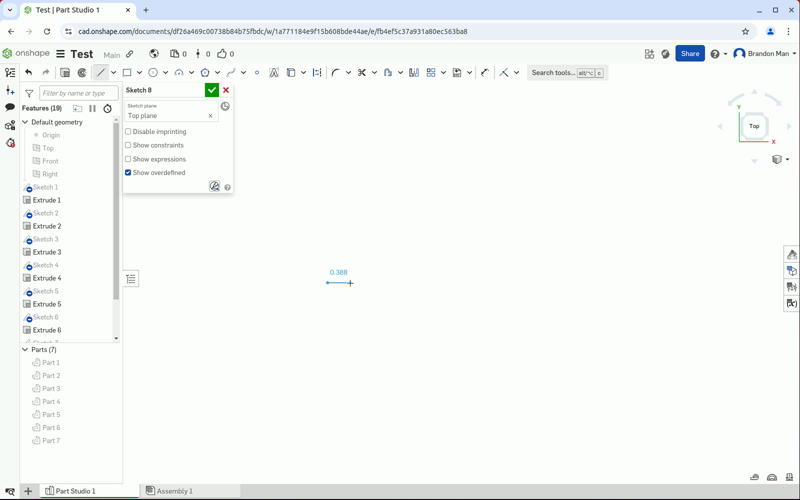
click(350, 282)
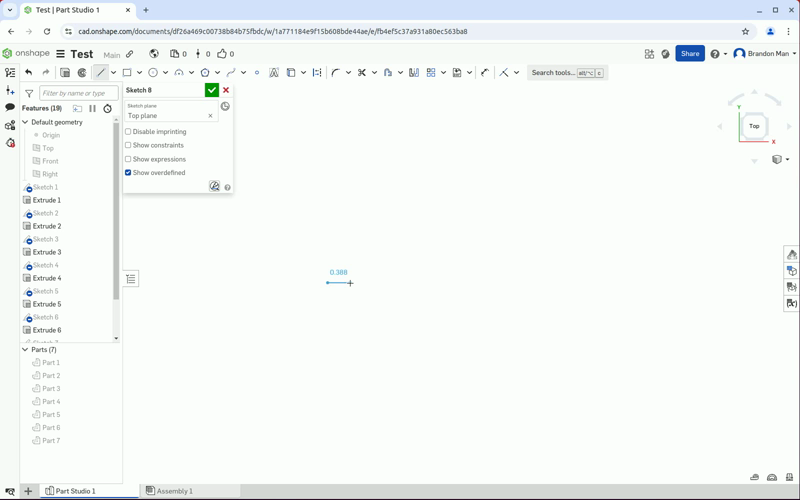
scroll(-6)
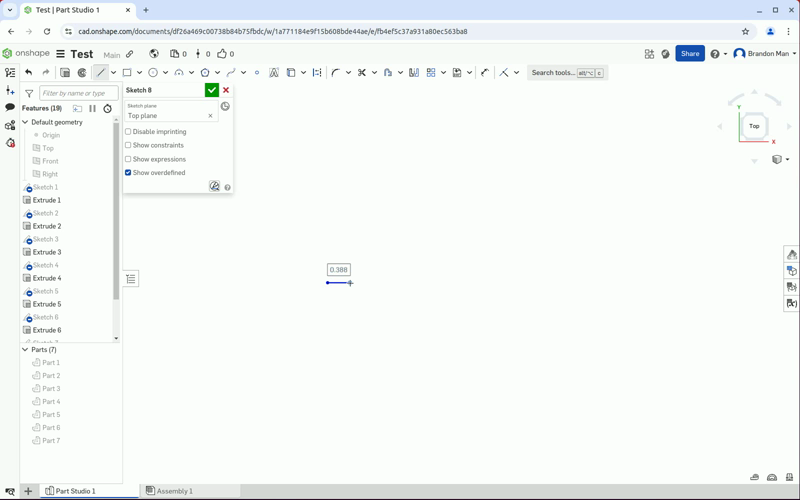
scroll(-6)
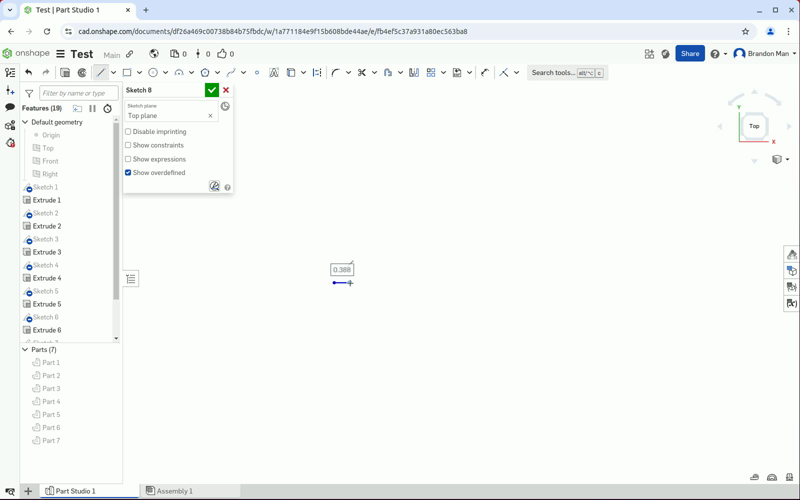
scroll(-6)
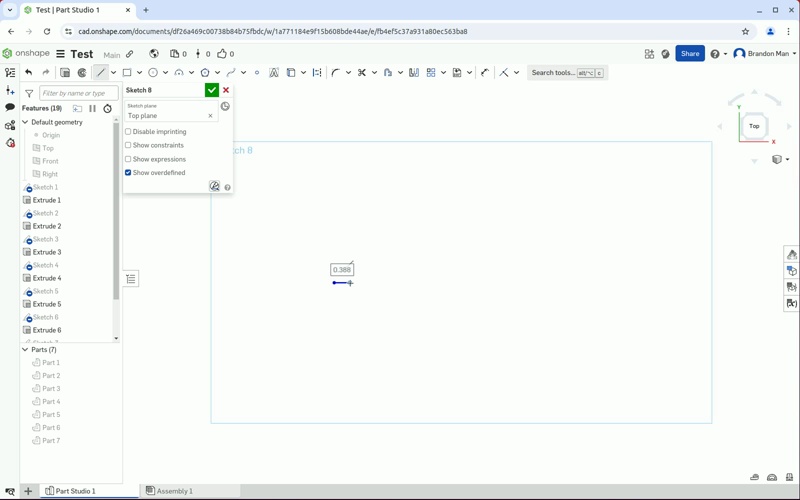
scroll(-6)
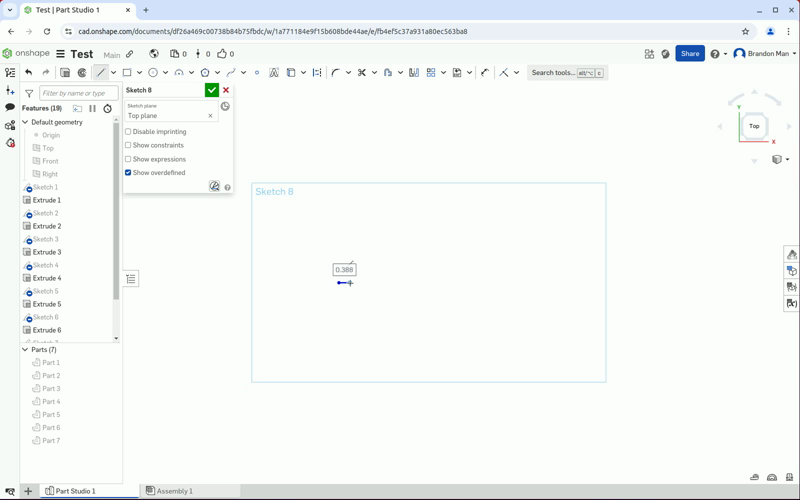
scroll(-6)
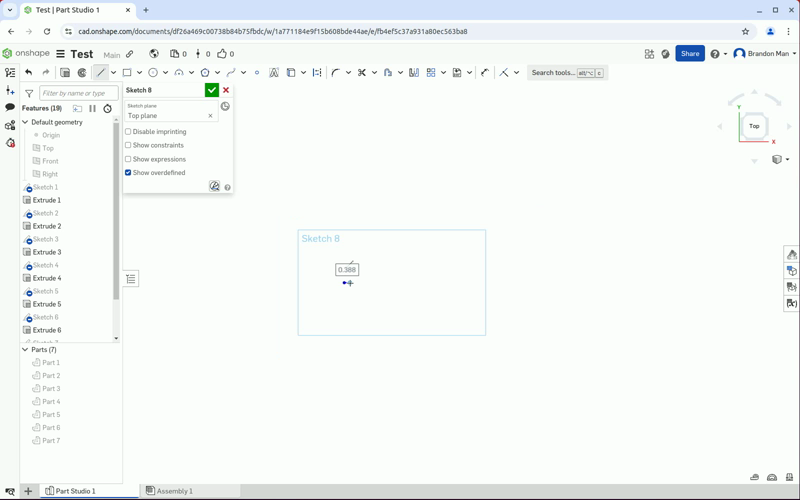
scroll(-6)
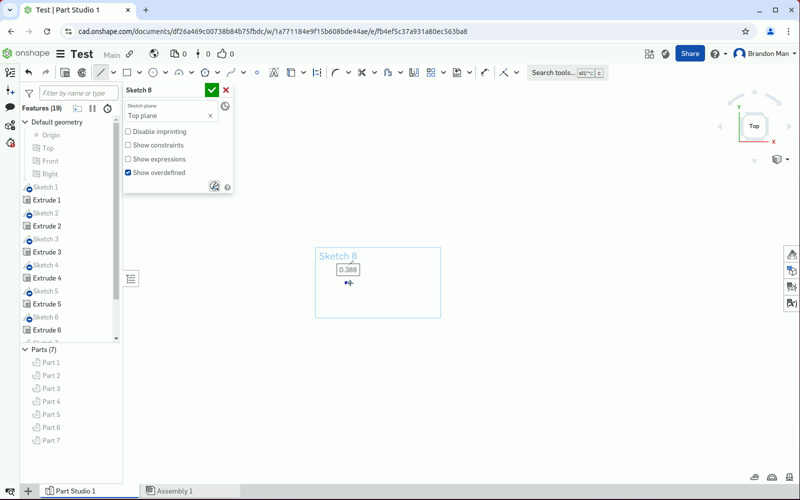
scroll(-6)
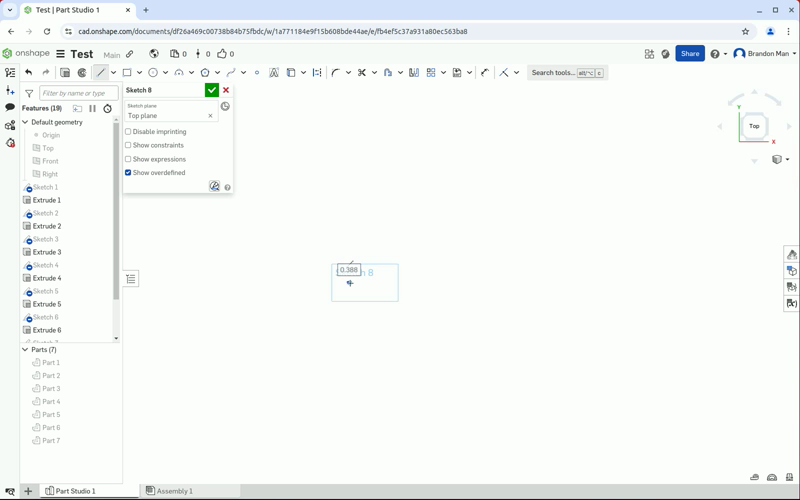
key_up(shift)
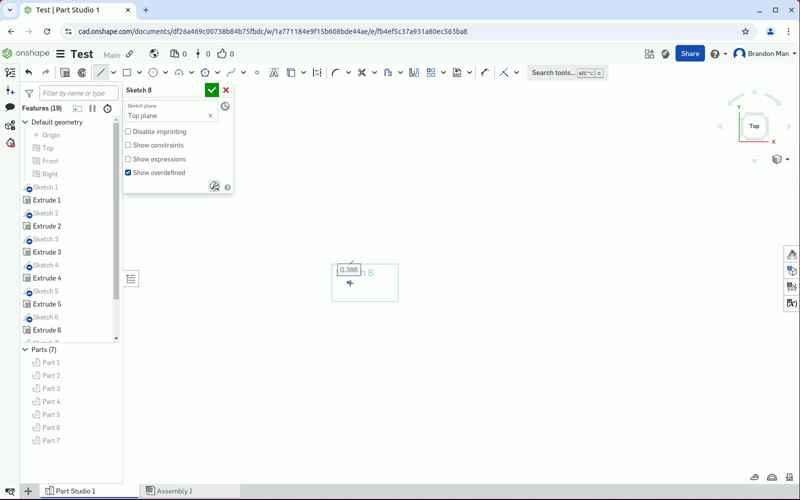
key_down(shift)
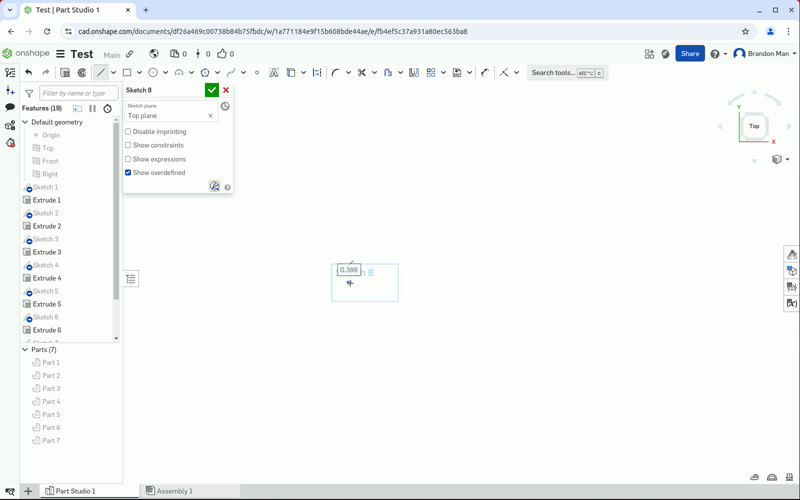
mouse_move(382, 203)
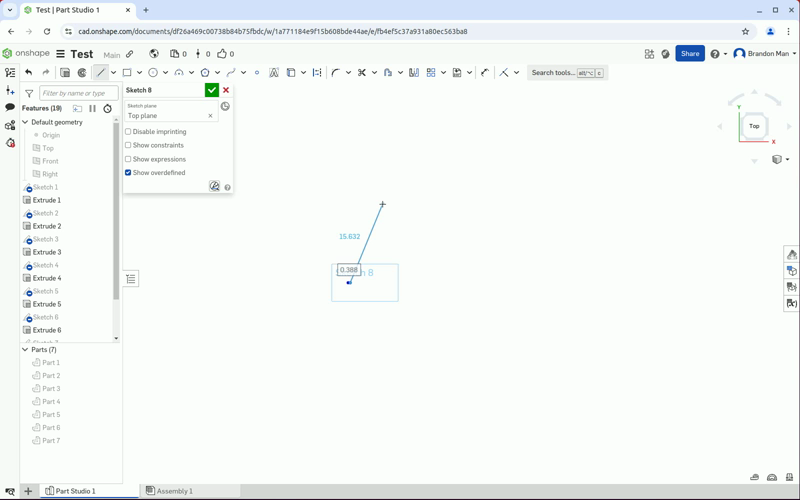
click(382, 203)
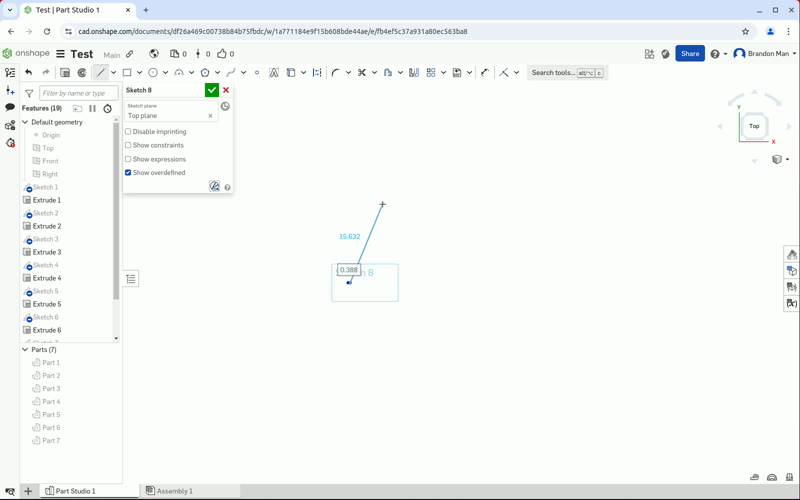
key_up(shift)
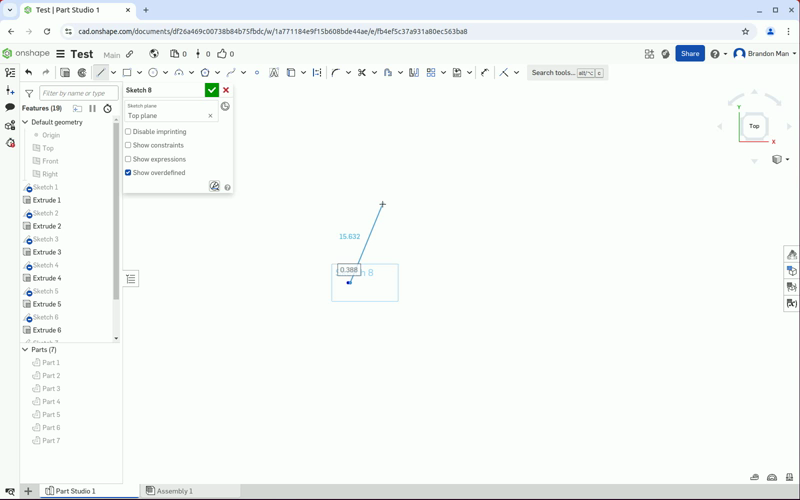
key_down(shift)
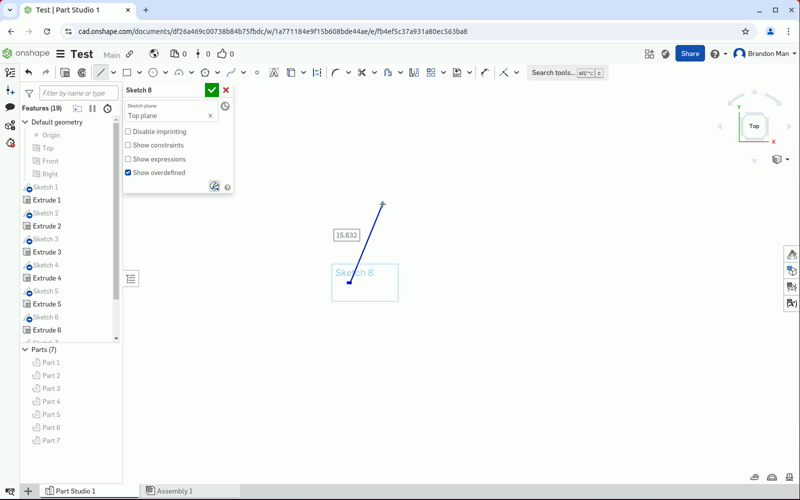
mouse_move(412, 203)
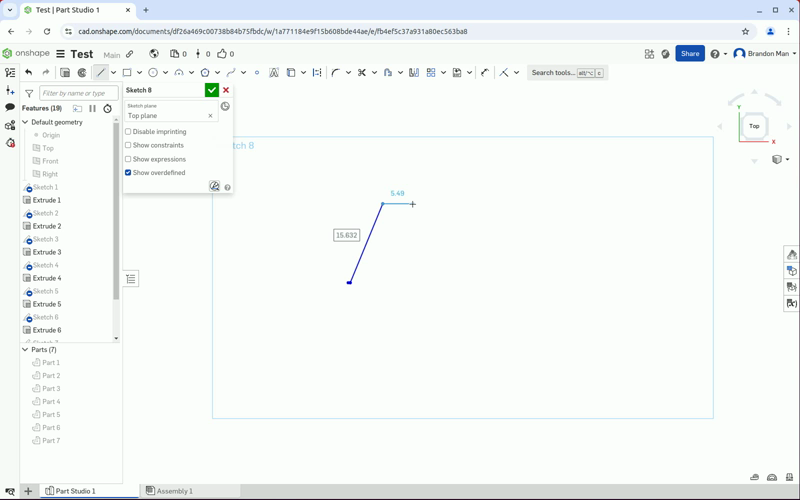
mouse_move(380, 202)
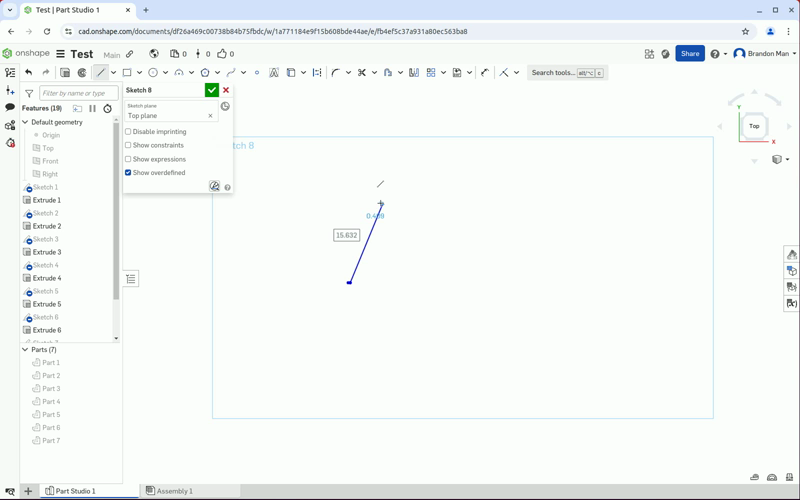
scroll(6)
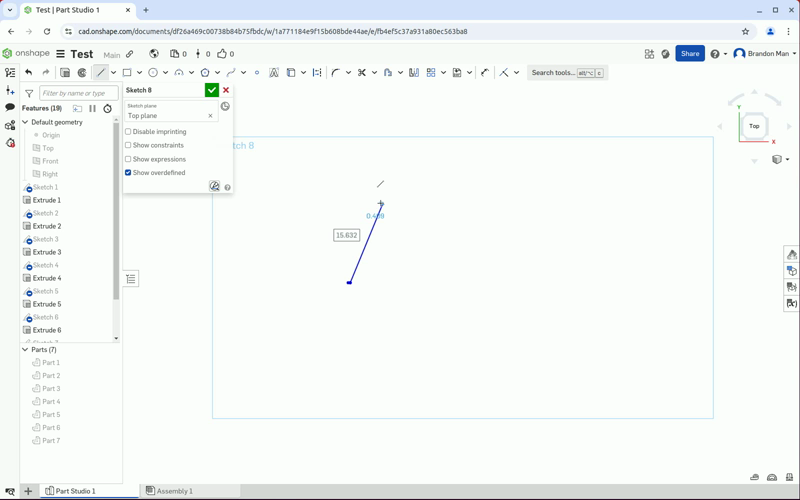
scroll(6)
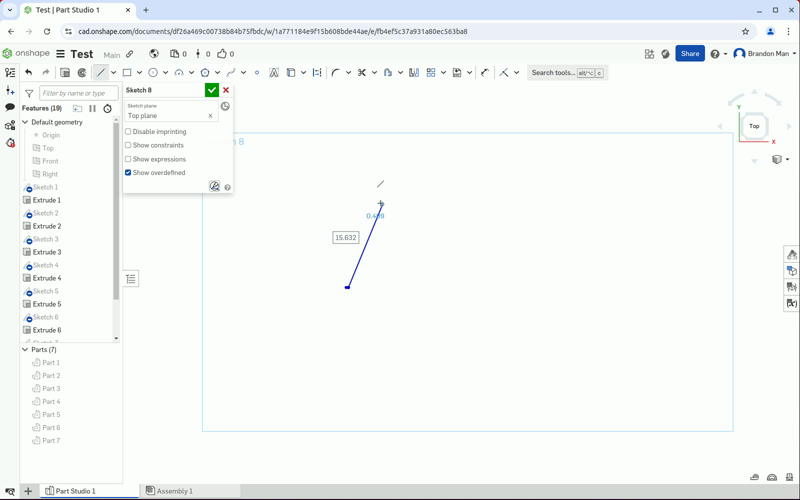
scroll(6)
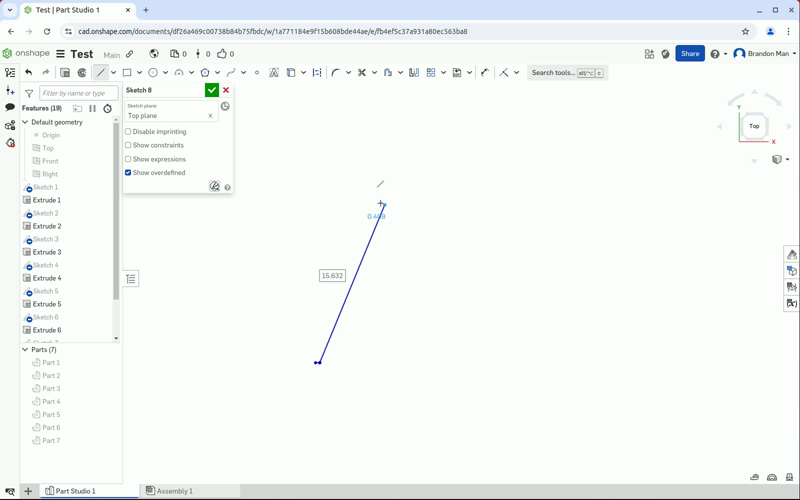
scroll(6)
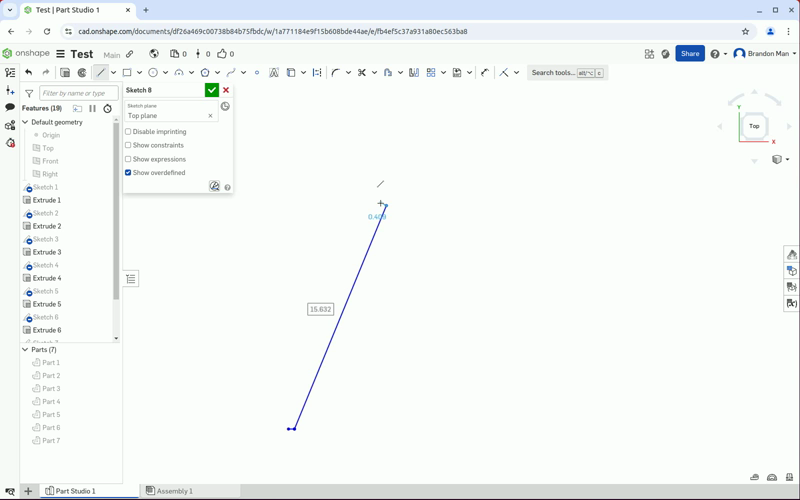
scroll(6)
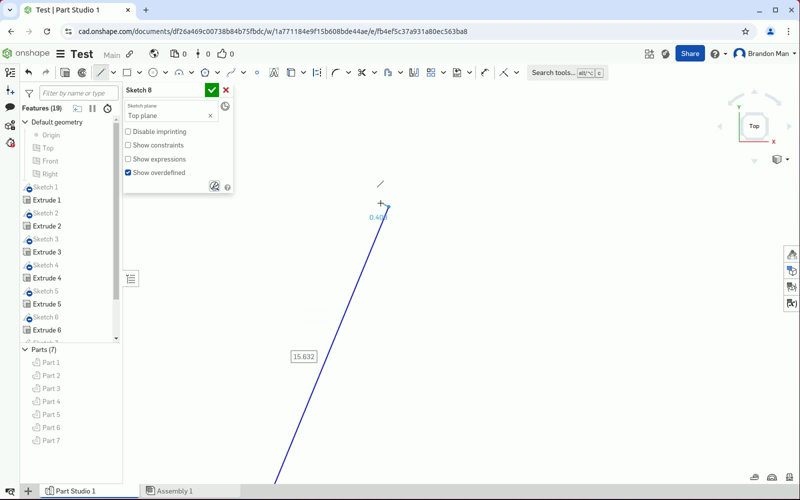
scroll(6)
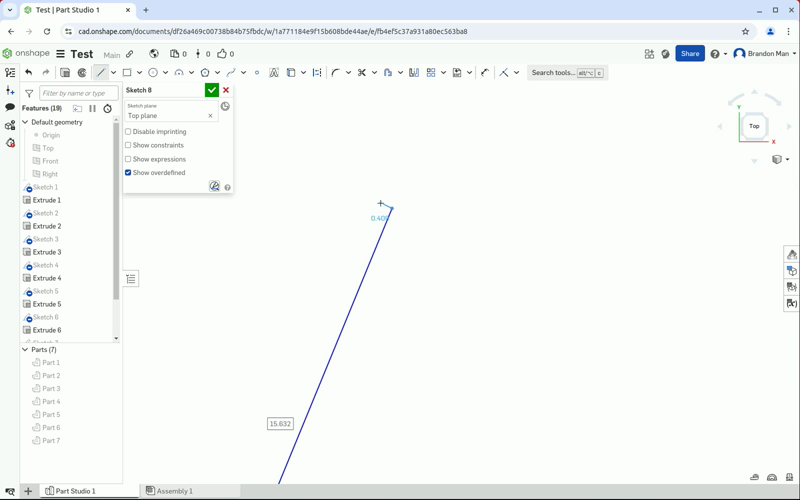
scroll(6)
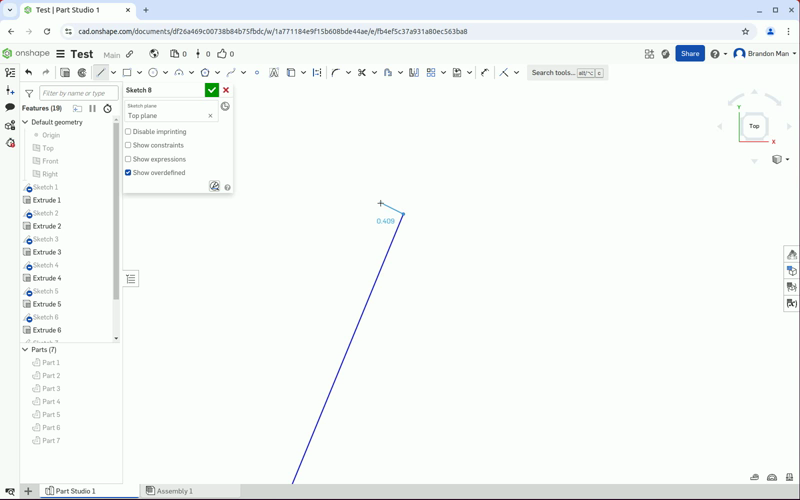
click(380, 202)
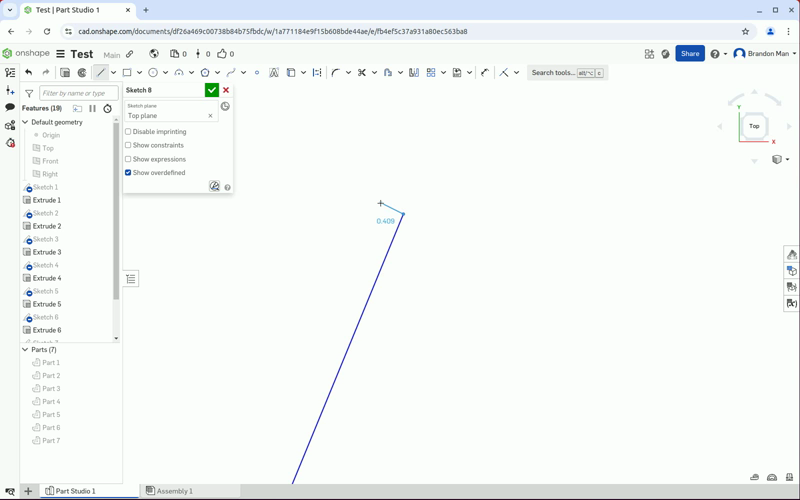
scroll(-6)
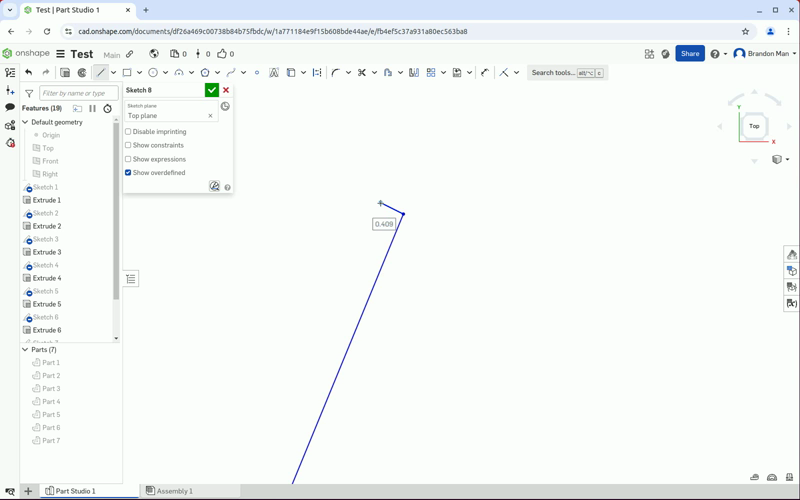
scroll(-6)
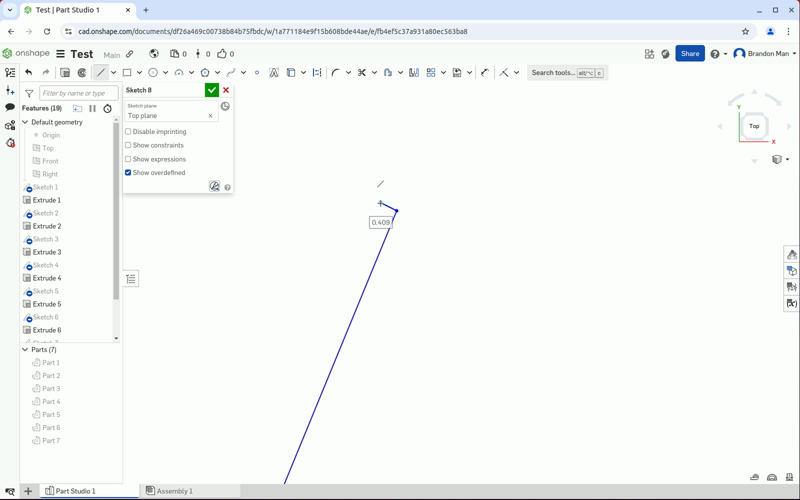
scroll(-6)
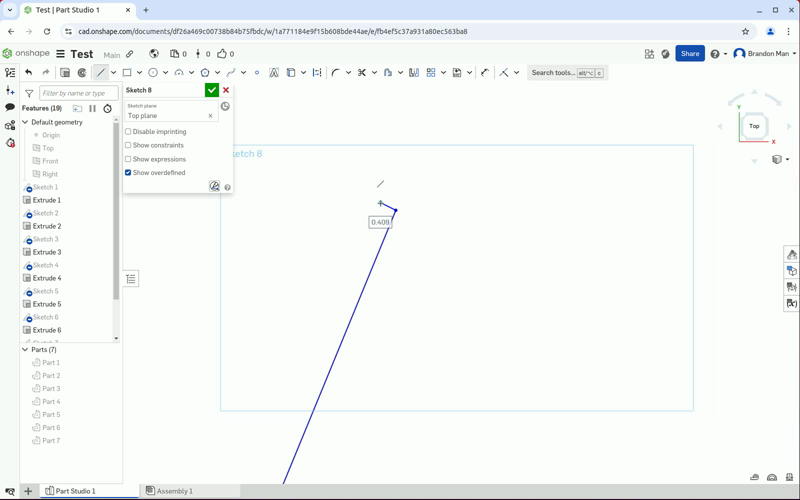
scroll(-6)
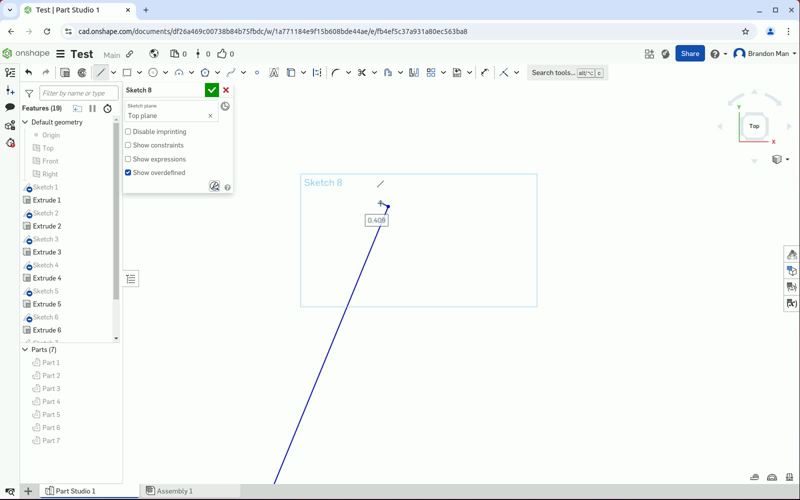
scroll(-6)
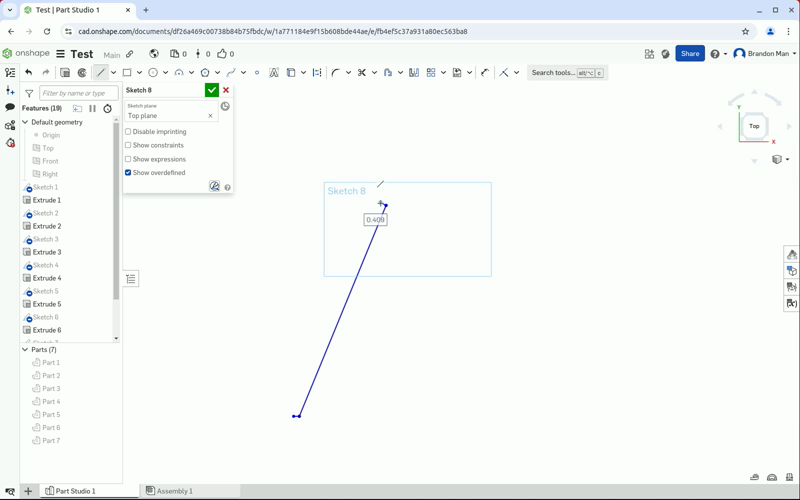
scroll(-6)
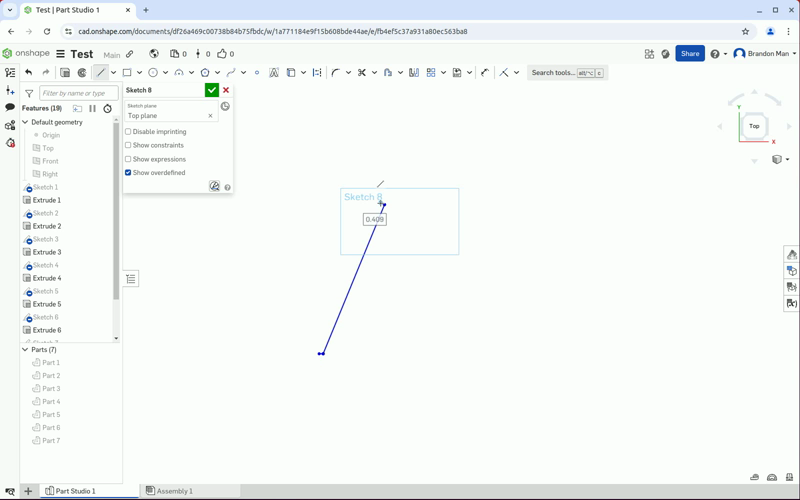
scroll(-6)
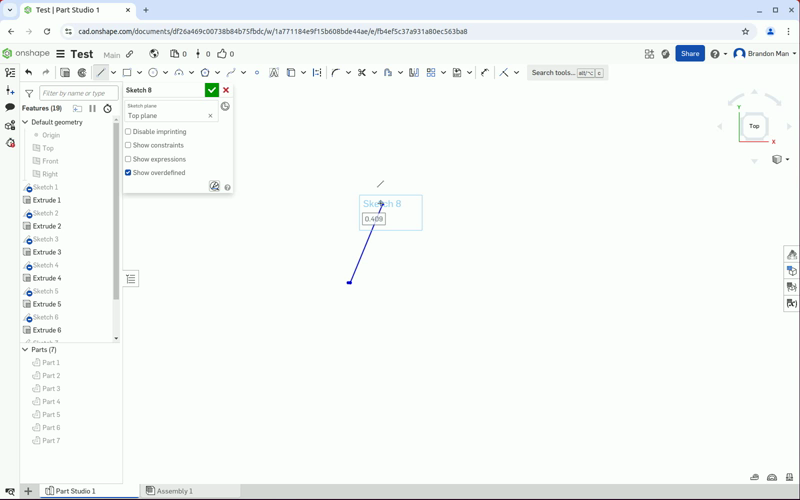
key_up(shift)
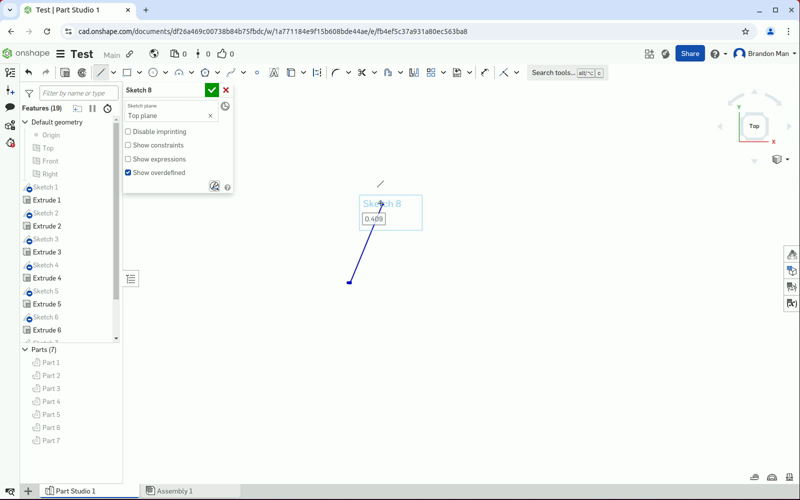
key_down(shift)
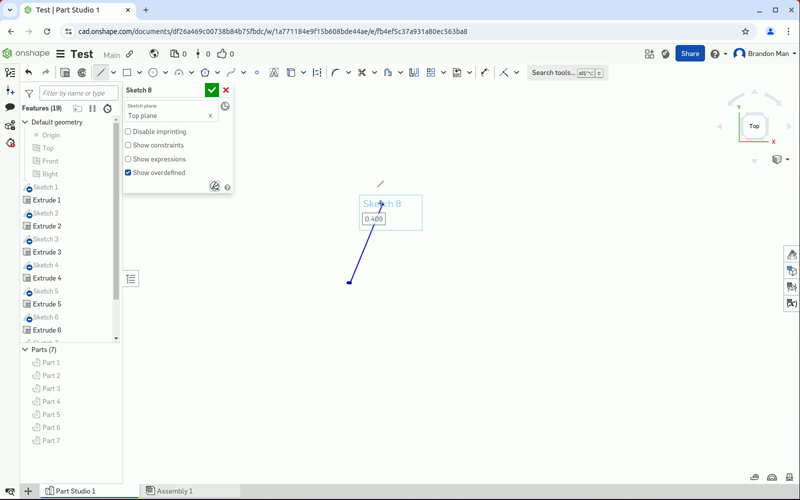
mouse_move(348, 282)
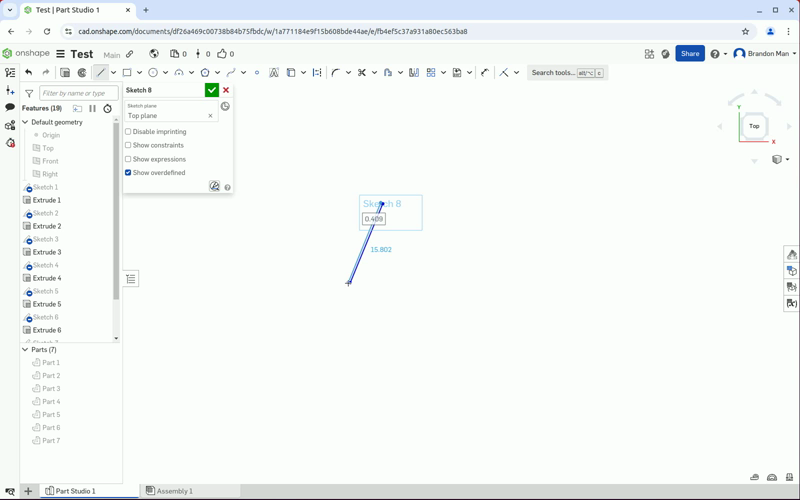
scroll(6)
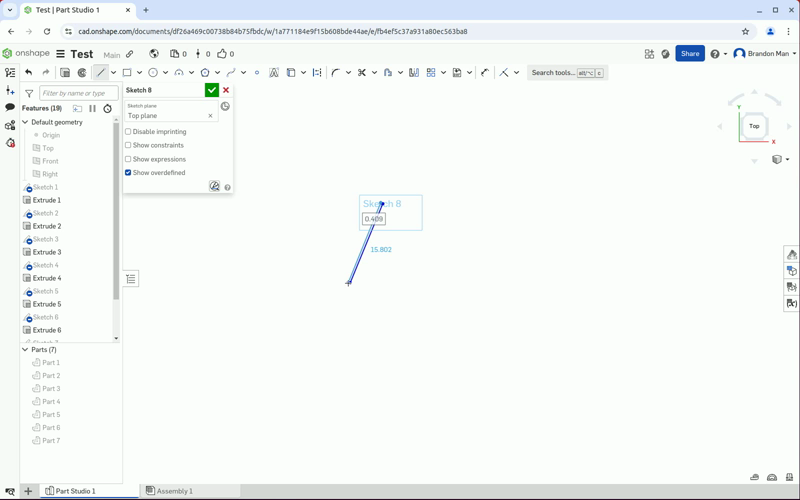
scroll(6)
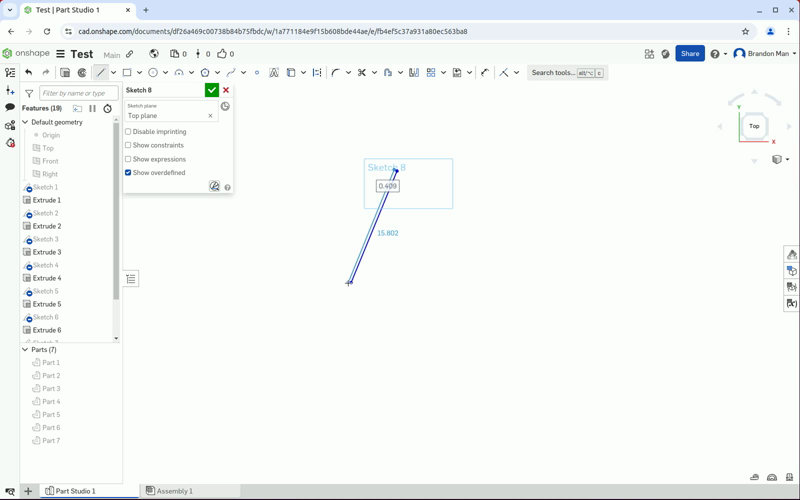
scroll(6)
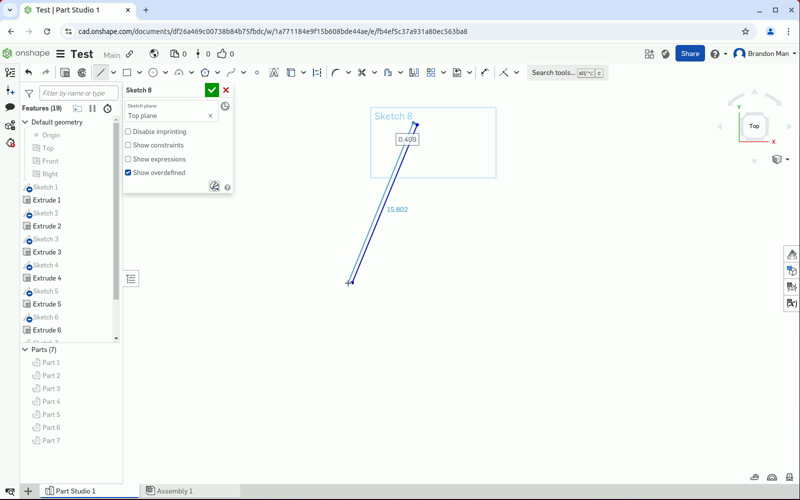
scroll(6)
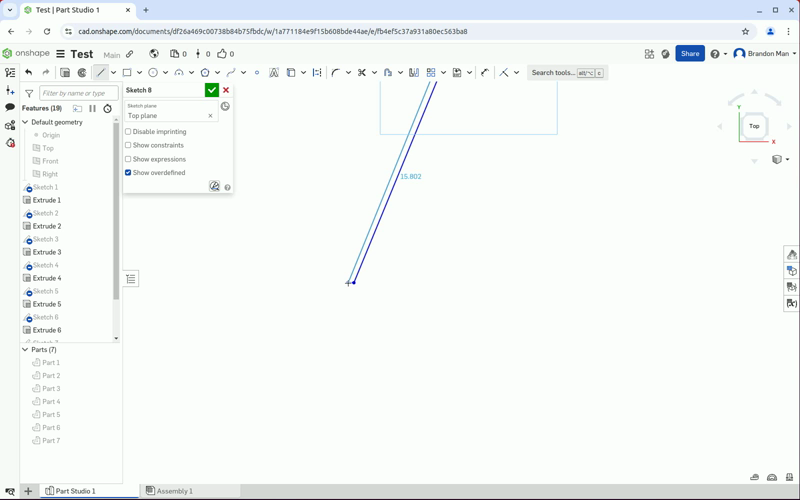
scroll(6)
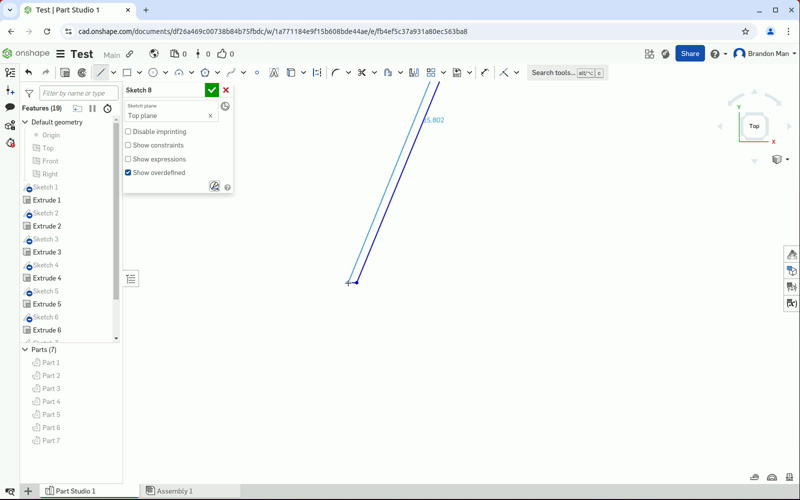
scroll(6)
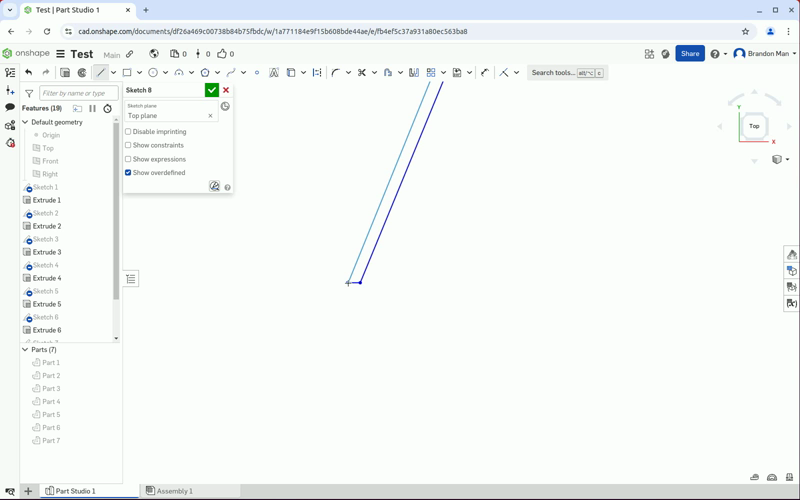
scroll(6)
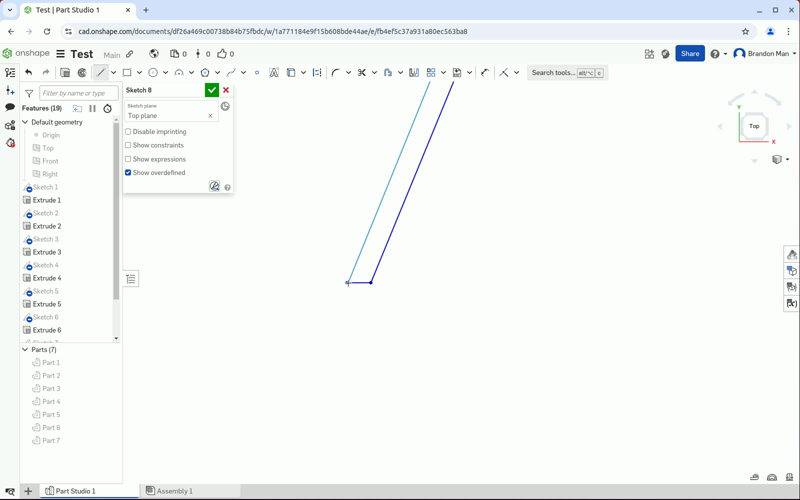
key_up(shift)
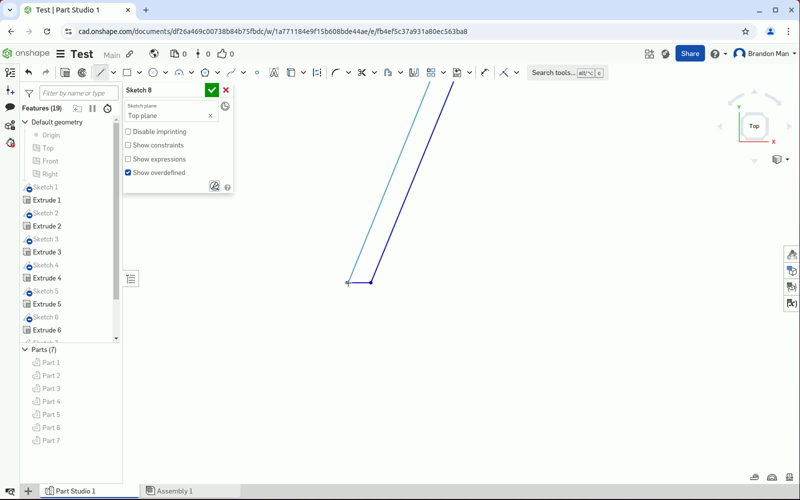
click(348, 282)
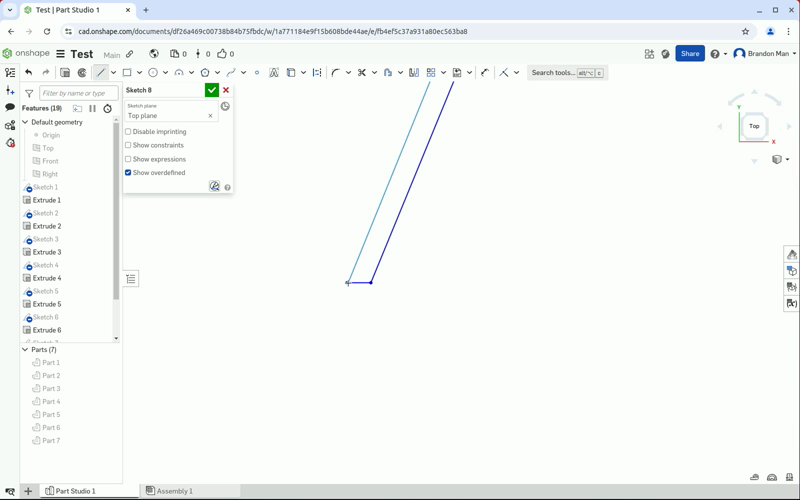
scroll(-6)
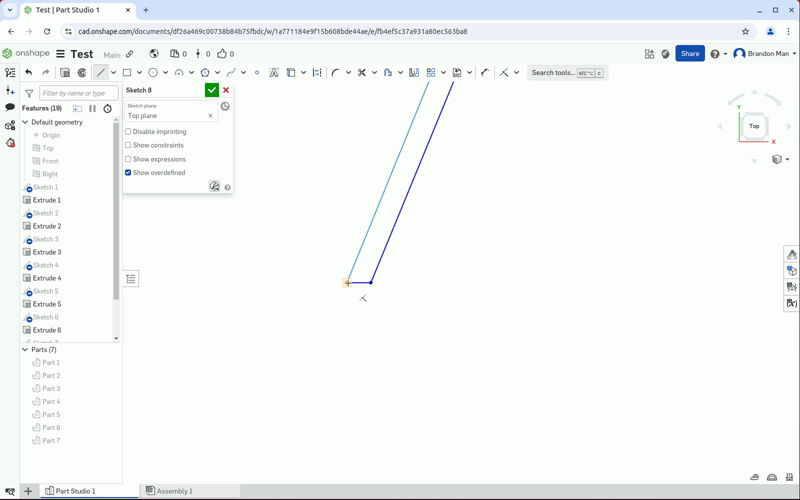
scroll(-6)
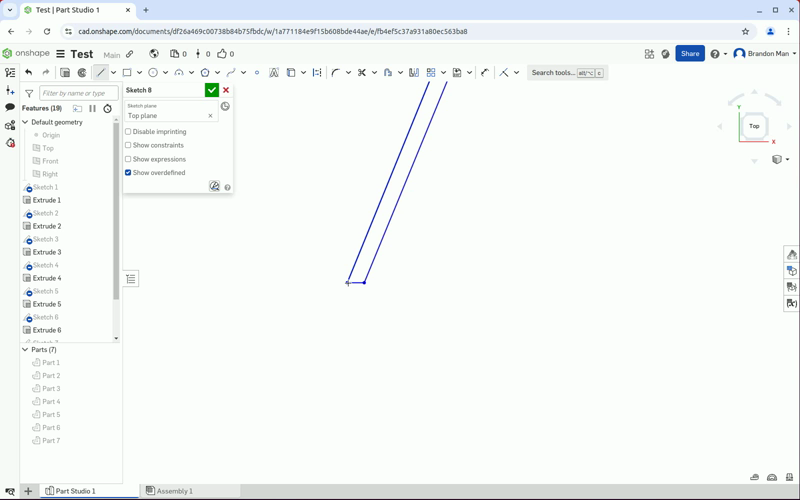
scroll(-6)
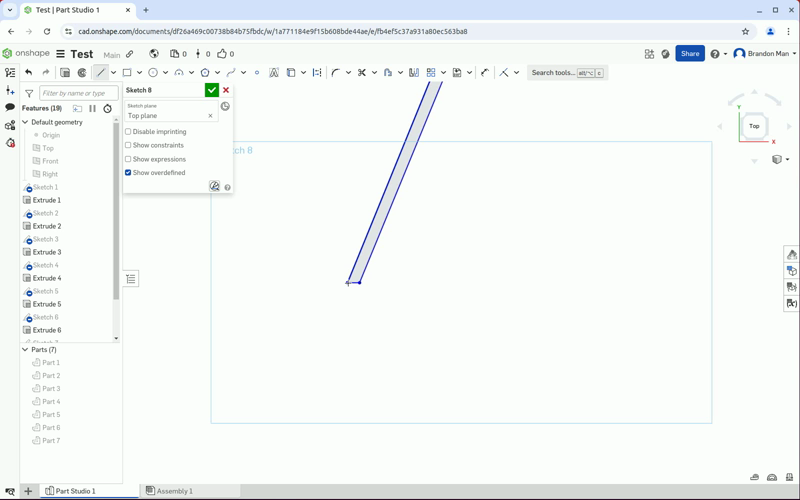
scroll(-6)
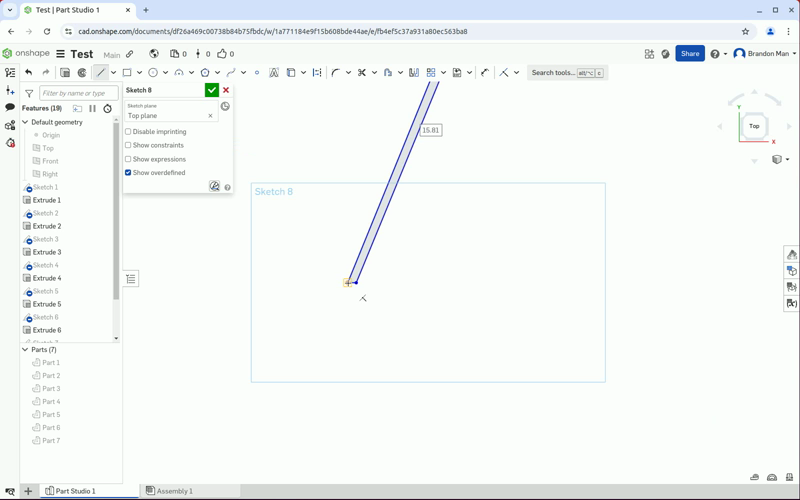
scroll(-6)
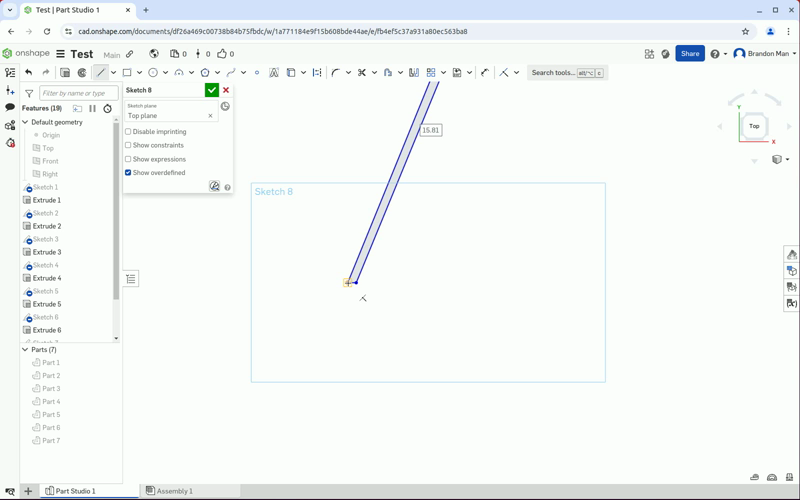
scroll(-6)
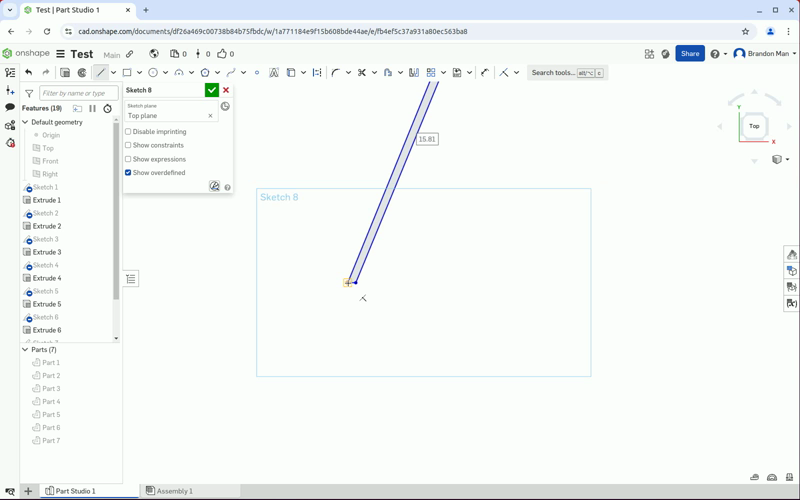
scroll(-6)
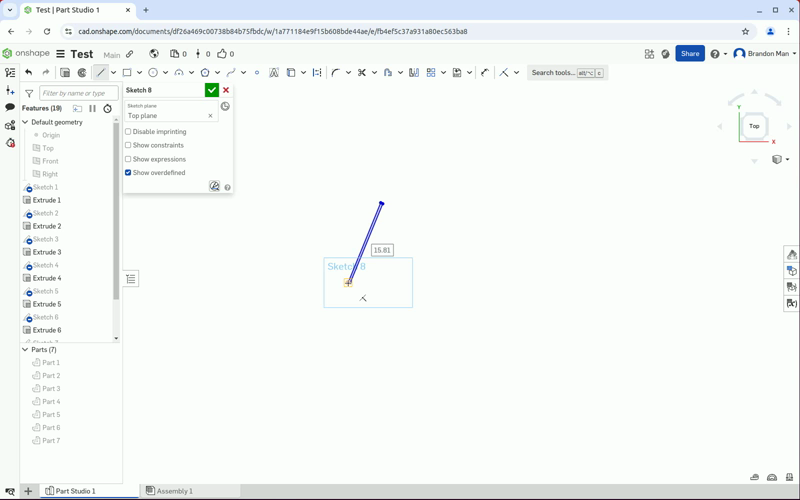
key(esc)
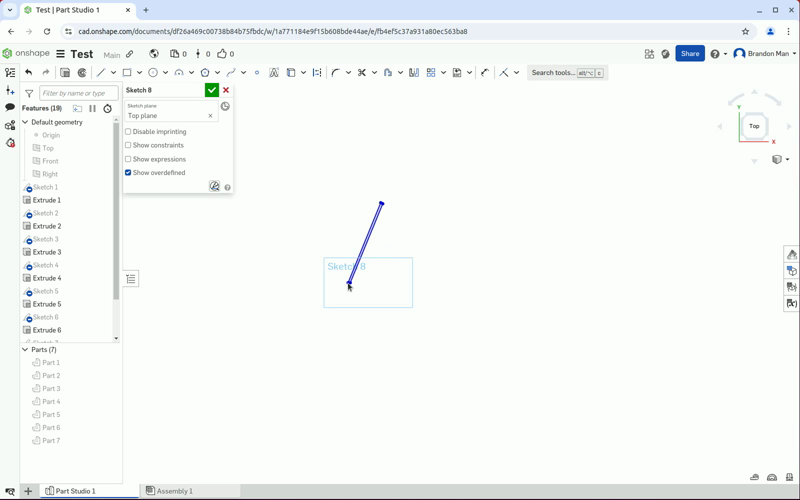
mouse_move(353, 271)
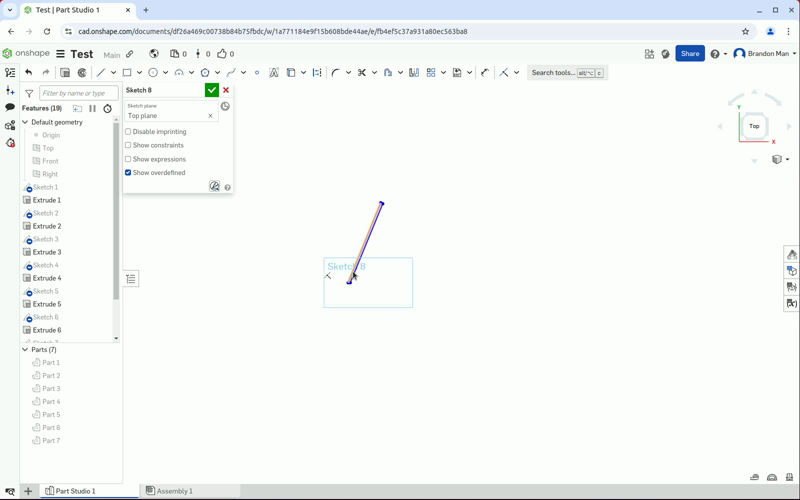
scroll(6)
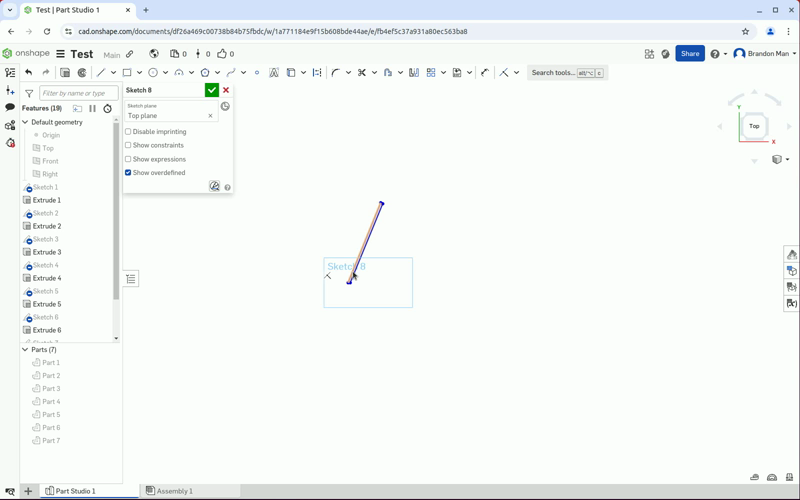
scroll(6)
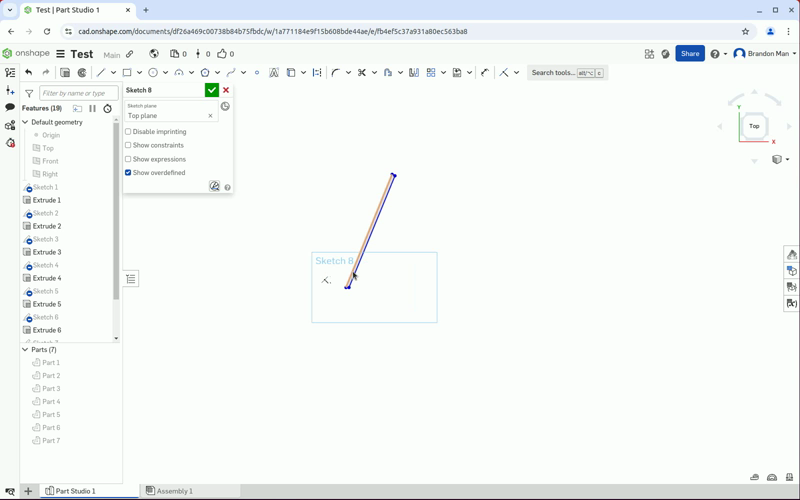
scroll(6)
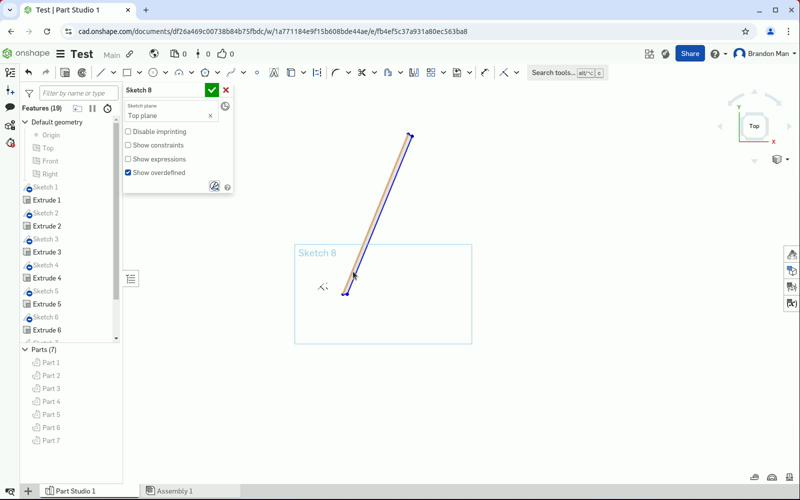
scroll(6)
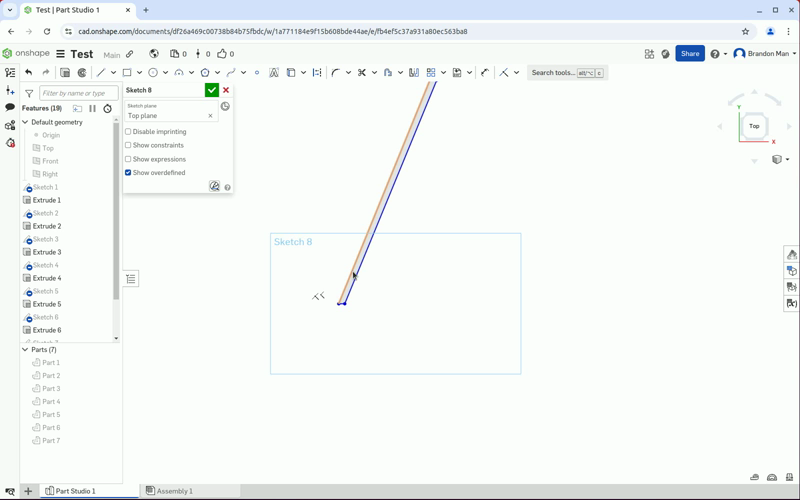
scroll(6)
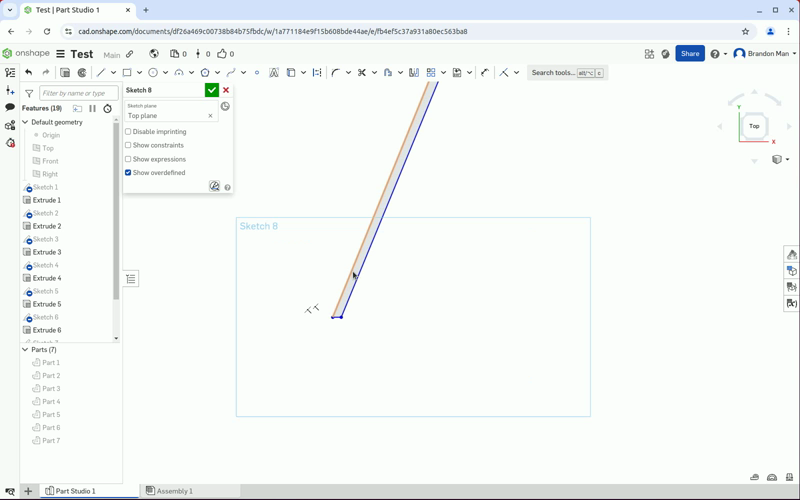
scroll(6)
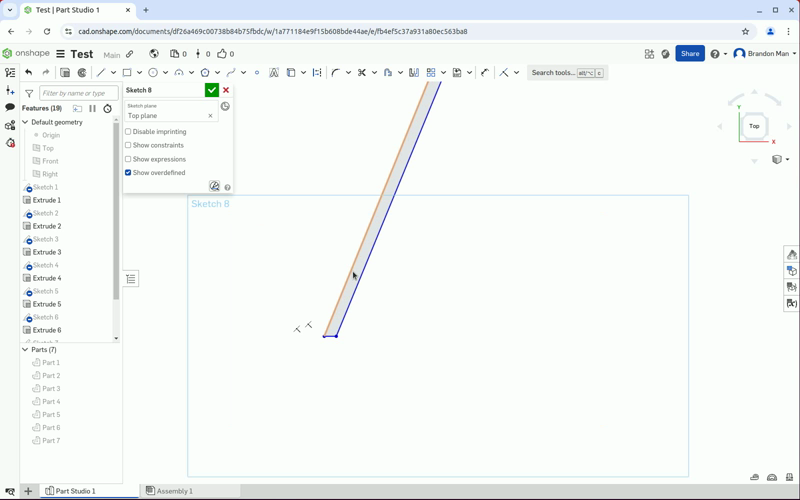
scroll(6)
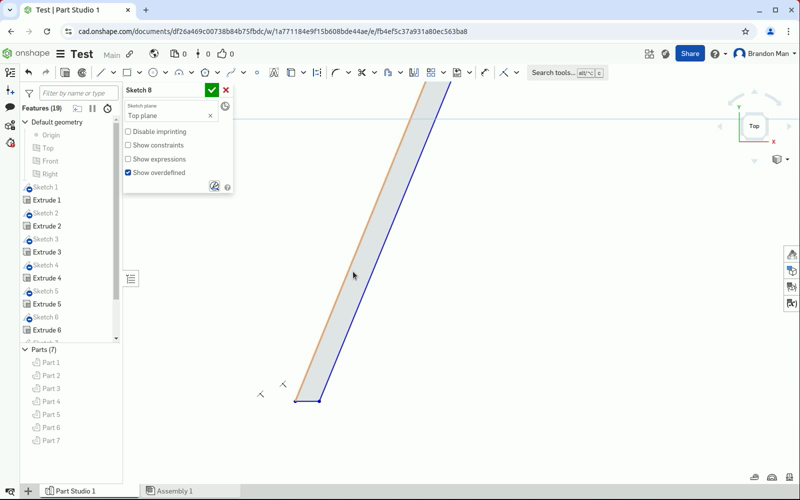
click(353, 271)
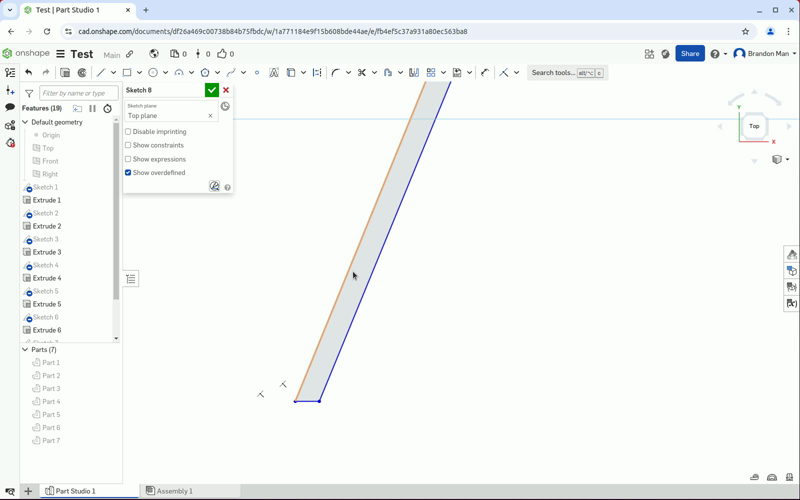
scroll(-6)
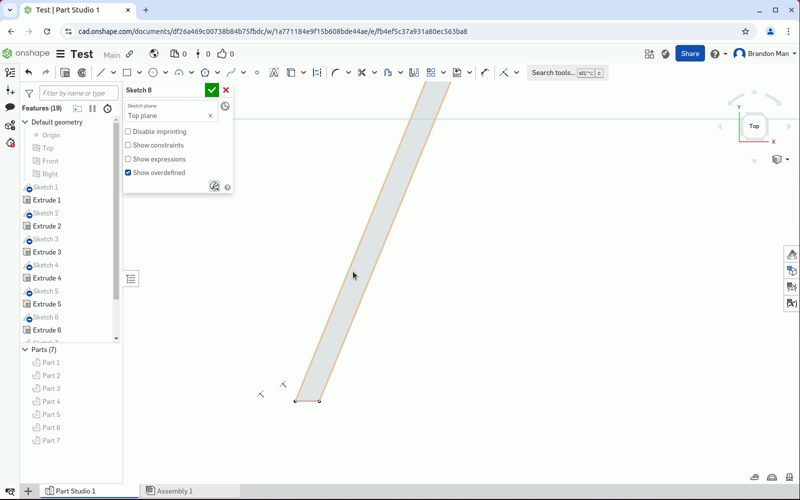
scroll(-6)
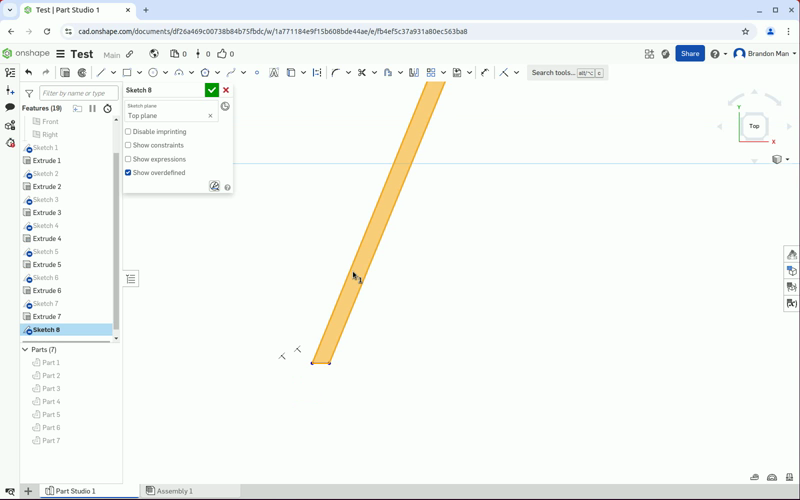
scroll(-6)
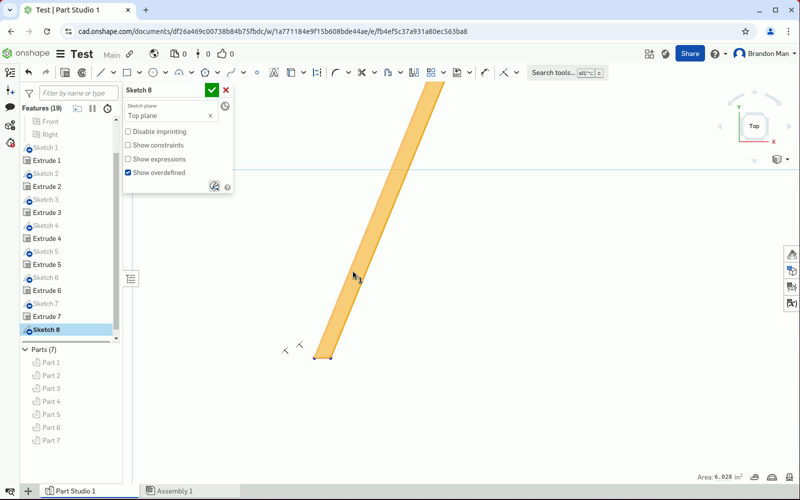
scroll(-6)
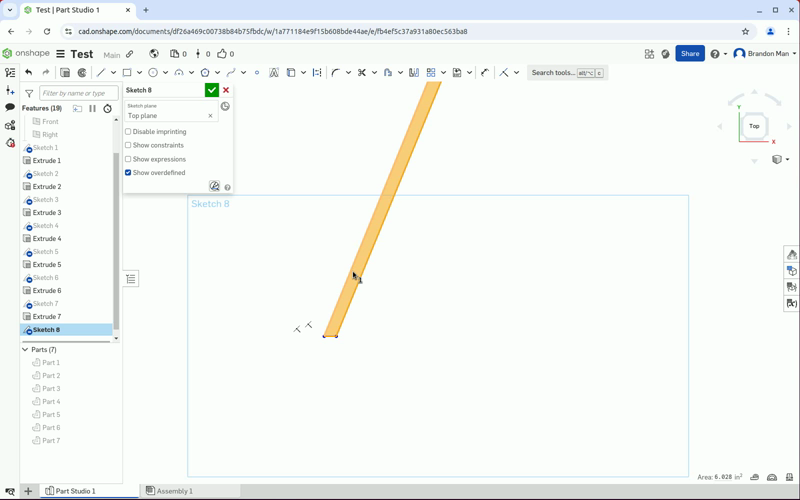
scroll(-6)
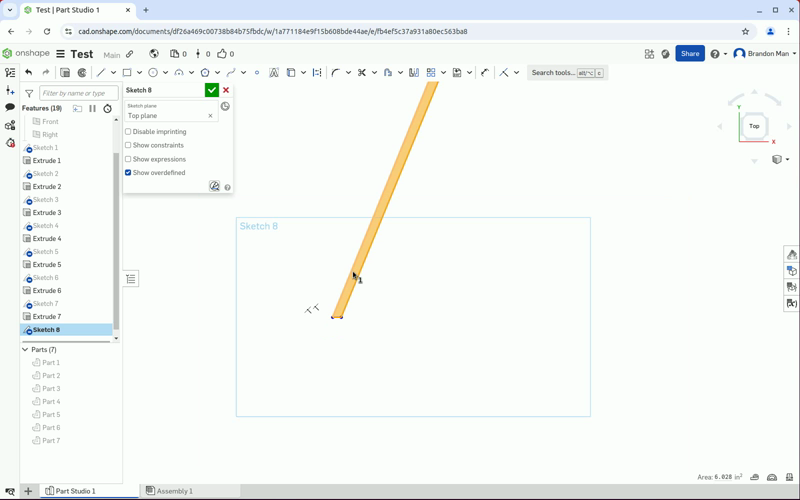
scroll(-6)
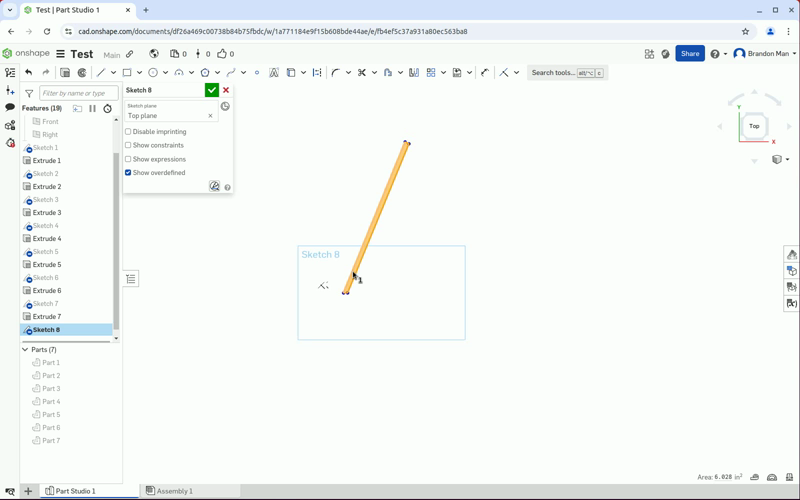
scroll(-6)
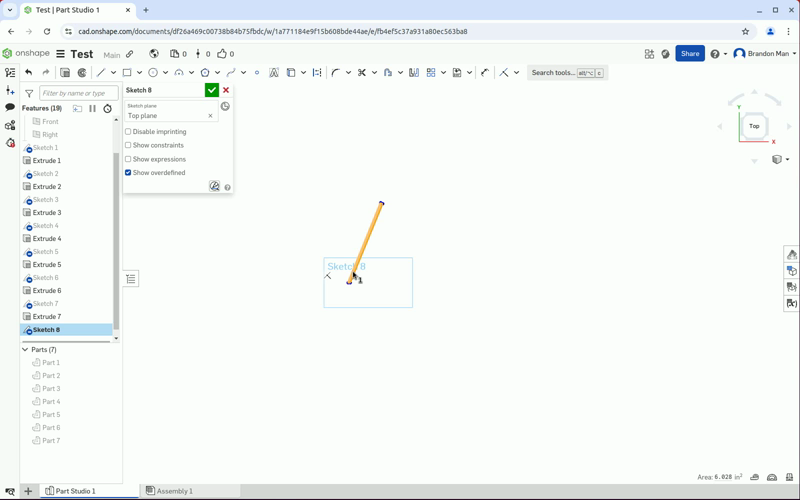
mouse_move(73, 352)
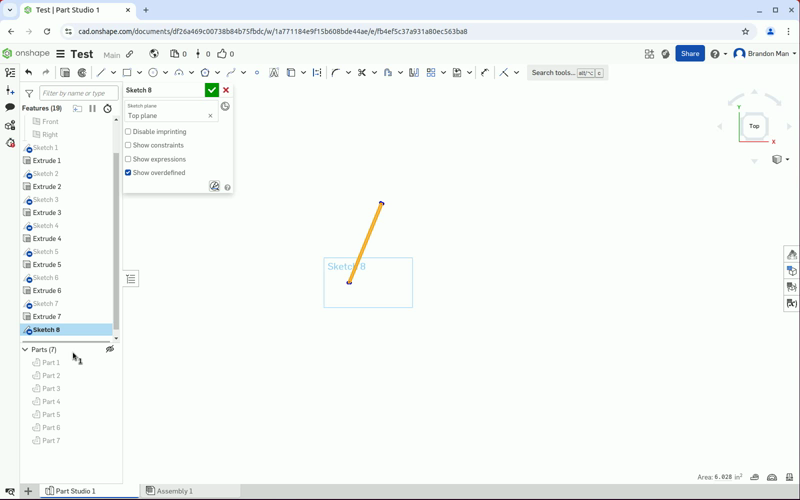
key(shift+y)
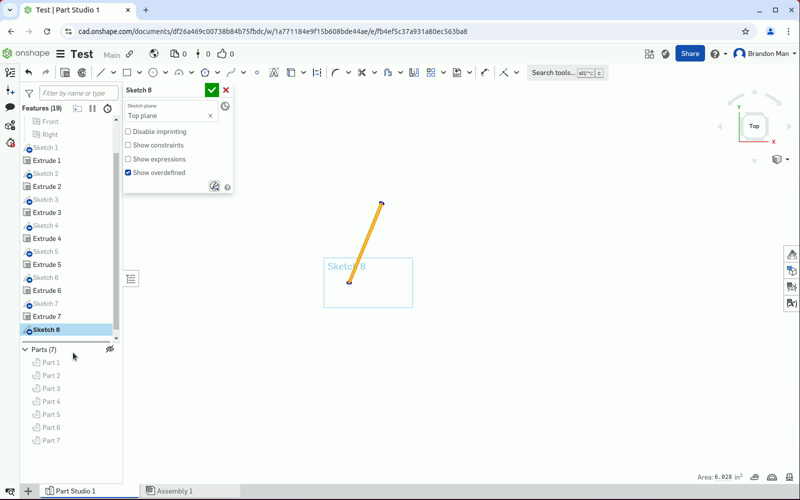
key(shift+e)
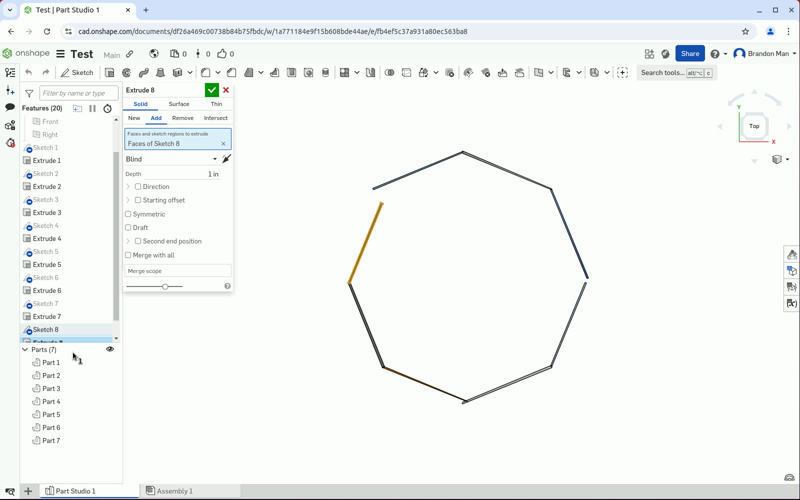
mouse_move(143, 106)
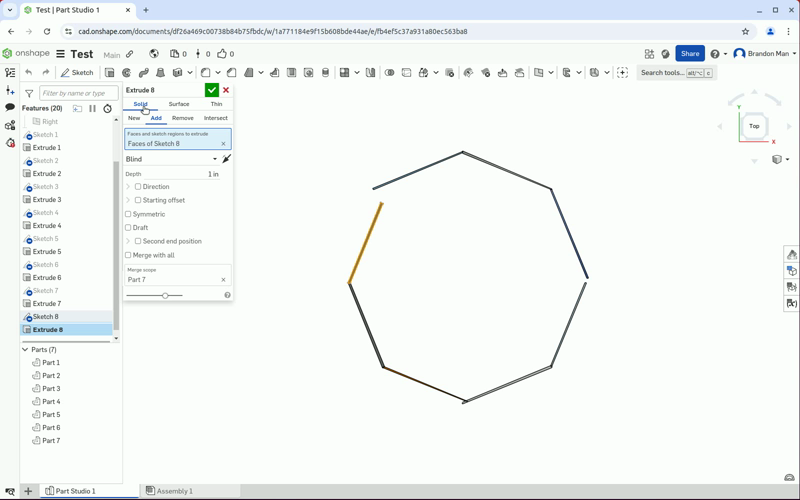
click(143, 106)
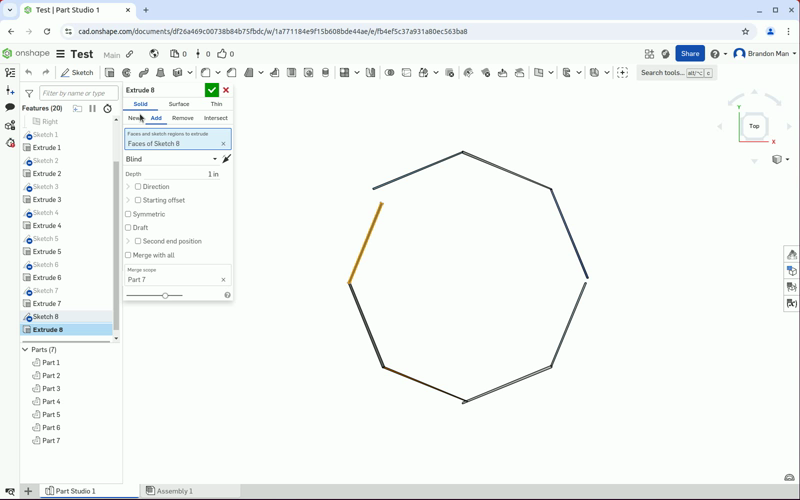
mouse_move(137, 120)
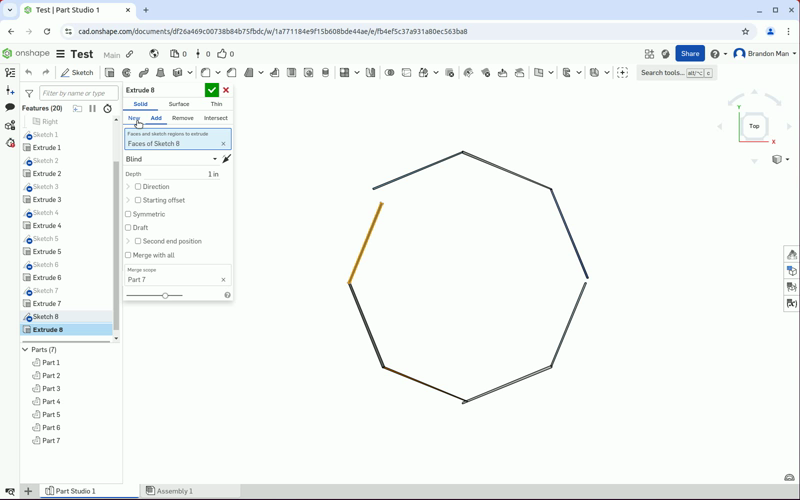
click(137, 120)
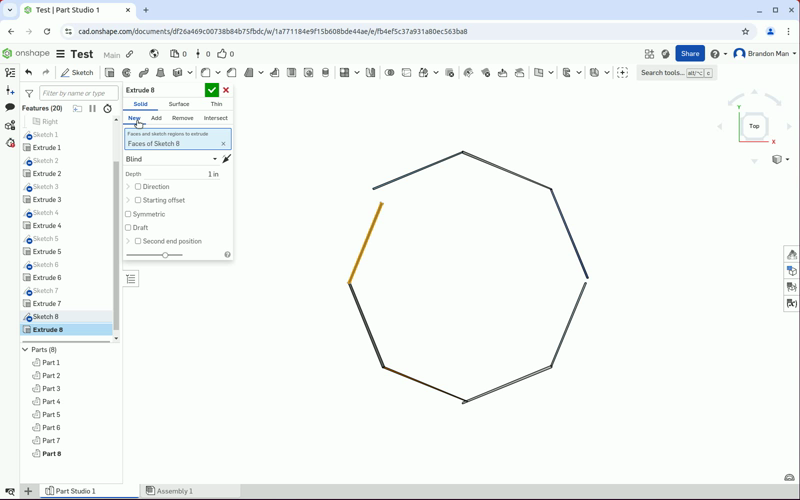
key(tab, 4)
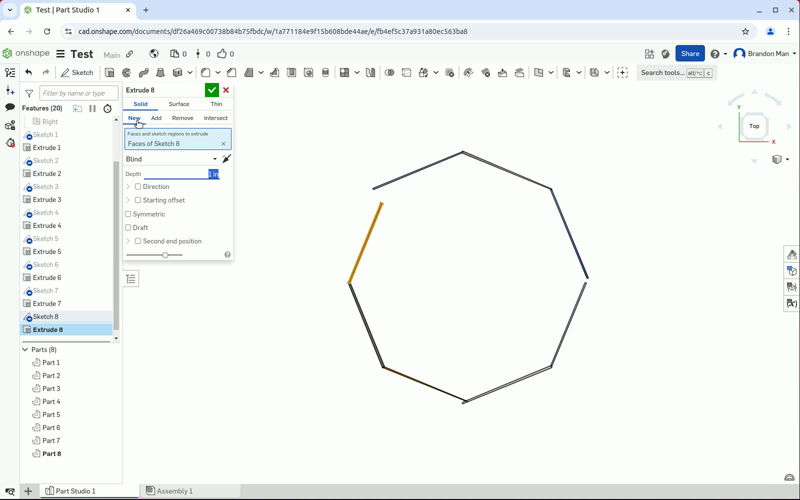
text(6.981)
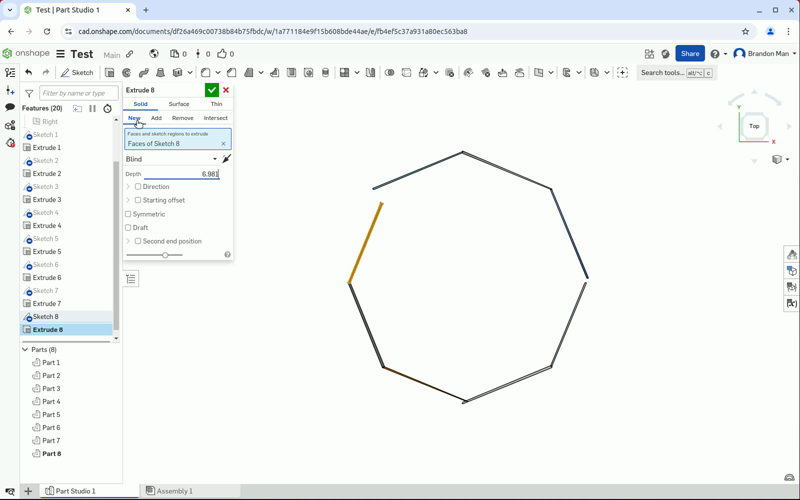
key(enter)
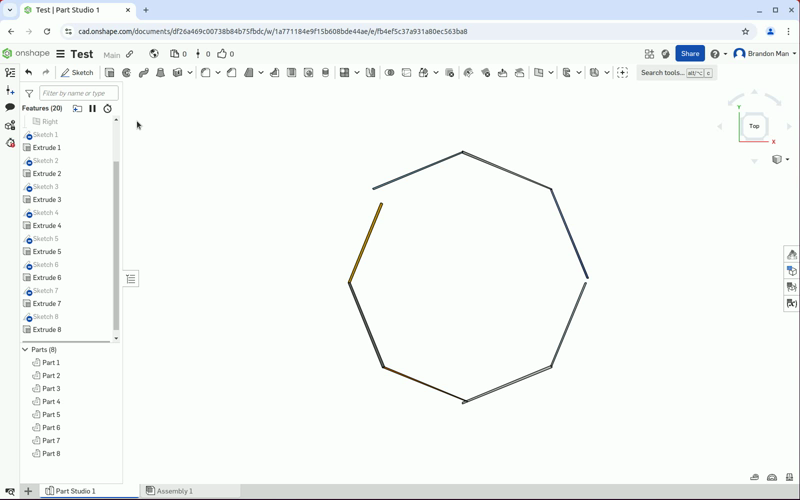
key(shift+h)
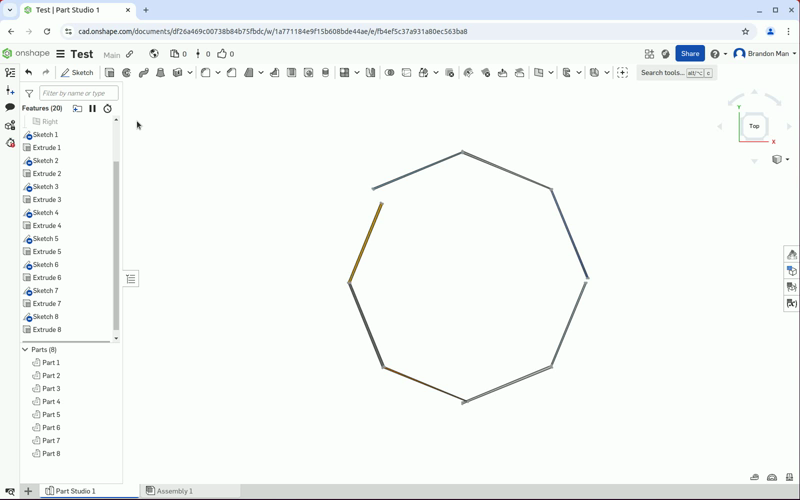
key(shift+h)
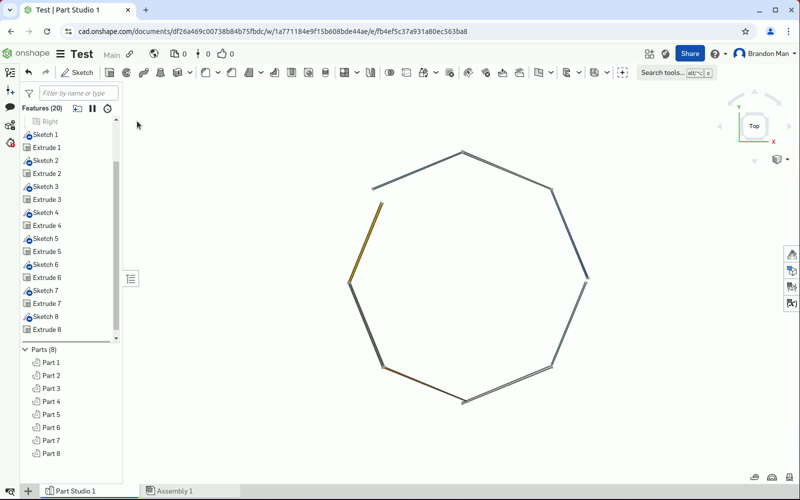
key(shift+7)
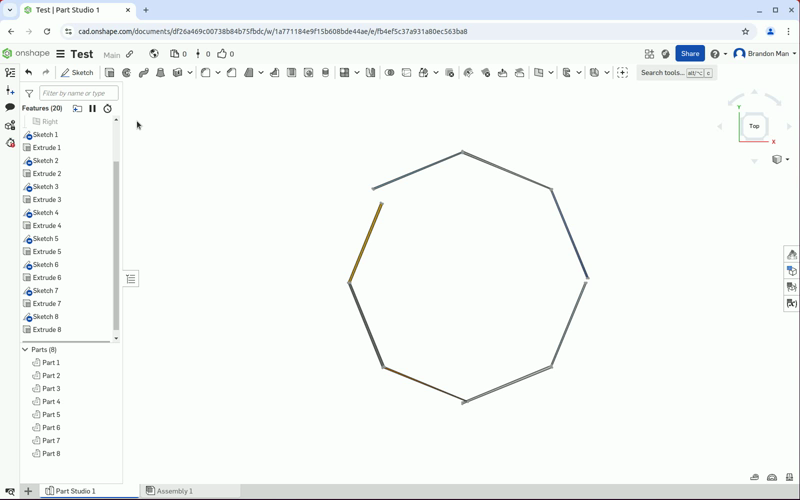
key(up, 3)
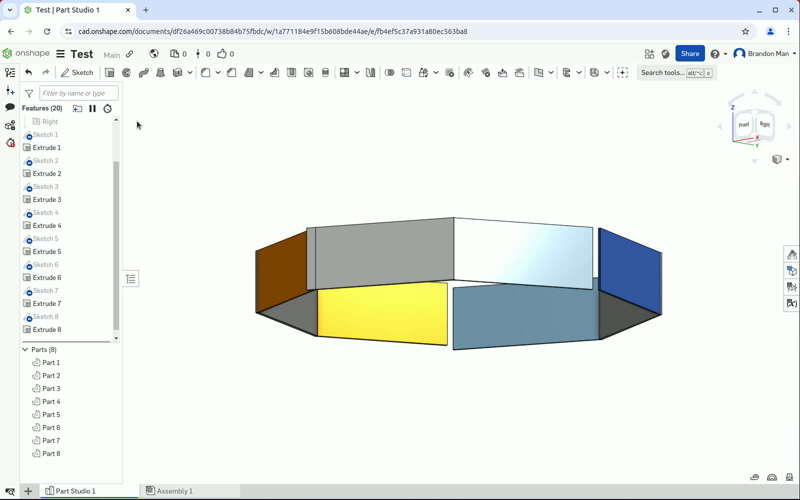
key(left, 3)
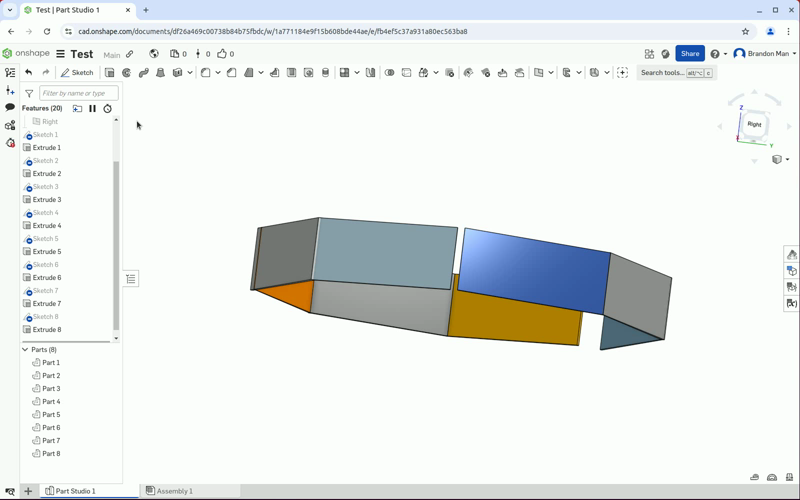
key(right, 3)
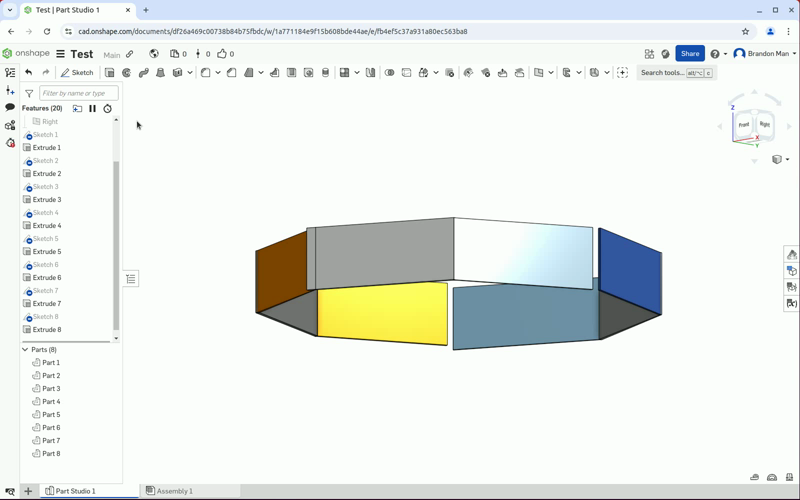
key(down, 3)
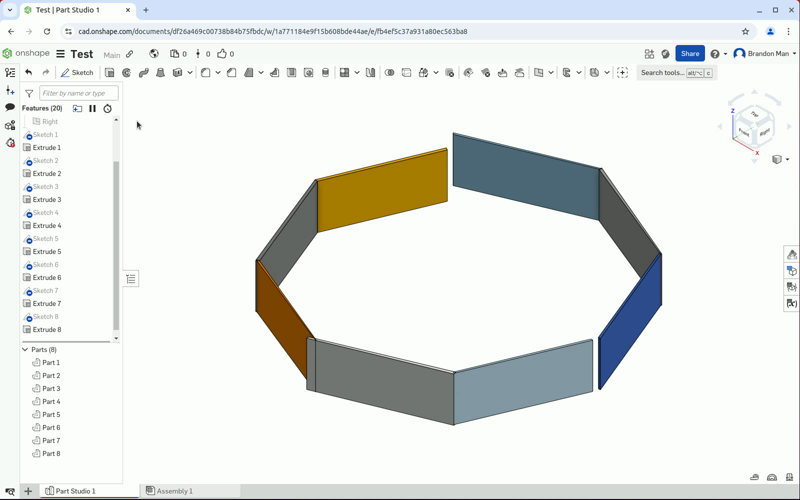
mouse_move(69, 137)
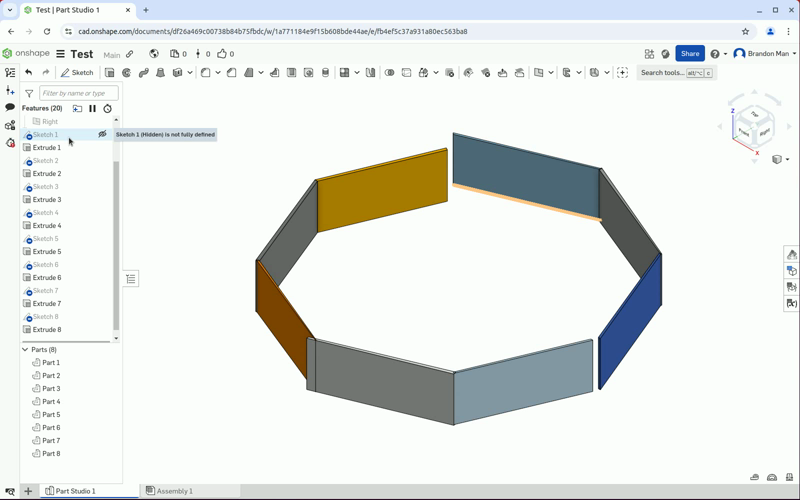
click(69, 137)